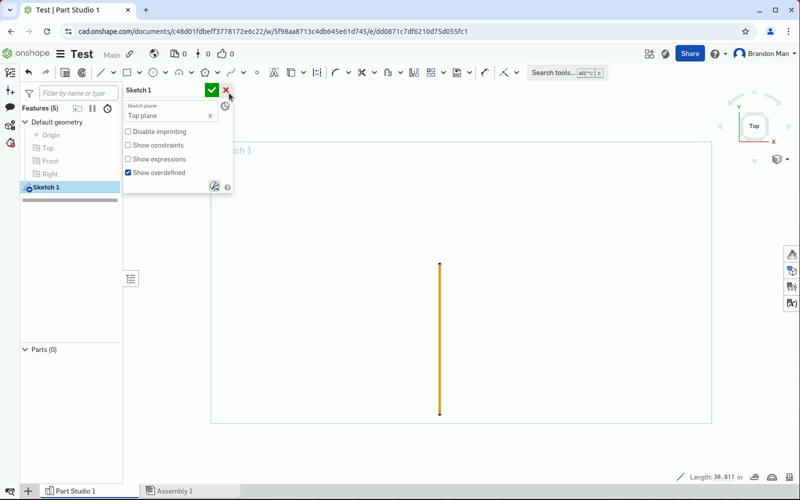
key(shift+h)
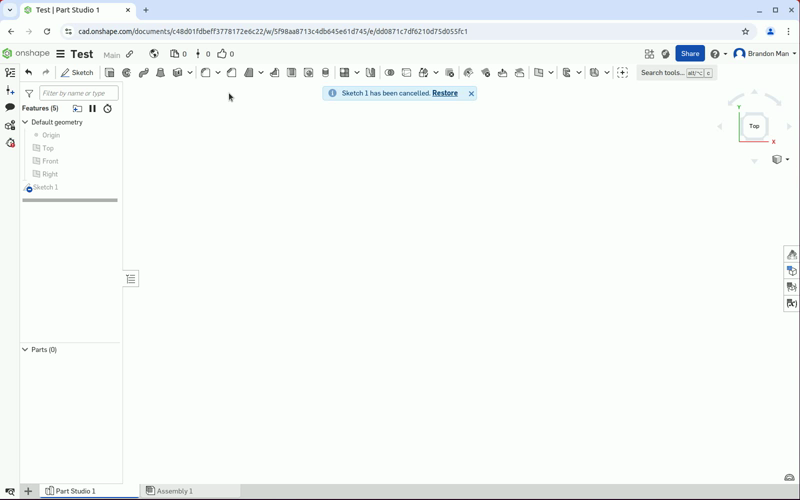
mouse_move(73, 352)
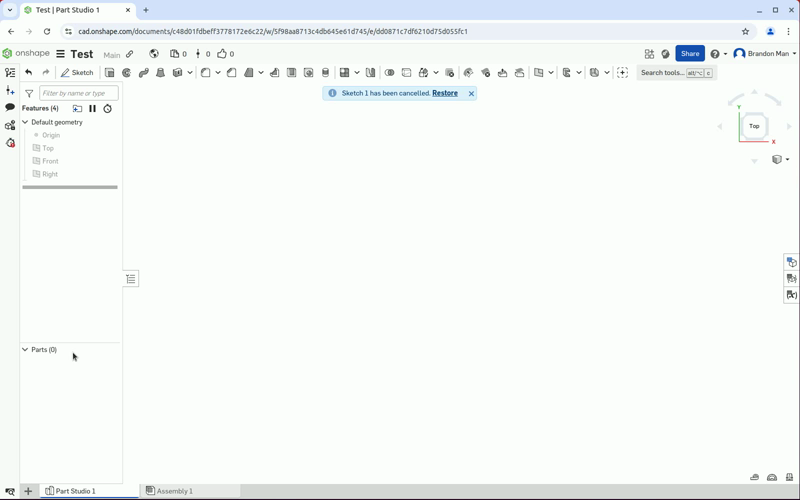
key(y)
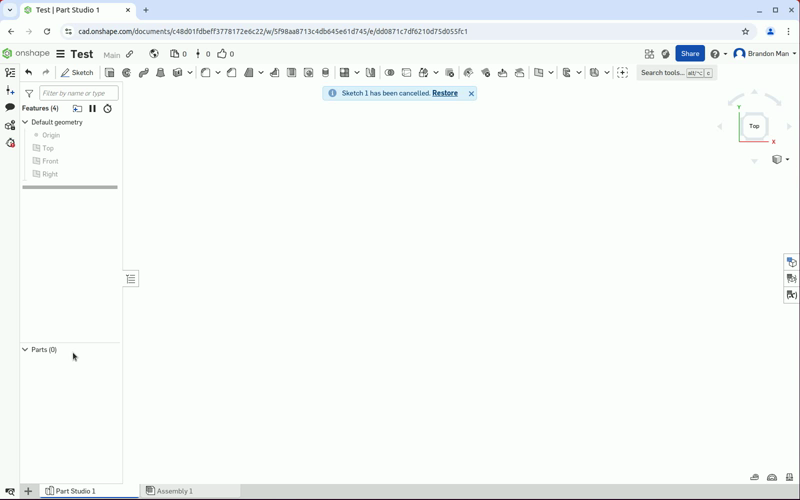
key(shift+p)
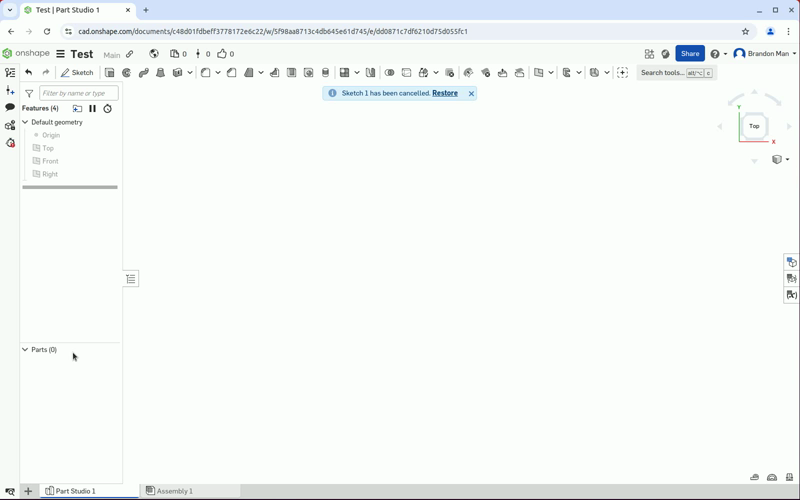
key(space)
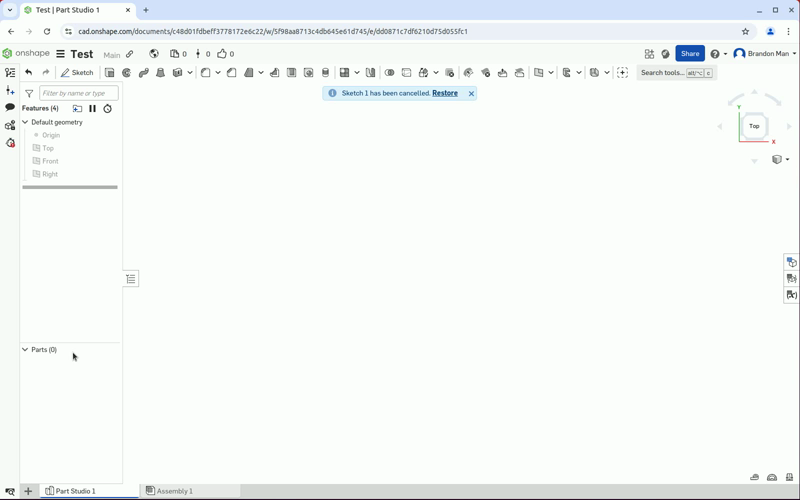
key_down(shift)
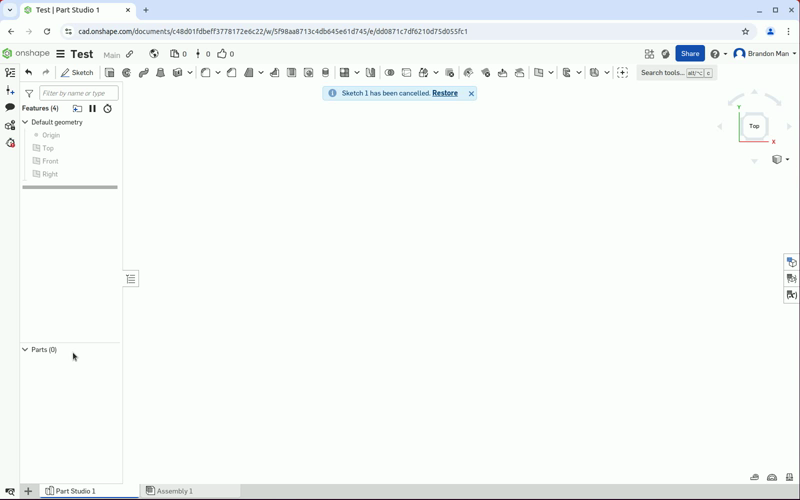
key(up)
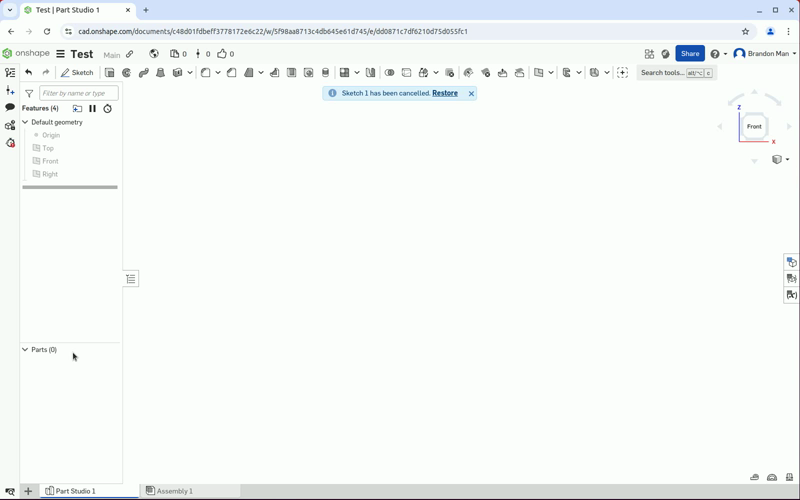
key_up(shift)
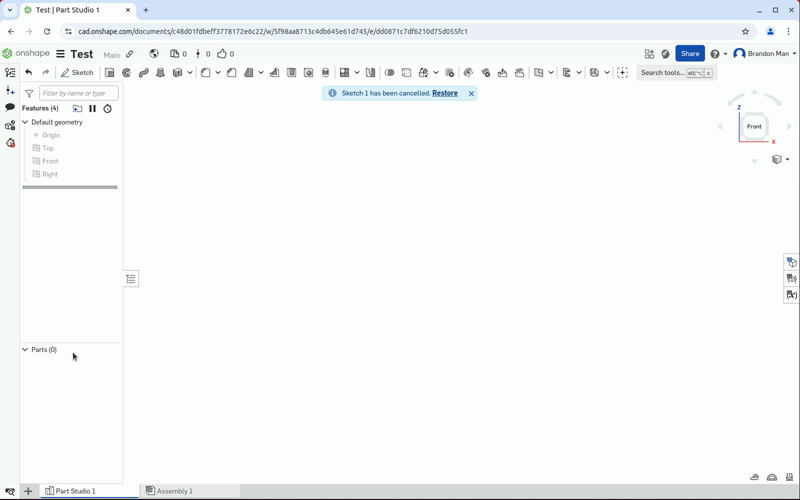
mouse_move(73, 352)
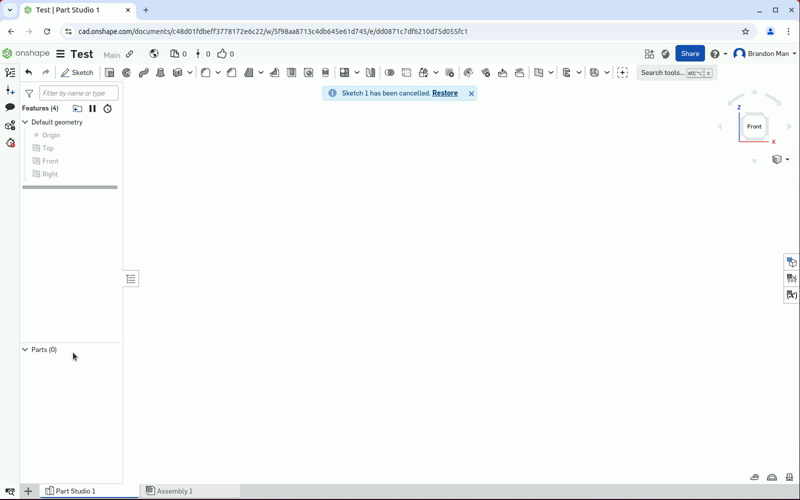
key(shift+y)
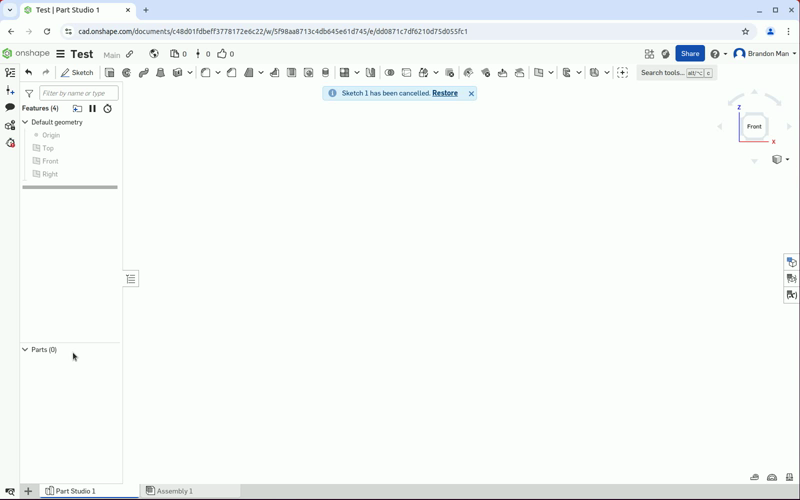
key(shift+s)
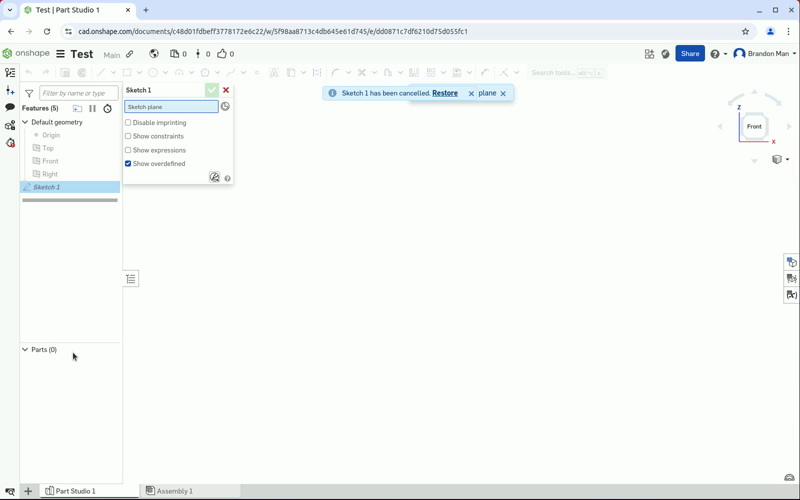
mouse_move(73, 163)
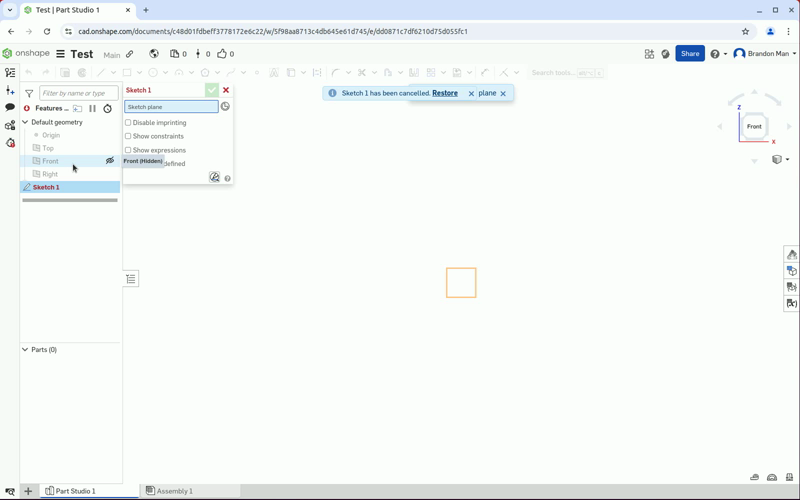
click(73, 163)
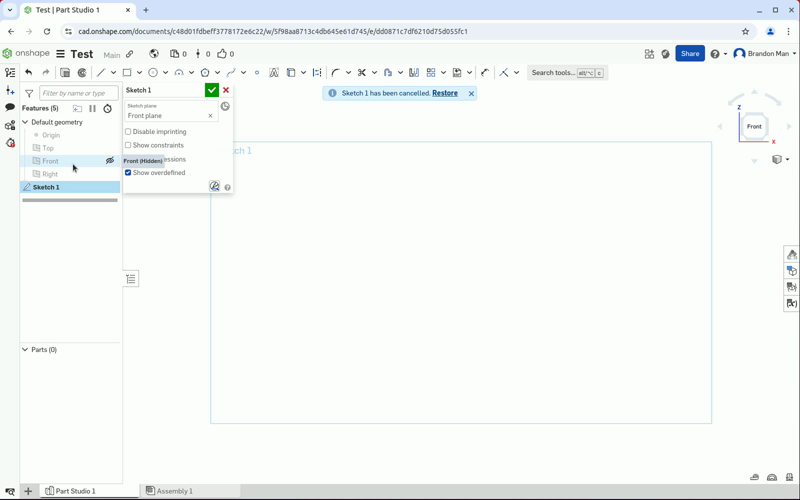
mouse_move(73, 352)
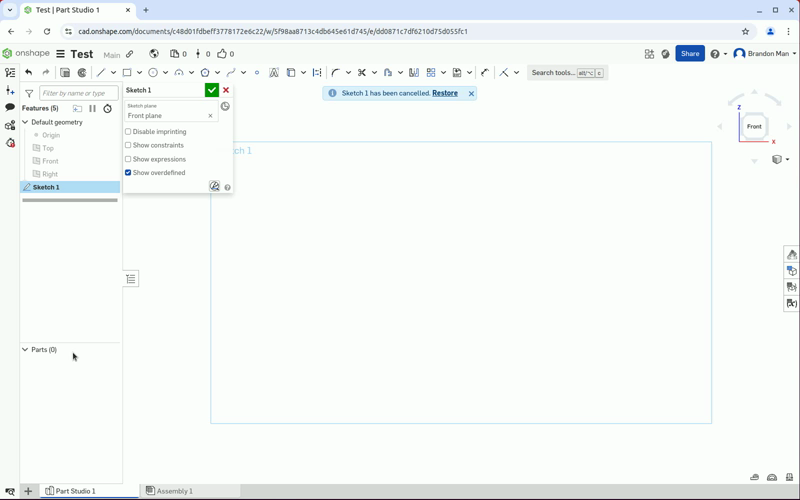
key(y)
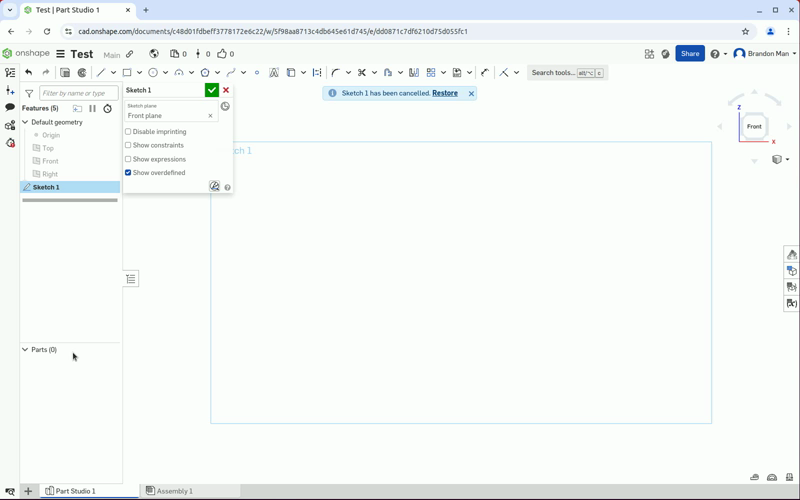
key(l)
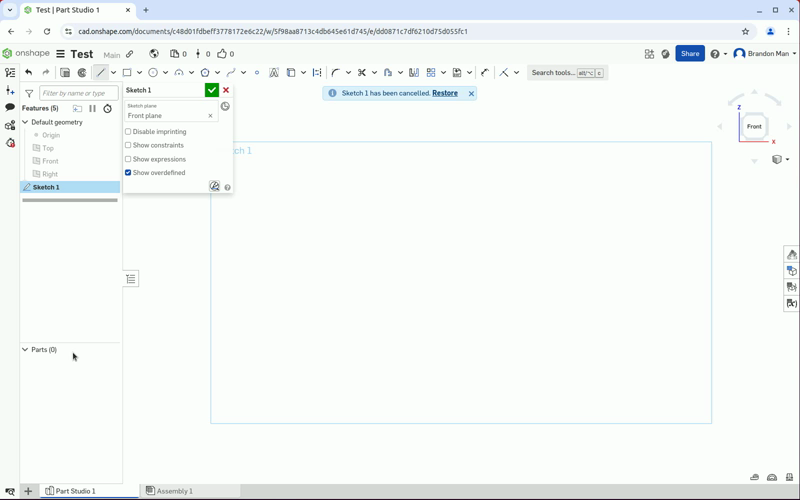
key_down(shift)
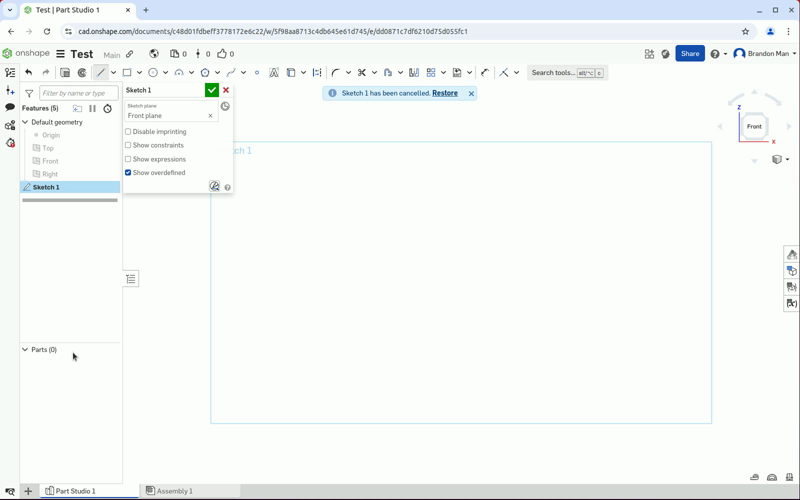
mouse_move(348, 282)
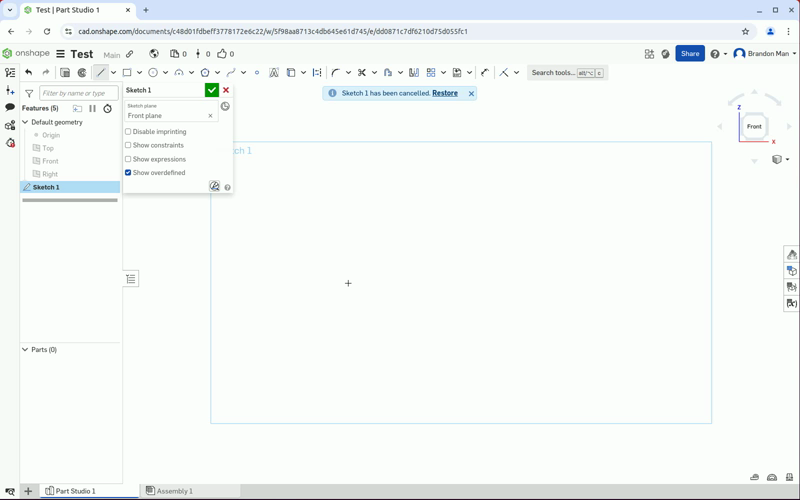
click(348, 282)
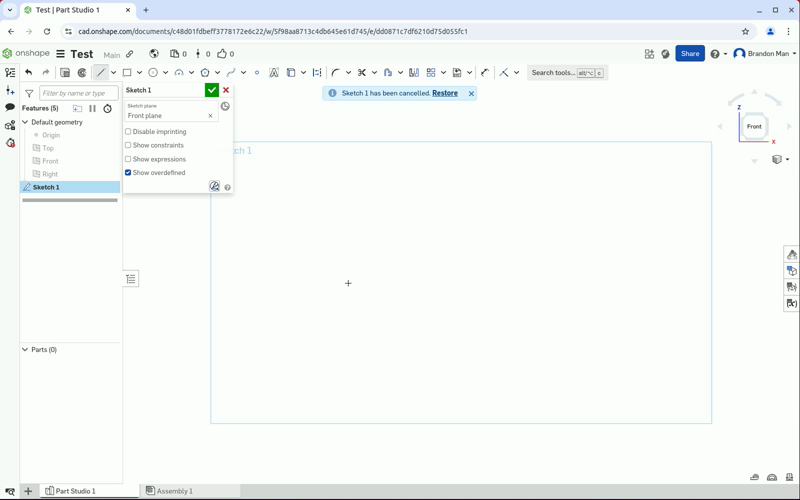
key_up(shift)
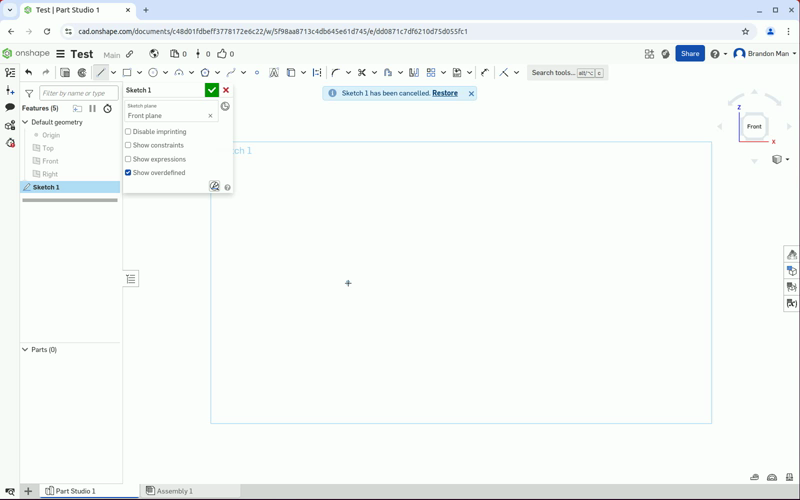
key_down(shift)
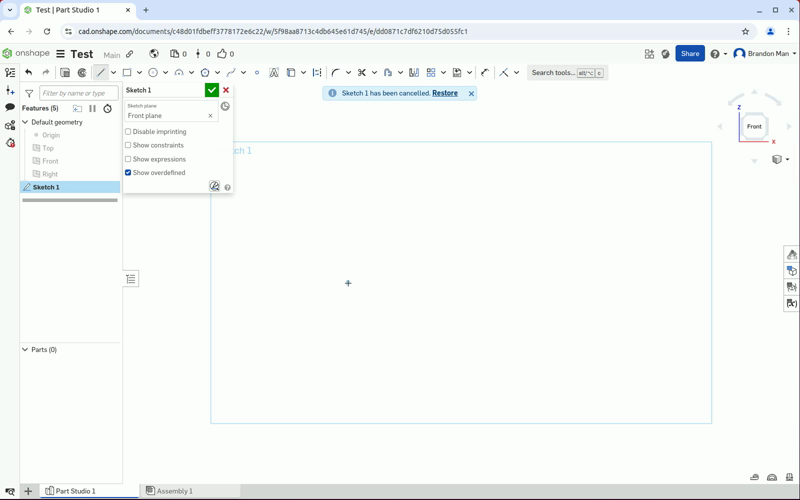
mouse_move(460, 282)
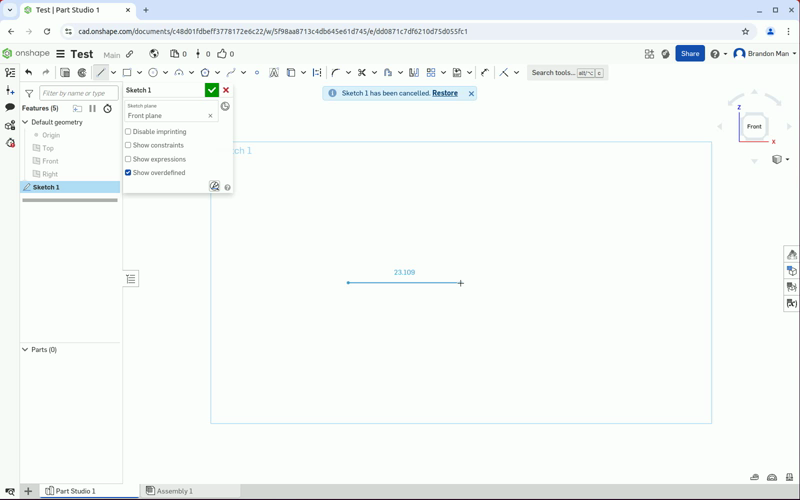
click(460, 282)
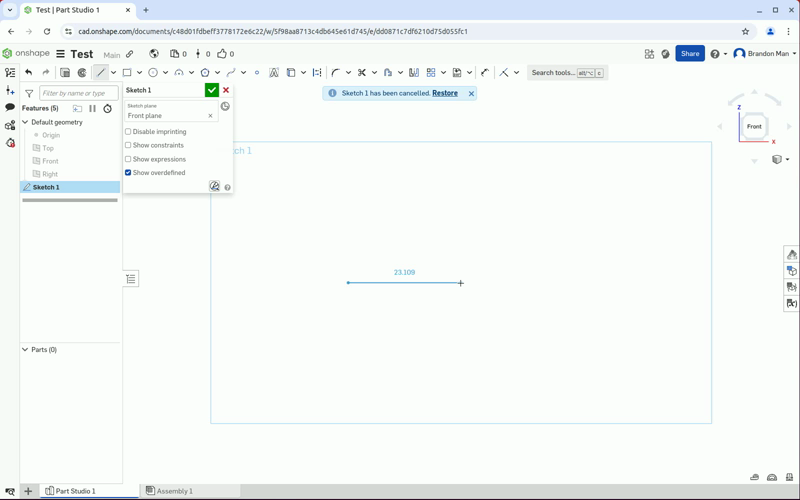
key_up(shift)
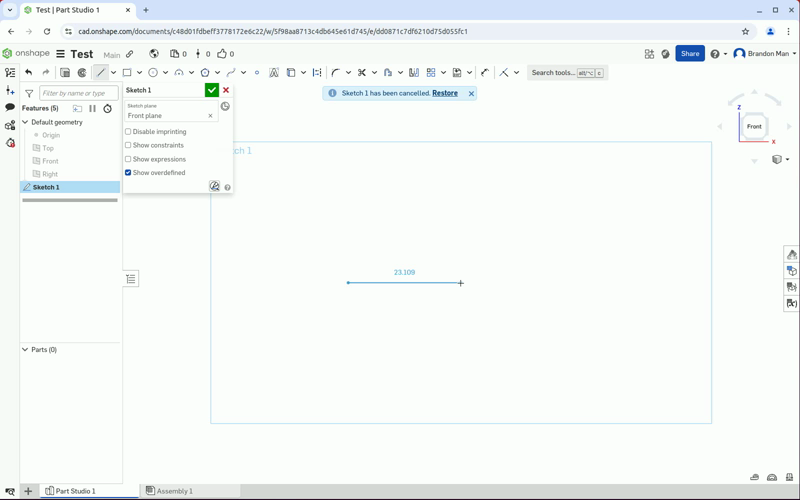
key_down(shift)
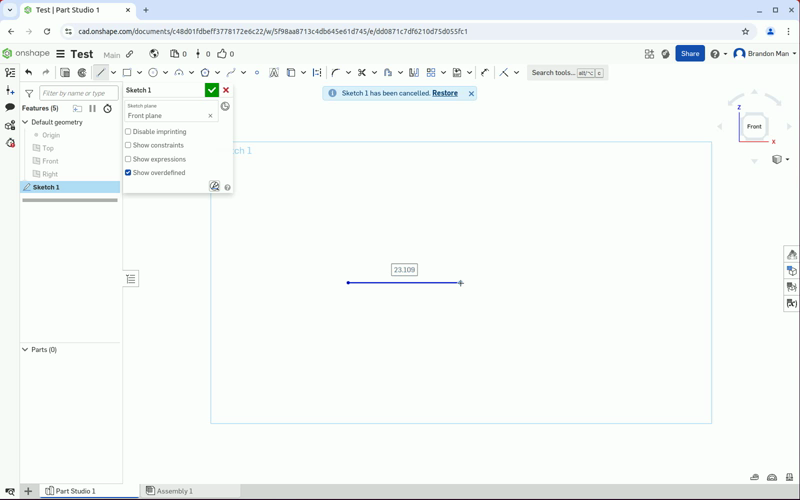
mouse_move(460, 197)
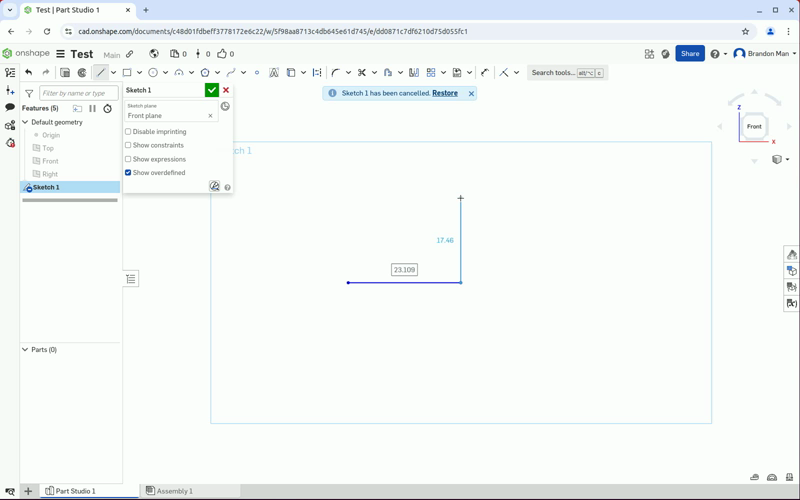
click(460, 197)
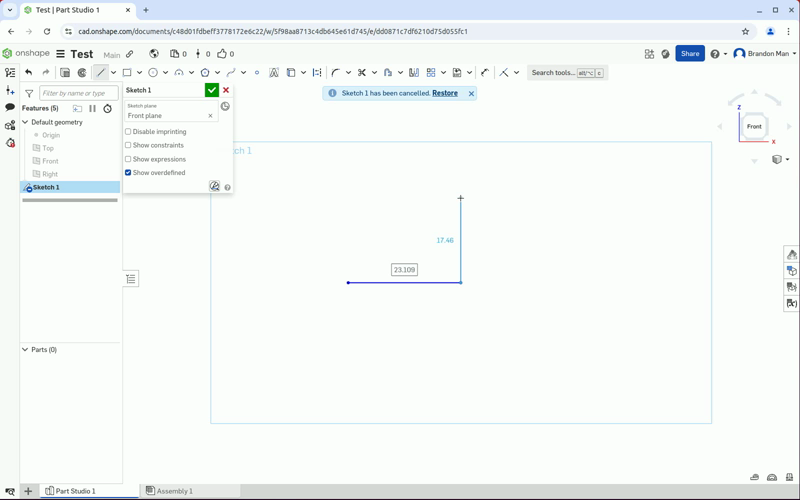
key_up(shift)
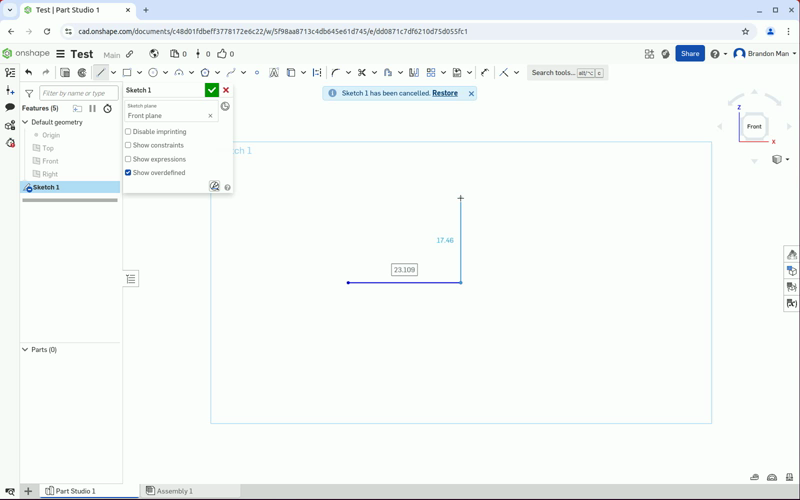
key(esc)
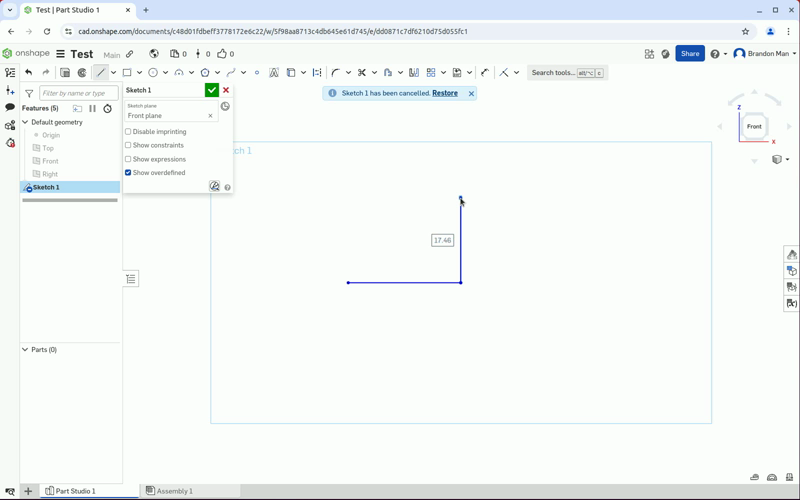
key(a)
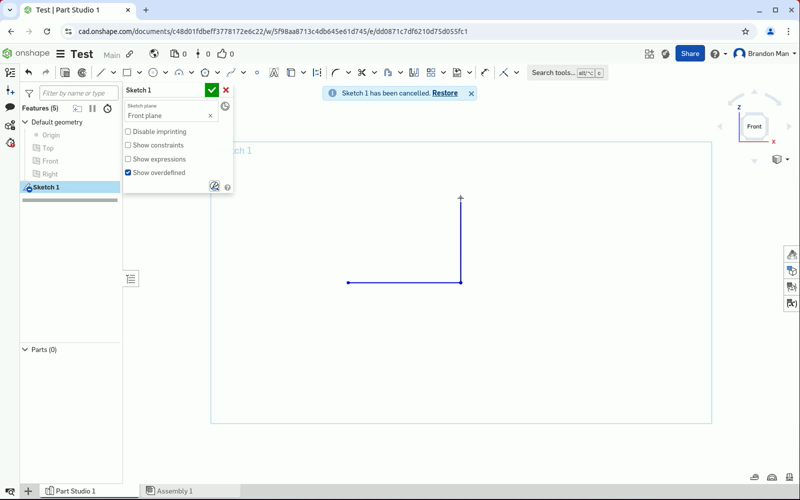
mouse_move(460, 197)
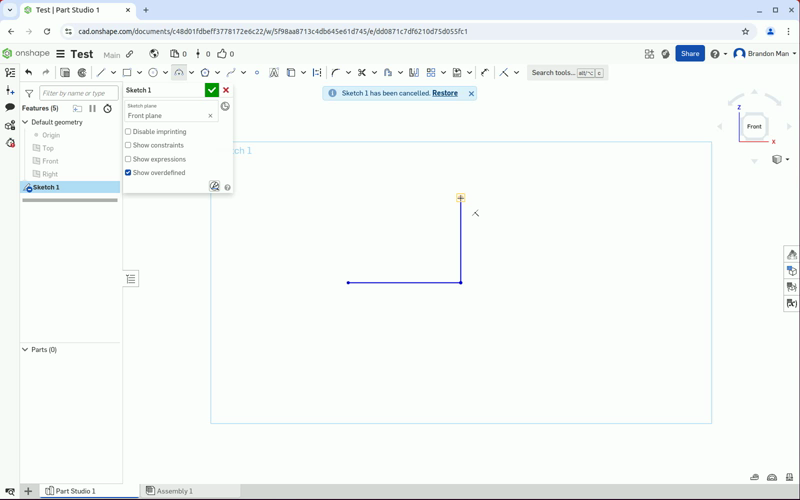
click(460, 197)
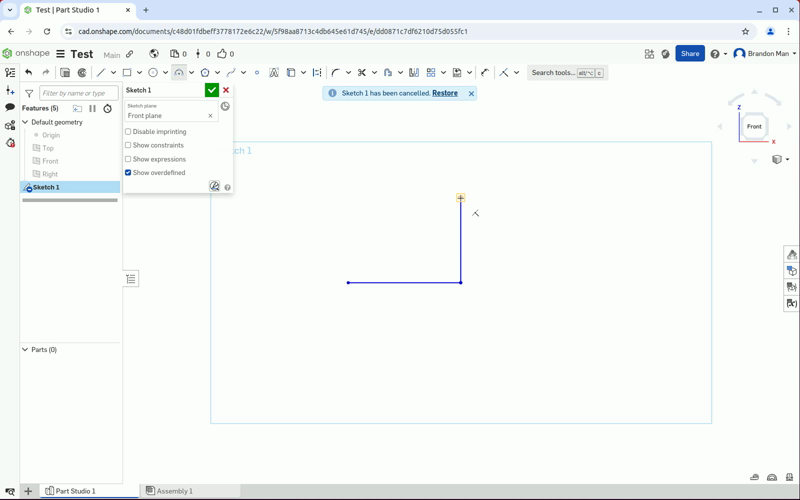
key_down(shift)
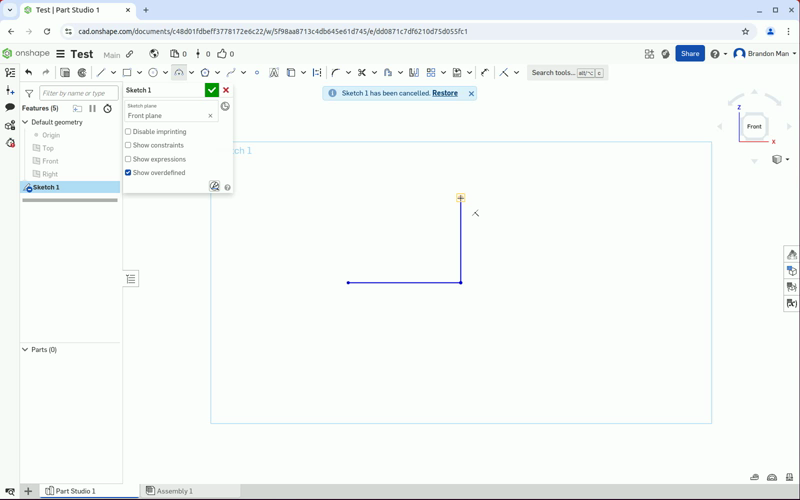
mouse_move(458, 195)
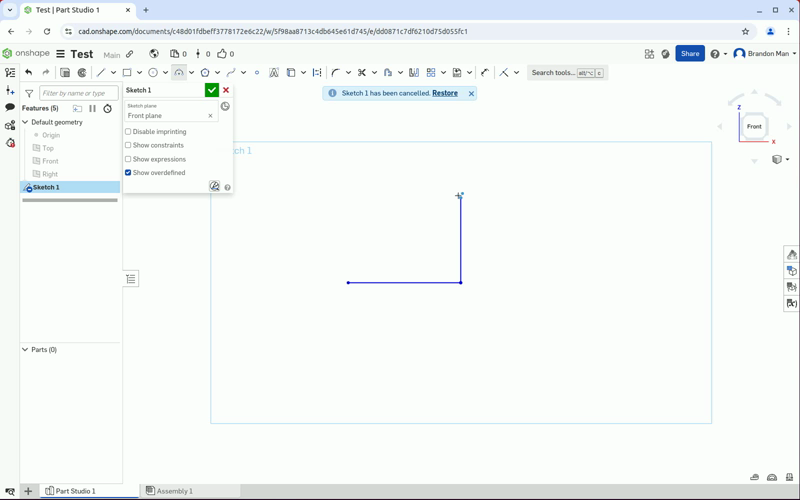
scroll(6)
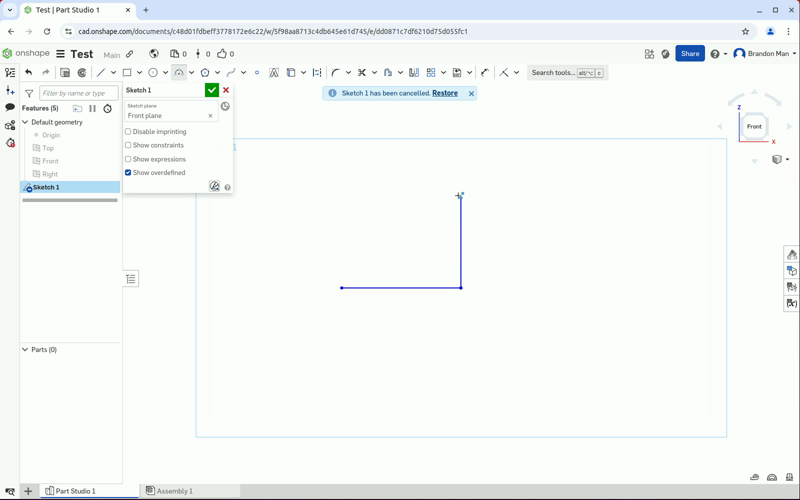
scroll(6)
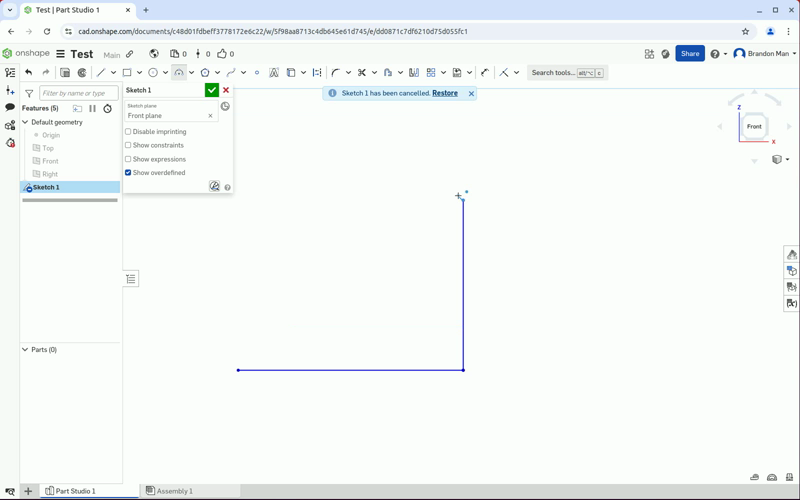
scroll(6)
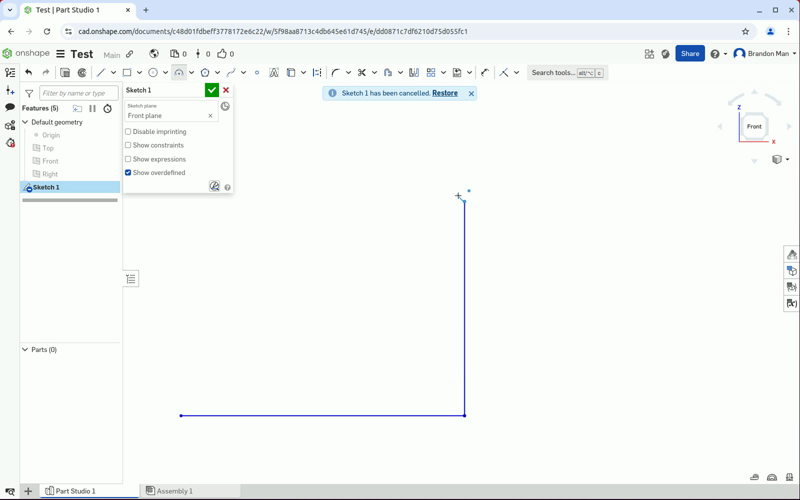
scroll(6)
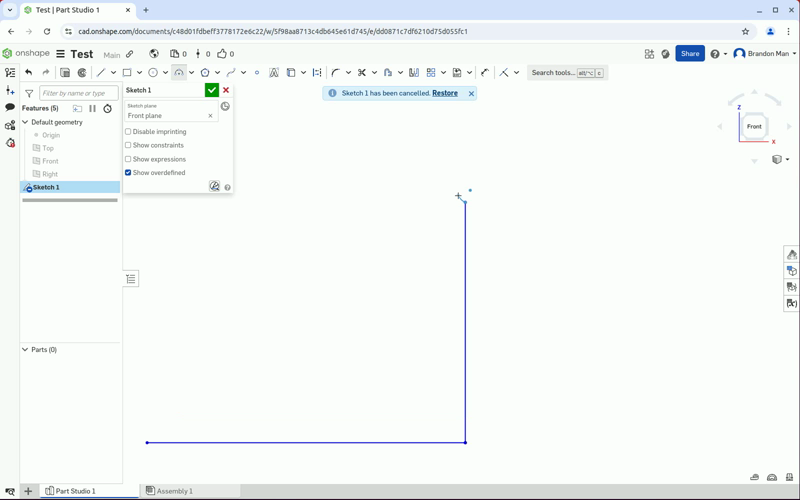
scroll(6)
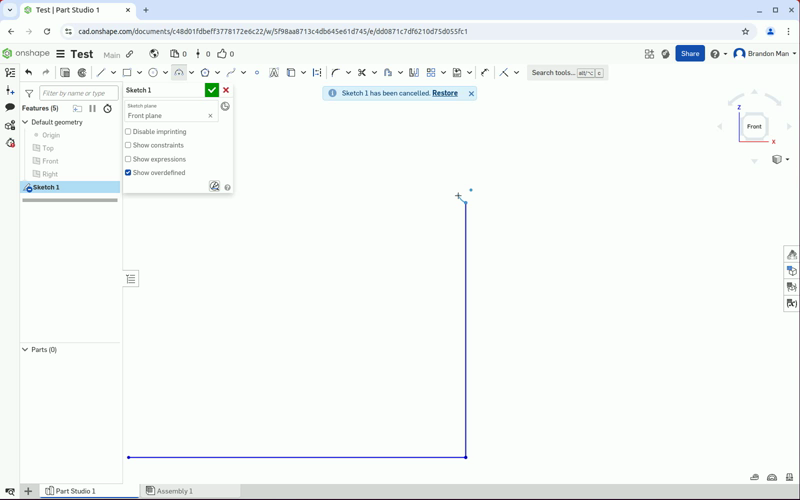
scroll(6)
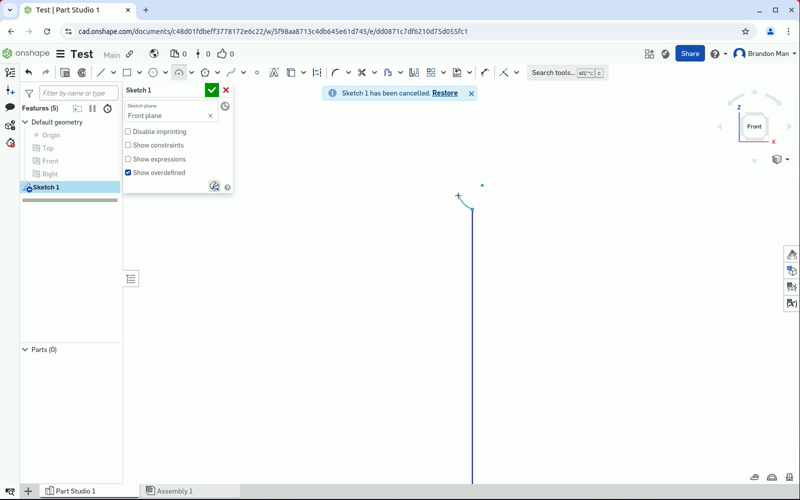
scroll(6)
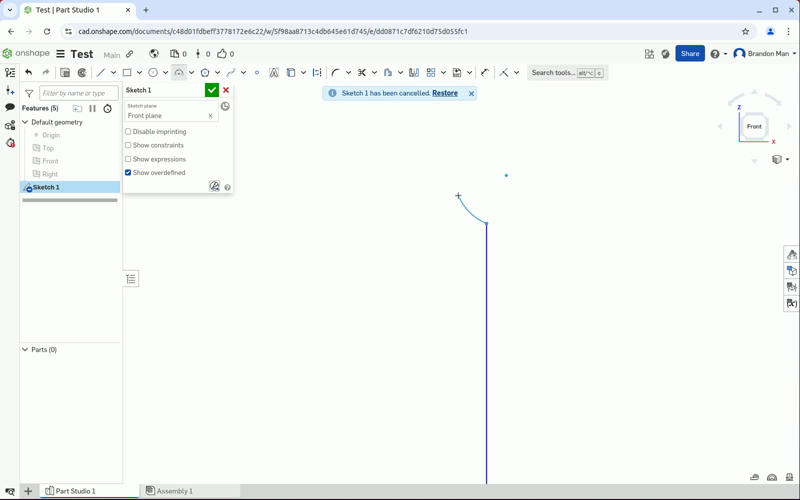
click(458, 195)
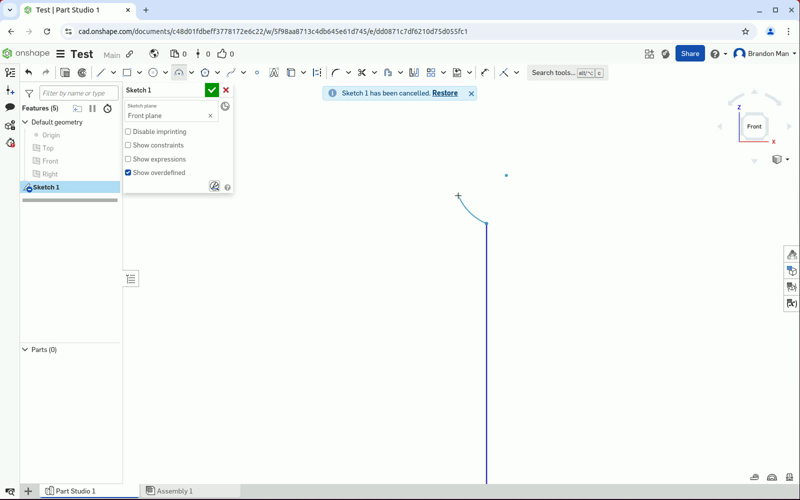
scroll(-6)
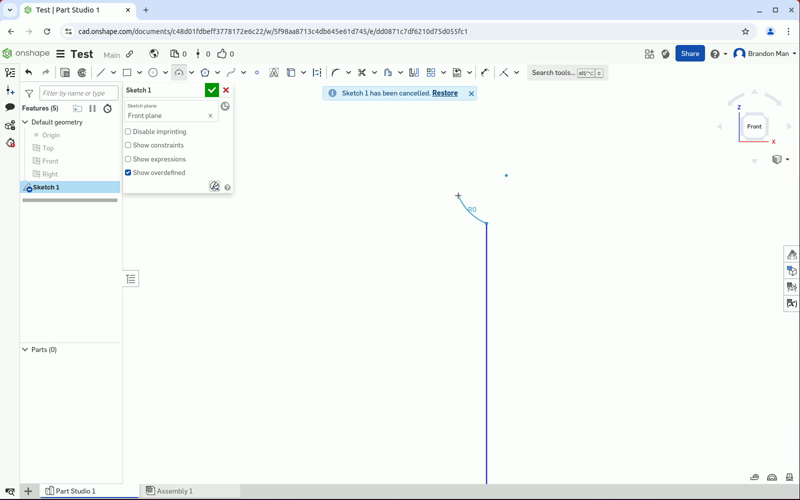
scroll(-6)
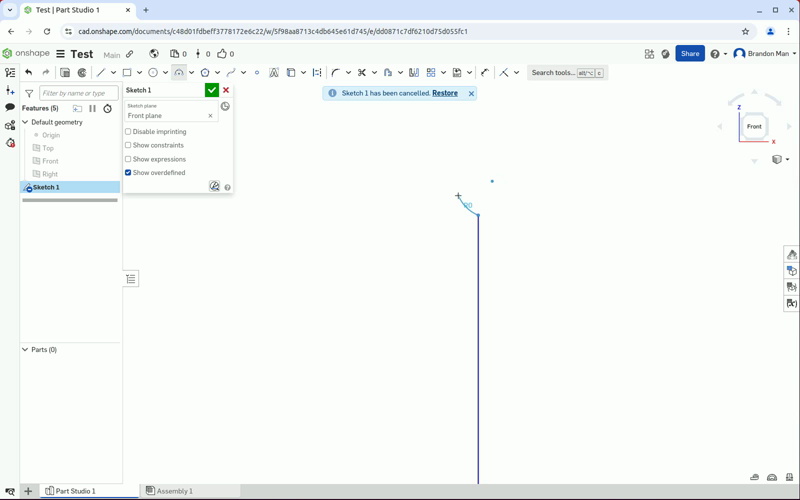
scroll(-6)
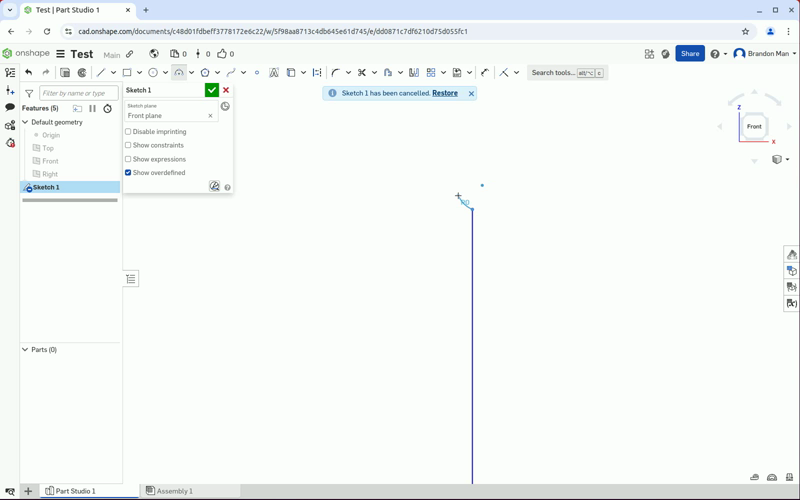
scroll(-6)
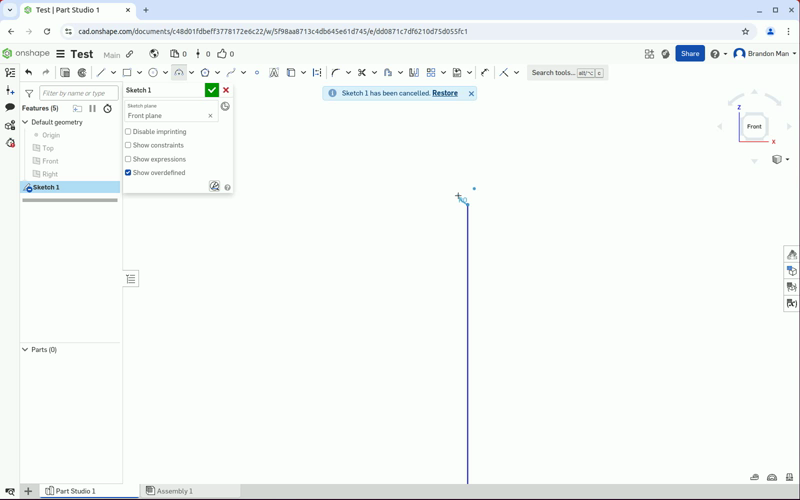
scroll(-6)
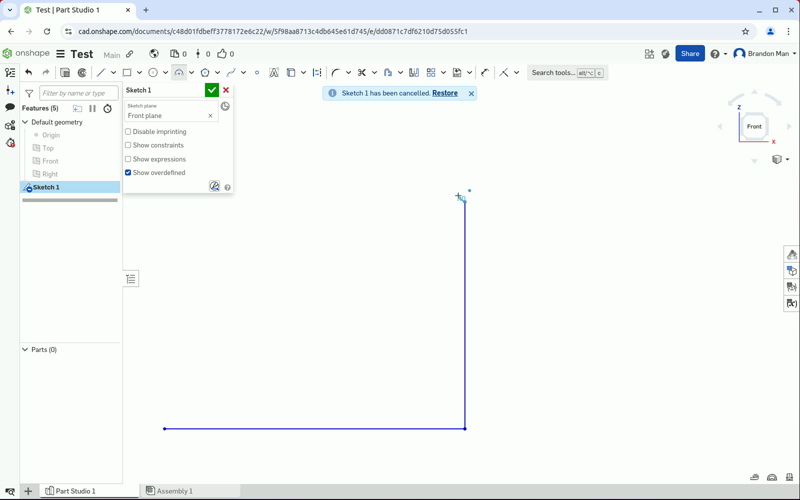
scroll(-6)
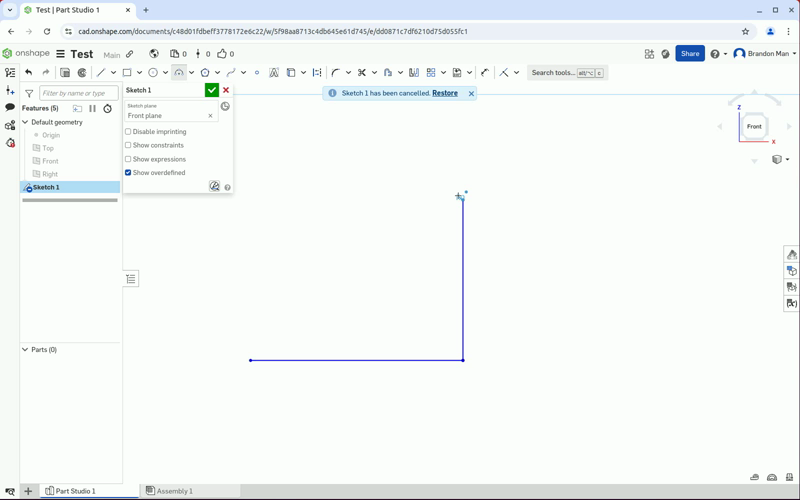
scroll(-6)
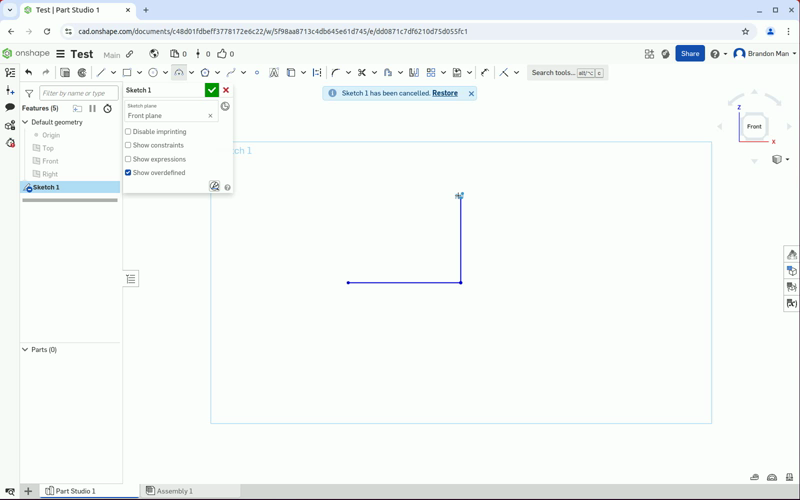
mouse_move(460, 195)
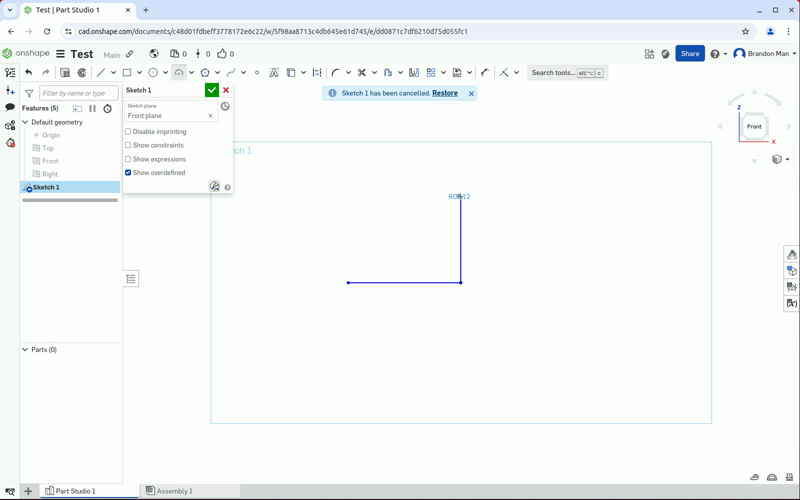
scroll(6)
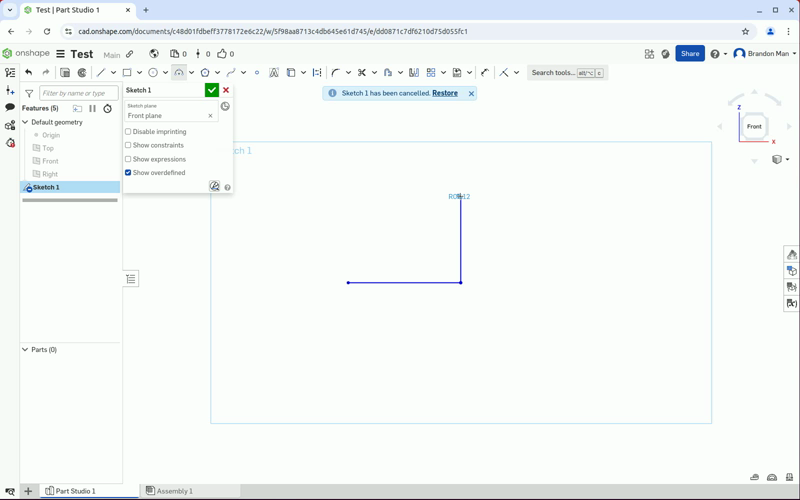
scroll(6)
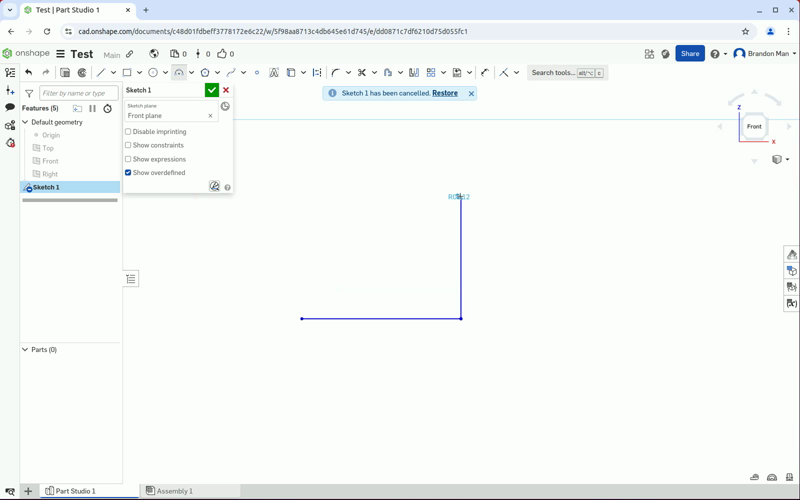
scroll(6)
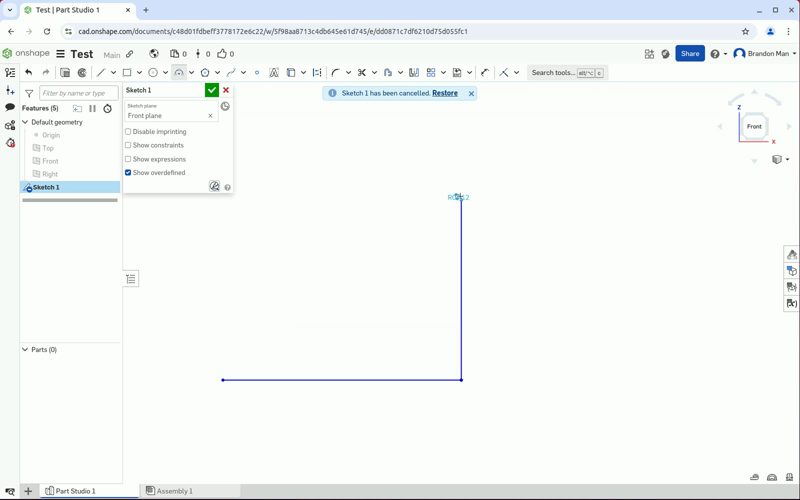
scroll(6)
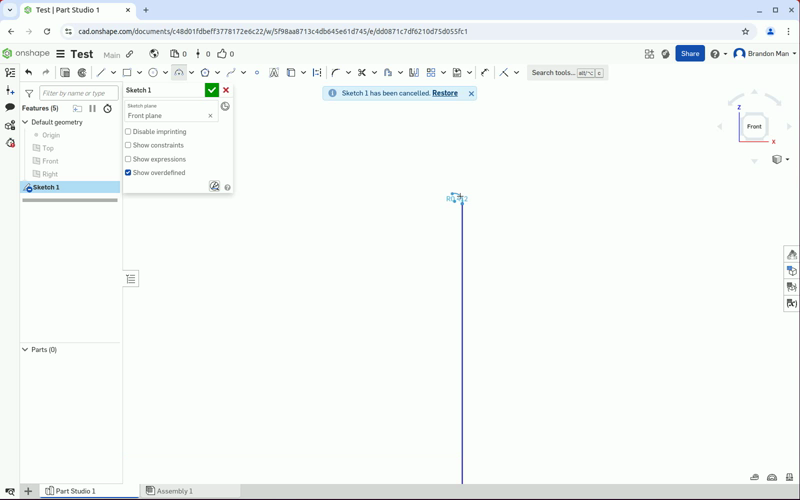
scroll(6)
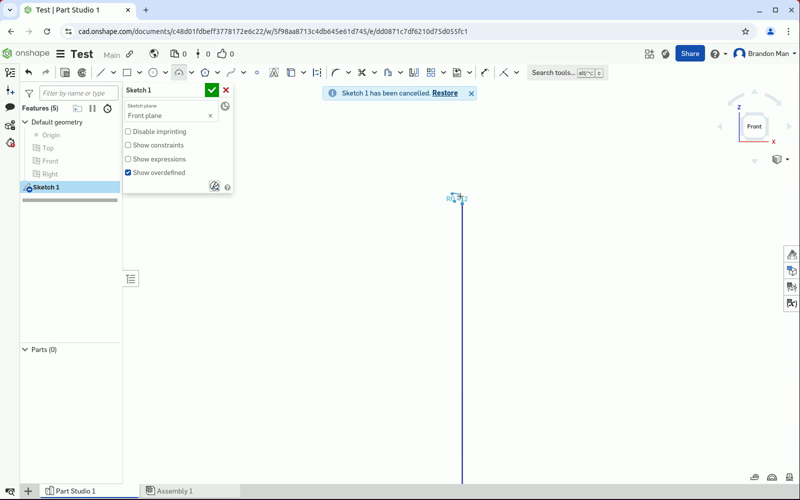
scroll(6)
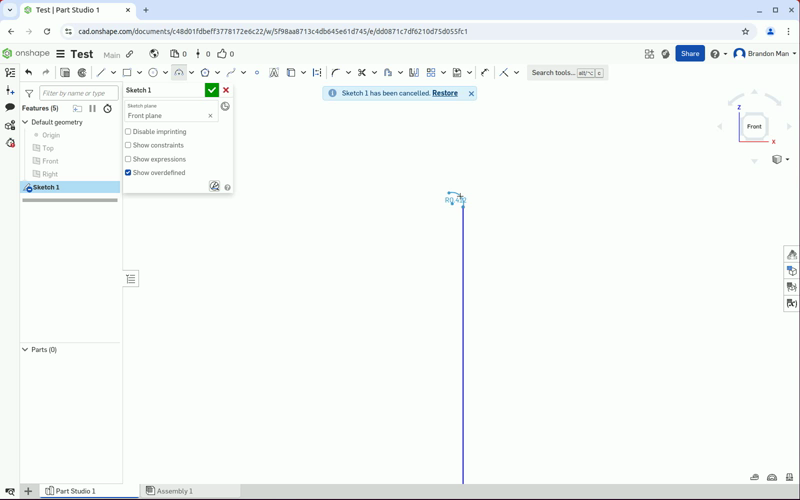
scroll(6)
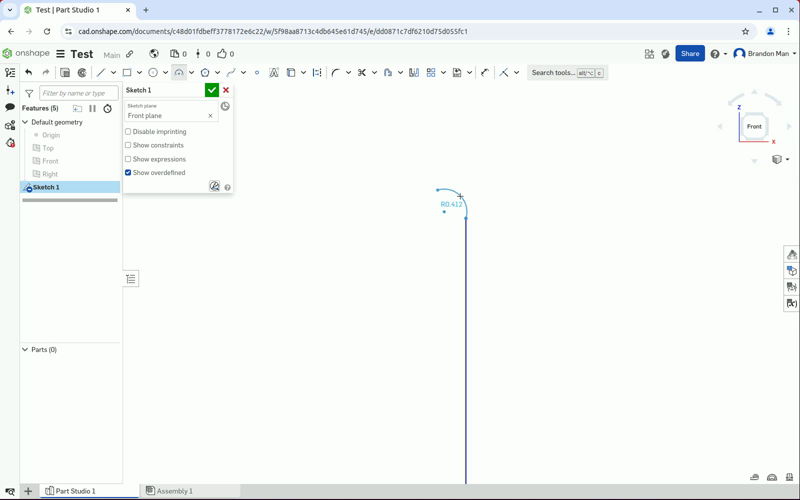
click(460, 195)
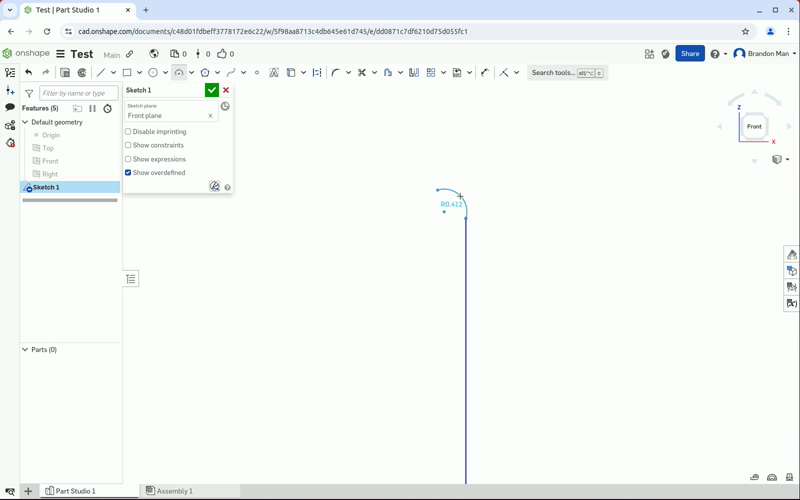
scroll(-6)
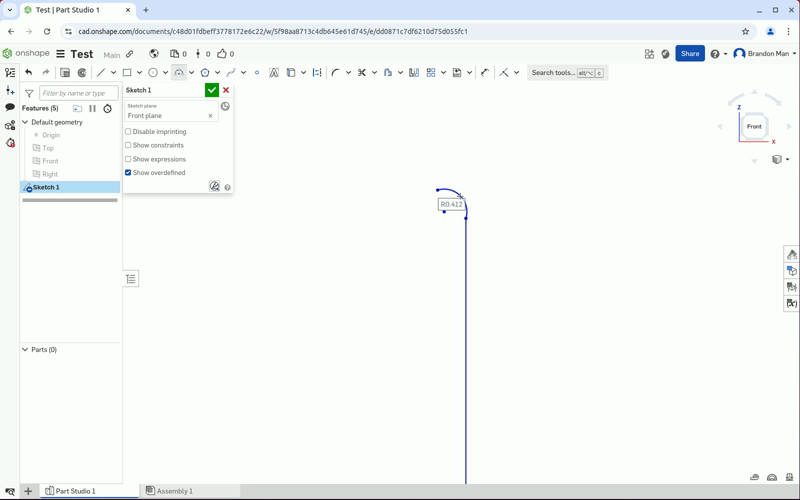
scroll(-6)
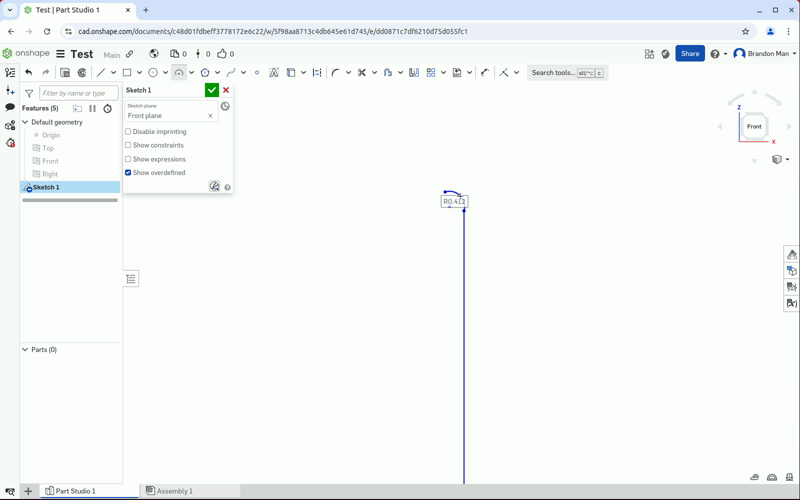
scroll(-6)
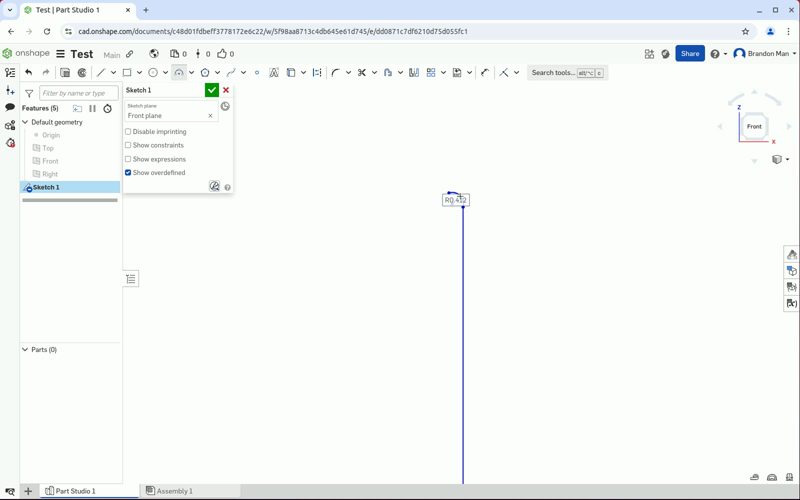
scroll(-6)
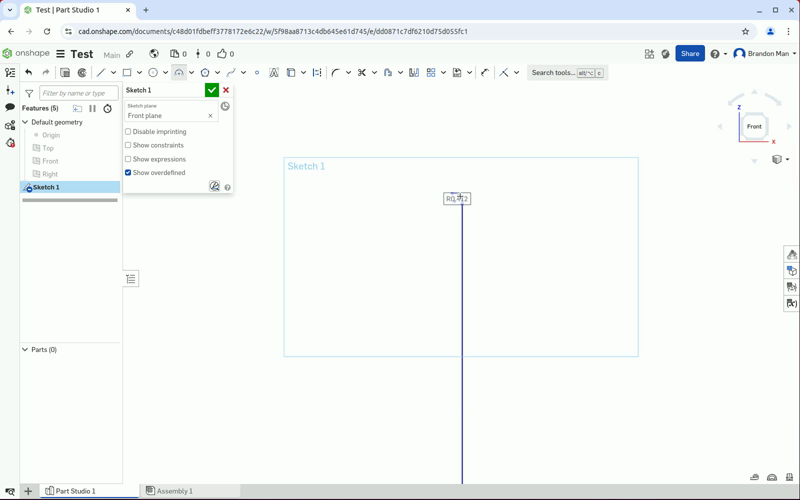
scroll(-6)
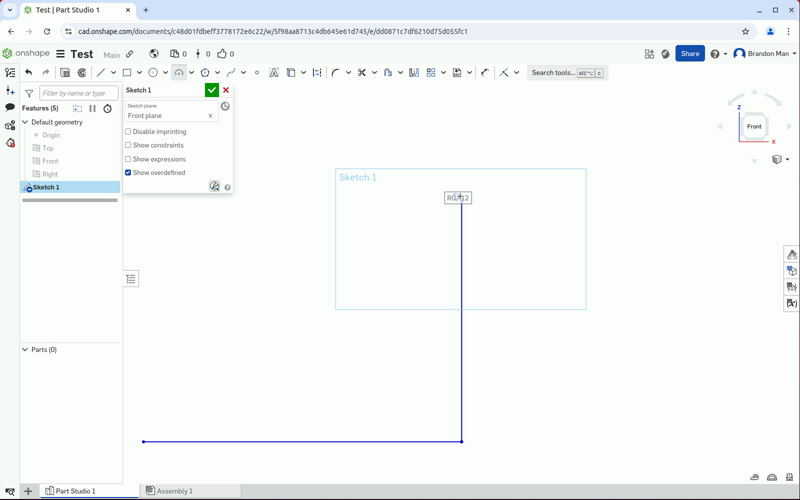
scroll(-6)
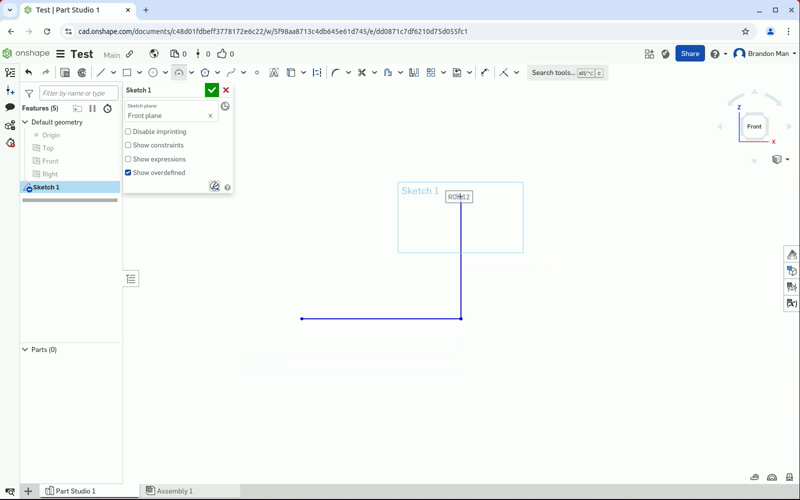
scroll(-6)
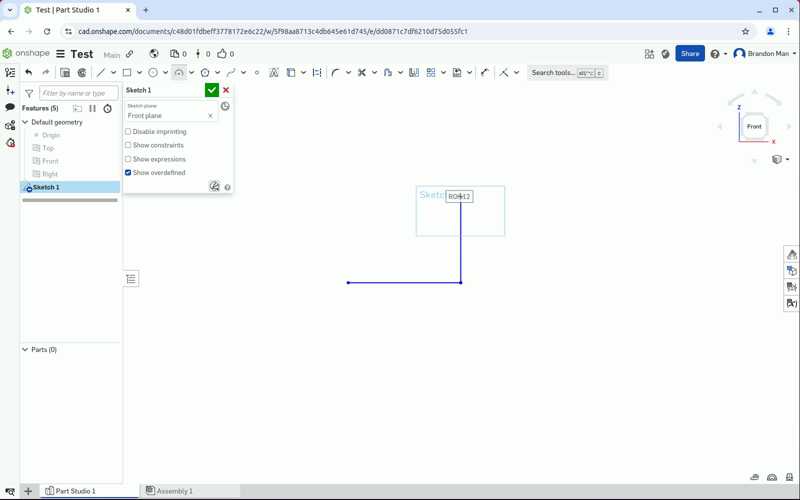
key_up(shift)
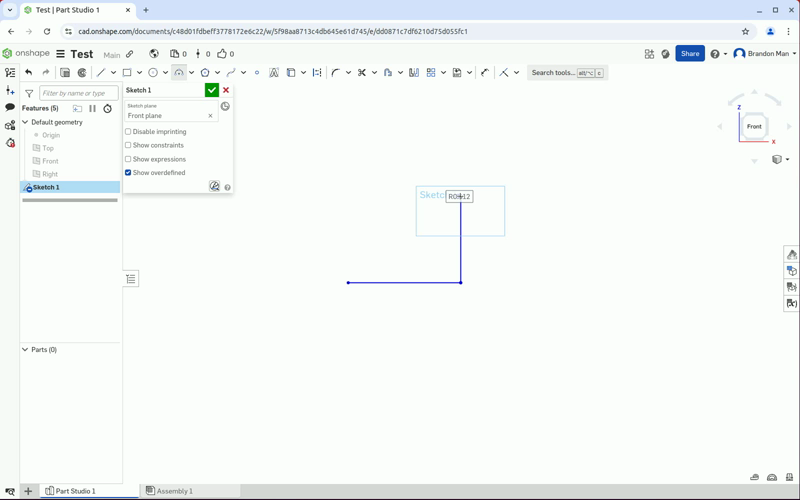
key(esc)
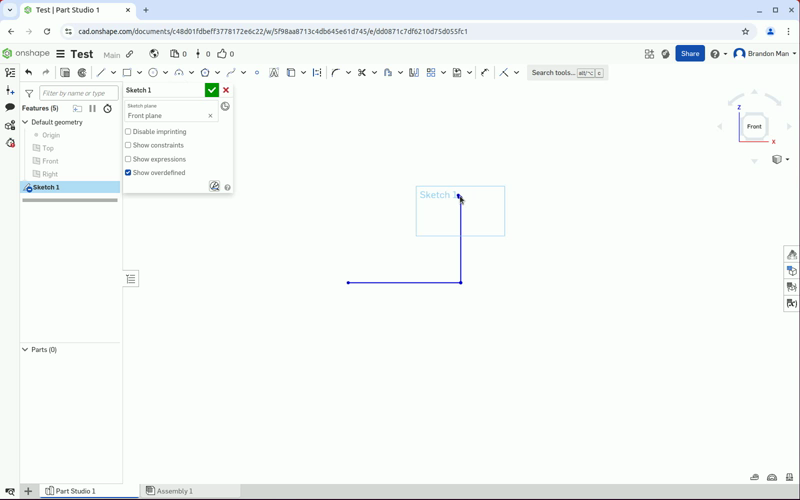
key(l)
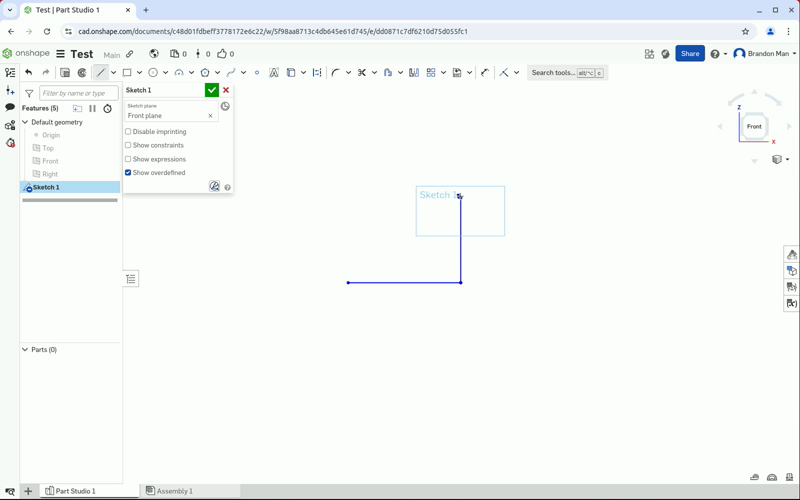
mouse_move(458, 195)
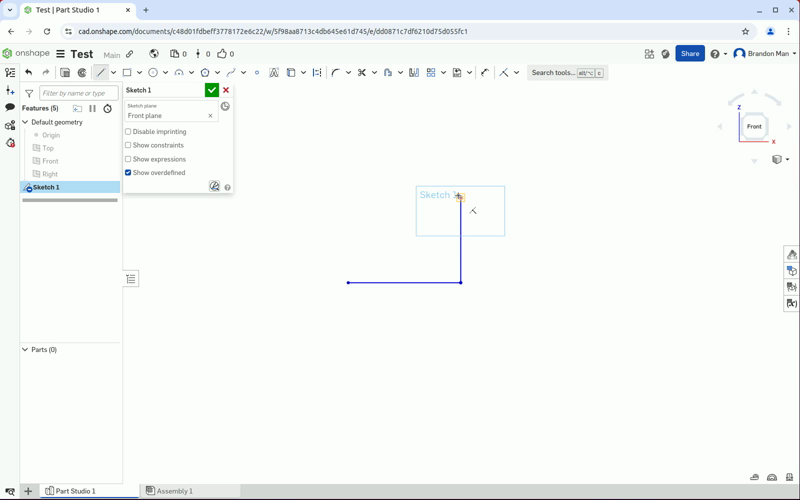
scroll(6)
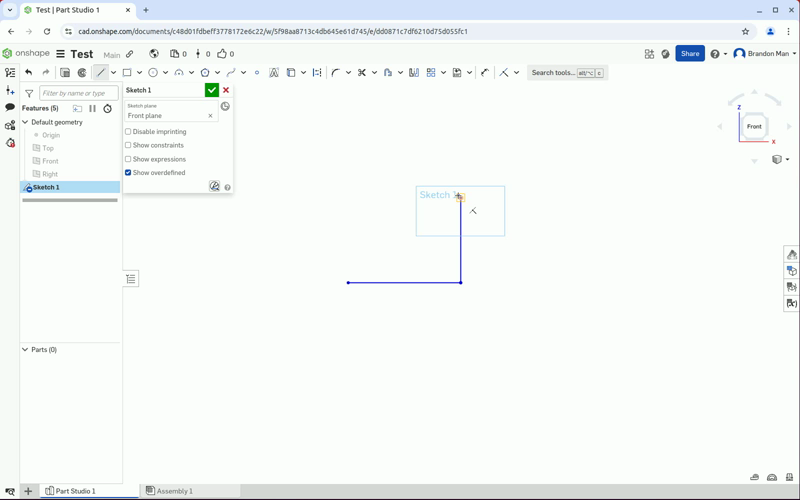
scroll(6)
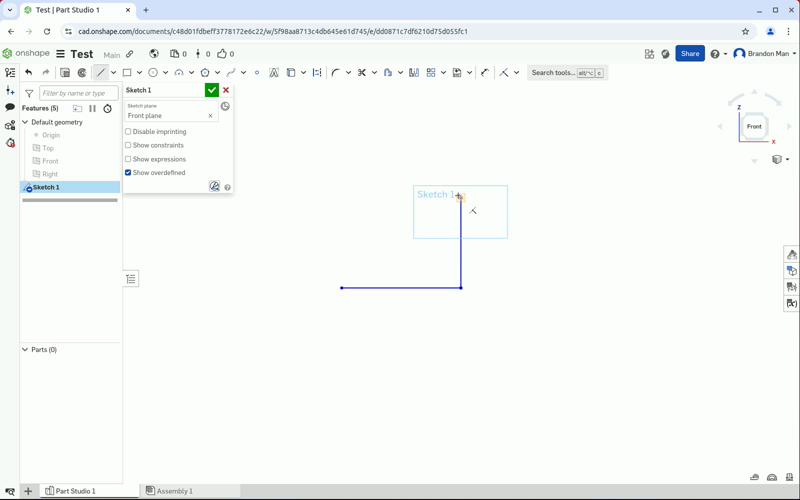
scroll(6)
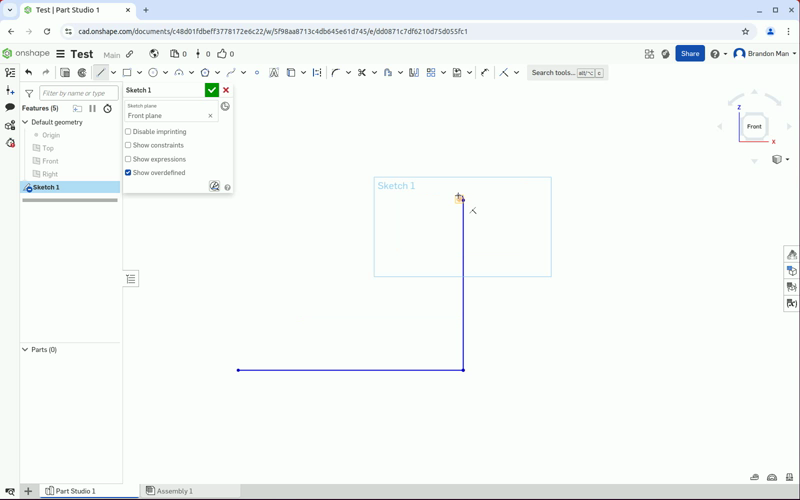
scroll(6)
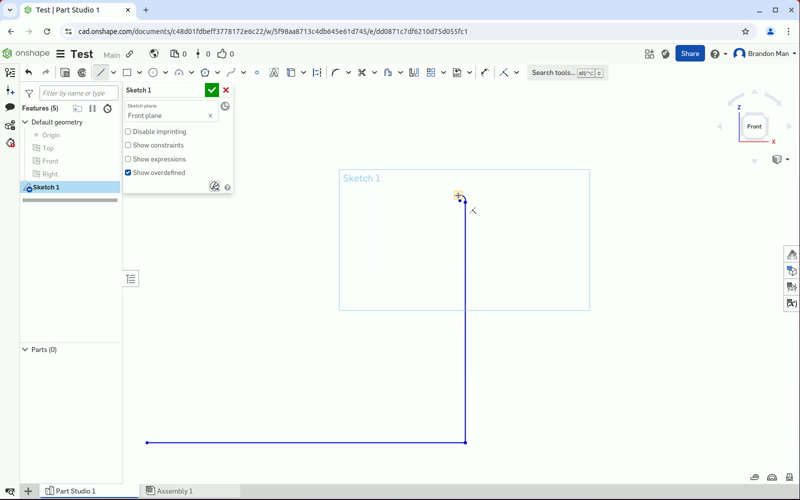
scroll(6)
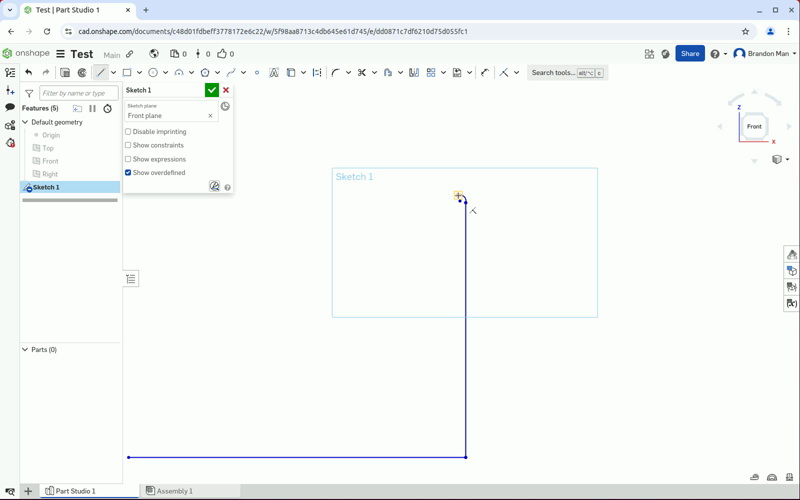
scroll(6)
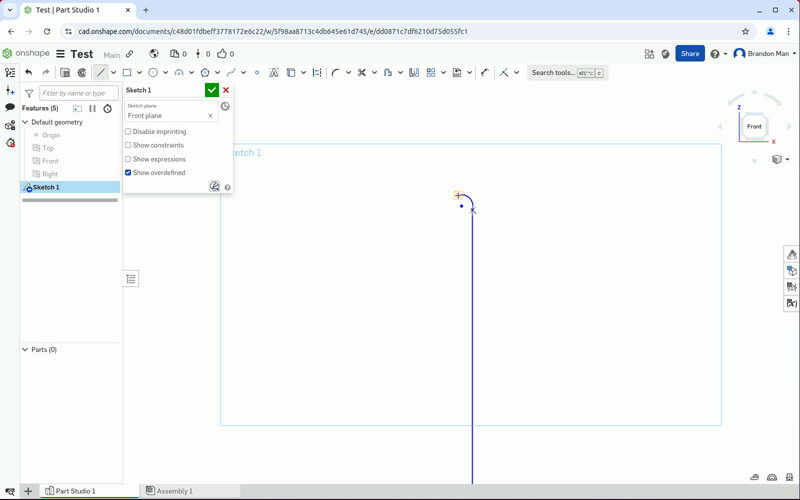
scroll(6)
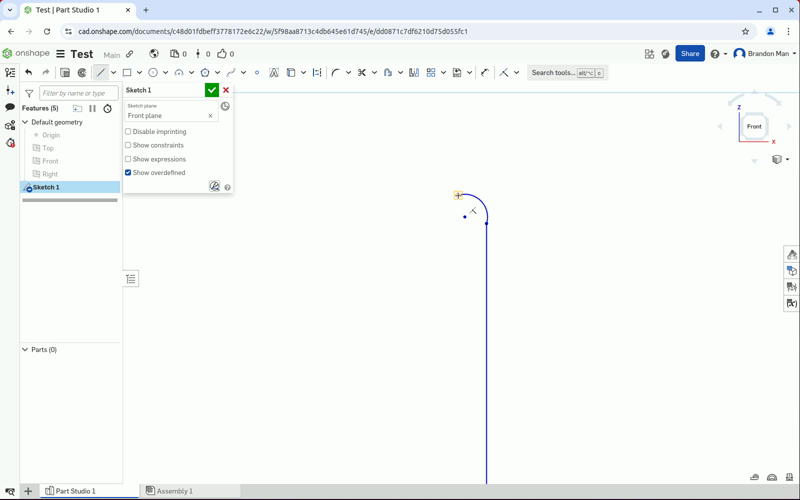
click(458, 195)
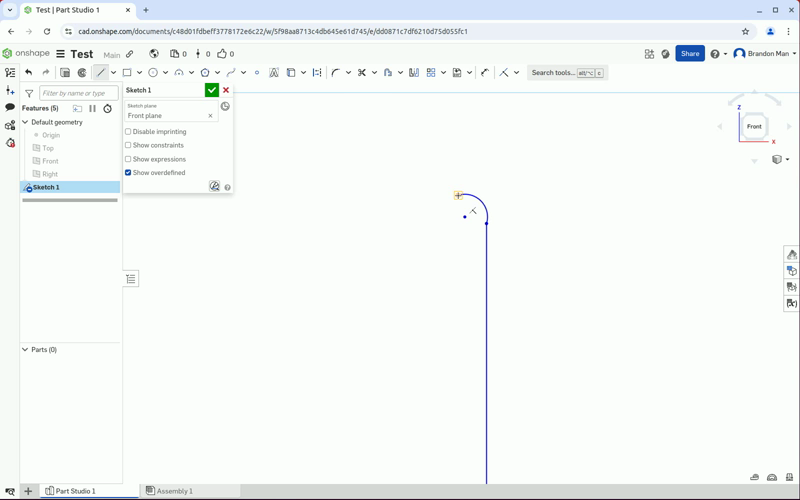
scroll(-6)
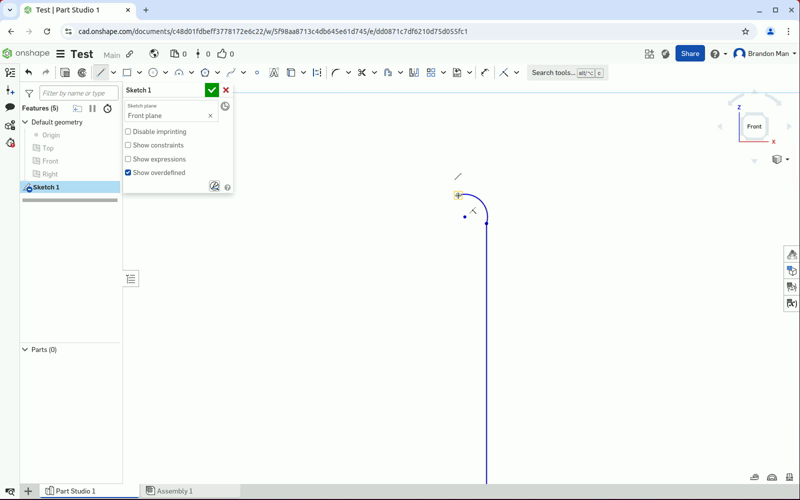
scroll(-6)
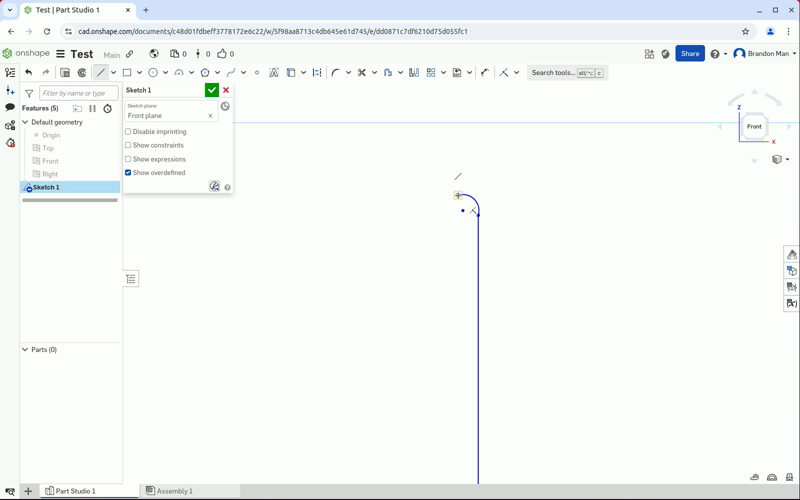
scroll(-6)
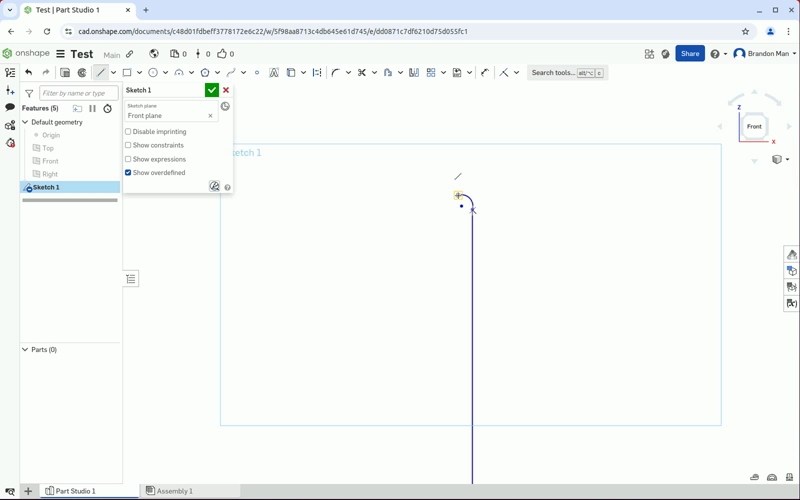
scroll(-6)
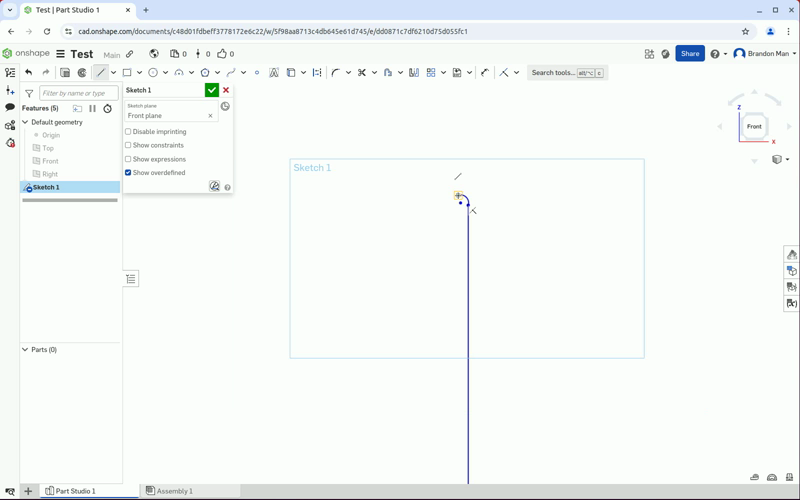
scroll(-6)
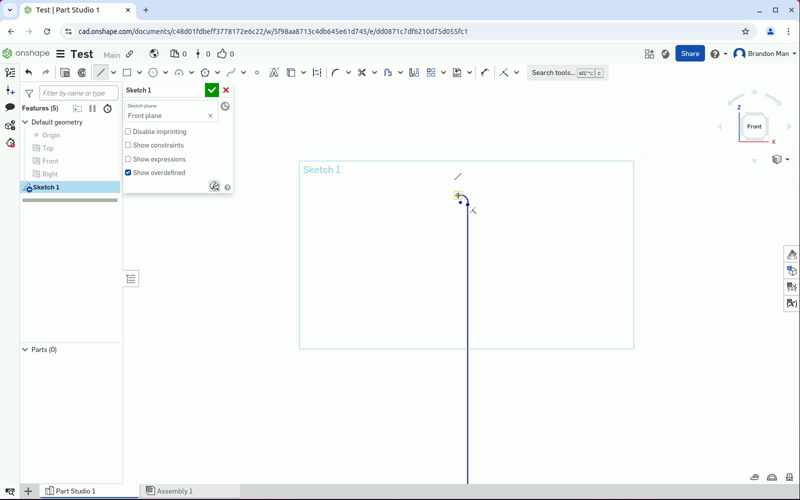
scroll(-6)
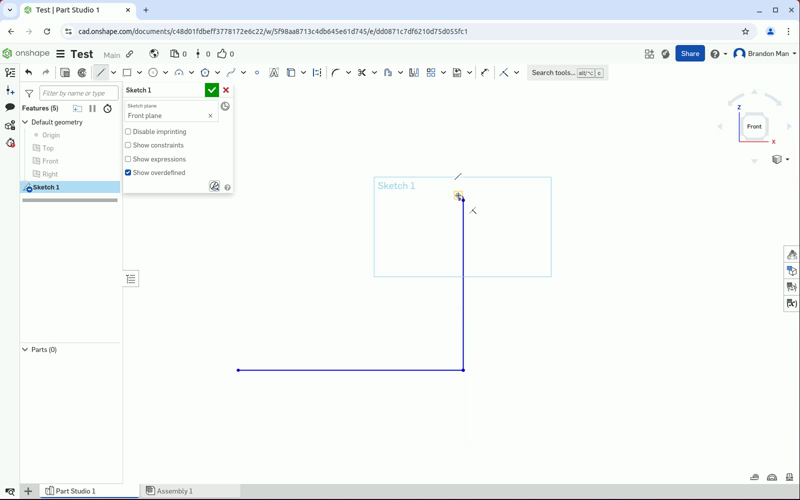
scroll(-6)
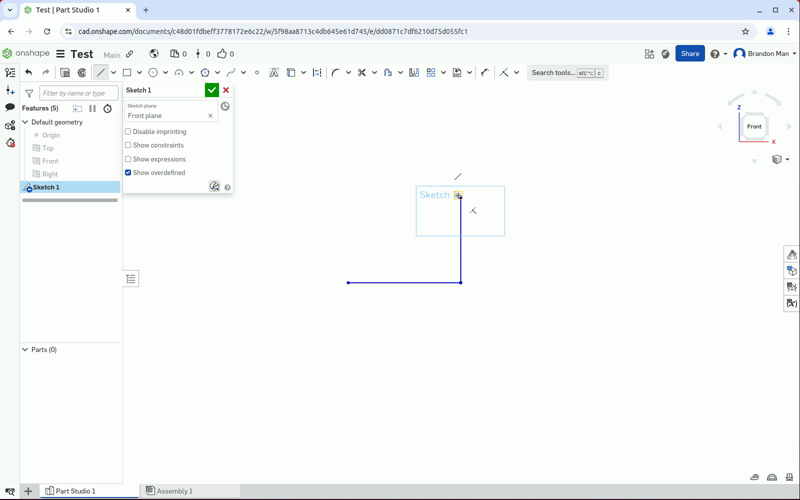
key_down(shift)
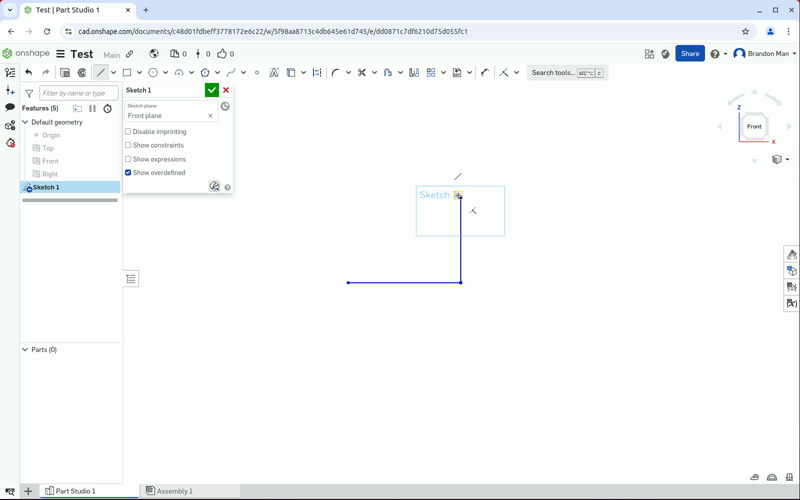
mouse_move(350, 195)
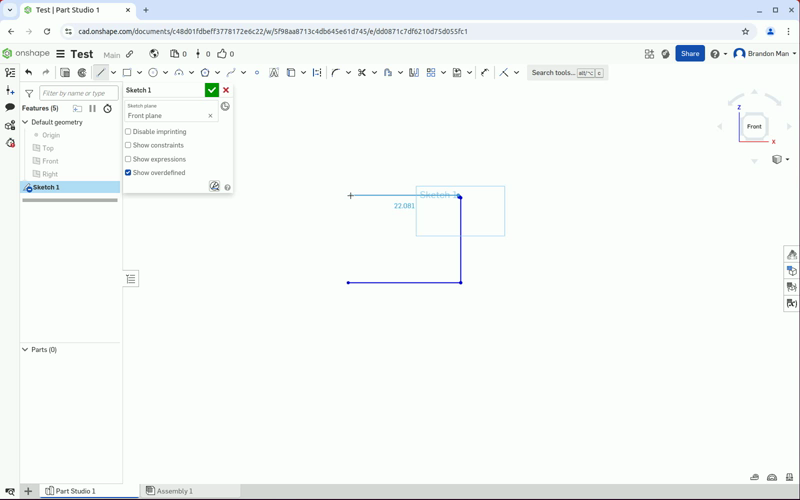
click(350, 195)
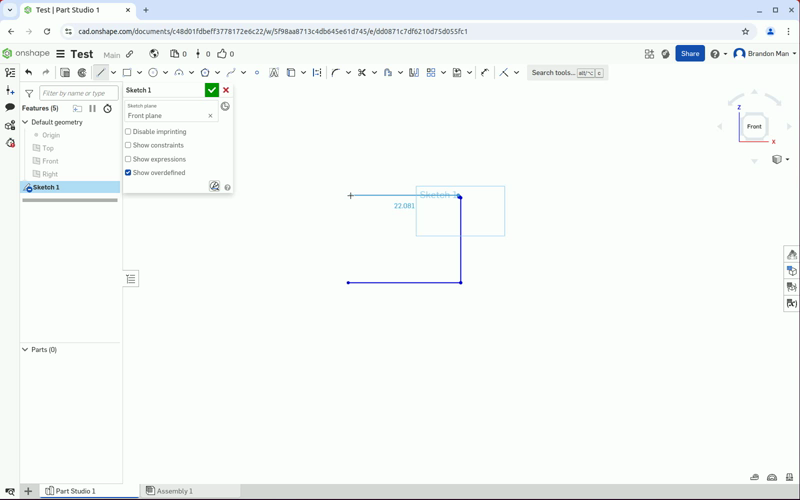
key_up(shift)
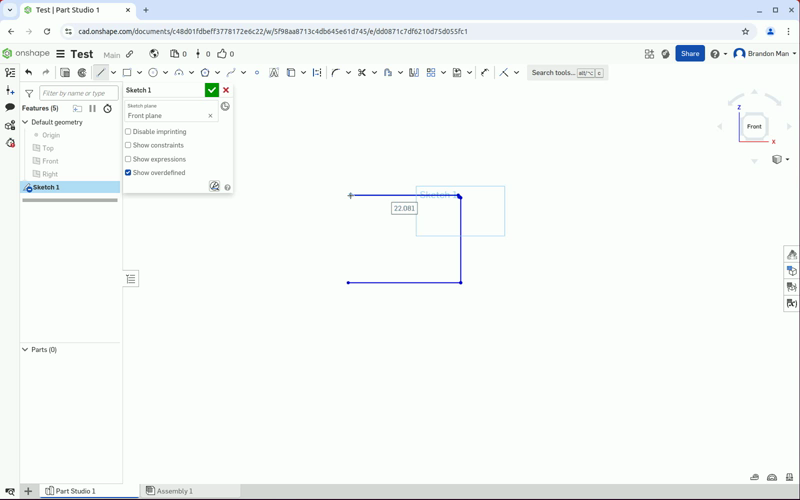
key(esc)
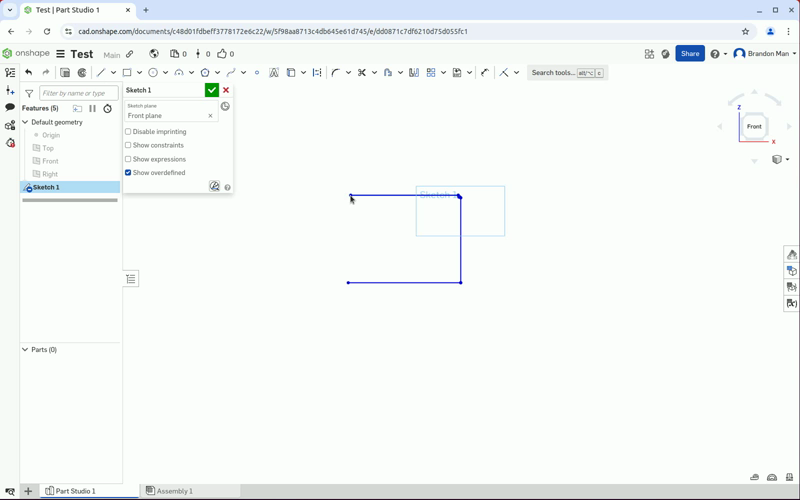
key(a)
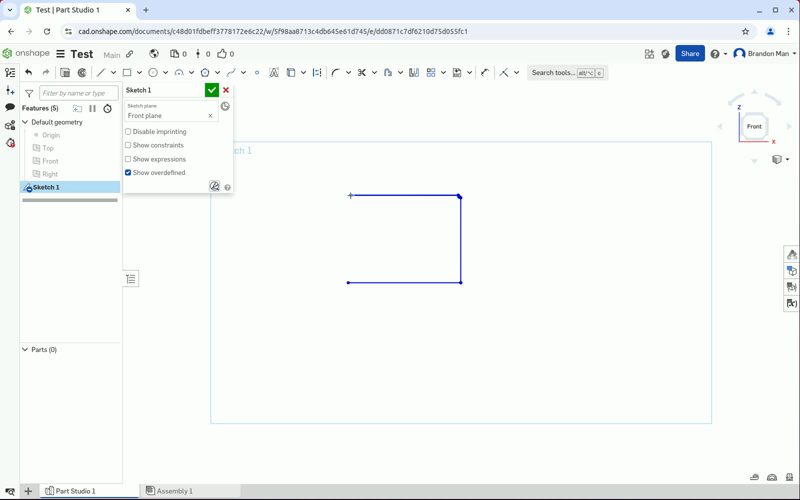
mouse_move(350, 195)
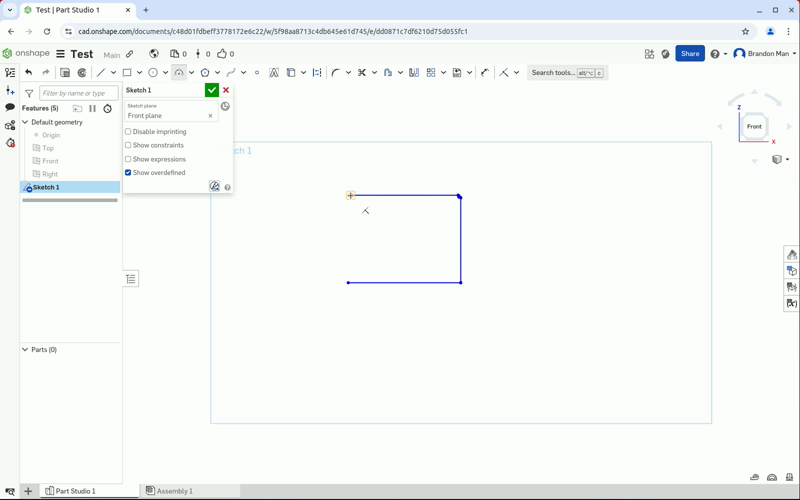
click(350, 195)
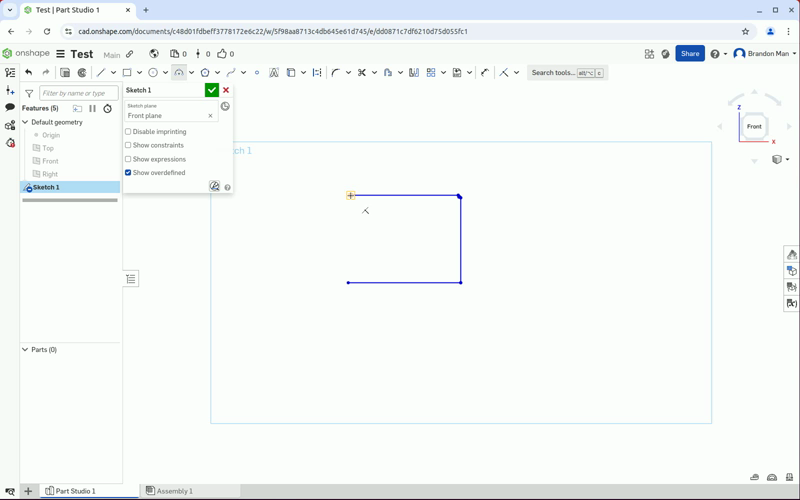
key_down(shift)
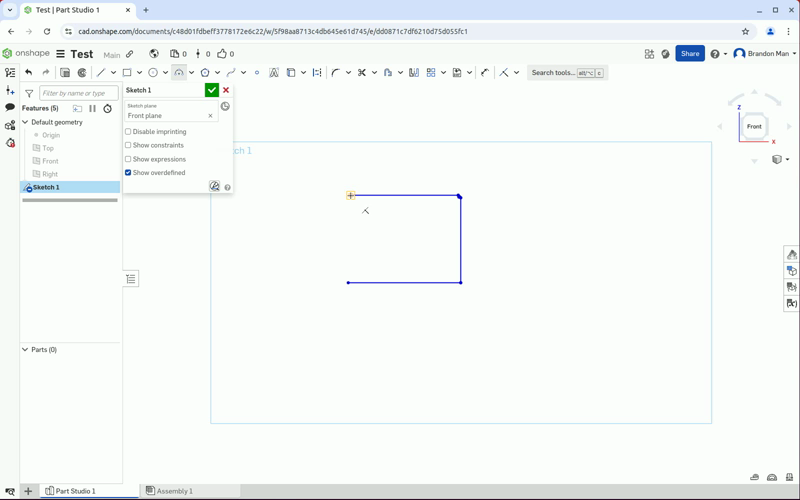
mouse_move(348, 197)
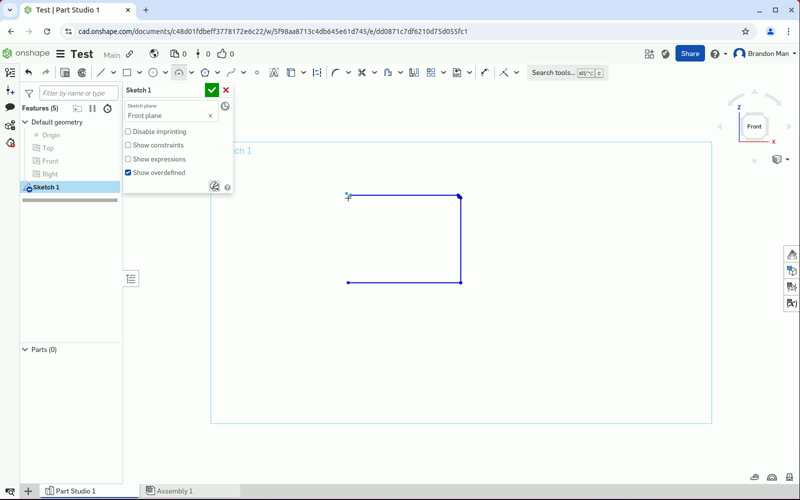
scroll(6)
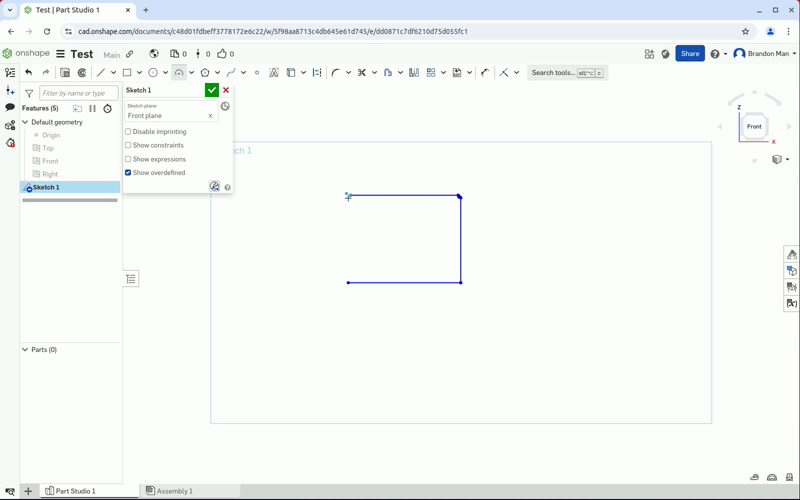
scroll(6)
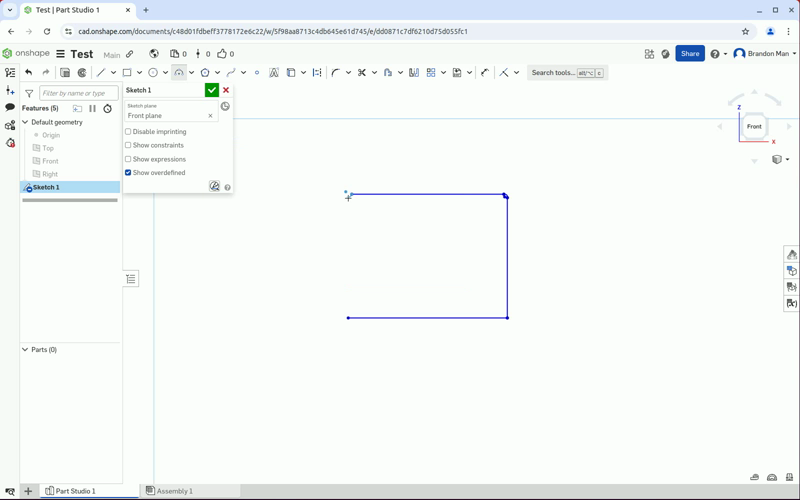
scroll(6)
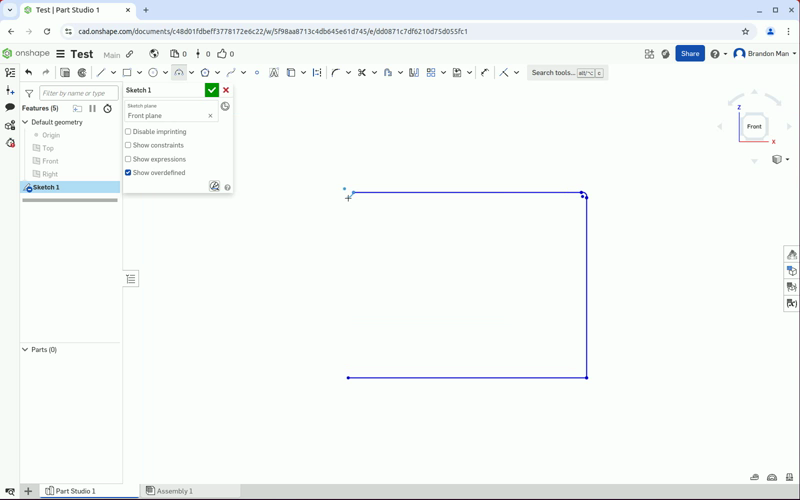
scroll(6)
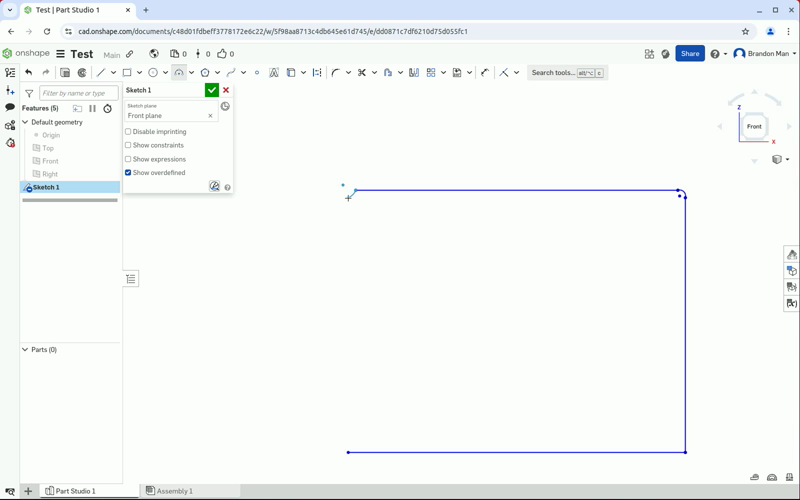
scroll(6)
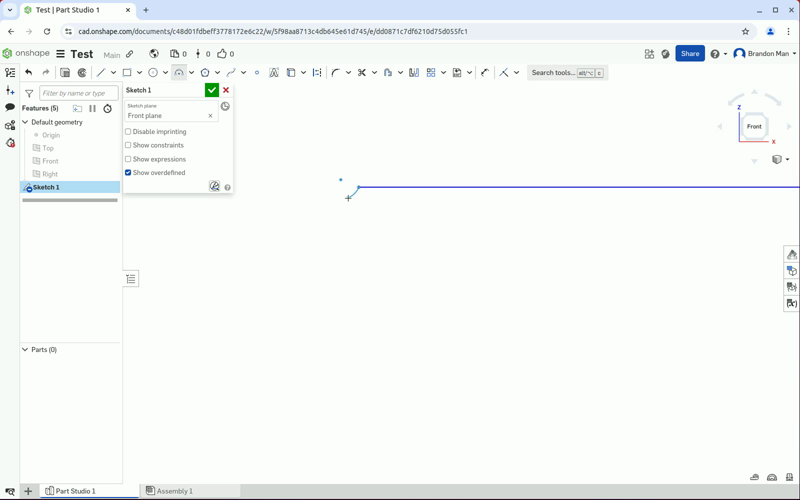
scroll(6)
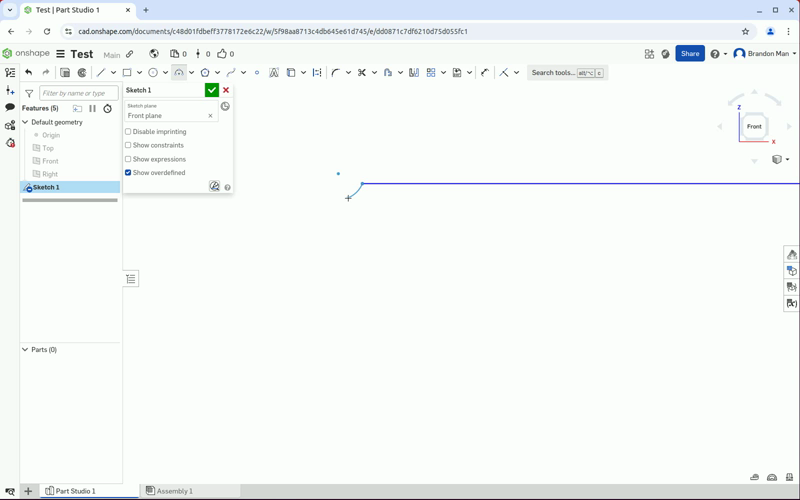
scroll(6)
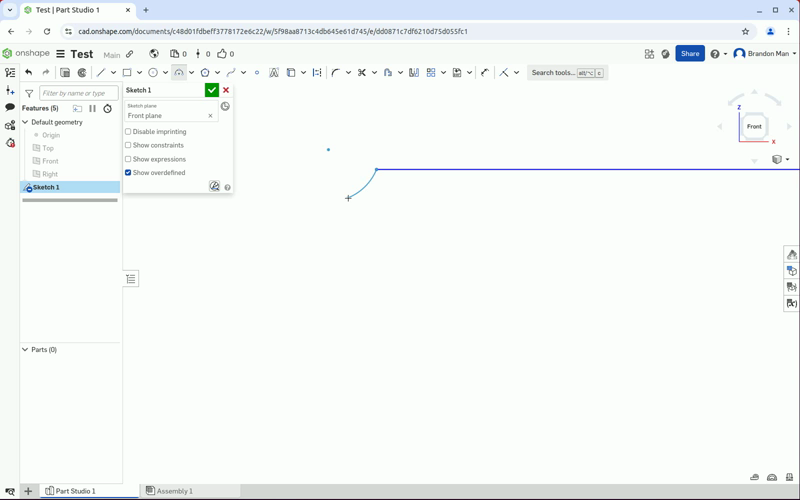
click(348, 197)
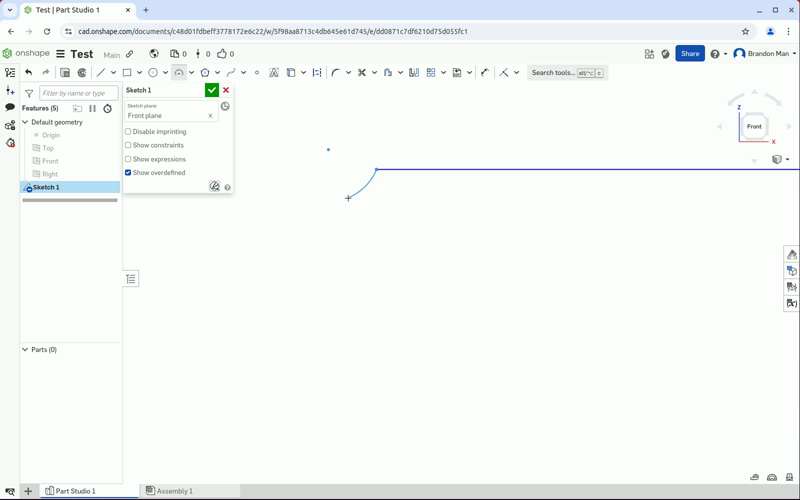
scroll(-6)
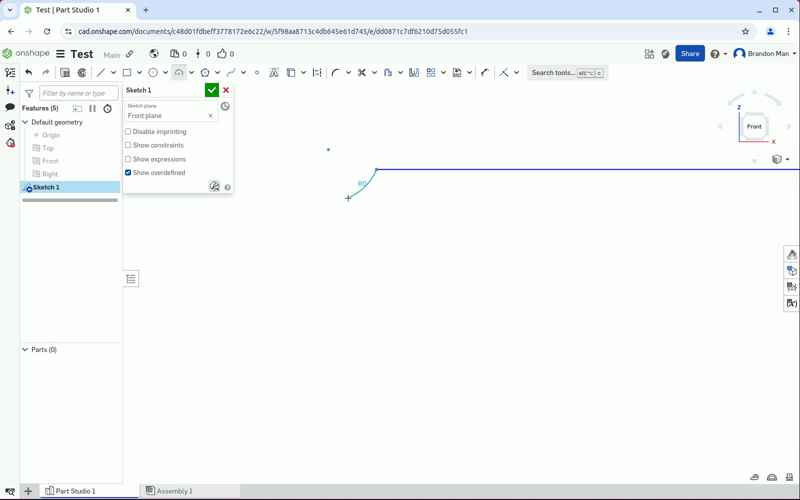
scroll(-6)
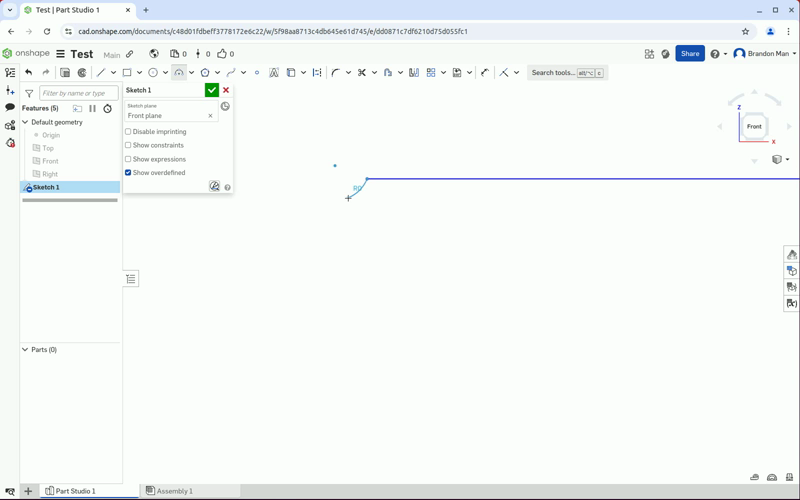
scroll(-6)
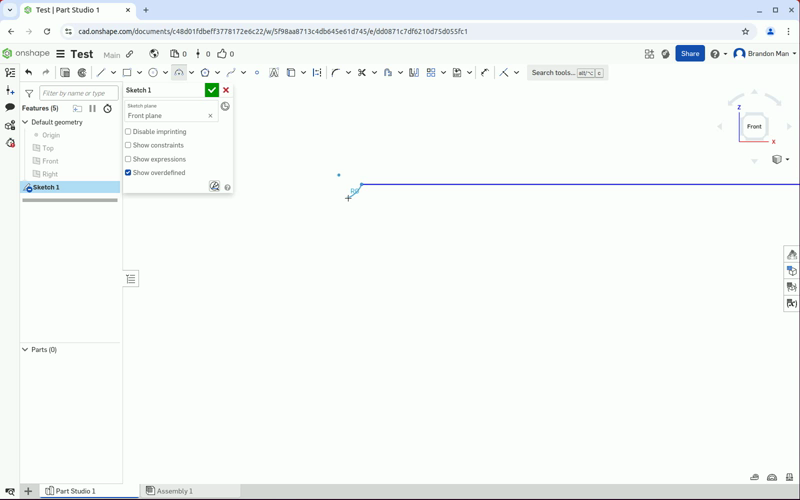
scroll(-6)
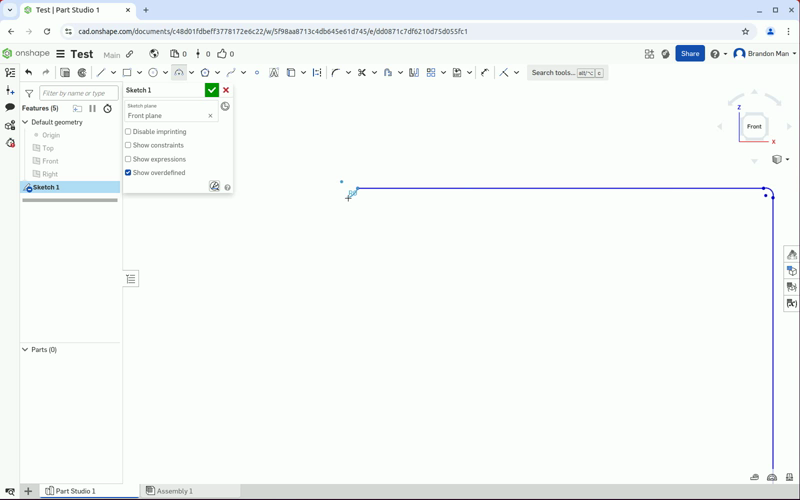
scroll(-6)
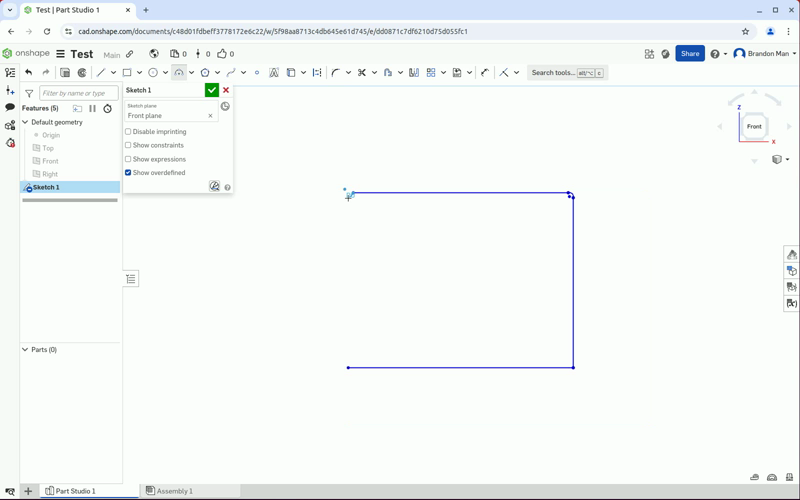
scroll(-6)
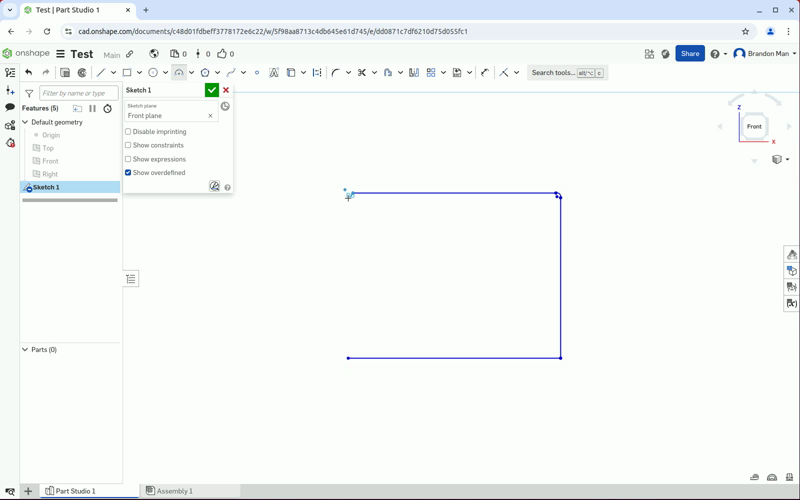
scroll(-6)
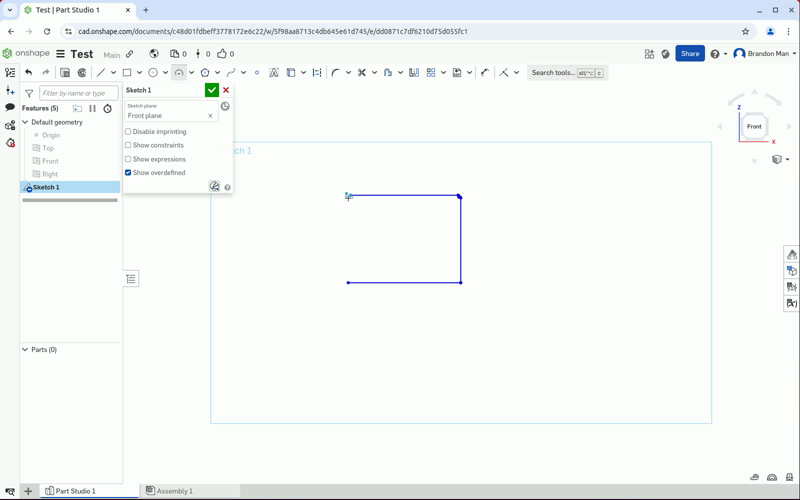
mouse_move(348, 195)
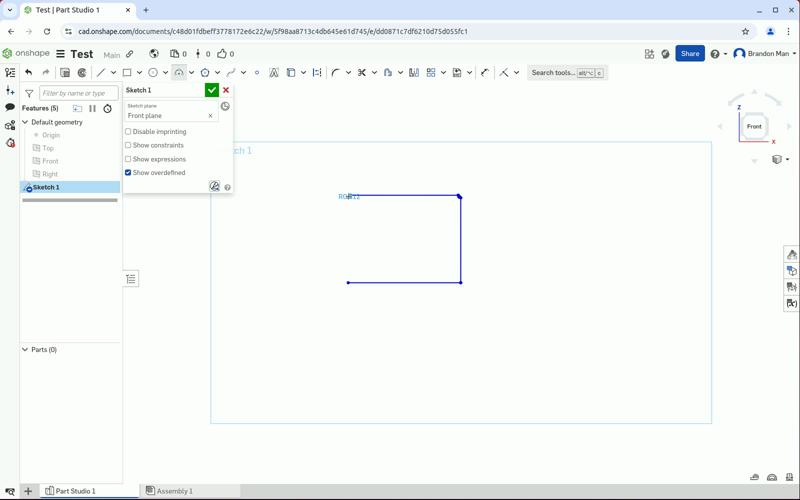
scroll(6)
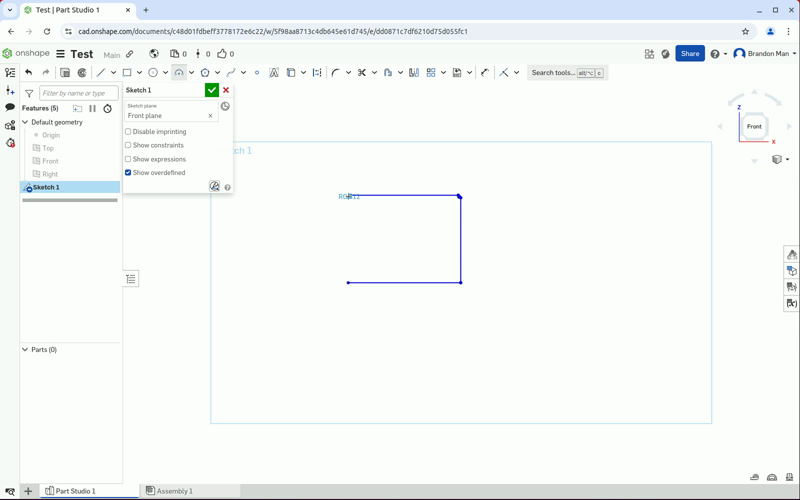
scroll(6)
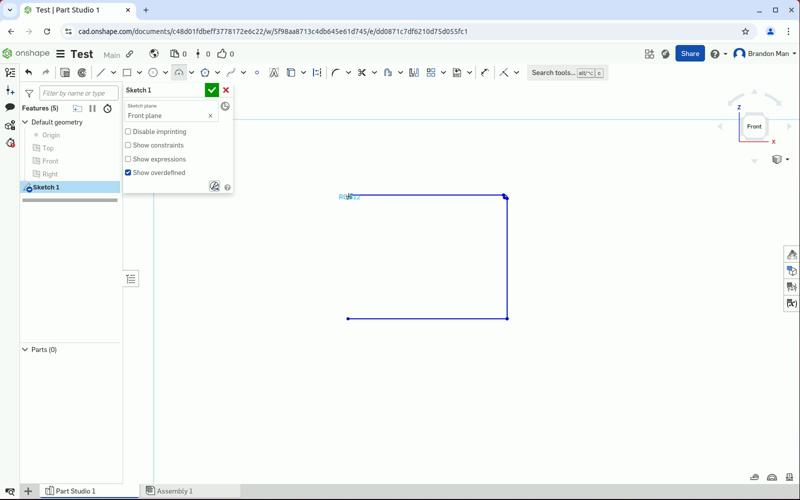
scroll(6)
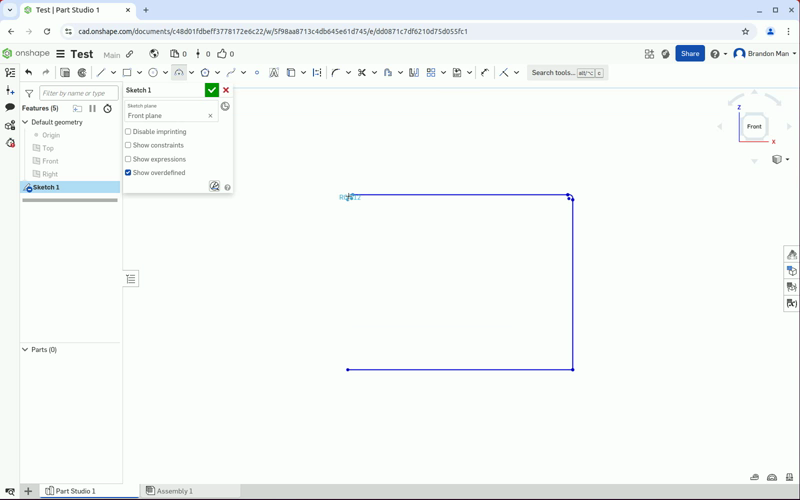
scroll(6)
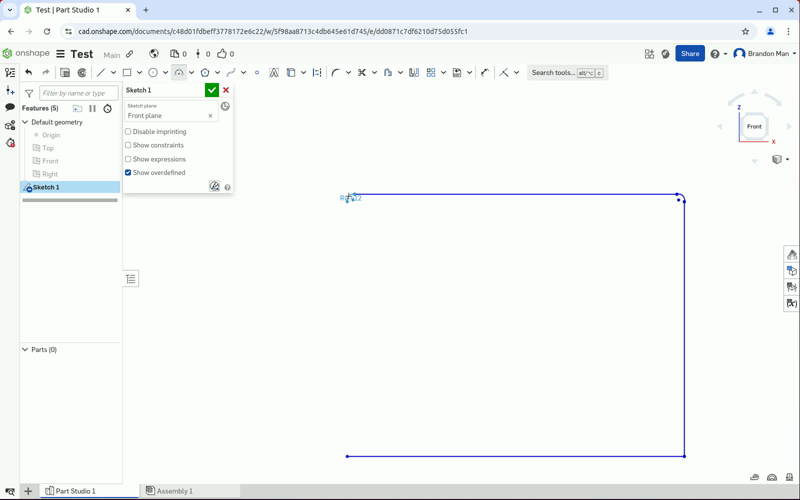
scroll(6)
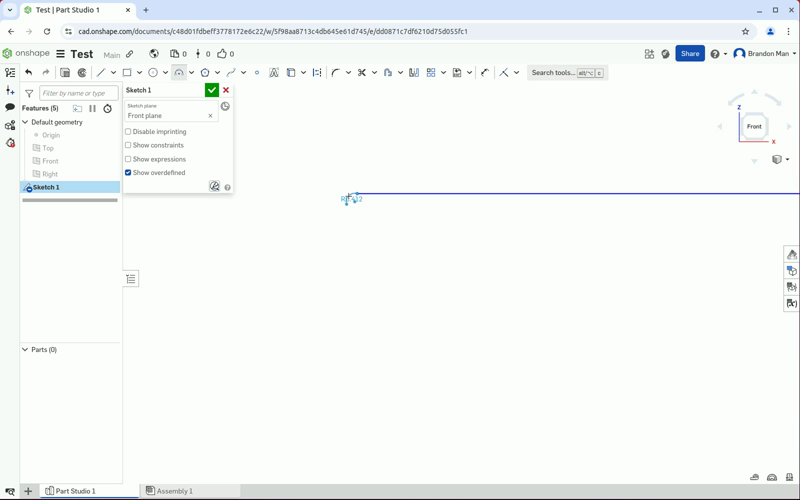
scroll(6)
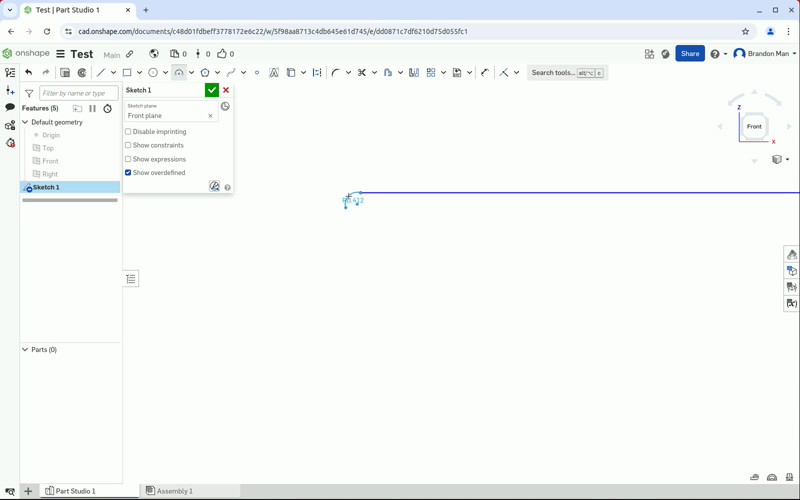
scroll(6)
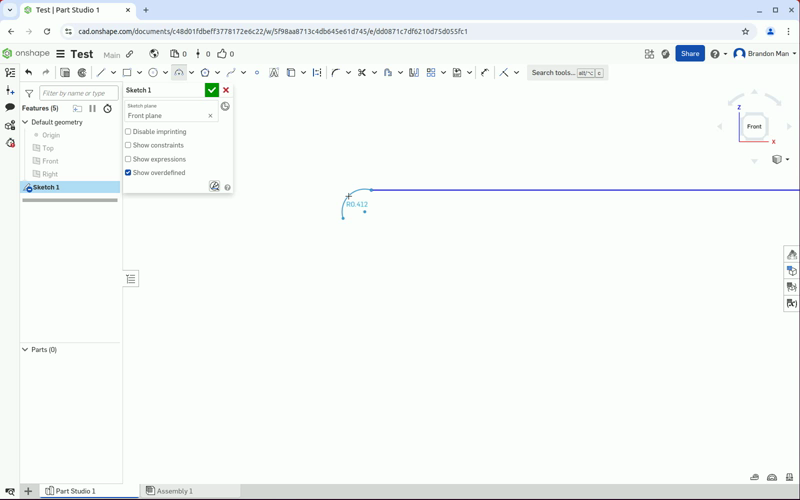
click(348, 195)
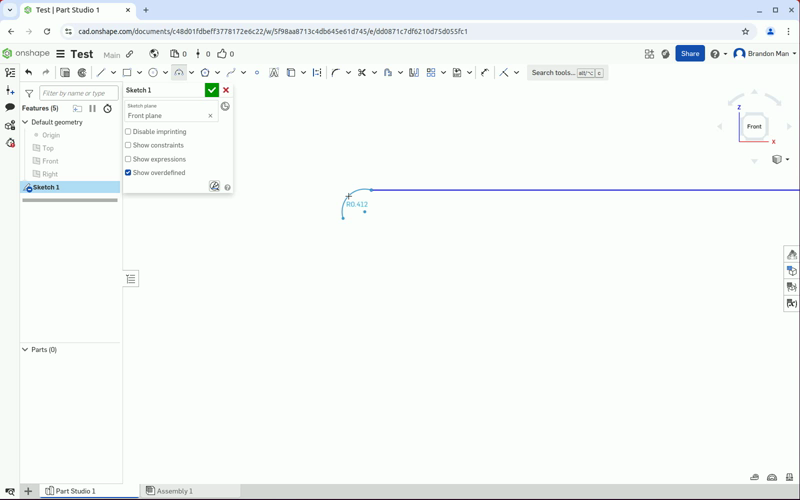
scroll(-6)
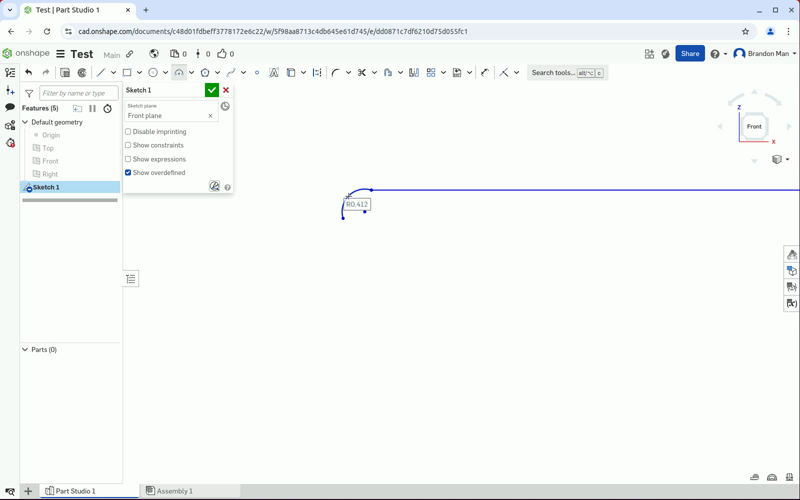
scroll(-6)
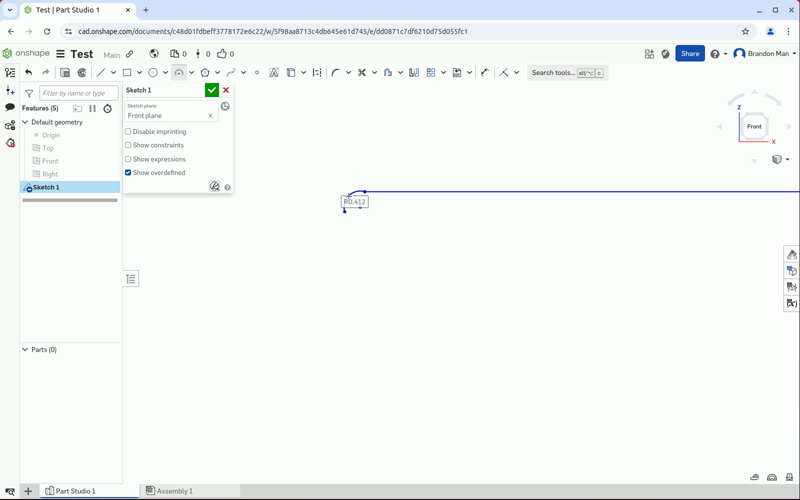
scroll(-6)
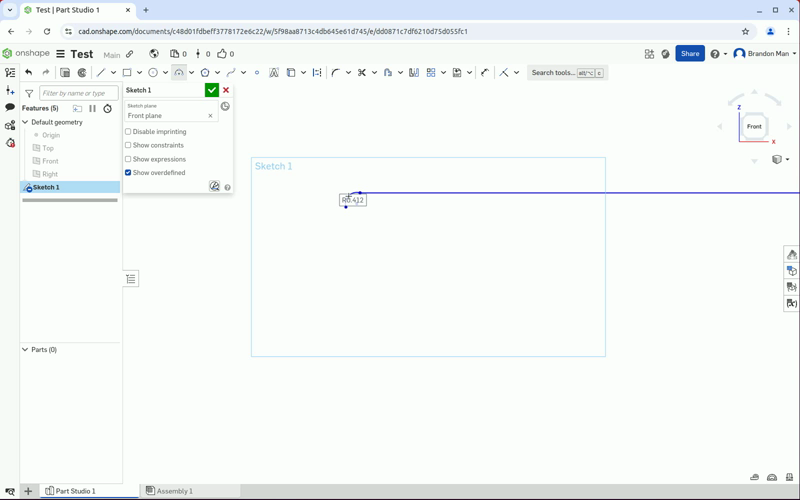
scroll(-6)
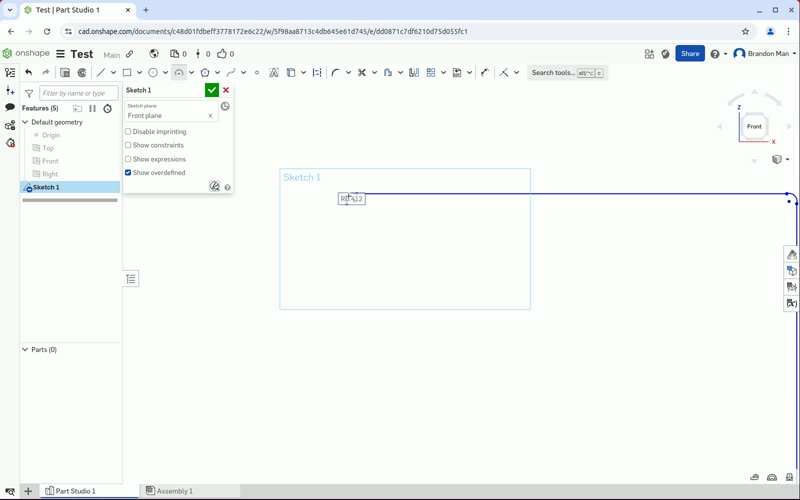
scroll(-6)
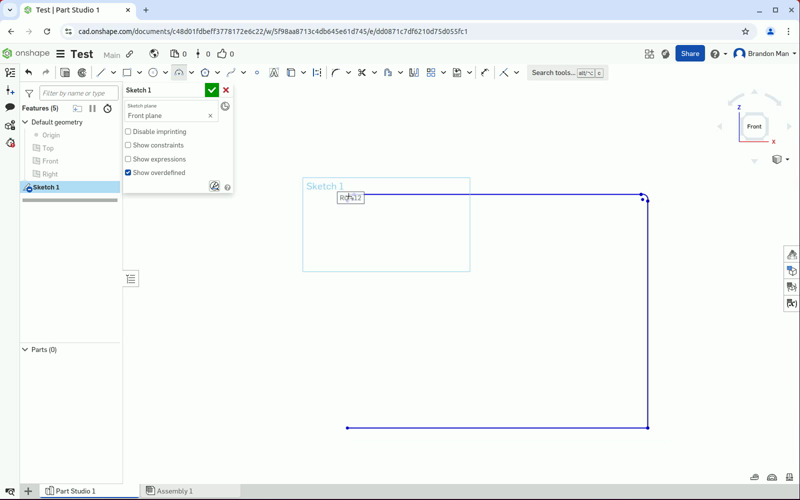
scroll(-6)
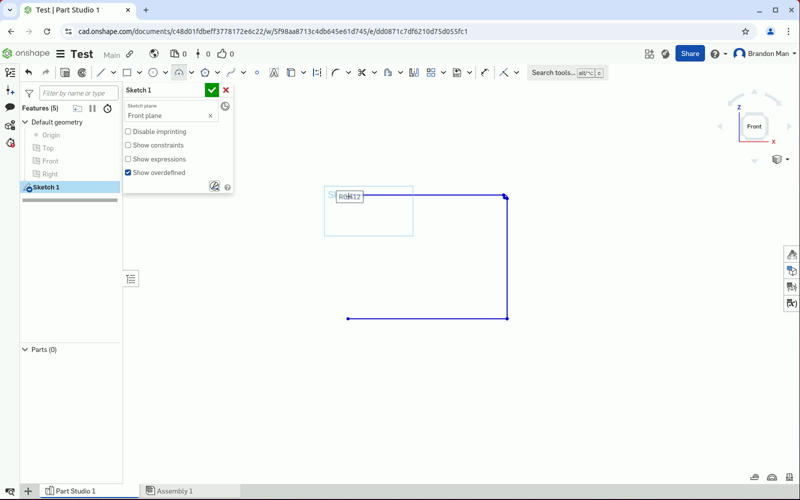
scroll(-6)
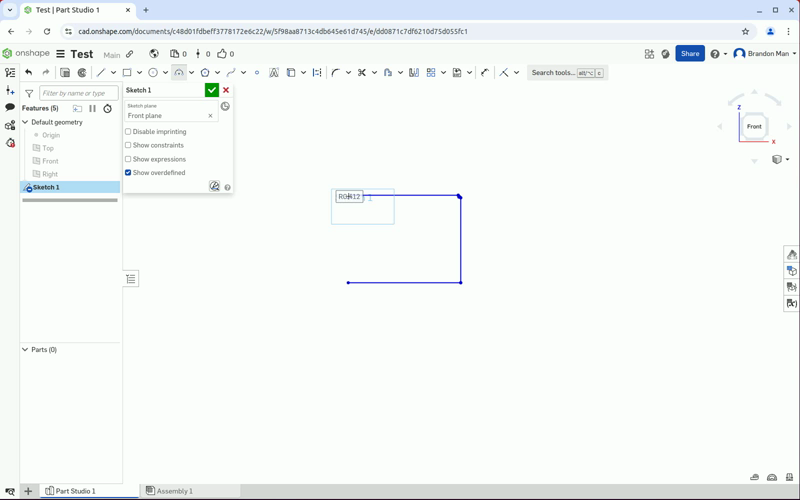
key_up(shift)
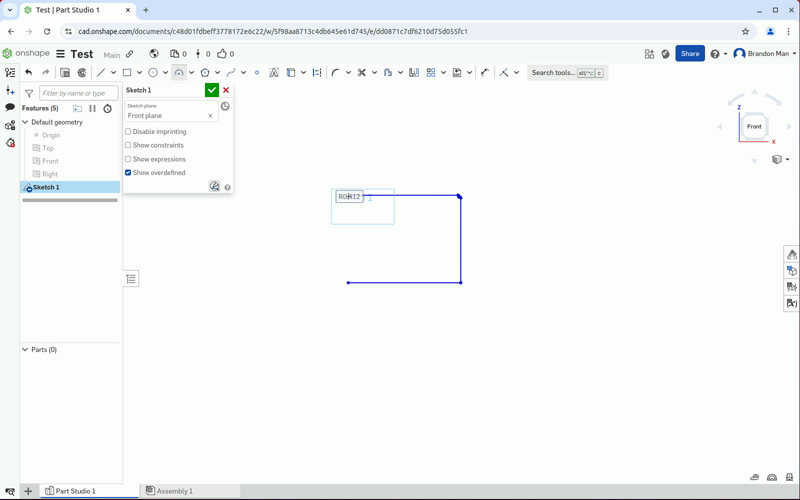
key(esc)
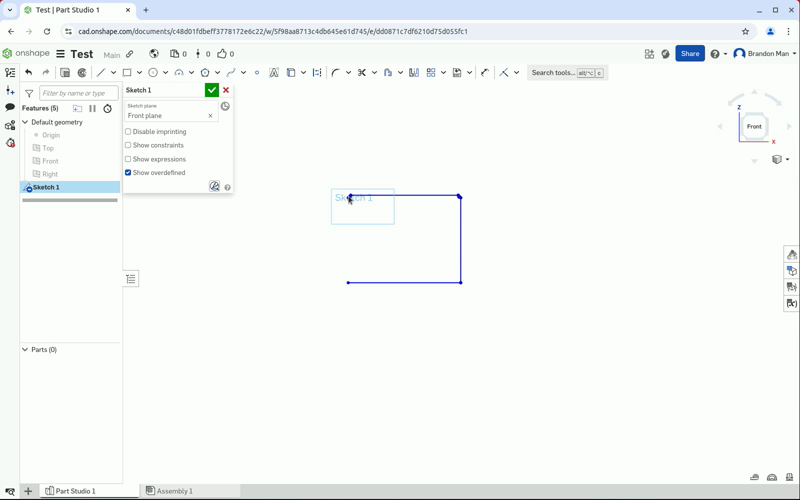
key(l)
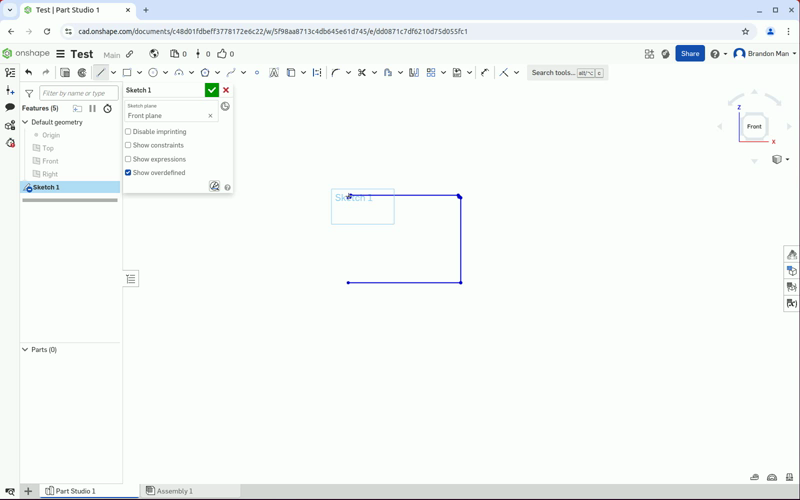
mouse_move(348, 197)
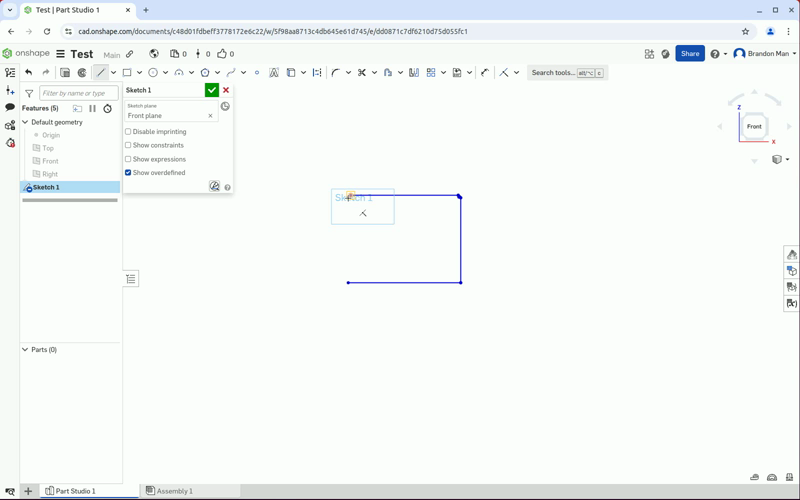
scroll(6)
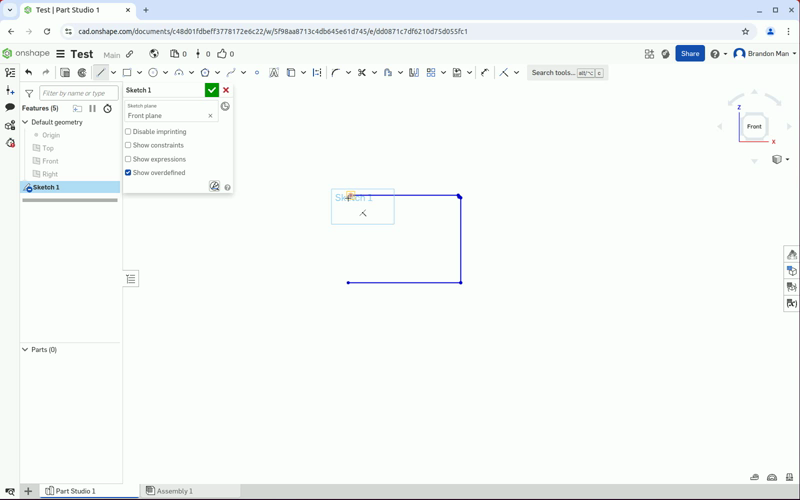
scroll(6)
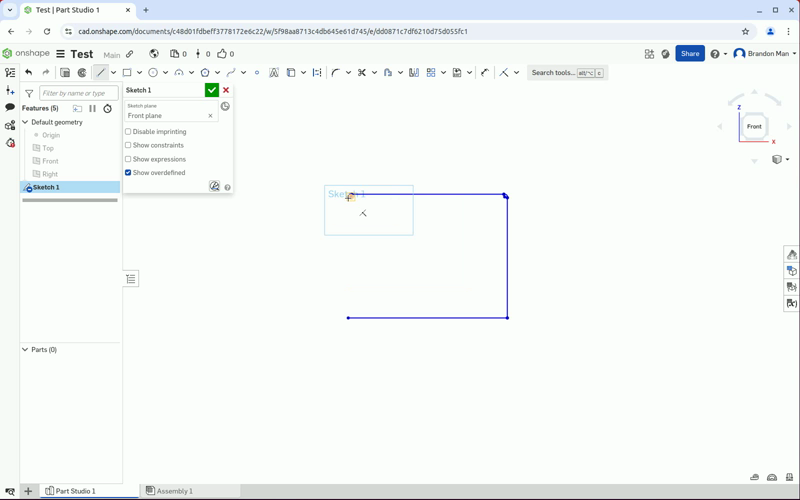
scroll(6)
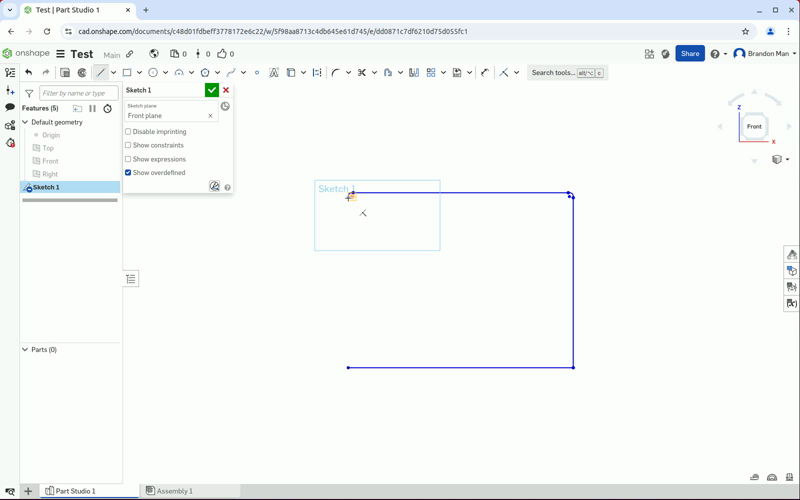
scroll(6)
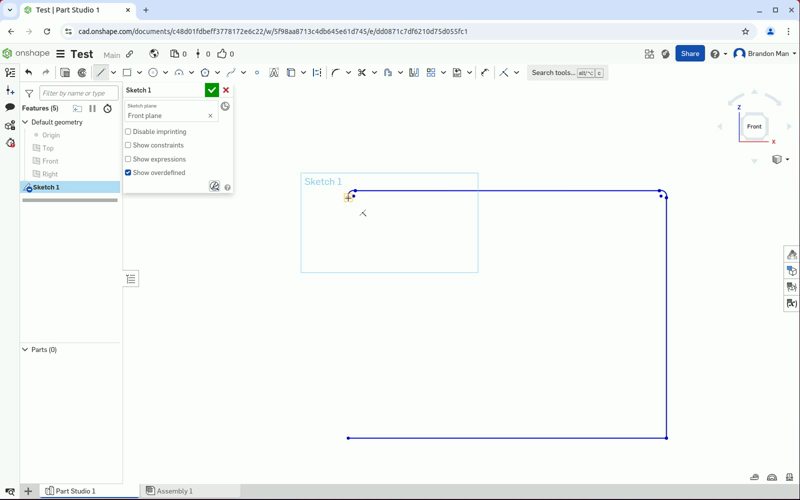
scroll(6)
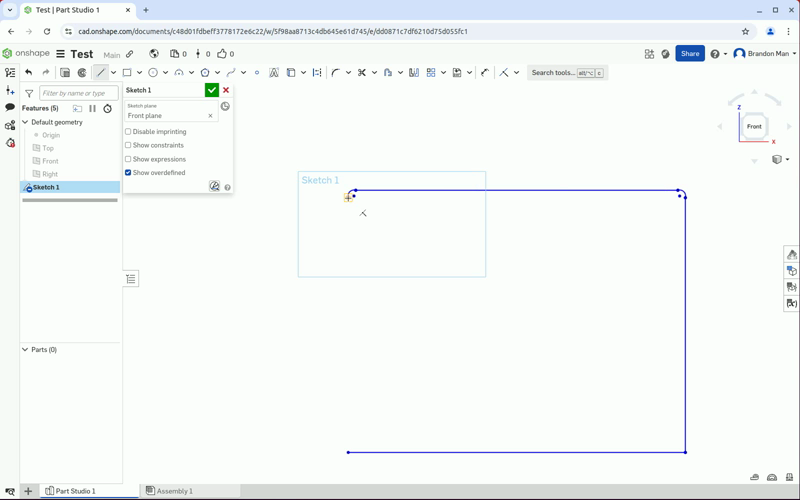
scroll(6)
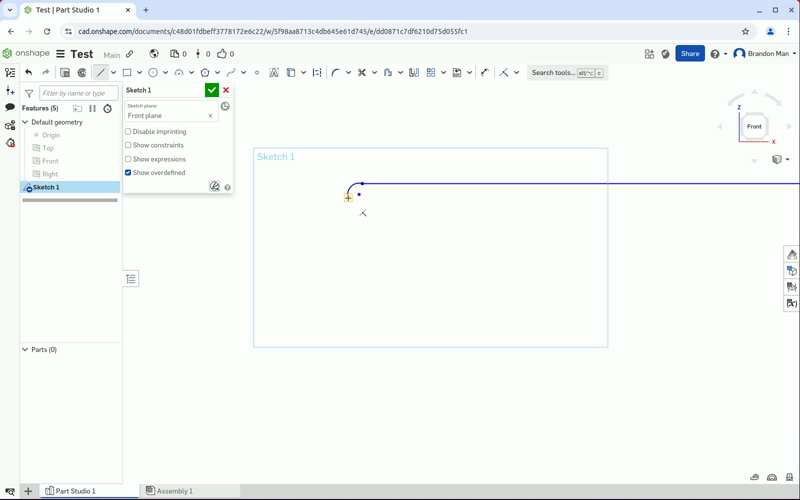
scroll(6)
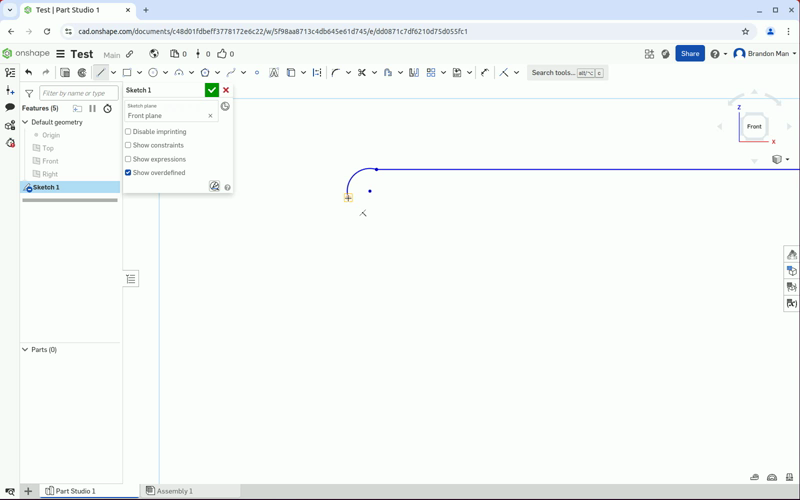
click(348, 197)
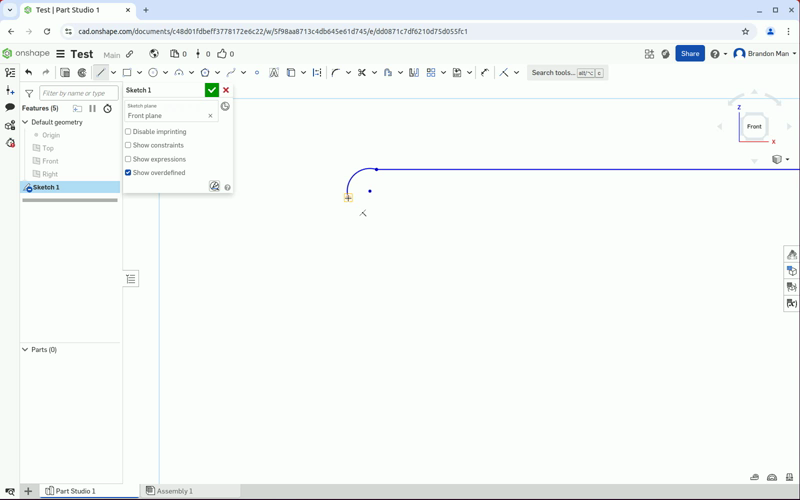
scroll(-6)
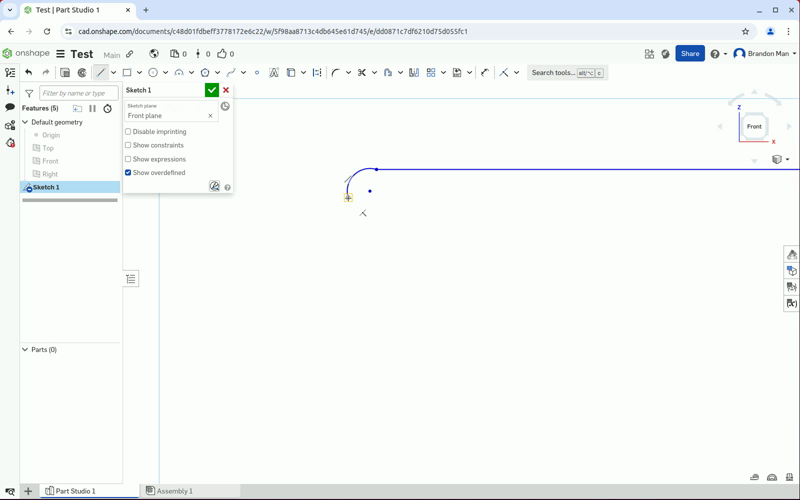
scroll(-6)
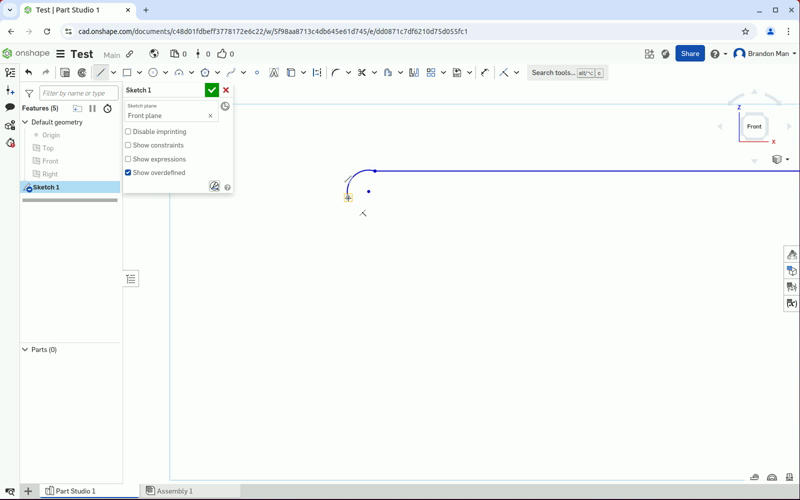
scroll(-6)
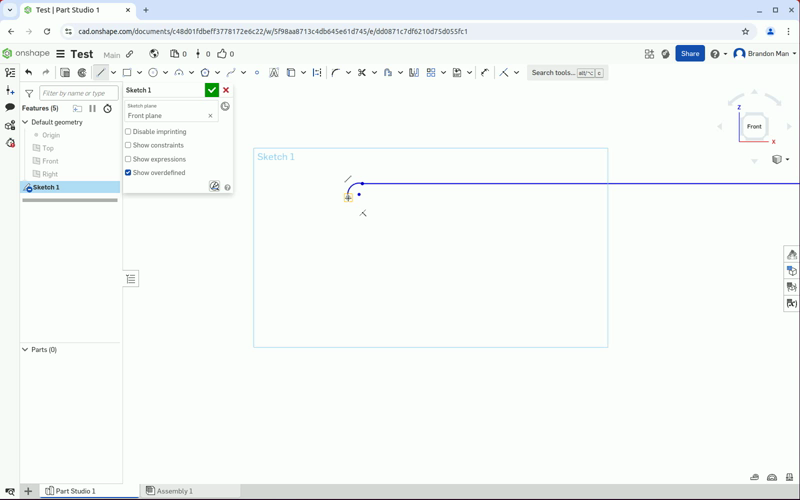
scroll(-6)
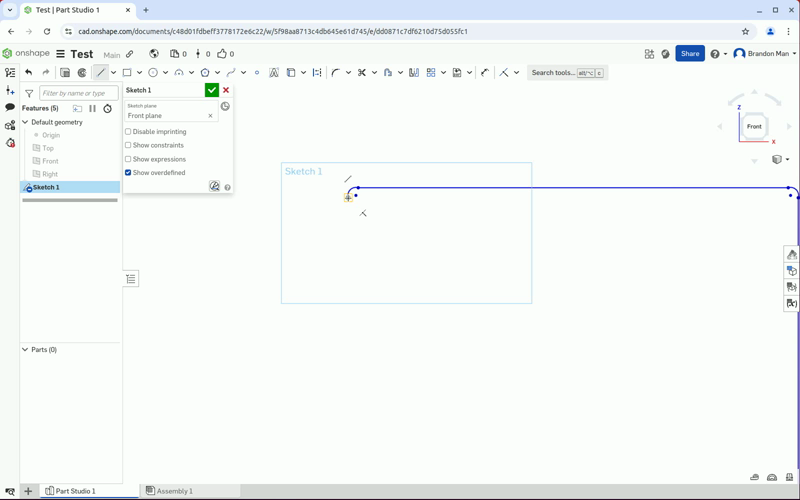
scroll(-6)
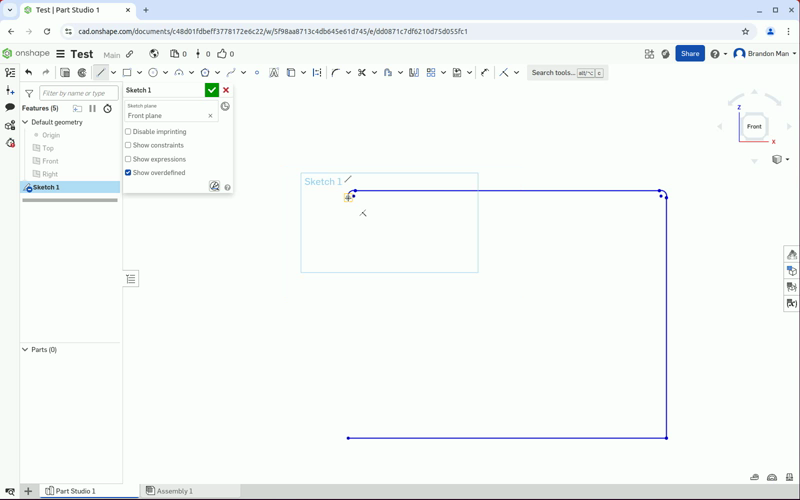
scroll(-6)
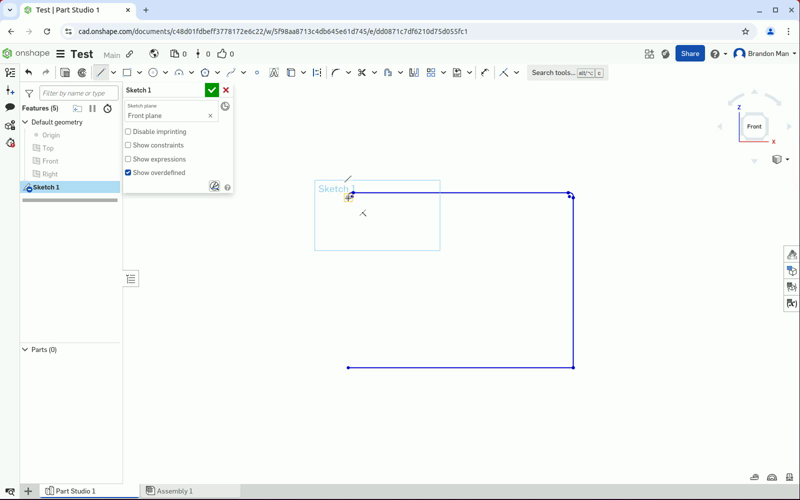
scroll(-6)
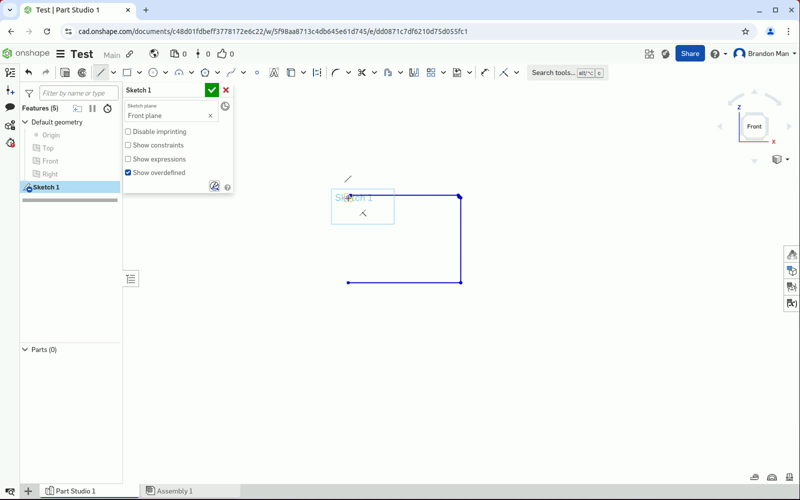
key_down(shift)
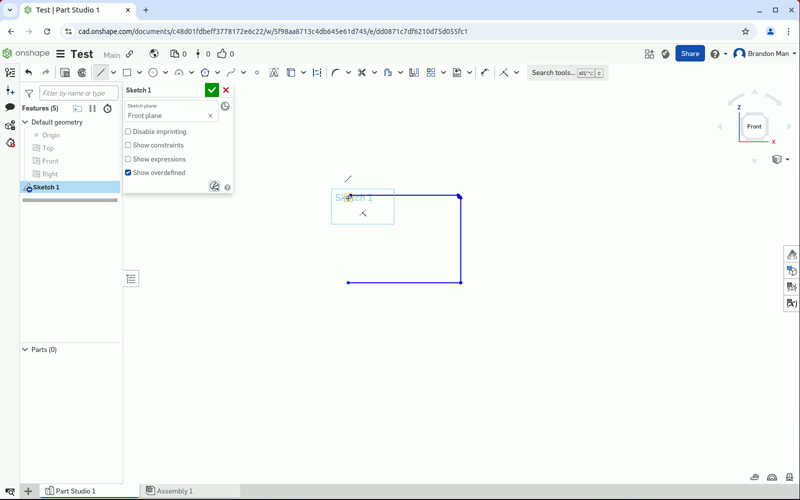
mouse_move(348, 282)
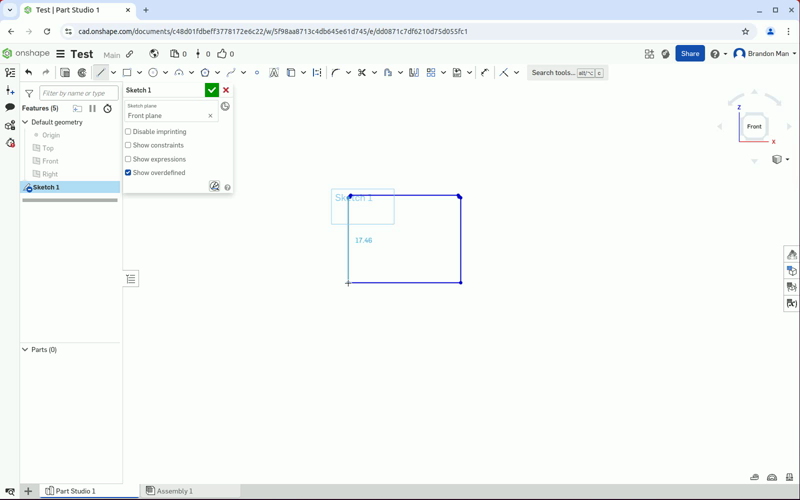
key_up(shift)
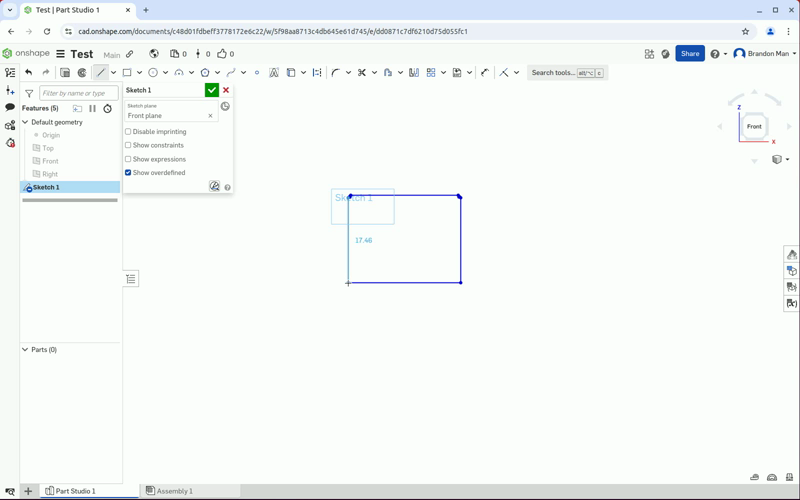
click(348, 282)
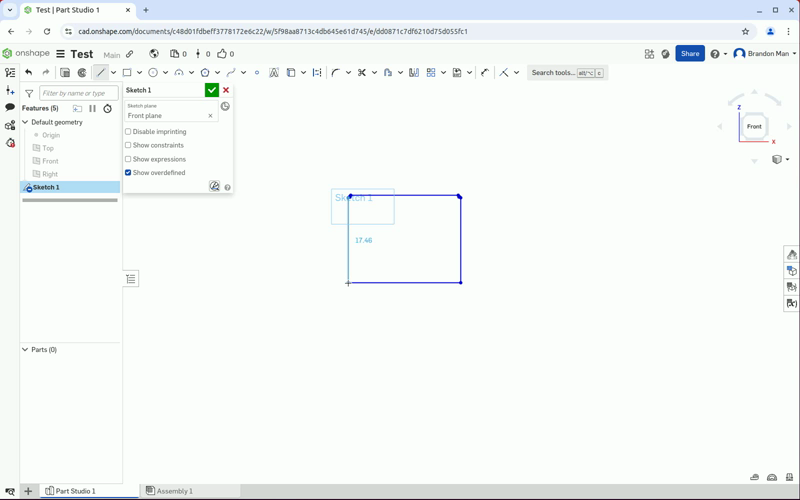
key(esc)
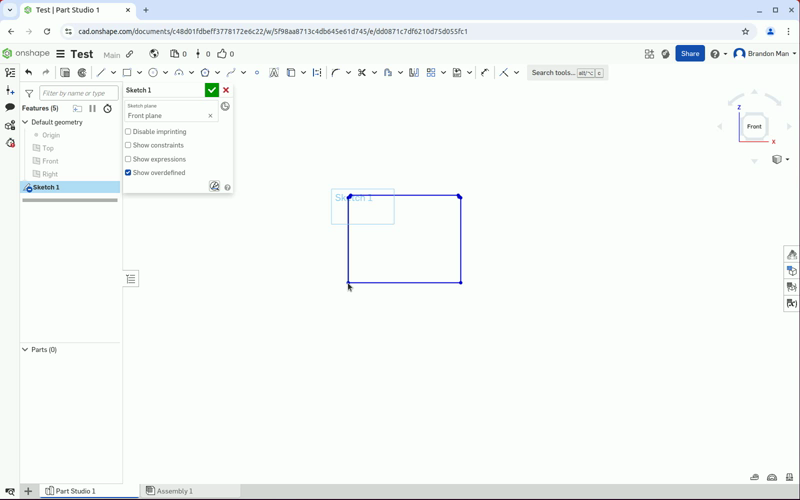
mouse_move(424, 204)
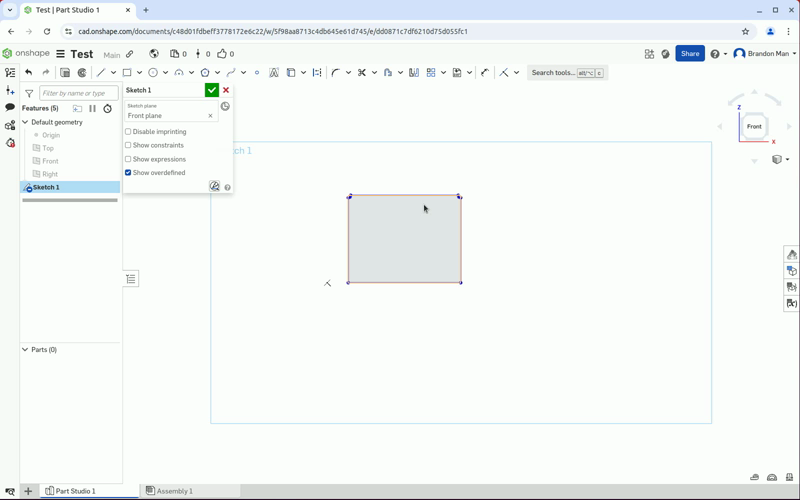
click(424, 204)
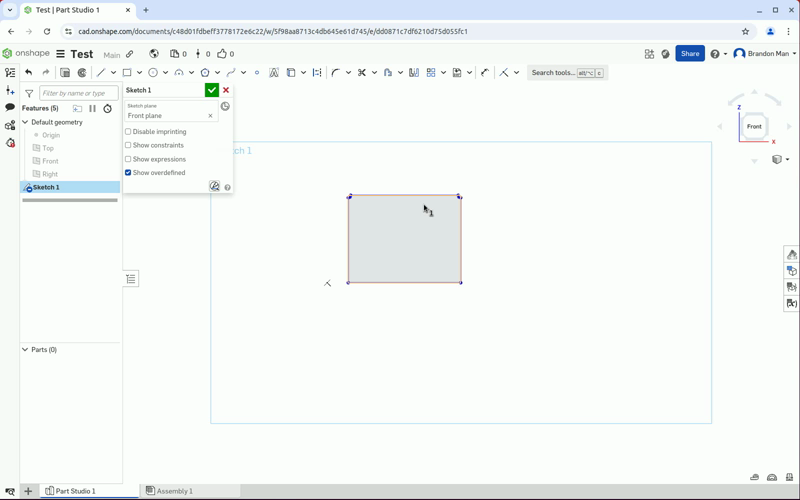
mouse_move(73, 352)
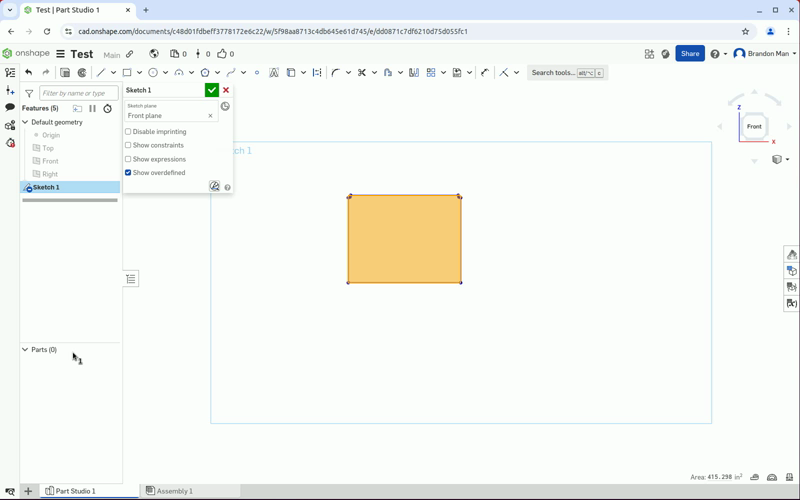
key(shift+y)
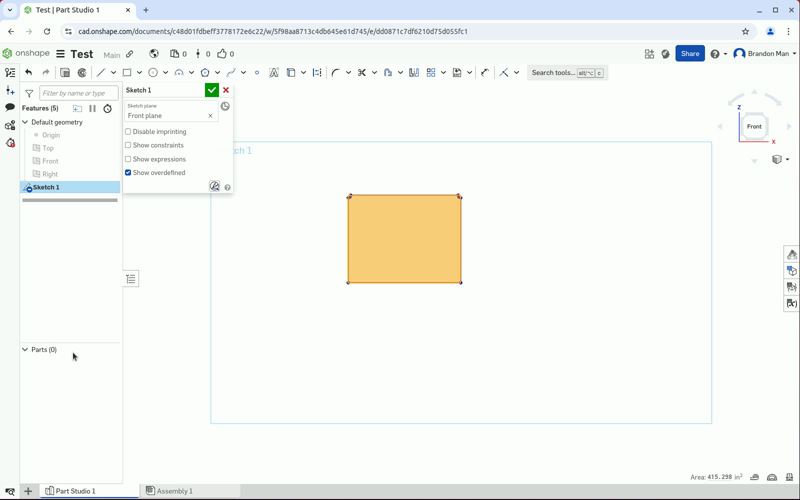
key(shift+e)
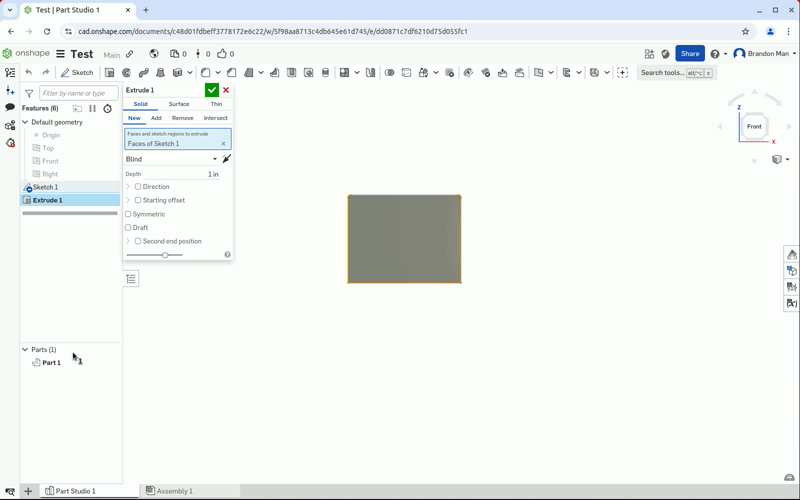
mouse_move(143, 106)
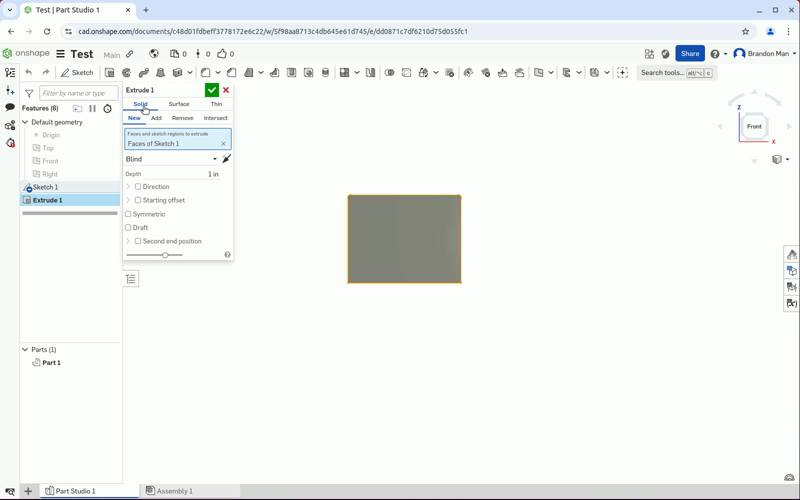
click(143, 106)
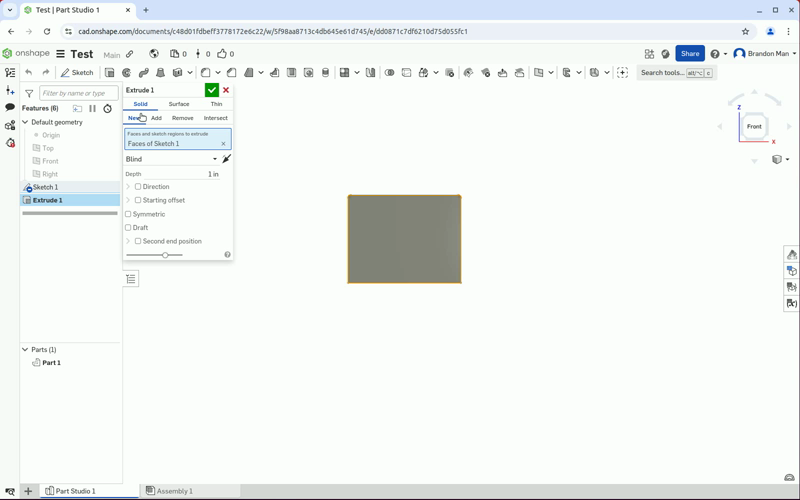
mouse_move(137, 120)
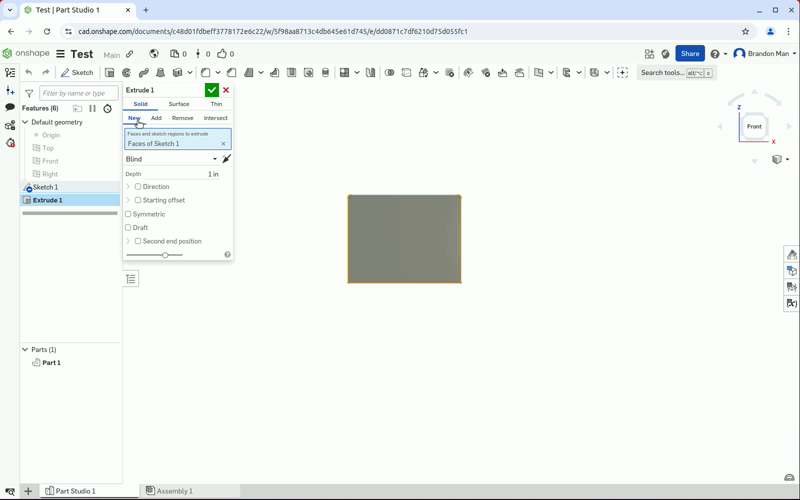
click(137, 120)
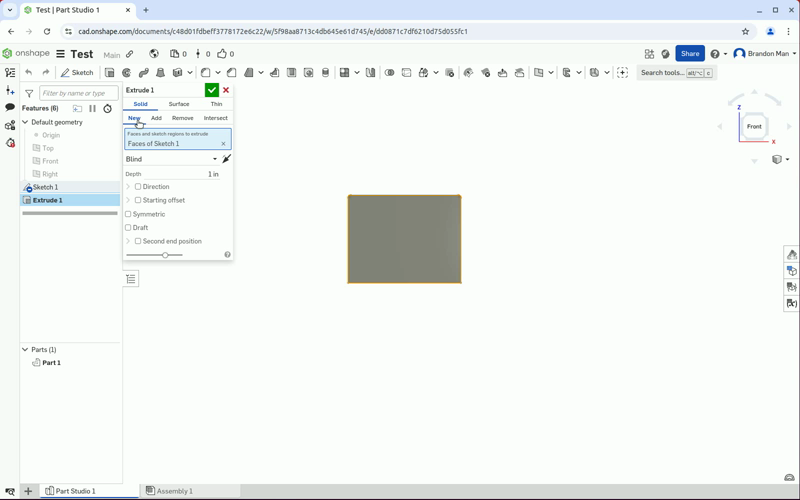
key(tab, 4)
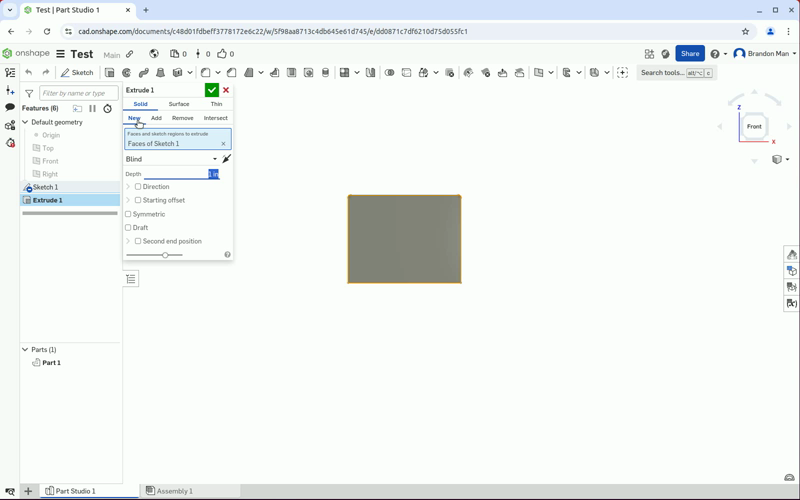
text(-0.481)
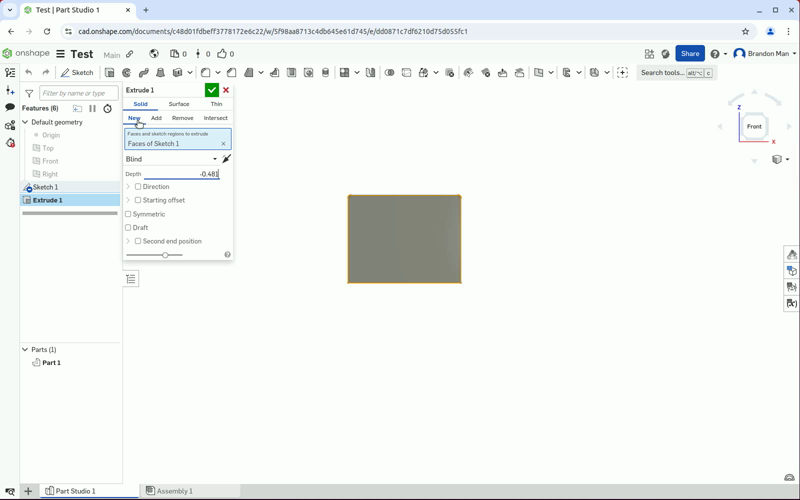
key(enter)
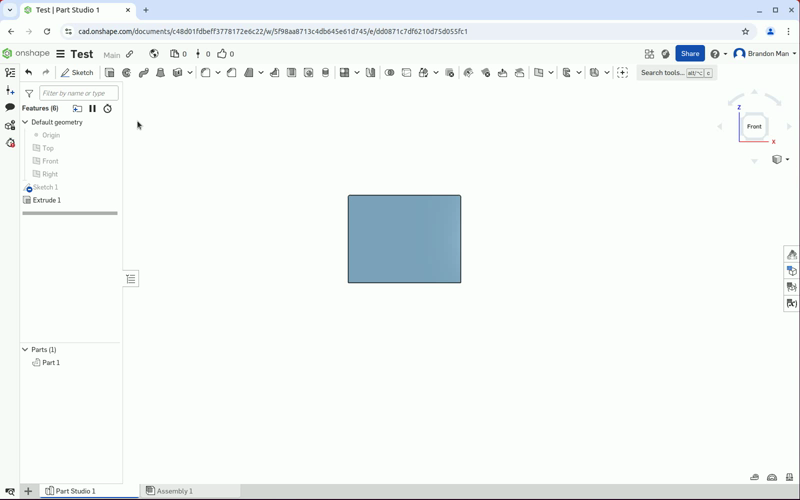
key(shift+h)
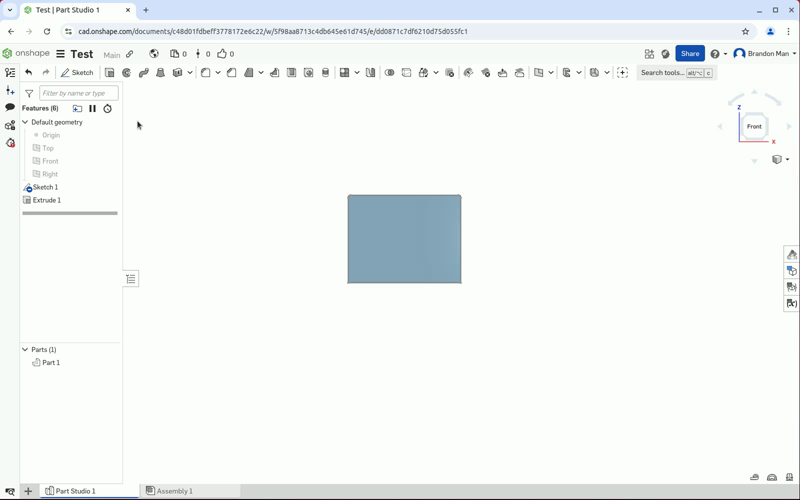
key(shift+h)
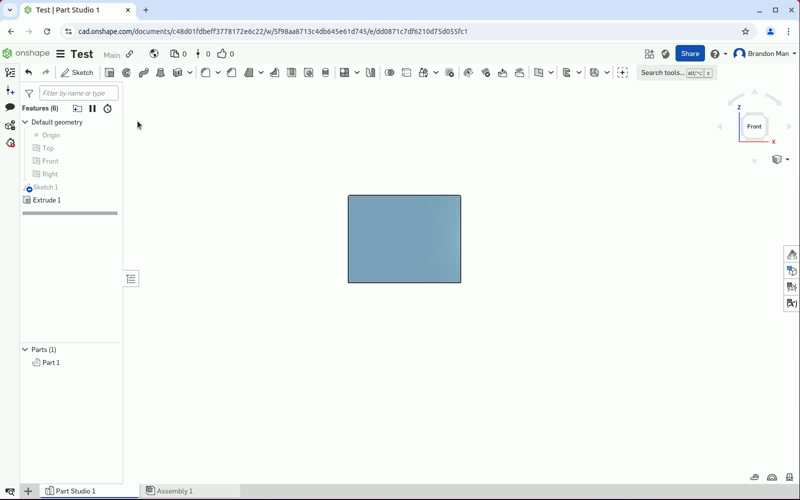
mouse_move(73, 189)
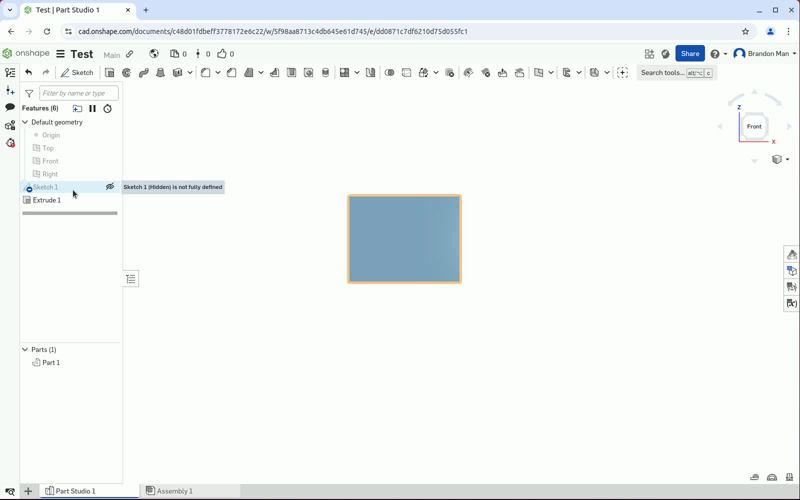
click(73, 189)
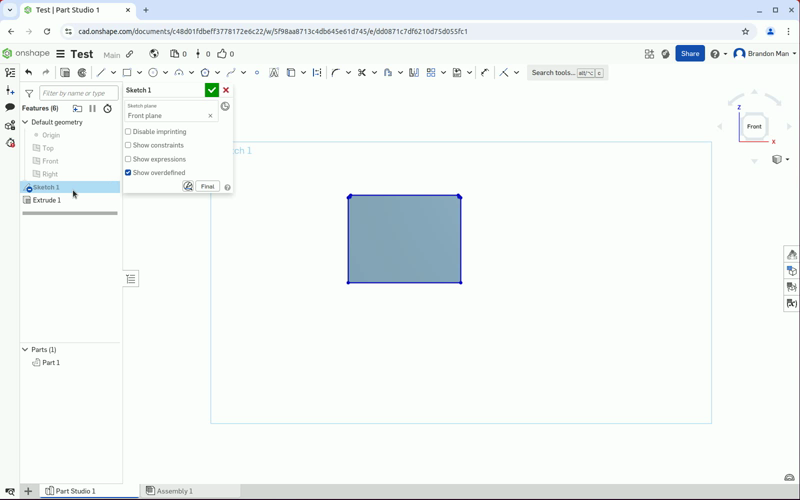
mouse_move(229, 92)
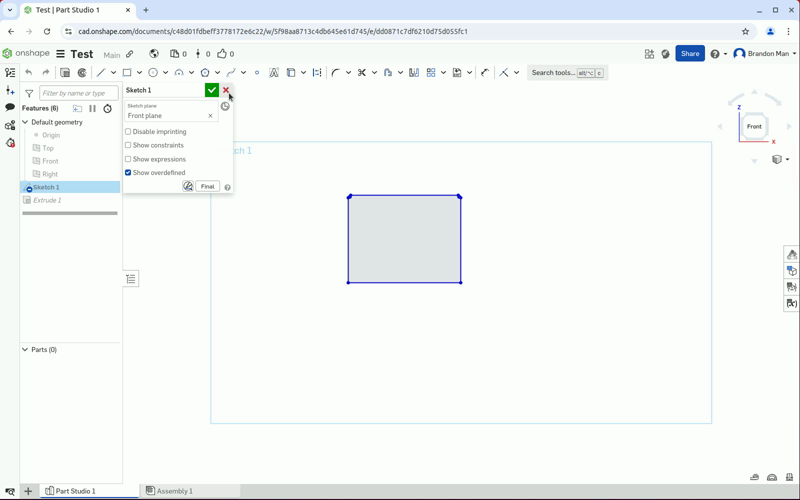
click(229, 92)
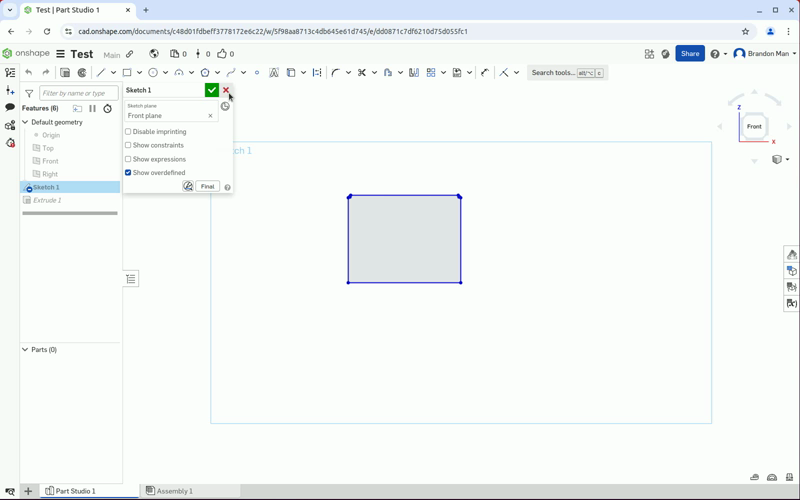
key(shift+s)
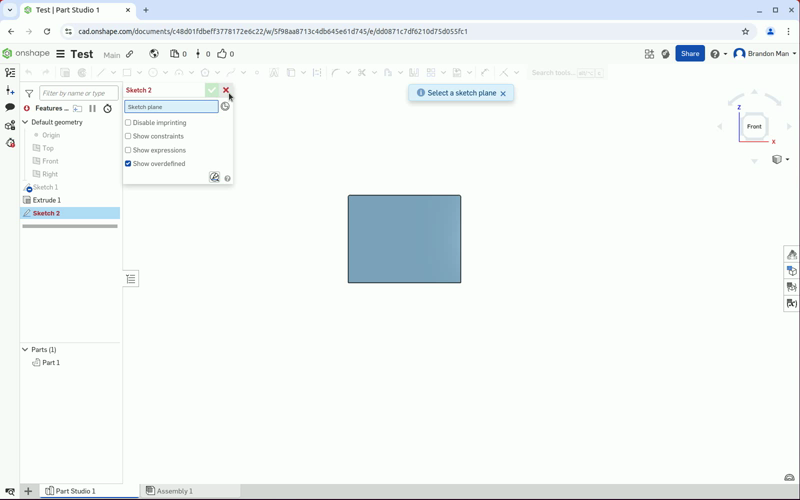
mouse_move(73, 163)
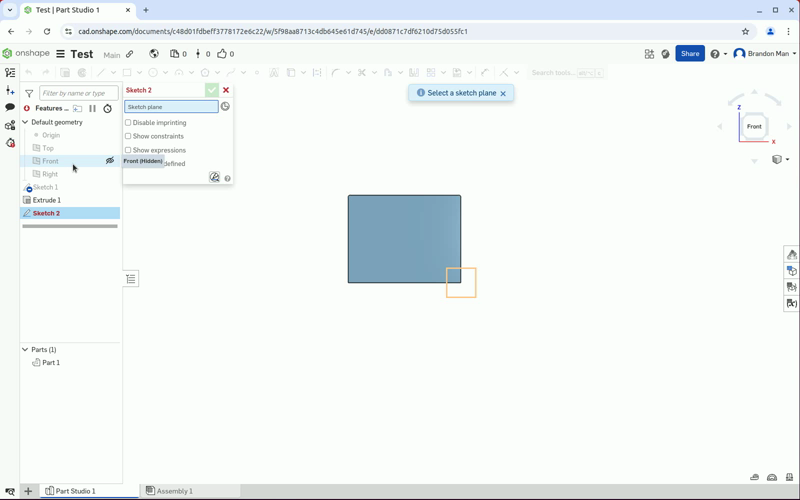
click(73, 163)
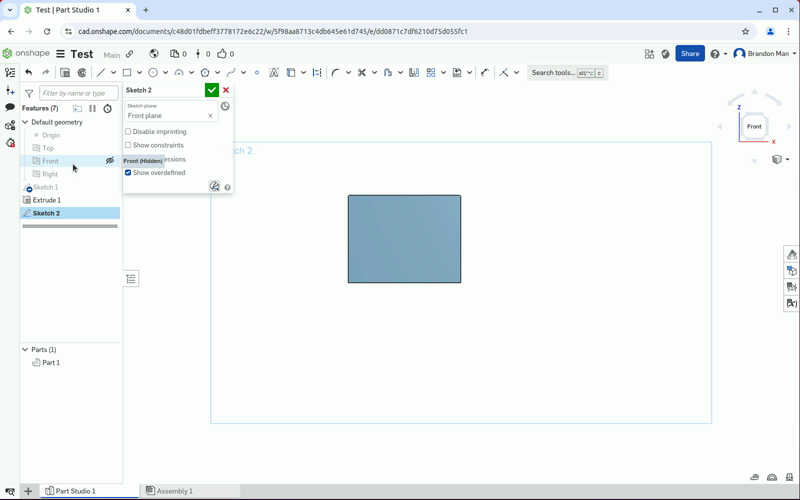
mouse_move(73, 352)
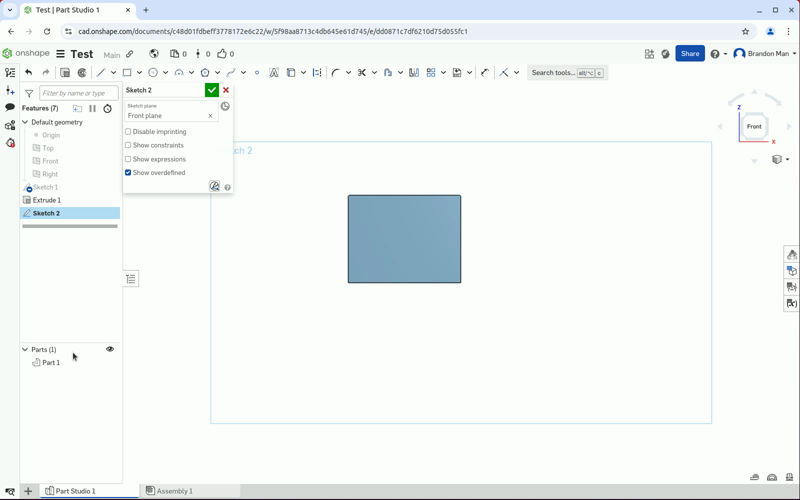
key(y)
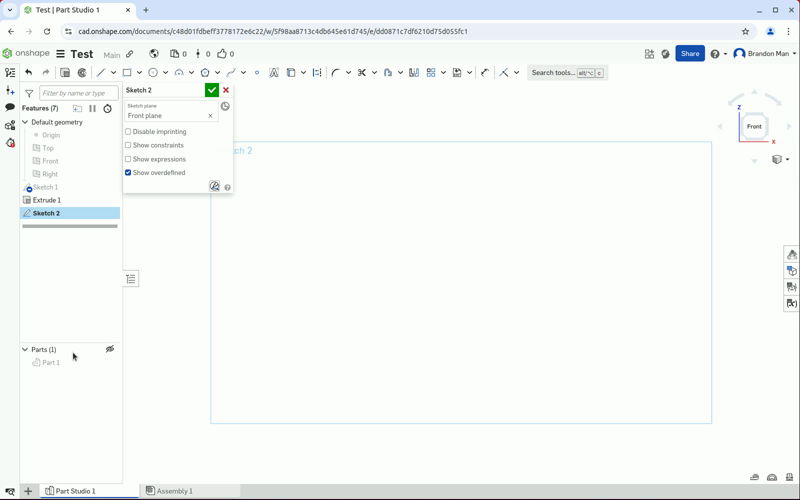
key(l)
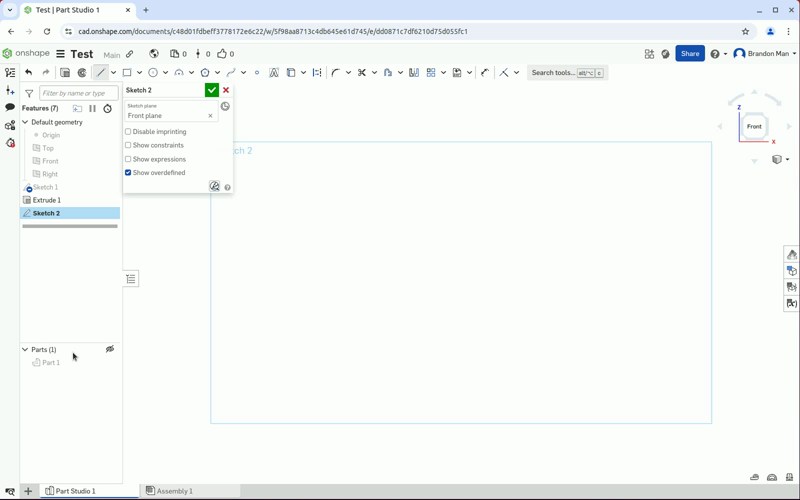
key_down(shift)
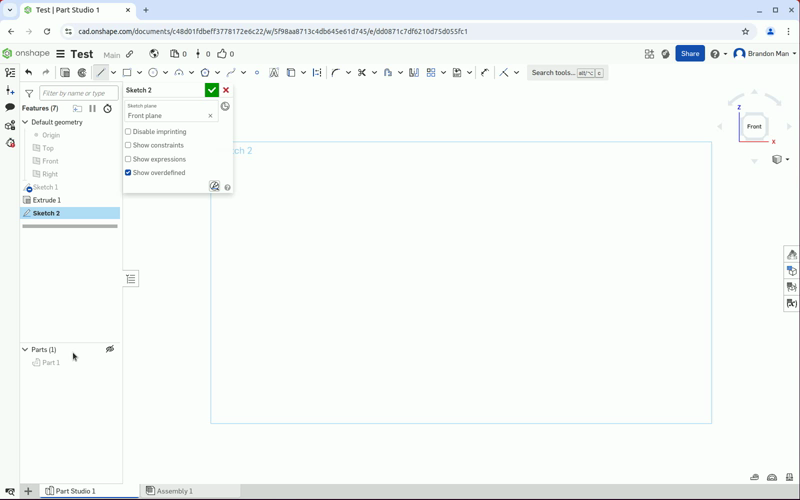
mouse_move(458, 280)
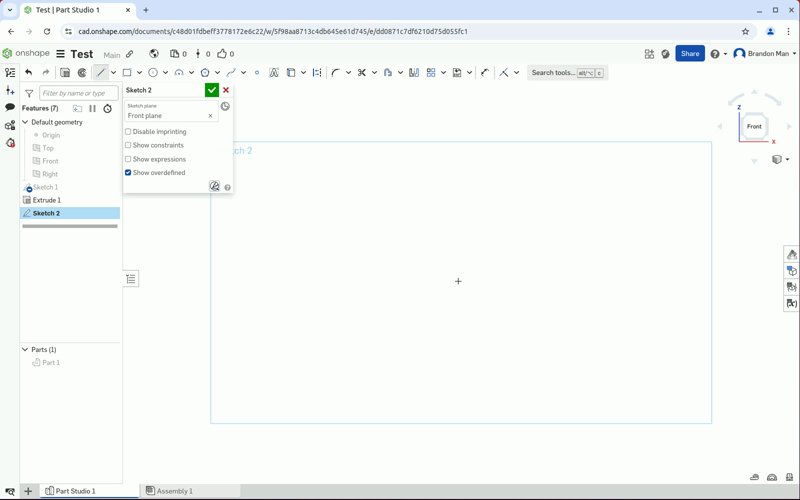
click(458, 280)
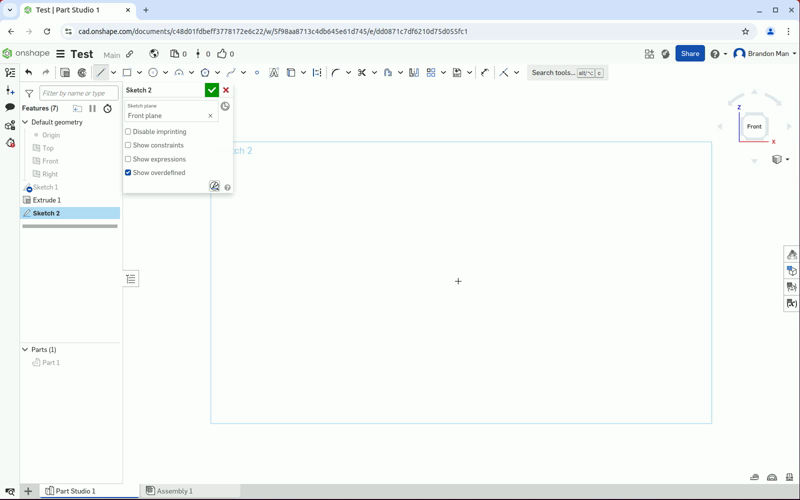
key_up(shift)
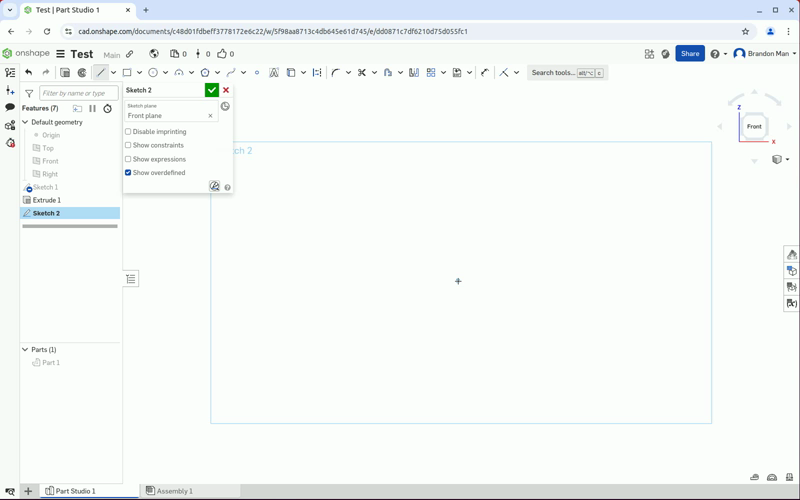
key_down(shift)
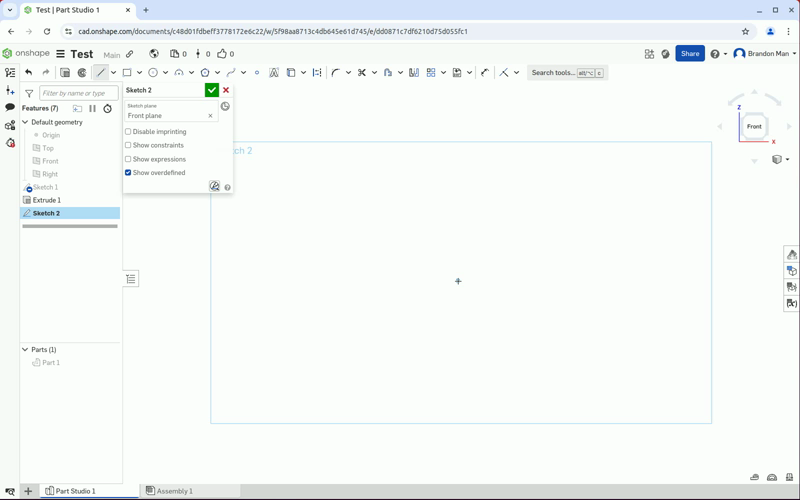
mouse_move(488, 280)
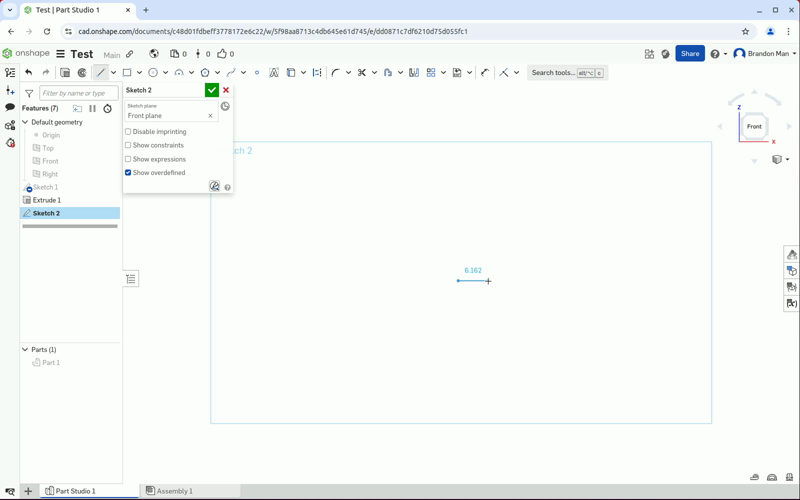
mouse_move(460, 280)
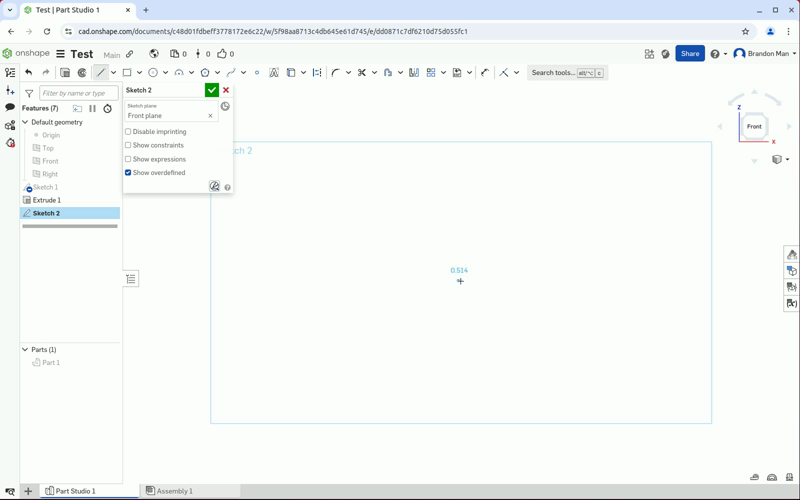
scroll(6)
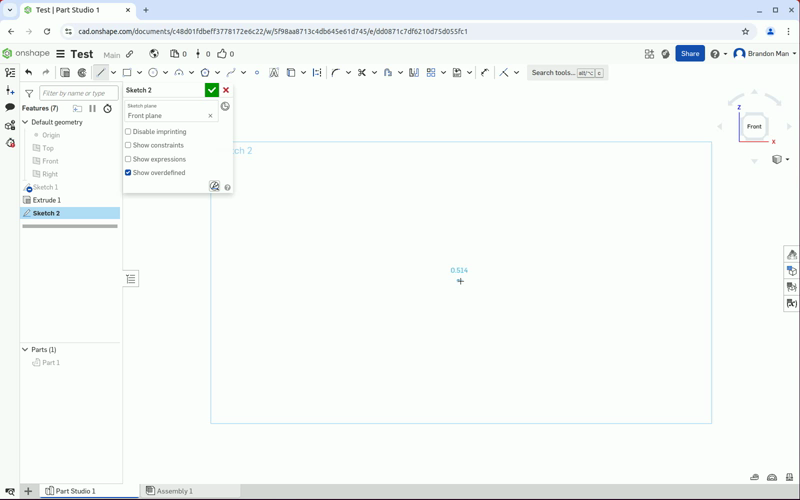
scroll(6)
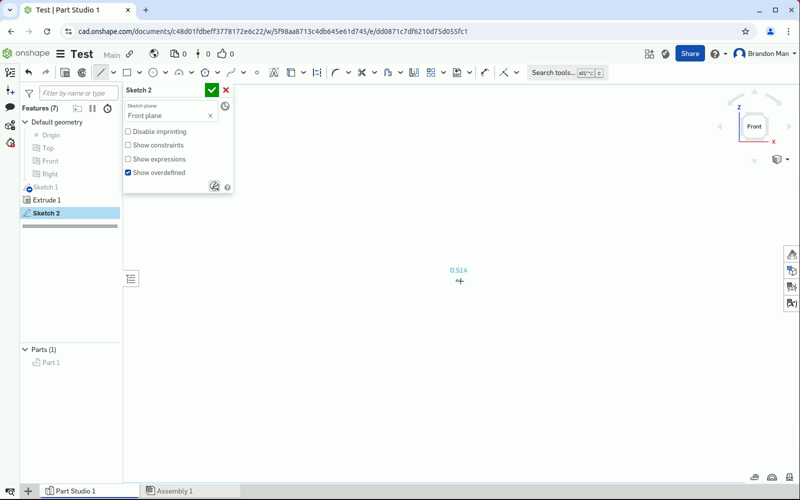
scroll(6)
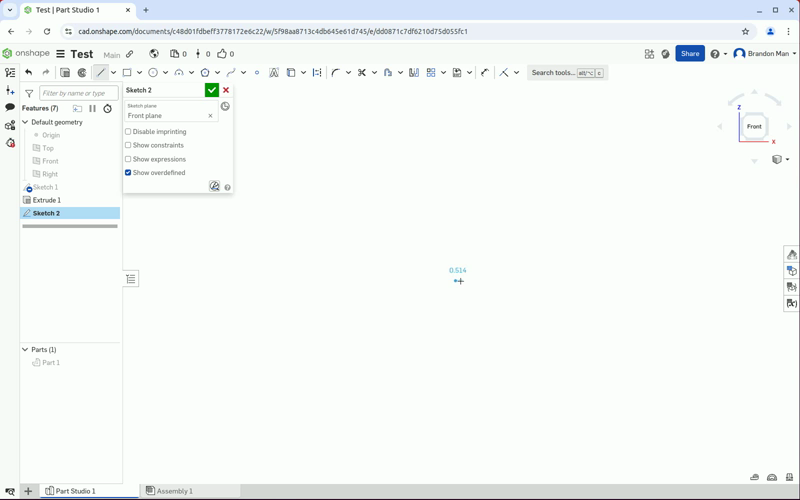
scroll(6)
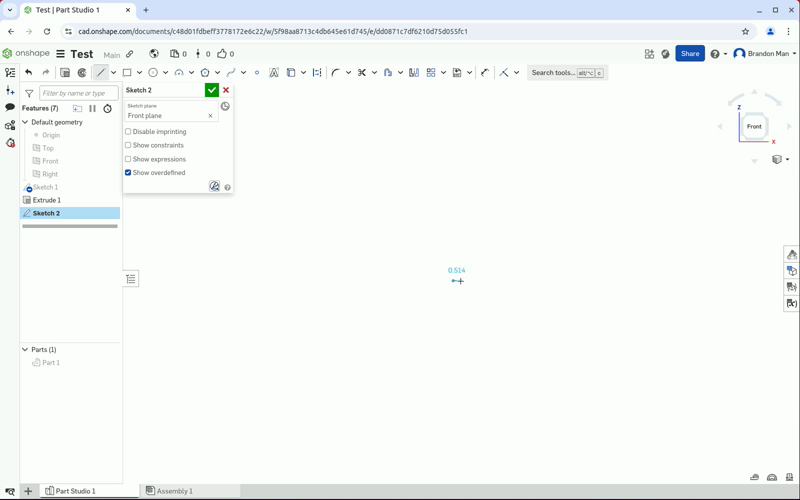
scroll(6)
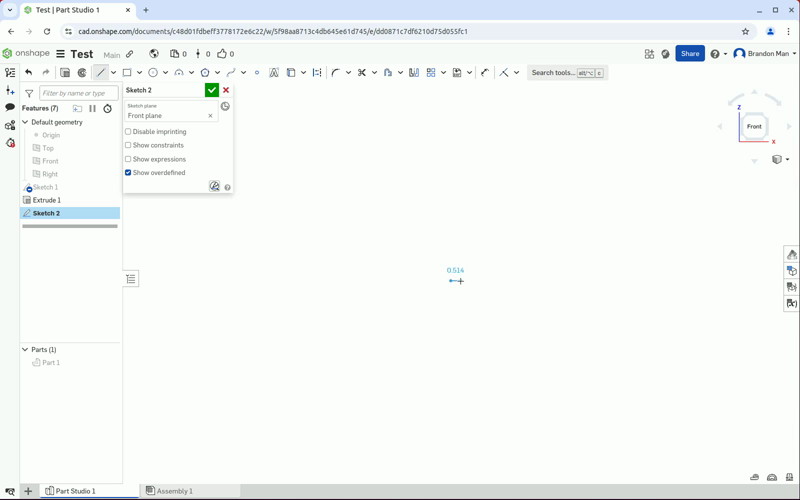
scroll(6)
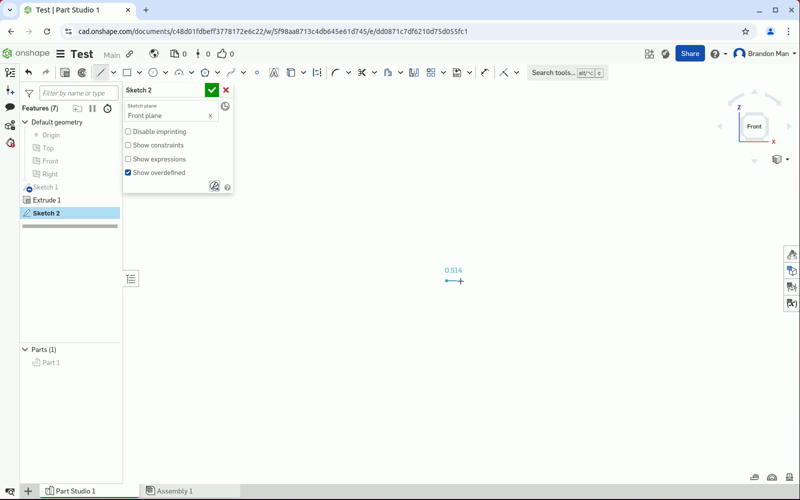
scroll(6)
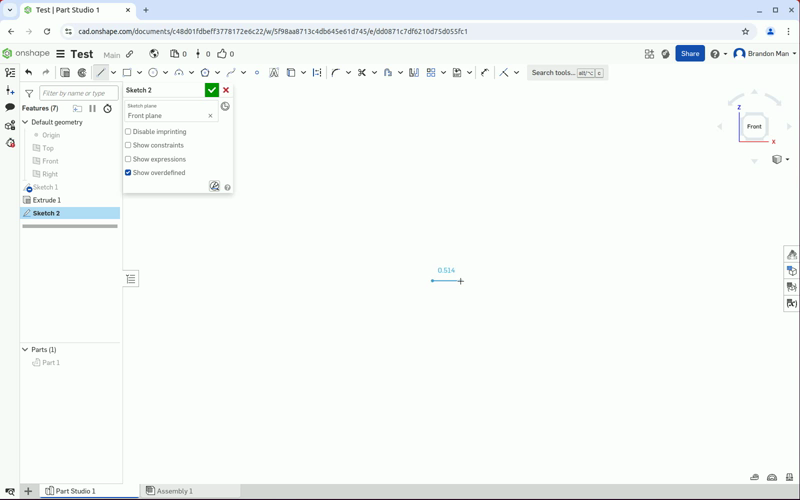
click(460, 280)
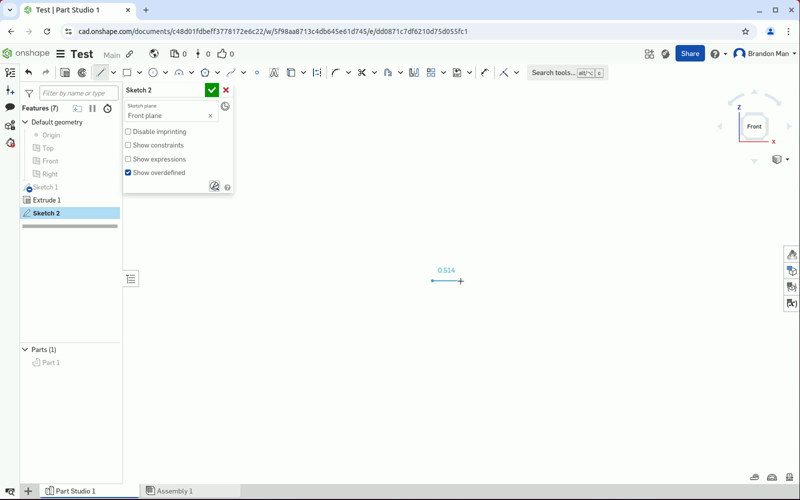
scroll(-6)
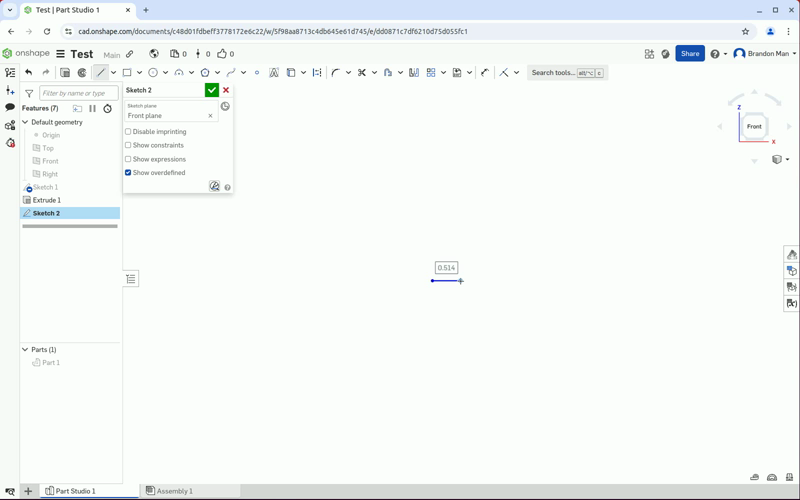
scroll(-6)
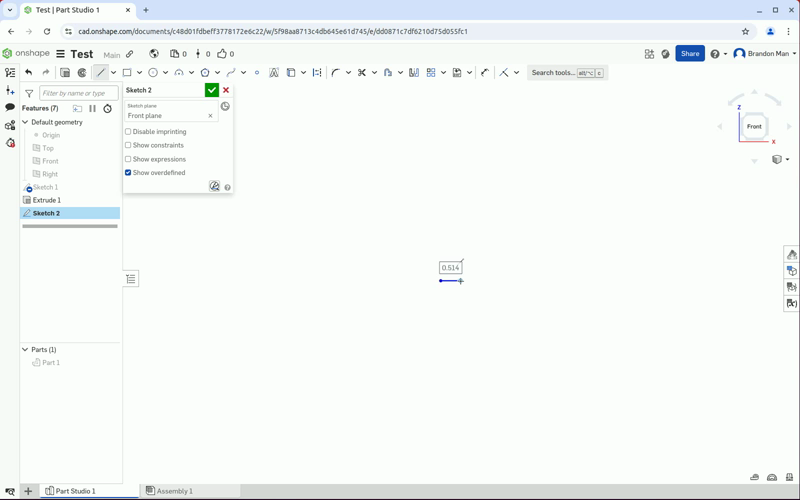
scroll(-6)
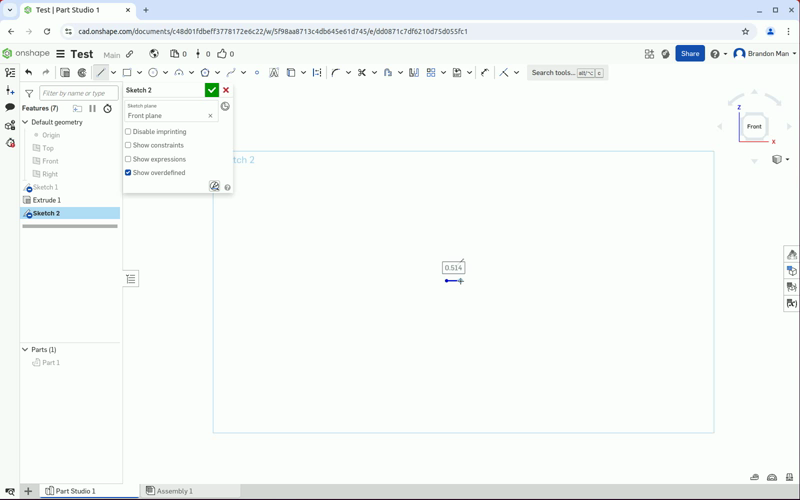
scroll(-6)
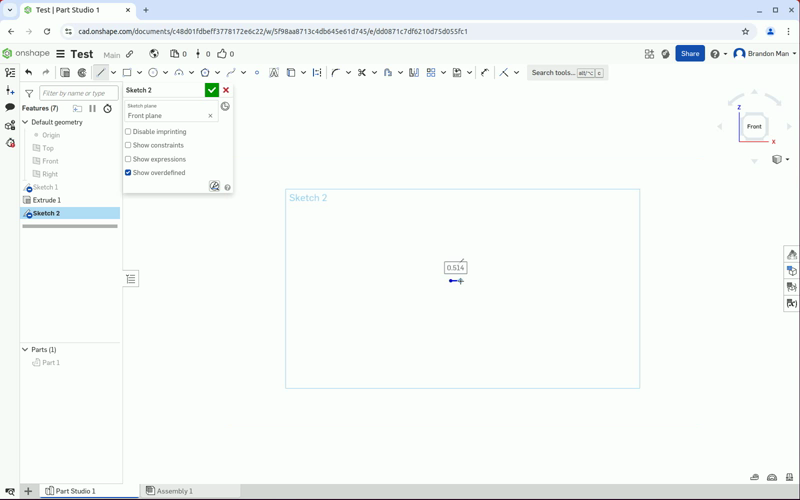
scroll(-6)
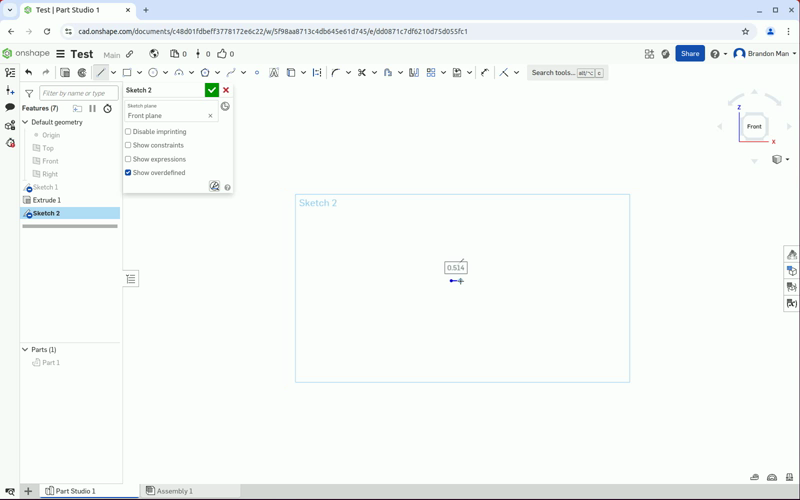
scroll(-6)
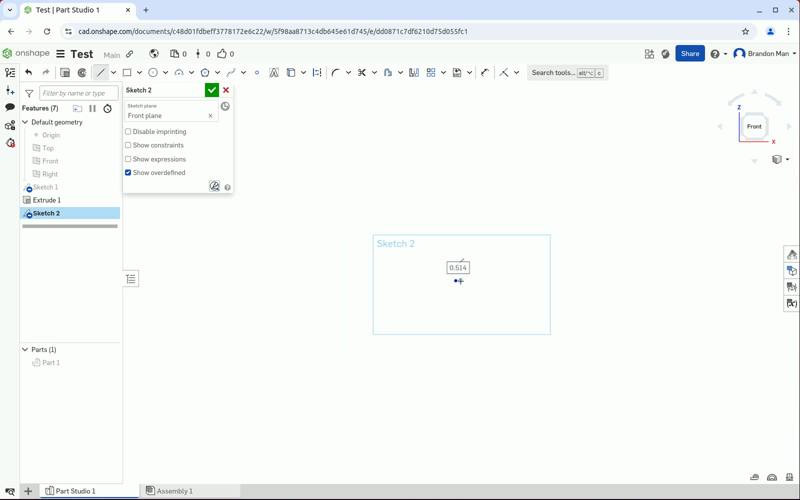
scroll(-6)
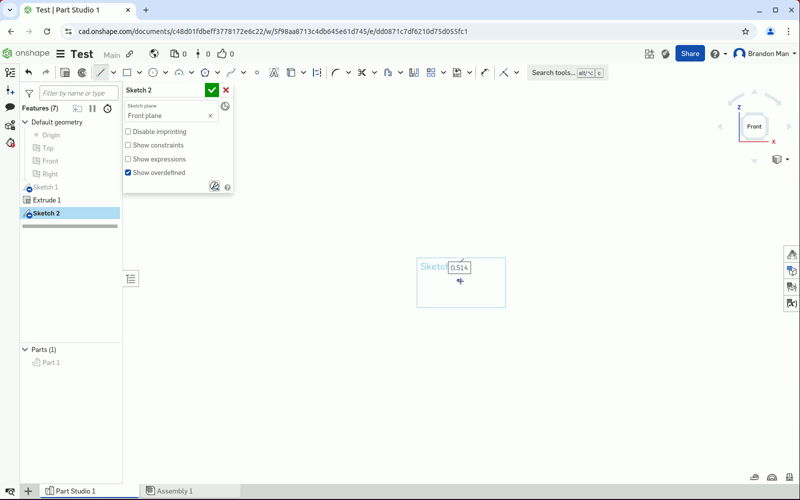
key_up(shift)
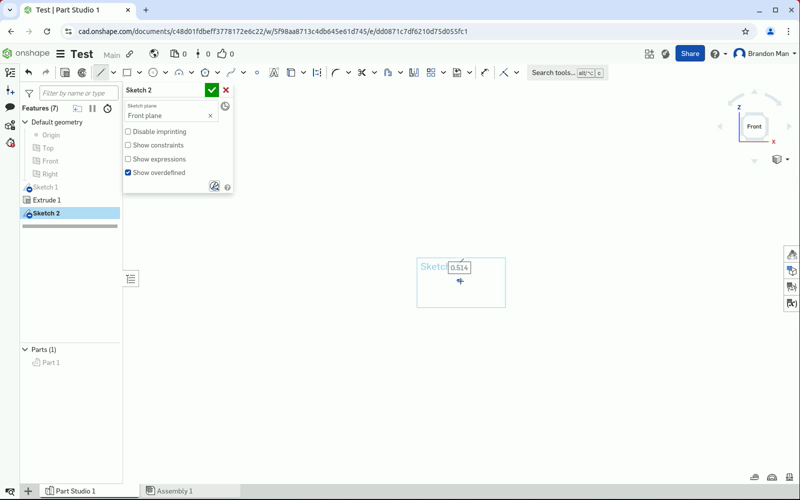
key_down(shift)
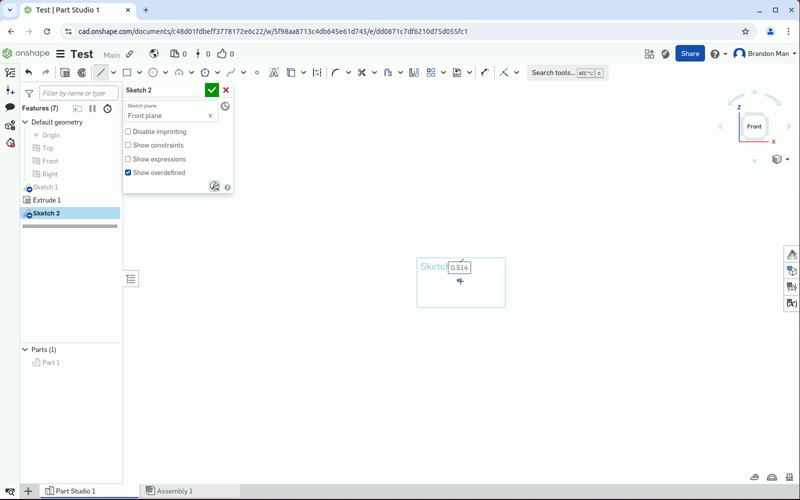
mouse_move(460, 205)
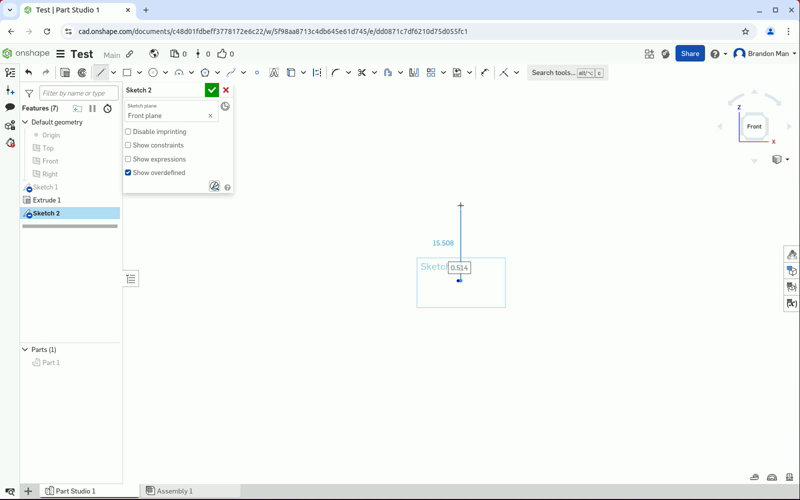
click(460, 205)
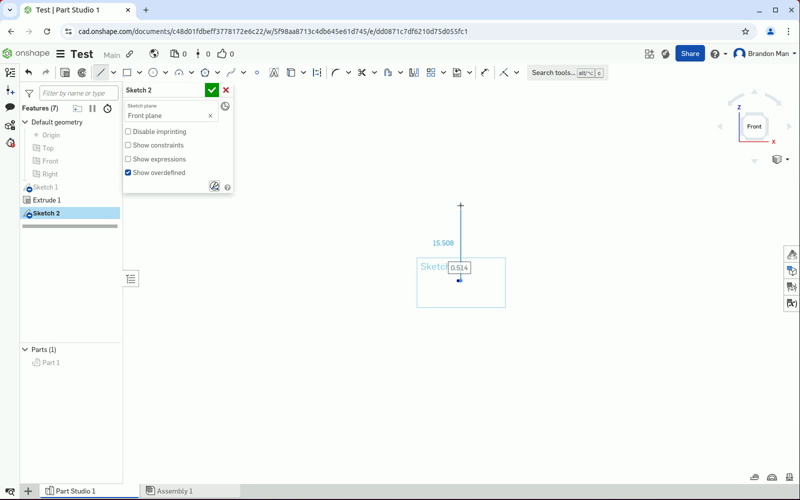
key_up(shift)
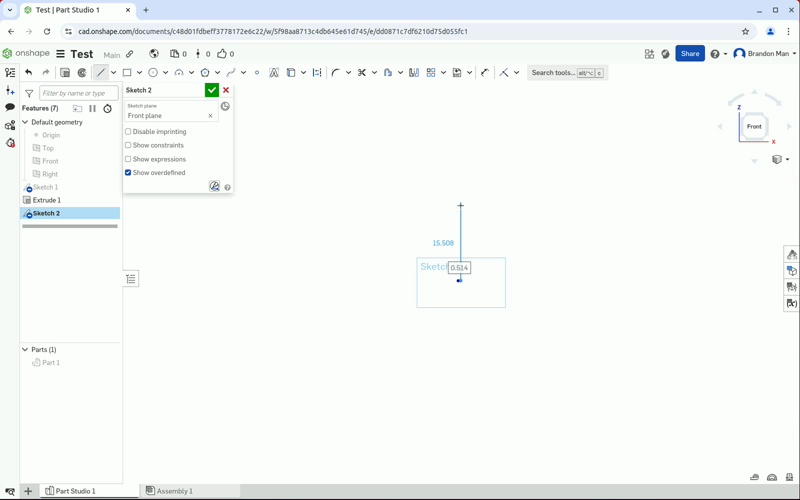
key_down(shift)
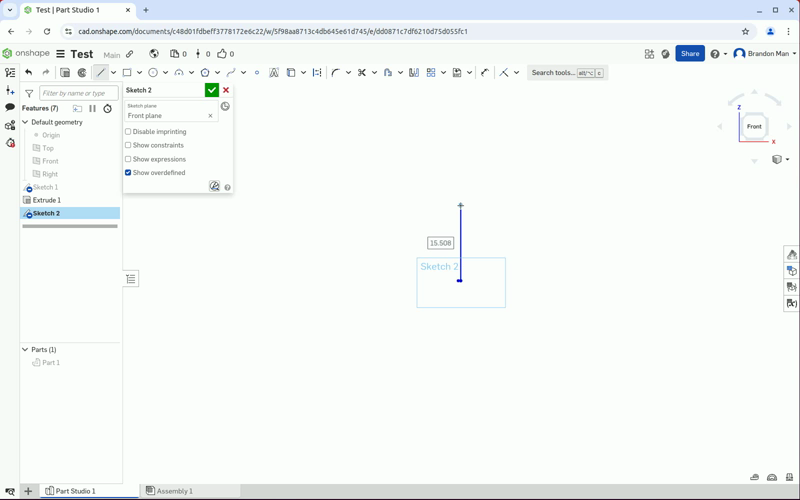
mouse_move(490, 205)
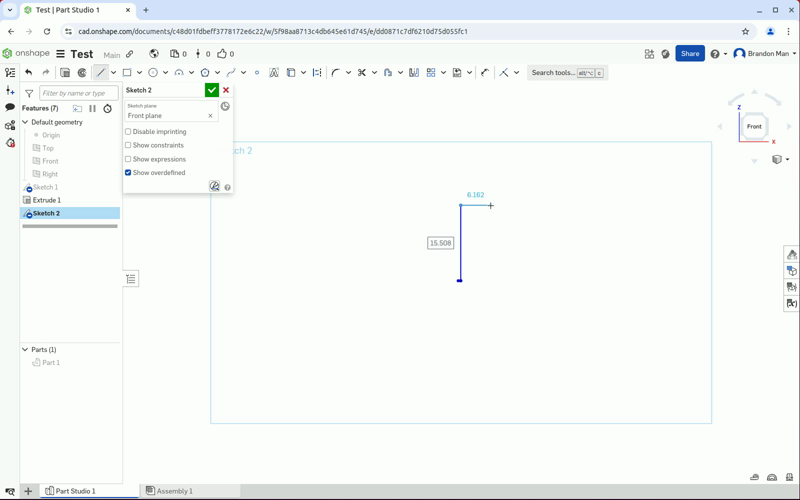
mouse_move(458, 205)
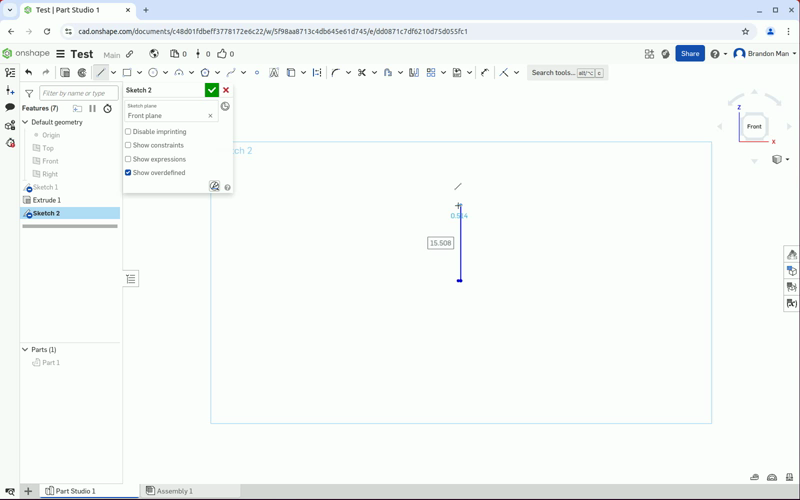
scroll(6)
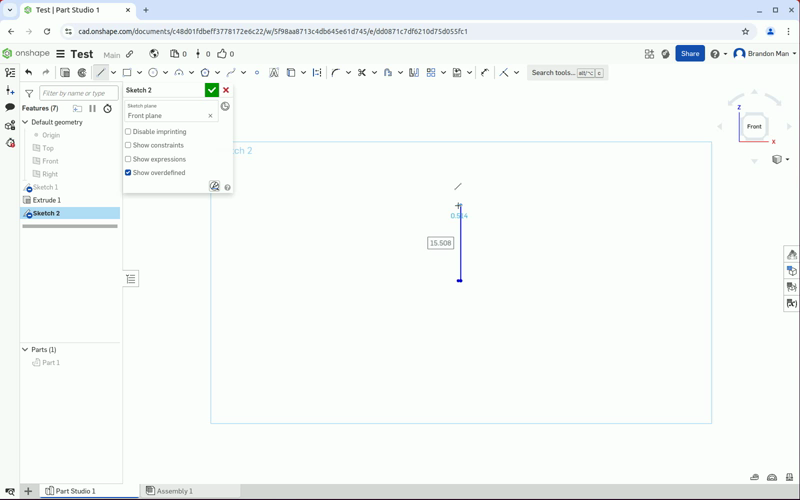
scroll(6)
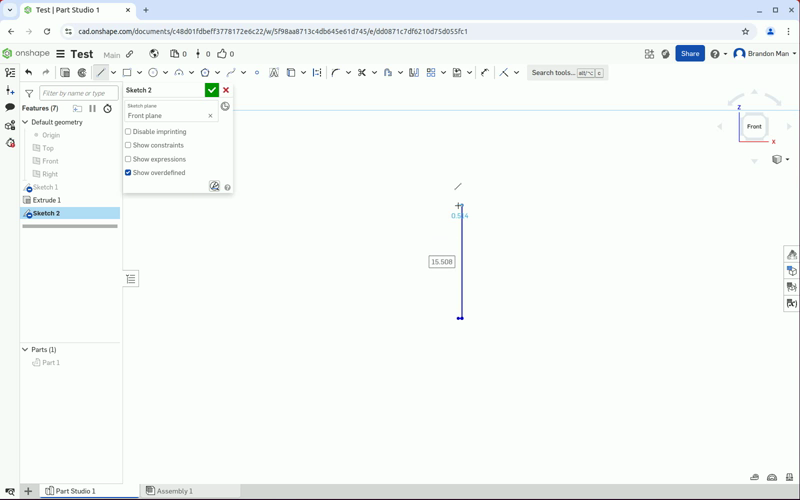
scroll(6)
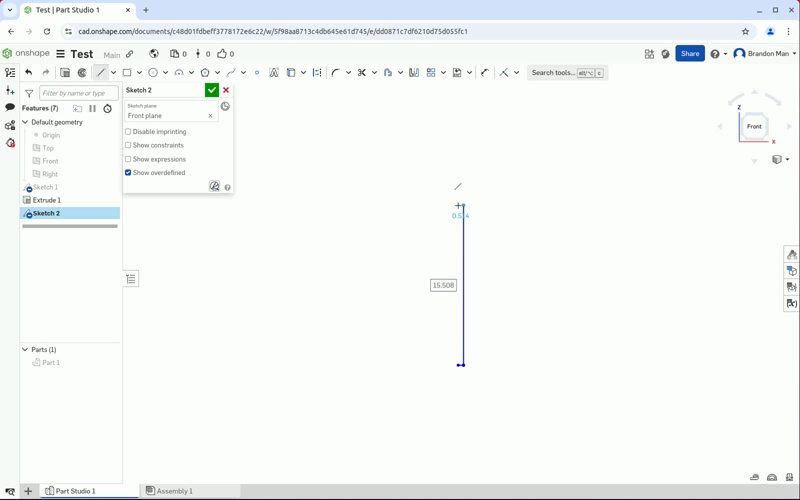
scroll(6)
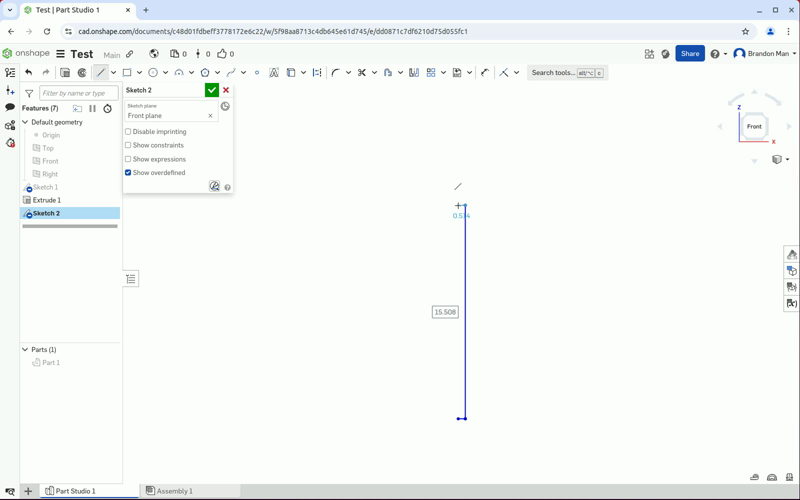
scroll(6)
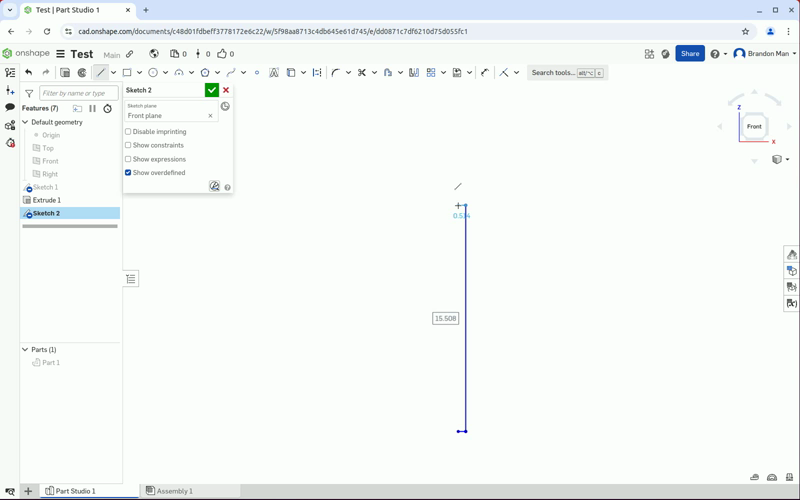
scroll(6)
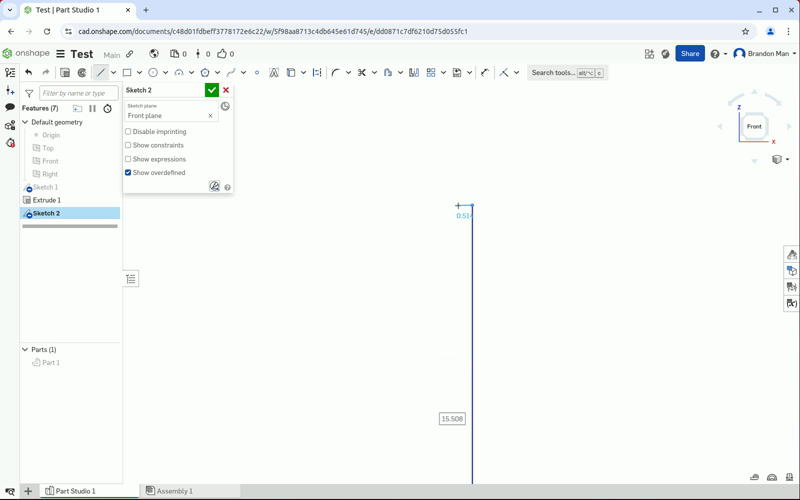
scroll(6)
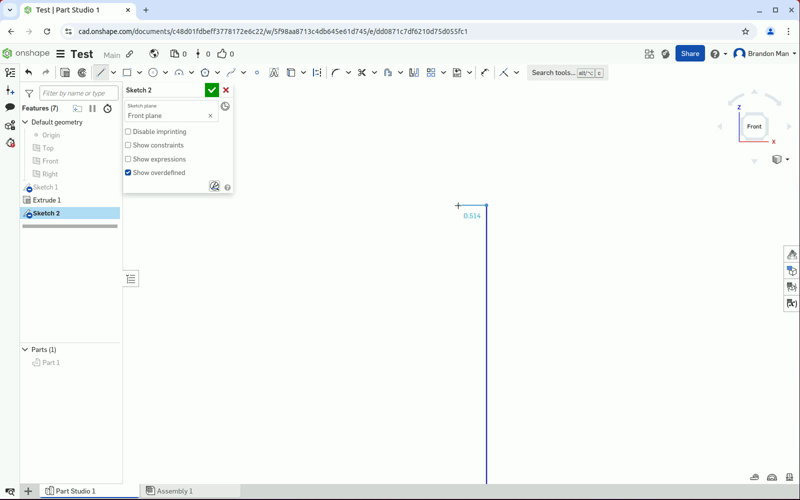
click(458, 205)
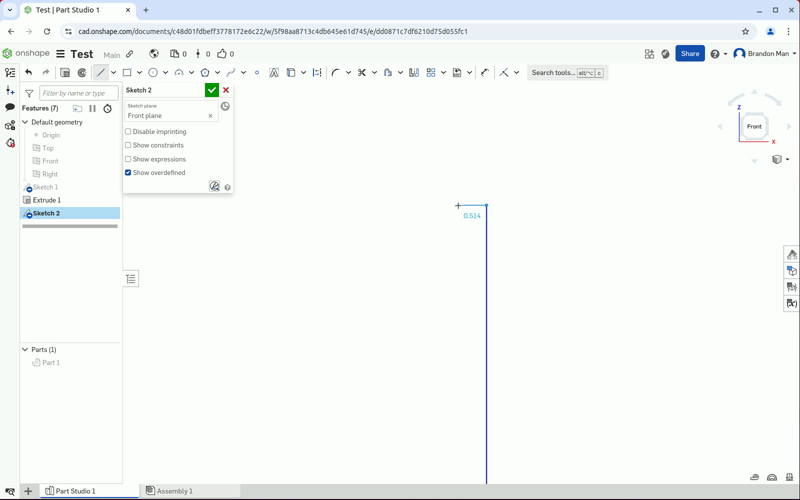
scroll(-6)
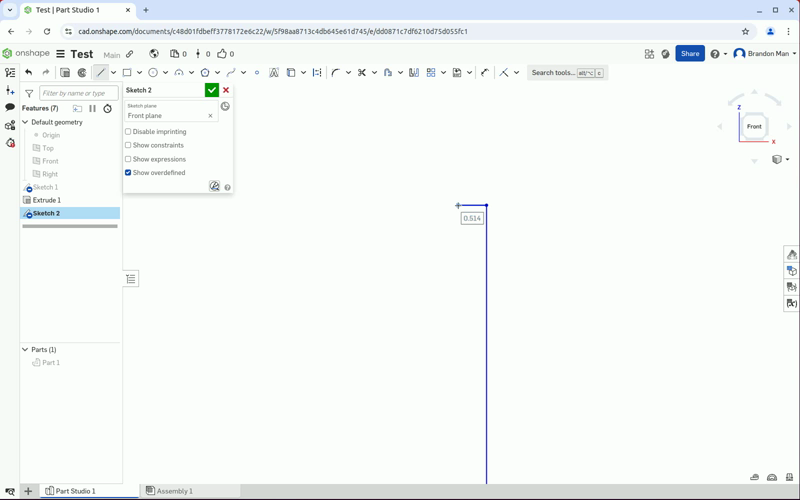
scroll(-6)
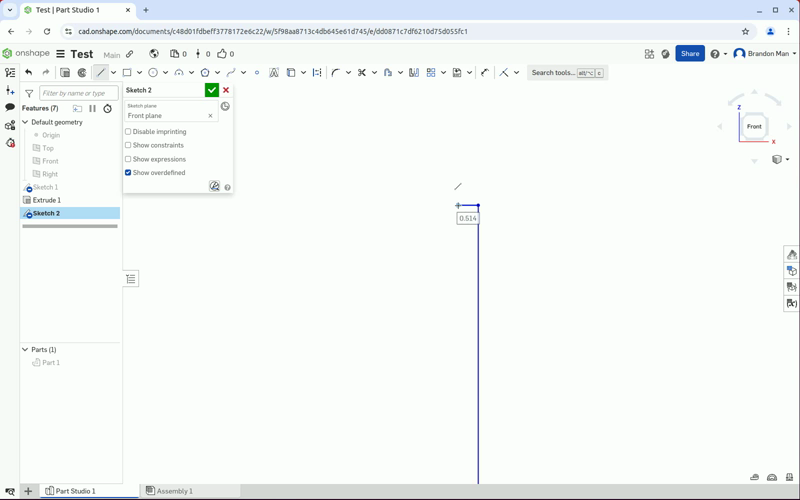
scroll(-6)
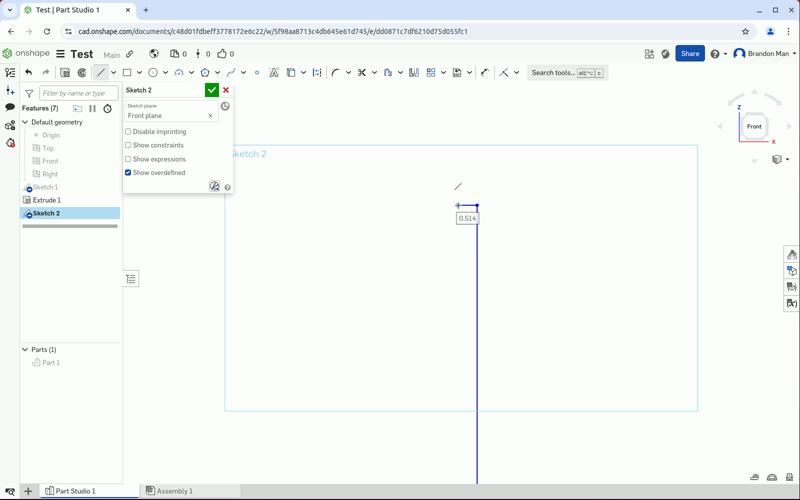
scroll(-6)
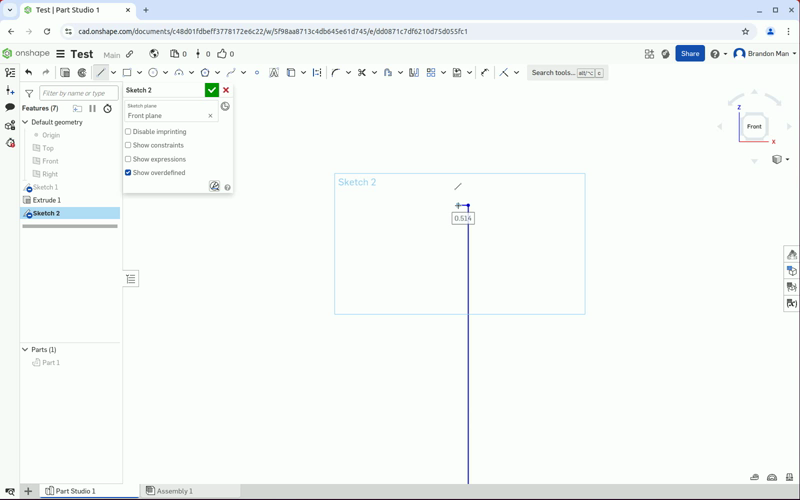
scroll(-6)
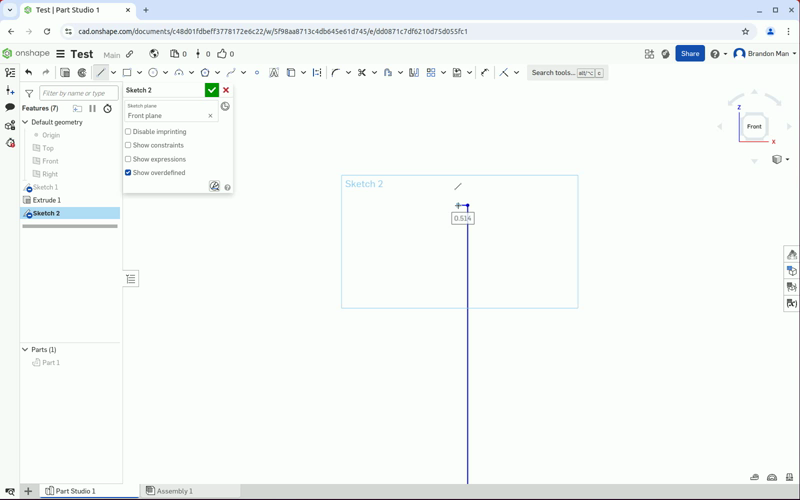
scroll(-6)
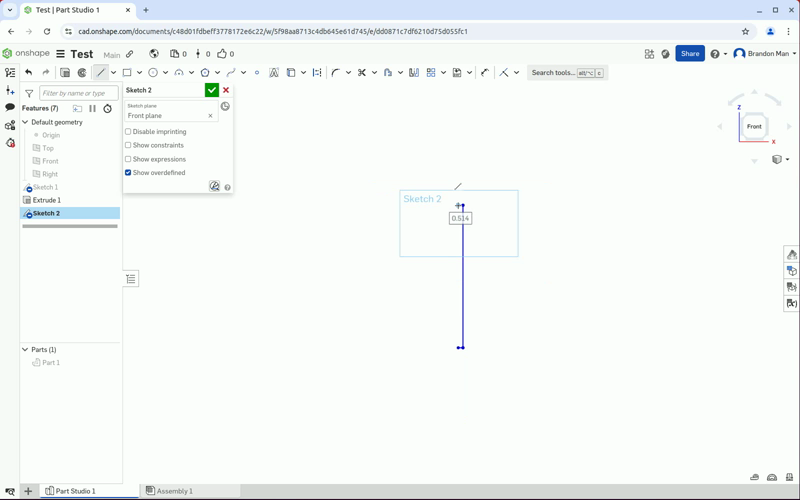
scroll(-6)
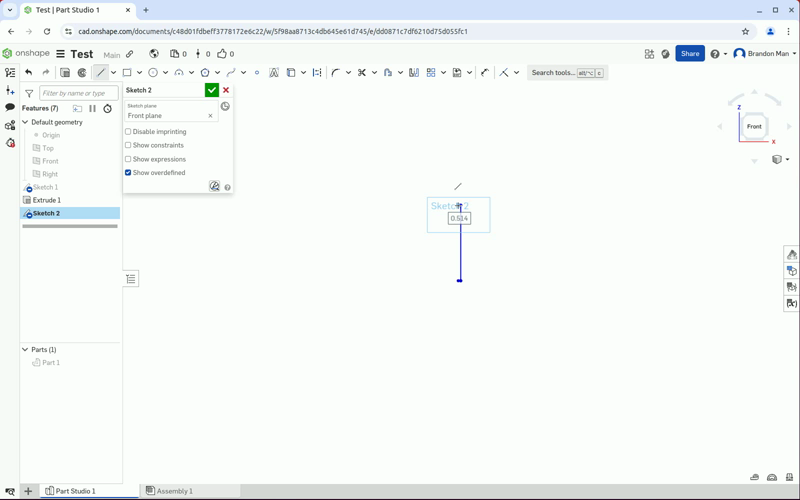
key_up(shift)
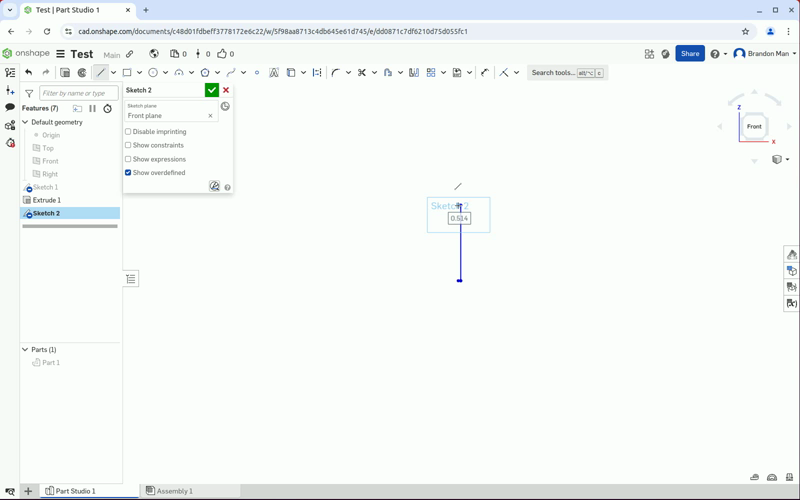
key_down(shift)
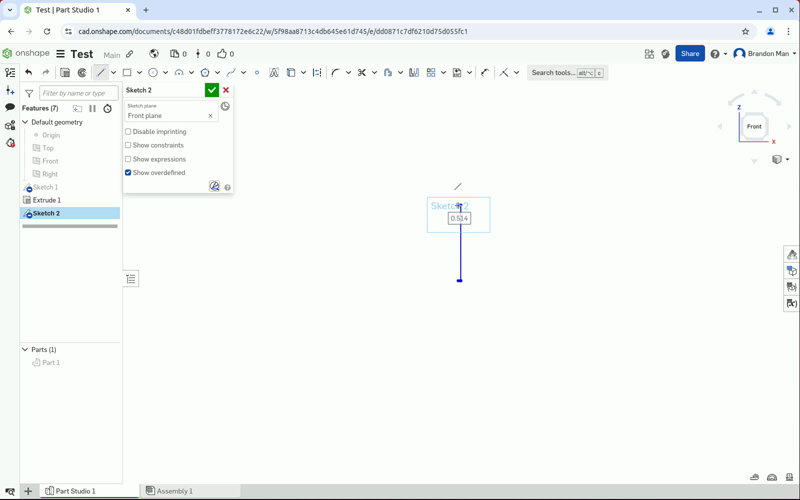
mouse_move(458, 280)
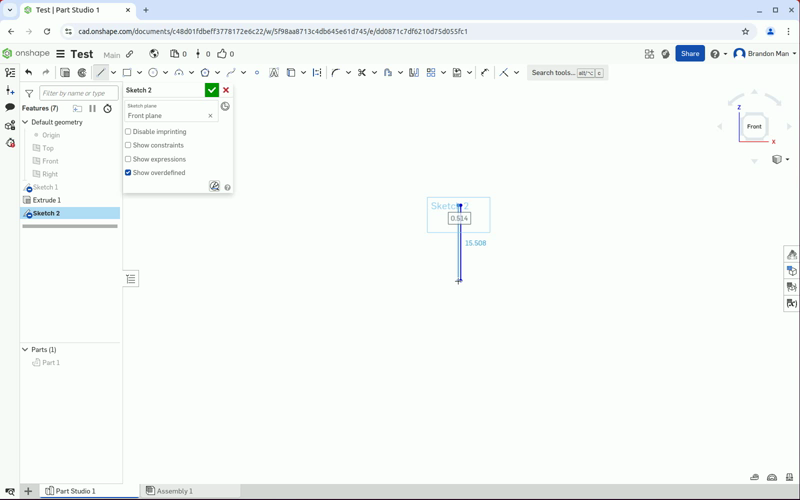
scroll(6)
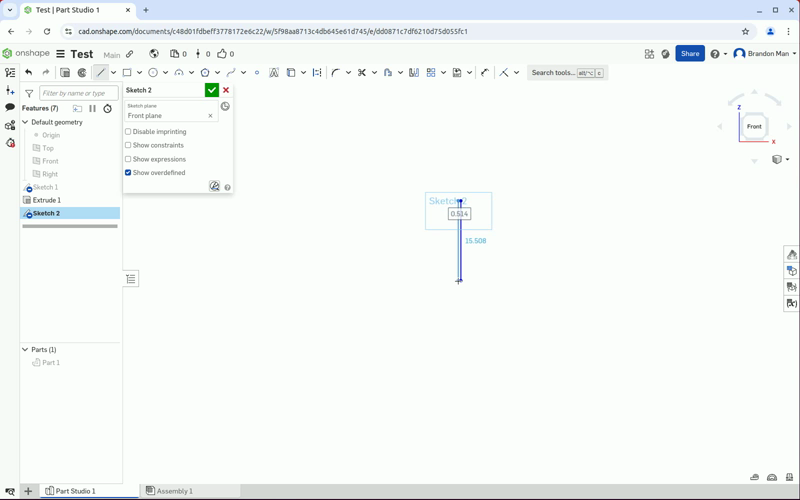
scroll(6)
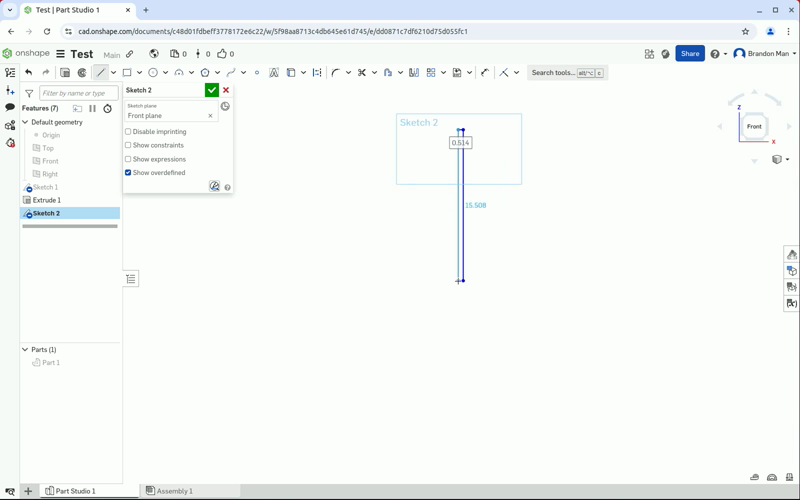
scroll(6)
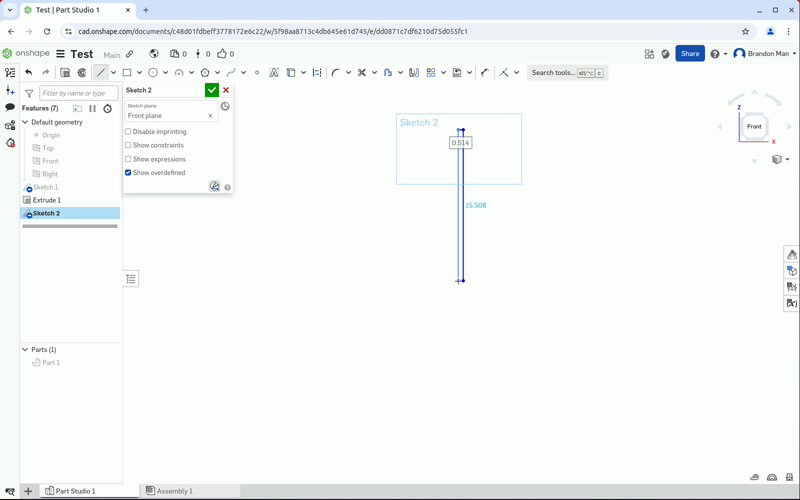
scroll(6)
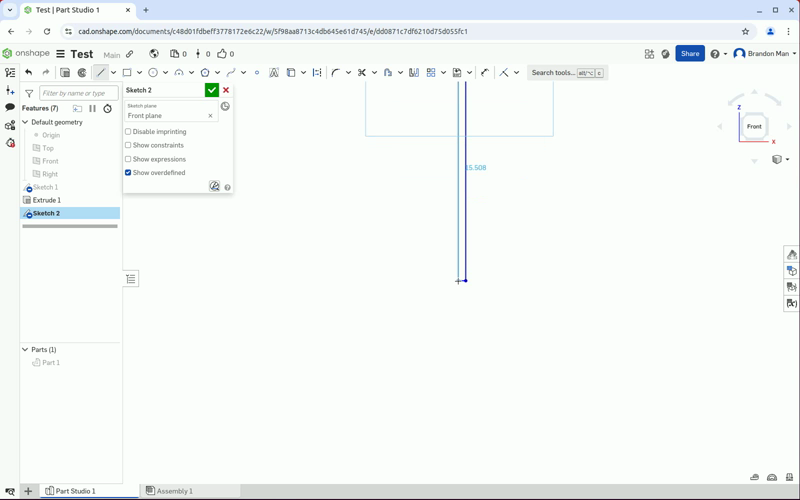
scroll(6)
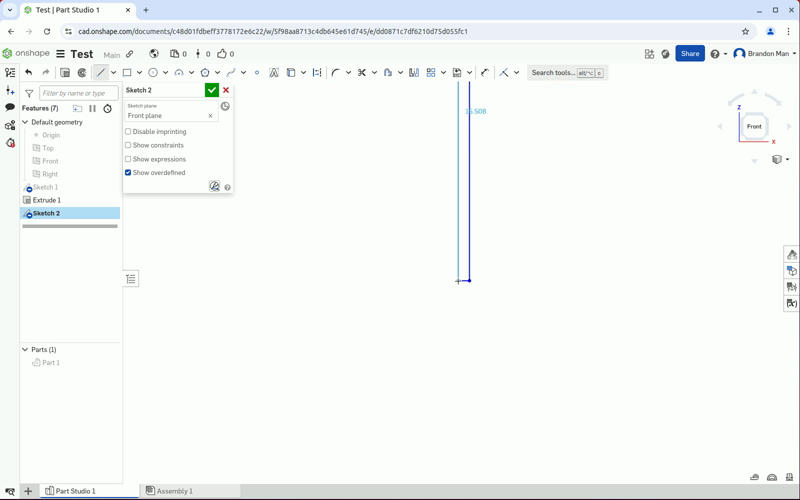
scroll(6)
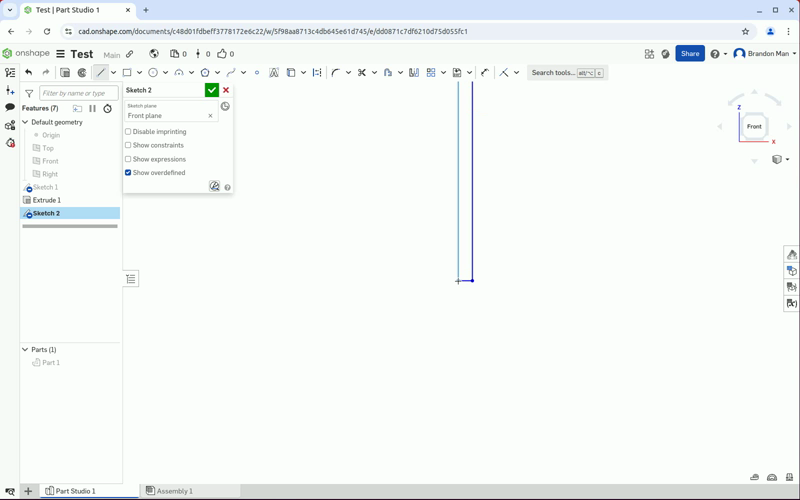
scroll(6)
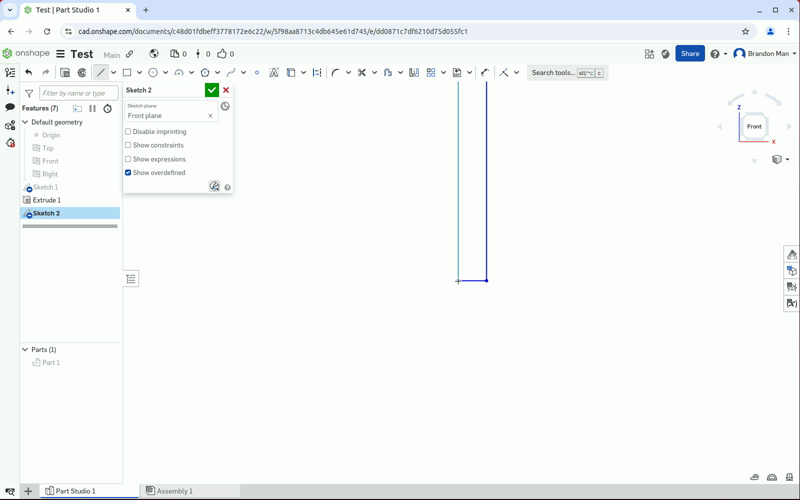
key_up(shift)
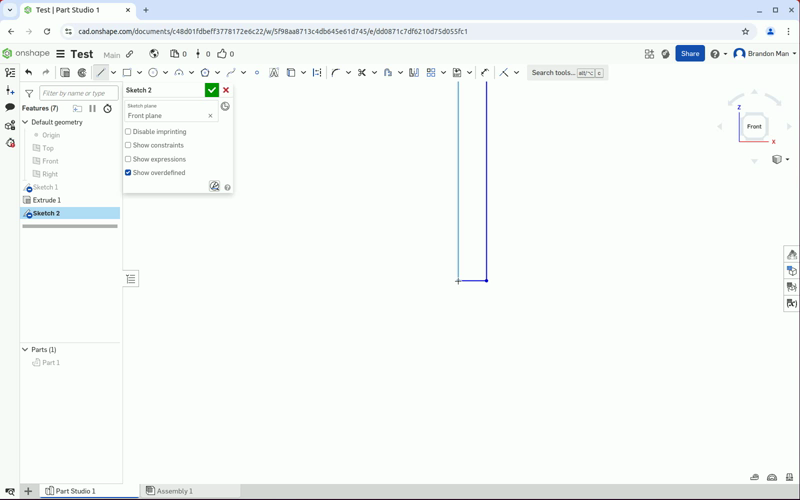
click(458, 280)
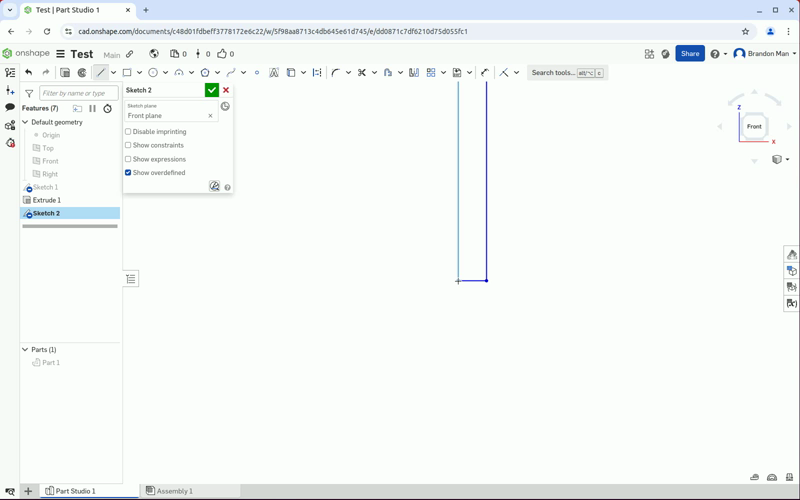
scroll(-6)
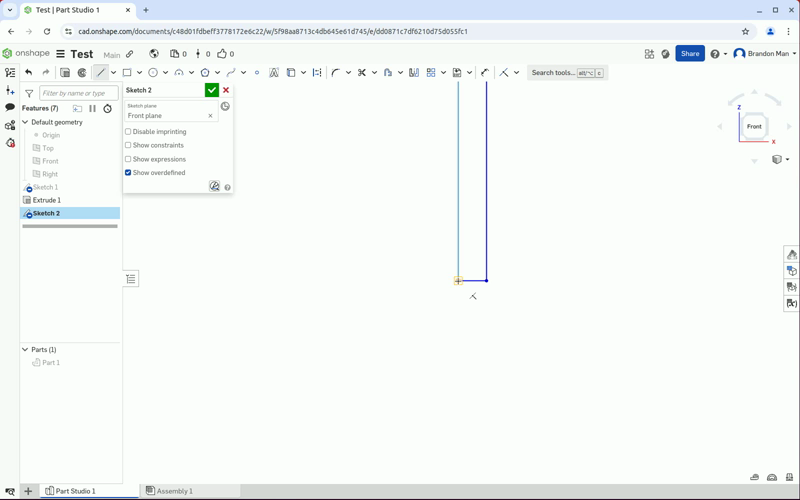
scroll(-6)
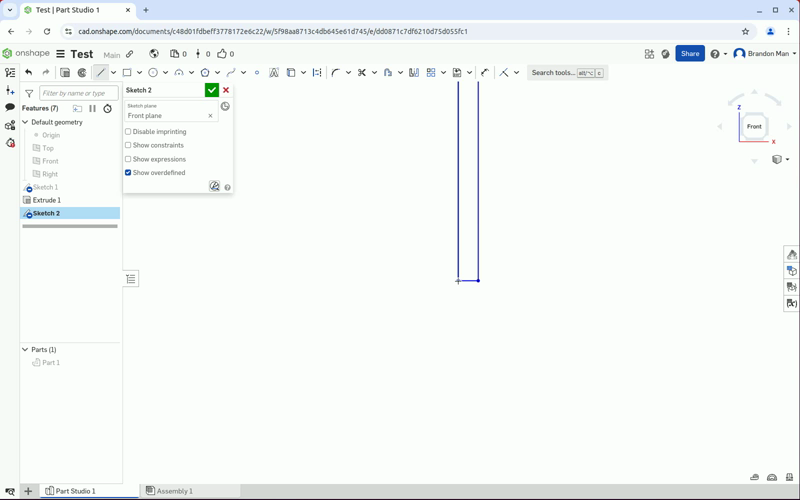
scroll(-6)
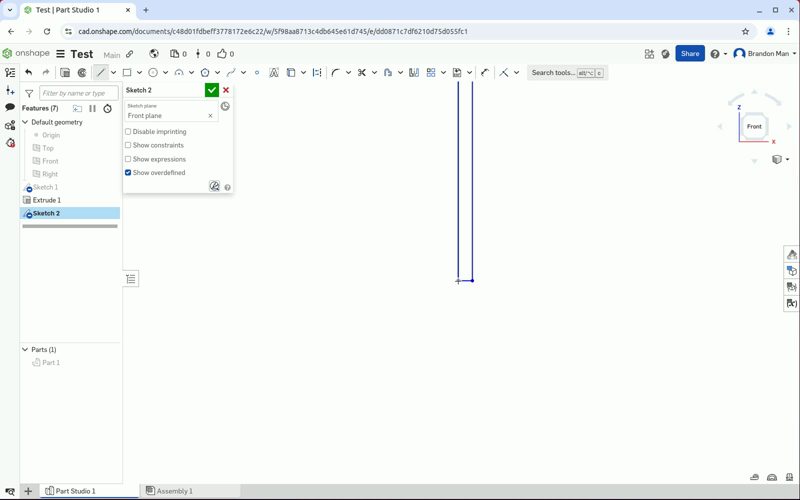
scroll(-6)
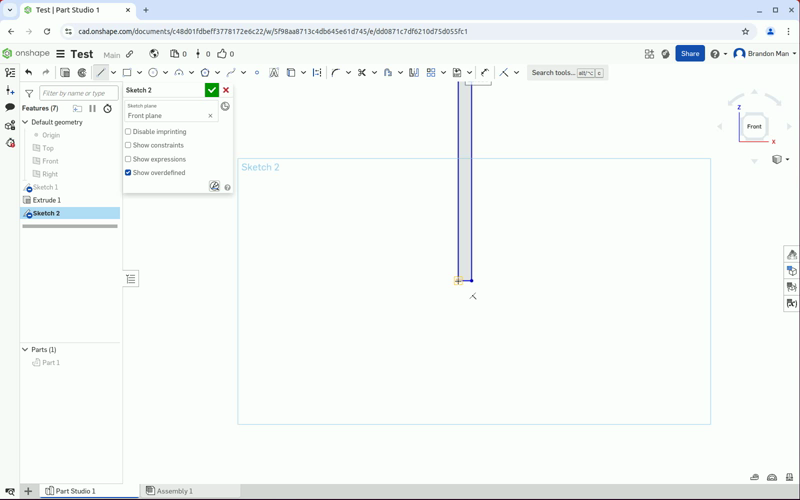
scroll(-6)
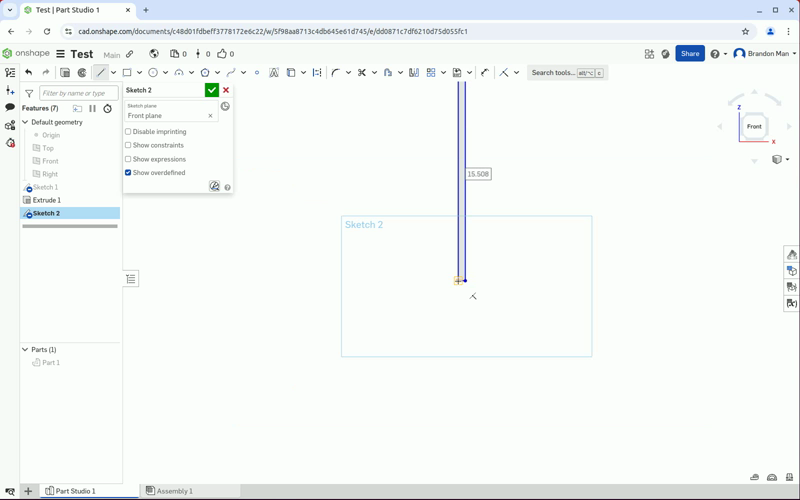
scroll(-6)
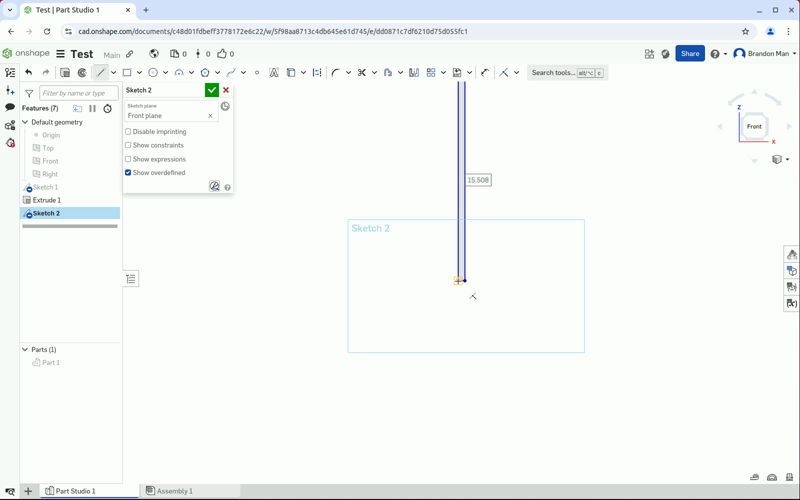
scroll(-6)
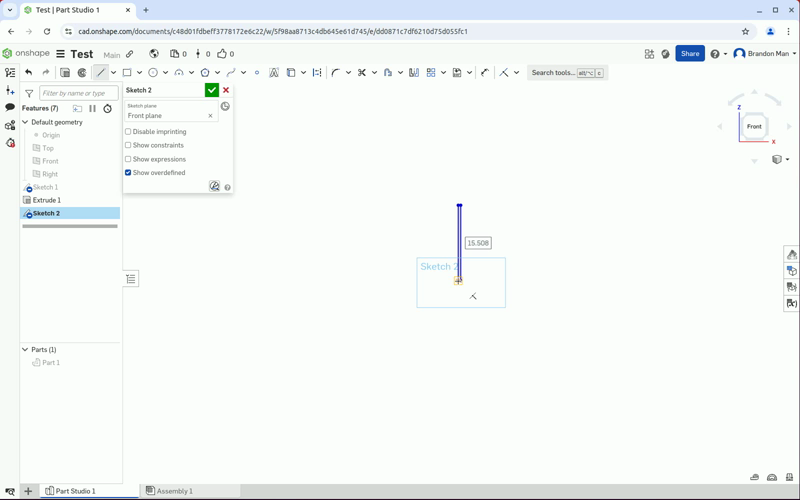
key(esc)
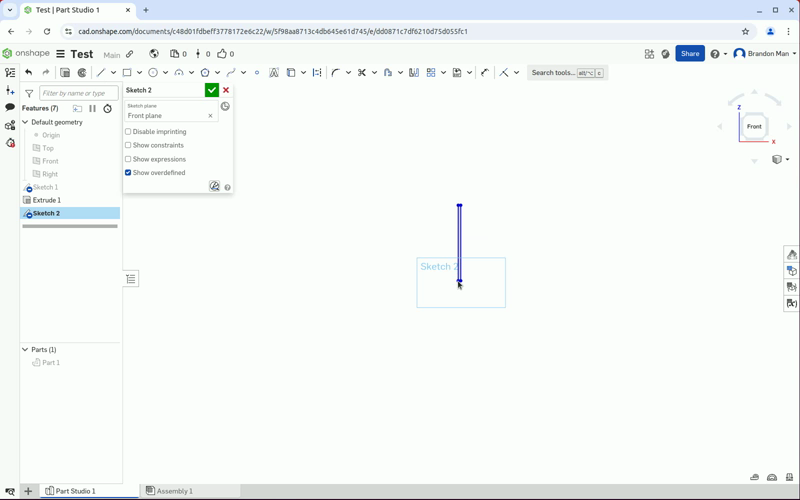
mouse_move(460, 237)
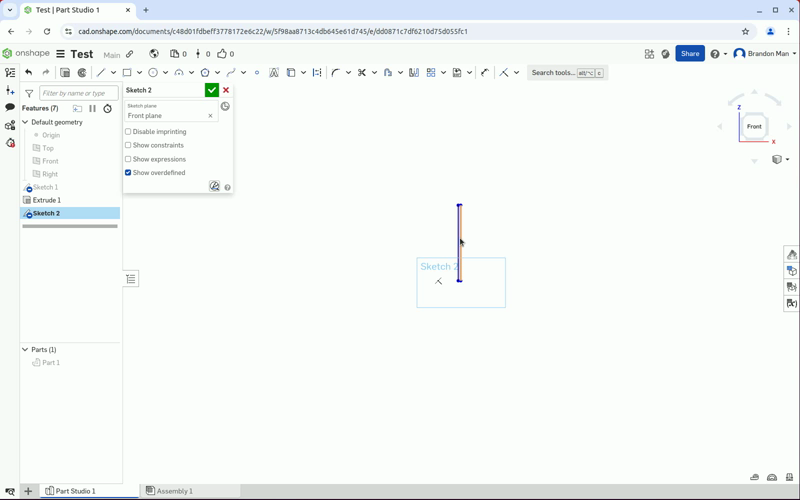
scroll(6)
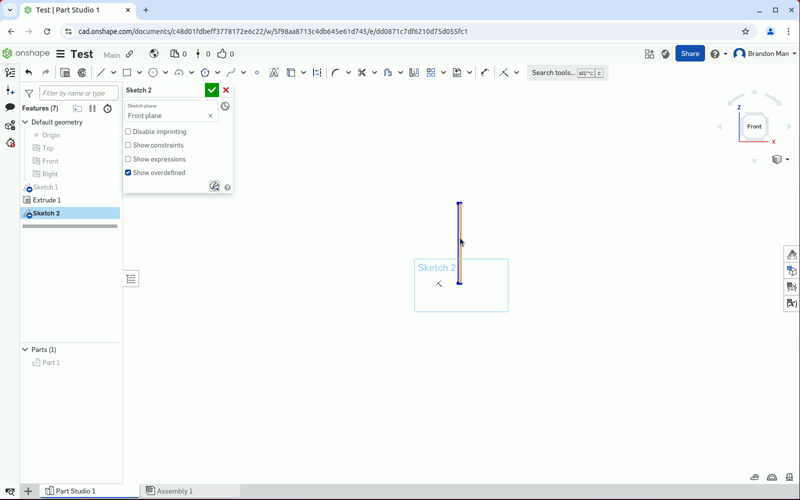
scroll(6)
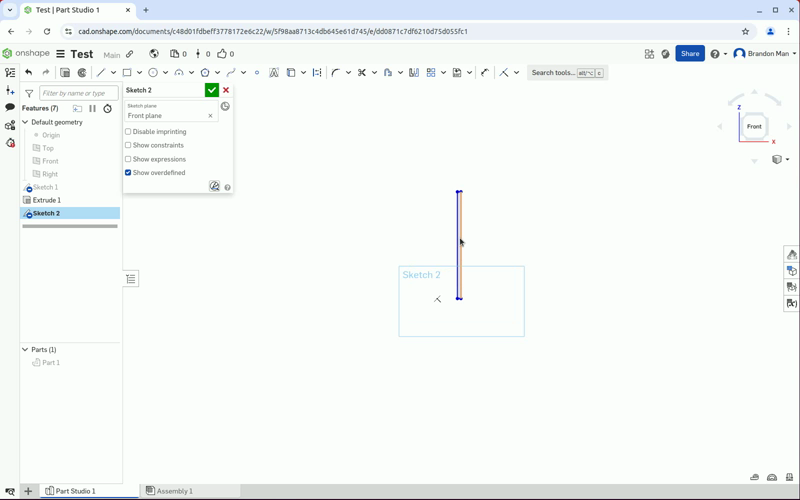
scroll(6)
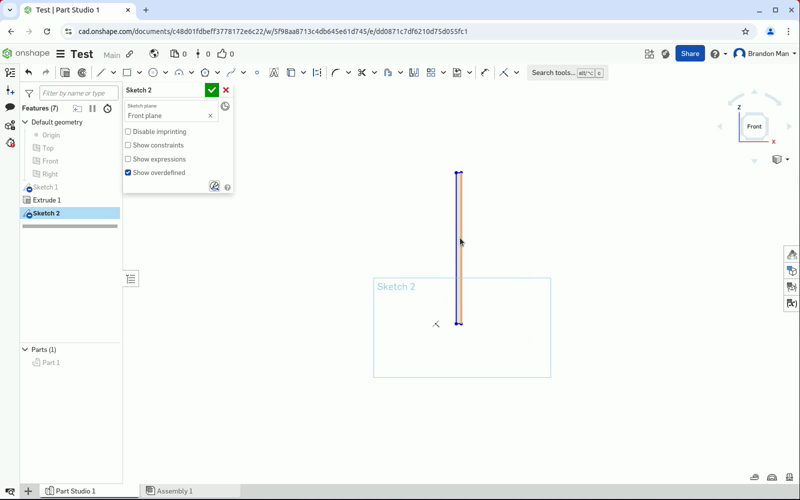
scroll(6)
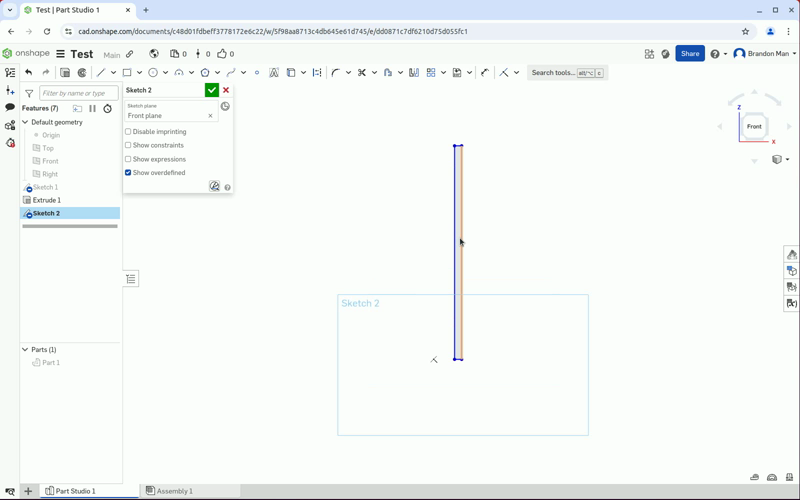
scroll(6)
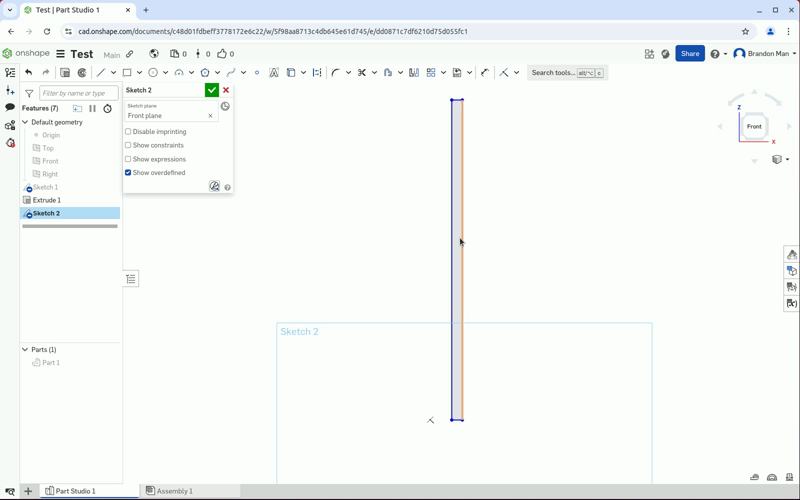
scroll(6)
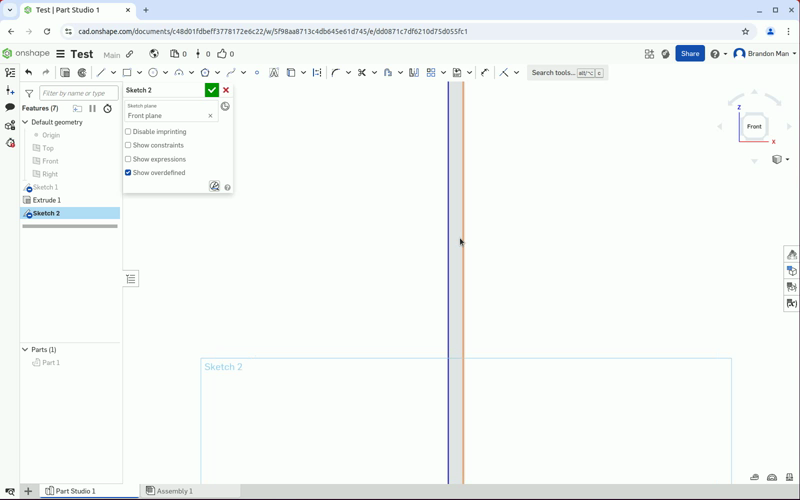
scroll(6)
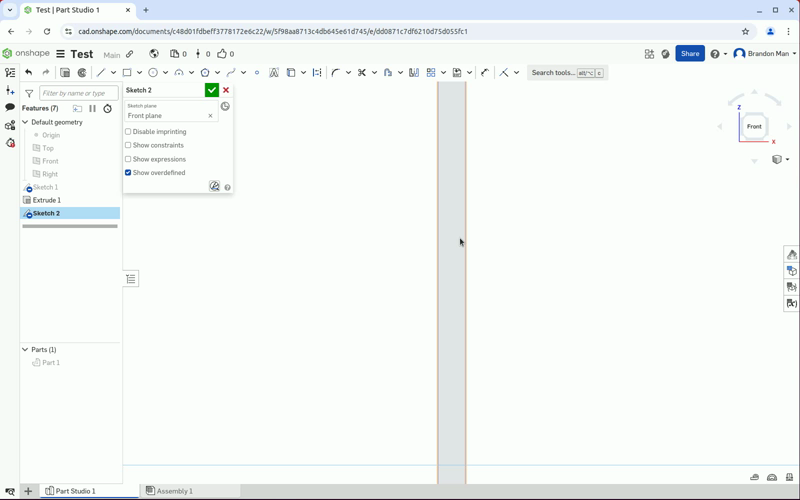
click(460, 237)
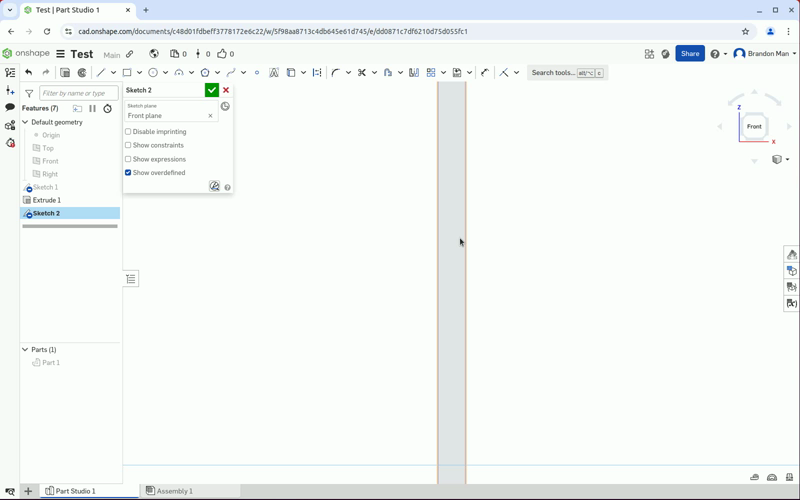
scroll(-6)
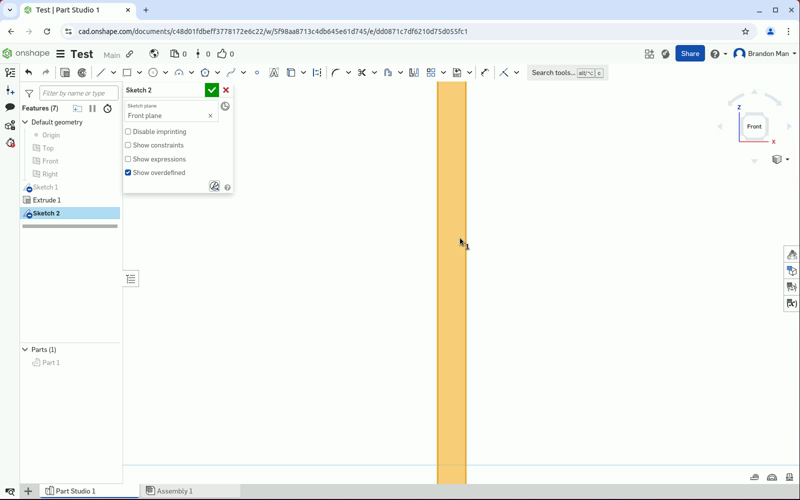
scroll(-6)
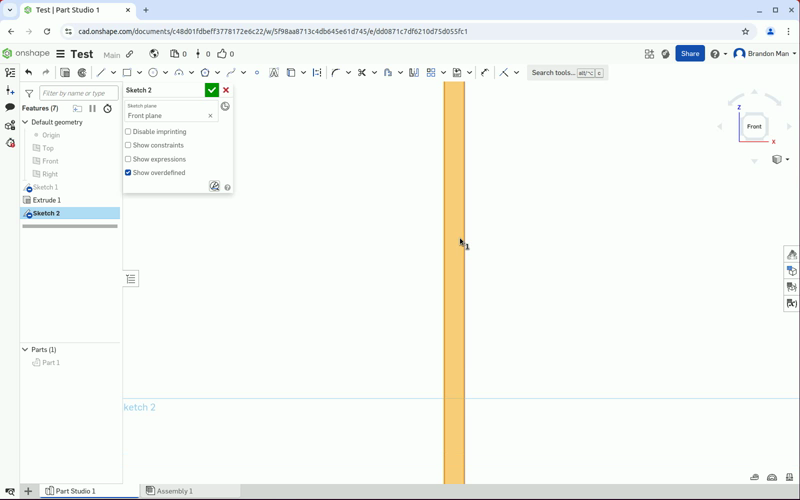
scroll(-6)
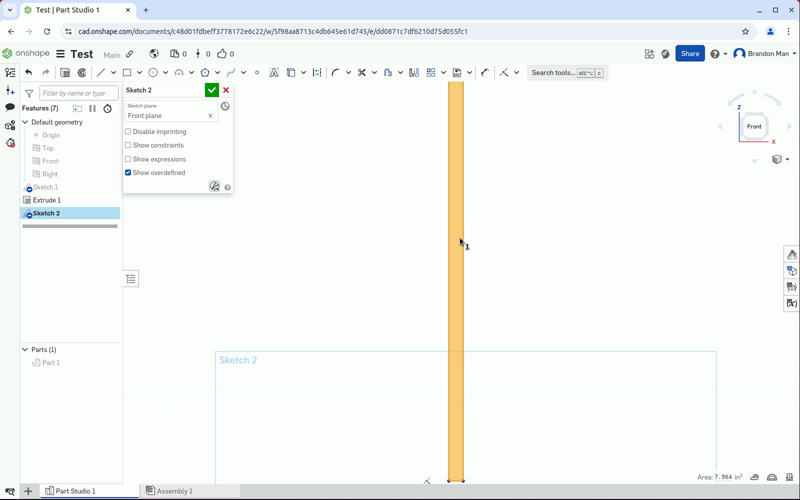
scroll(-6)
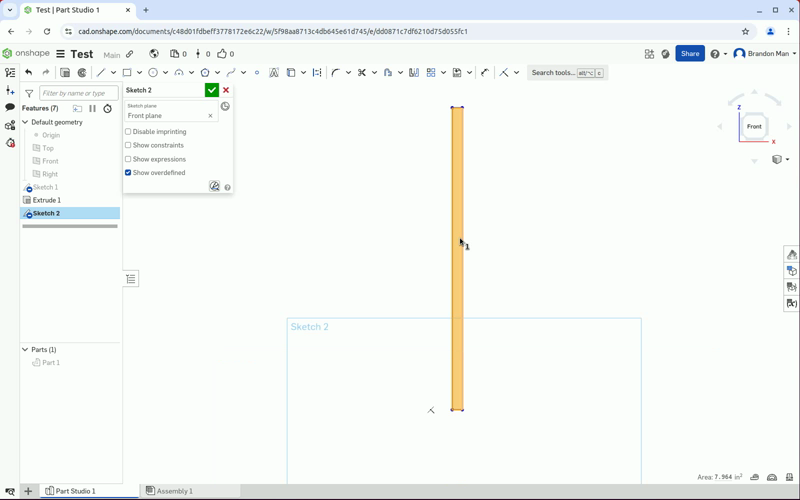
scroll(-6)
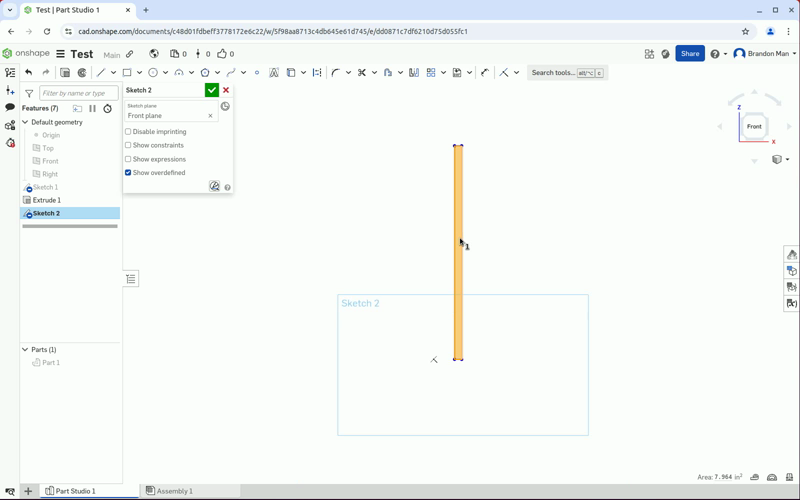
scroll(-6)
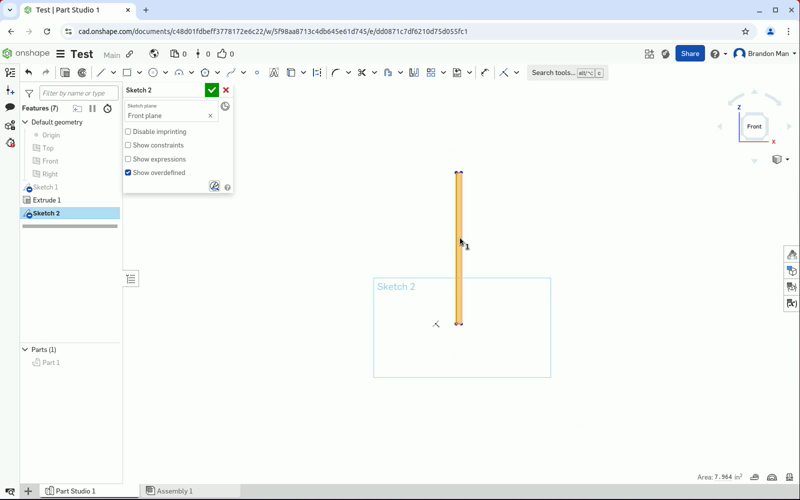
scroll(-6)
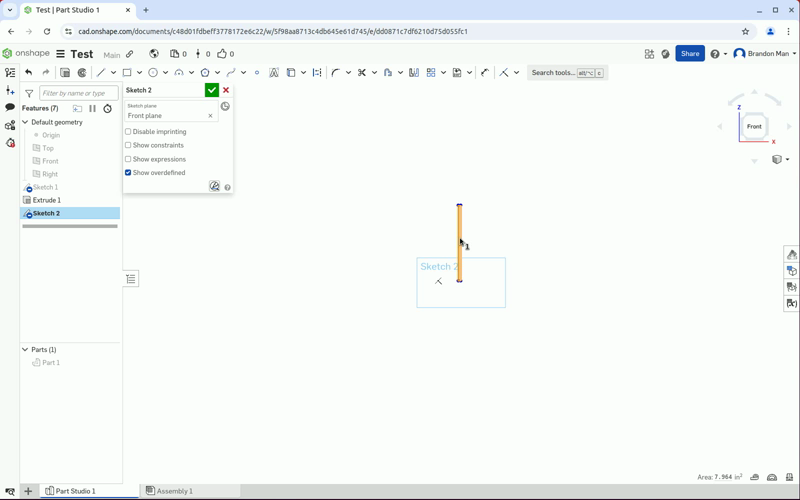
mouse_move(73, 352)
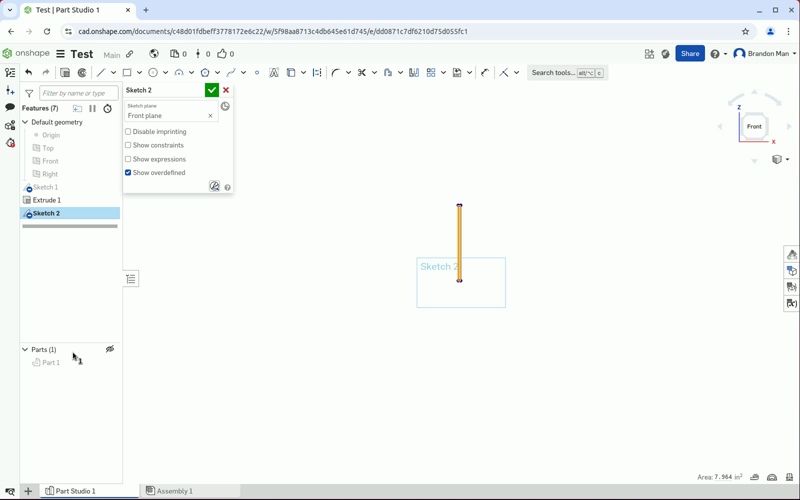
key(shift+y)
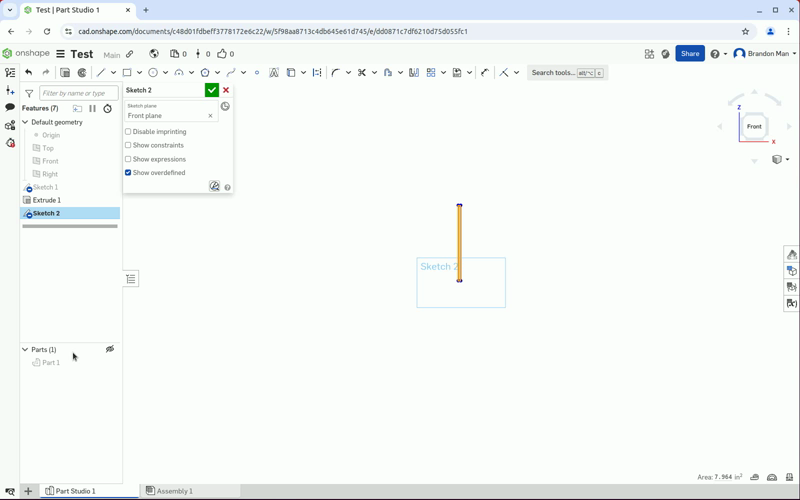
key(shift+e)
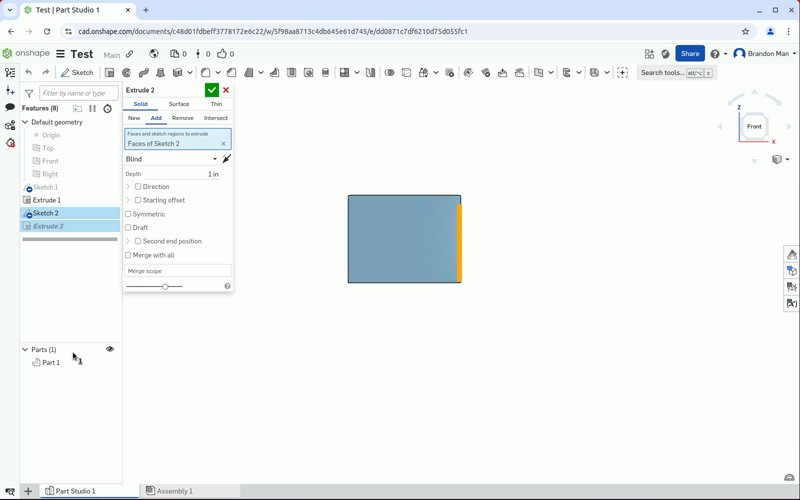
mouse_move(143, 106)
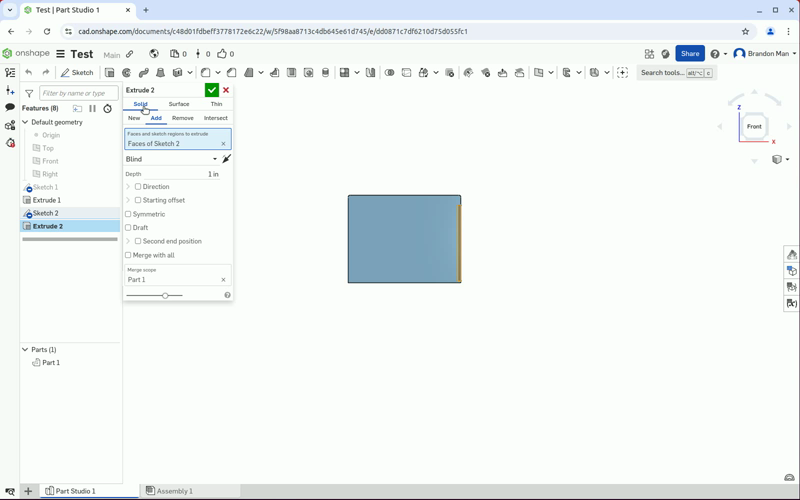
click(143, 106)
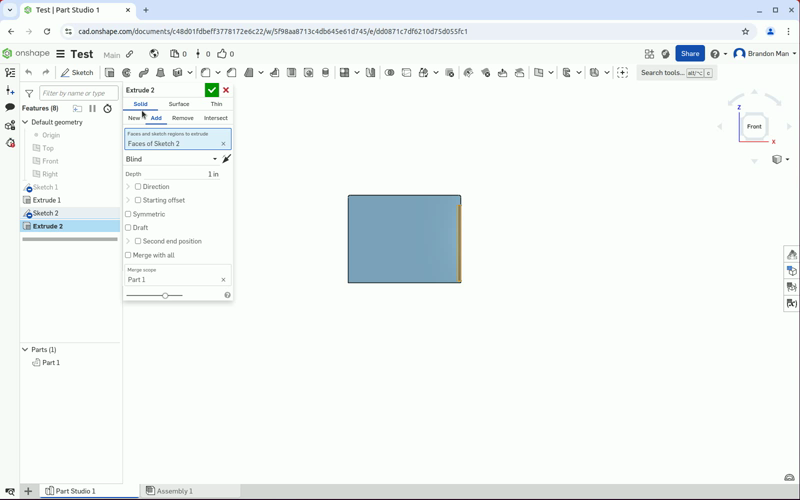
mouse_move(137, 120)
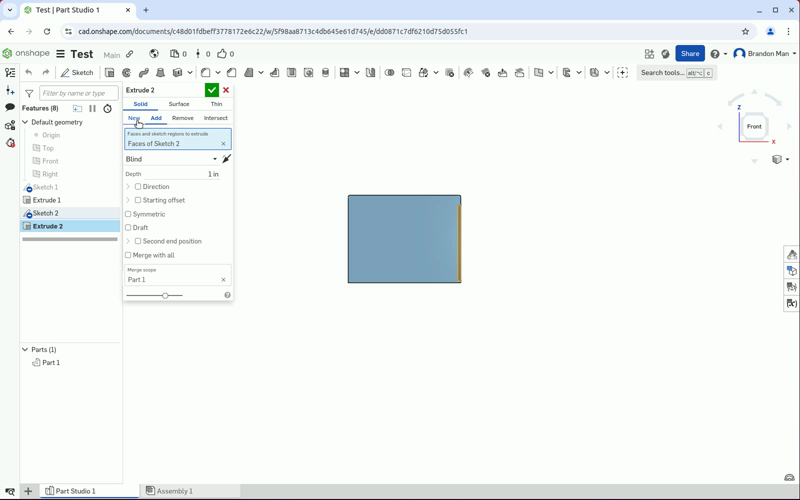
click(137, 120)
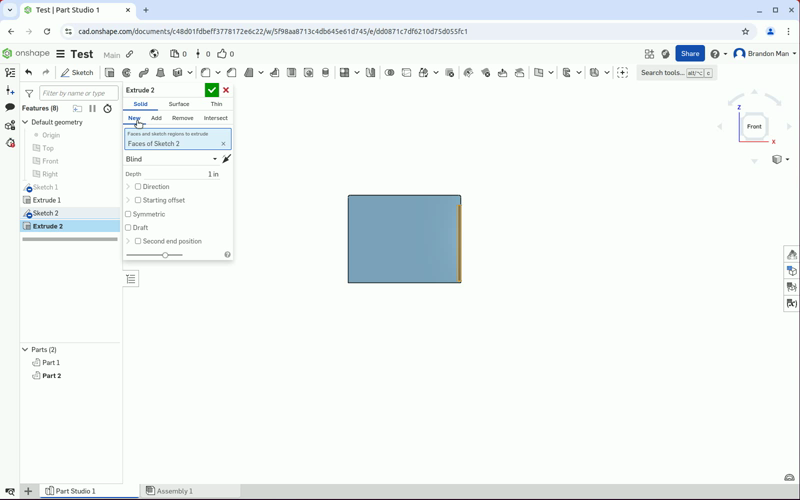
key(tab, 4)
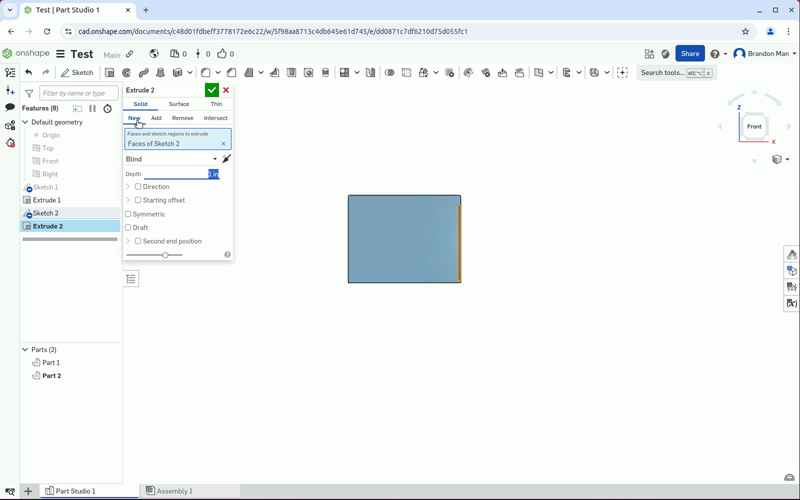
text(6.499)
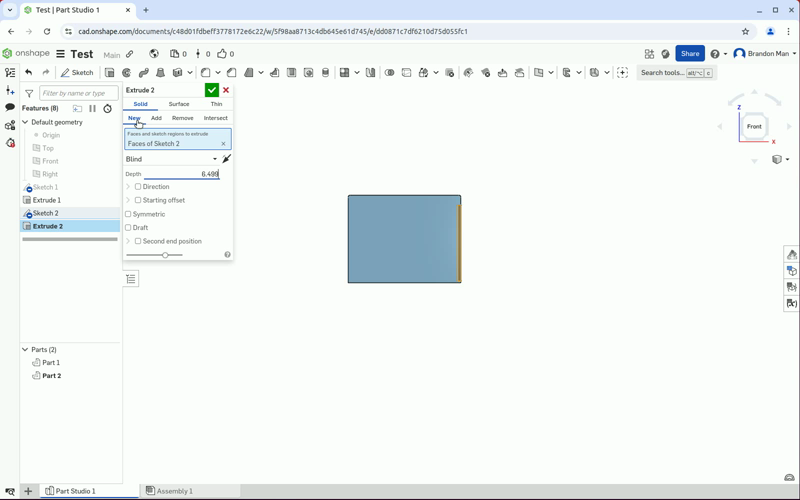
key(enter)
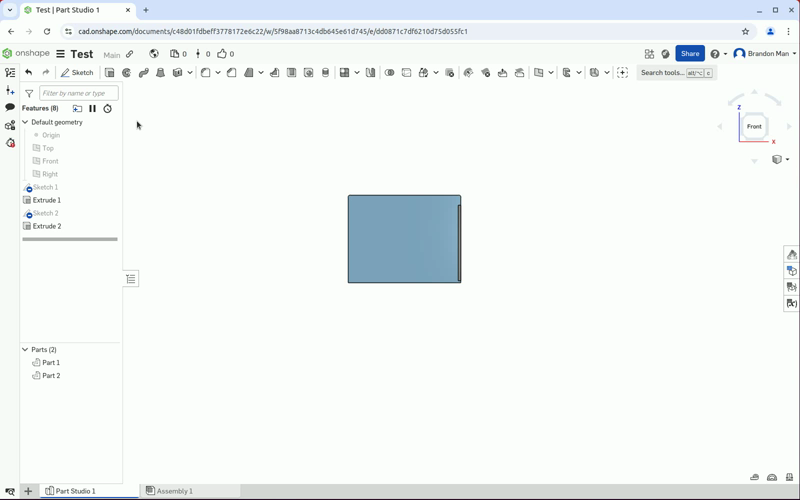
key(shift+h)
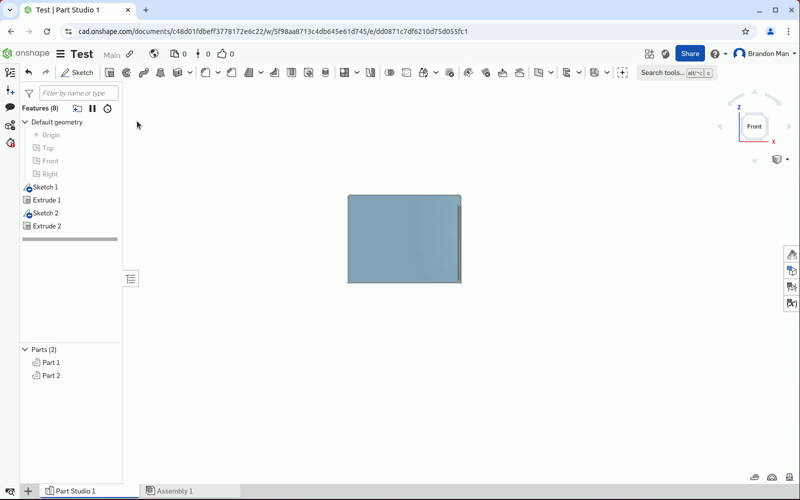
key(shift+h)
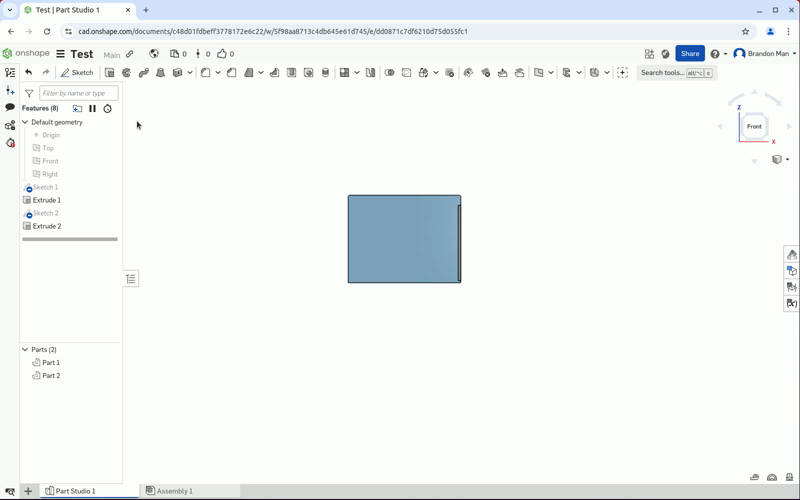
mouse_move(73, 189)
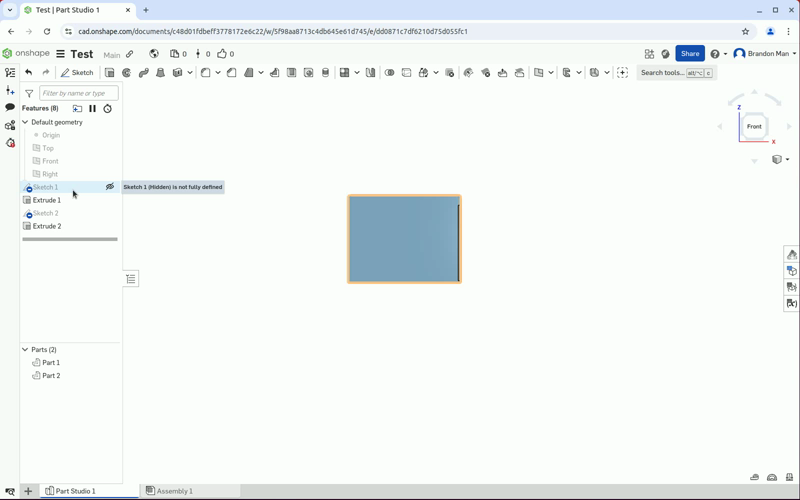
click(73, 189)
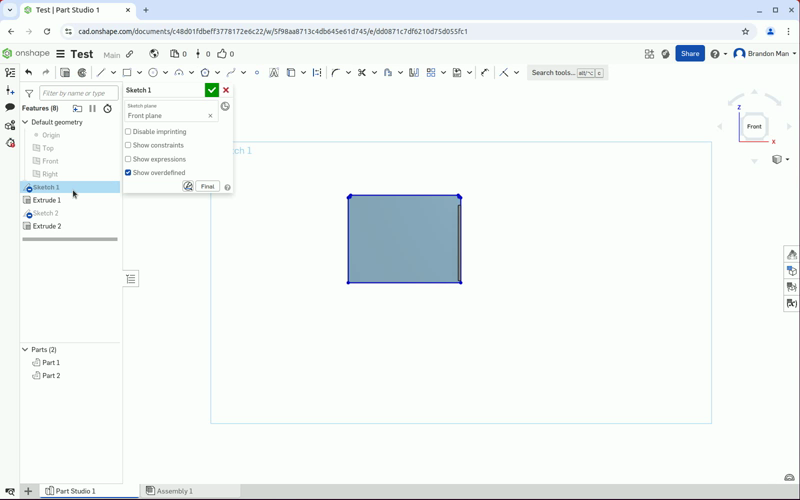
mouse_move(229, 92)
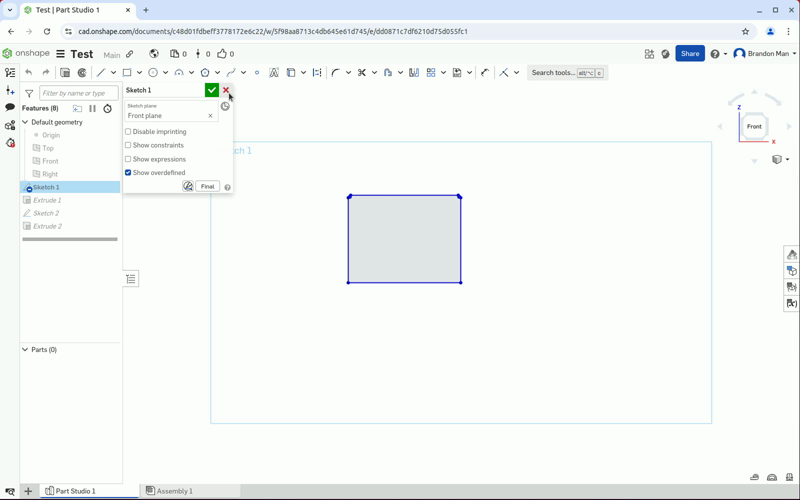
click(229, 92)
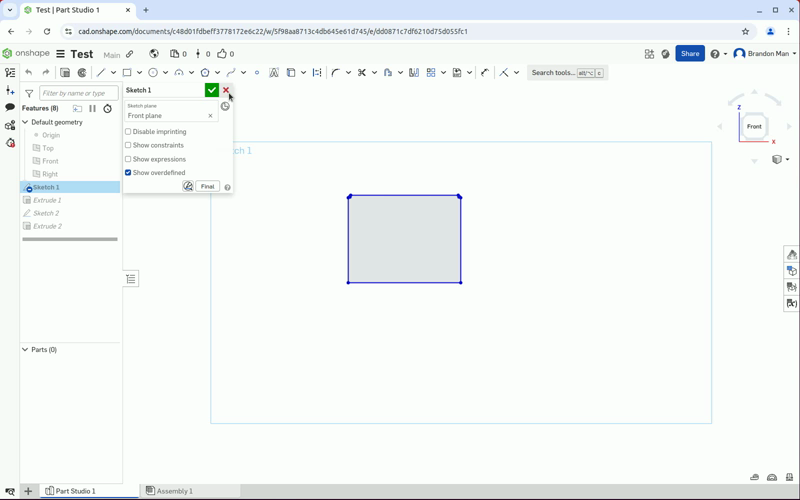
key(shift+s)
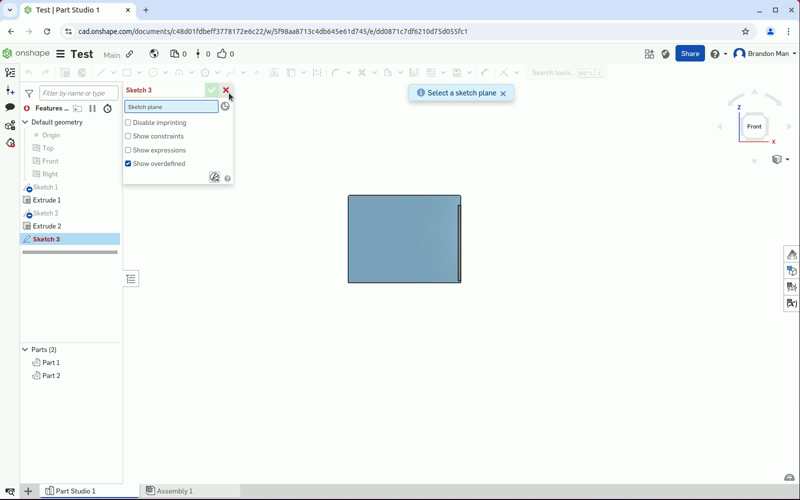
mouse_move(73, 163)
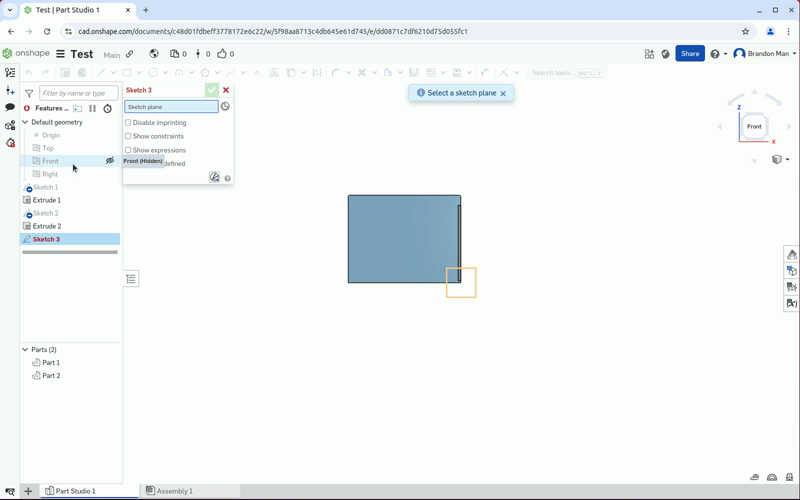
click(73, 163)
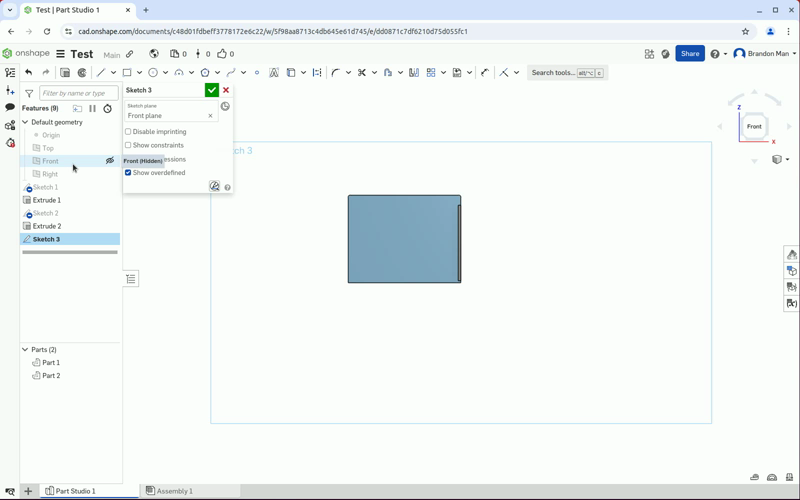
mouse_move(73, 352)
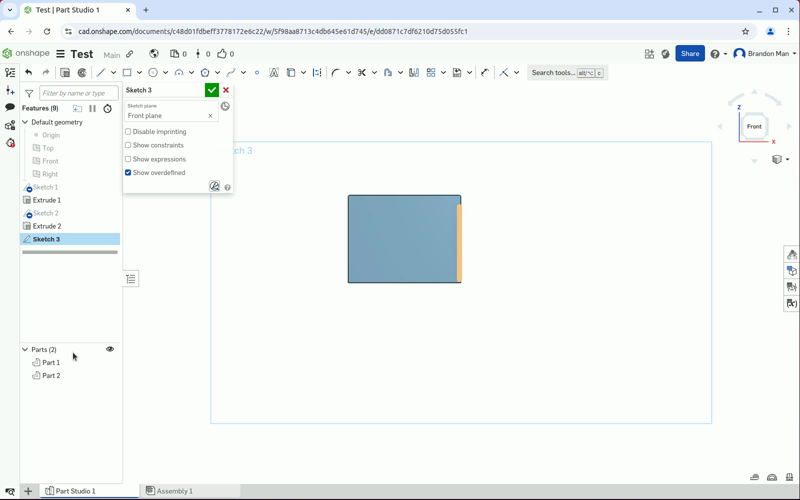
key(y)
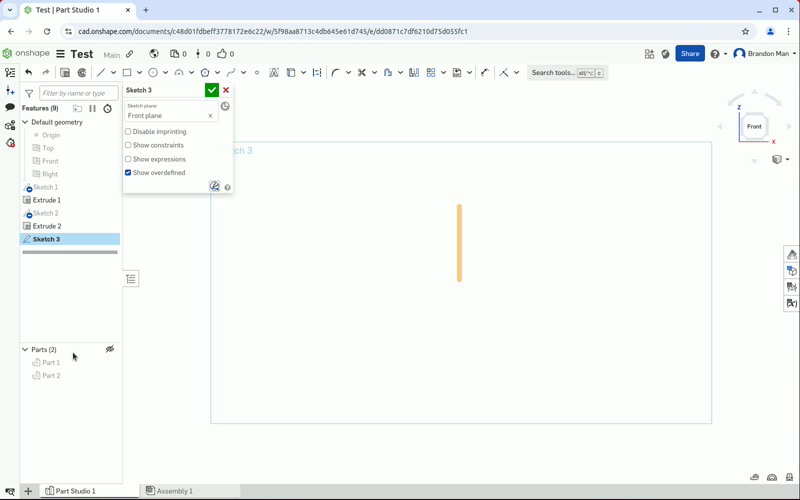
key(l)
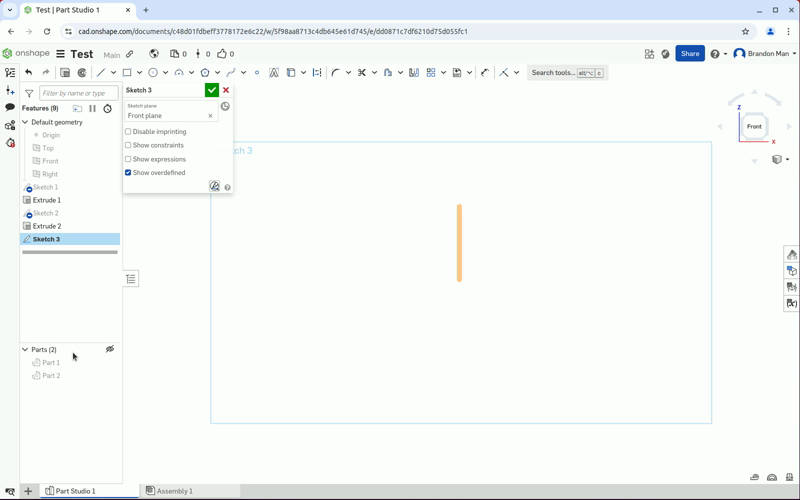
key_down(shift)
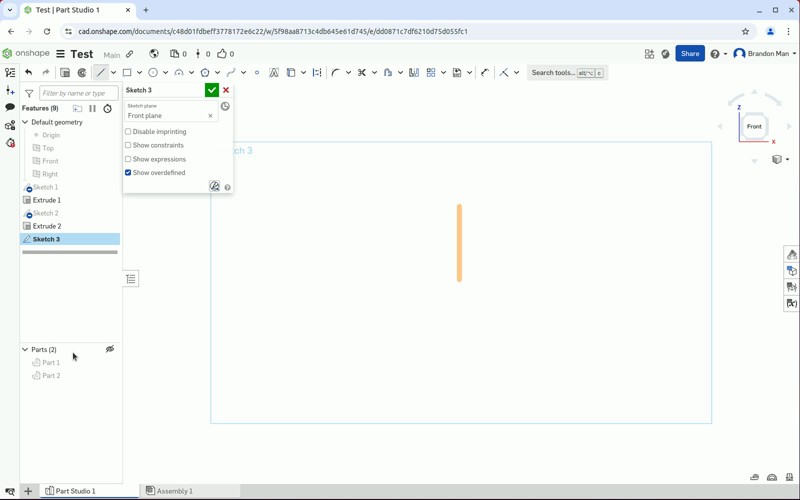
mouse_move(348, 280)
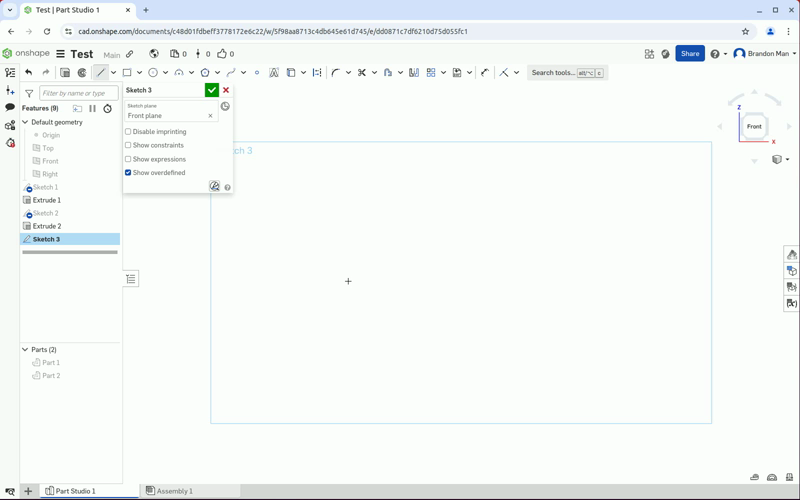
click(348, 280)
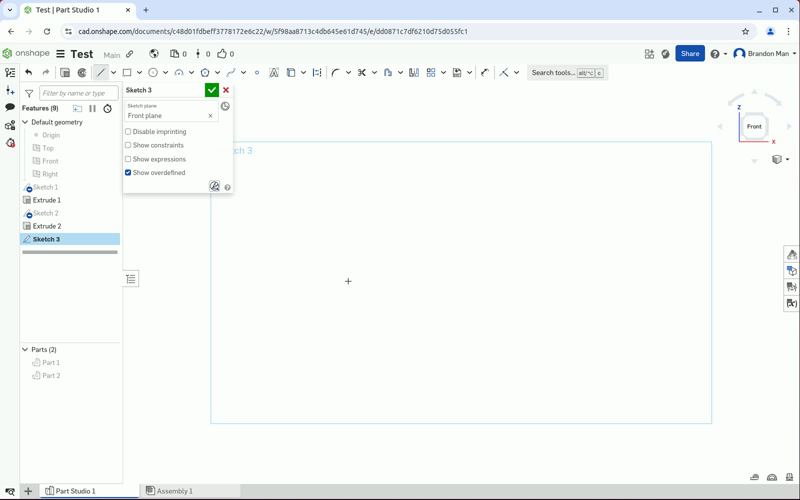
key_up(shift)
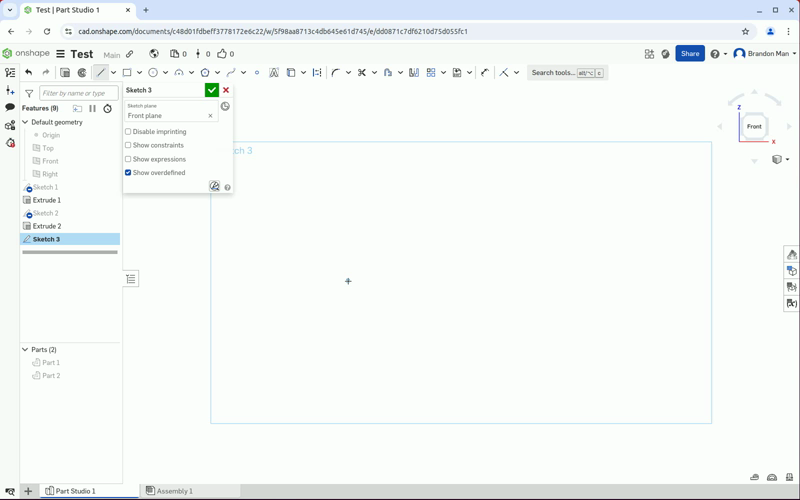
key_down(shift)
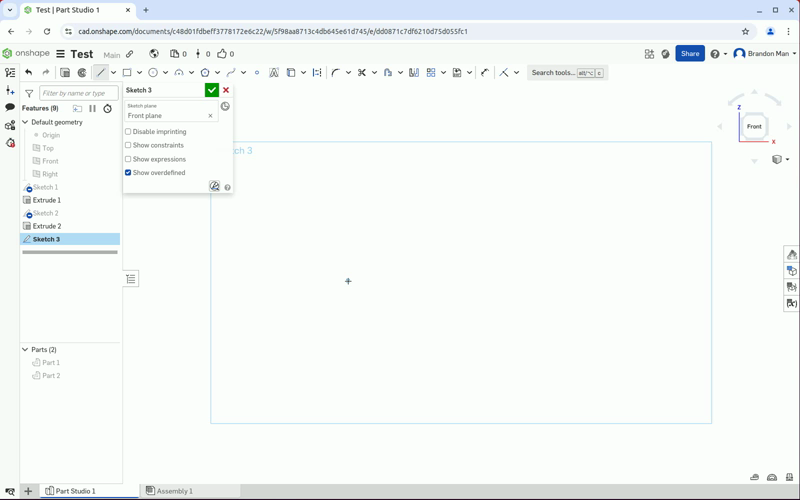
mouse_move(378, 280)
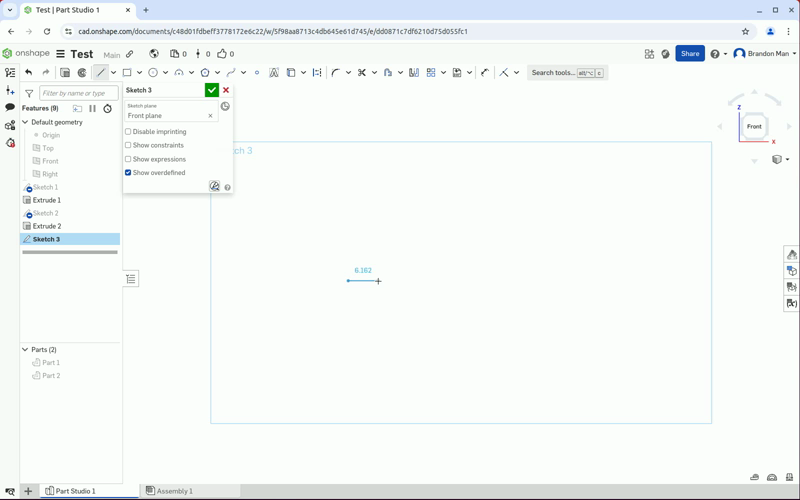
mouse_move(350, 280)
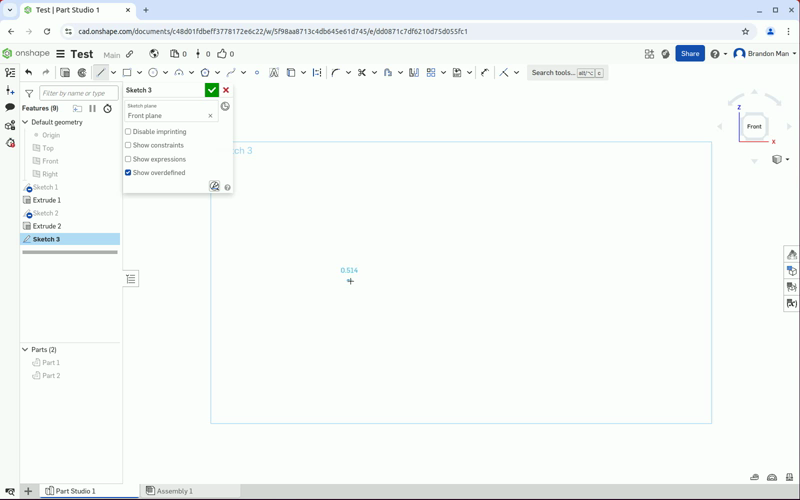
scroll(6)
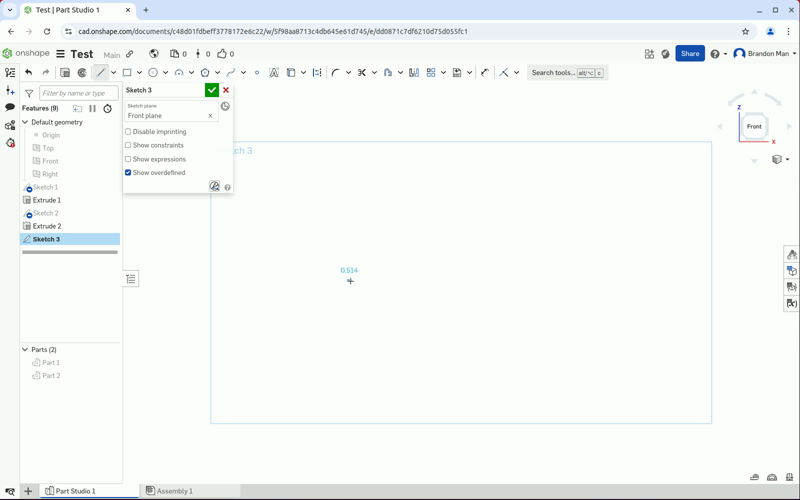
scroll(6)
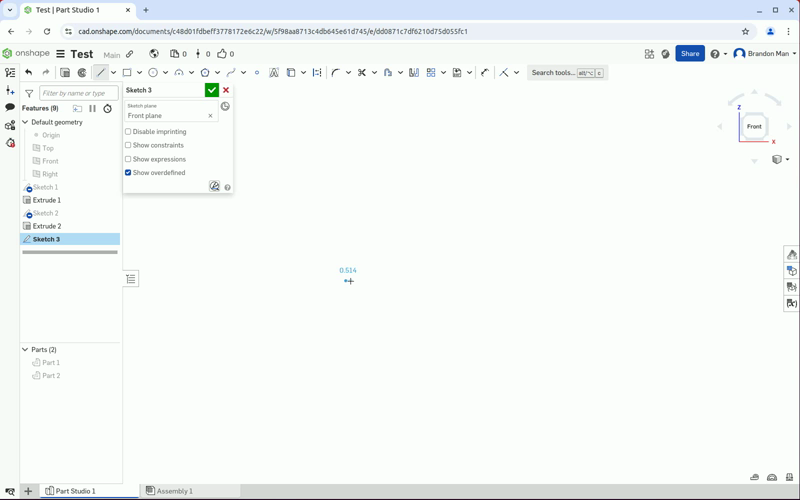
scroll(6)
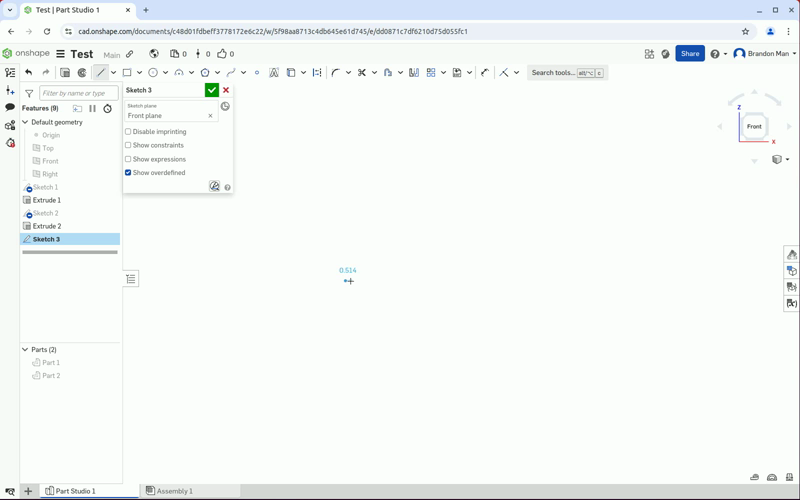
scroll(6)
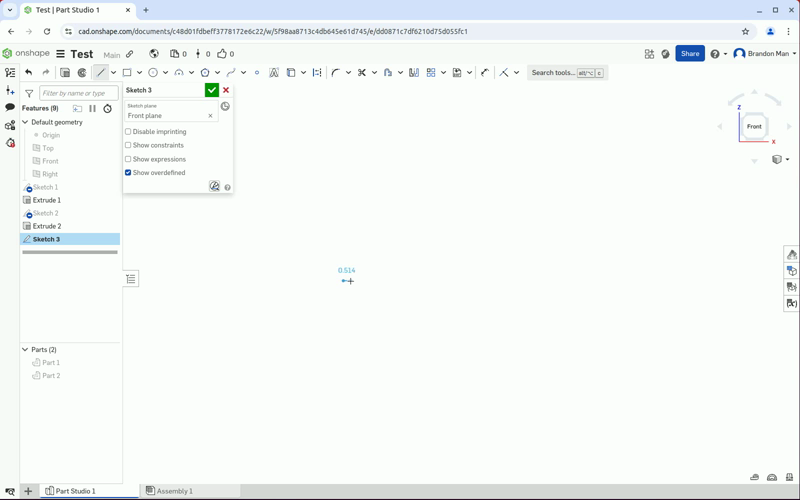
scroll(6)
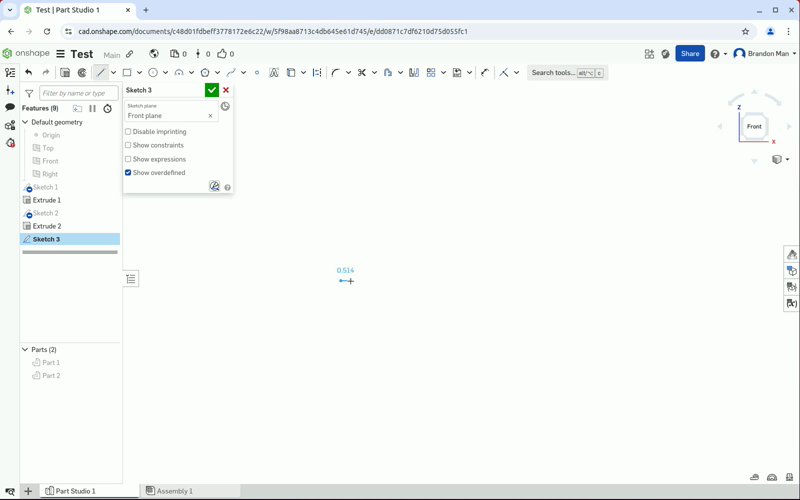
scroll(6)
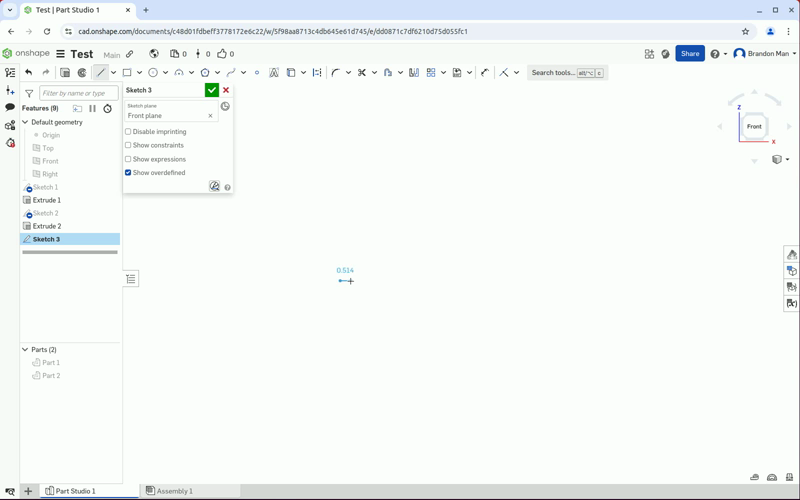
scroll(6)
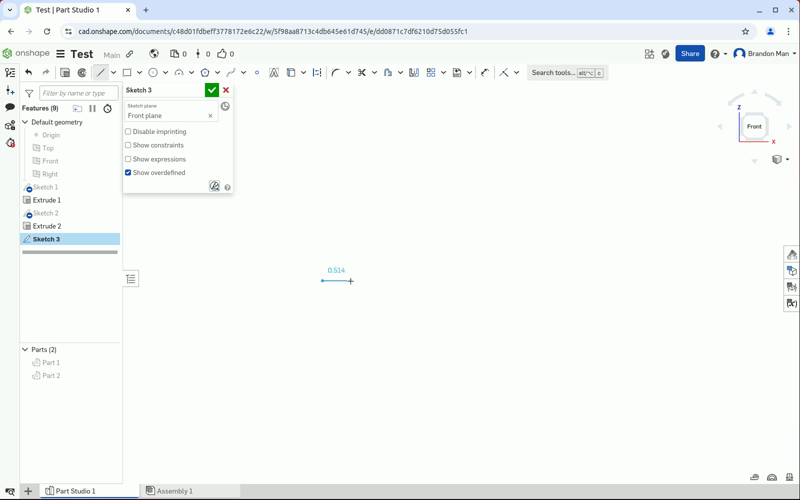
click(350, 280)
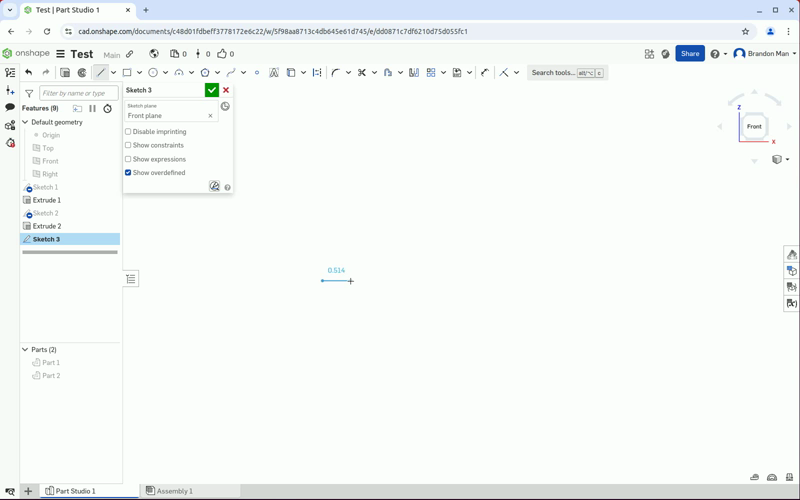
scroll(-6)
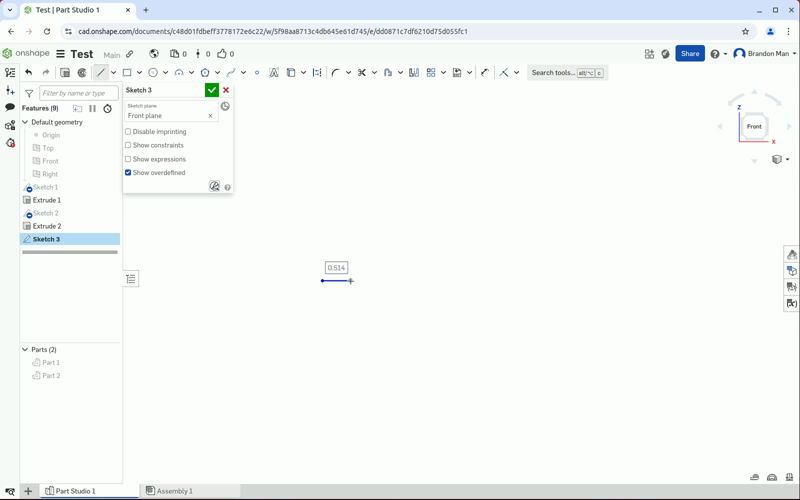
scroll(-6)
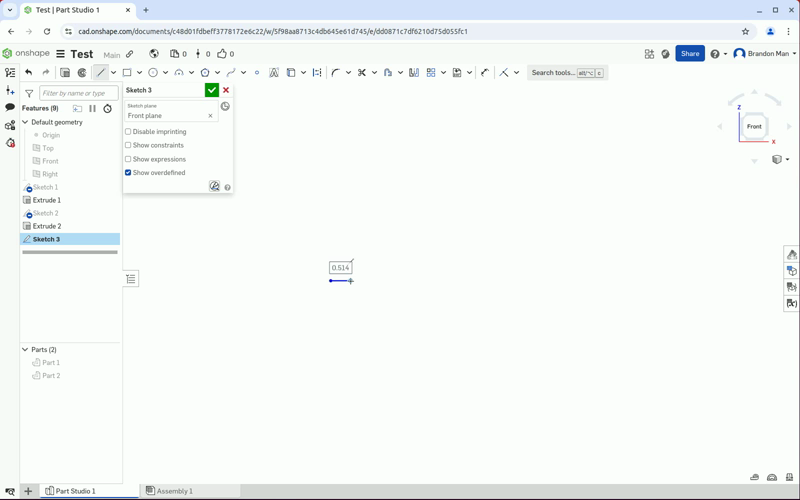
scroll(-6)
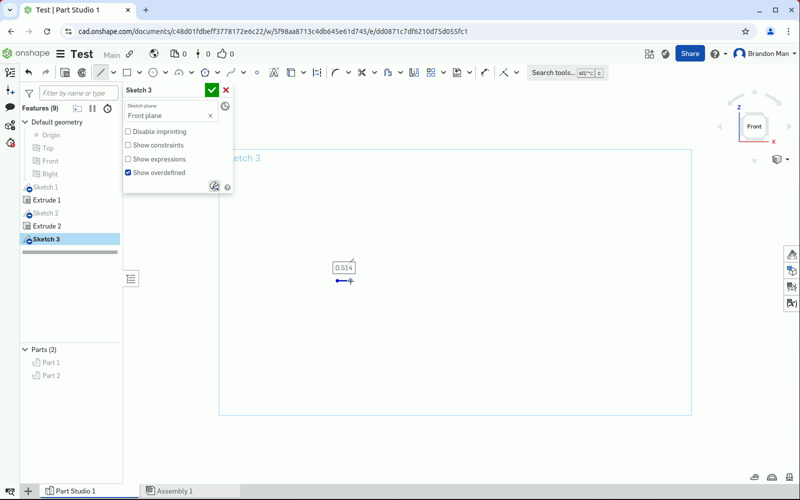
scroll(-6)
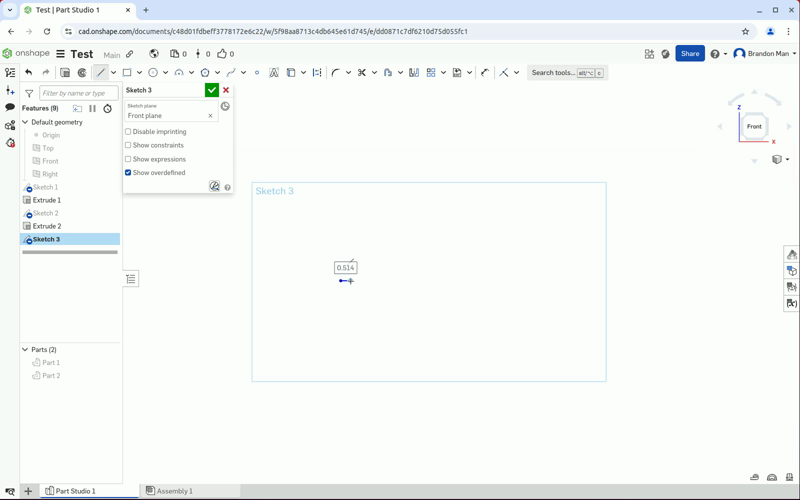
scroll(-6)
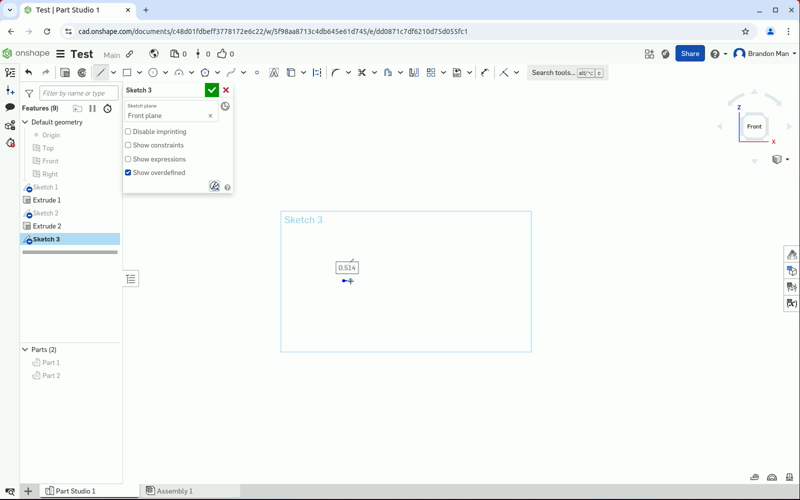
scroll(-6)
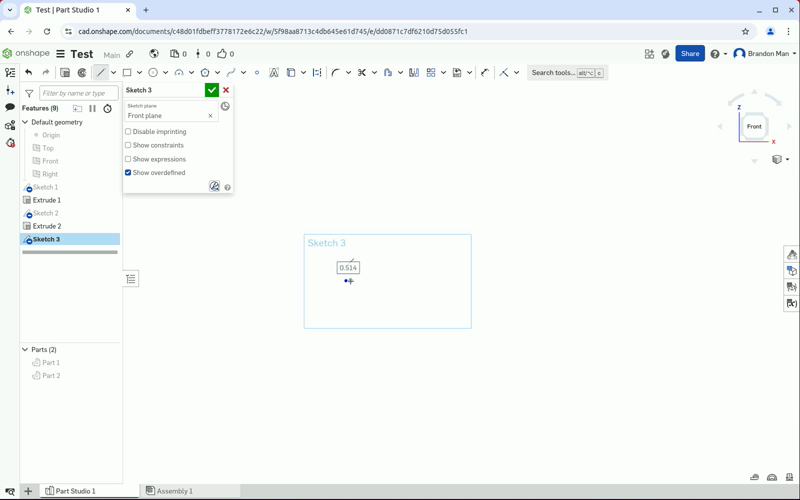
scroll(-6)
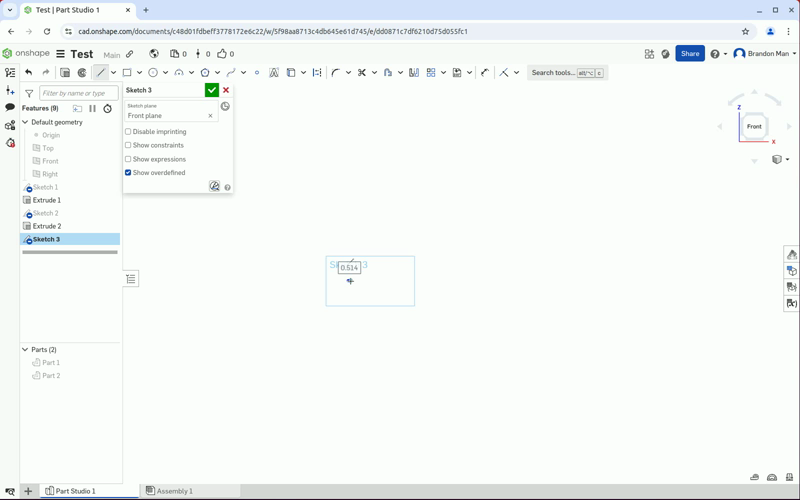
key_up(shift)
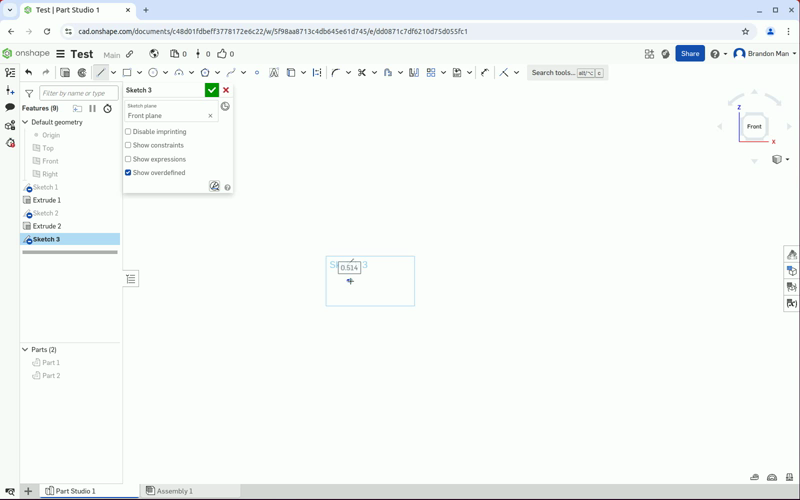
key_down(shift)
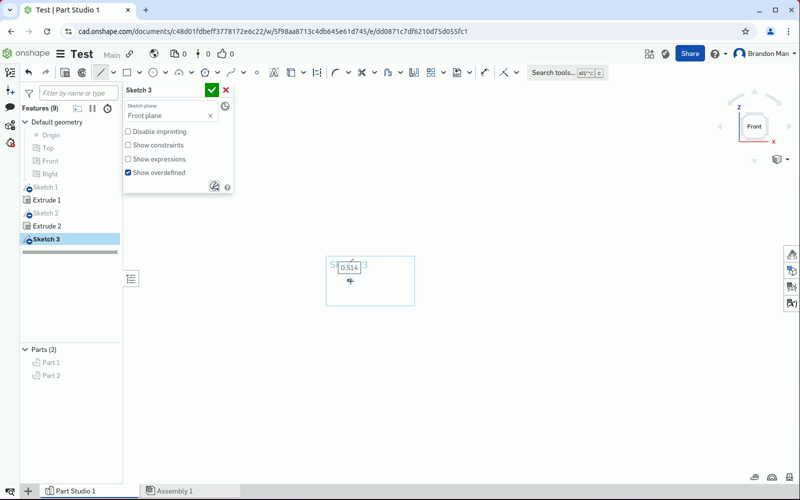
mouse_move(350, 205)
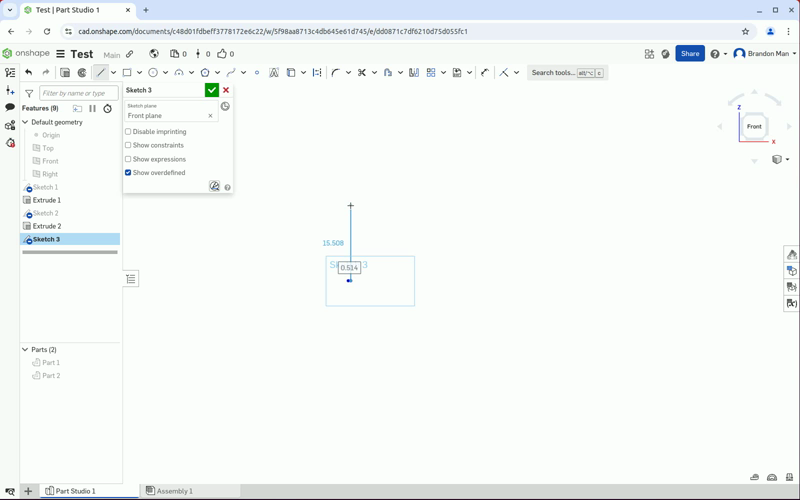
click(350, 205)
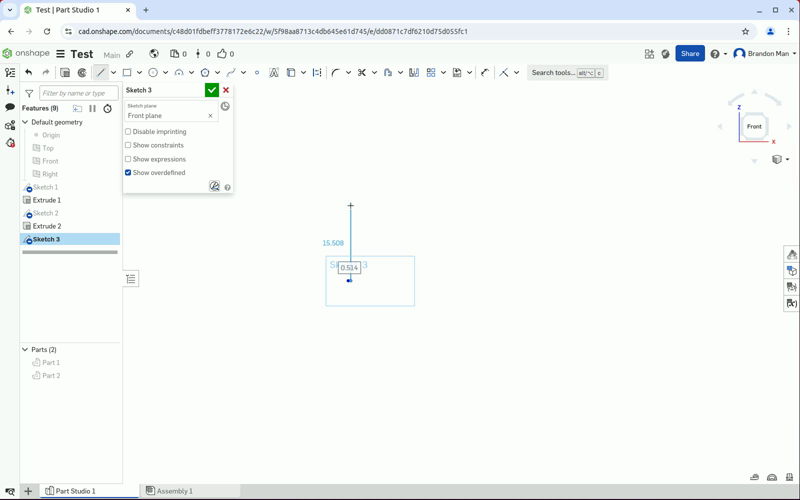
key_up(shift)
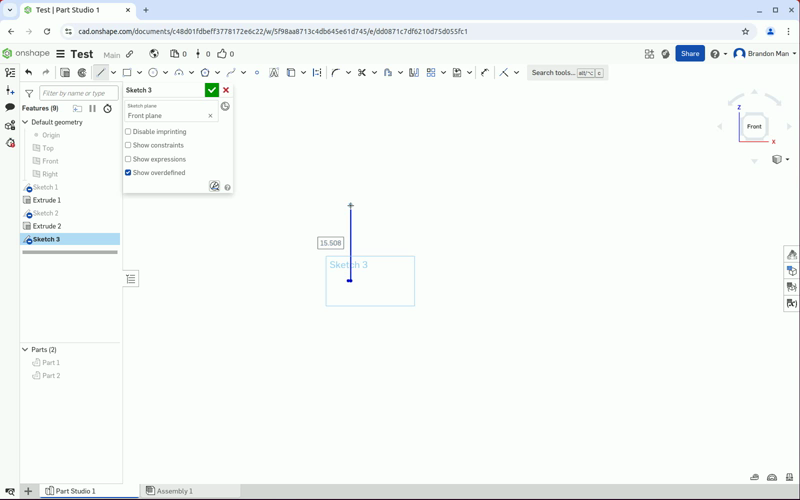
key_down(shift)
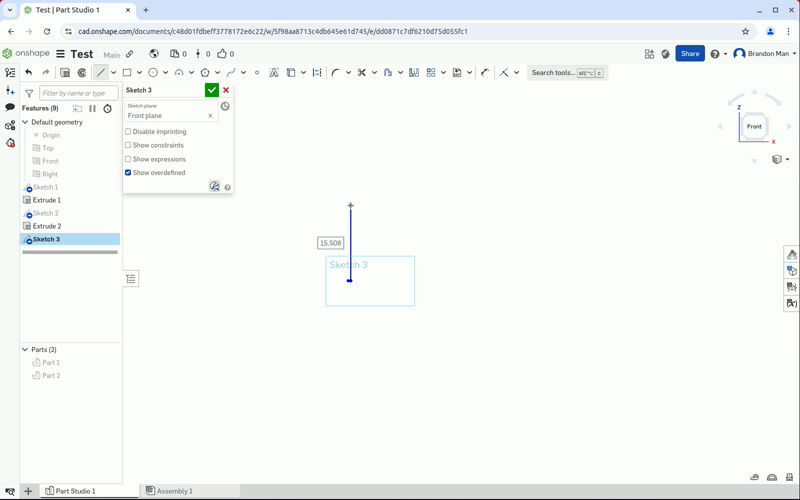
mouse_move(380, 205)
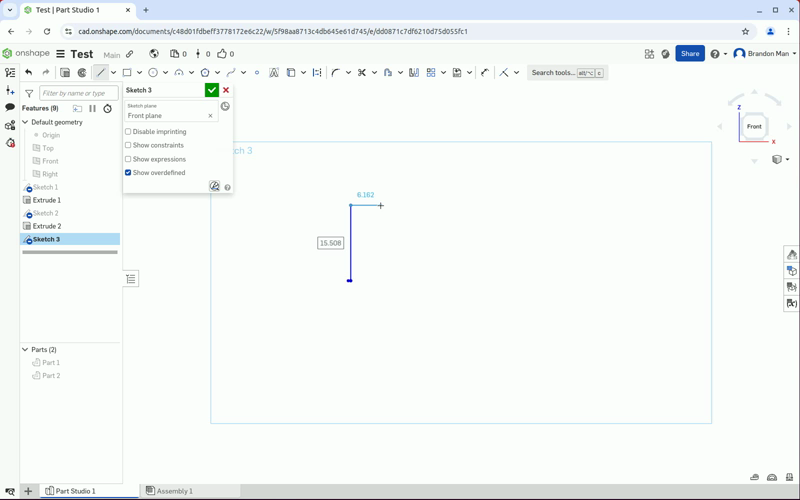
mouse_move(348, 205)
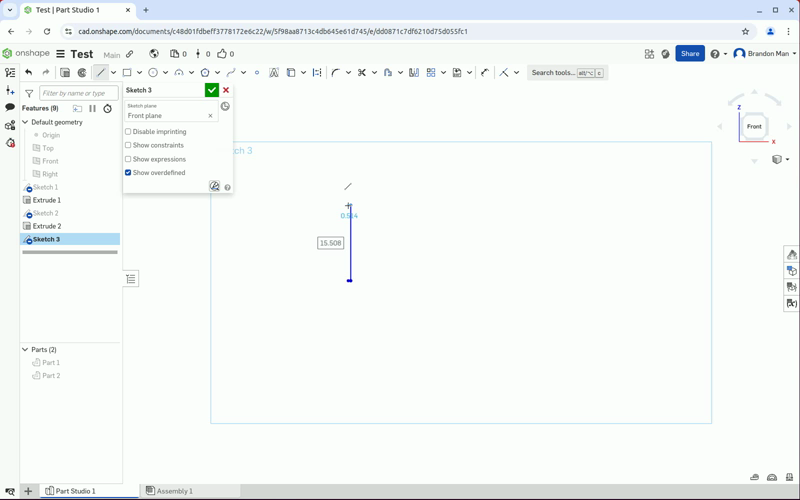
scroll(6)
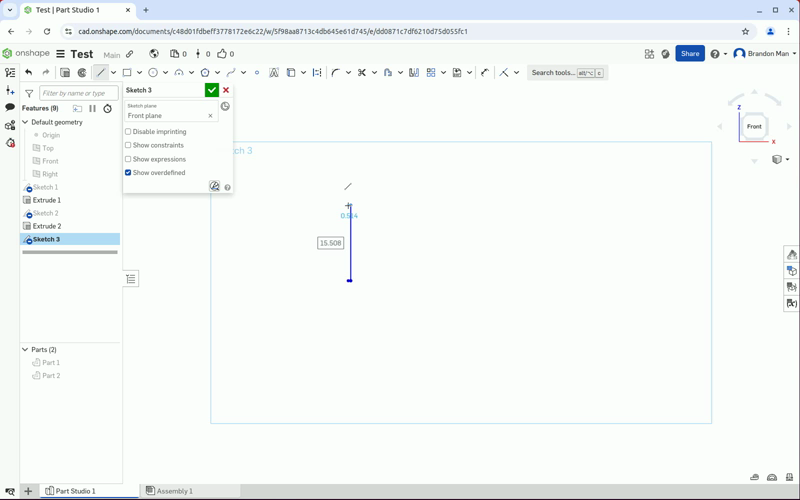
scroll(6)
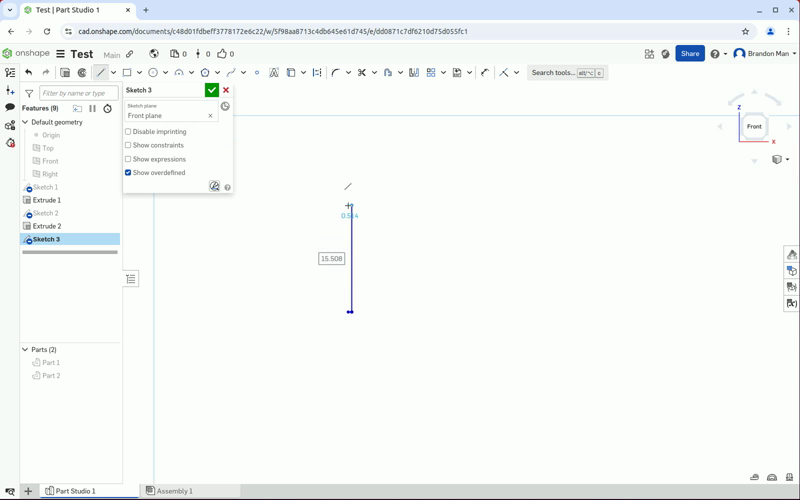
scroll(6)
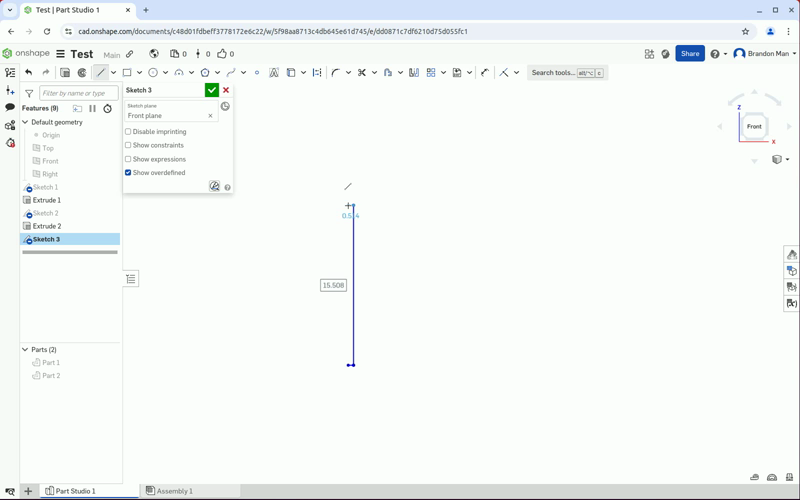
scroll(6)
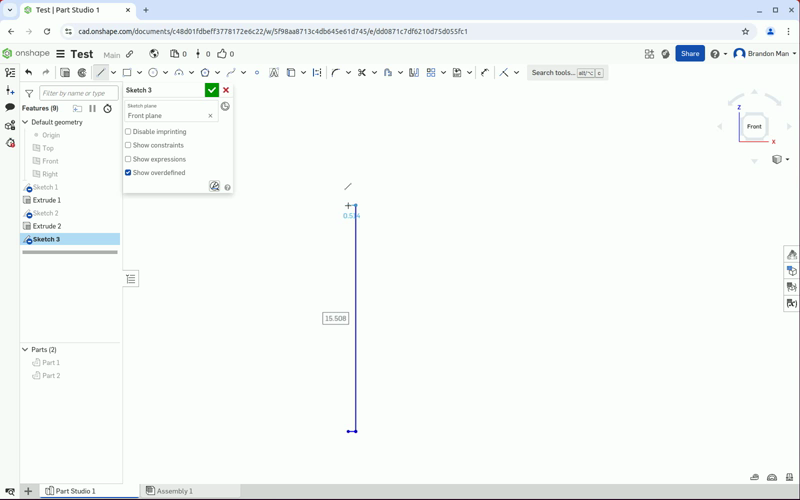
scroll(6)
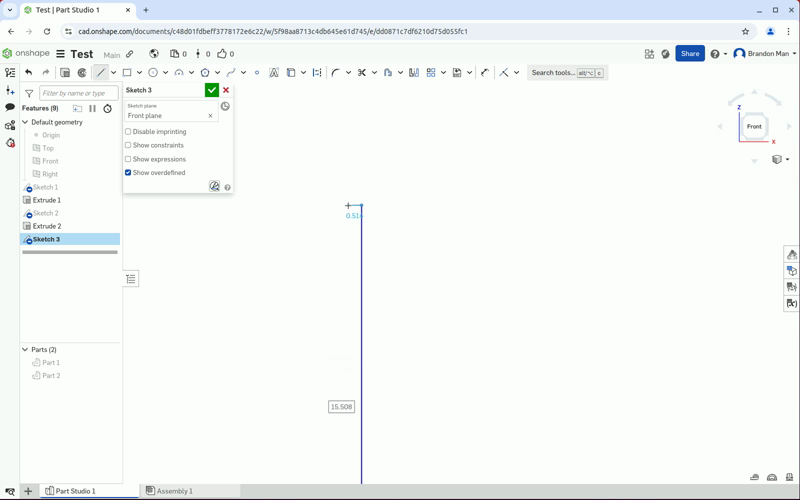
scroll(6)
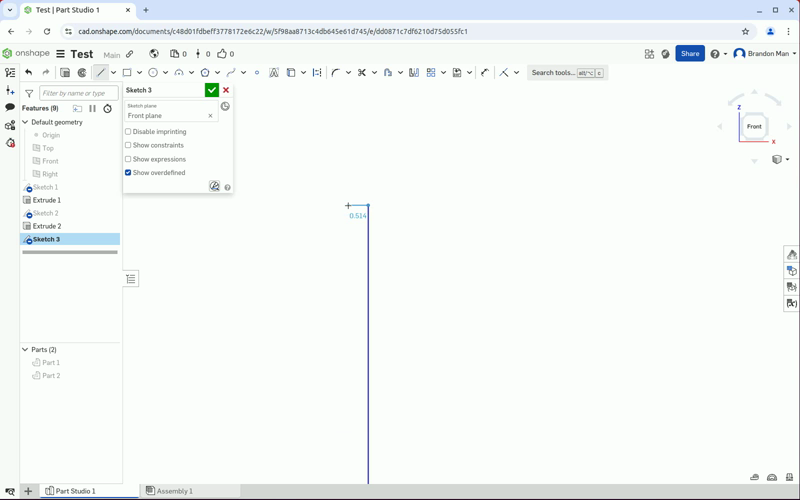
scroll(6)
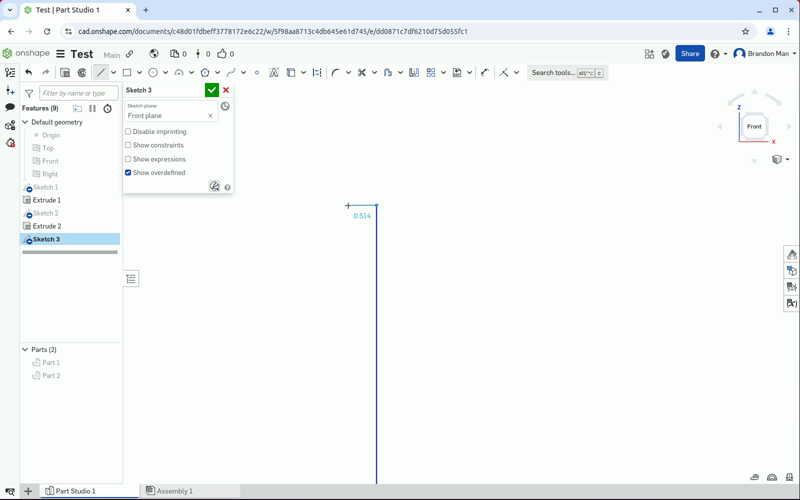
click(348, 205)
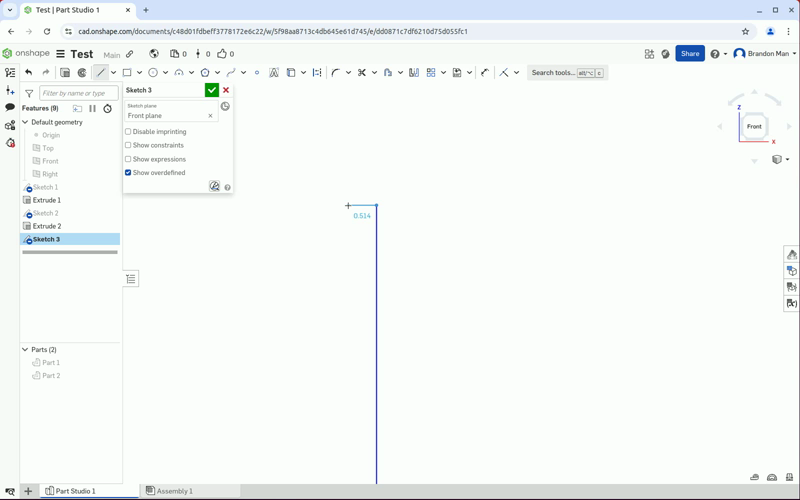
scroll(-6)
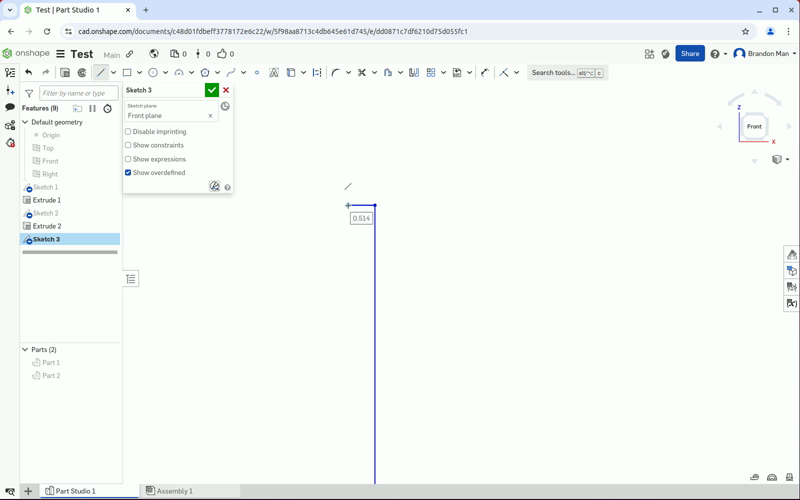
scroll(-6)
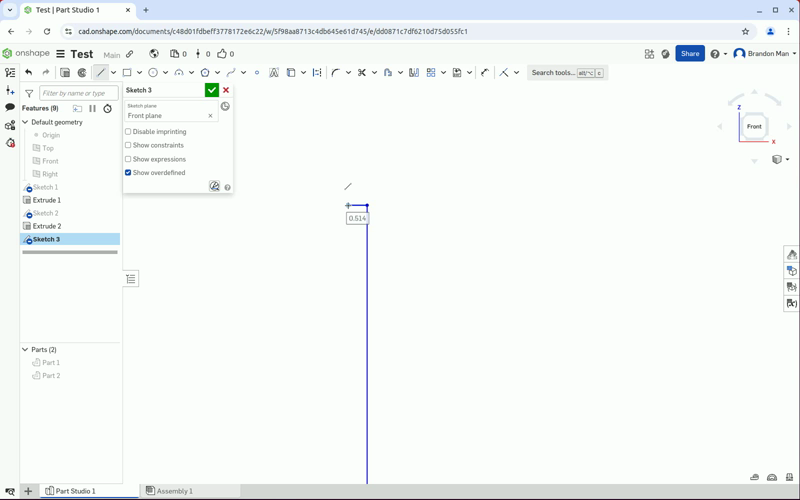
scroll(-6)
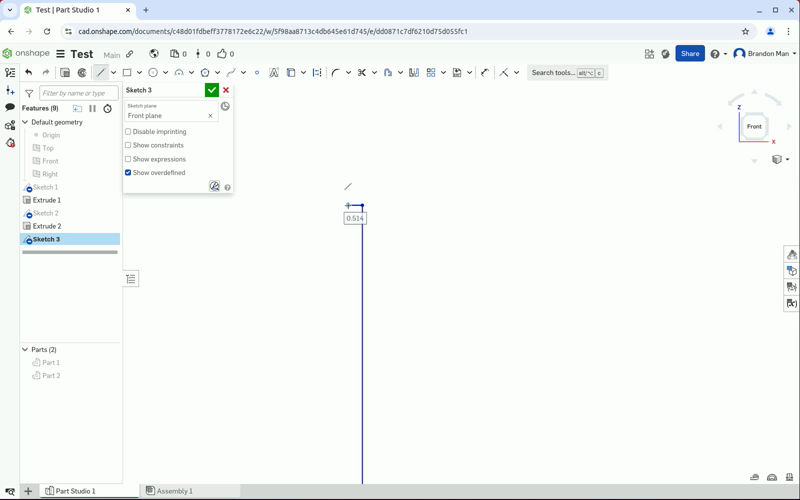
scroll(-6)
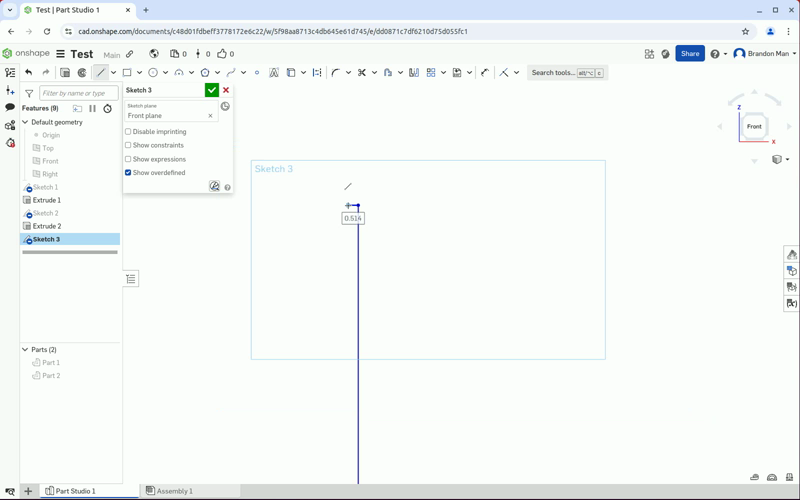
scroll(-6)
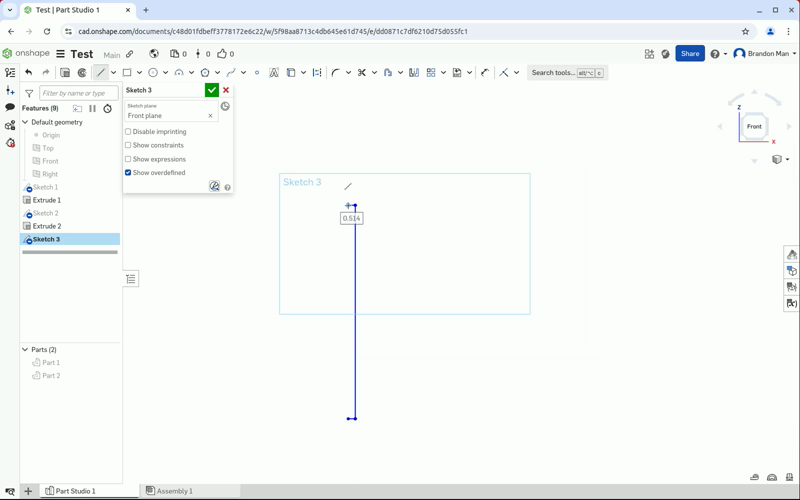
scroll(-6)
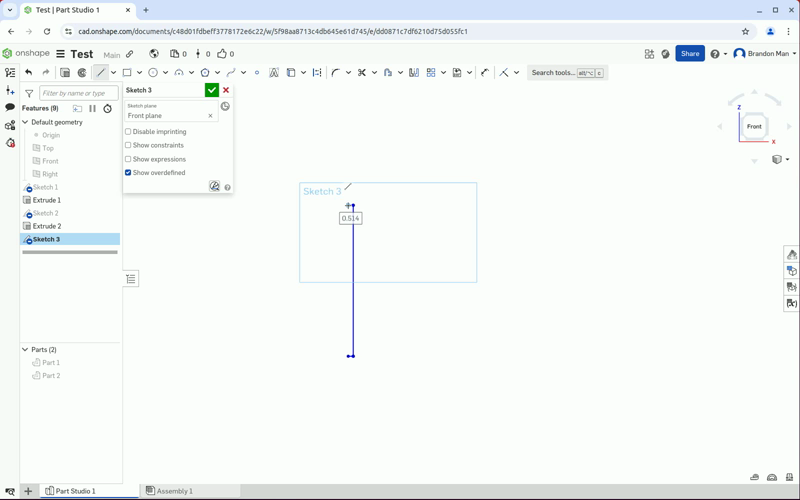
scroll(-6)
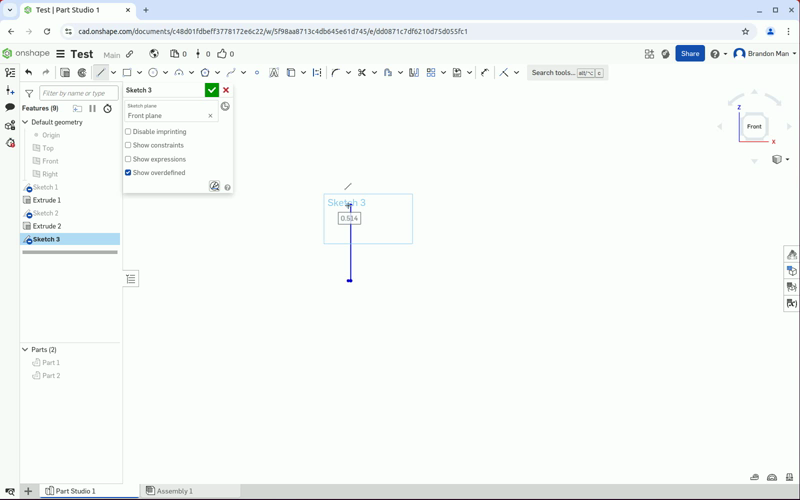
key_up(shift)
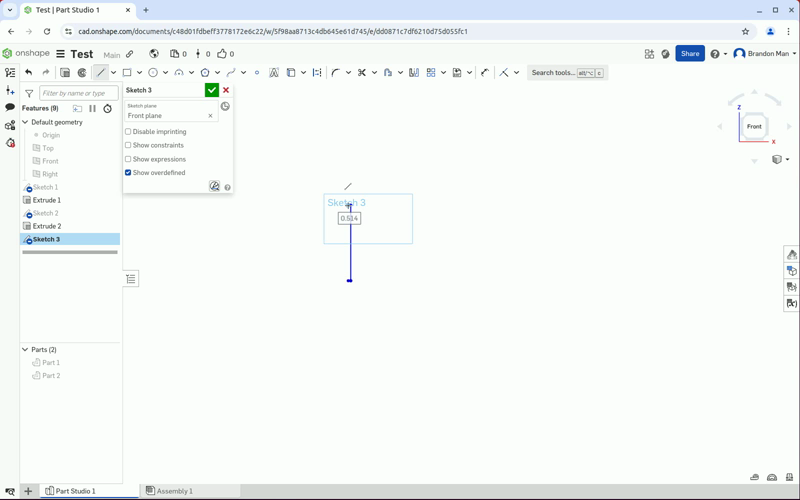
key_down(shift)
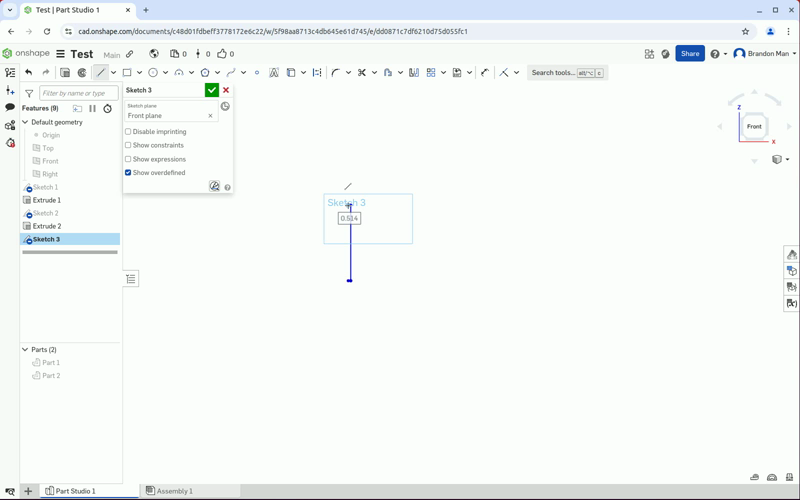
mouse_move(348, 280)
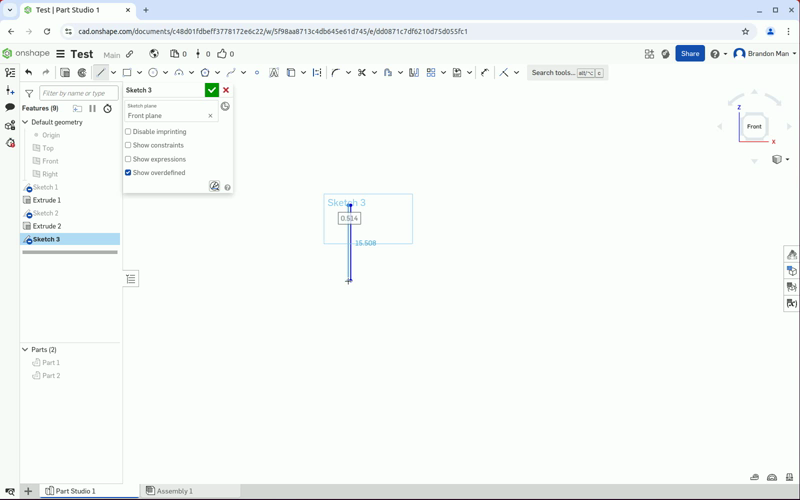
scroll(6)
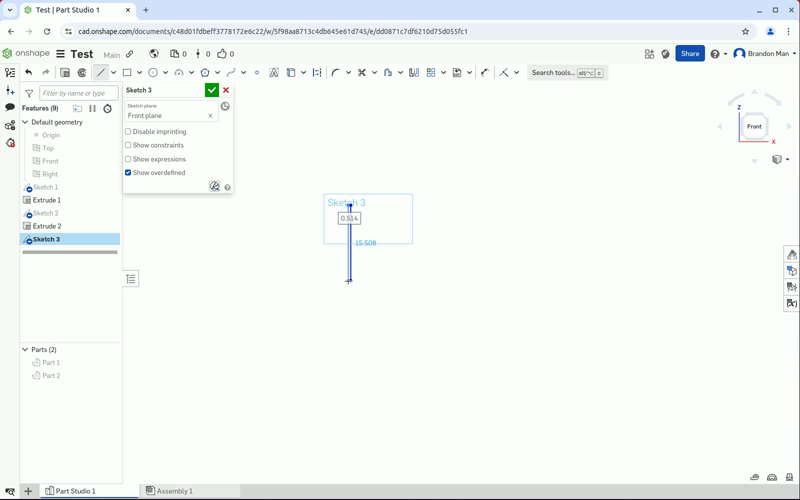
scroll(6)
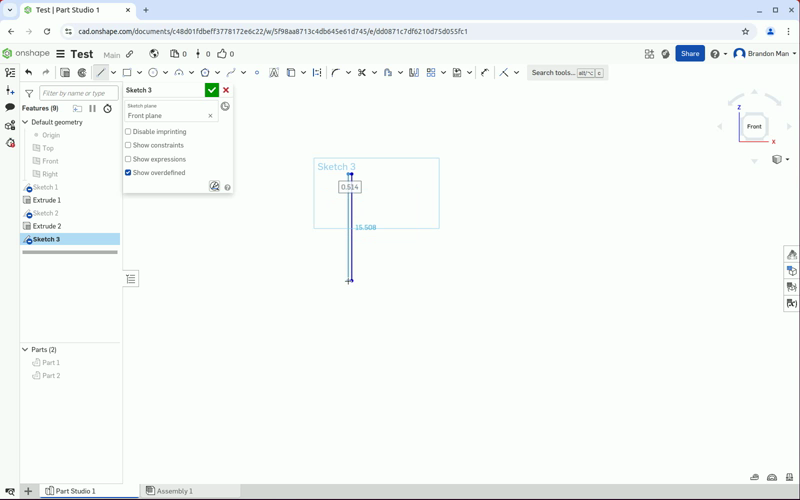
scroll(6)
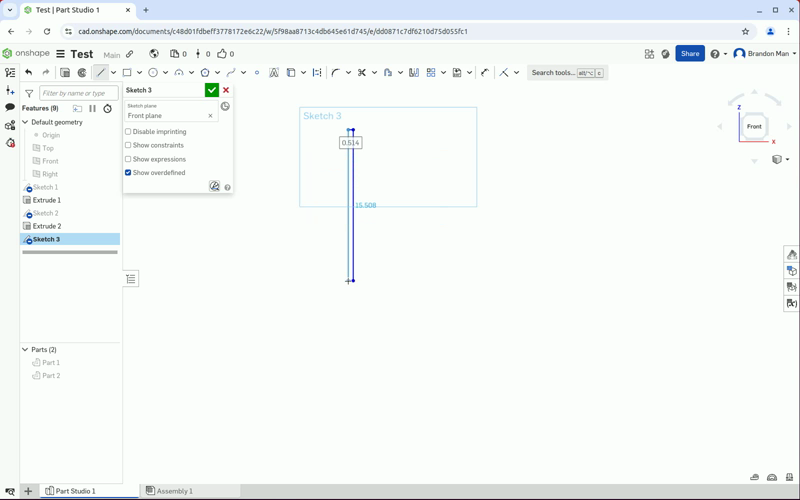
scroll(6)
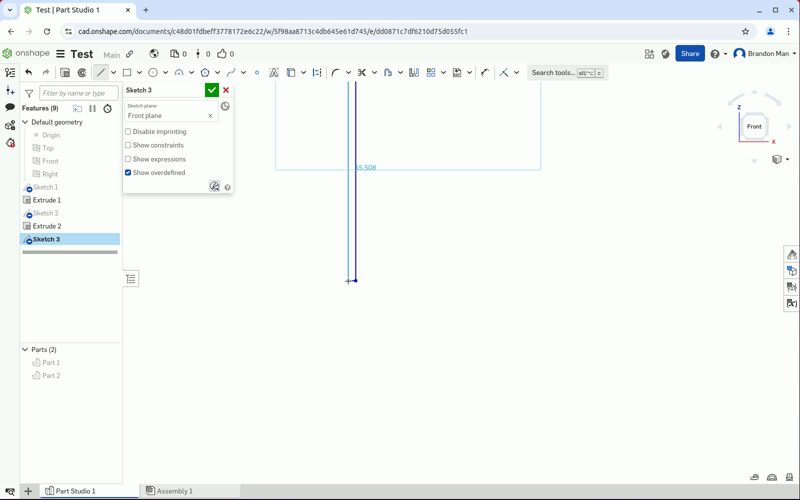
scroll(6)
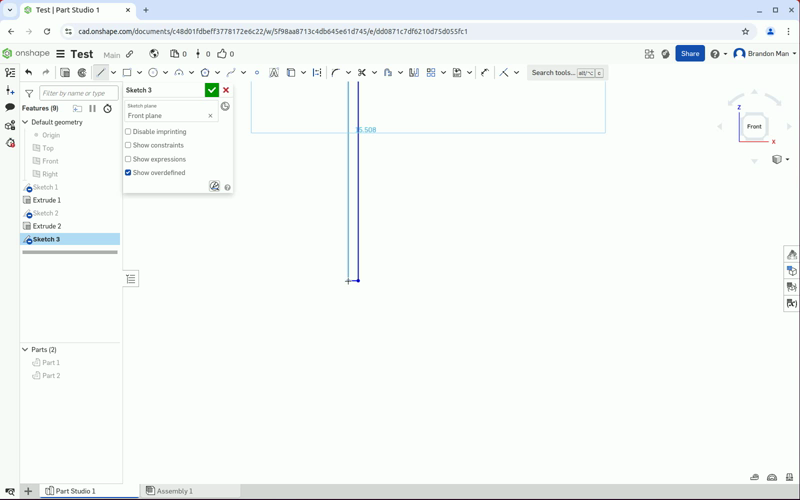
scroll(6)
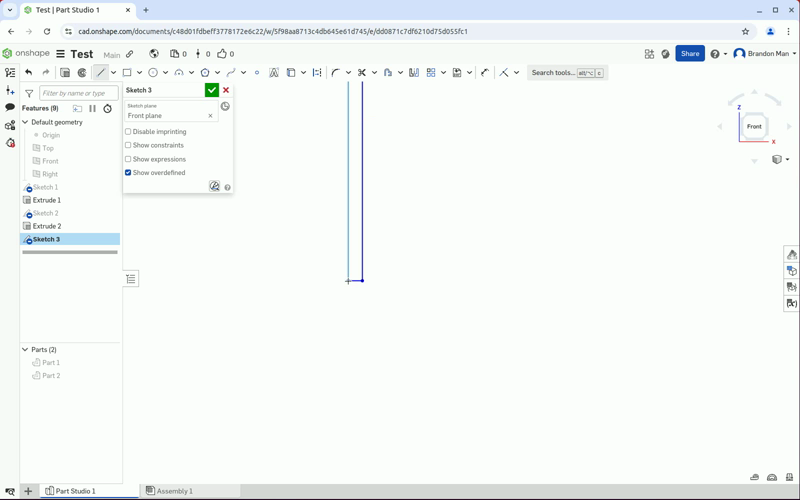
scroll(6)
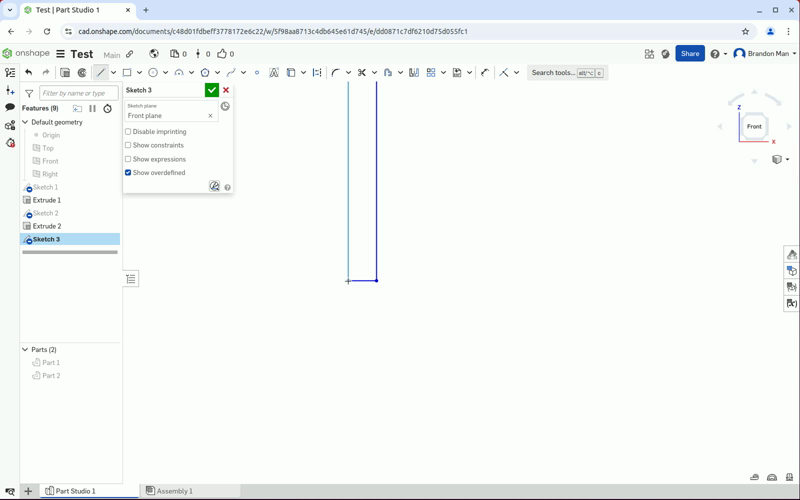
key_up(shift)
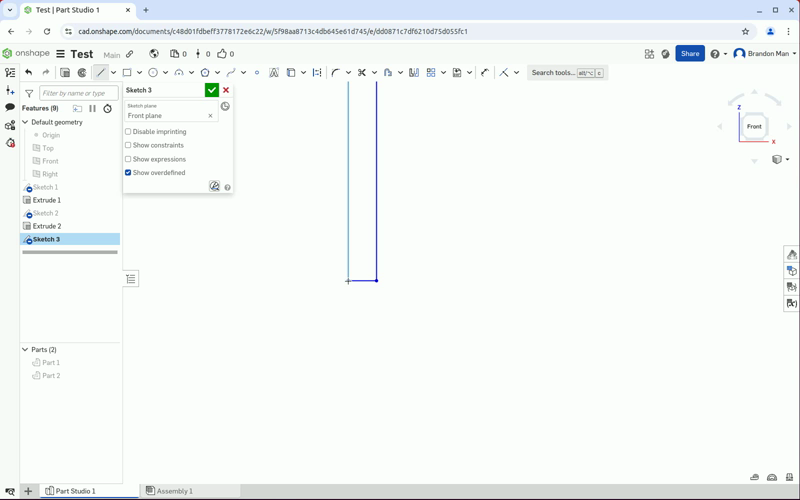
click(348, 280)
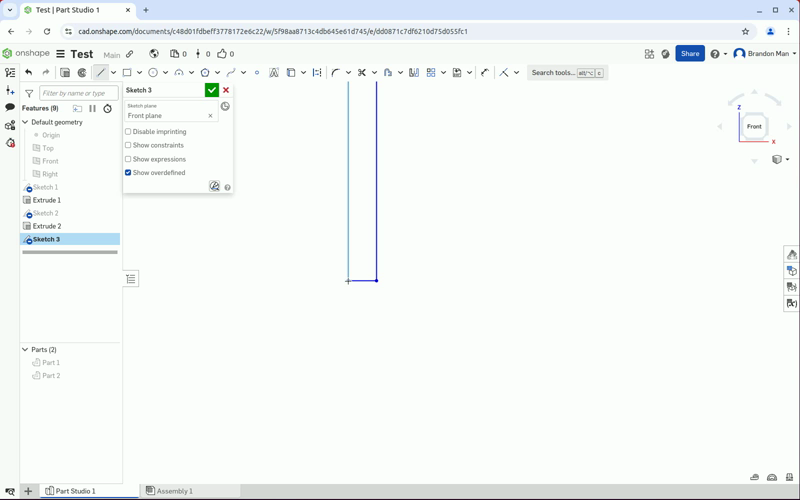
scroll(-6)
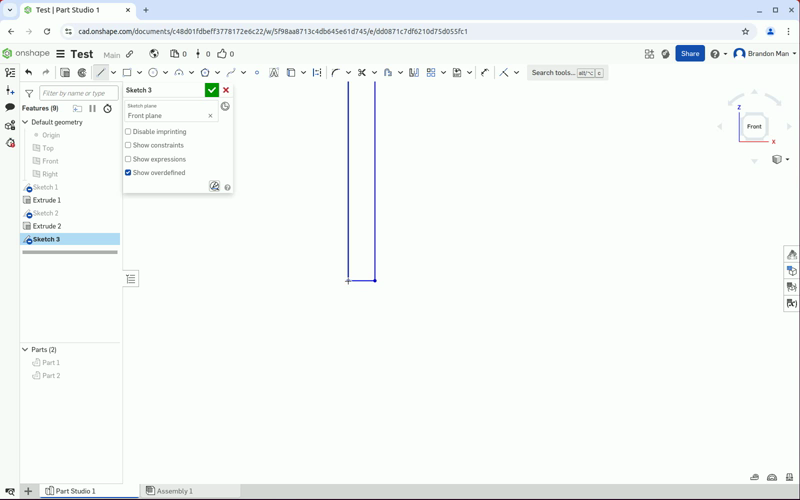
scroll(-6)
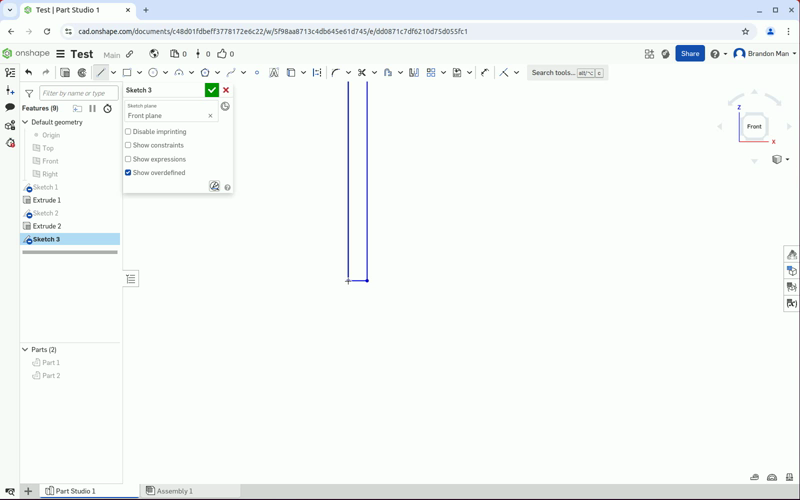
scroll(-6)
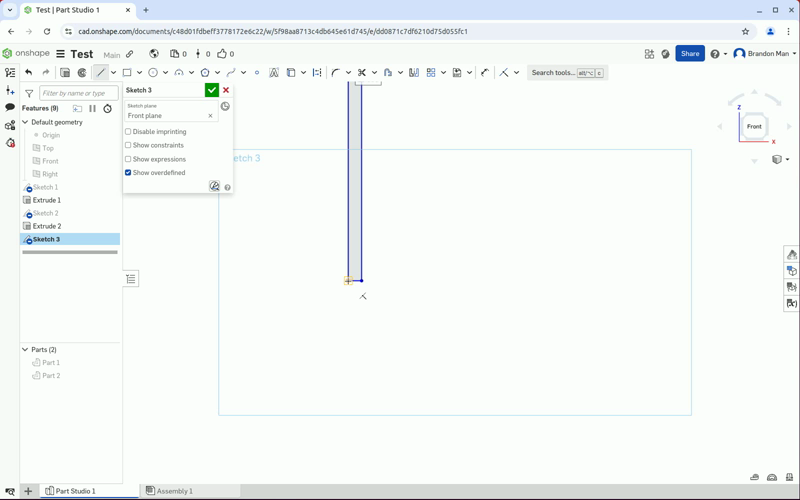
scroll(-6)
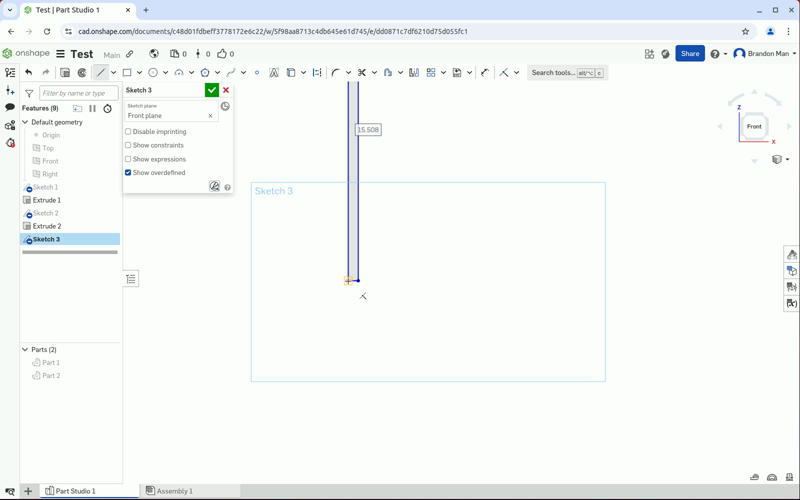
scroll(-6)
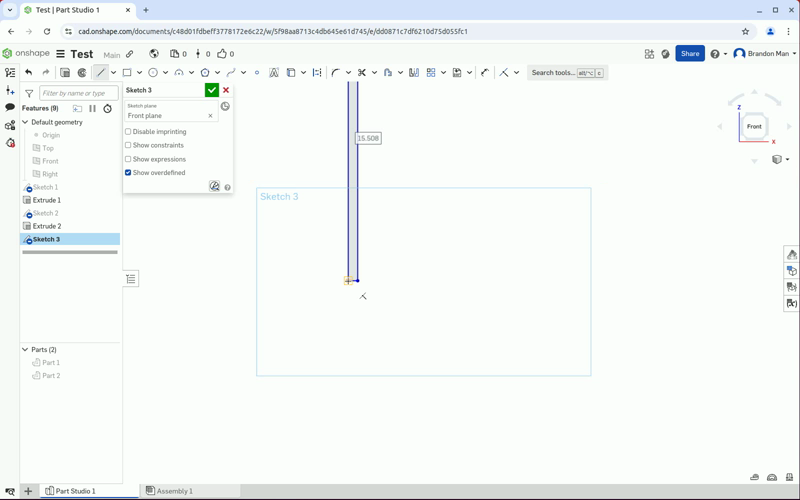
scroll(-6)
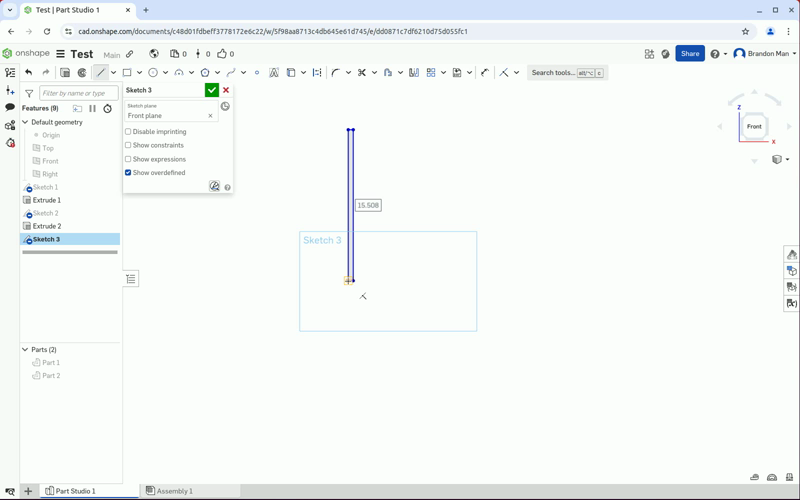
scroll(-6)
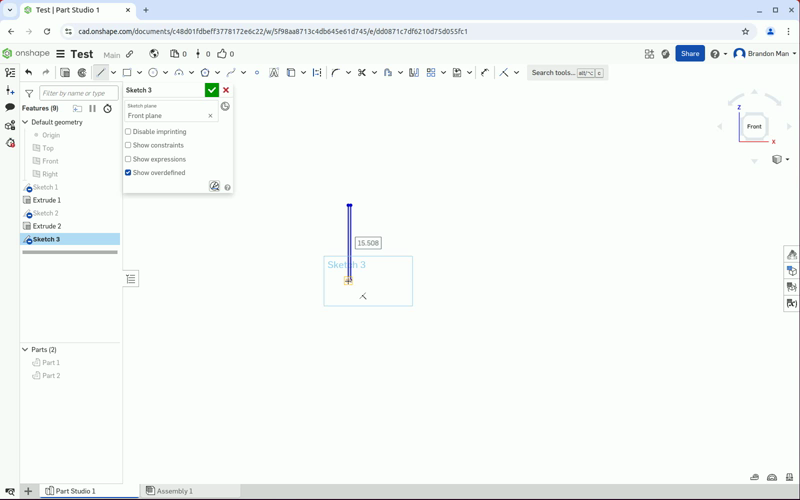
key(esc)
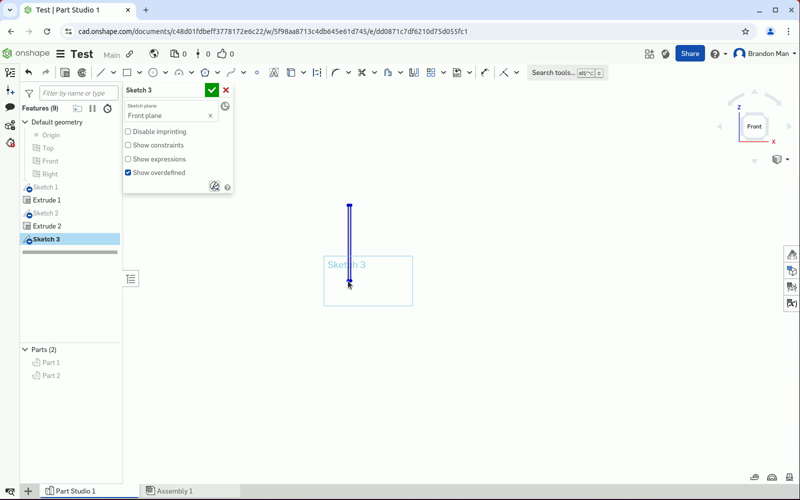
mouse_move(350, 243)
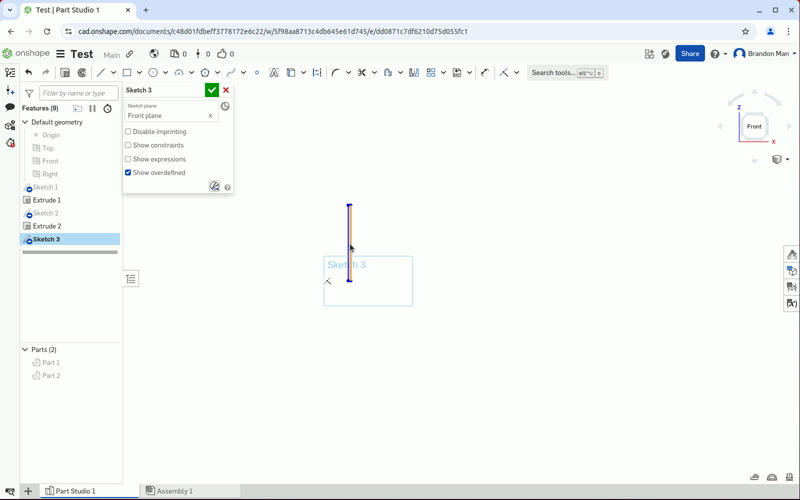
scroll(6)
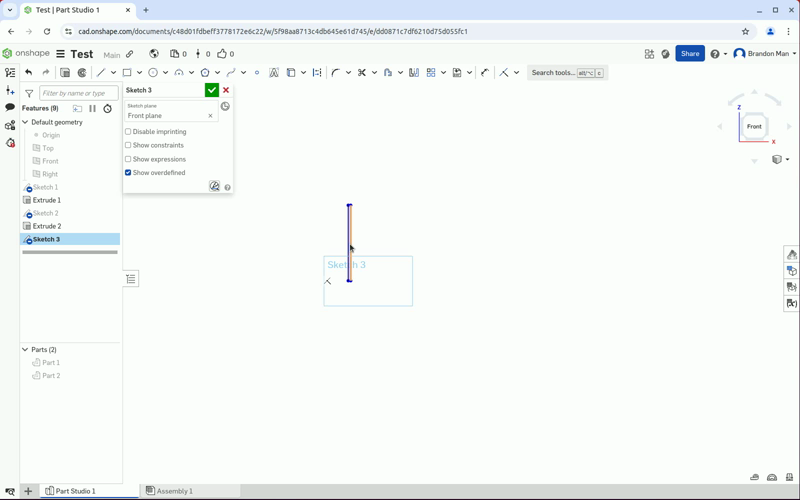
scroll(6)
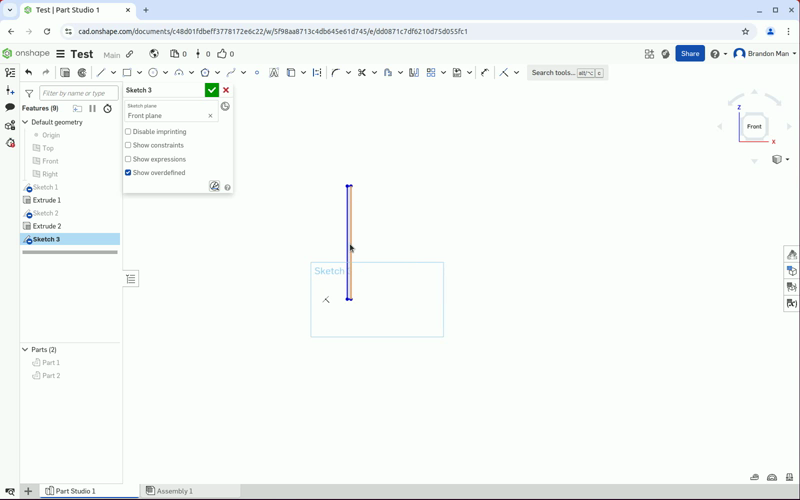
scroll(6)
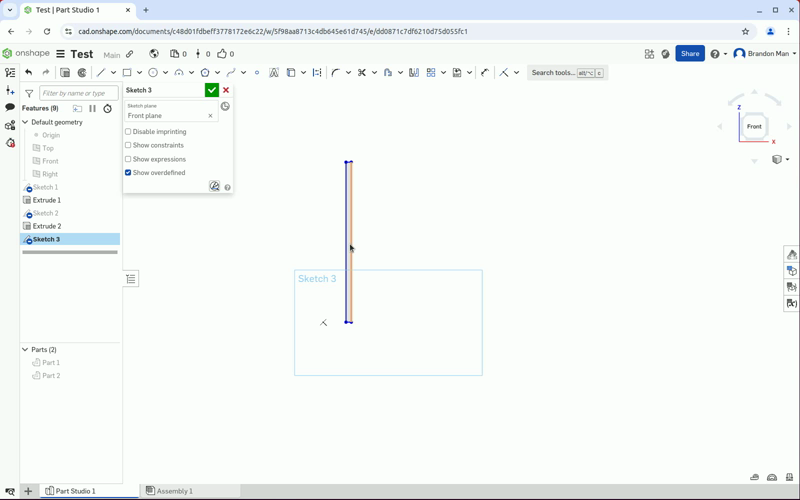
scroll(6)
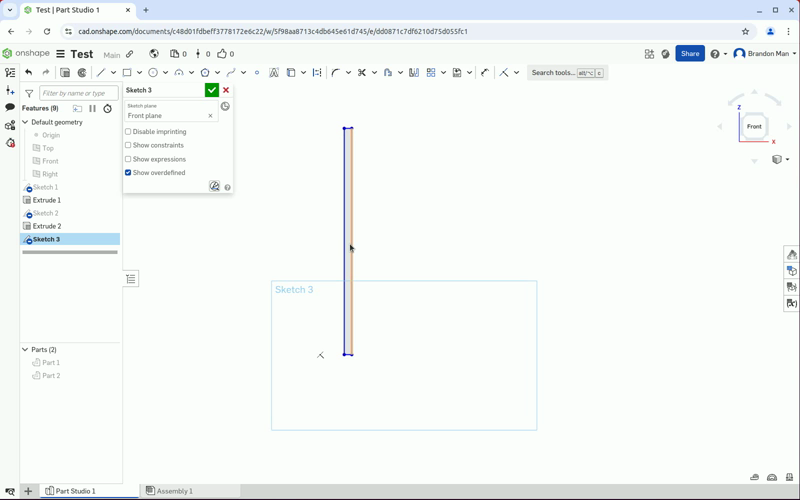
scroll(6)
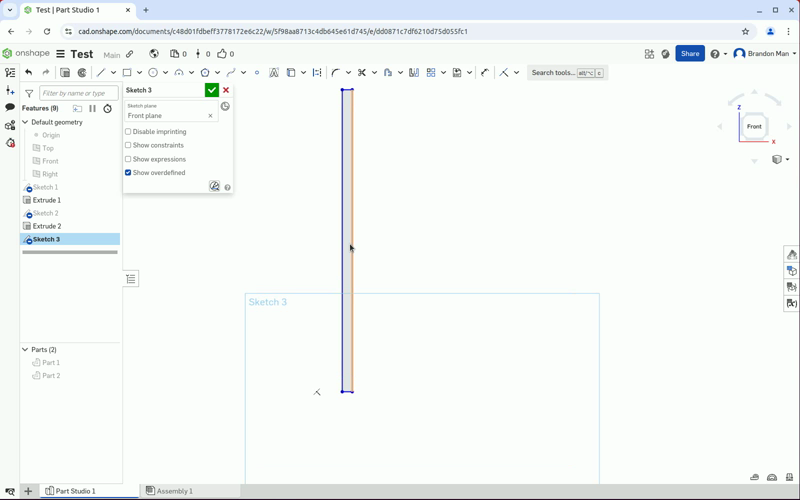
scroll(6)
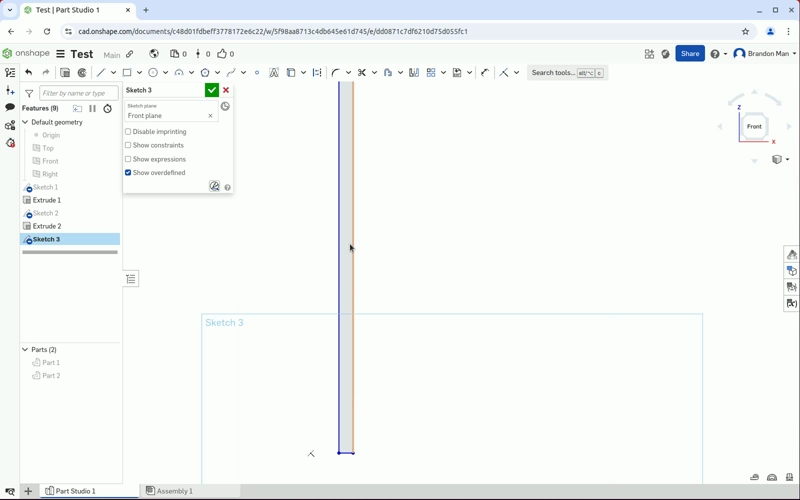
scroll(6)
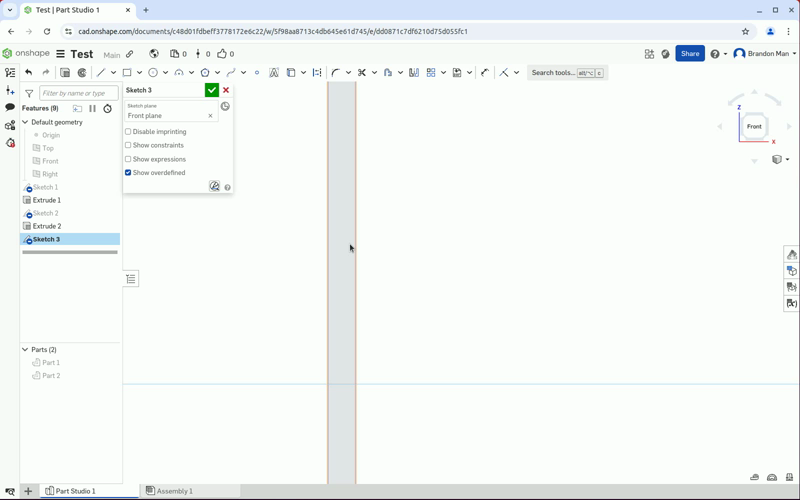
click(350, 243)
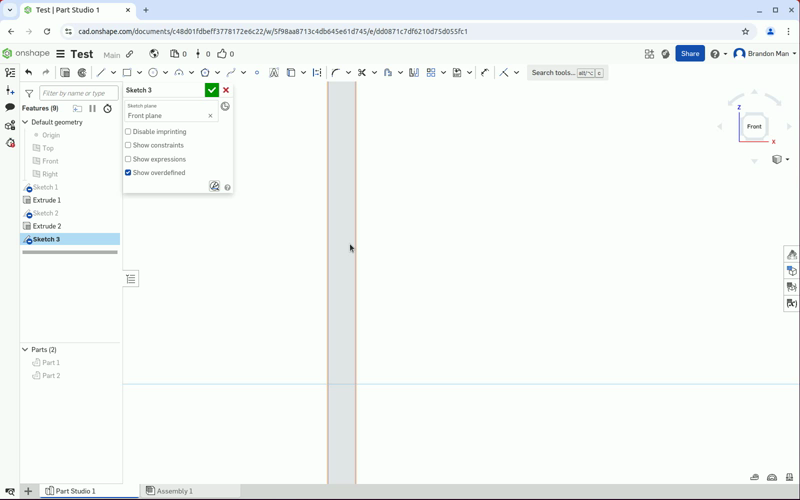
scroll(-6)
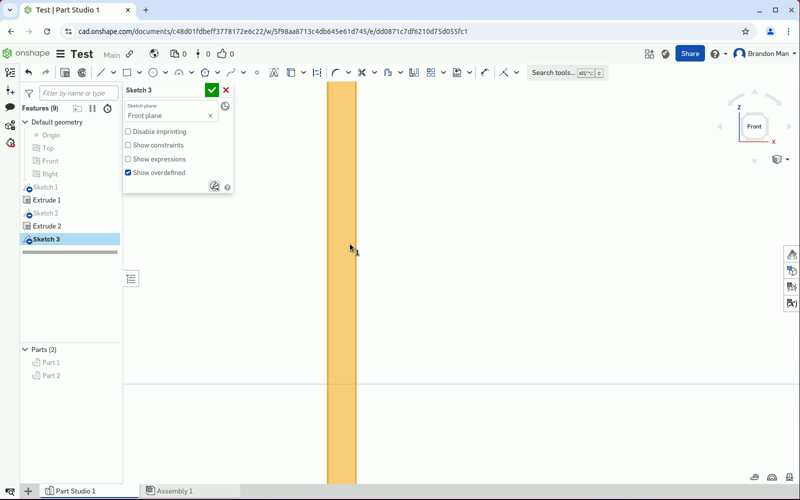
scroll(-6)
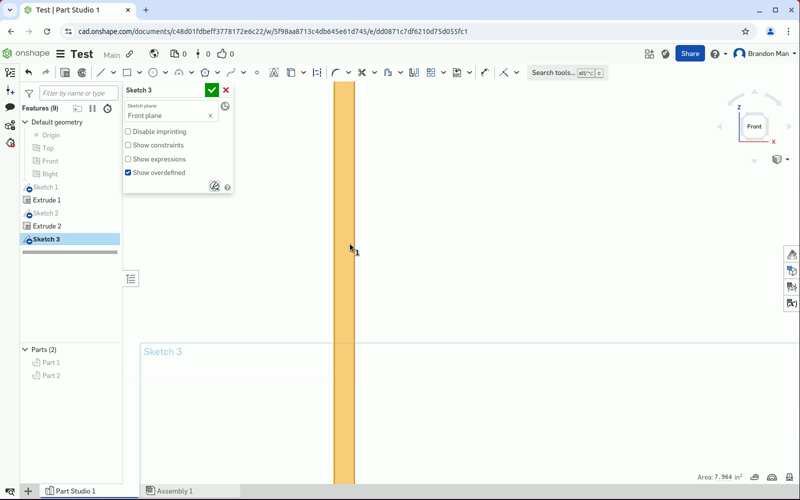
scroll(-6)
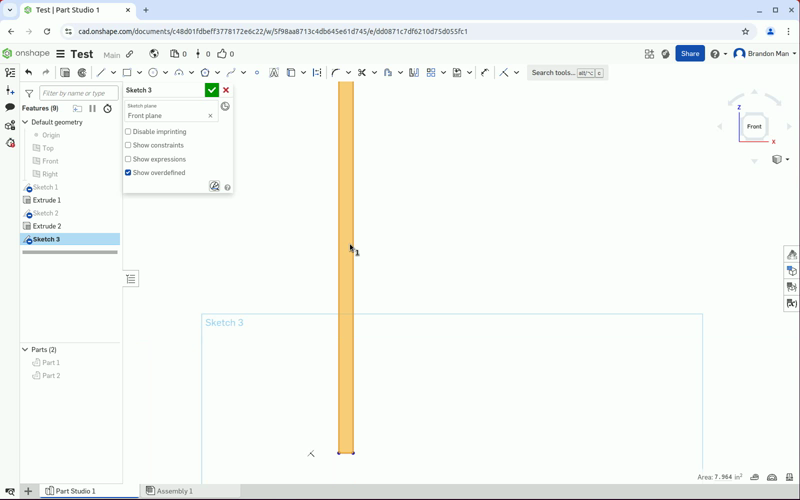
scroll(-6)
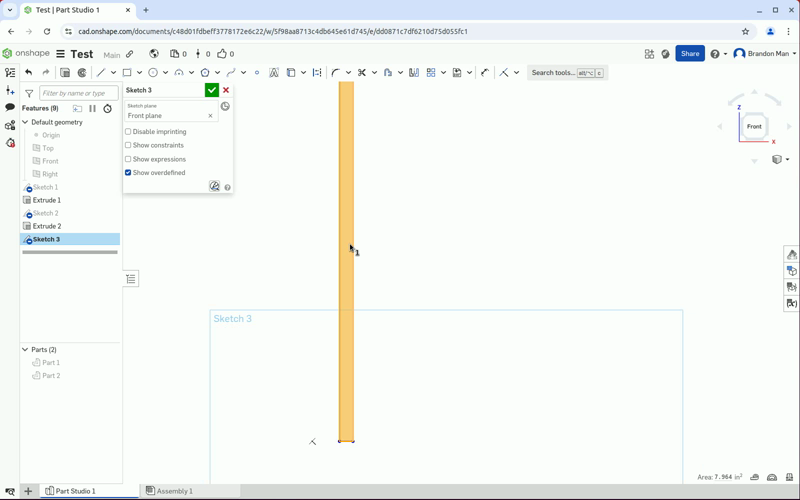
scroll(-6)
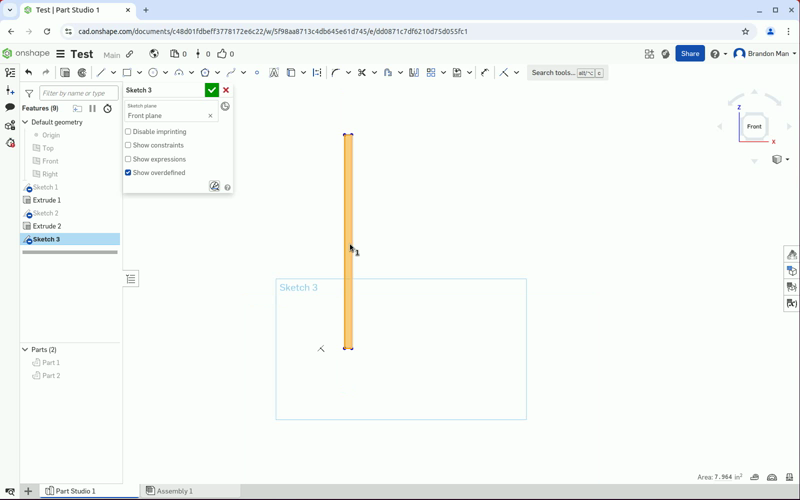
scroll(-6)
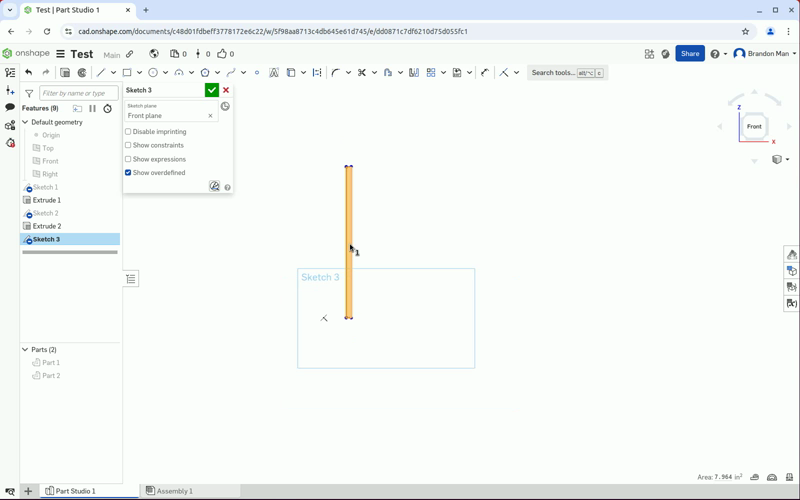
scroll(-6)
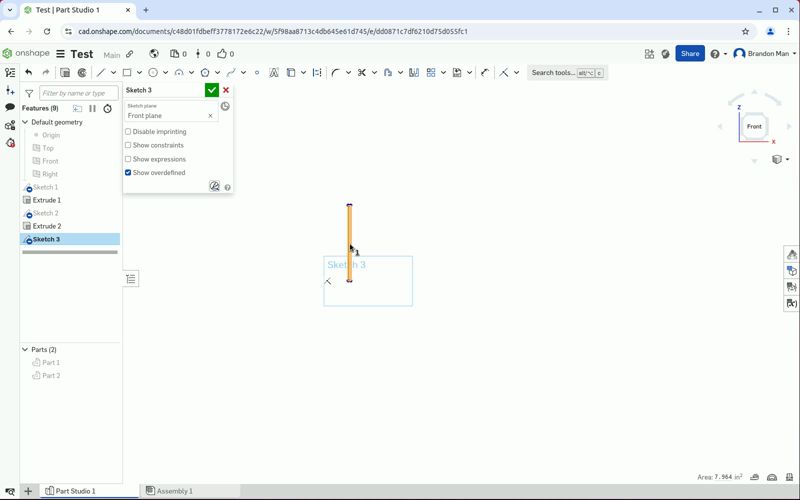
mouse_move(73, 352)
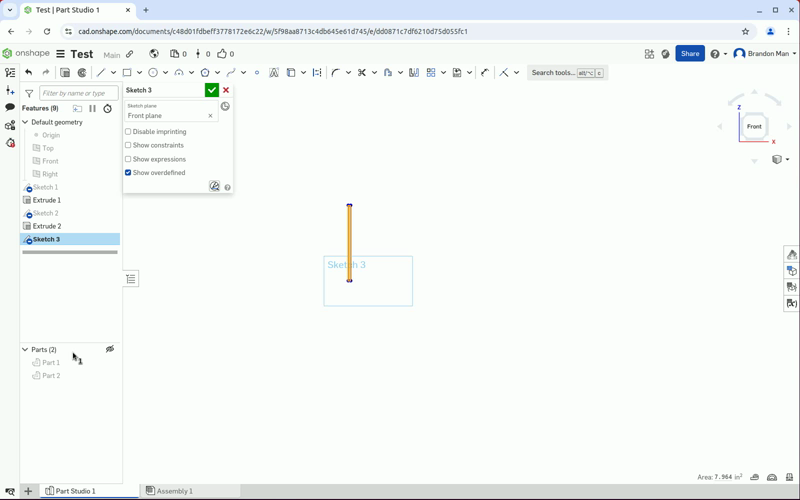
key(shift+y)
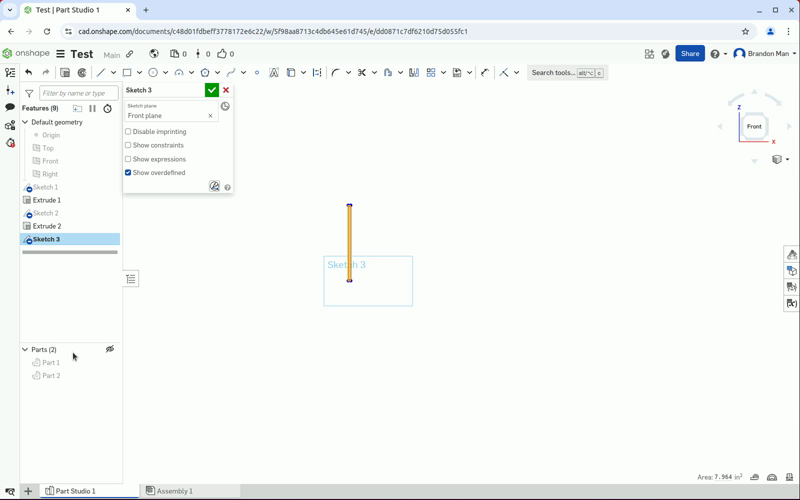
key(shift+e)
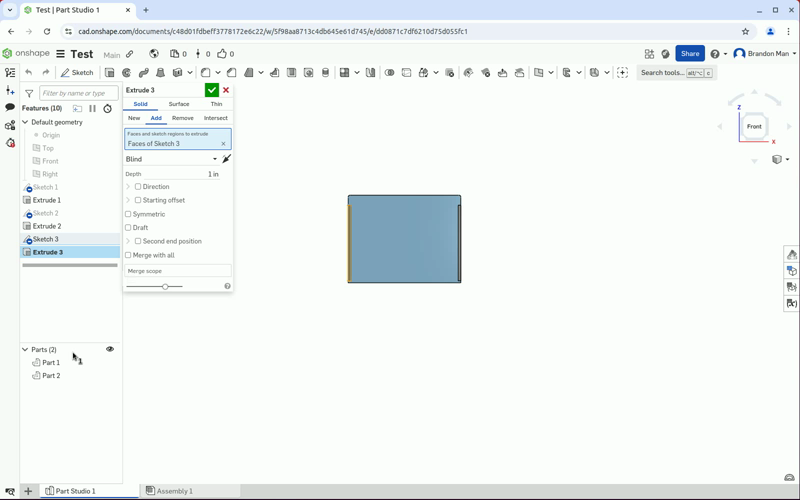
mouse_move(143, 106)
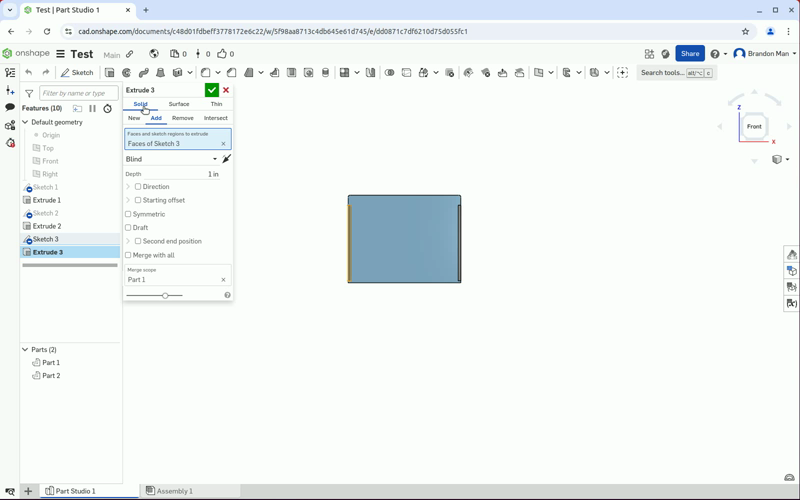
click(143, 106)
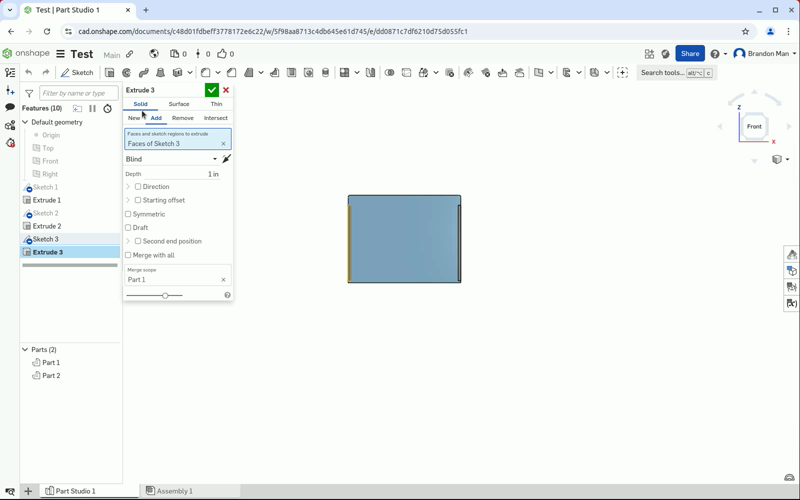
mouse_move(137, 120)
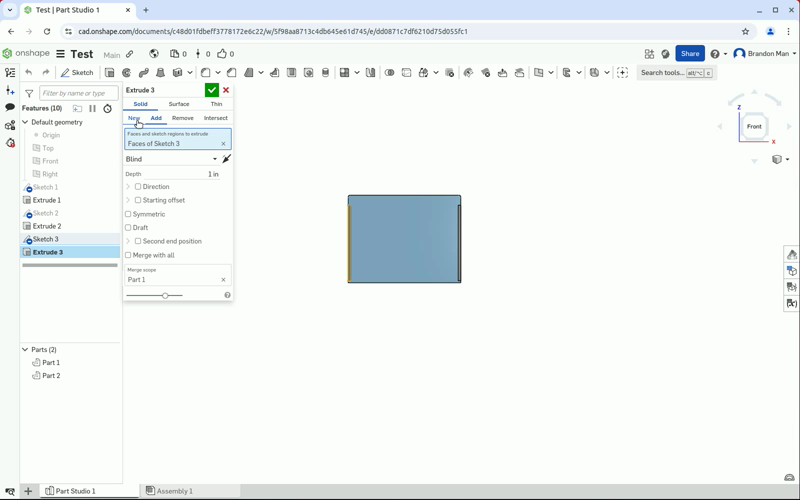
click(137, 120)
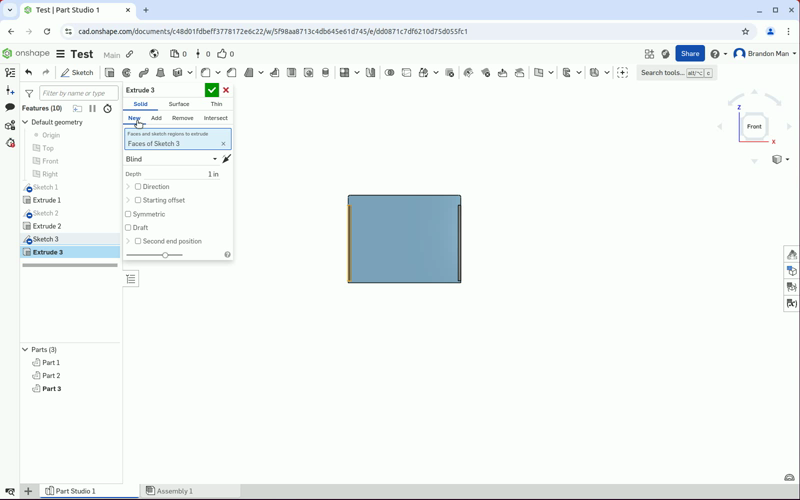
key(tab, 4)
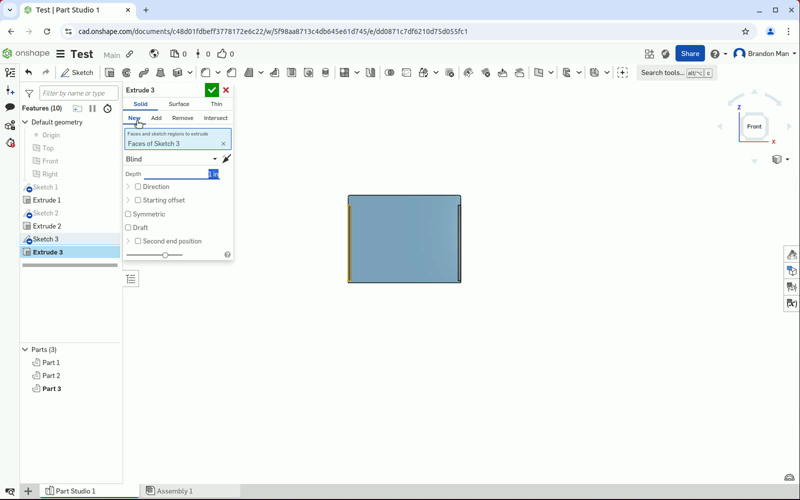
text(6.499)
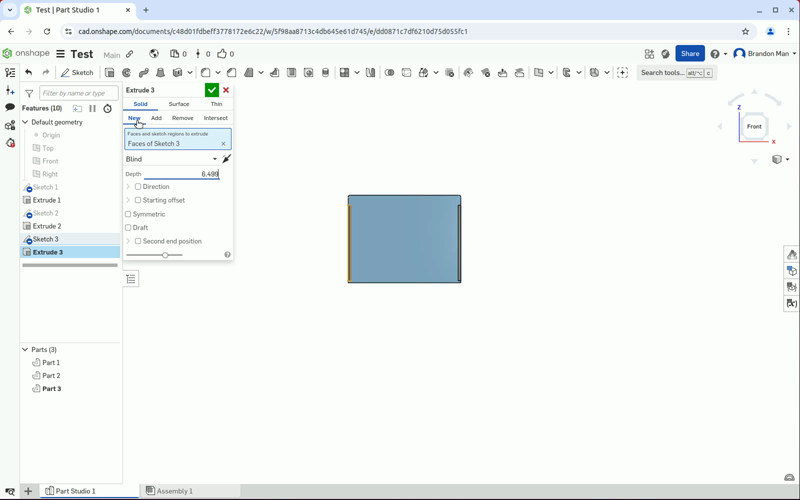
key(enter)
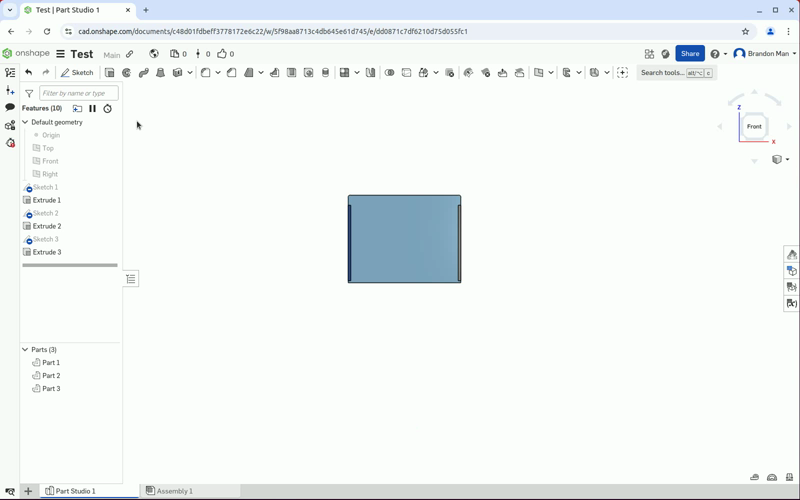
key(shift+h)
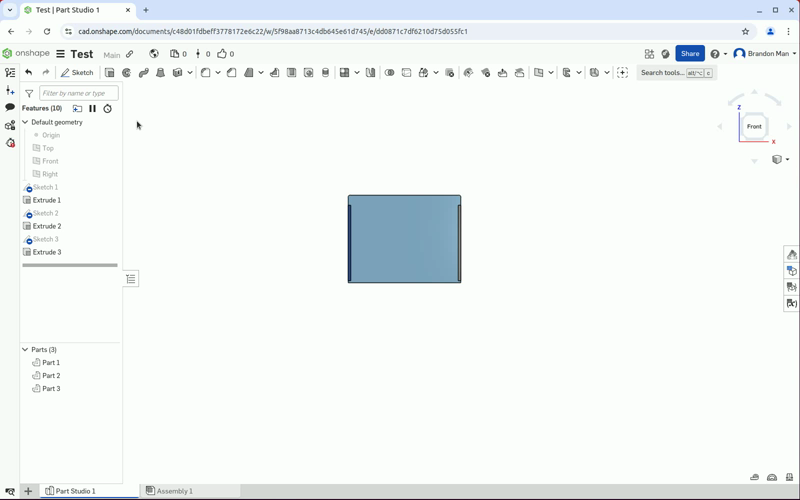
key(shift+h)
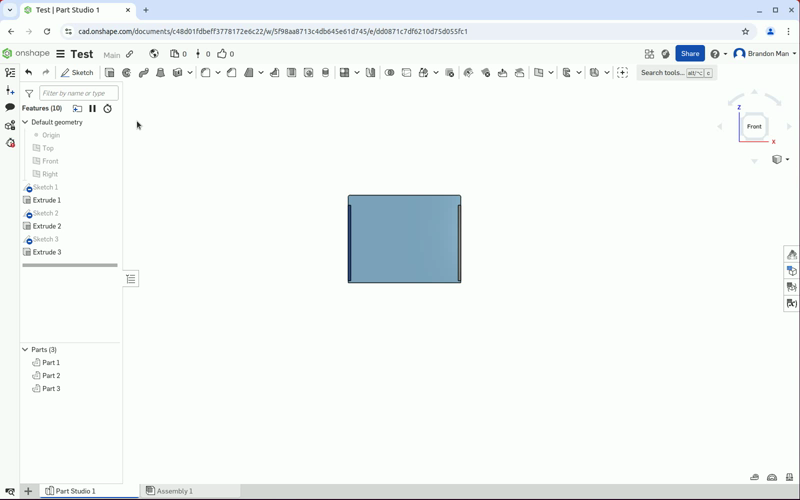
mouse_move(73, 189)
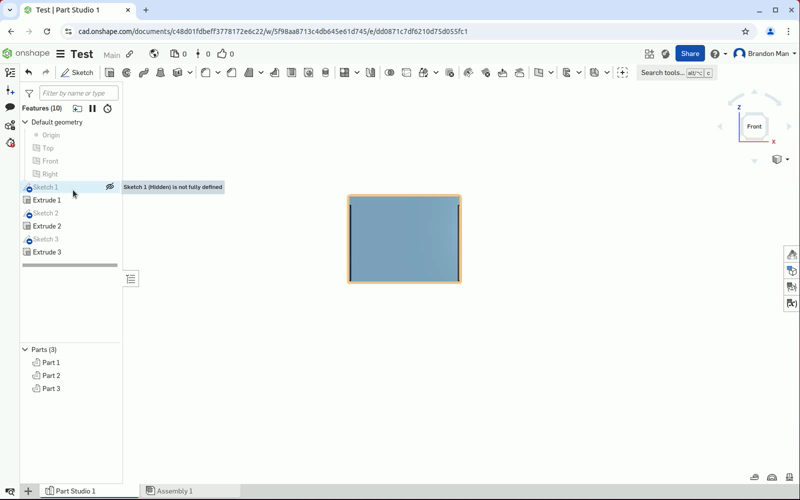
click(73, 189)
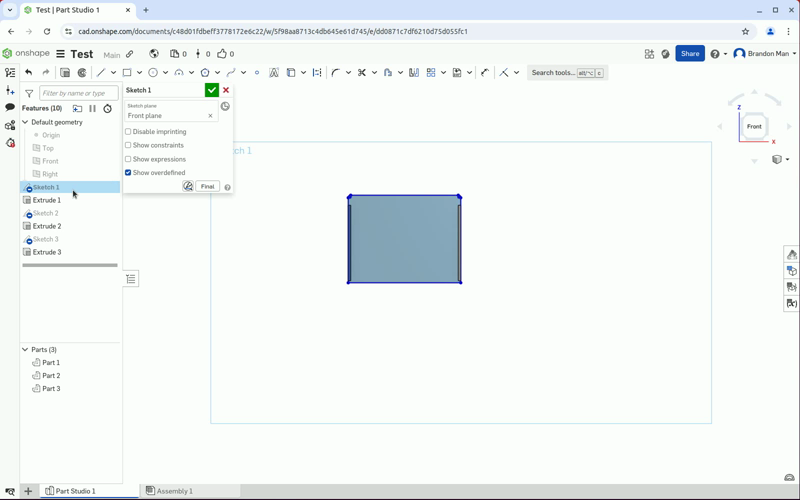
mouse_move(229, 92)
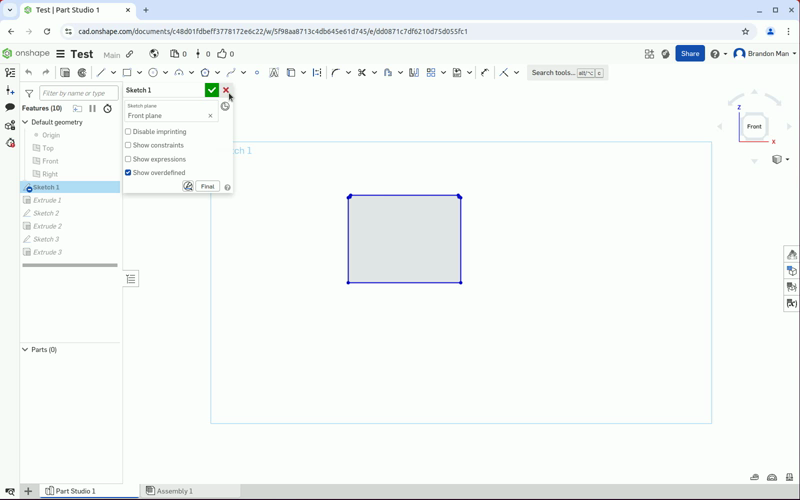
click(229, 92)
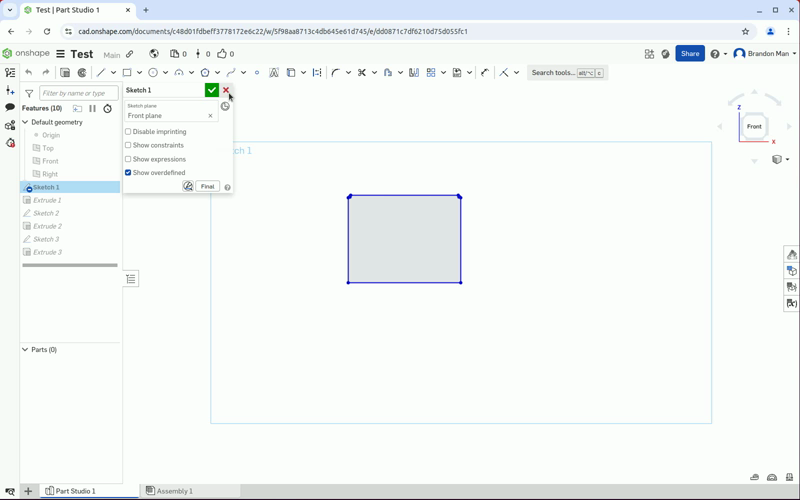
key(shift+s)
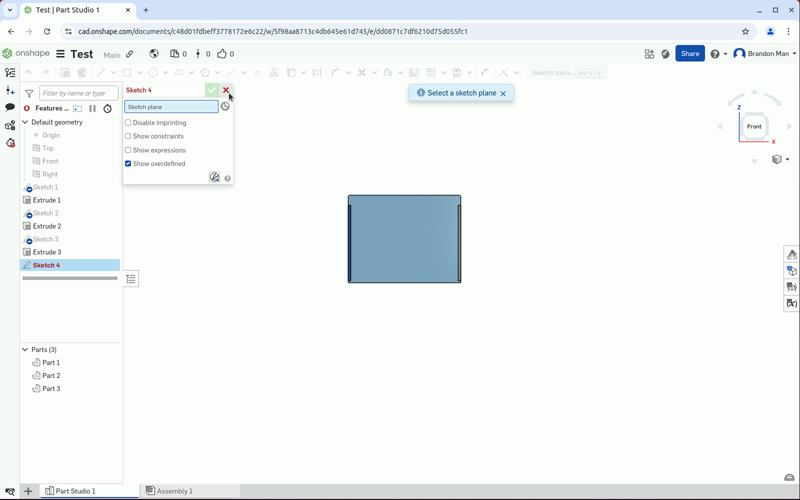
mouse_move(73, 163)
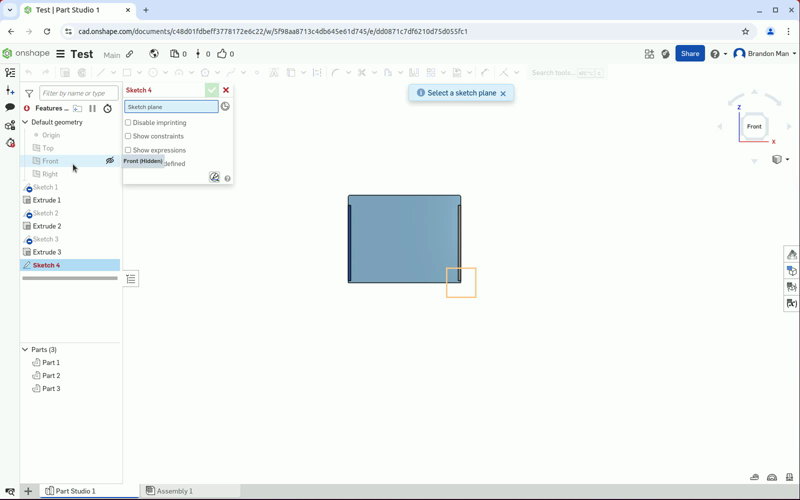
click(73, 163)
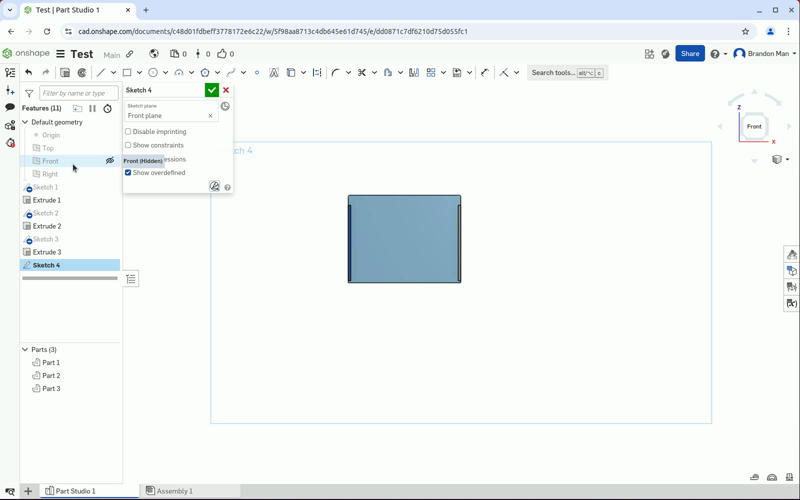
mouse_move(73, 352)
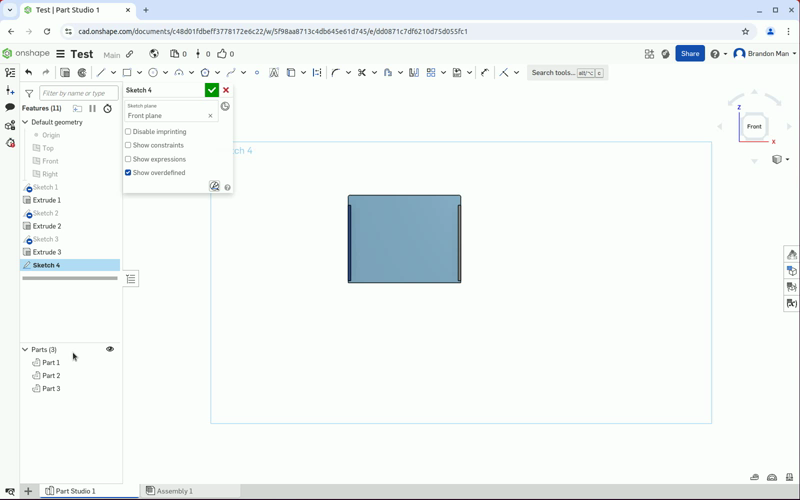
key(y)
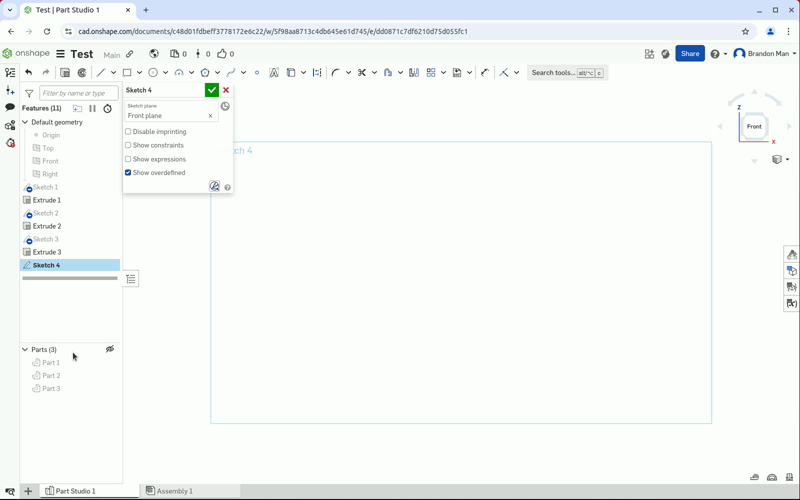
key(l)
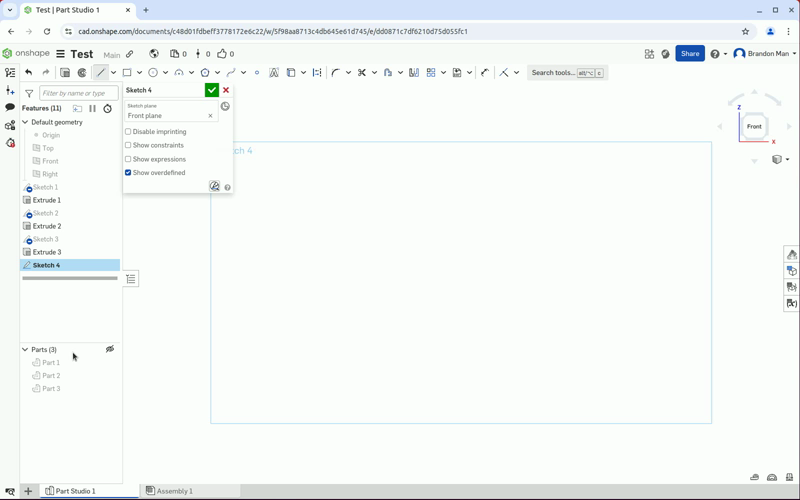
key_down(shift)
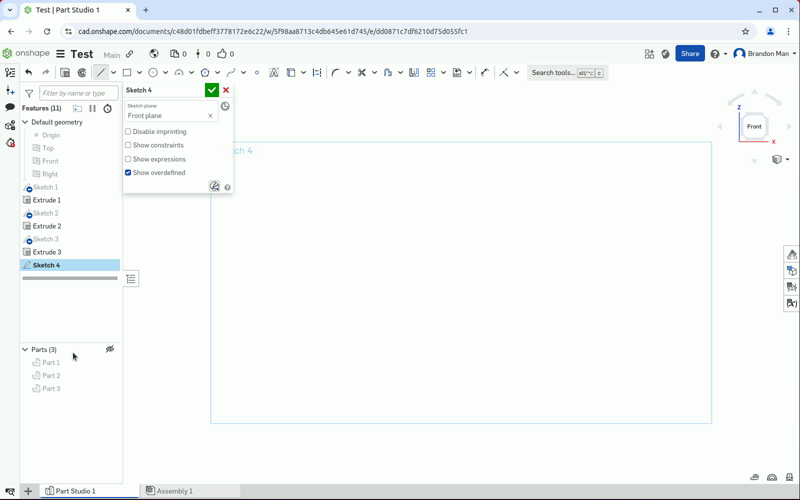
mouse_move(369, 280)
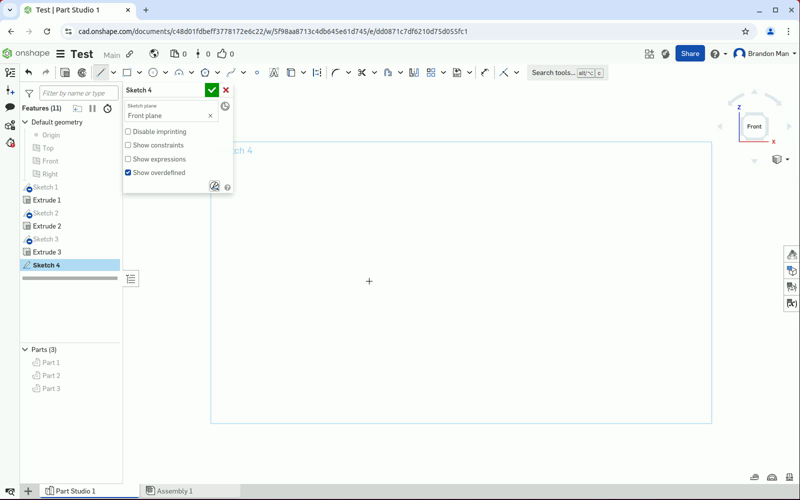
click(369, 280)
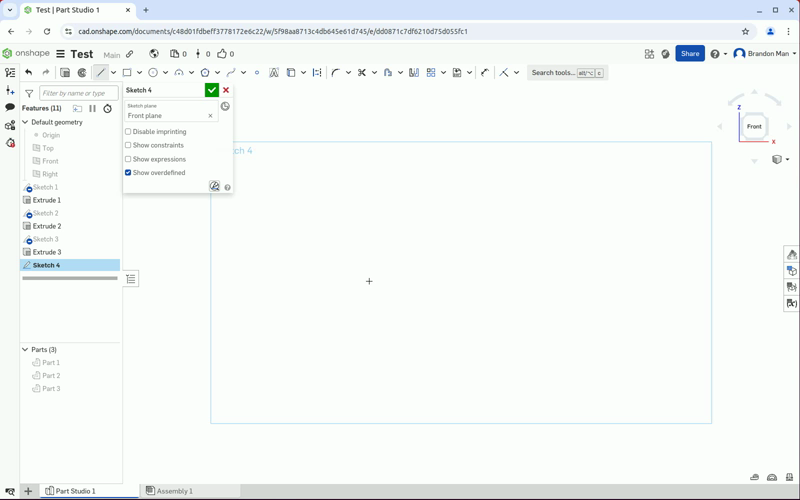
key_up(shift)
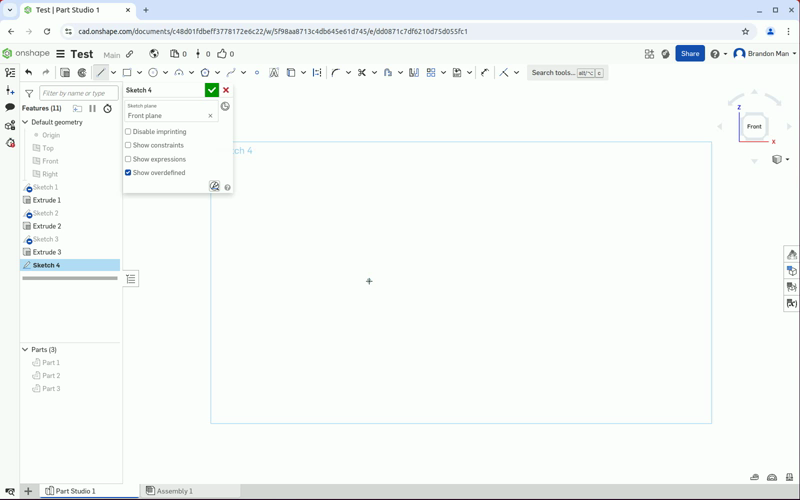
key_down(shift)
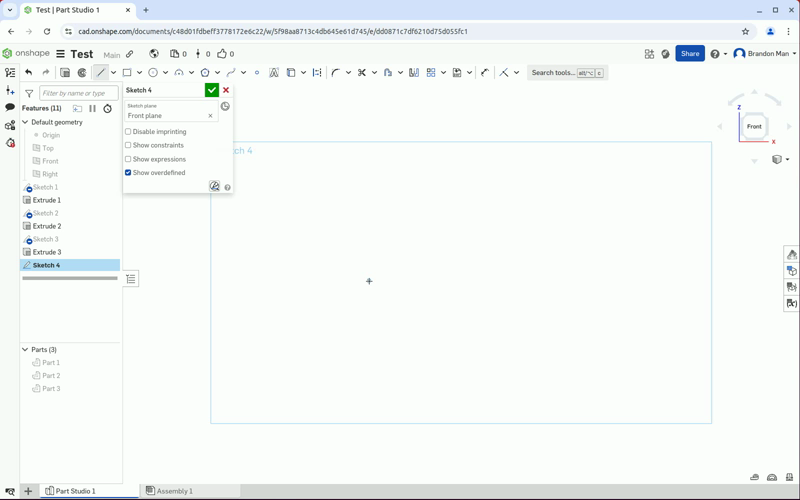
mouse_move(399, 280)
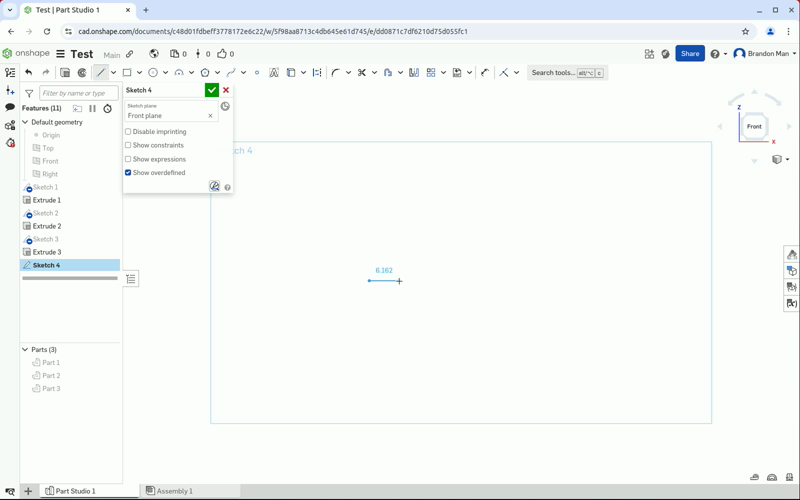
mouse_move(371, 280)
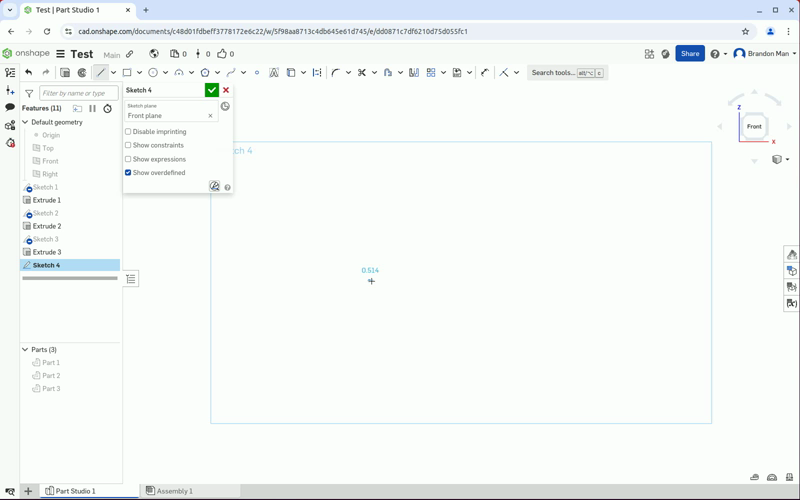
scroll(6)
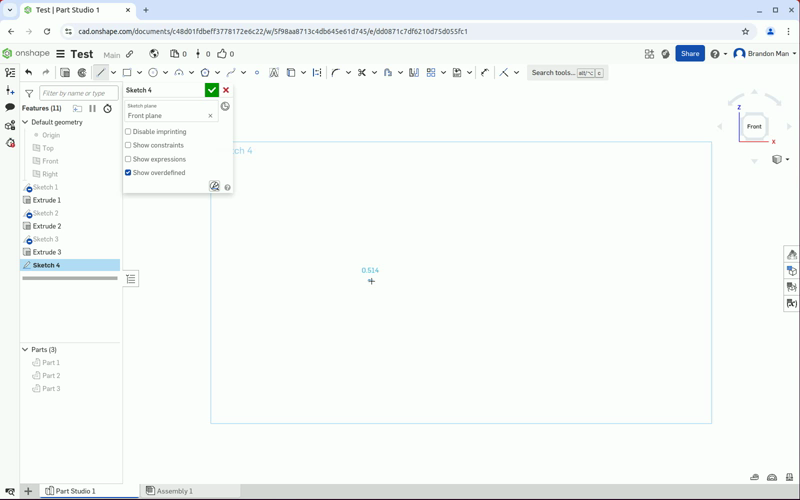
scroll(6)
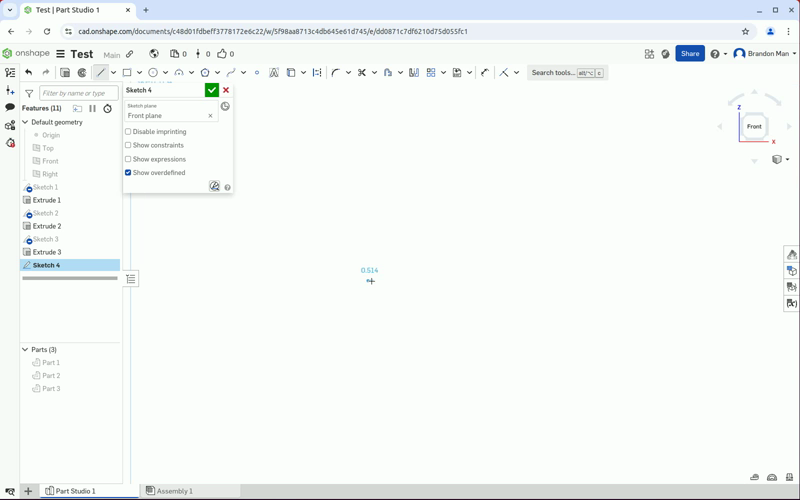
scroll(6)
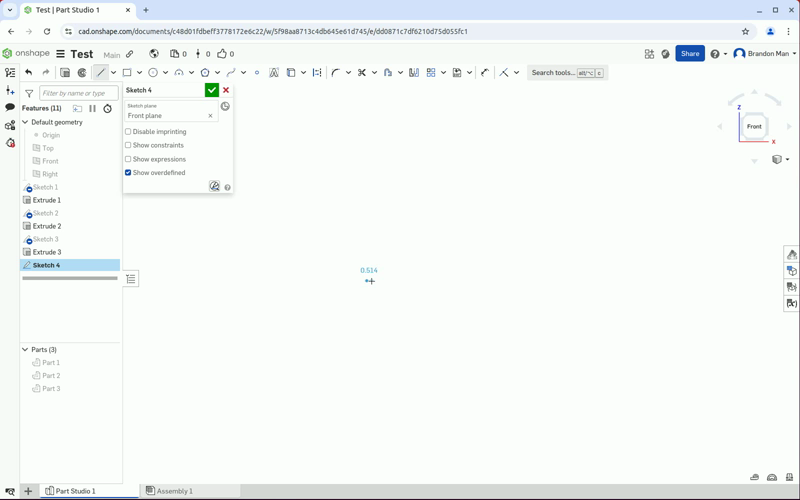
scroll(6)
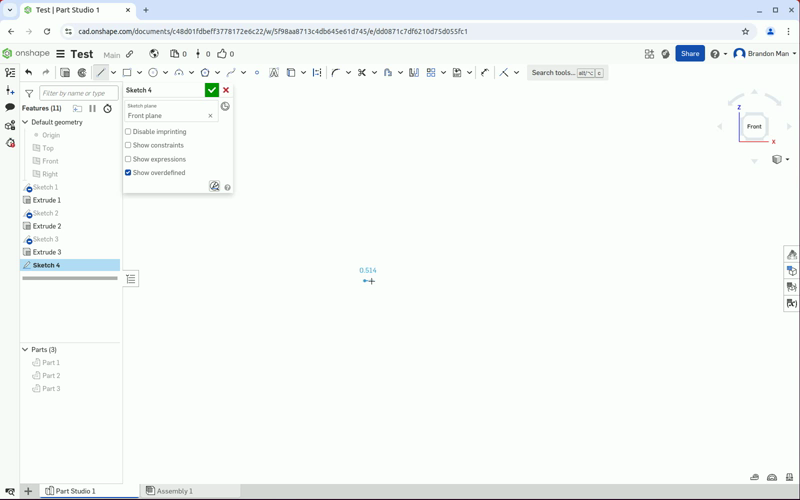
scroll(6)
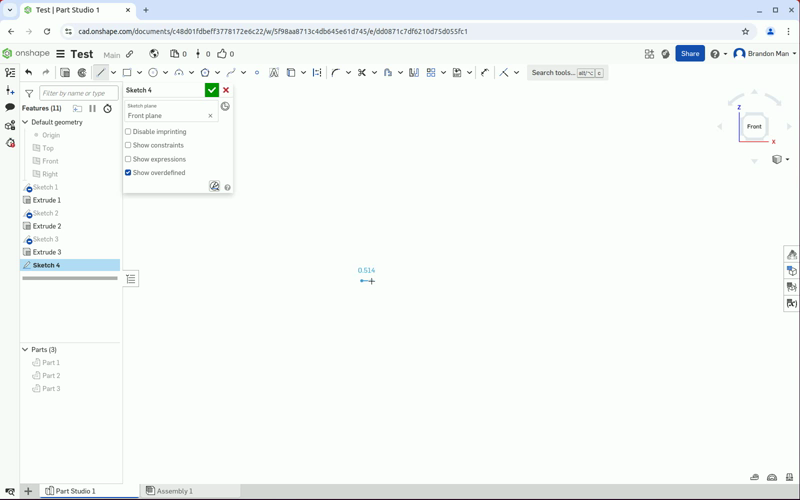
scroll(6)
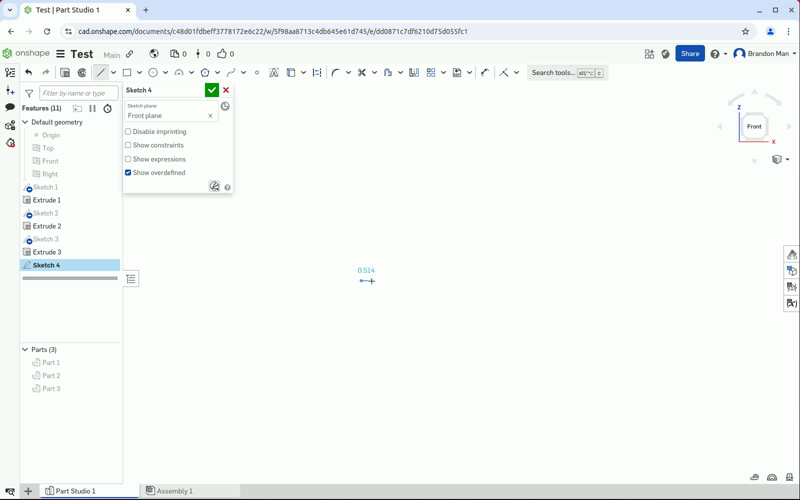
scroll(6)
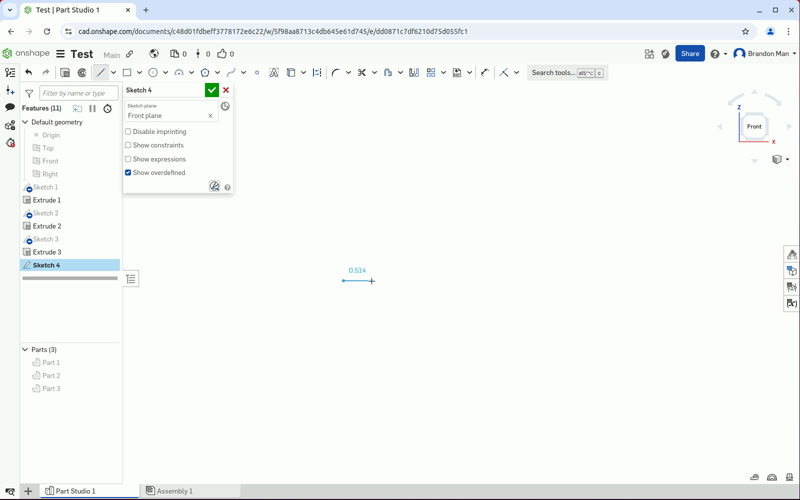
click(371, 280)
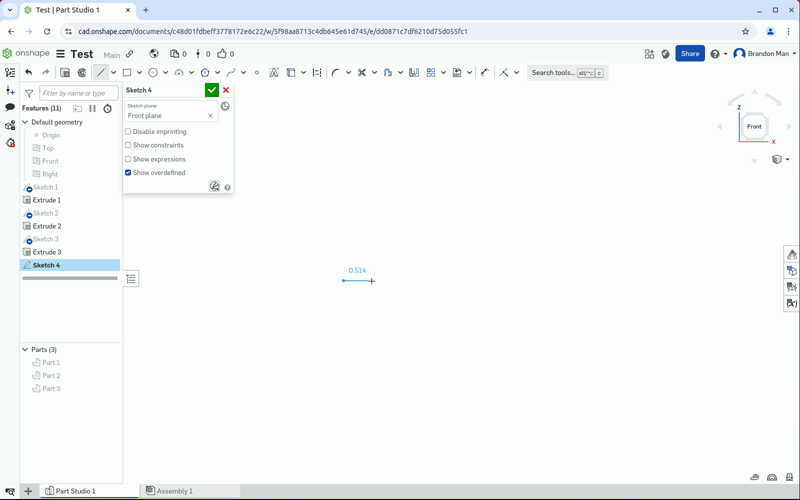
scroll(-6)
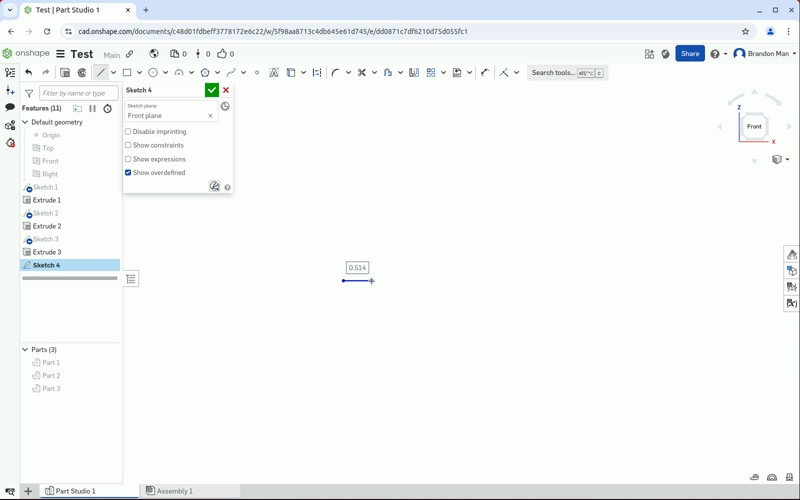
scroll(-6)
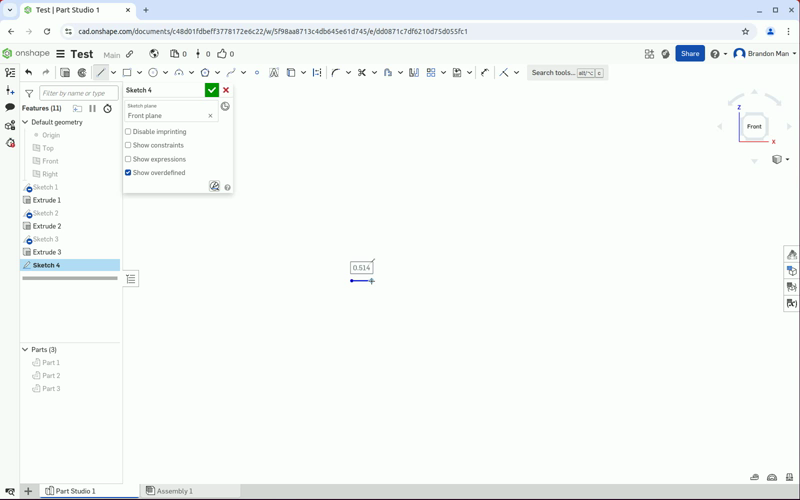
scroll(-6)
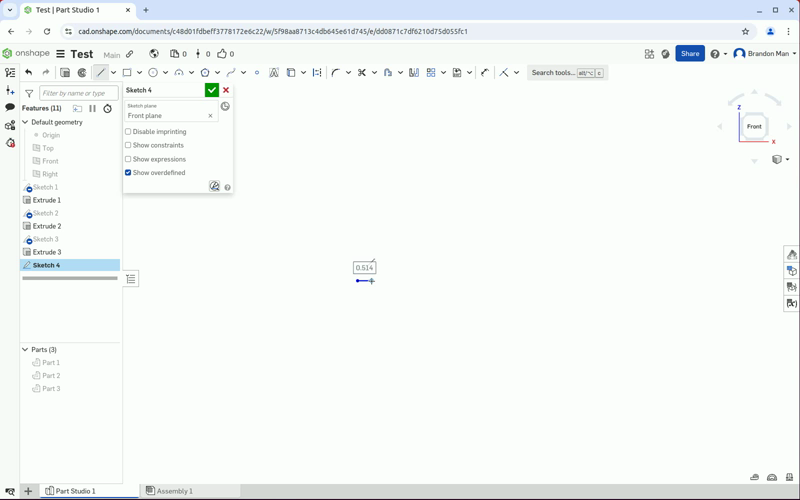
scroll(-6)
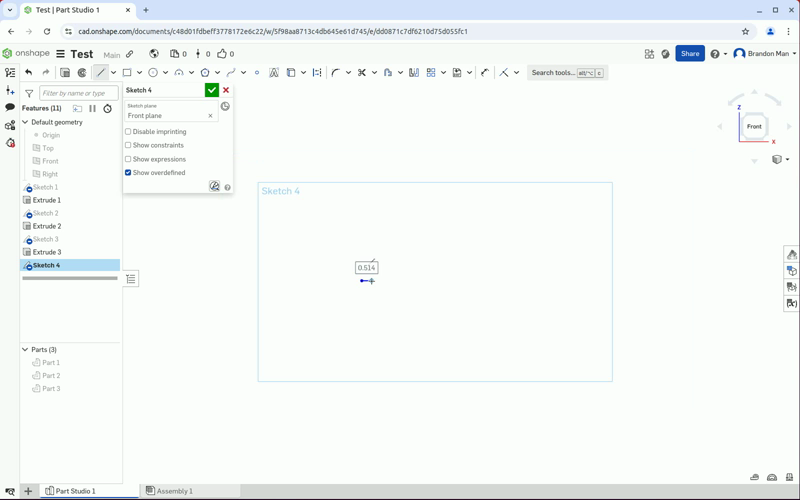
scroll(-6)
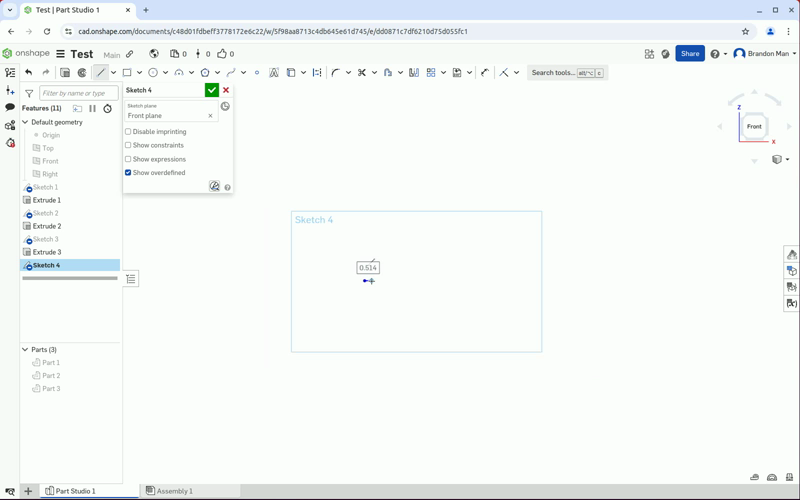
scroll(-6)
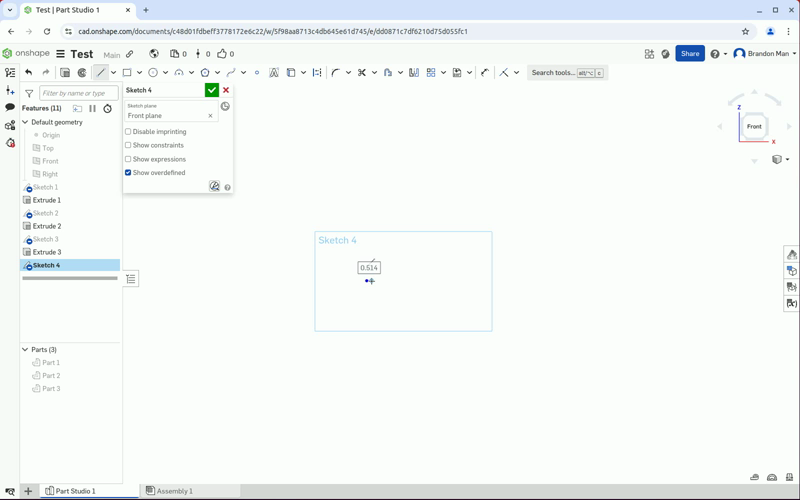
scroll(-6)
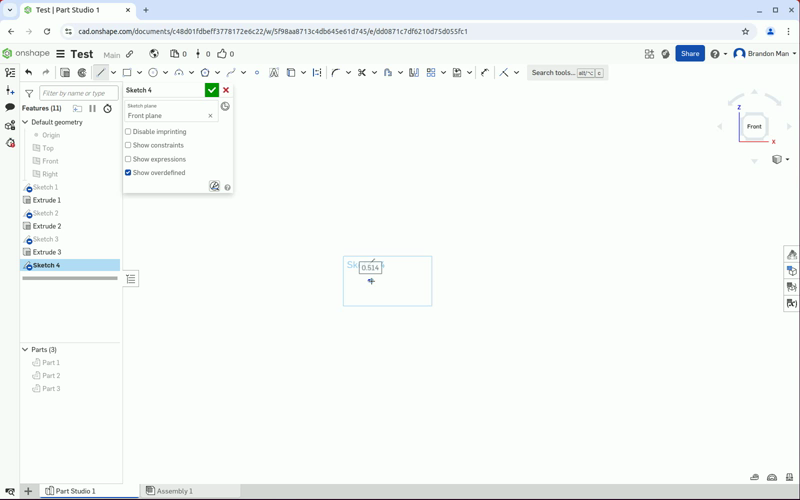
key_up(shift)
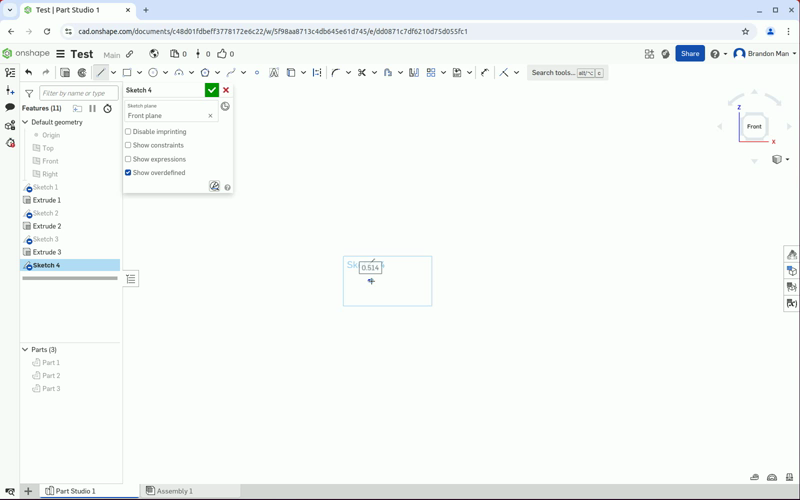
key_down(shift)
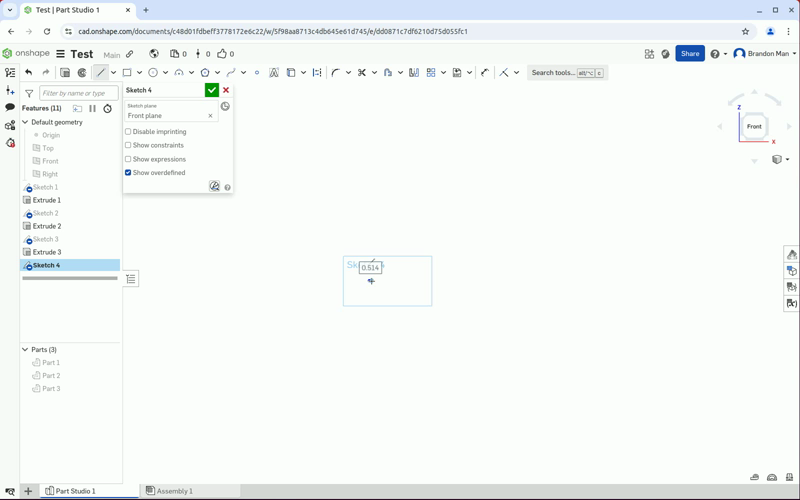
mouse_move(401, 280)
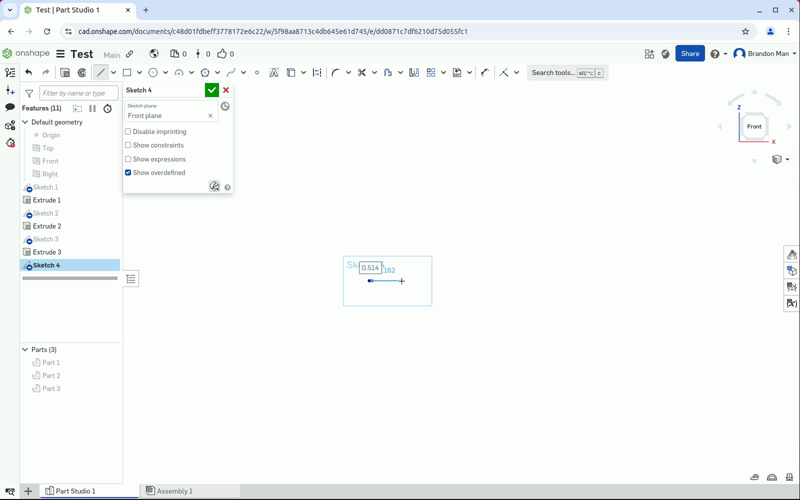
mouse_move(371, 229)
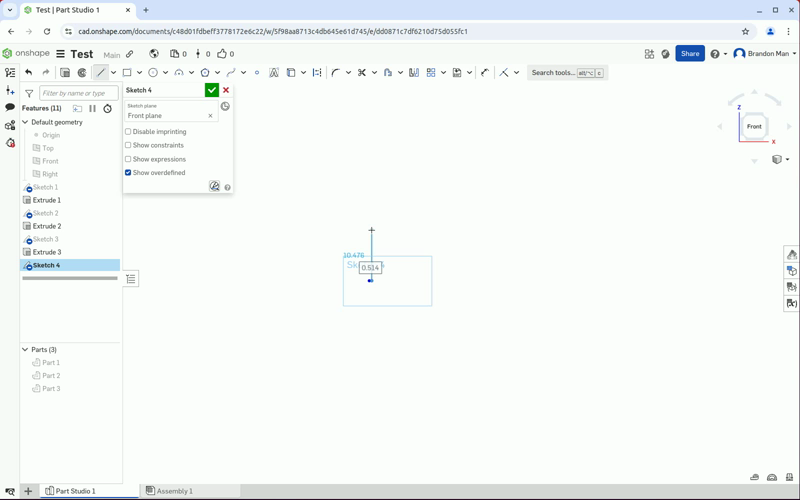
click(371, 229)
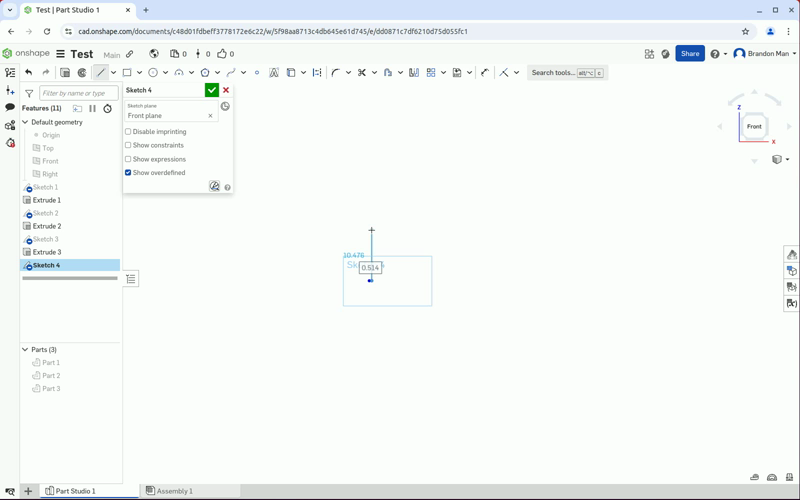
key_up(shift)
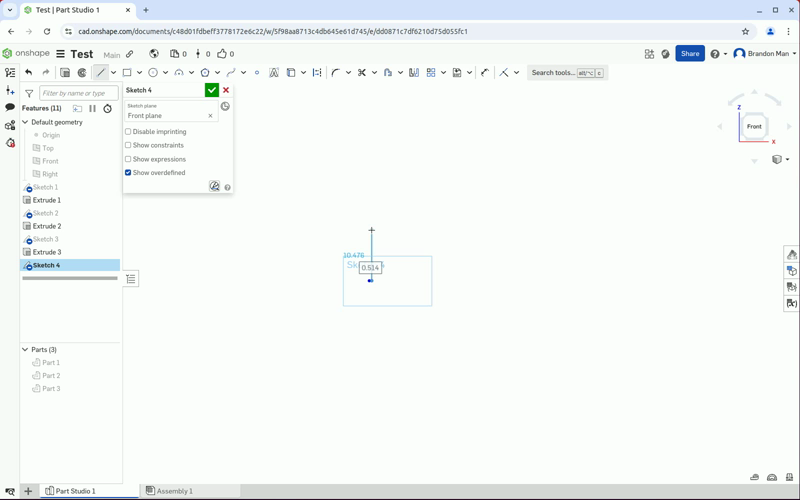
key_down(shift)
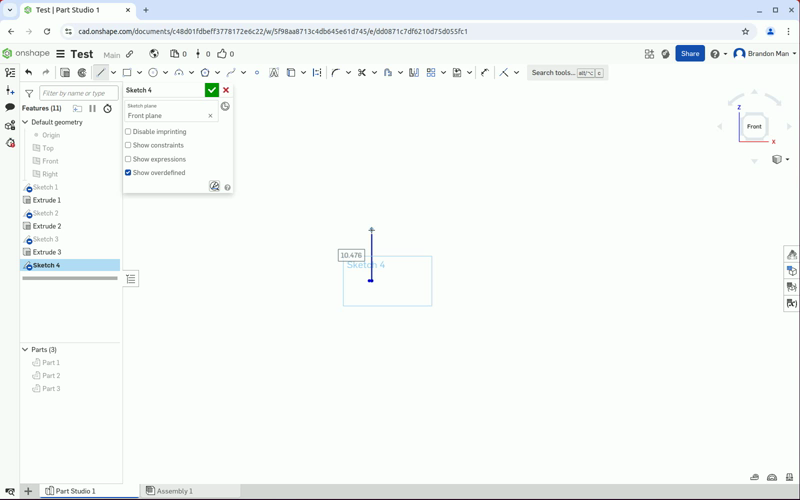
mouse_move(401, 229)
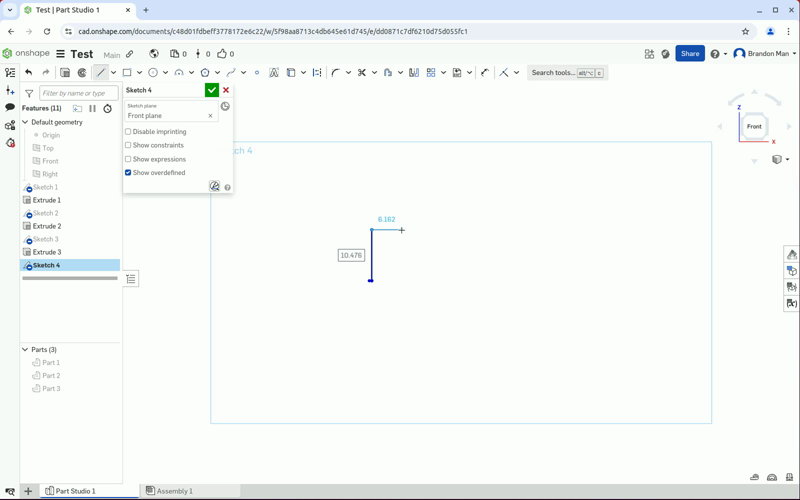
mouse_move(369, 229)
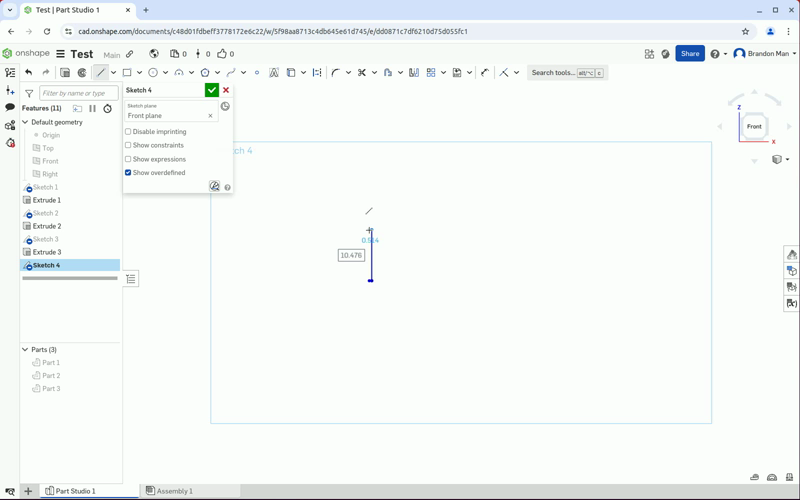
scroll(6)
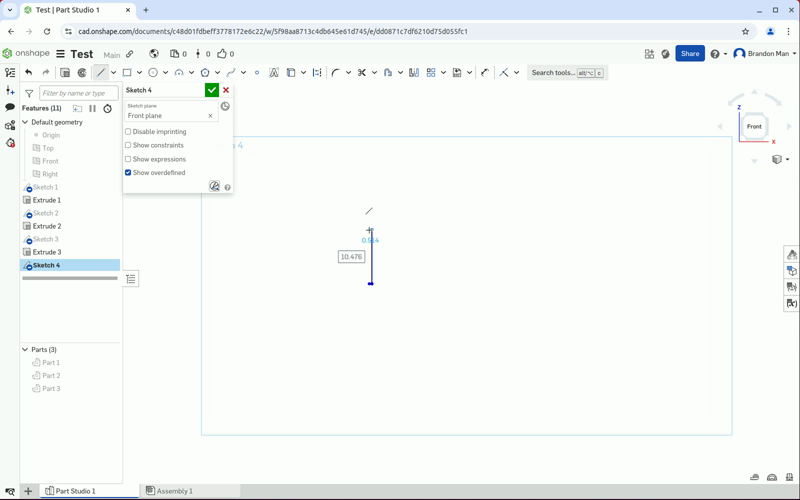
scroll(6)
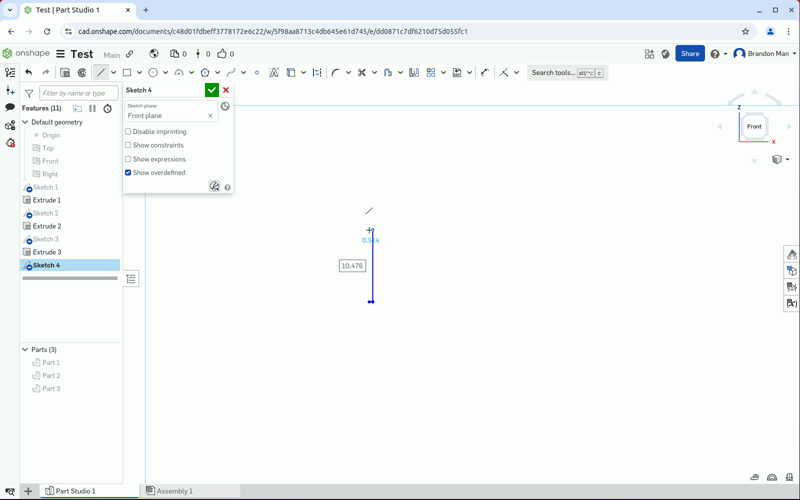
scroll(6)
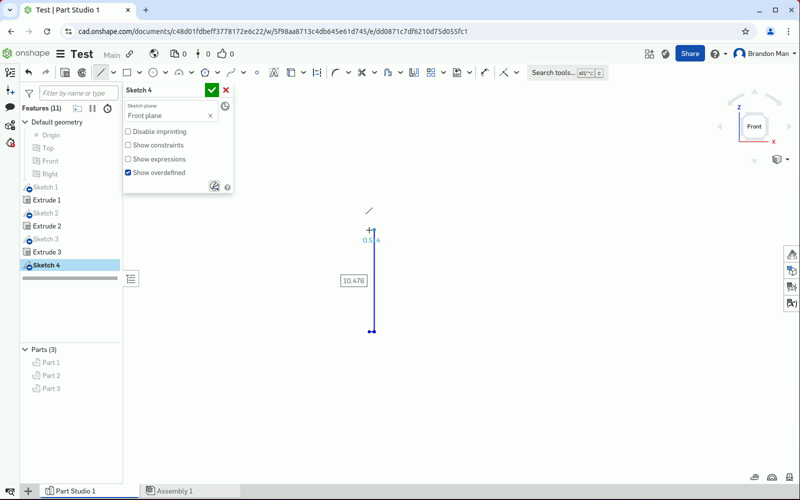
scroll(6)
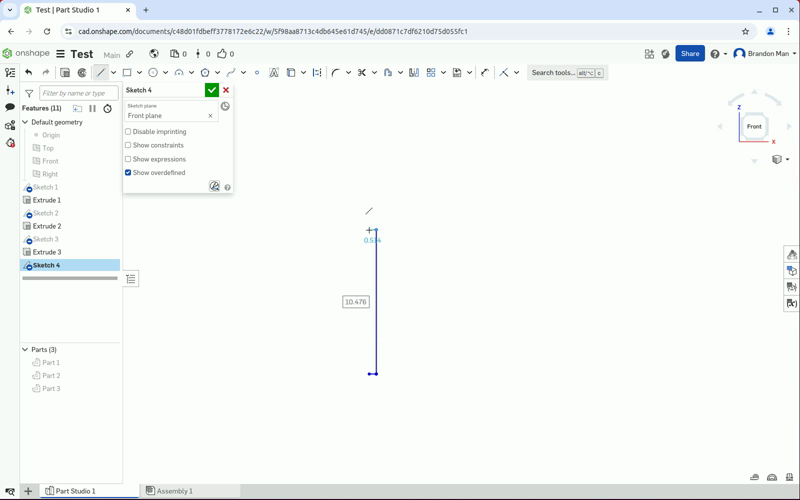
scroll(6)
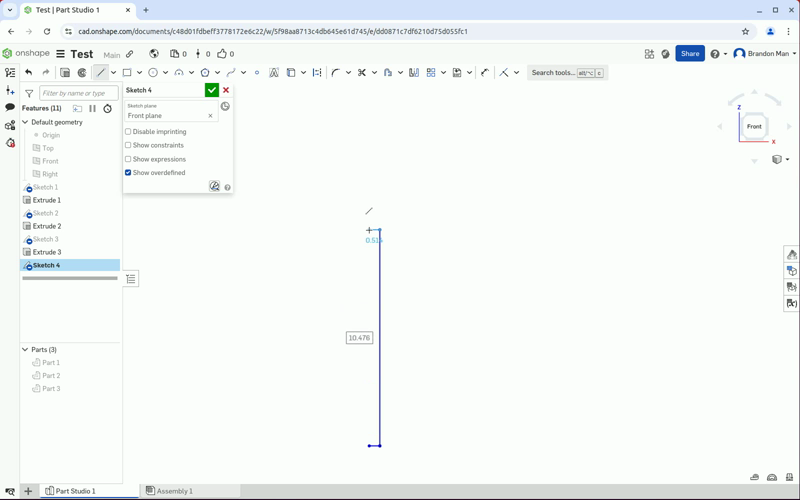
scroll(6)
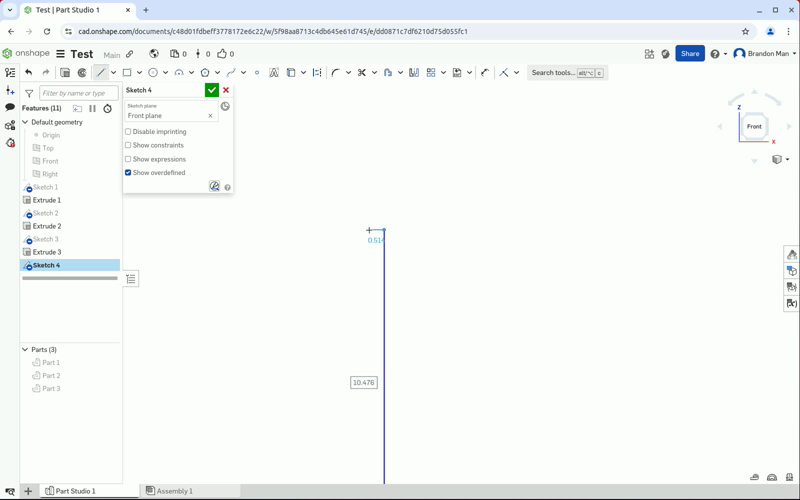
scroll(6)
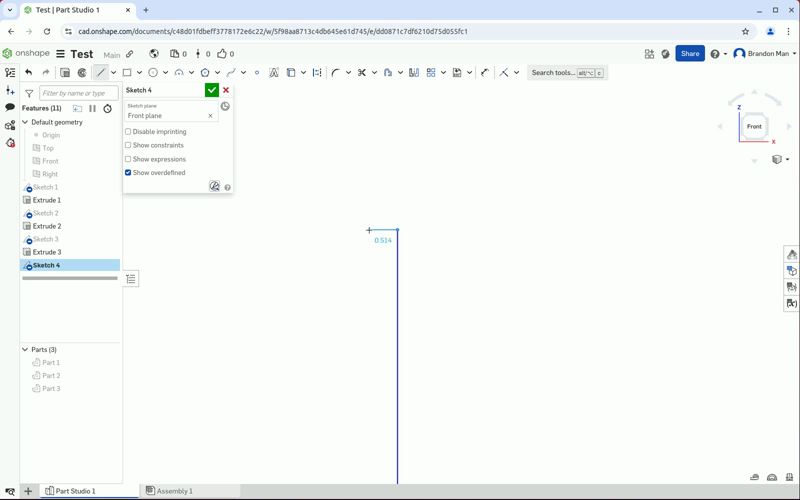
click(369, 229)
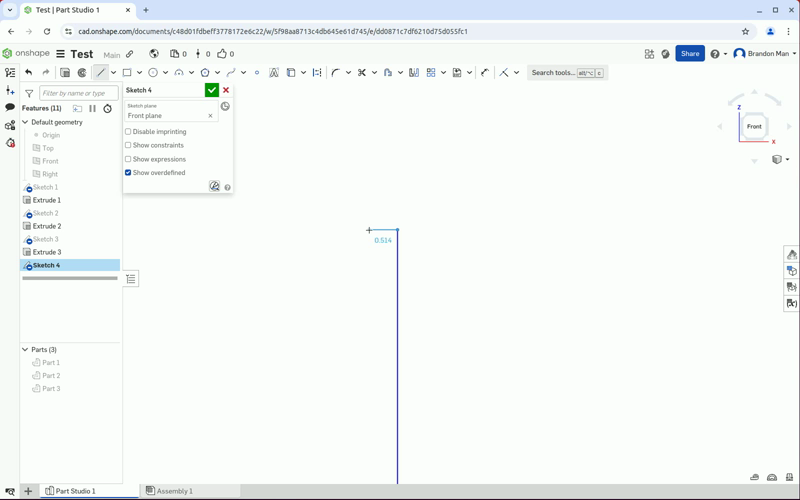
scroll(-6)
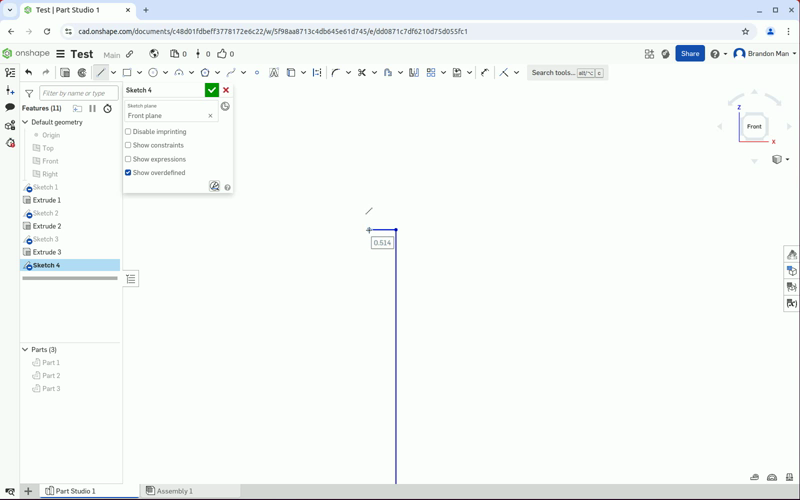
scroll(-6)
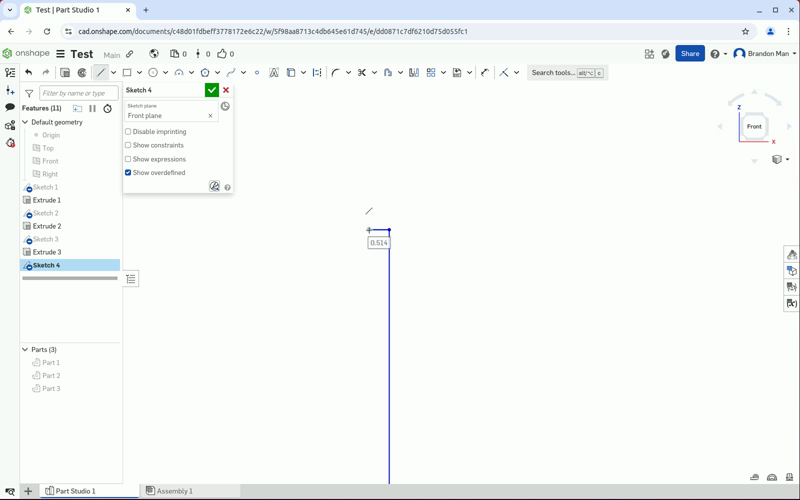
scroll(-6)
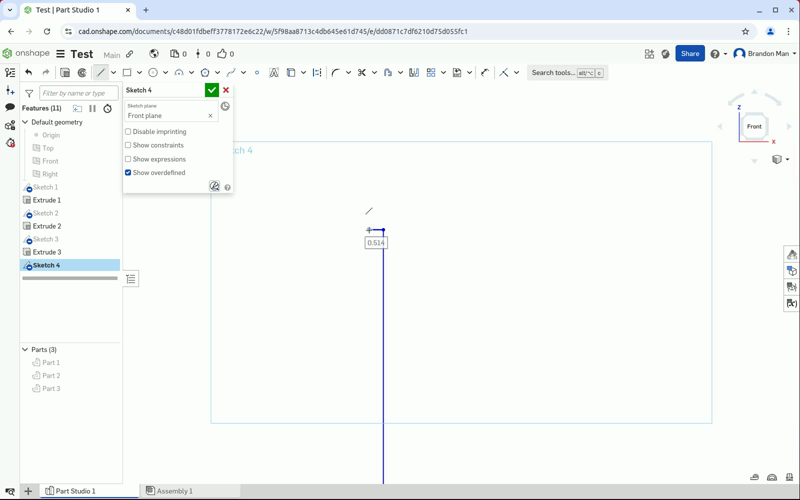
scroll(-6)
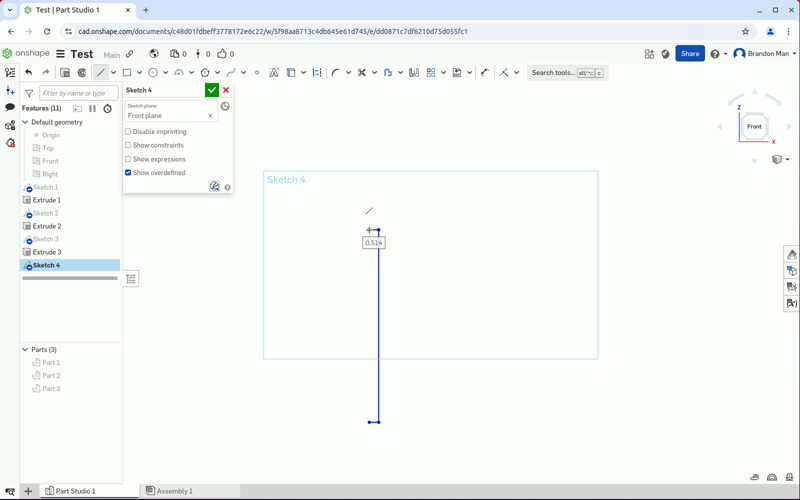
scroll(-6)
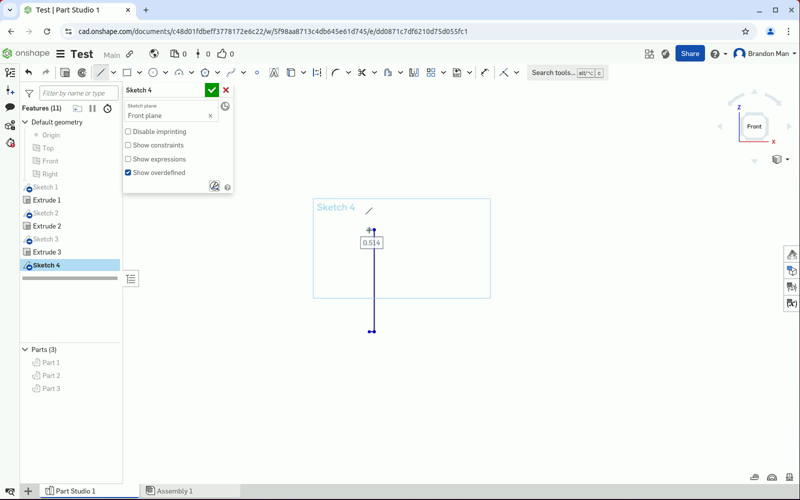
scroll(-6)
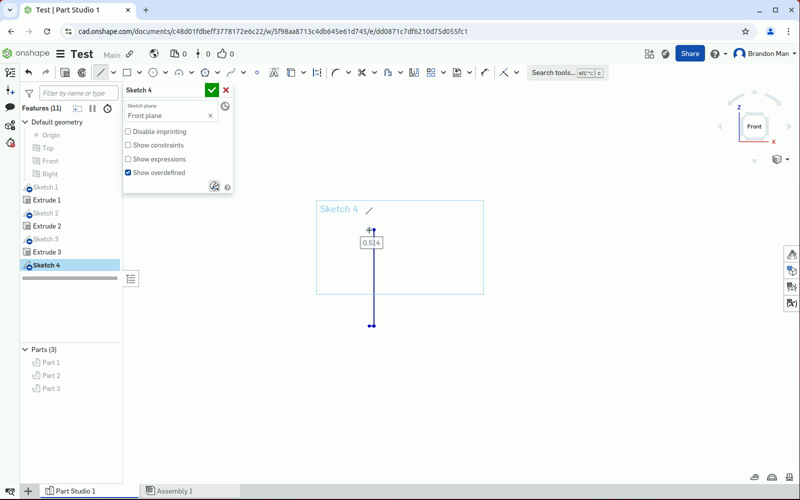
scroll(-6)
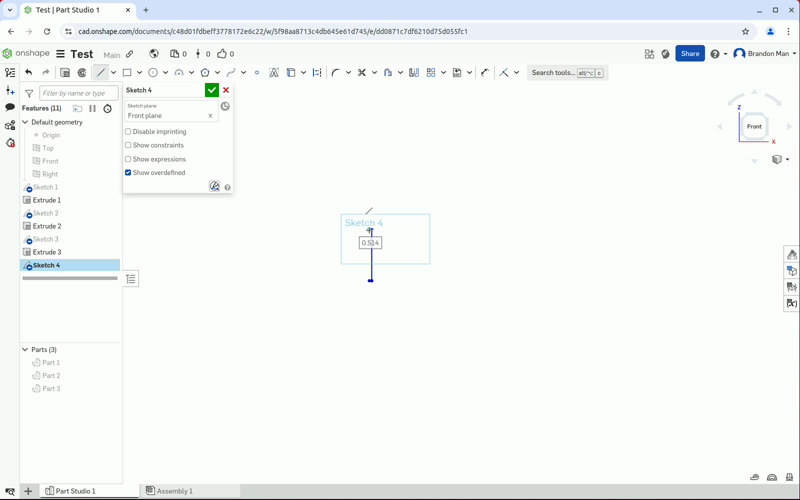
key_up(shift)
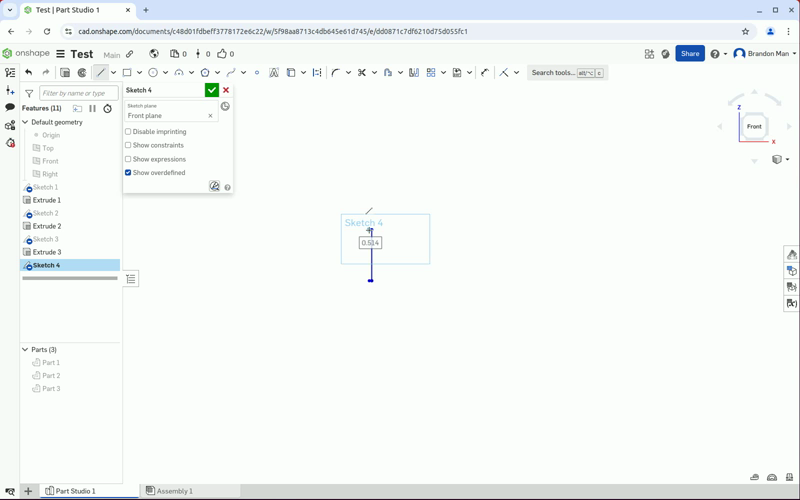
mouse_move(399, 229)
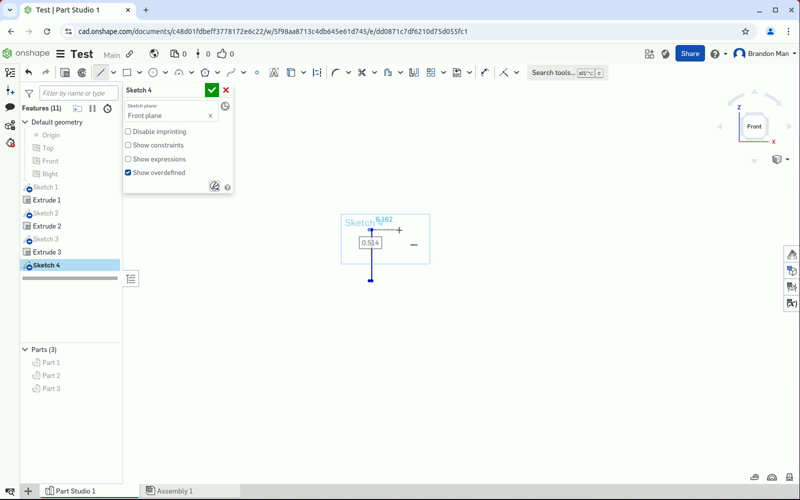
key_down(shift)
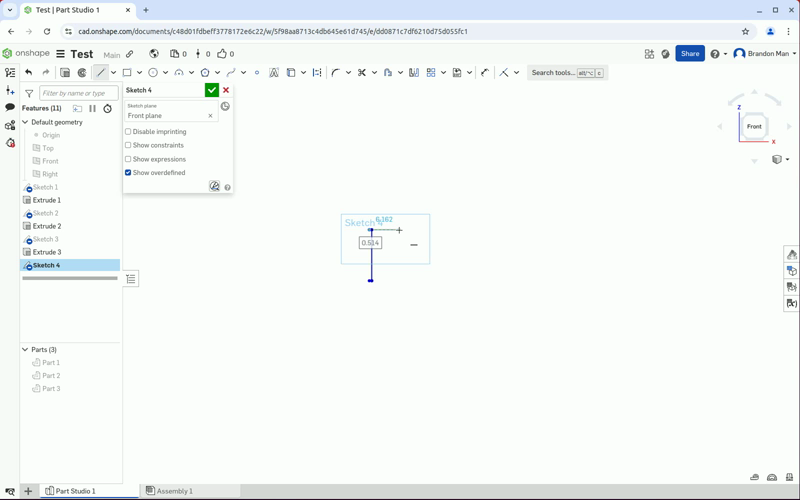
mouse_move(369, 280)
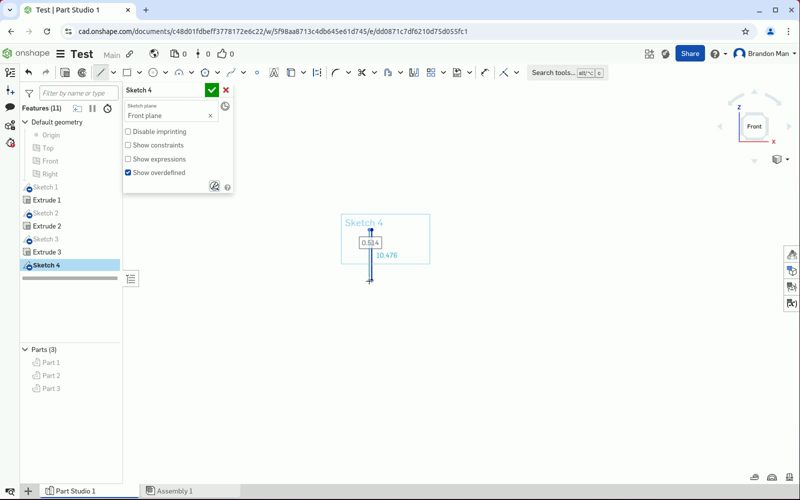
scroll(6)
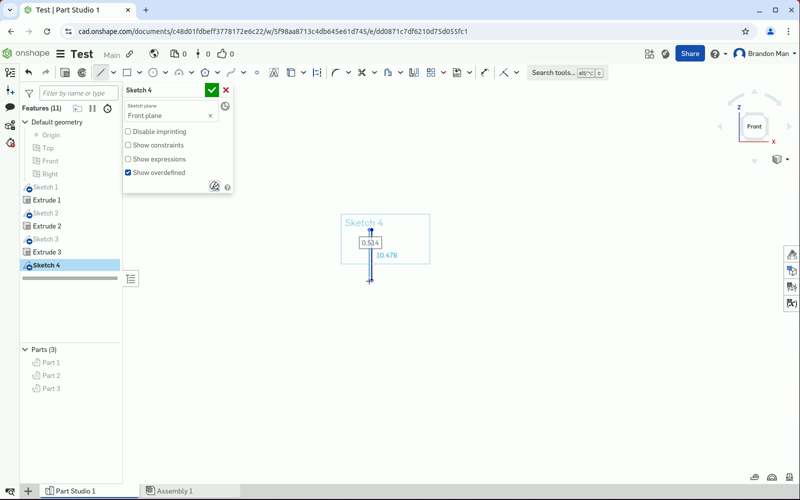
scroll(6)
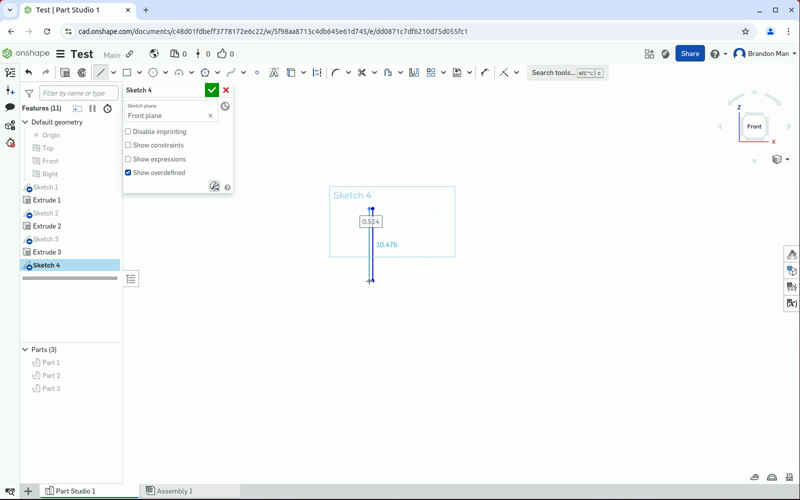
scroll(6)
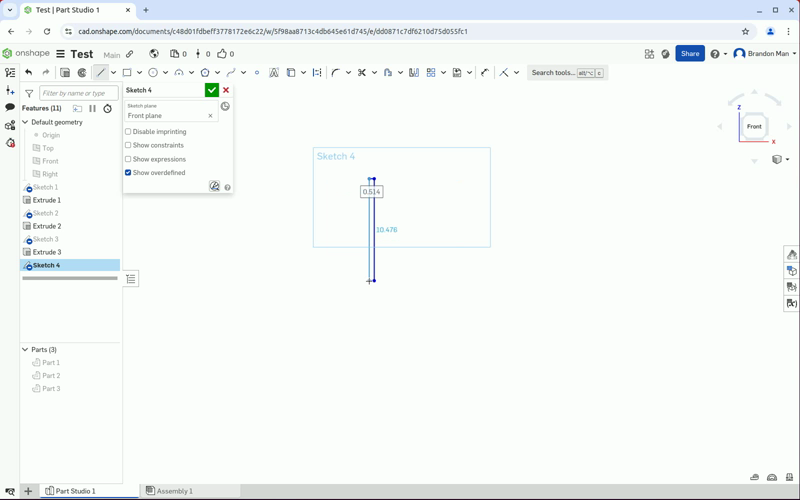
scroll(6)
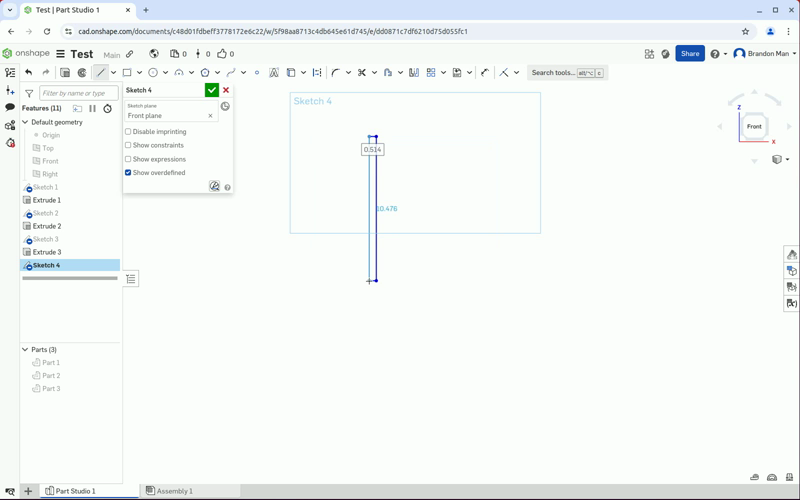
scroll(6)
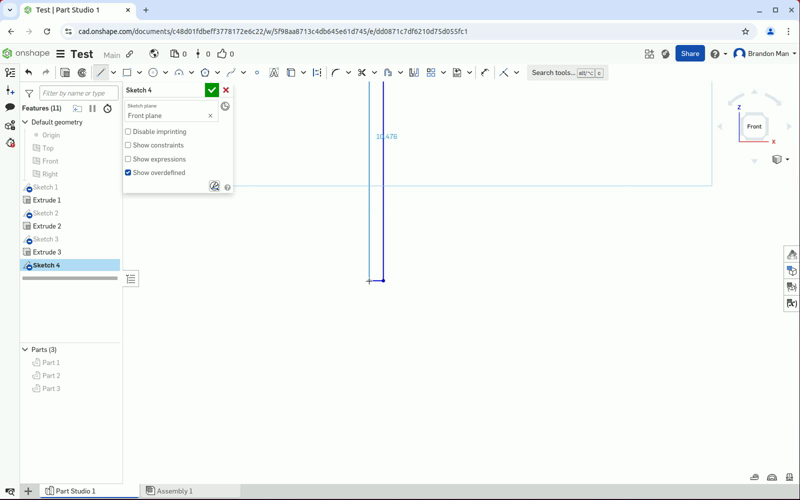
scroll(6)
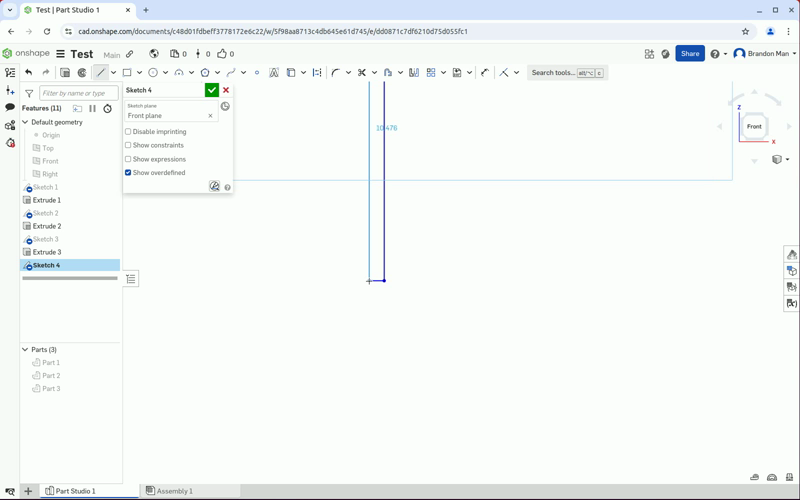
scroll(6)
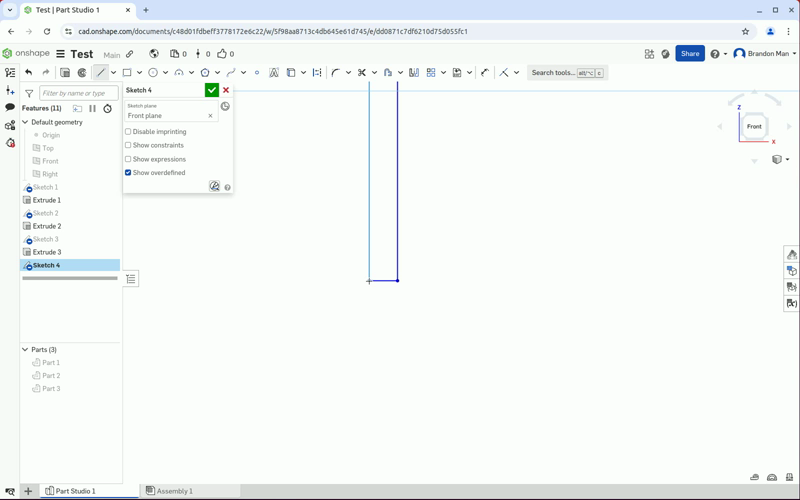
key_up(shift)
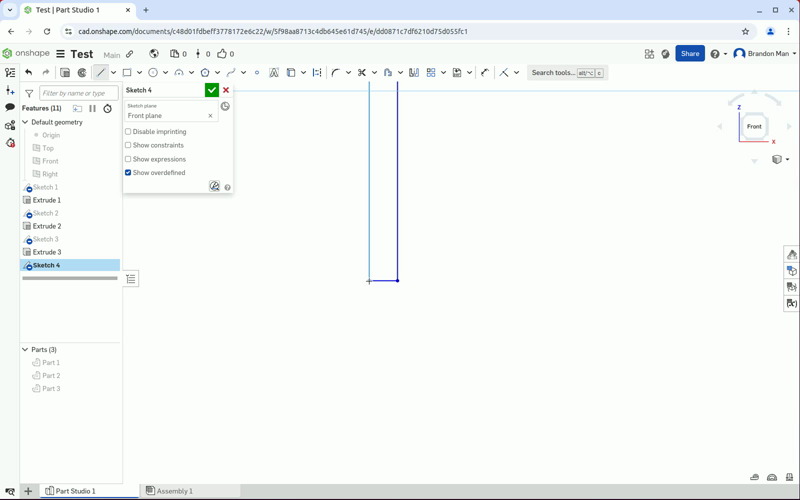
click(369, 280)
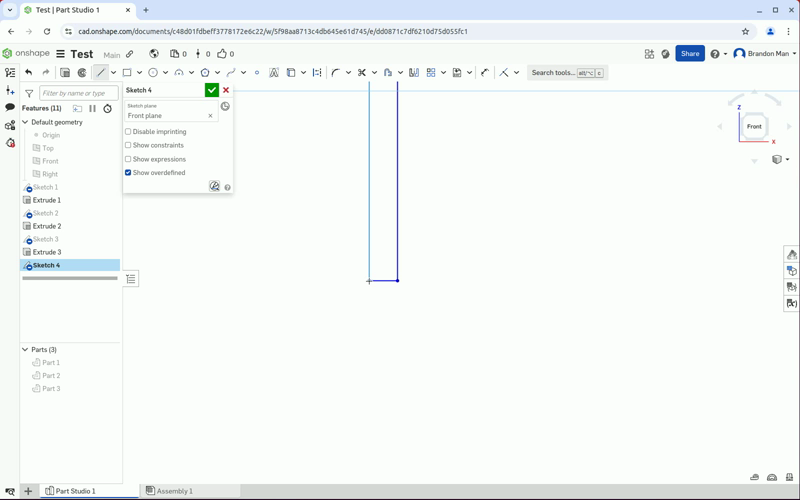
scroll(-6)
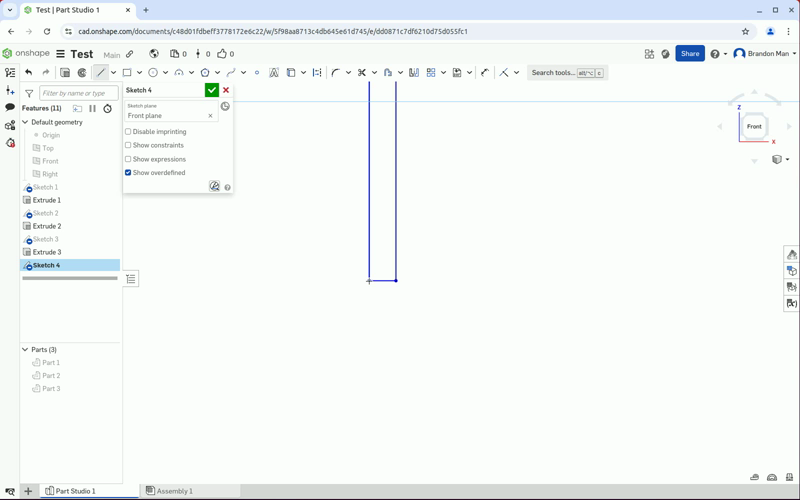
scroll(-6)
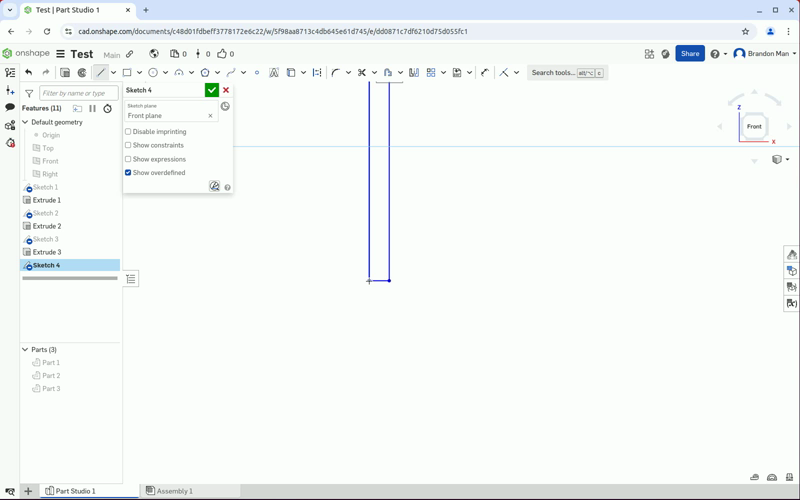
scroll(-6)
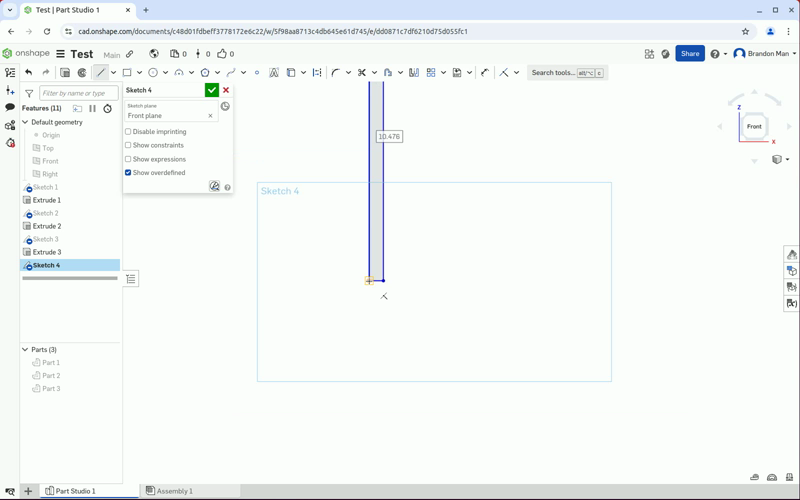
scroll(-6)
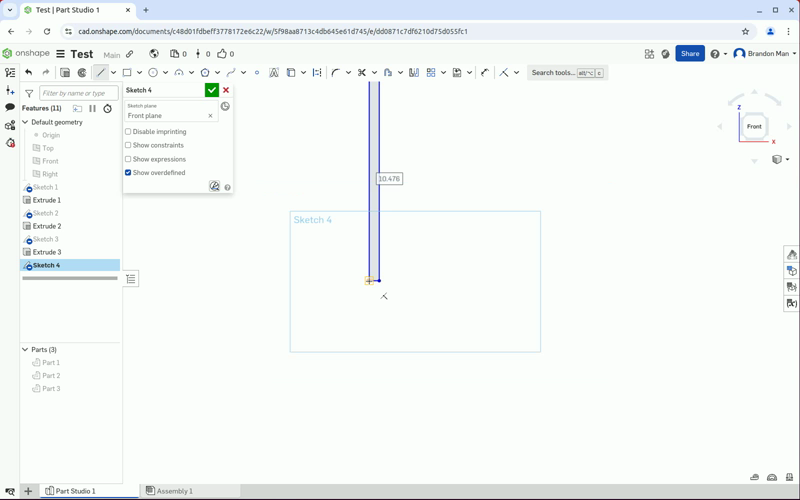
scroll(-6)
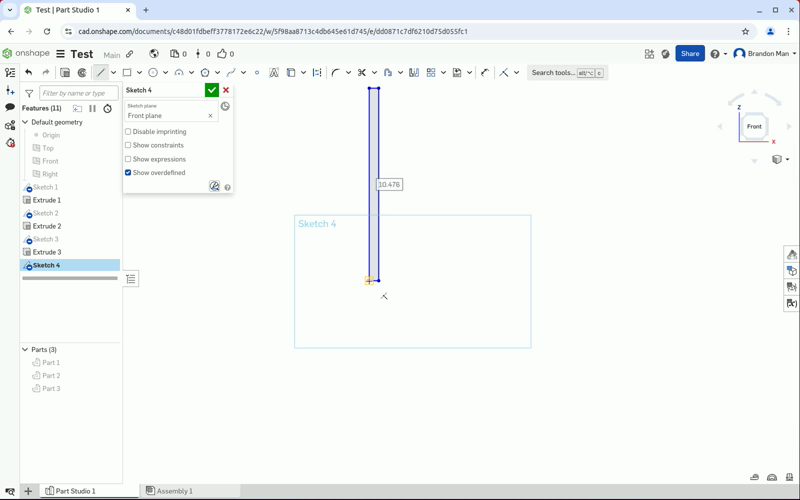
scroll(-6)
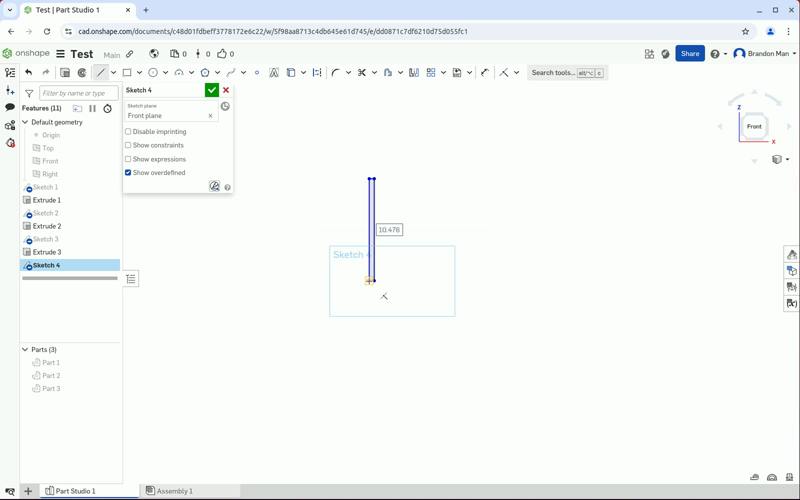
scroll(-6)
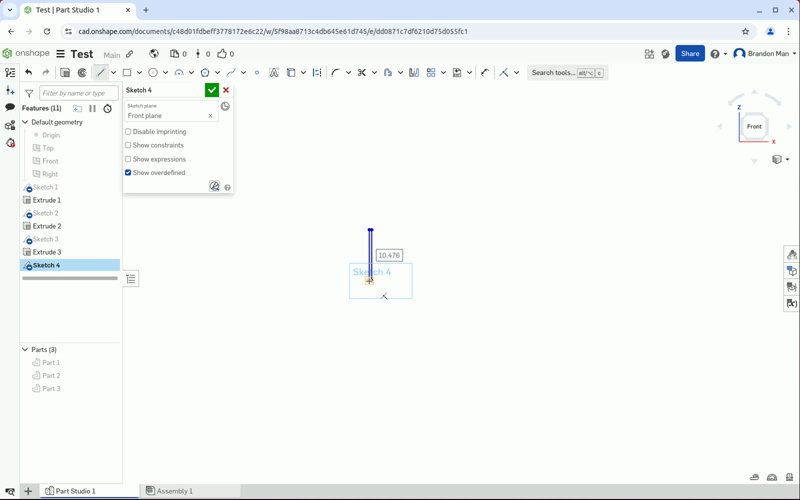
key(esc)
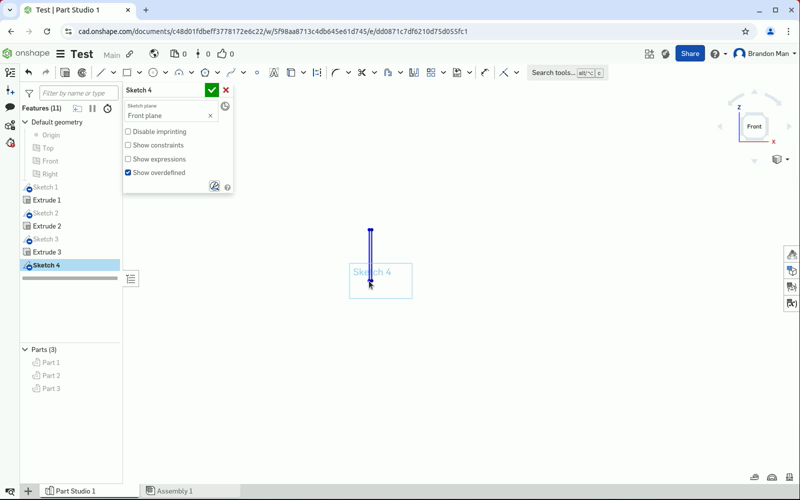
mouse_move(371, 238)
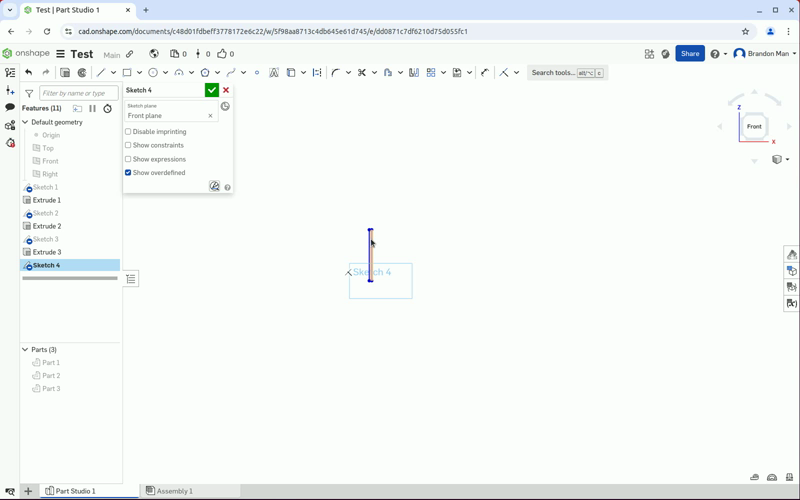
scroll(6)
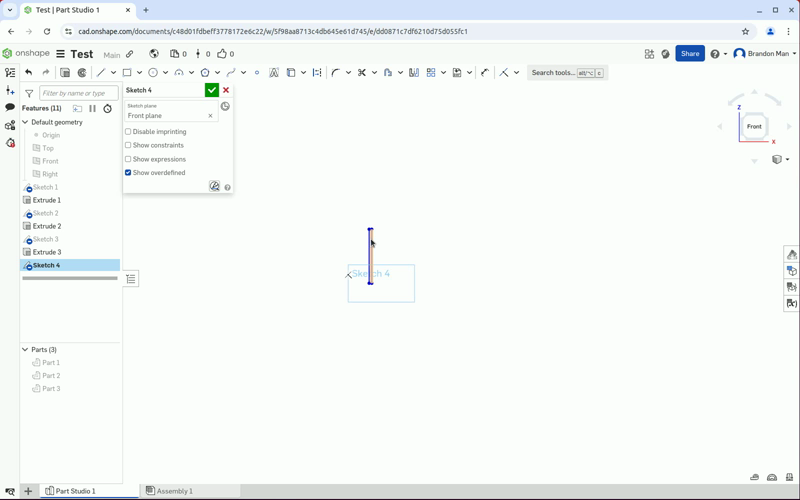
scroll(6)
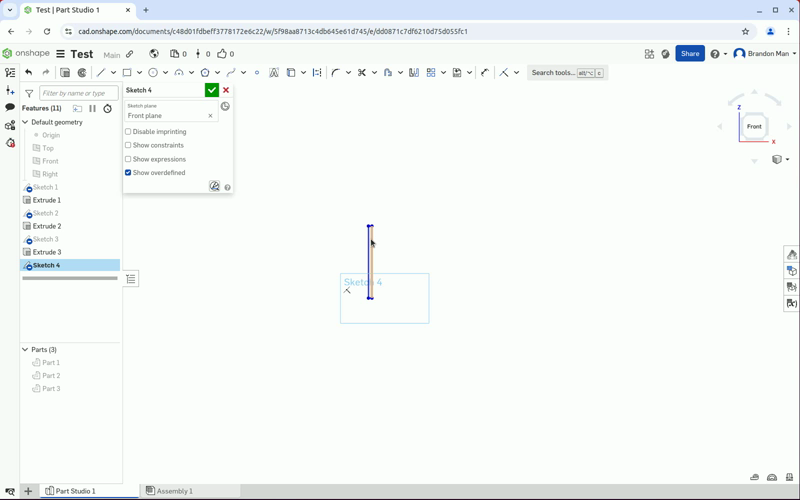
scroll(6)
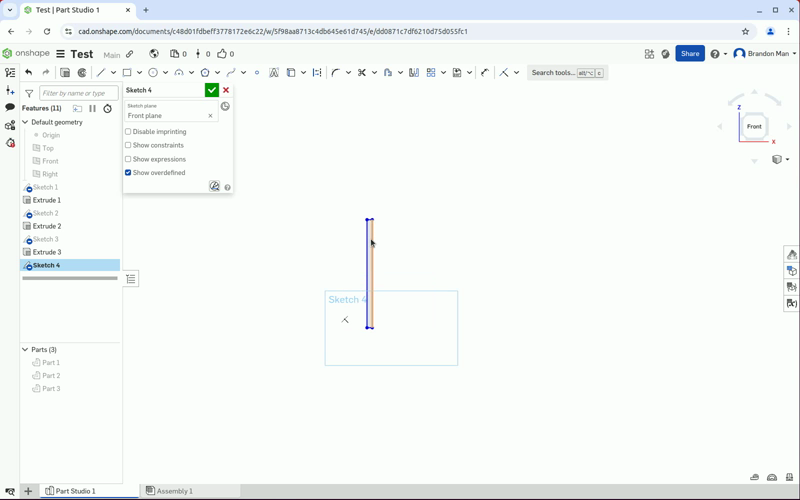
scroll(6)
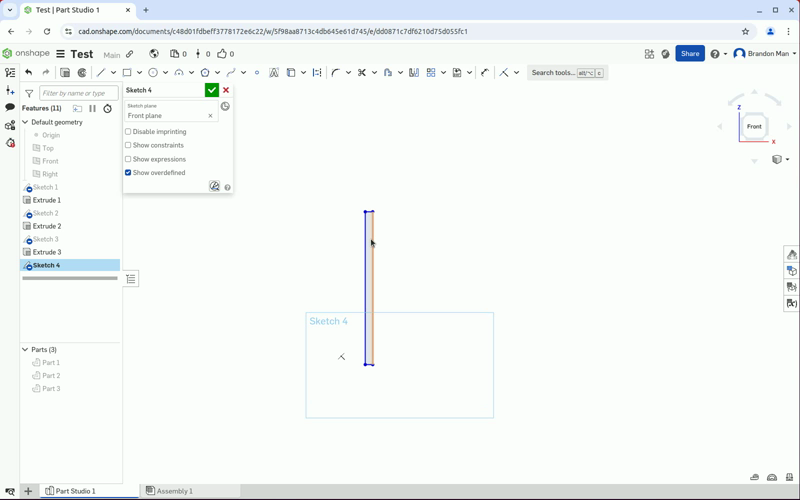
scroll(6)
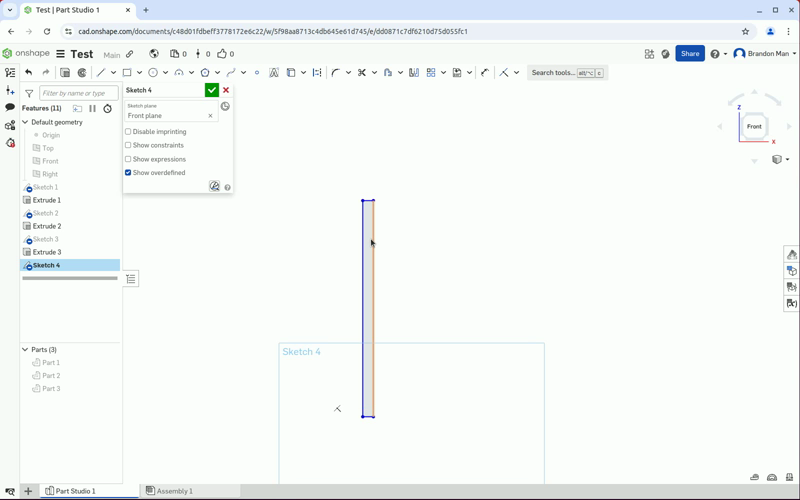
scroll(6)
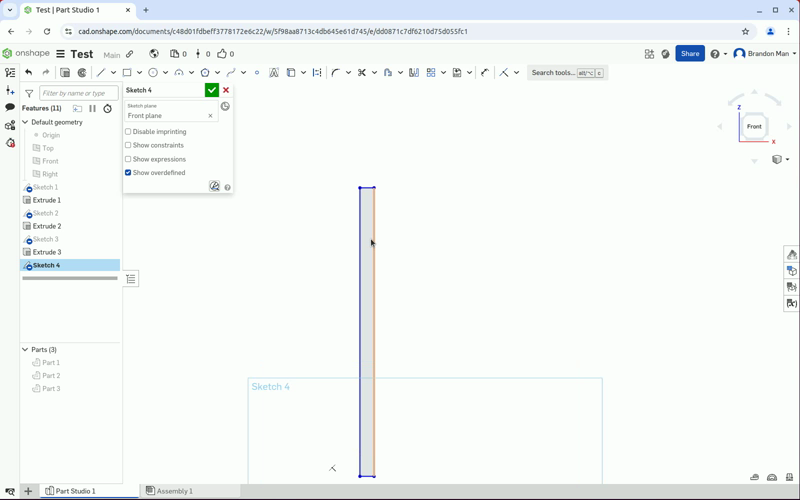
scroll(6)
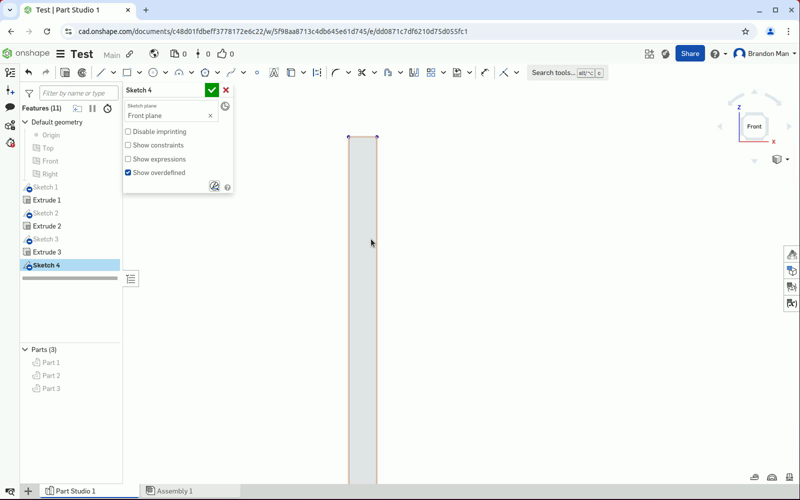
click(371, 238)
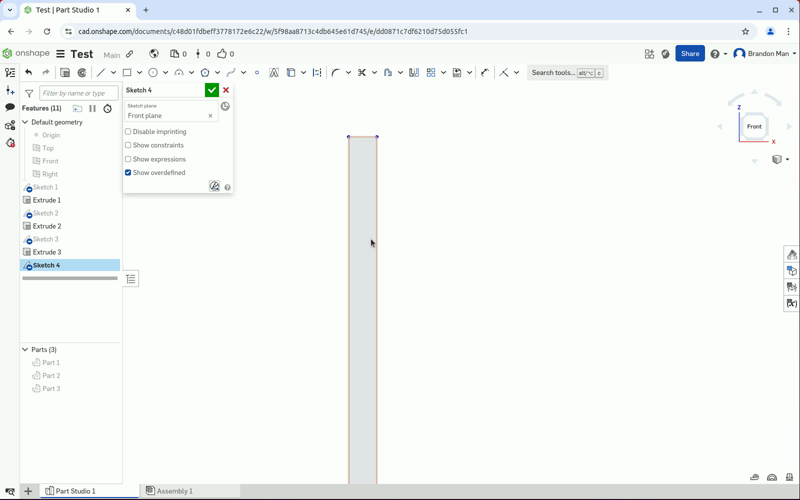
scroll(-6)
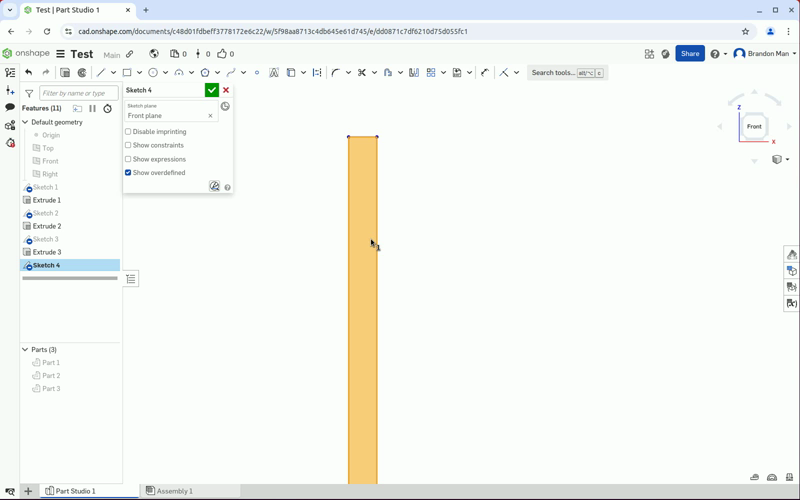
scroll(-6)
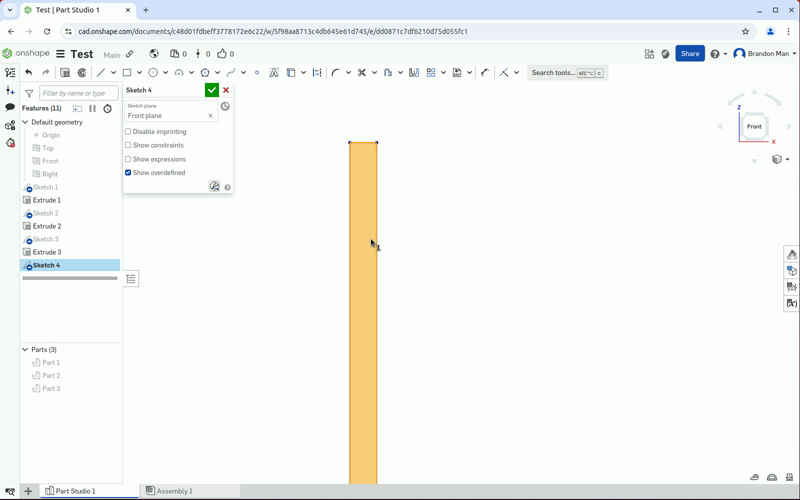
scroll(-6)
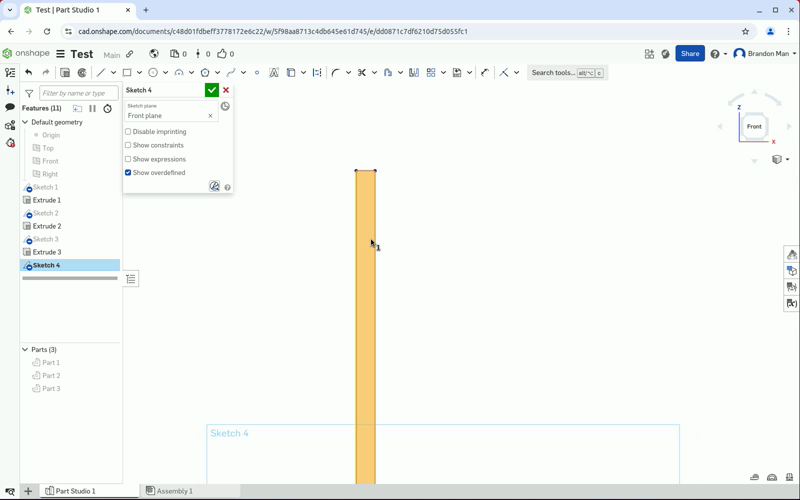
scroll(-6)
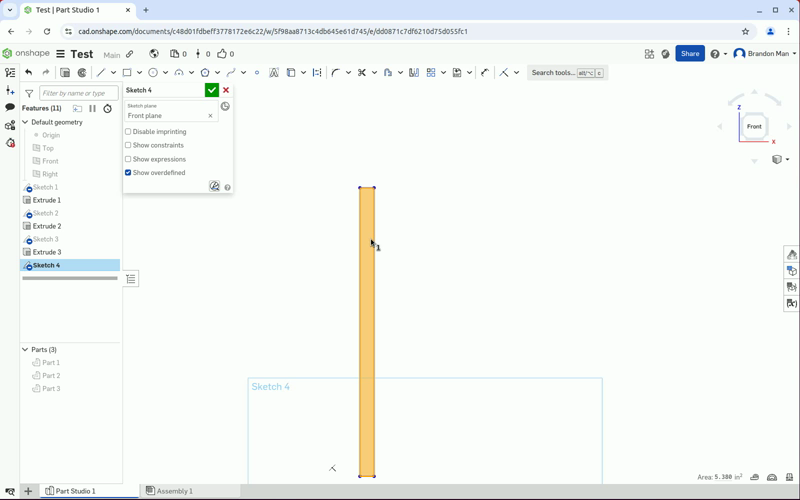
scroll(-6)
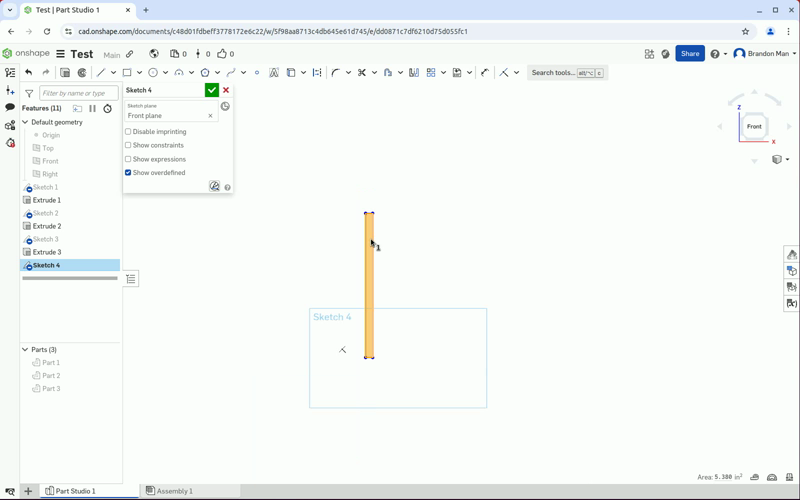
scroll(-6)
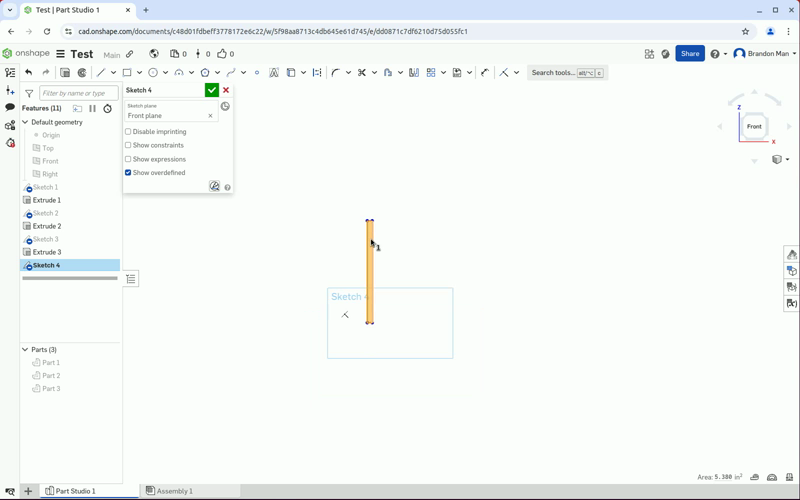
scroll(-6)
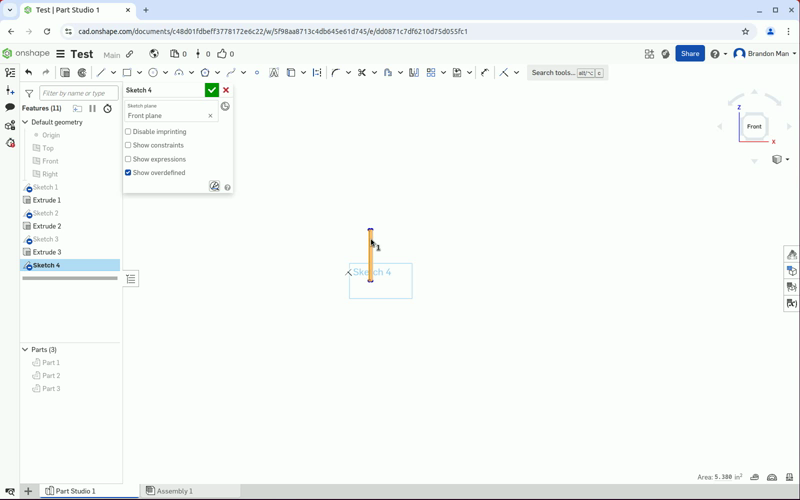
mouse_move(73, 352)
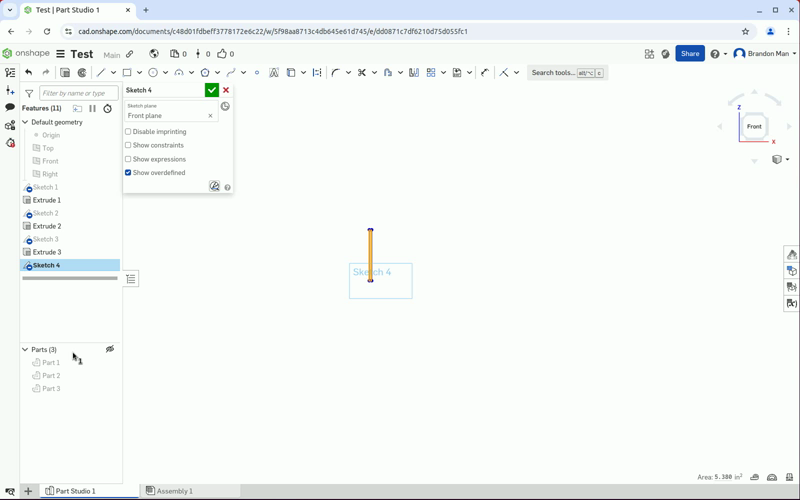
key(shift+y)
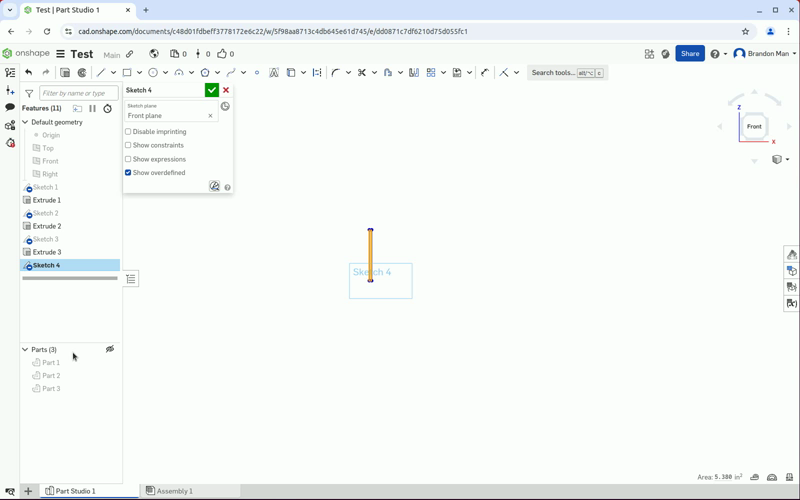
key(shift+e)
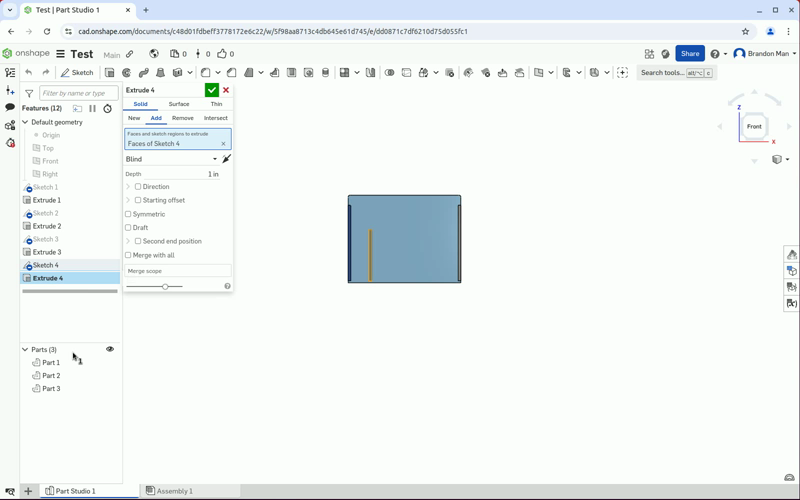
mouse_move(143, 106)
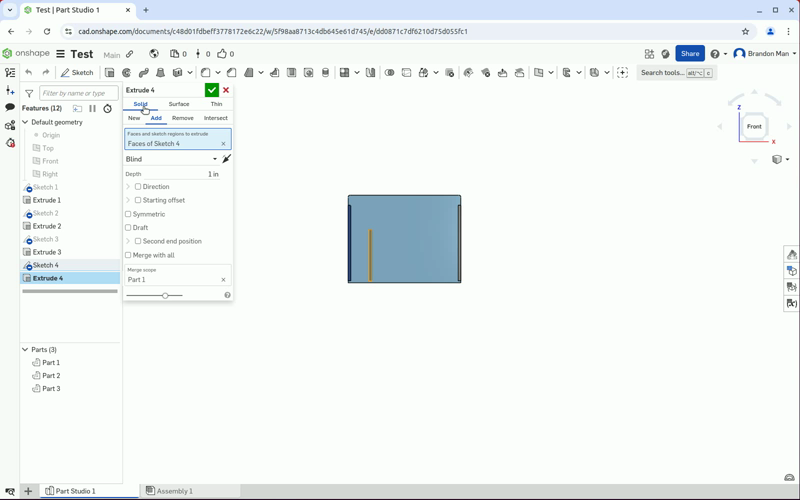
click(143, 106)
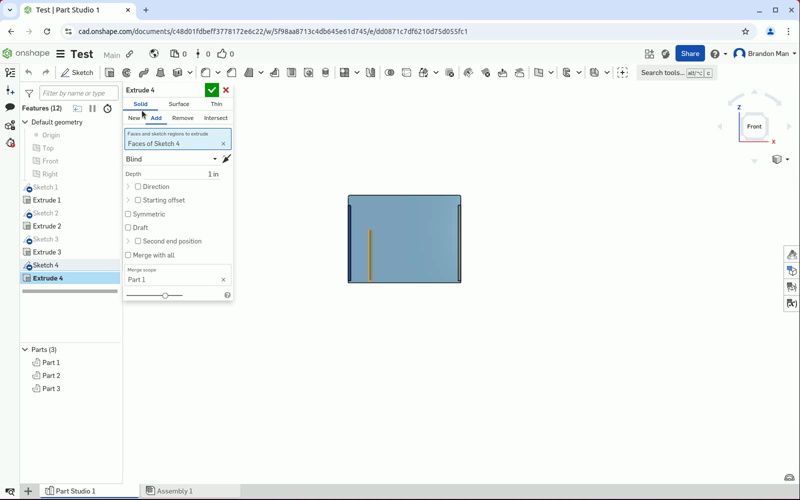
mouse_move(137, 120)
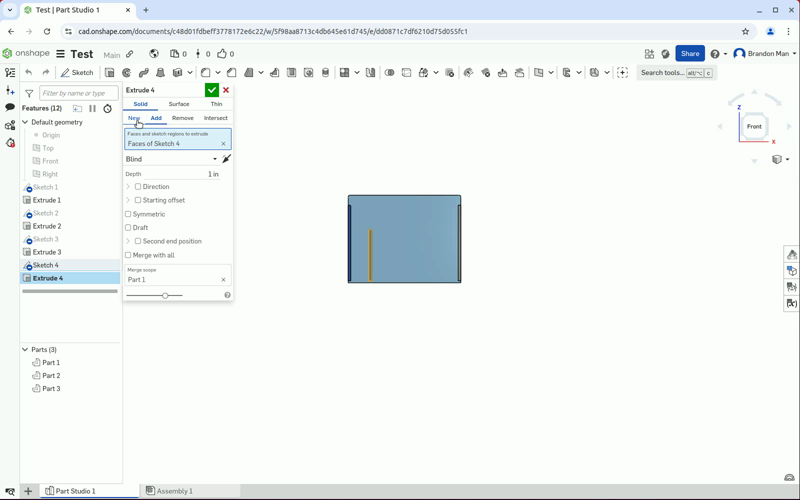
click(137, 120)
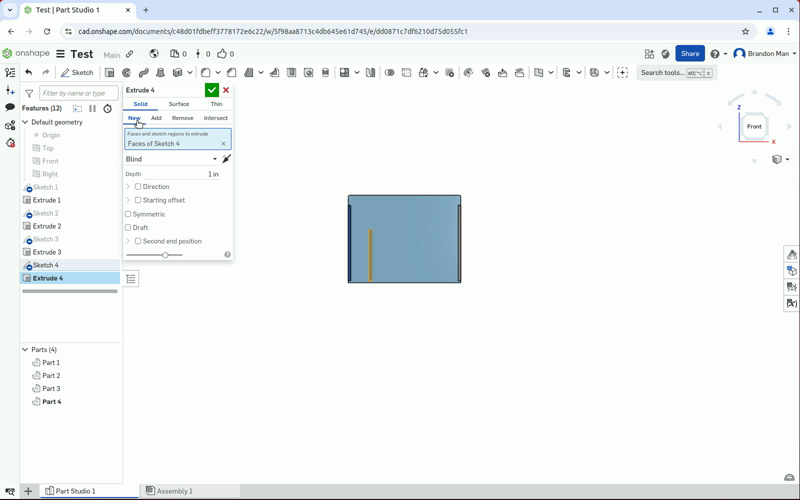
key(tab, 4)
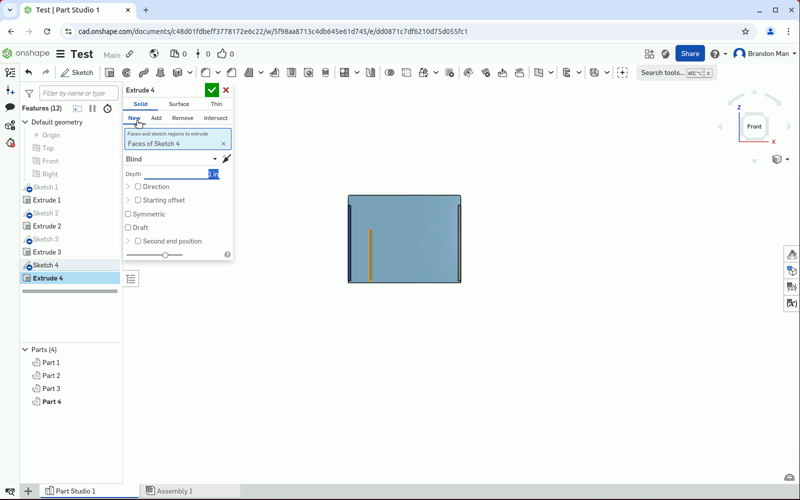
text(6.499)
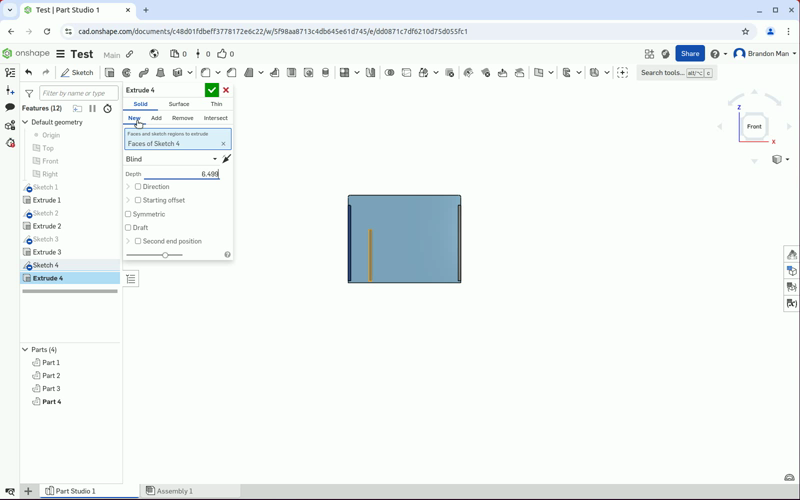
key(enter)
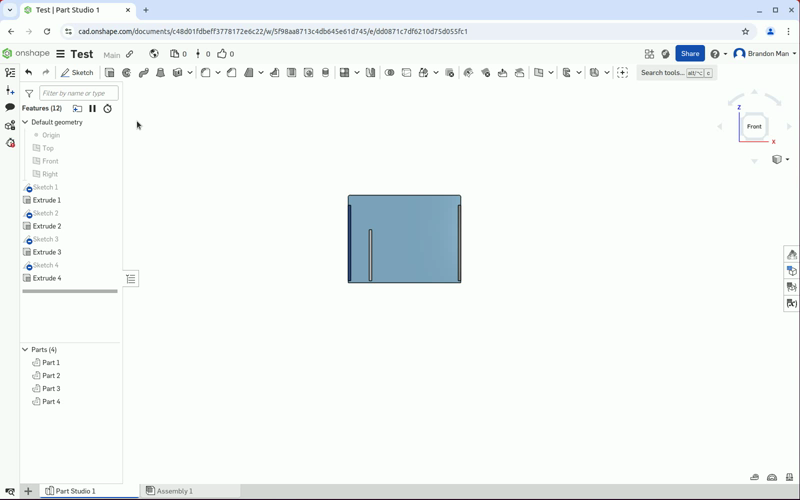
key(shift+h)
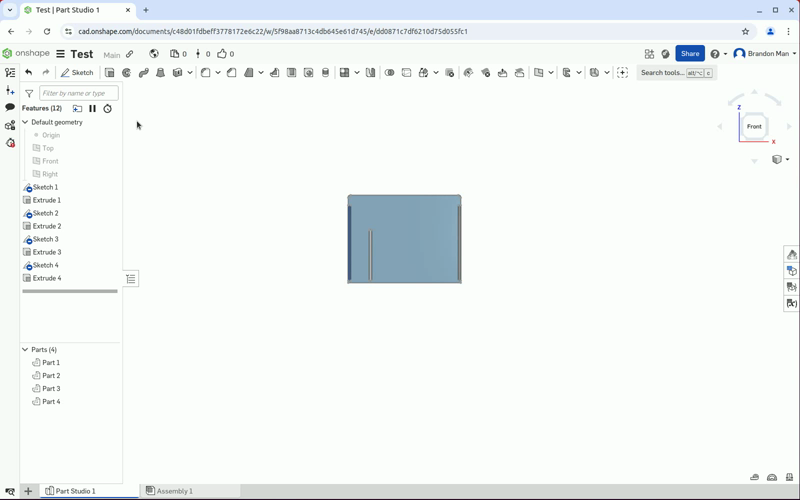
key(shift+h)
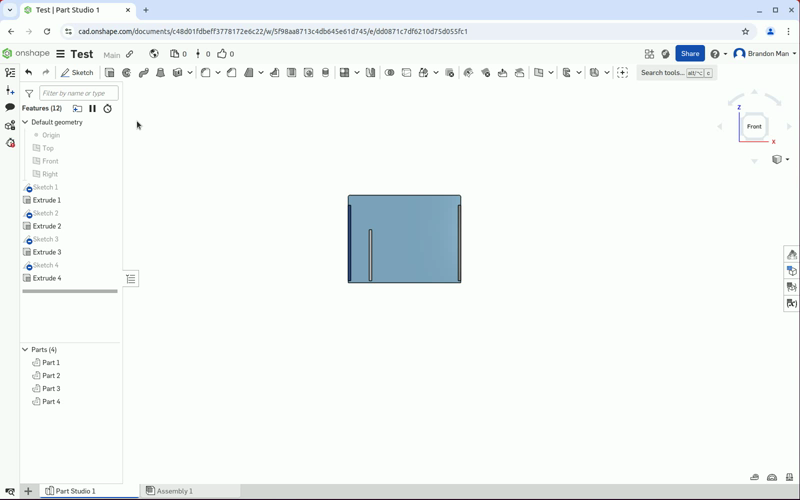
mouse_move(73, 189)
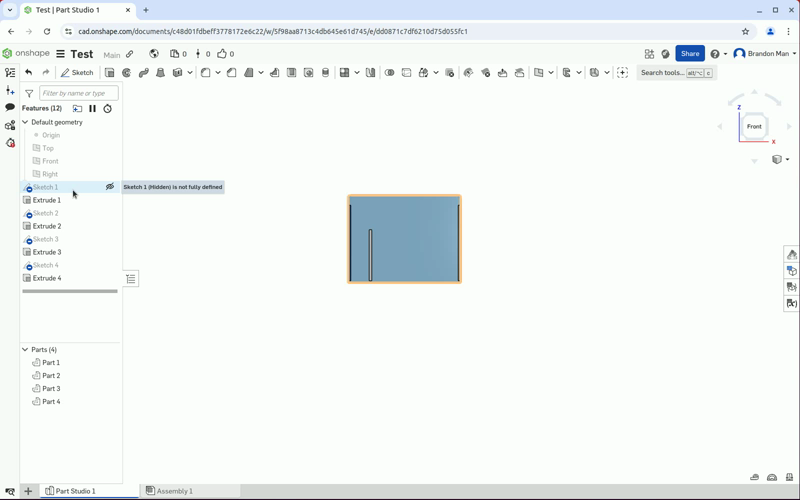
click(73, 189)
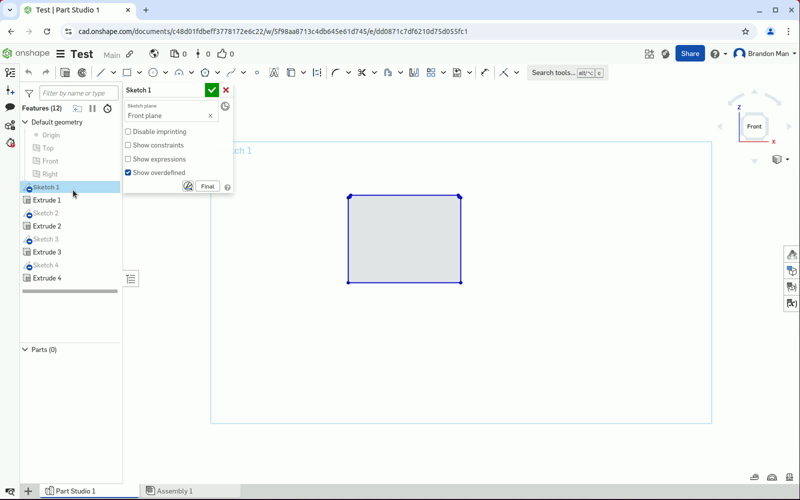
mouse_move(229, 92)
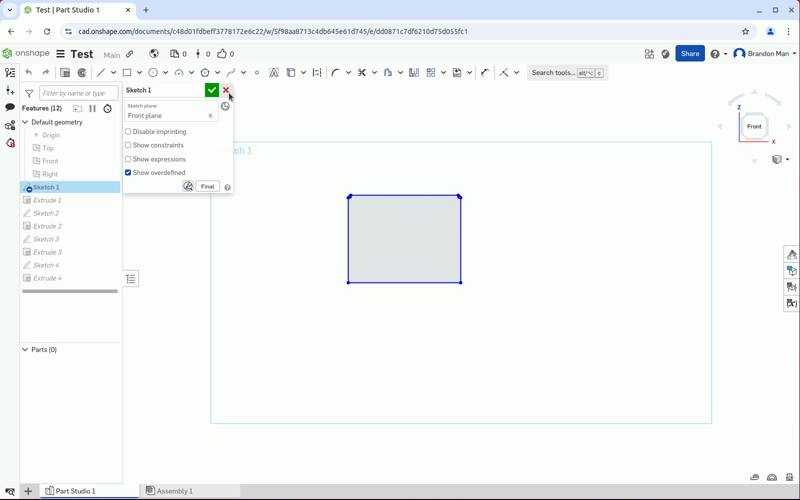
click(229, 92)
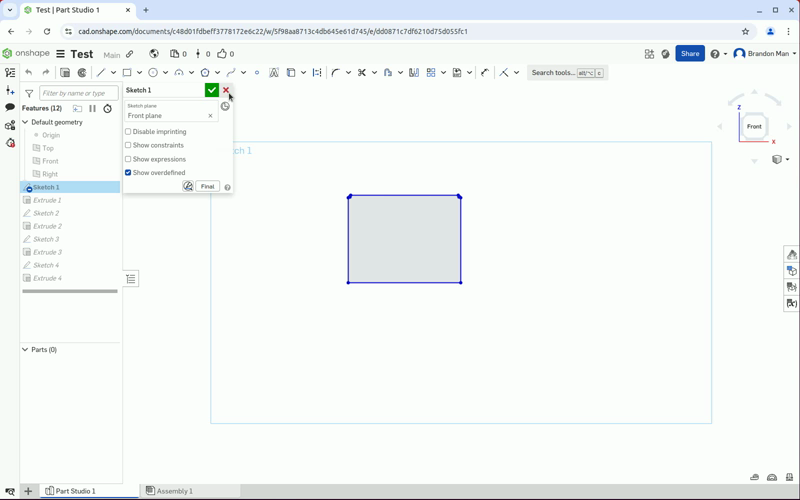
key(shift+s)
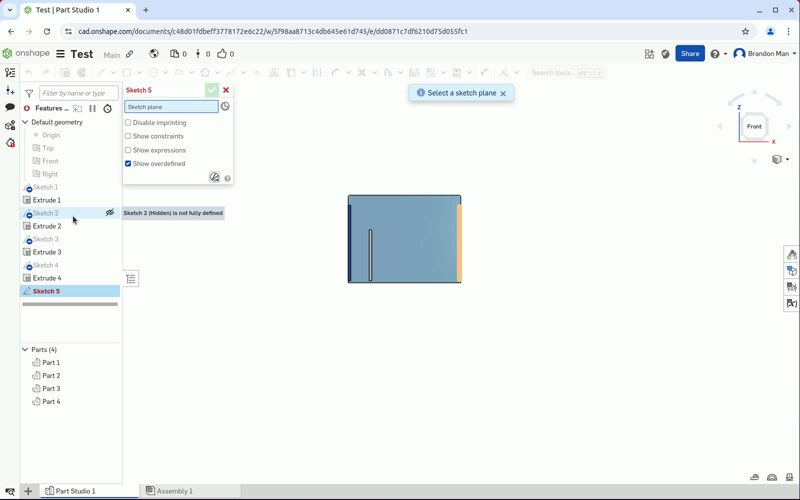
scroll(3)
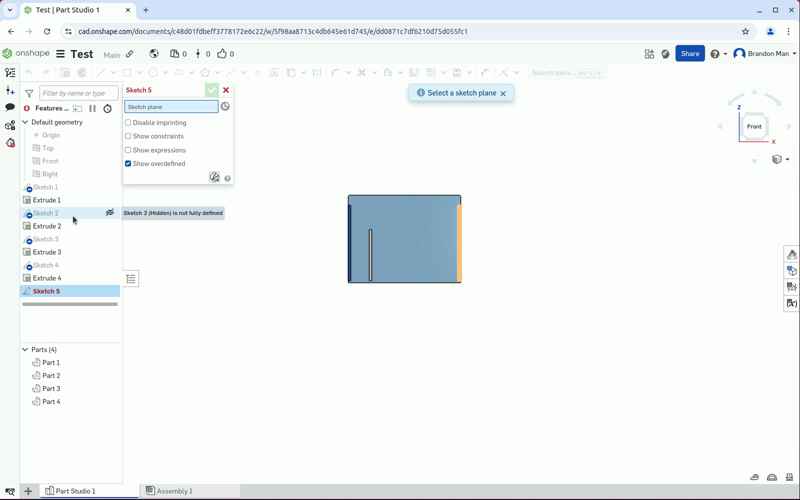
mouse_move(73, 163)
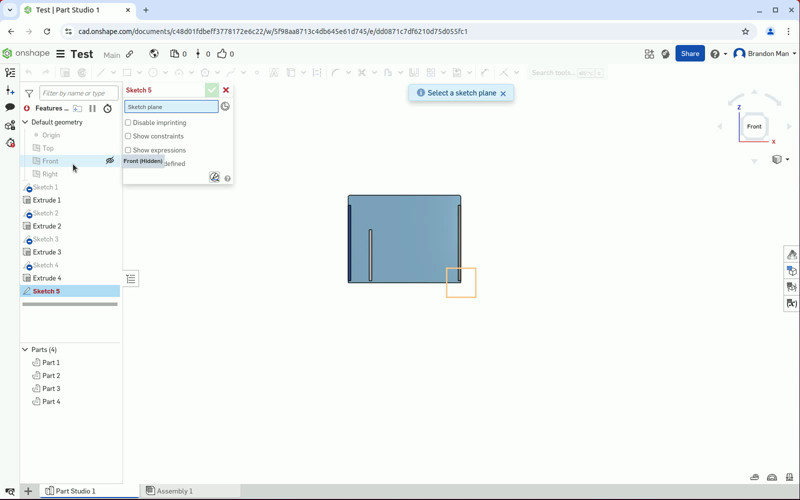
click(73, 163)
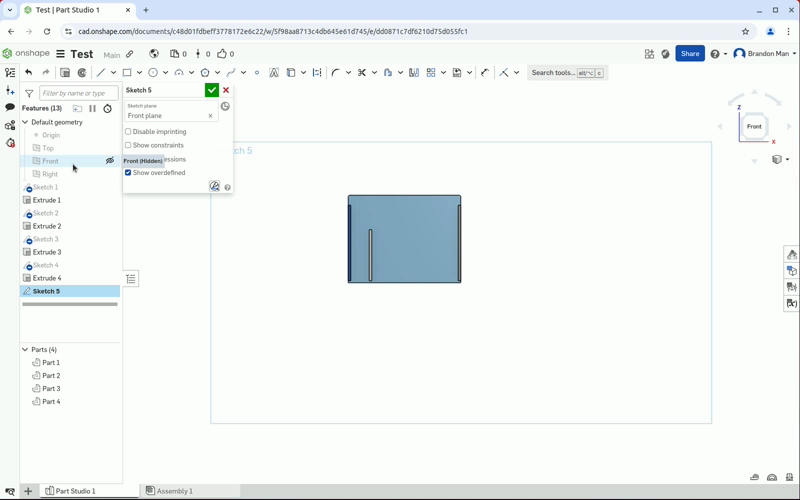
mouse_move(73, 352)
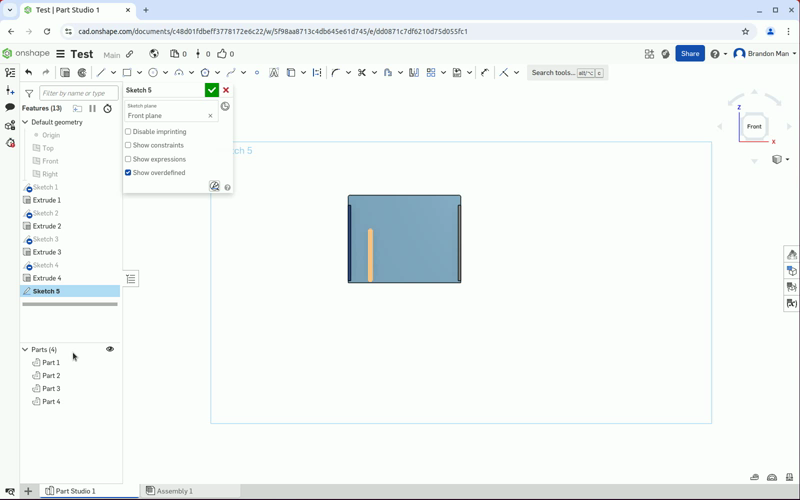
key(y)
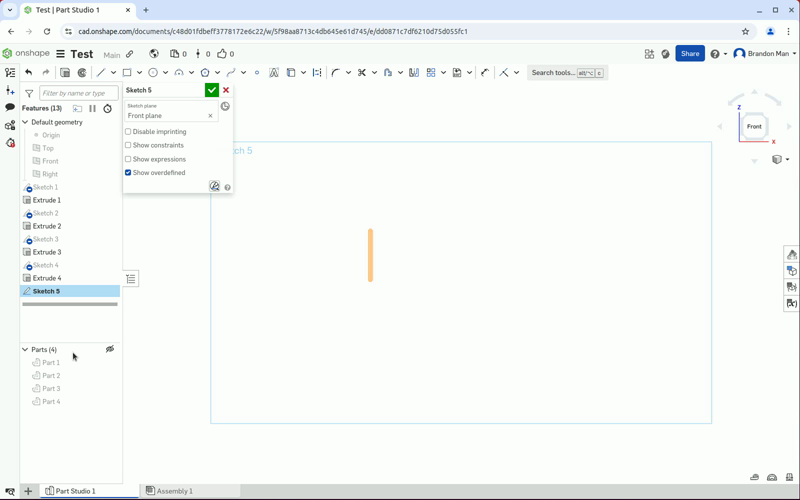
key(l)
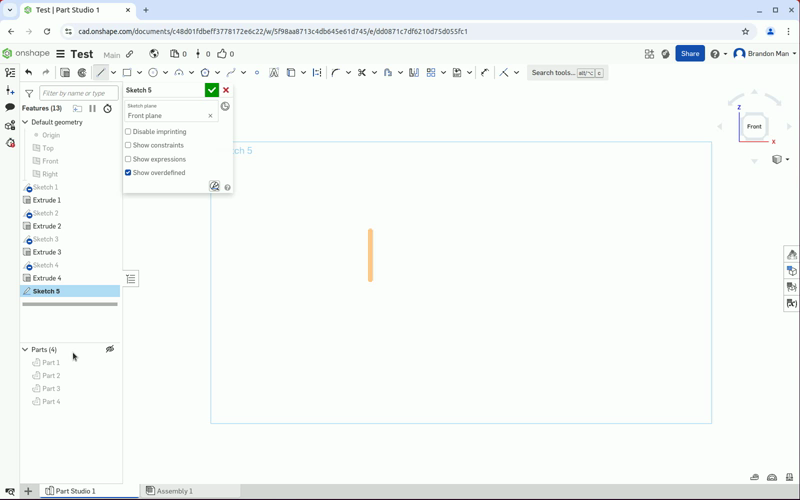
key_down(shift)
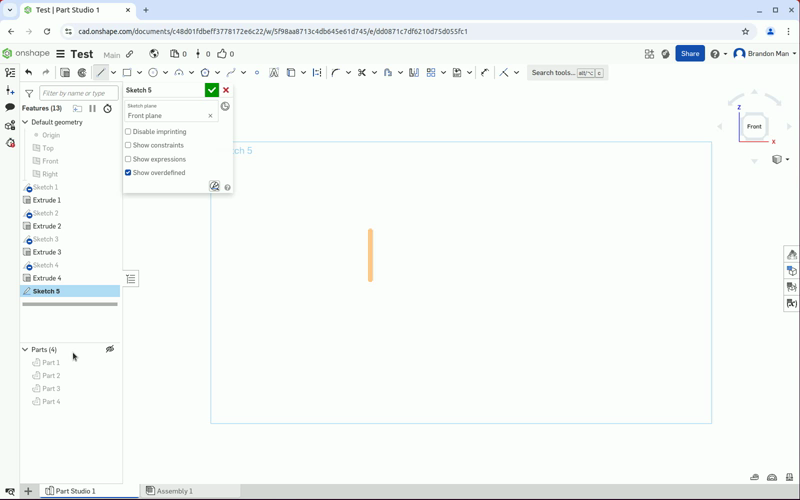
mouse_move(390, 280)
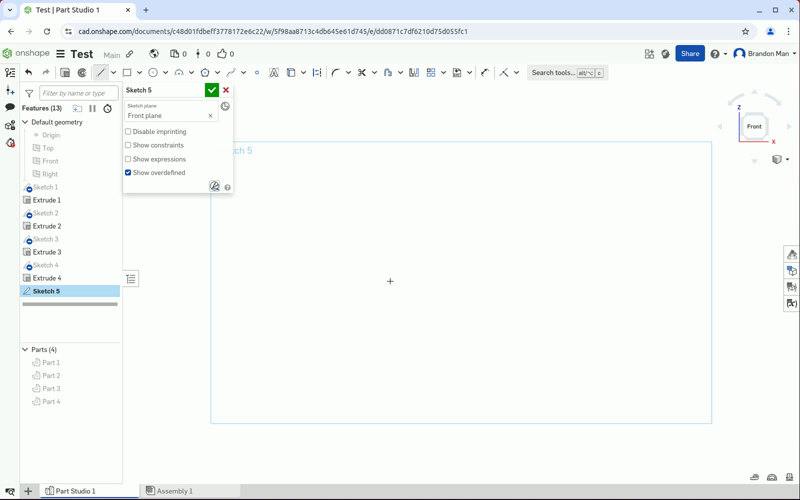
click(390, 280)
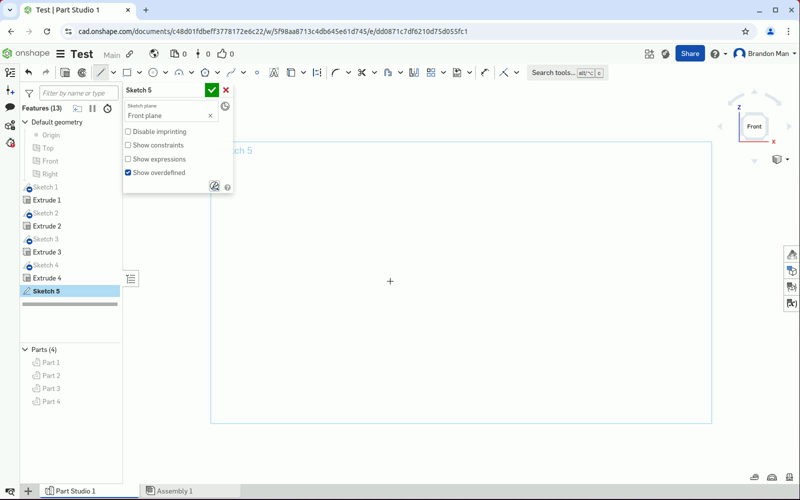
key_up(shift)
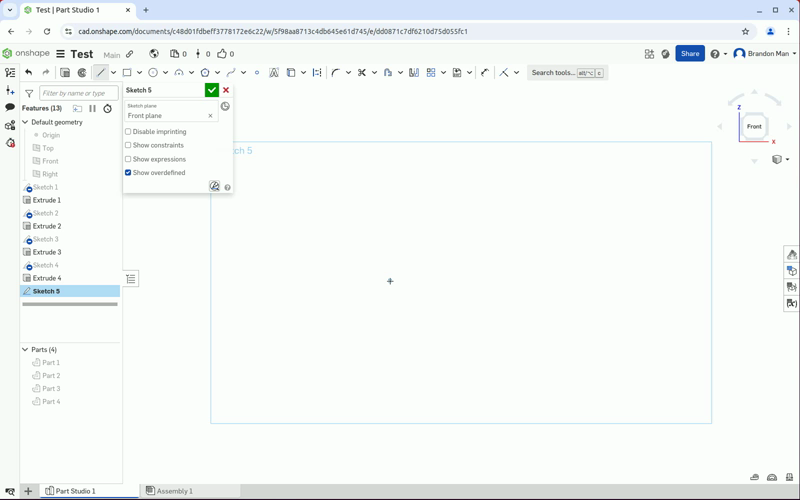
key_down(shift)
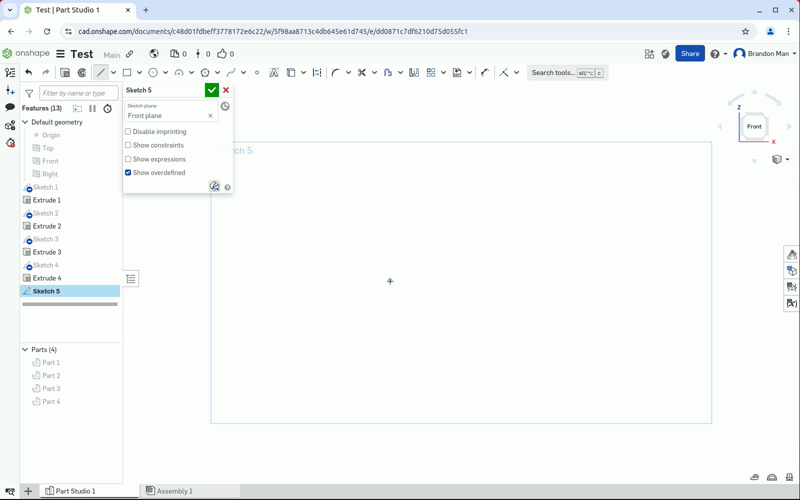
mouse_move(420, 280)
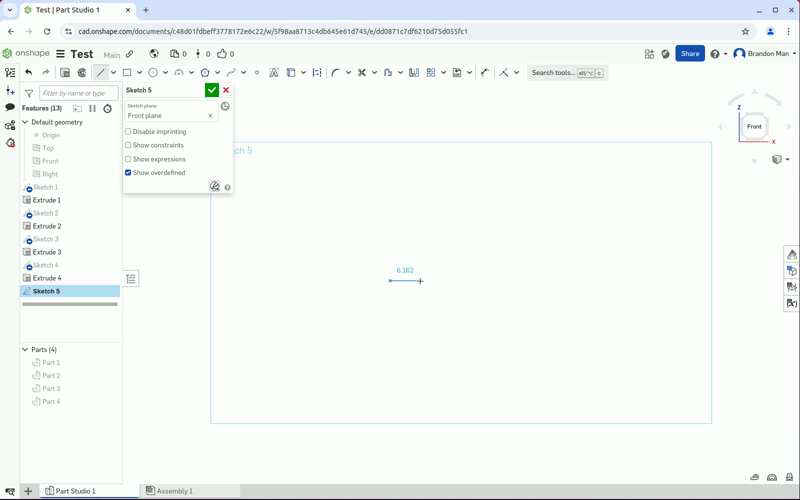
mouse_move(392, 280)
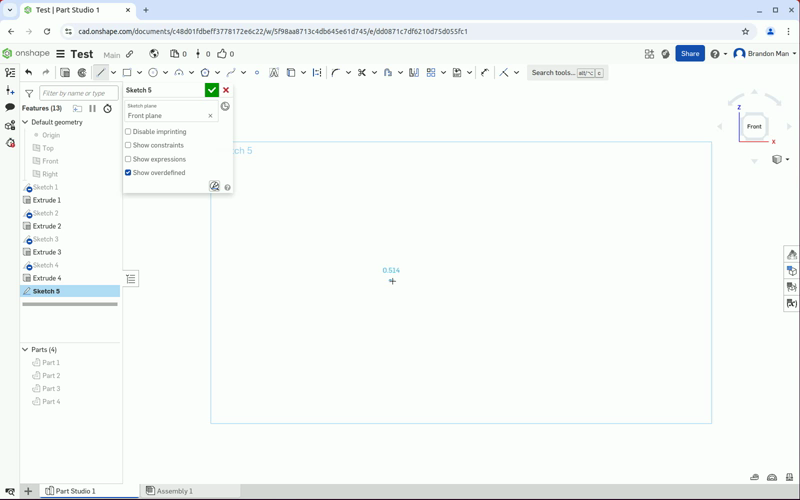
scroll(6)
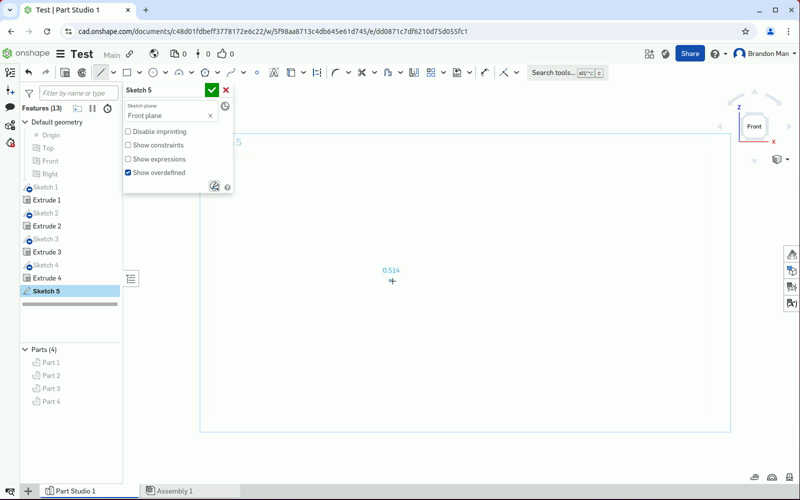
scroll(6)
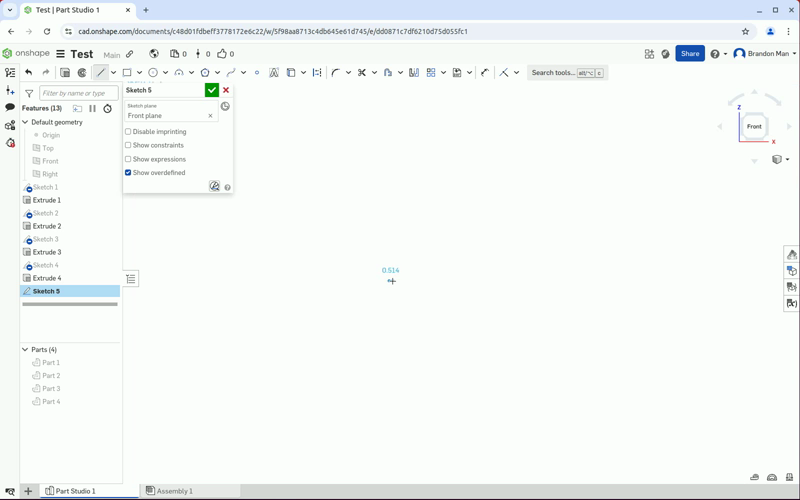
scroll(6)
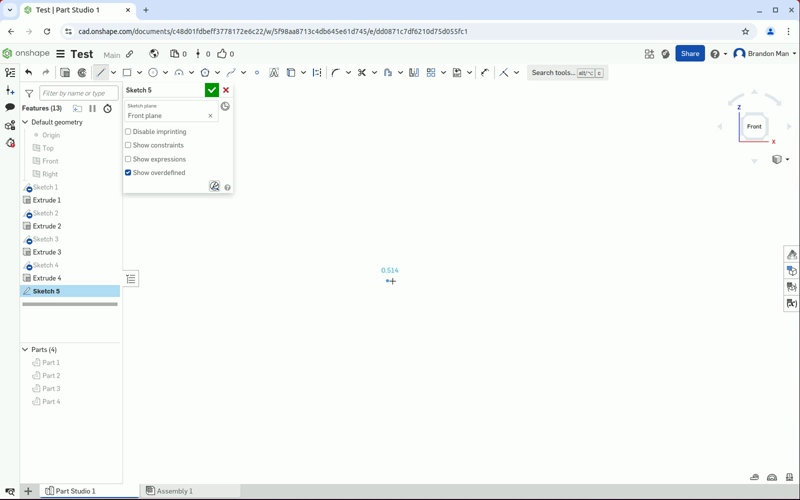
scroll(6)
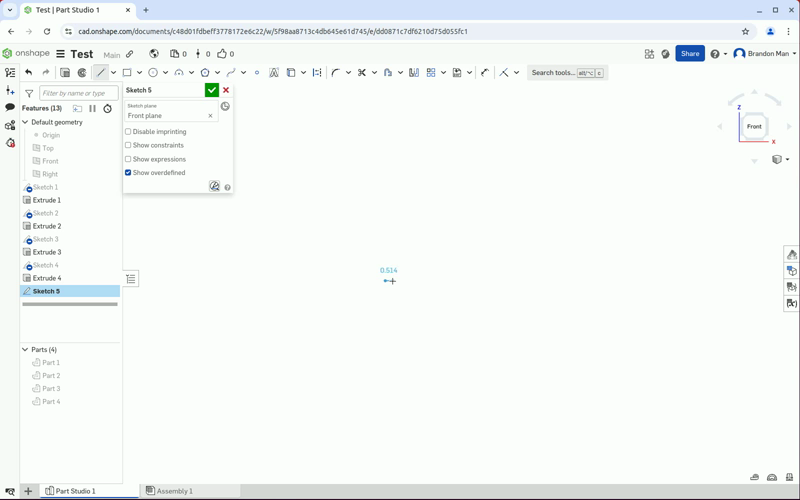
scroll(6)
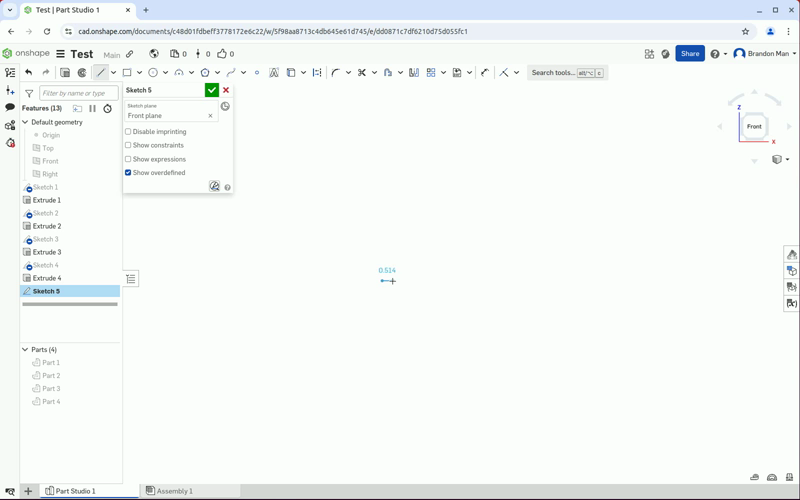
scroll(6)
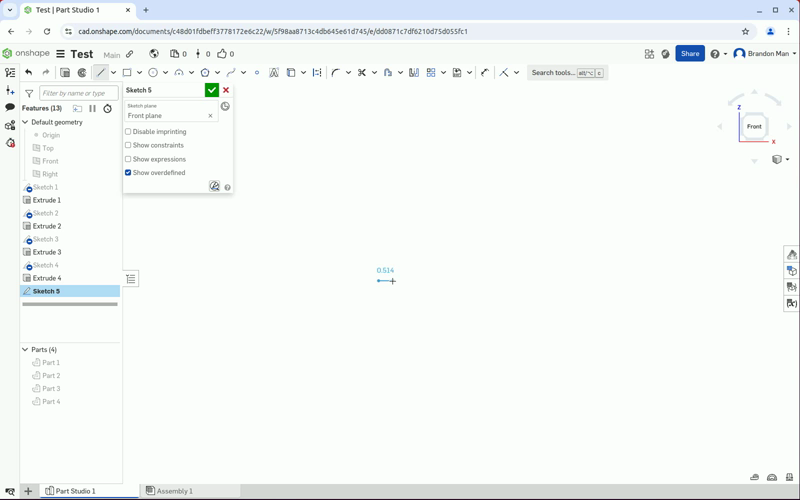
scroll(6)
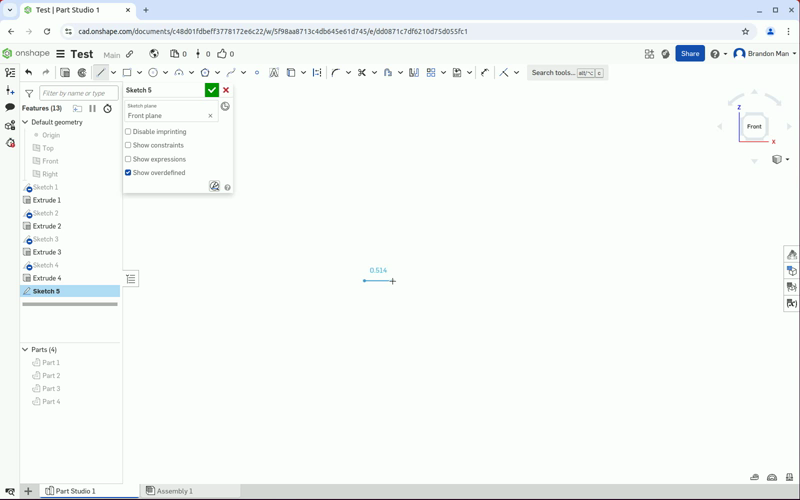
click(392, 280)
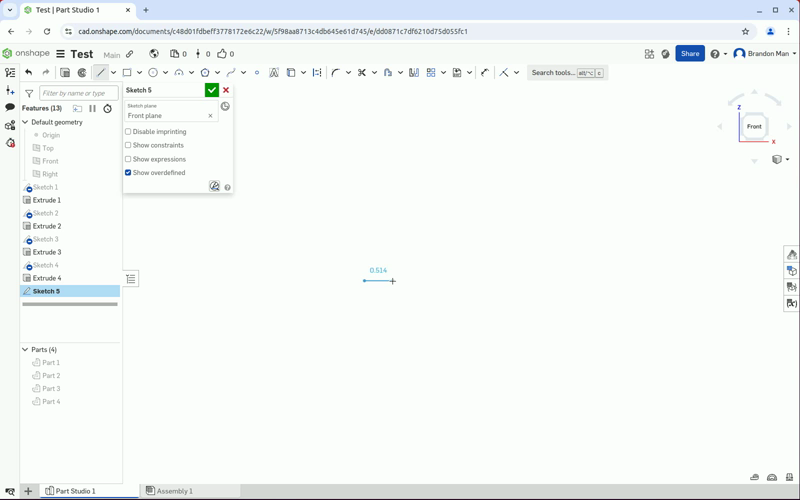
scroll(-6)
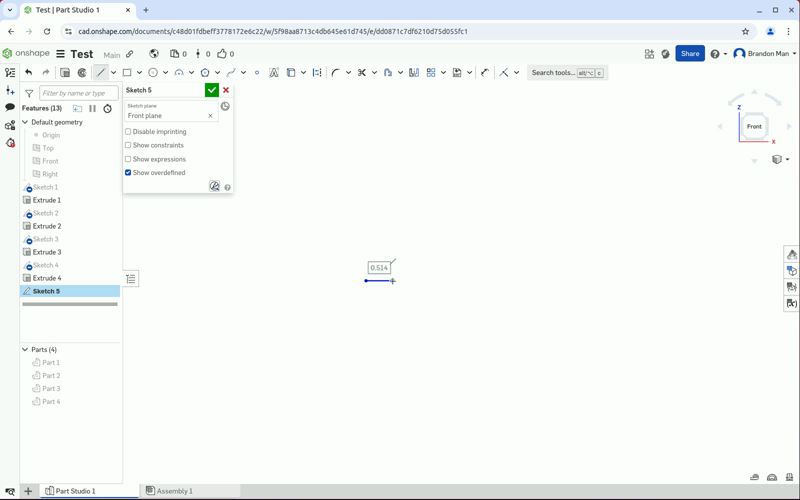
scroll(-6)
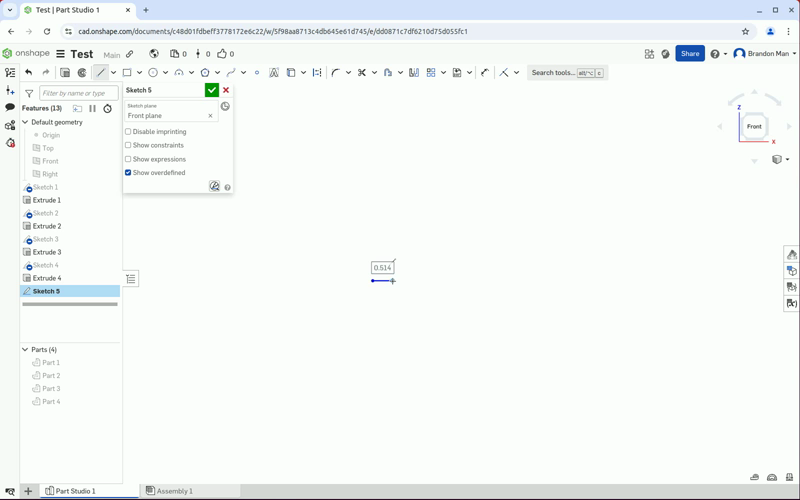
scroll(-6)
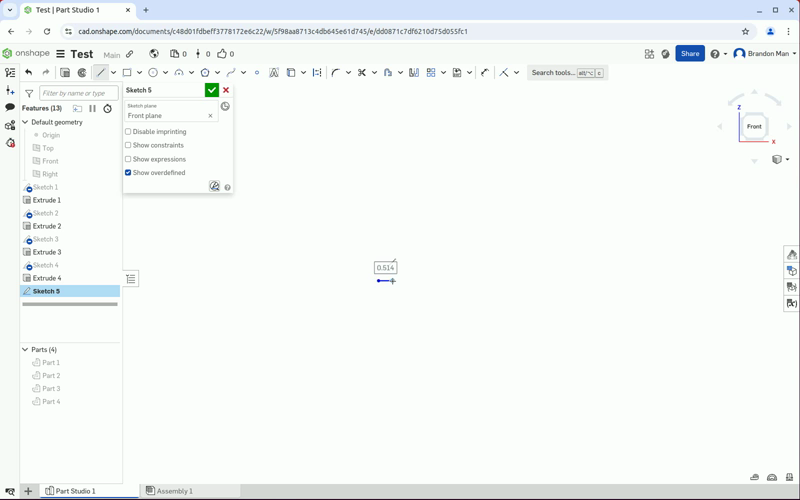
scroll(-6)
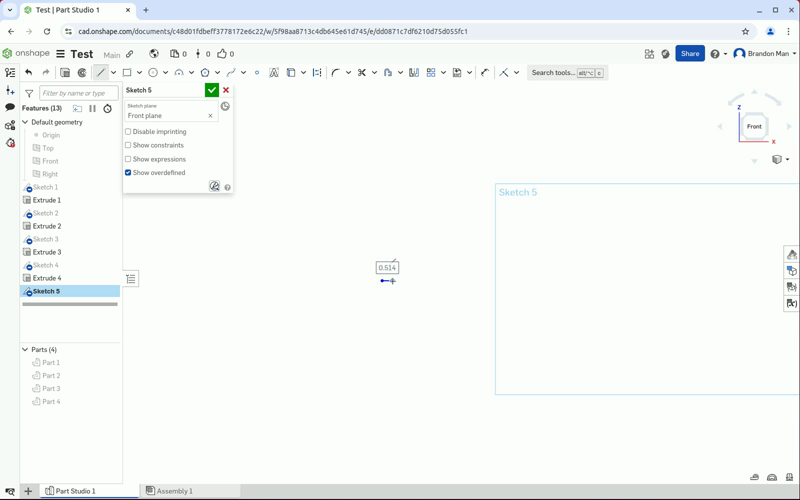
scroll(-6)
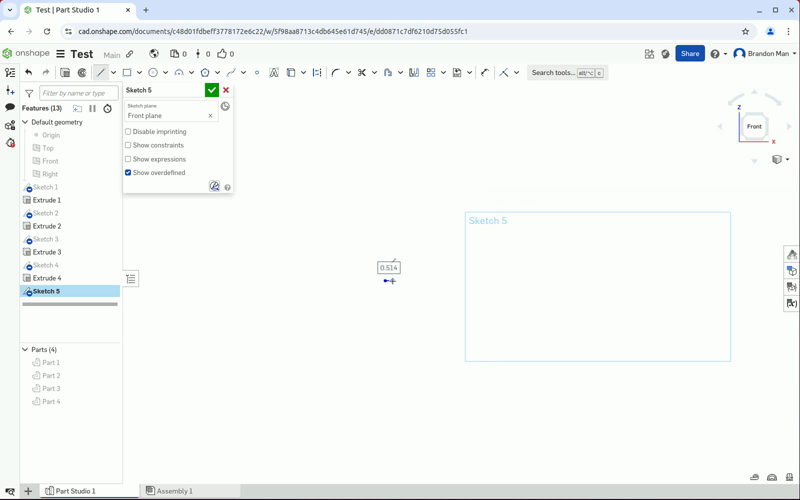
scroll(-6)
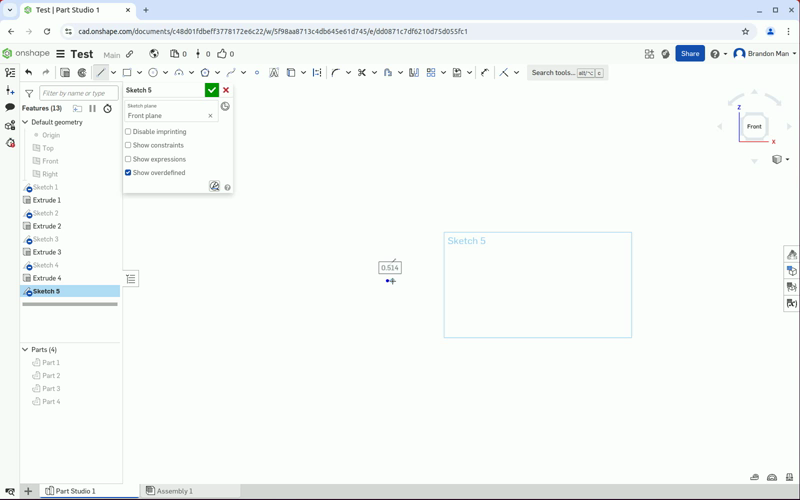
scroll(-6)
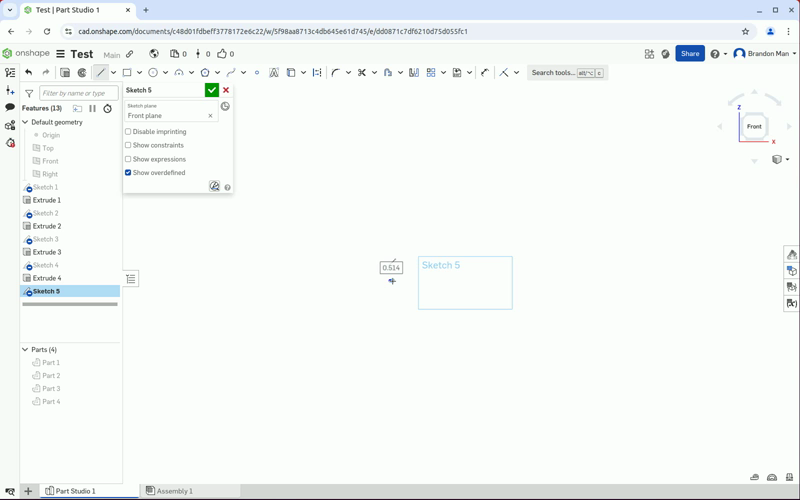
key_up(shift)
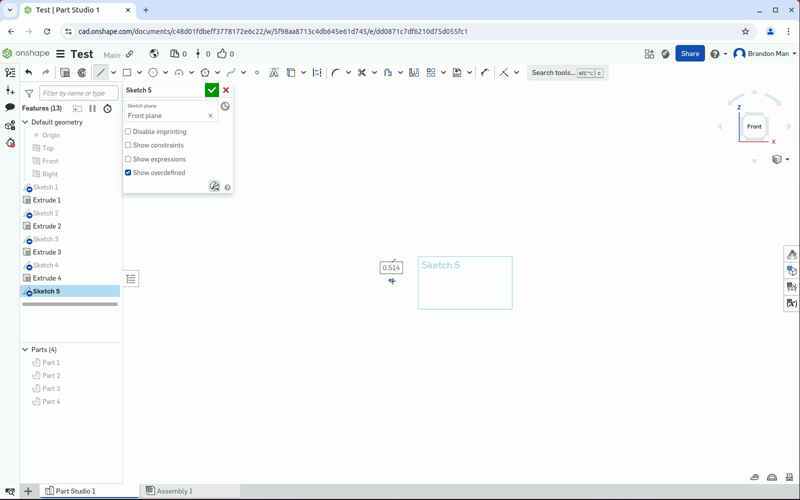
key_down(shift)
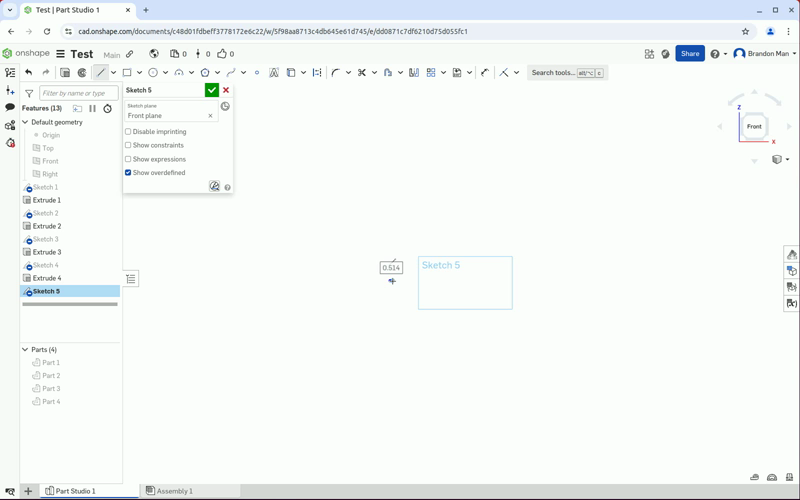
mouse_move(392, 205)
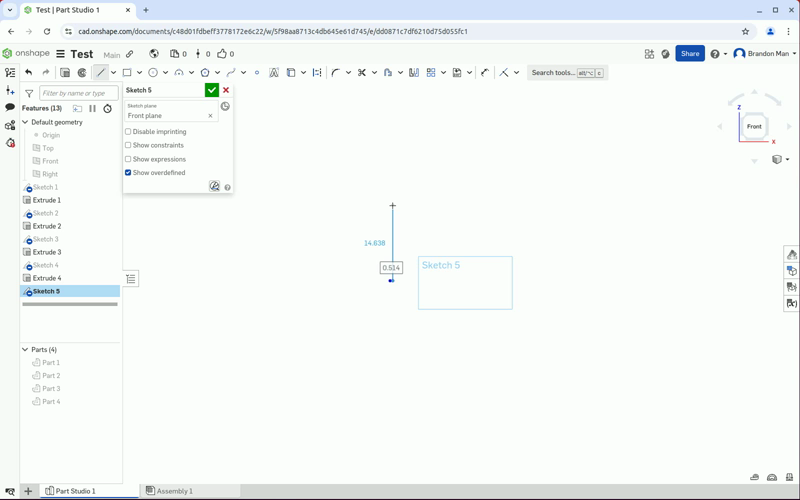
click(392, 205)
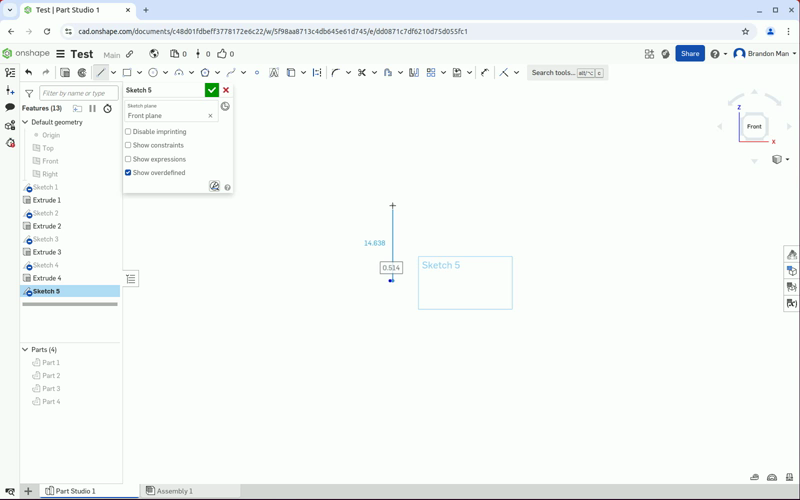
key_up(shift)
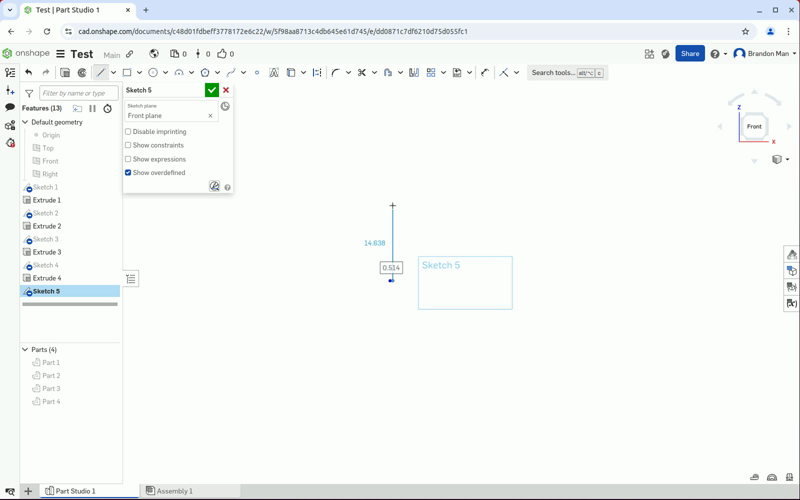
key_down(shift)
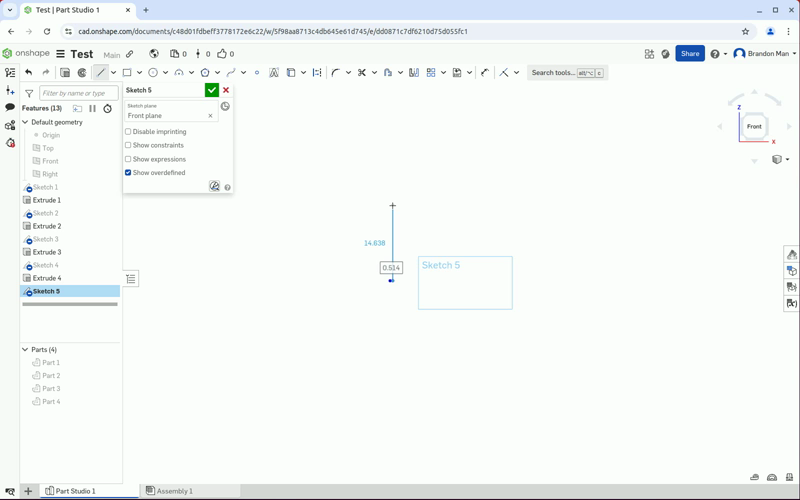
mouse_move(422, 205)
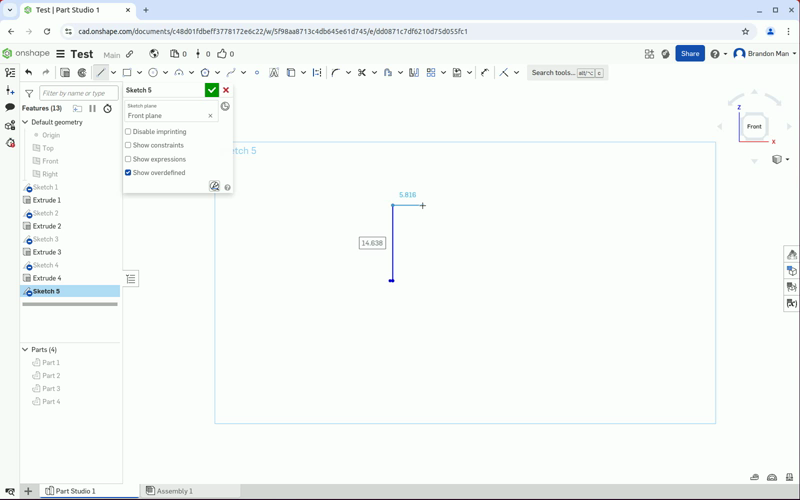
mouse_move(390, 205)
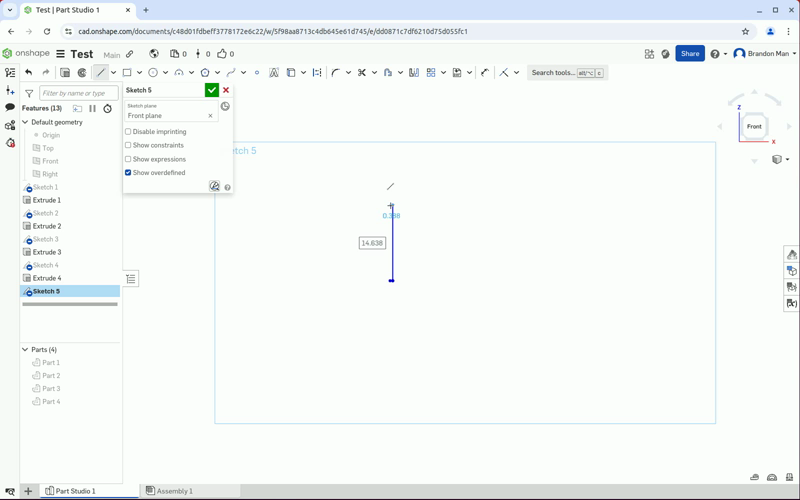
scroll(6)
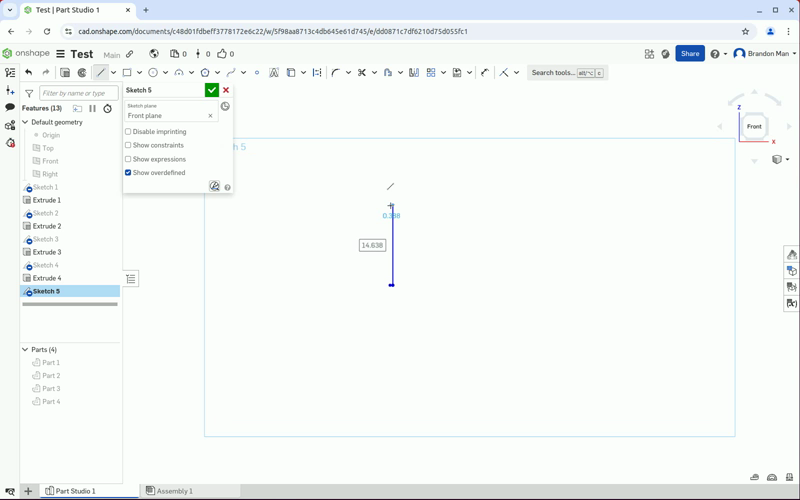
scroll(6)
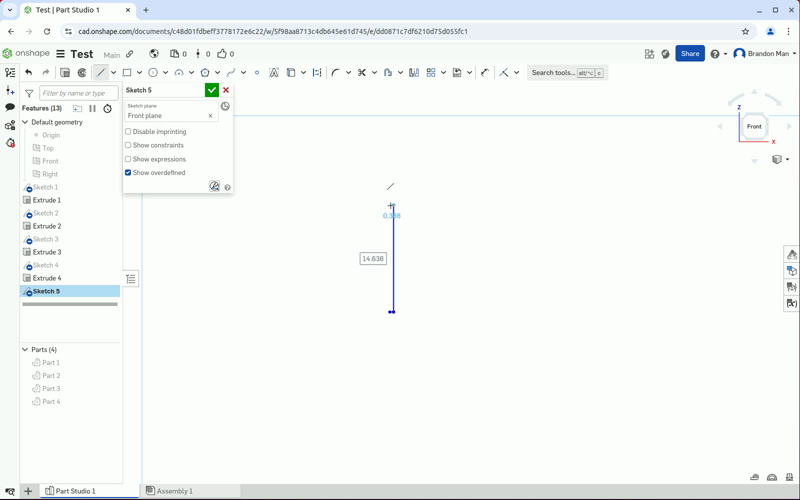
scroll(6)
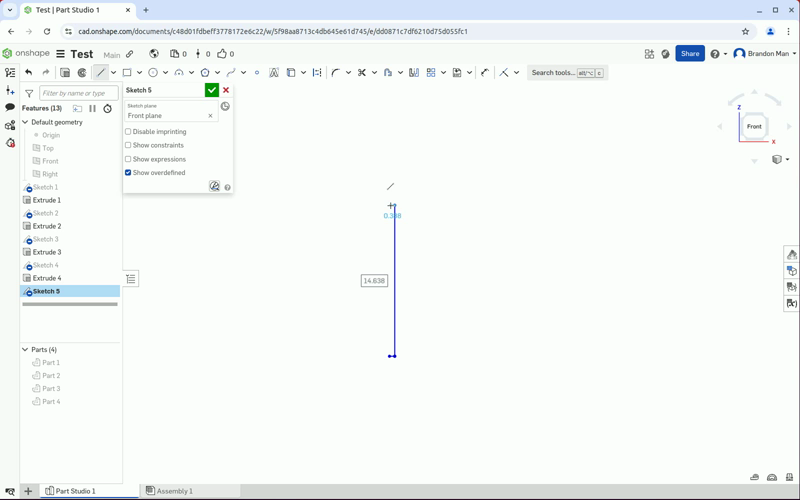
scroll(6)
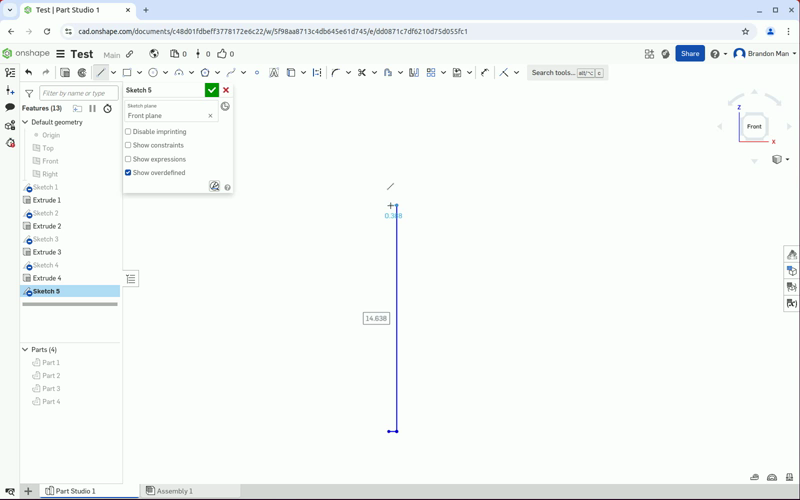
scroll(6)
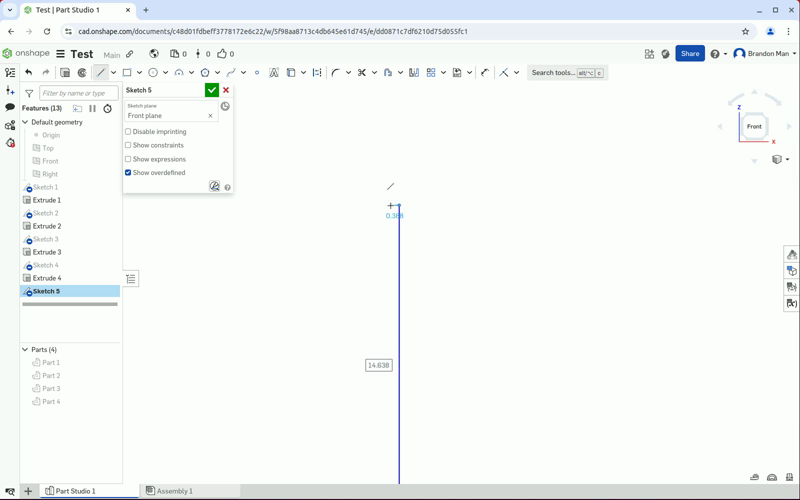
scroll(6)
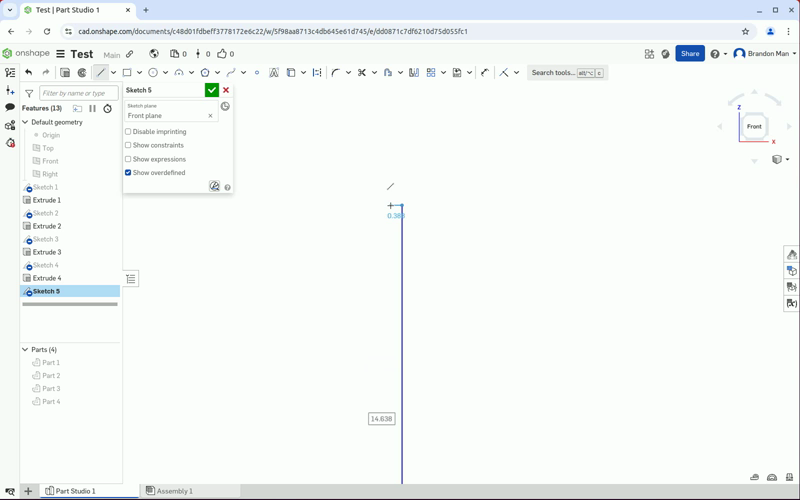
scroll(6)
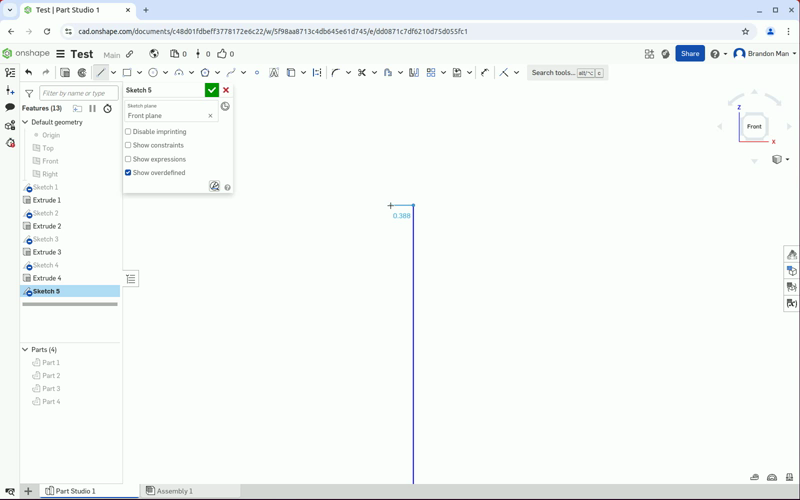
click(390, 205)
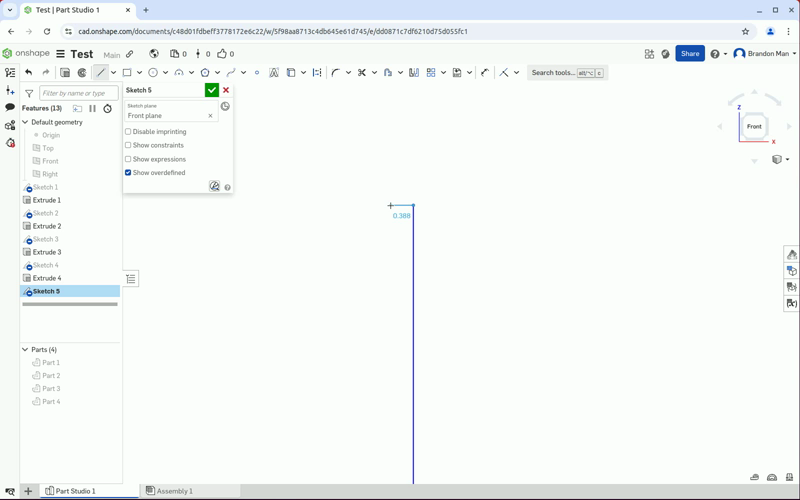
scroll(-6)
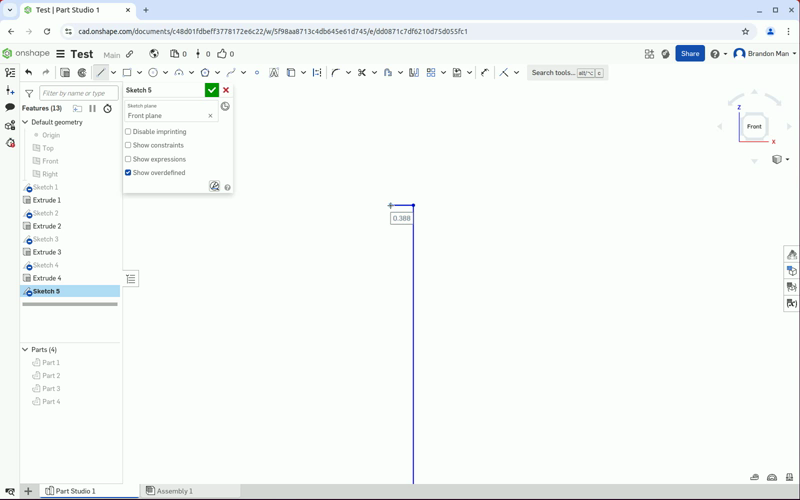
scroll(-6)
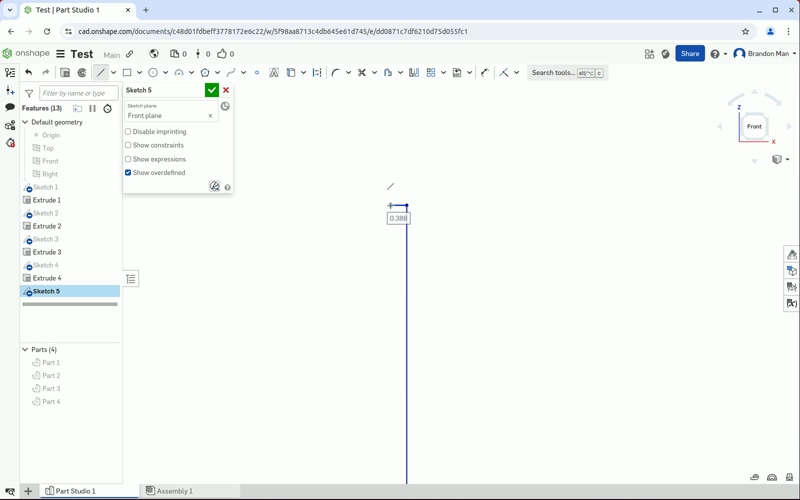
scroll(-6)
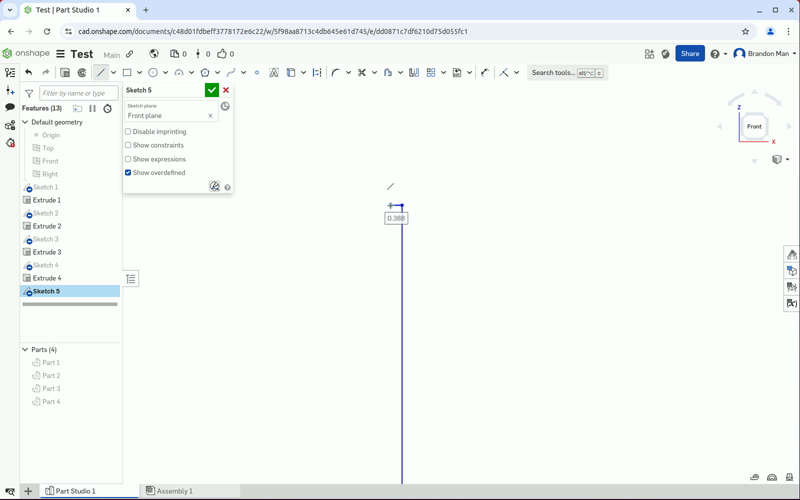
scroll(-6)
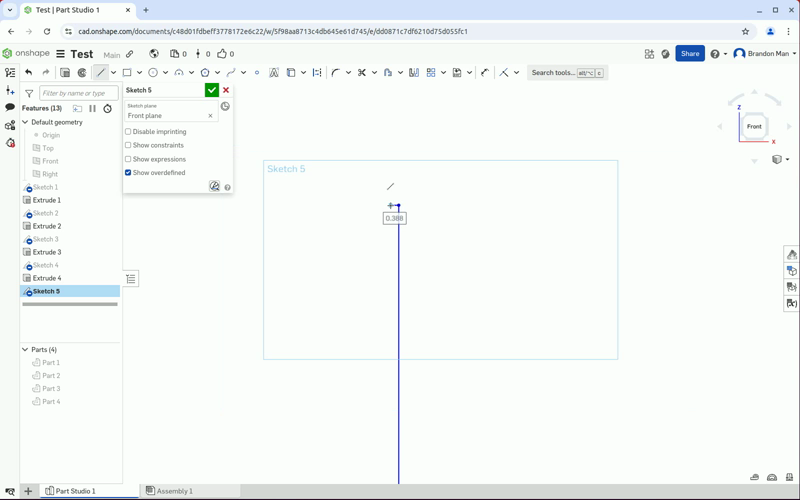
scroll(-6)
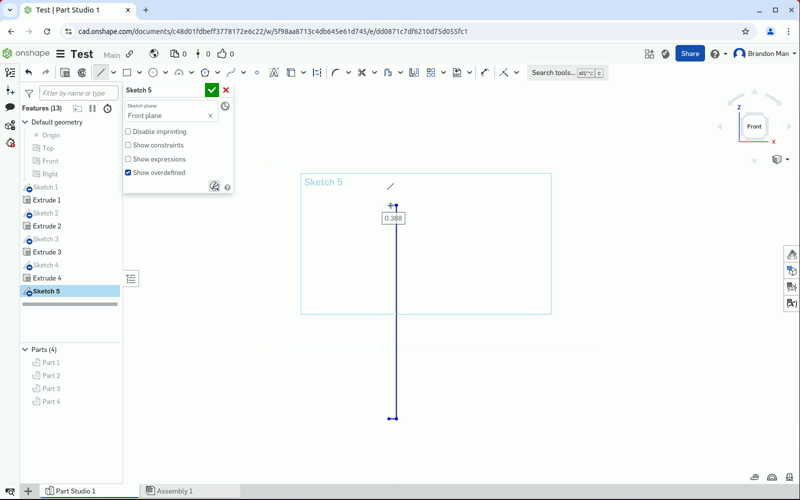
scroll(-6)
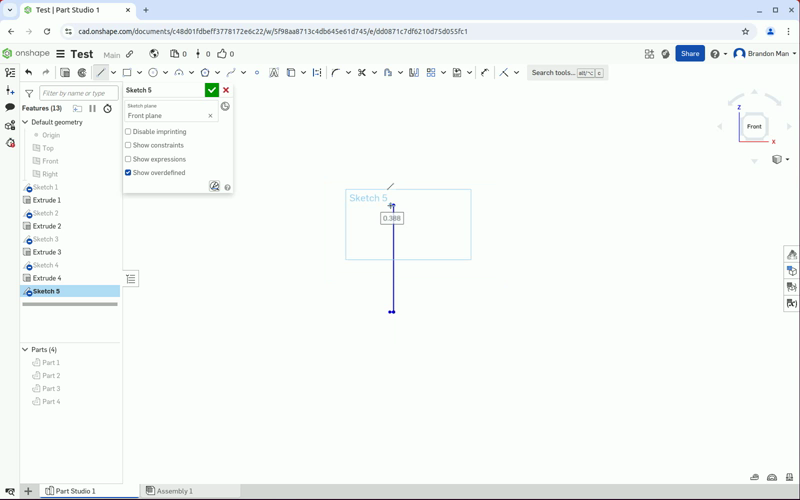
scroll(-6)
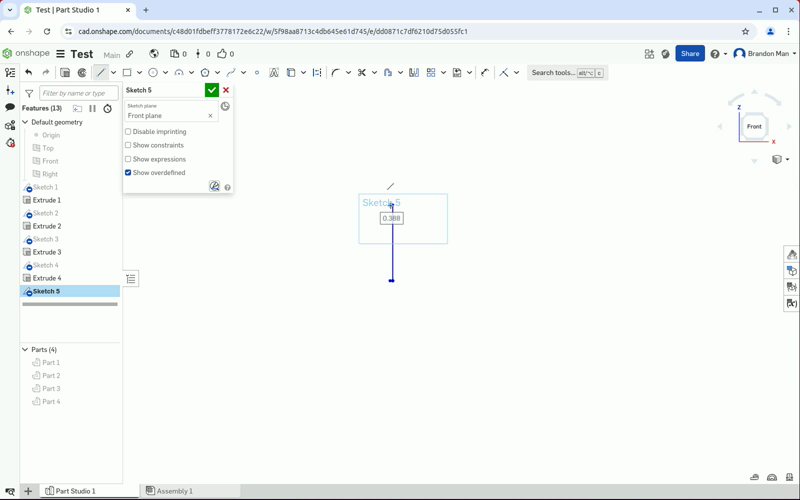
key_up(shift)
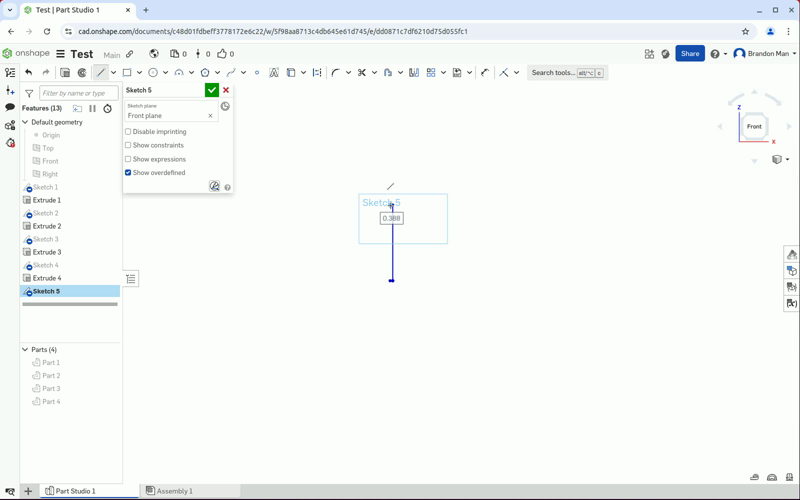
key_down(shift)
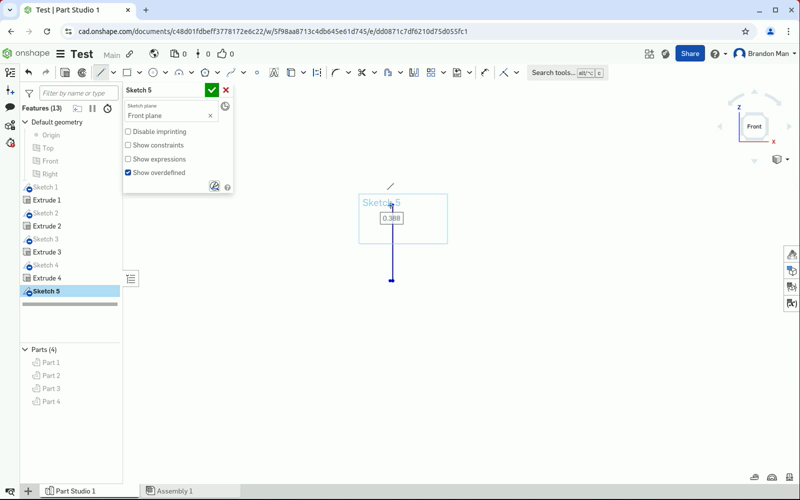
mouse_move(390, 280)
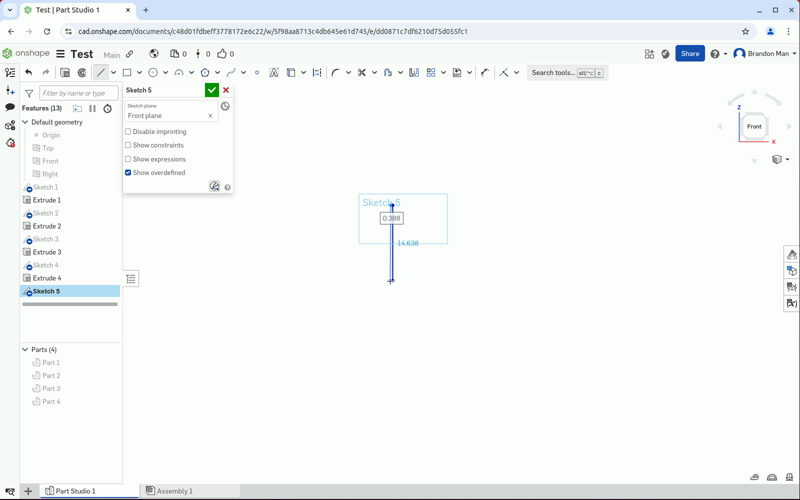
scroll(6)
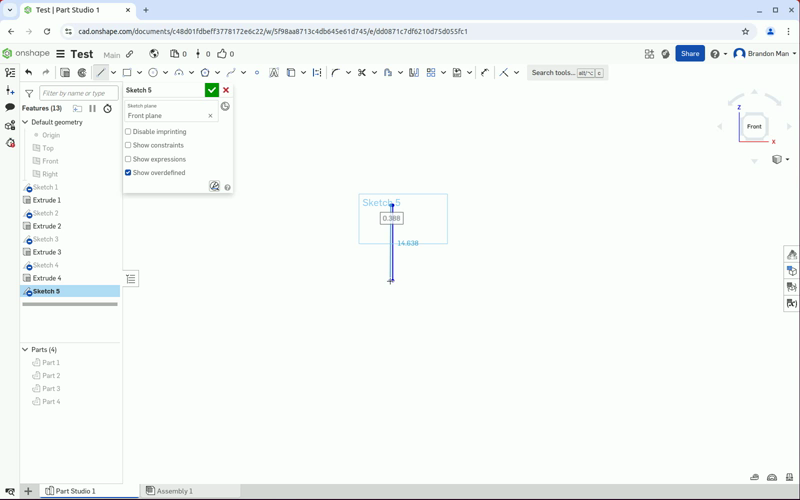
scroll(6)
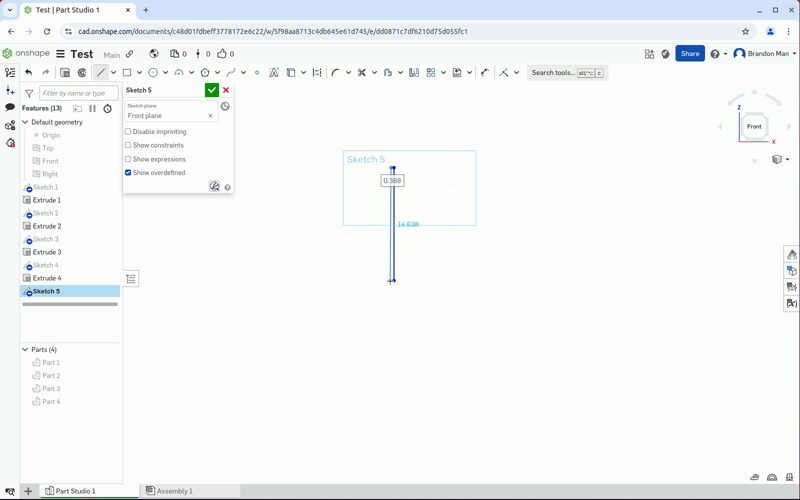
scroll(6)
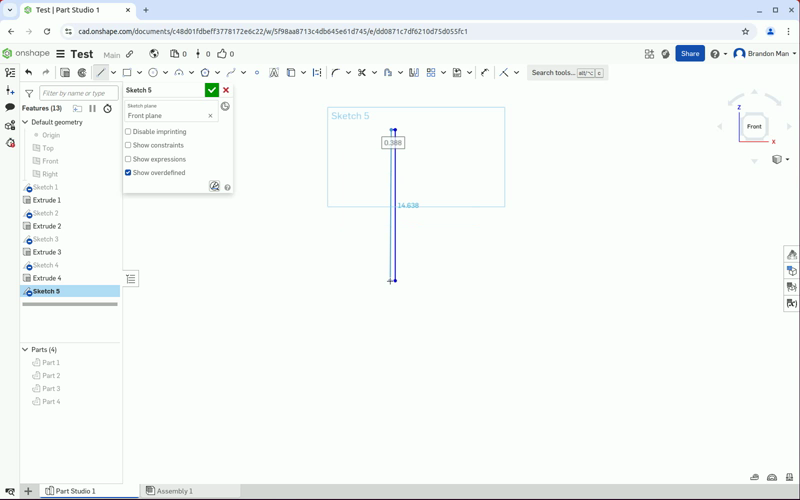
scroll(6)
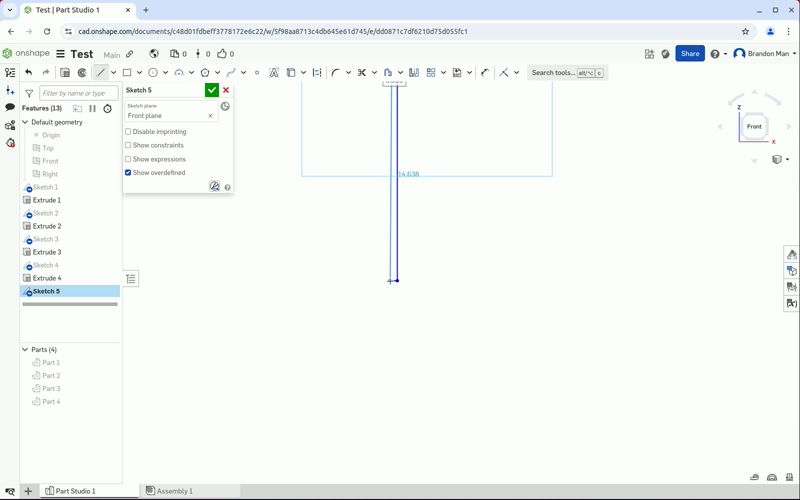
scroll(6)
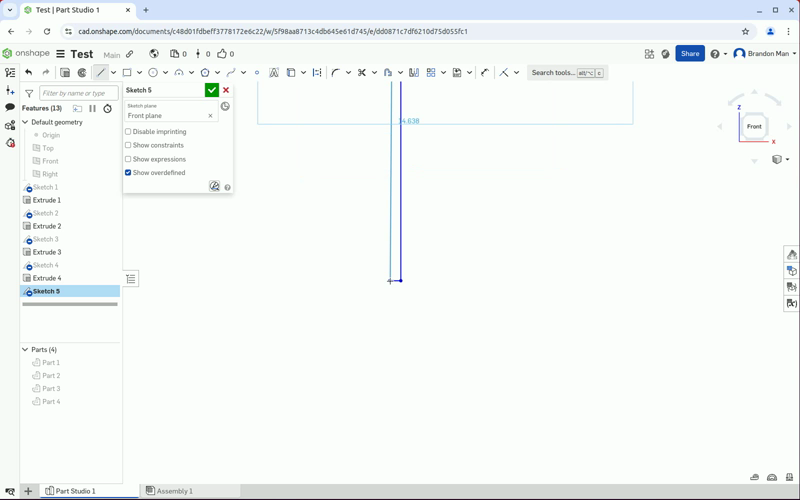
scroll(6)
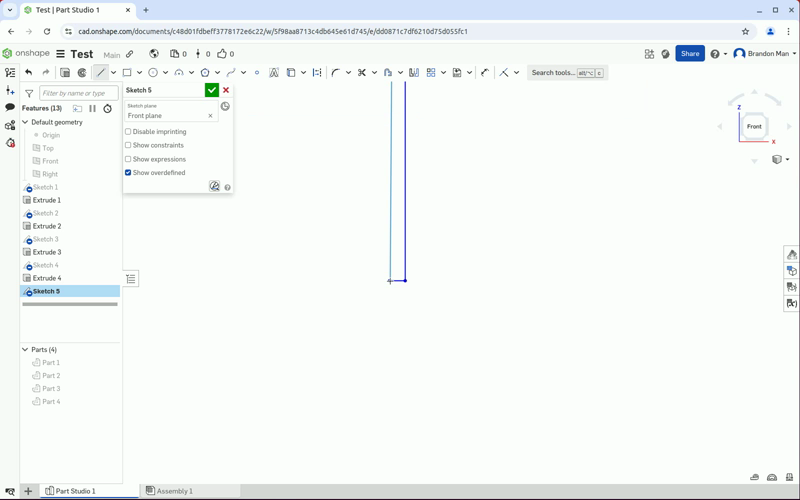
scroll(6)
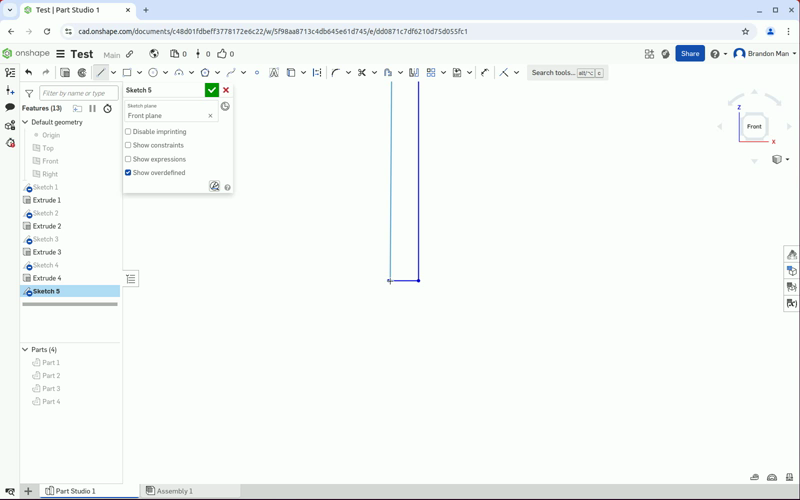
key_up(shift)
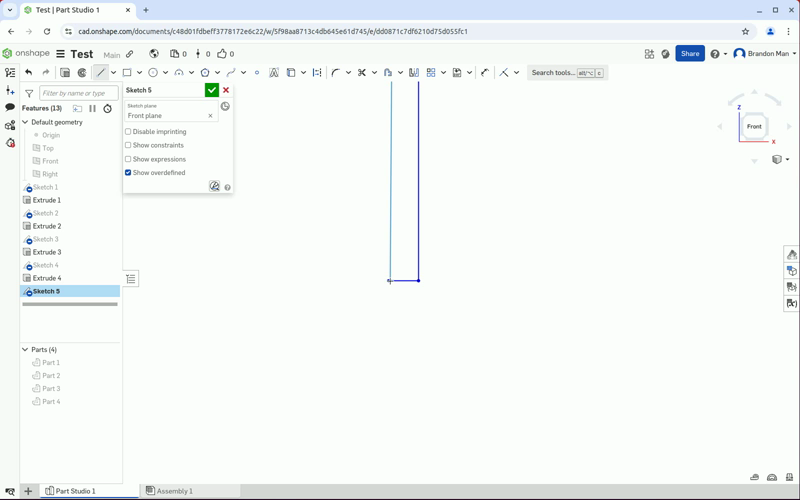
click(390, 280)
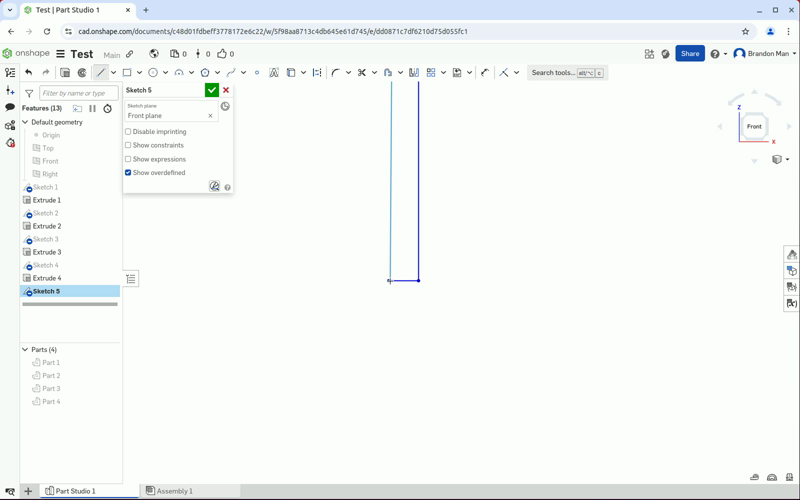
scroll(-6)
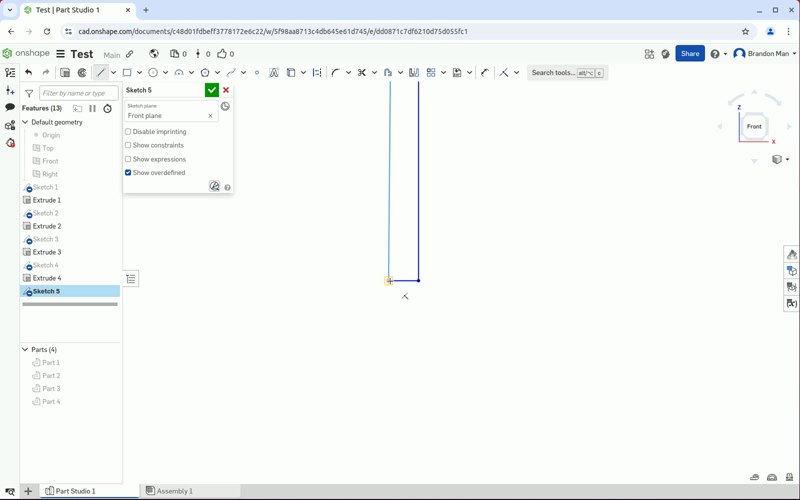
scroll(-6)
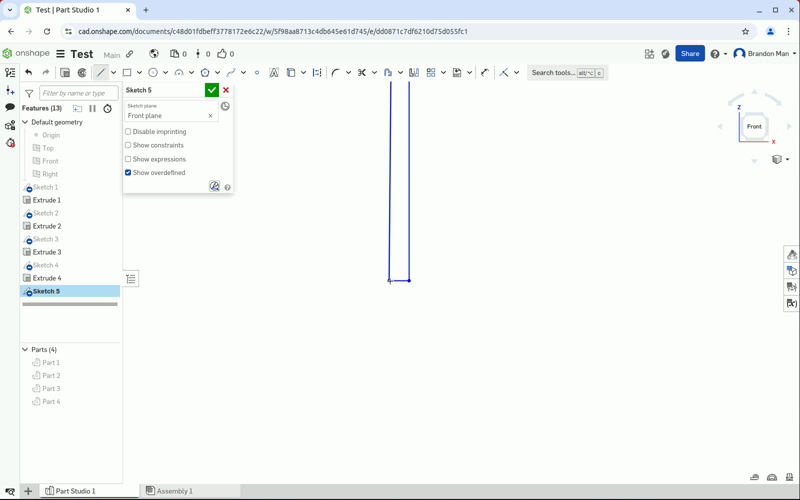
scroll(-6)
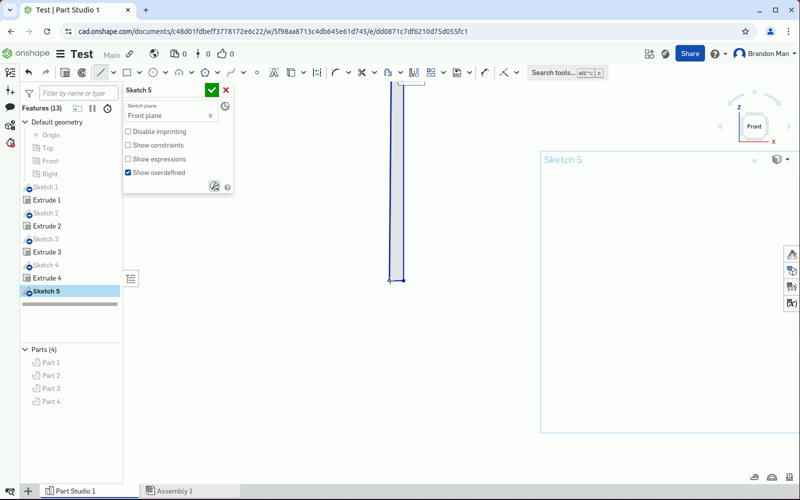
scroll(-6)
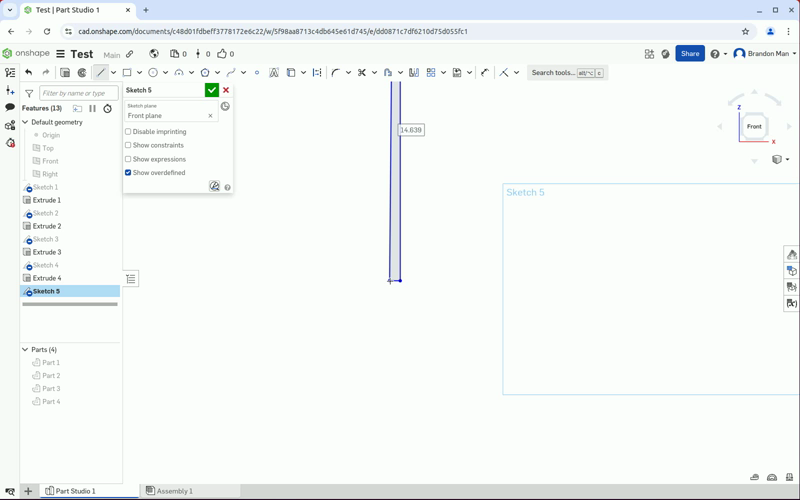
scroll(-6)
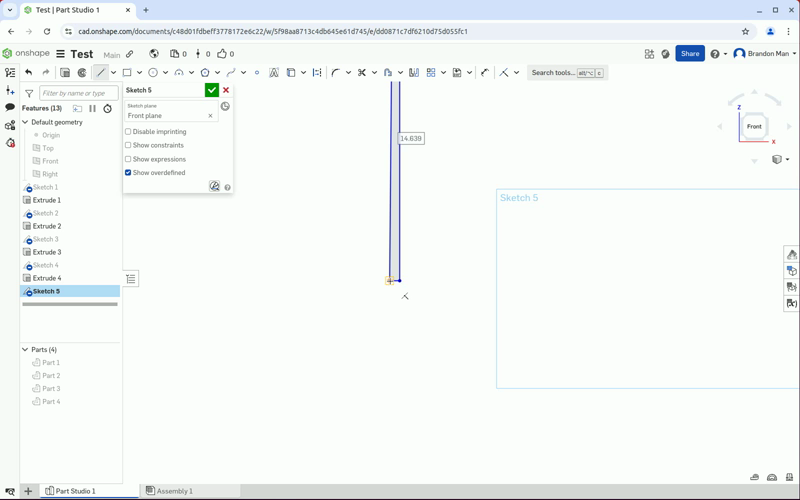
scroll(-6)
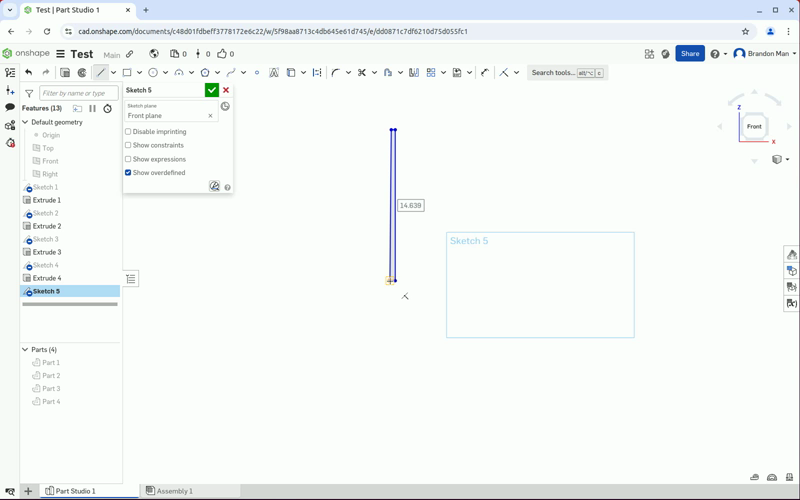
scroll(-6)
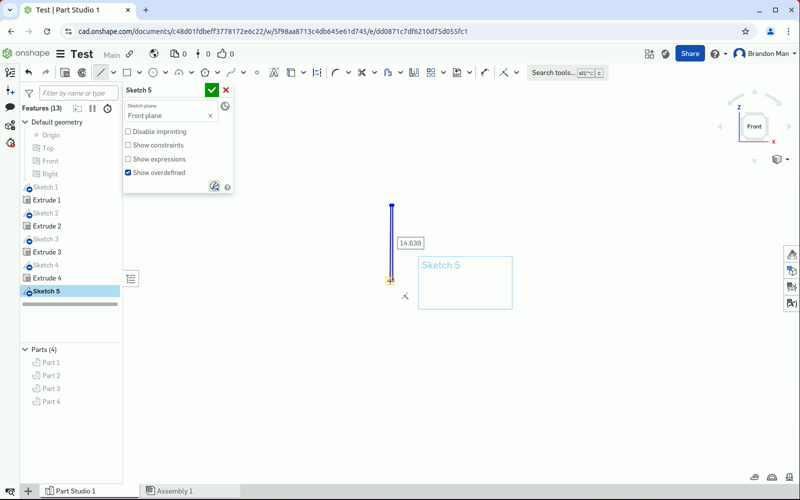
key(esc)
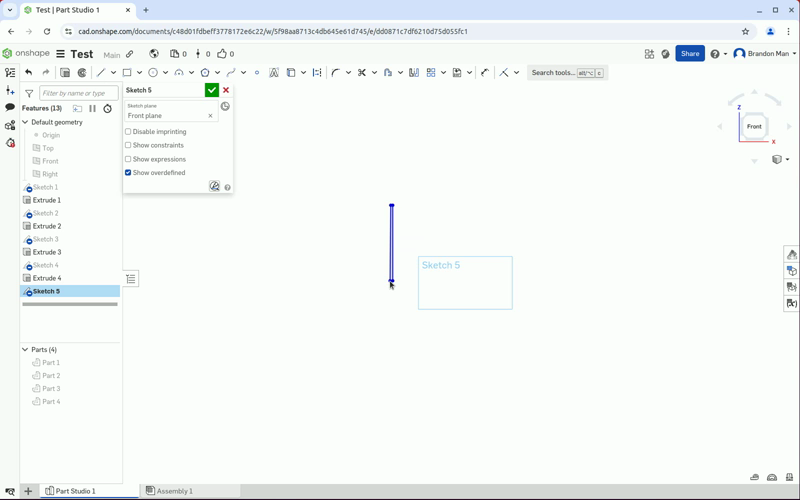
mouse_move(392, 224)
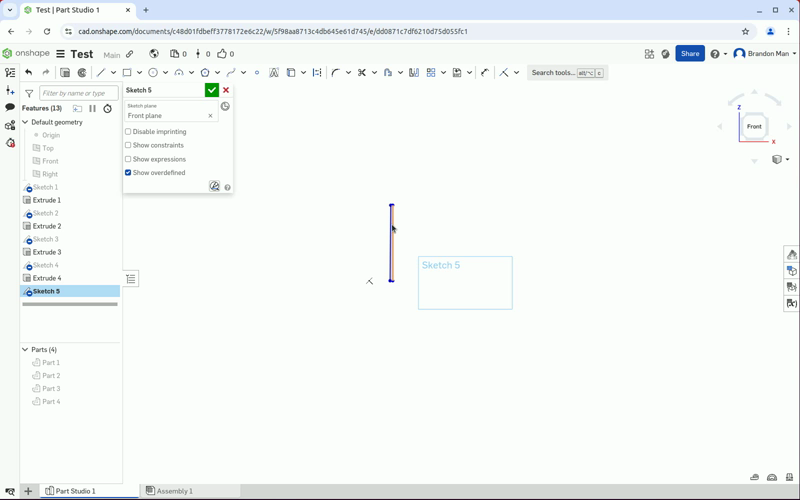
scroll(6)
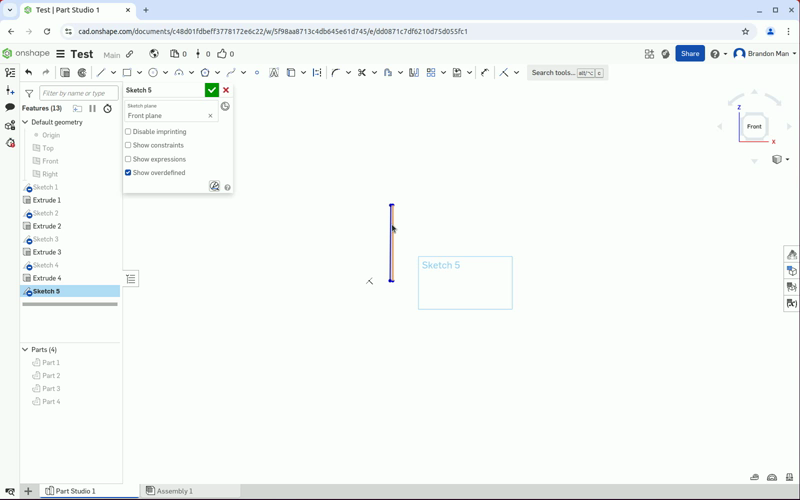
scroll(6)
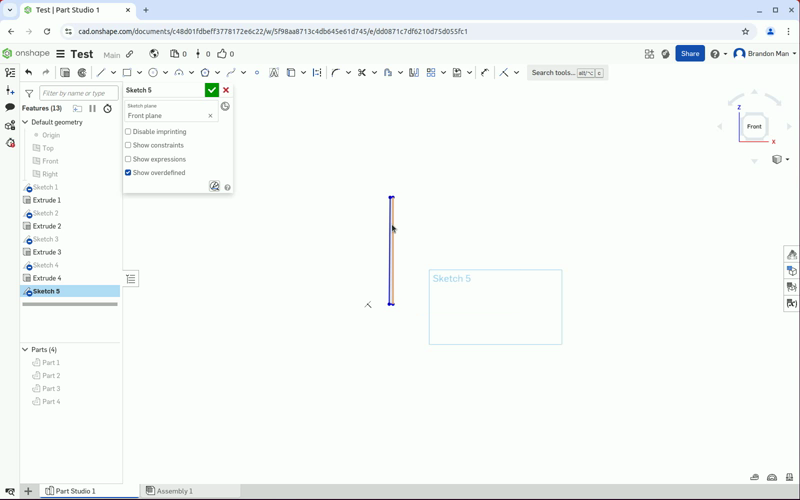
scroll(6)
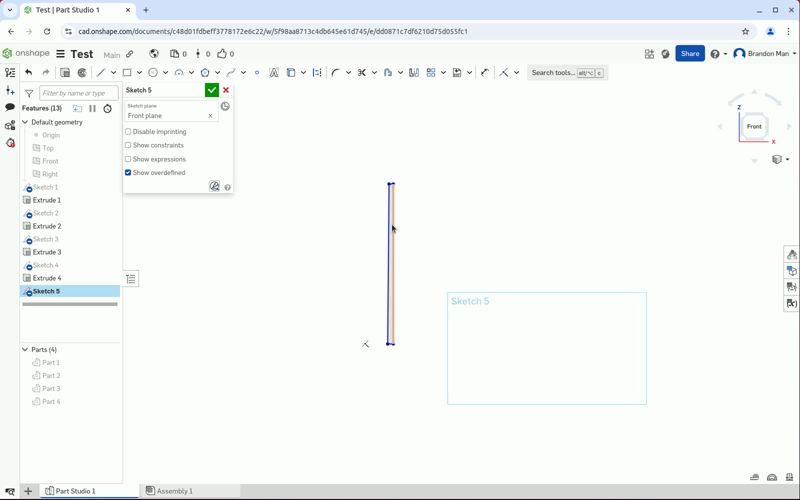
scroll(6)
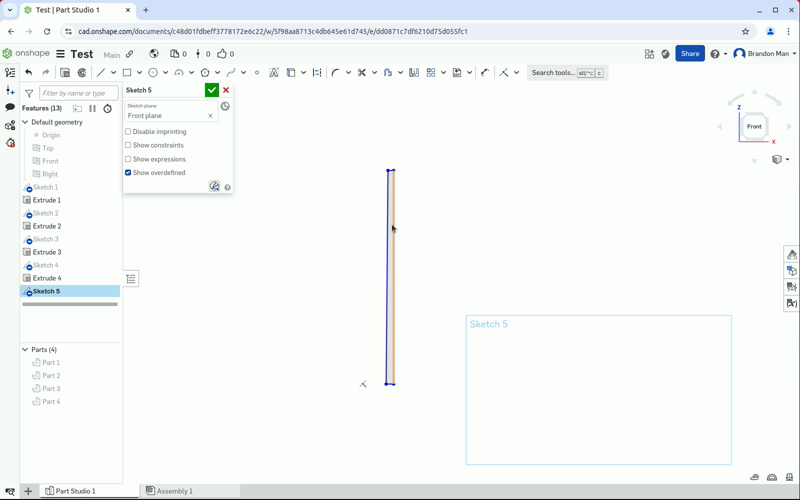
scroll(6)
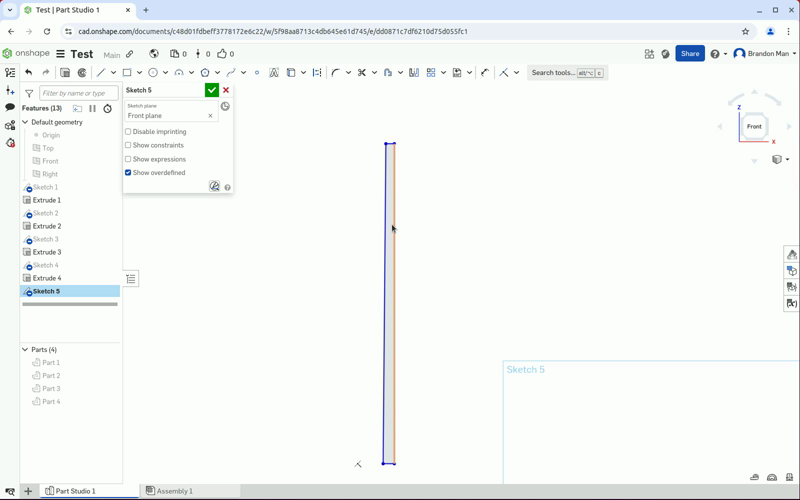
scroll(6)
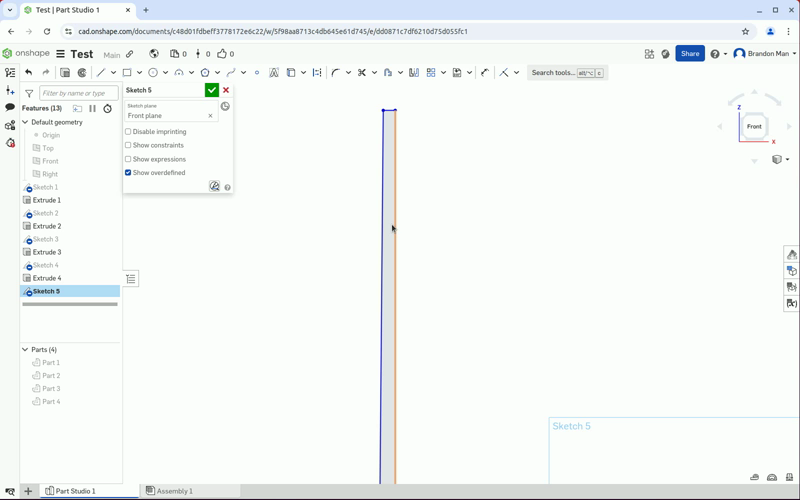
scroll(6)
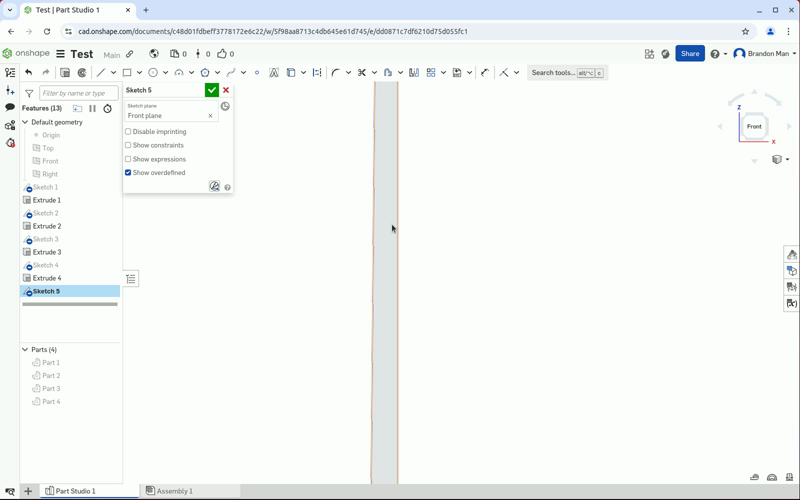
click(392, 224)
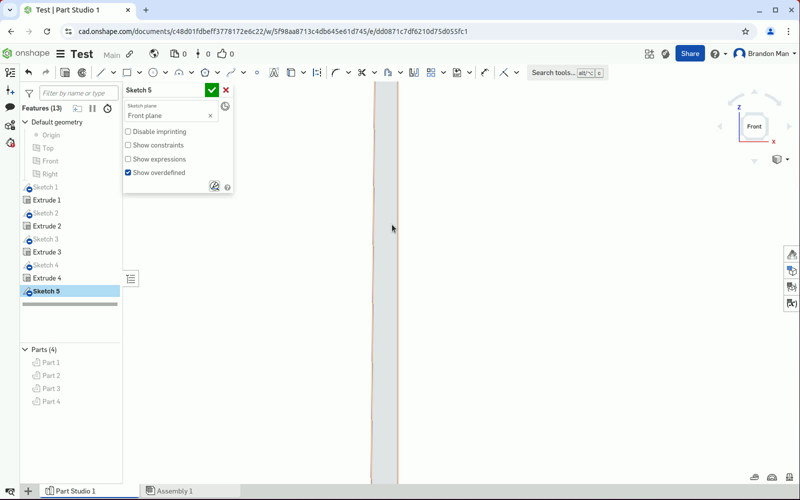
scroll(-6)
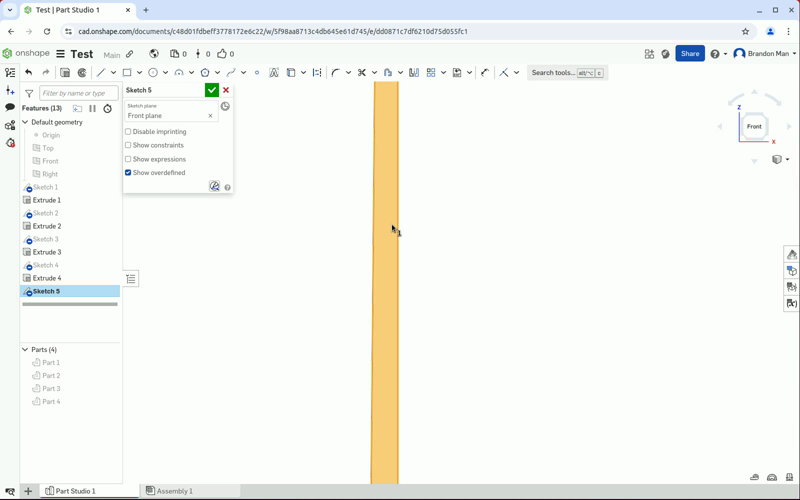
scroll(-6)
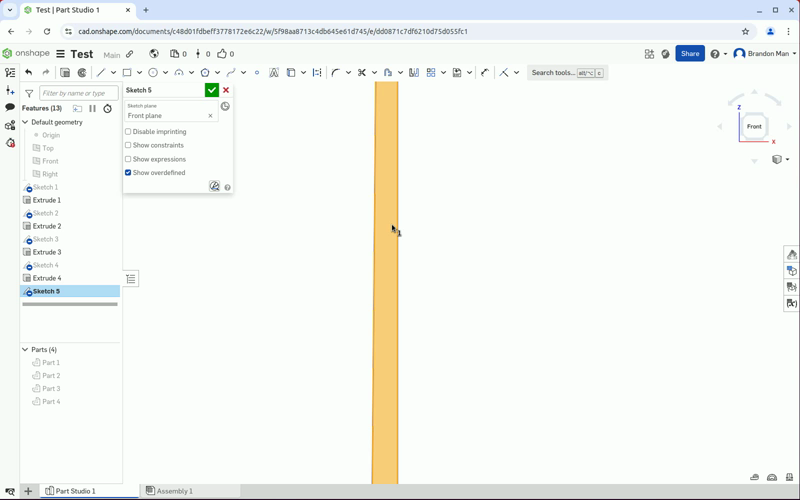
scroll(-6)
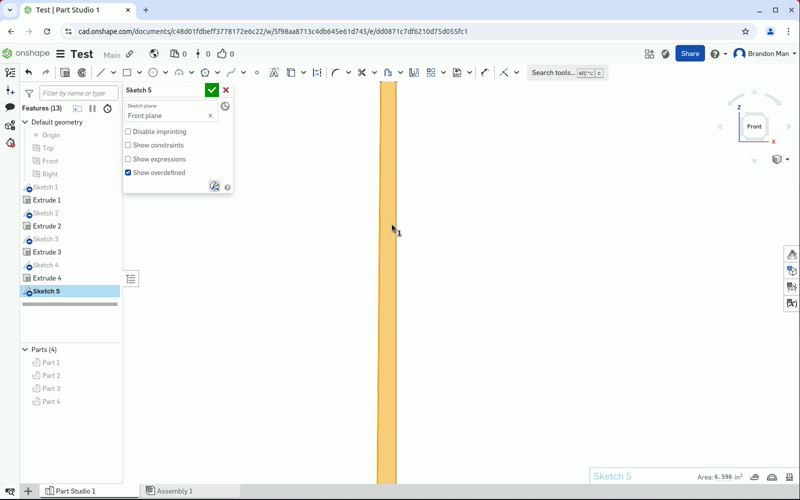
scroll(-6)
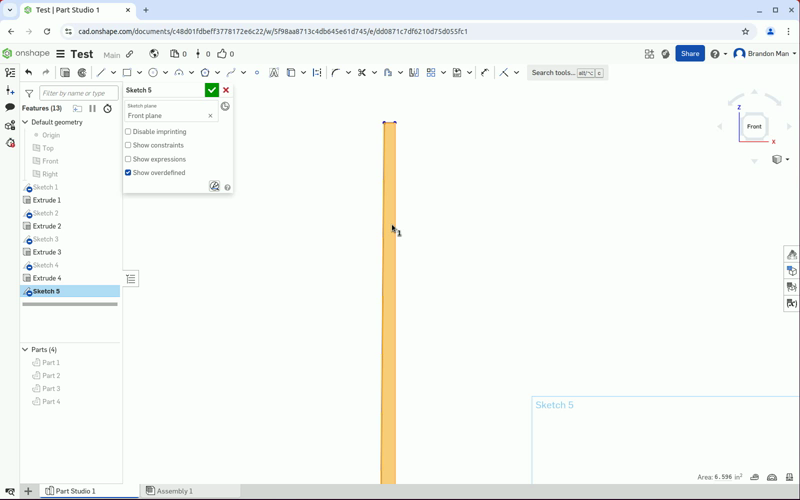
scroll(-6)
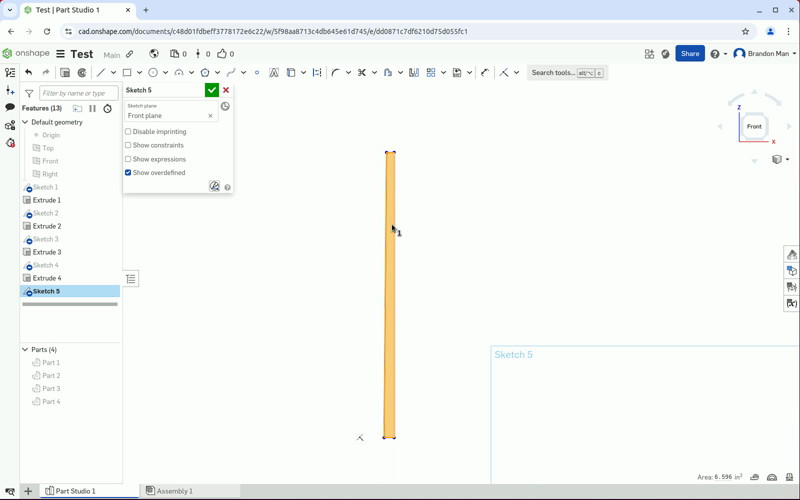
scroll(-6)
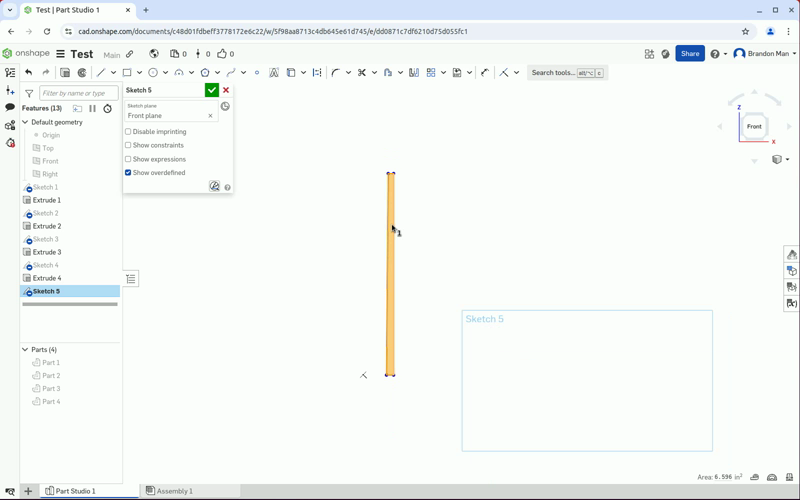
scroll(-6)
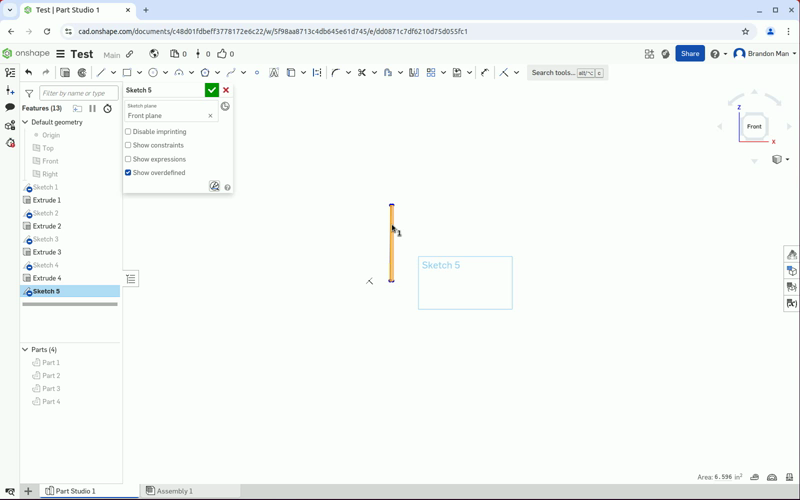
mouse_move(73, 352)
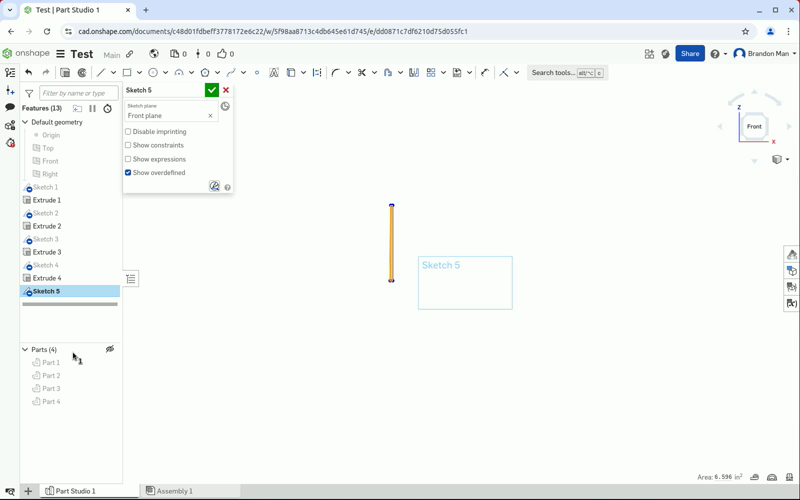
key(shift+y)
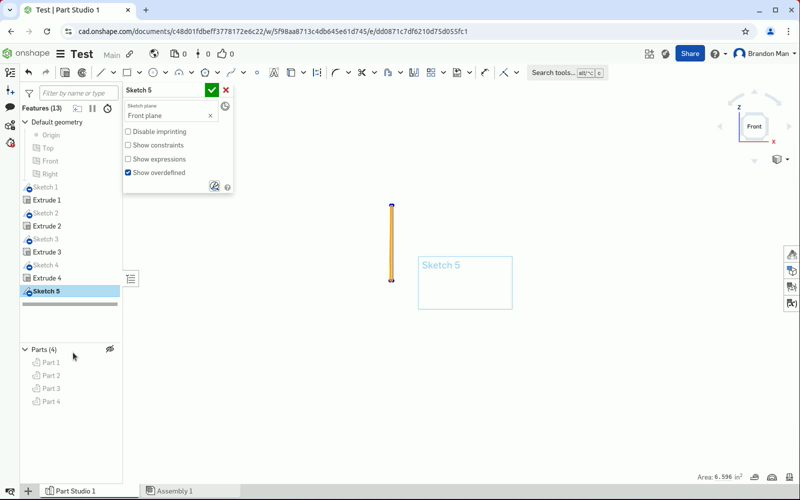
key(shift+e)
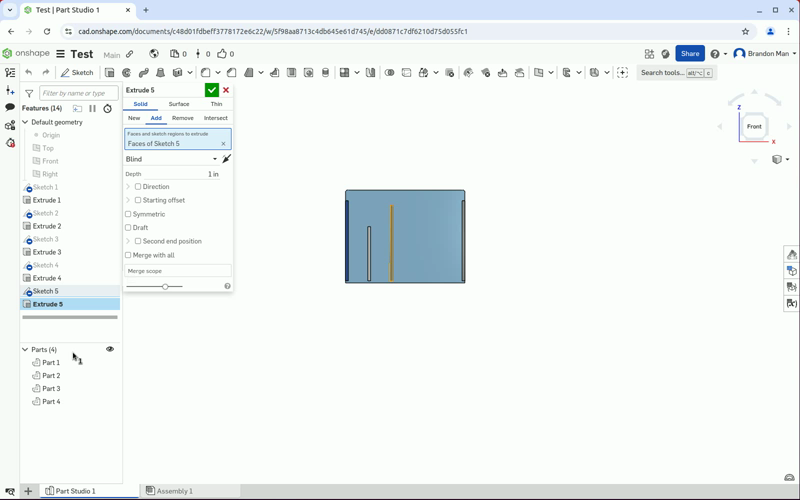
mouse_move(143, 106)
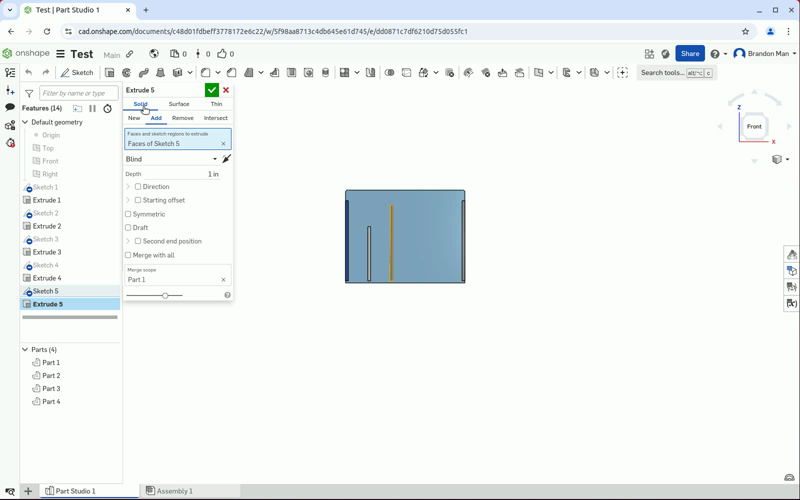
click(143, 106)
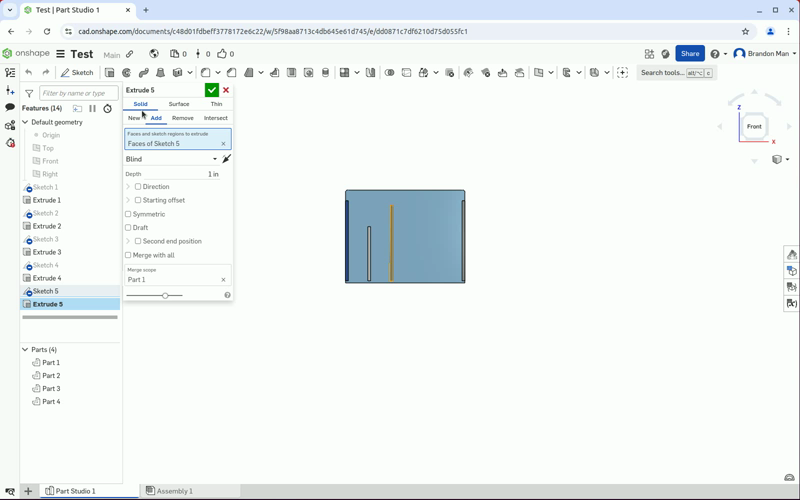
mouse_move(137, 120)
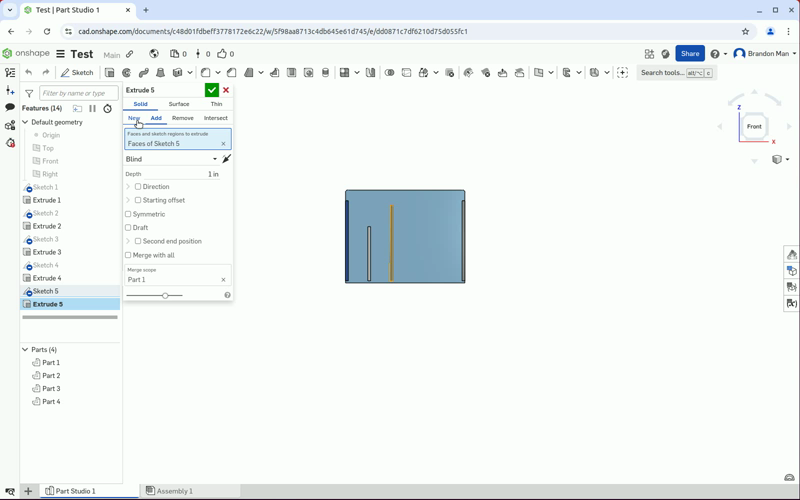
click(137, 120)
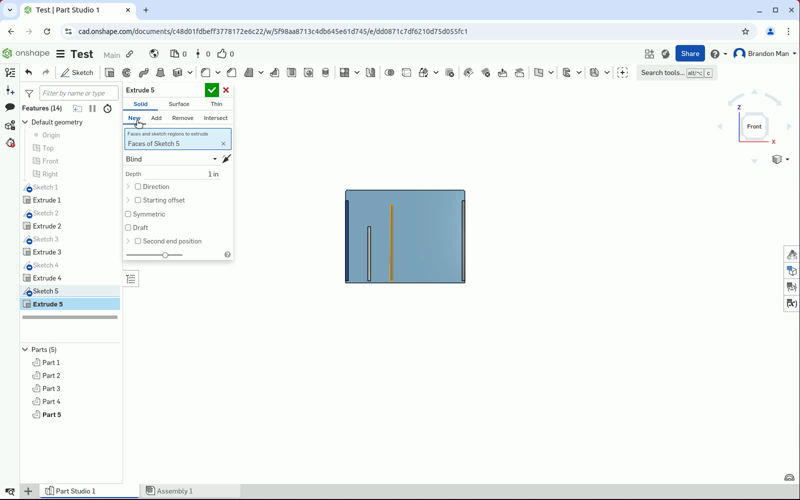
key(tab, 4)
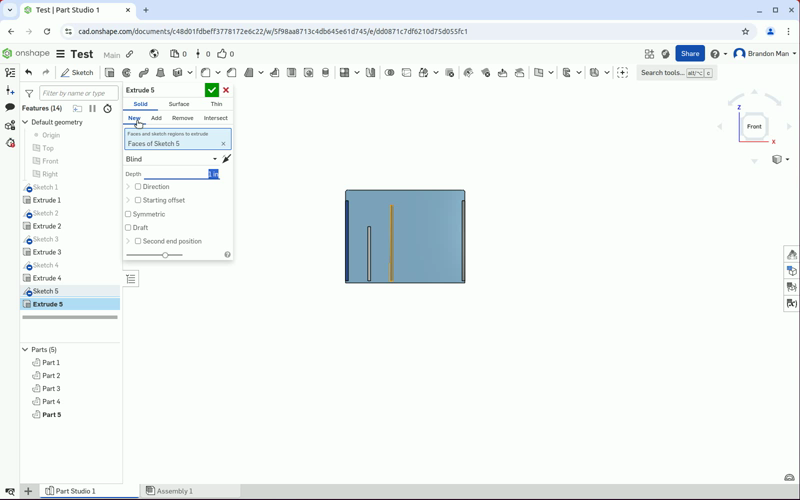
text(6.499)
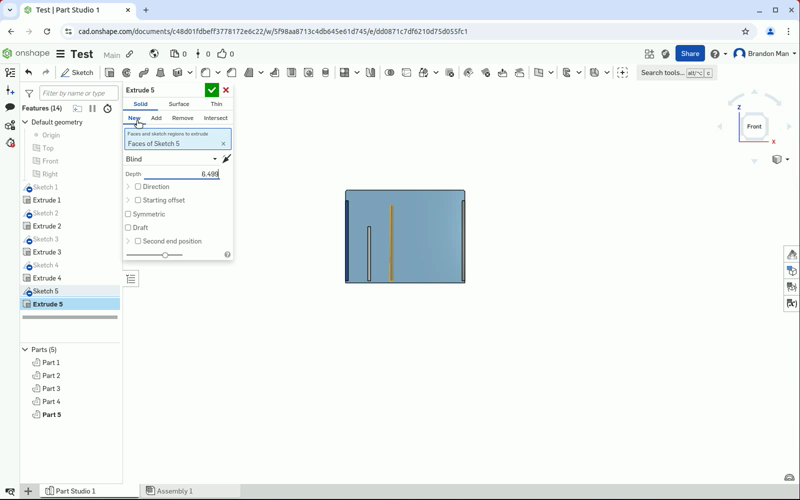
key(enter)
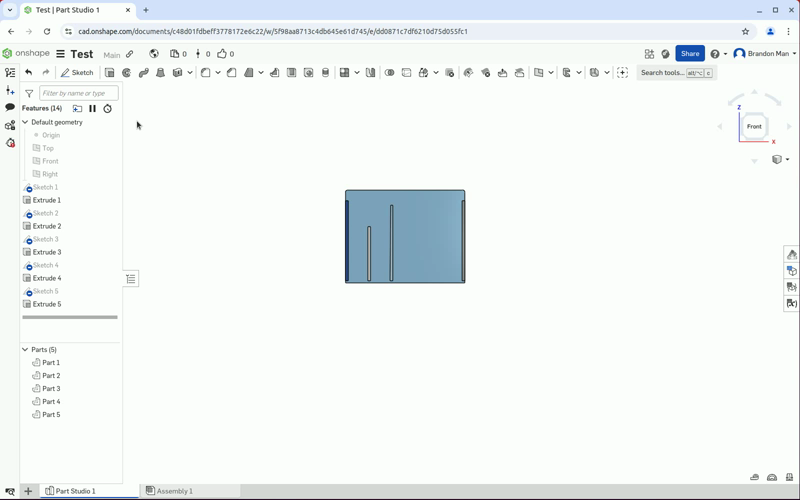
key(shift+h)
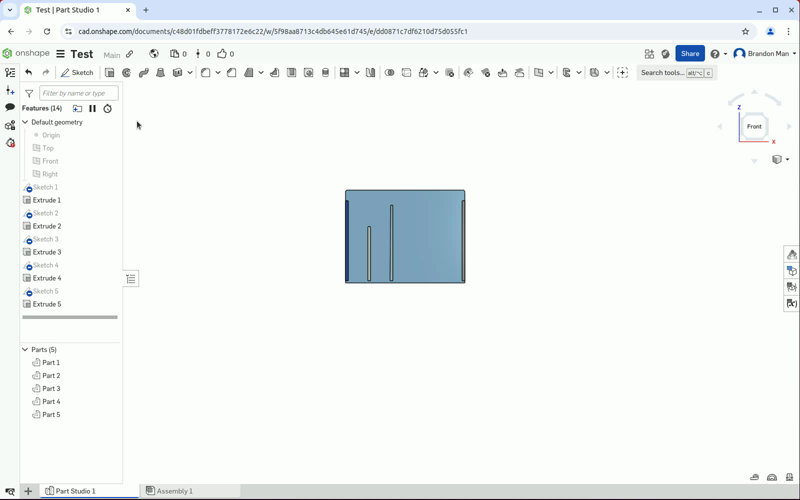
key(shift+h)
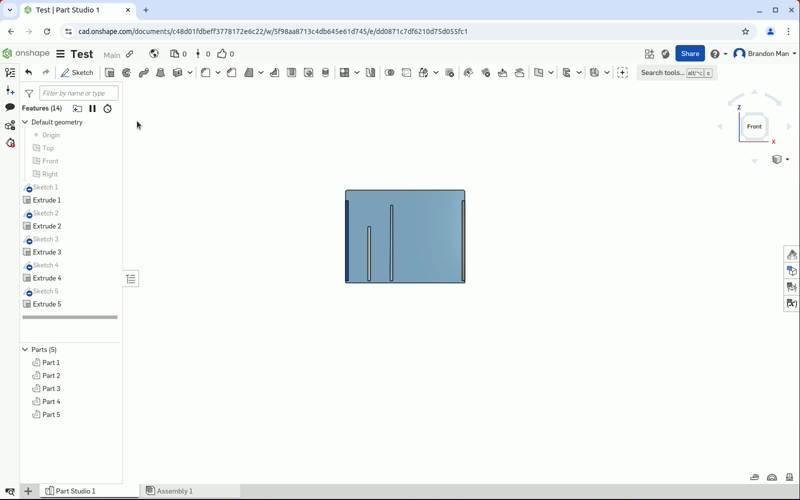
mouse_move(73, 189)
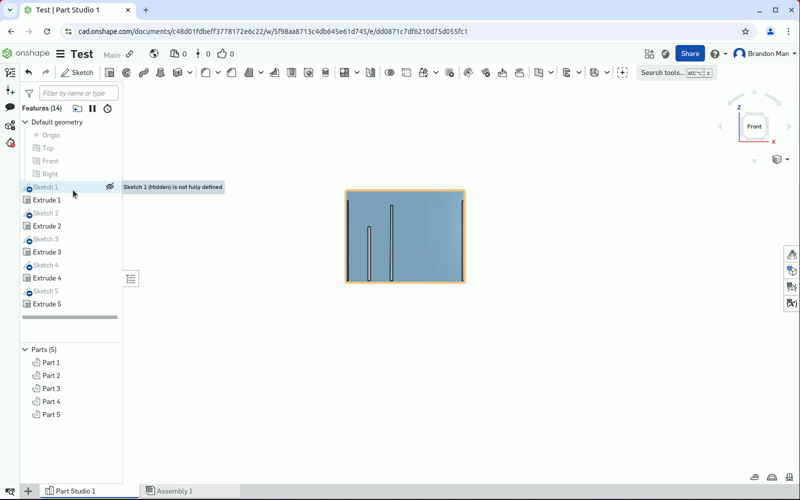
click(73, 189)
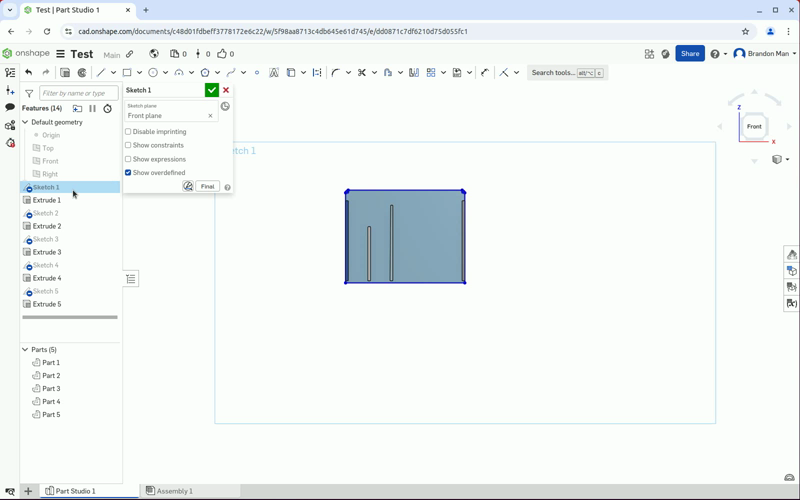
mouse_move(229, 92)
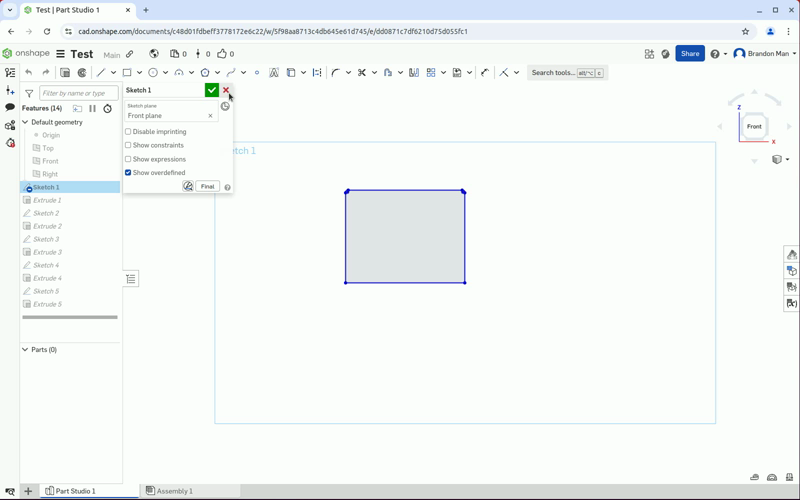
click(229, 92)
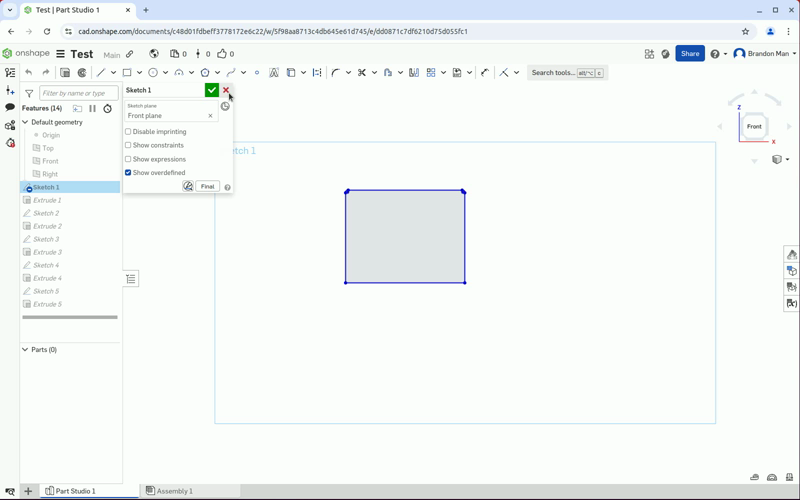
key(shift+s)
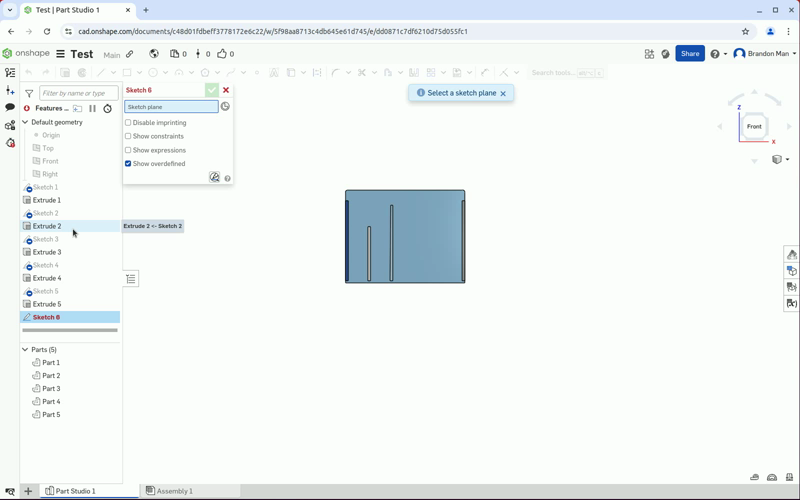
scroll(3)
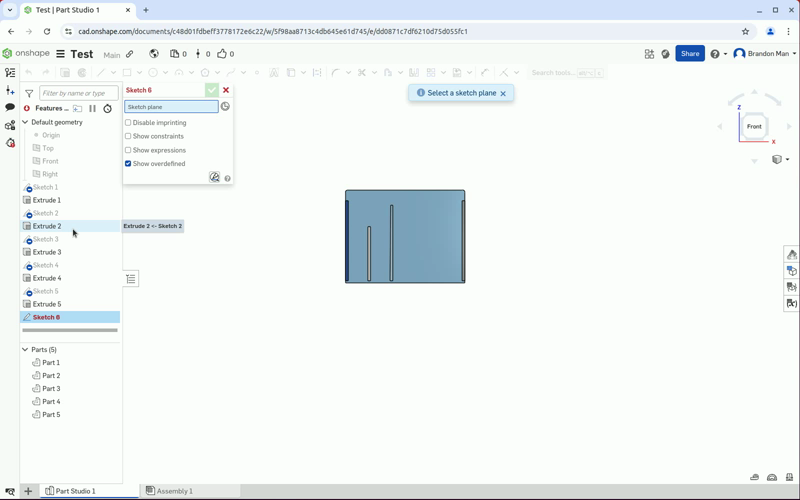
mouse_move(73, 163)
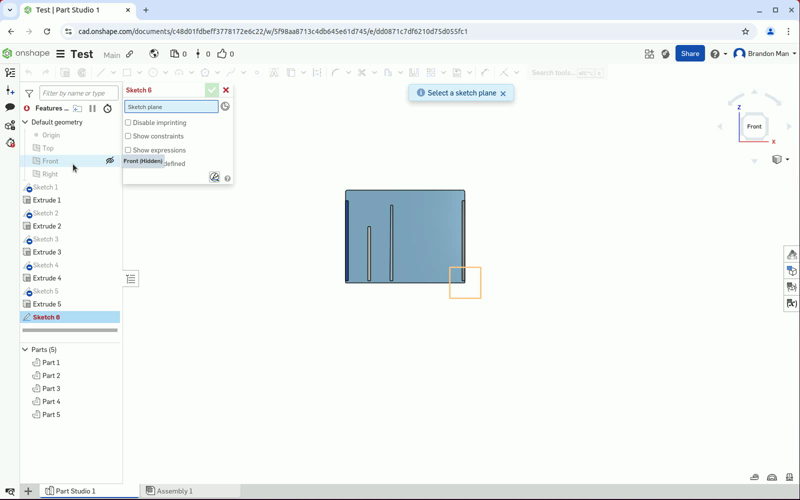
click(73, 163)
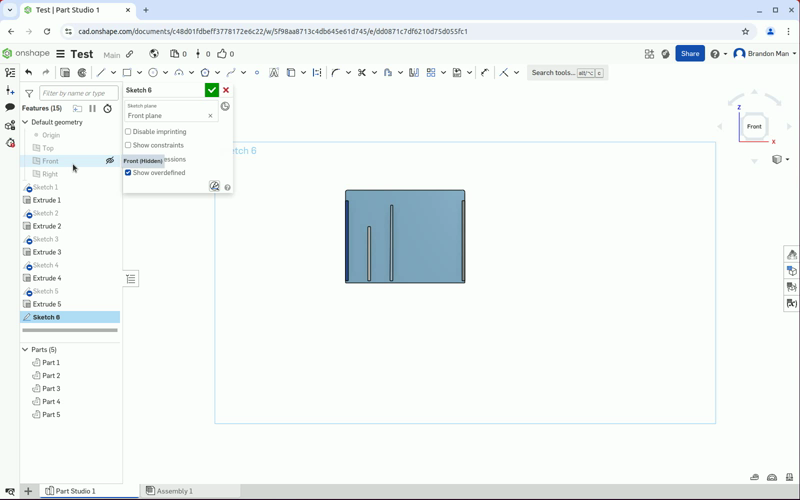
mouse_move(73, 352)
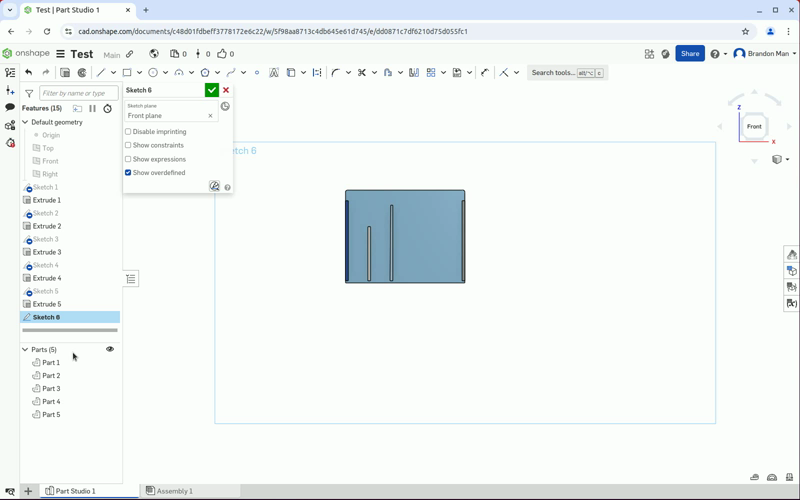
key(y)
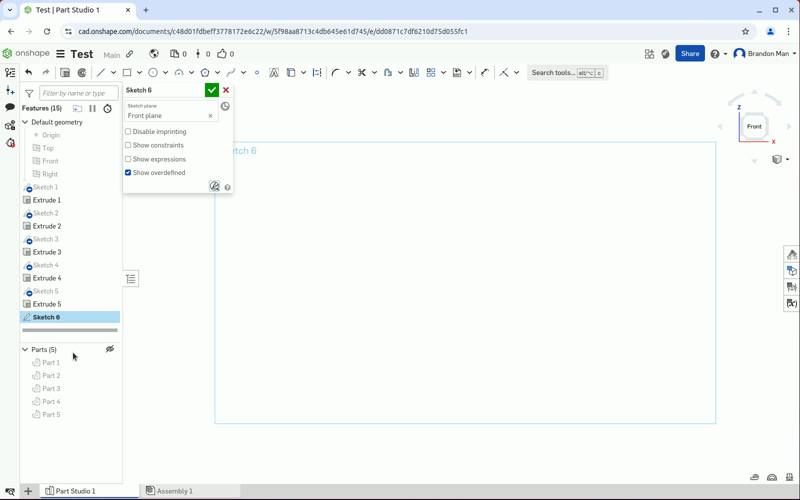
key(l)
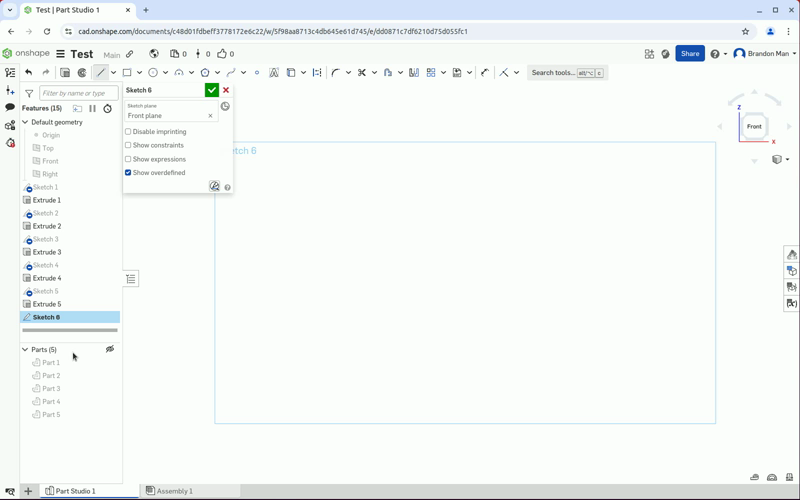
key_down(shift)
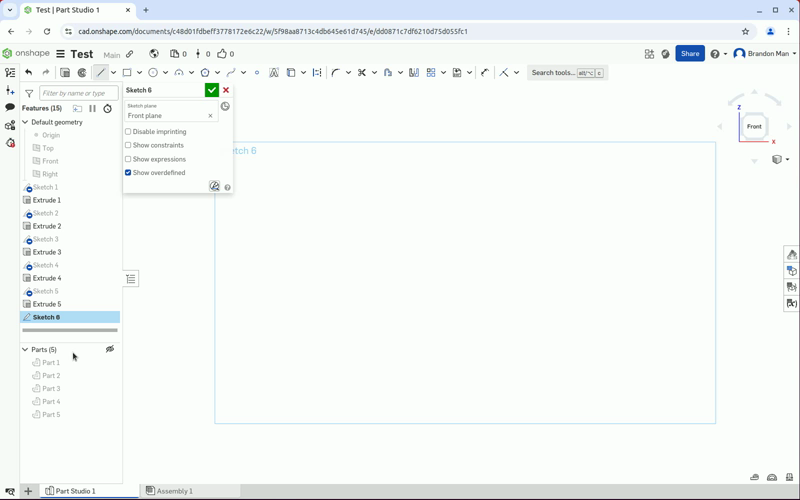
mouse_move(424, 280)
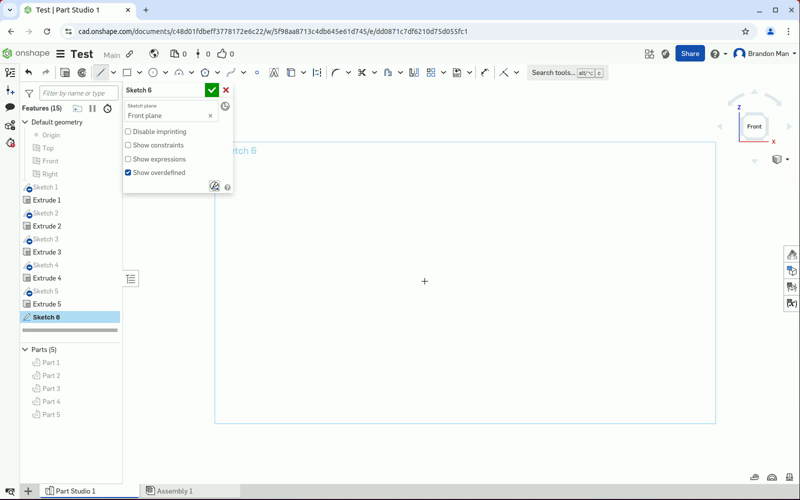
click(424, 280)
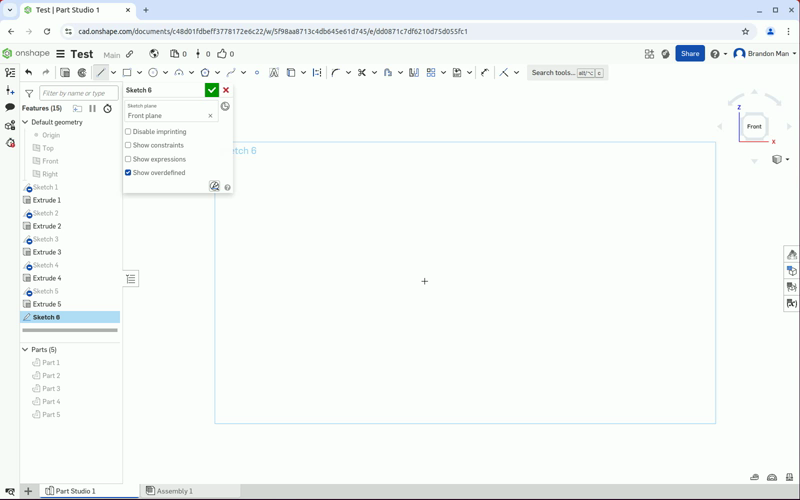
key_up(shift)
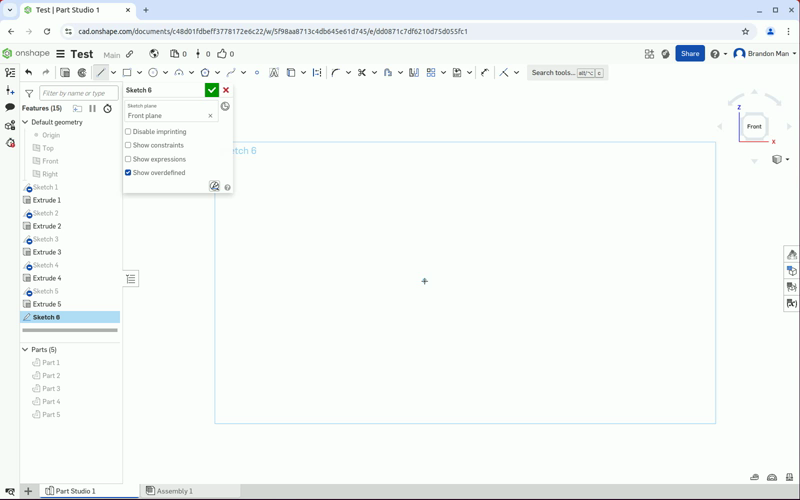
key_down(shift)
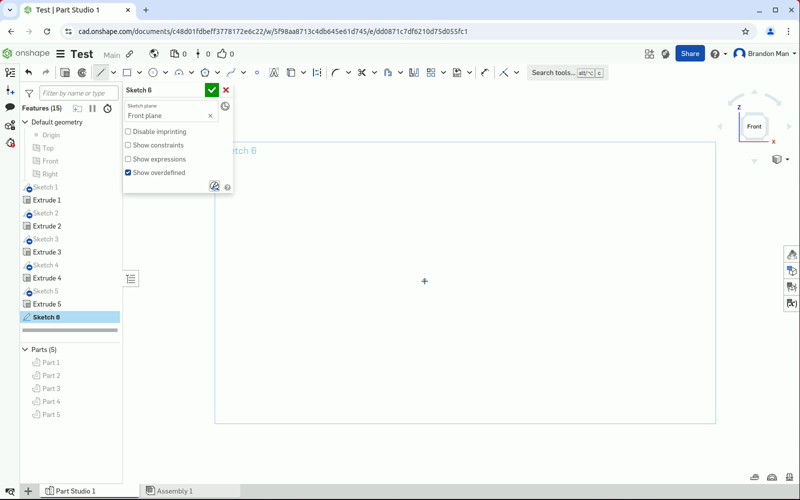
mouse_move(454, 280)
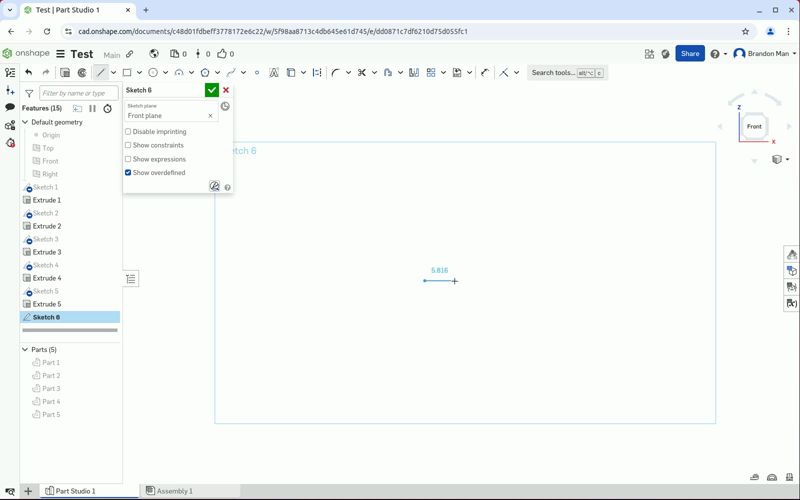
mouse_move(427, 280)
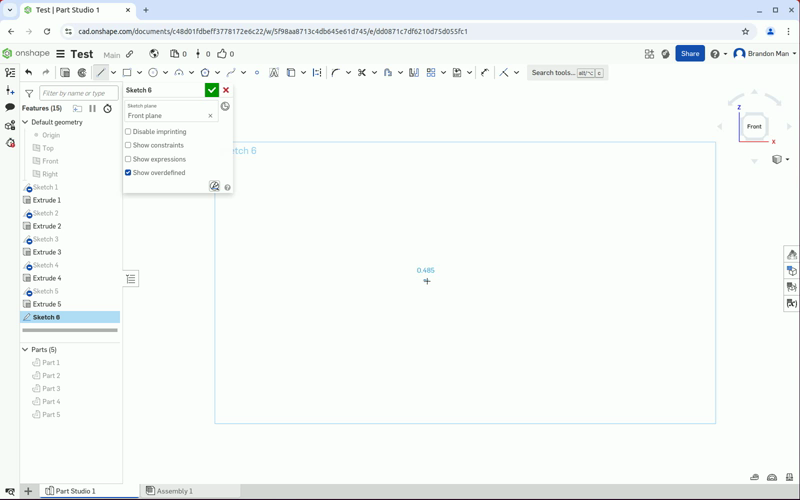
scroll(6)
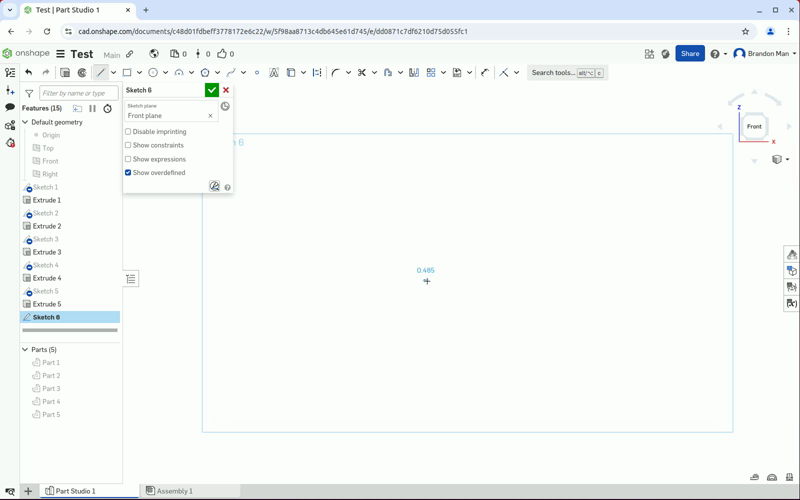
scroll(6)
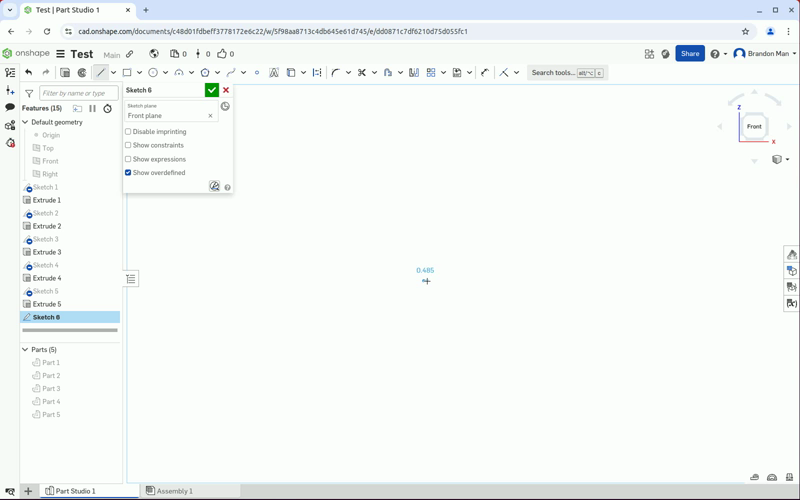
scroll(6)
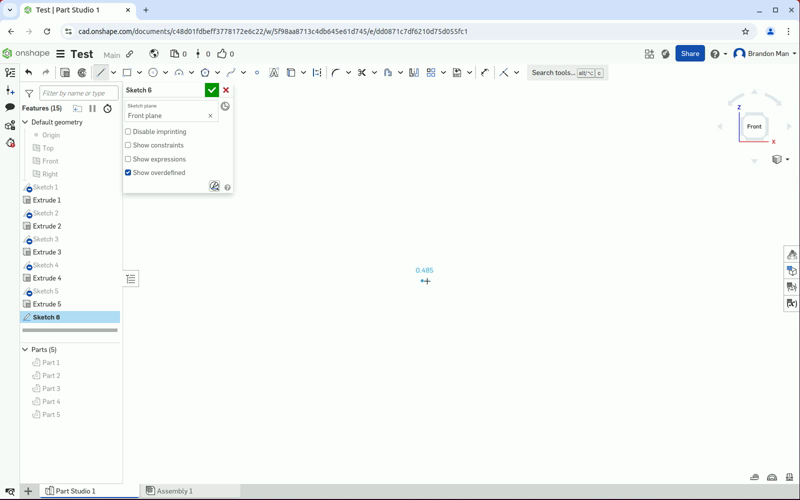
scroll(6)
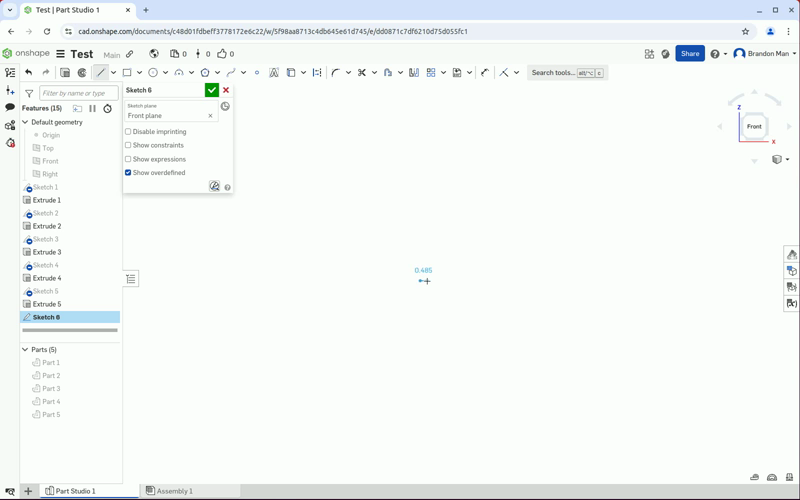
scroll(6)
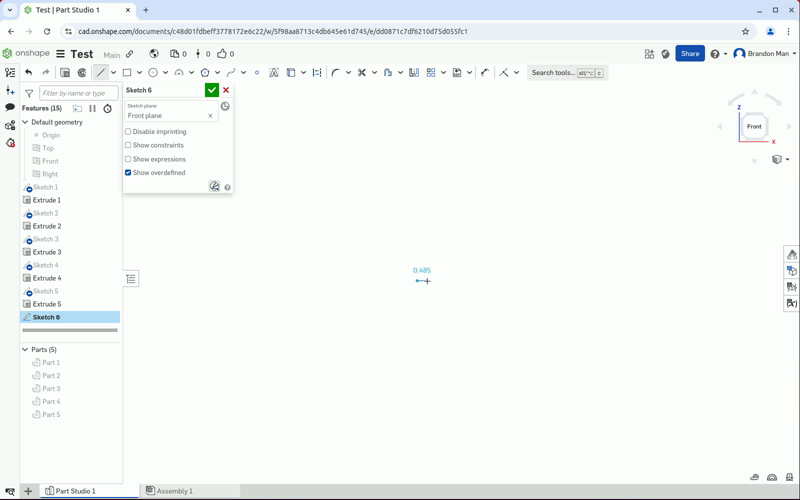
scroll(6)
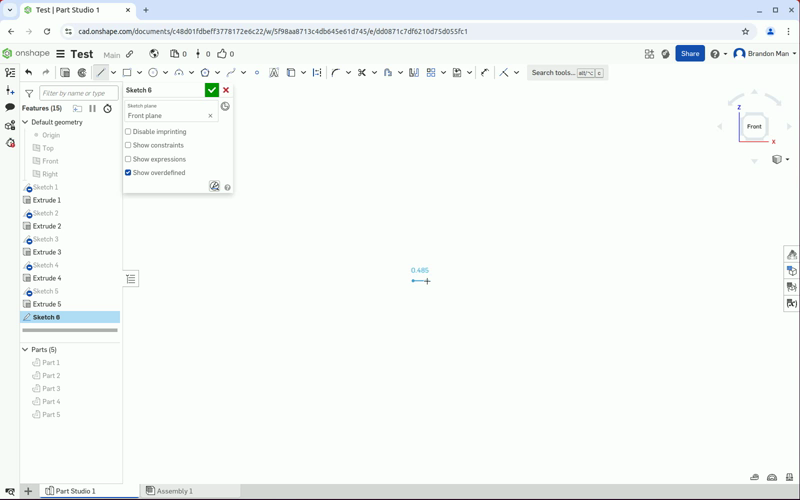
scroll(6)
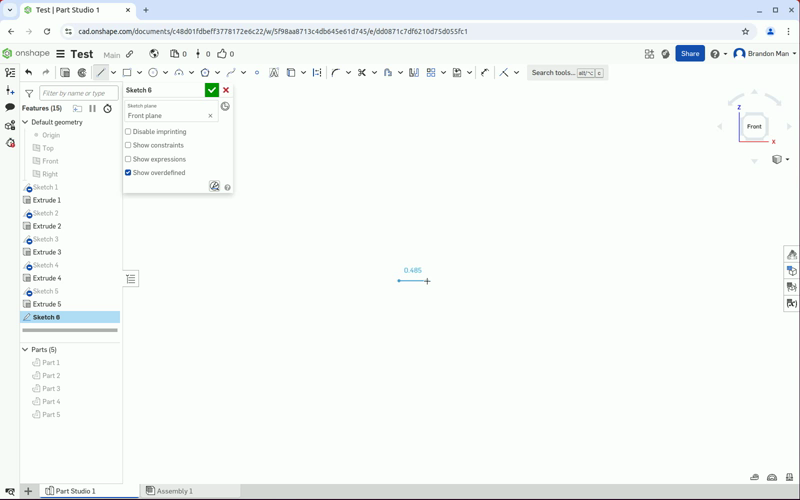
click(427, 280)
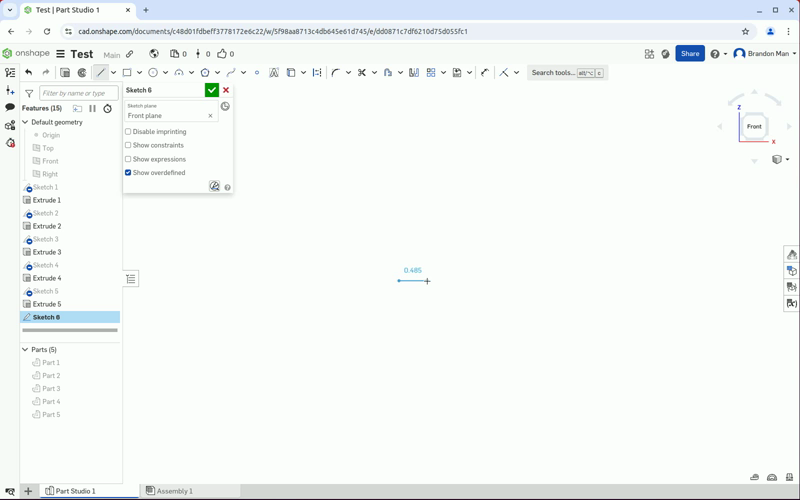
scroll(-6)
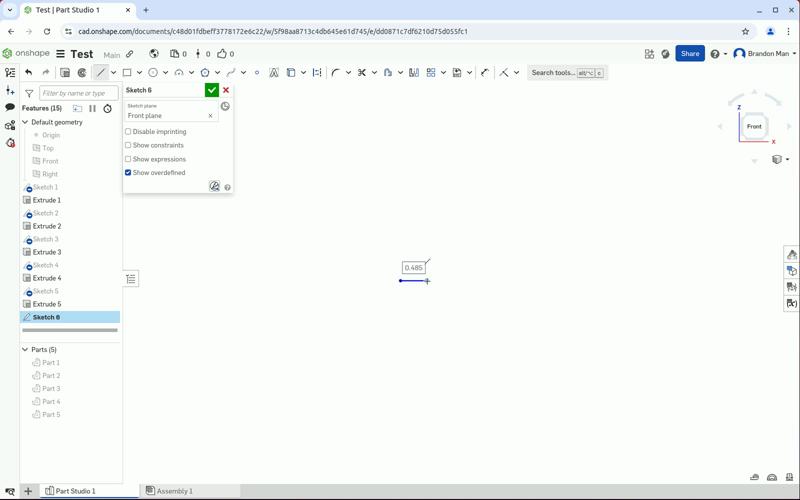
scroll(-6)
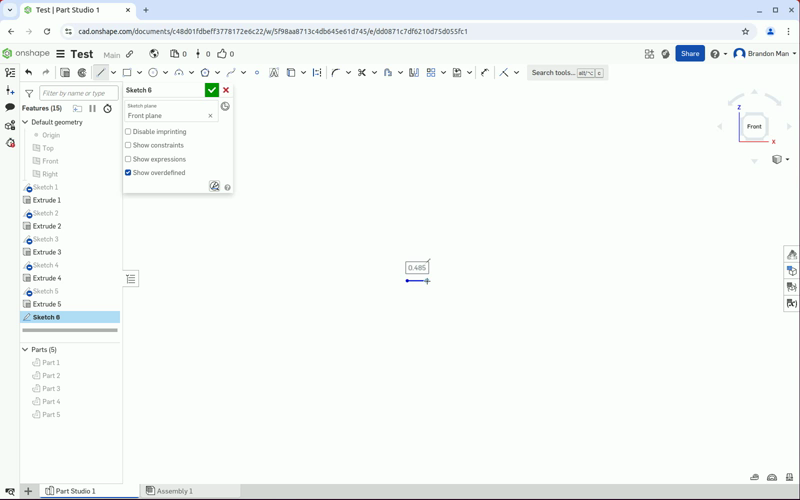
scroll(-6)
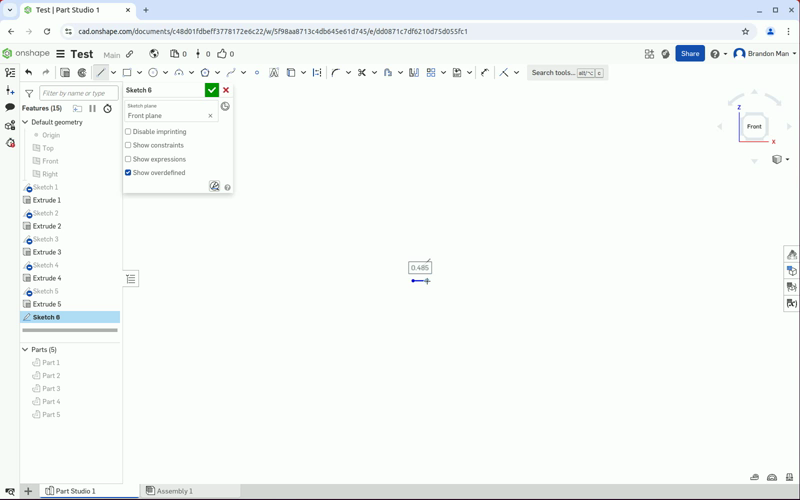
scroll(-6)
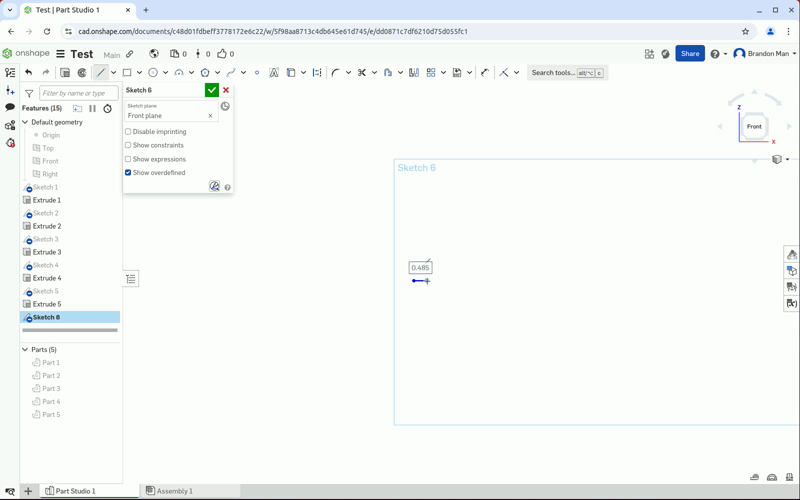
scroll(-6)
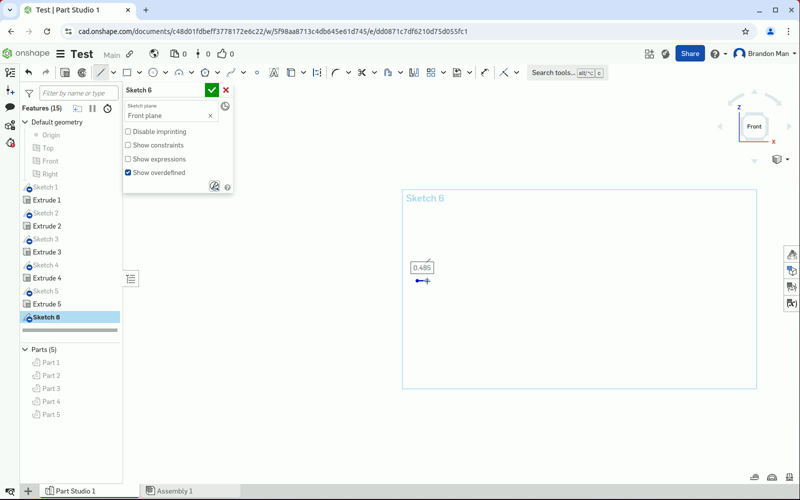
scroll(-6)
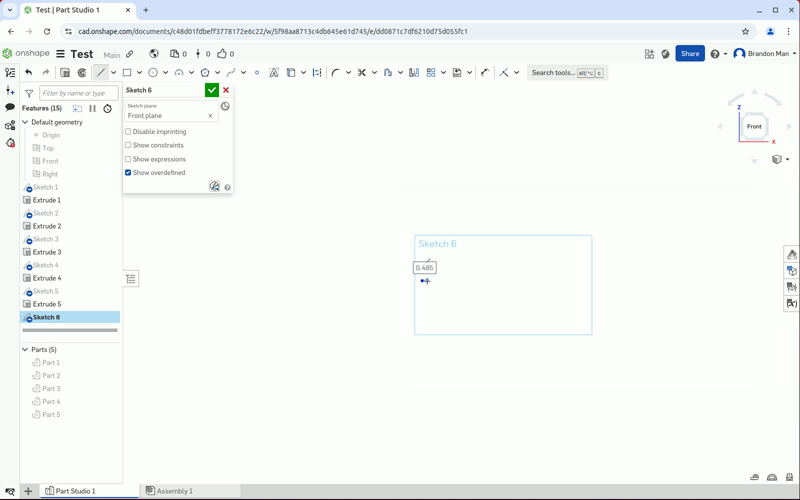
scroll(-6)
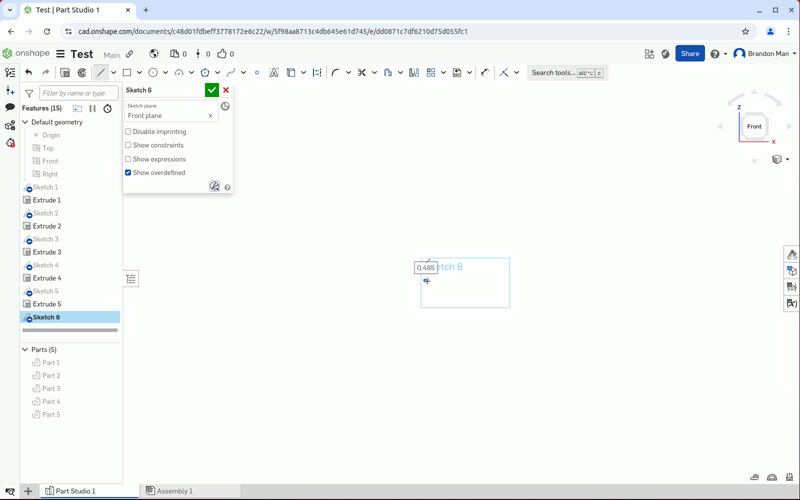
key_up(shift)
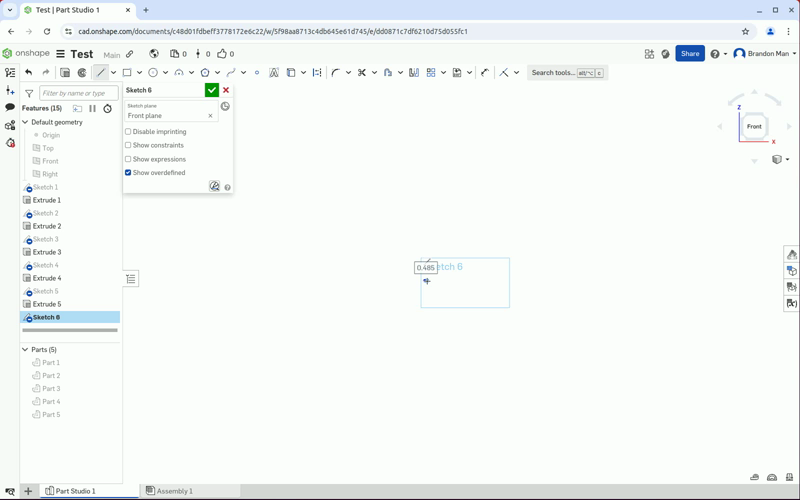
key_down(shift)
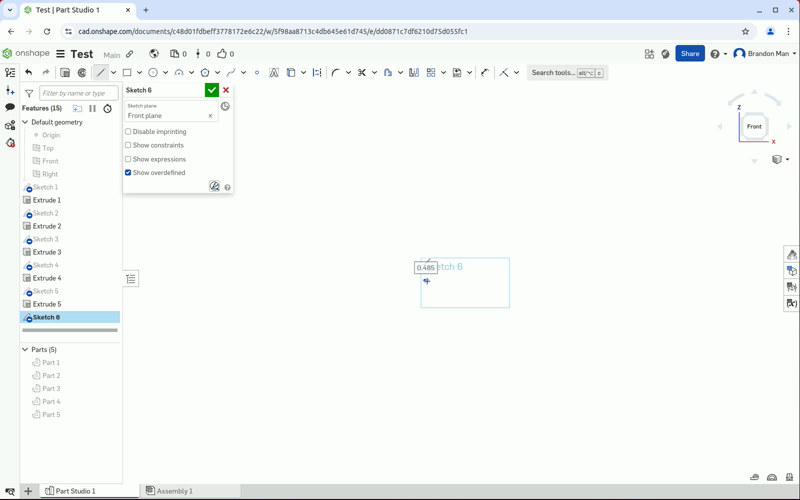
mouse_move(457, 280)
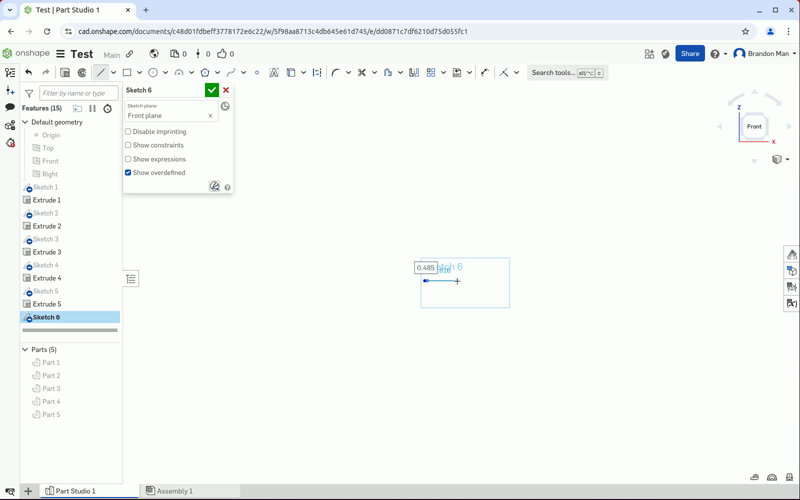
mouse_move(427, 255)
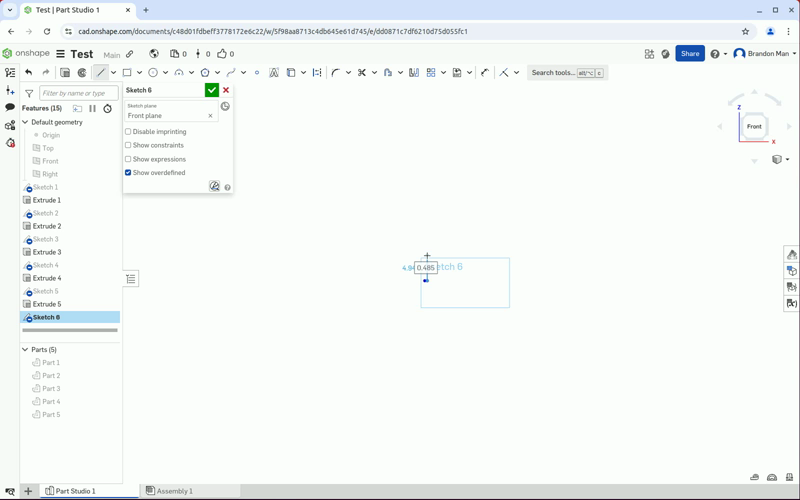
click(427, 255)
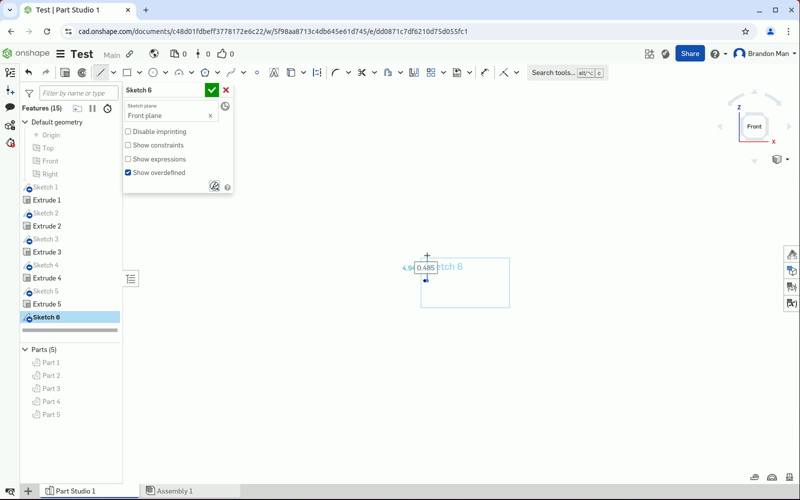
key_up(shift)
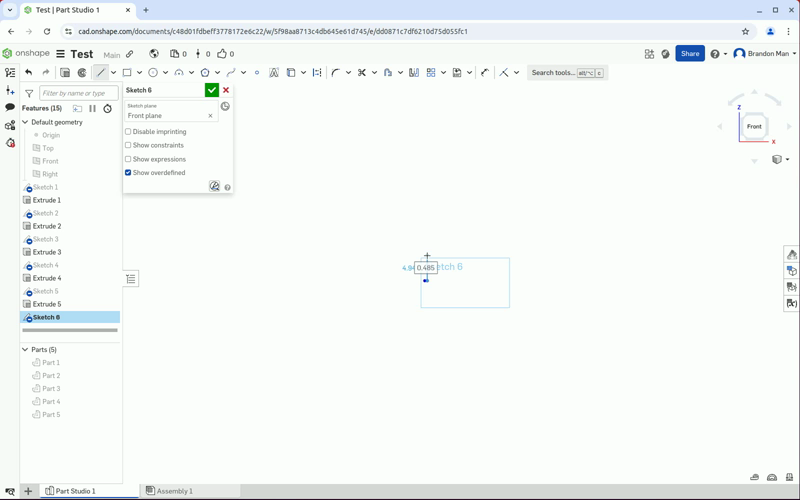
key_down(shift)
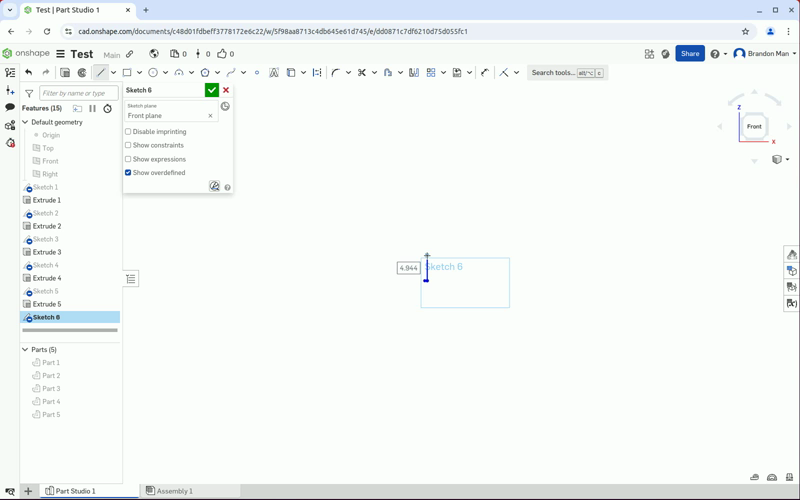
mouse_move(457, 255)
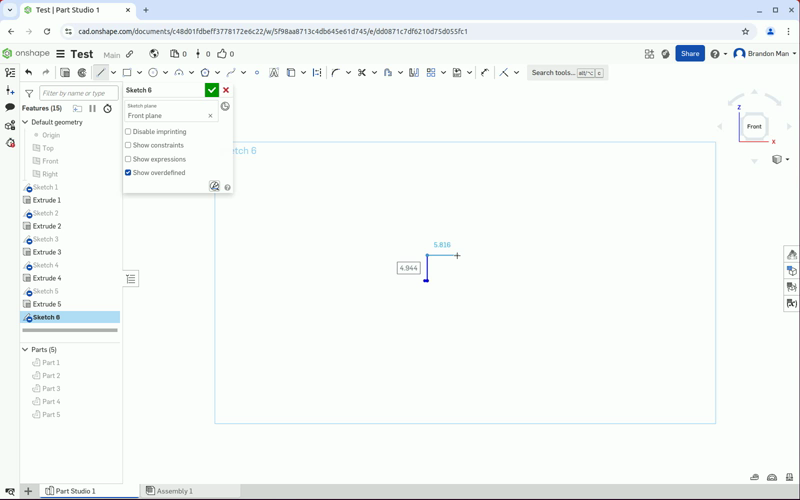
mouse_move(424, 255)
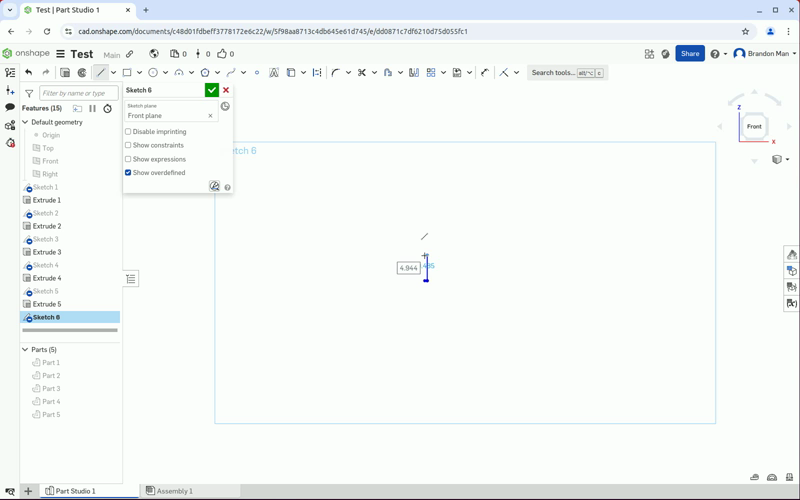
scroll(6)
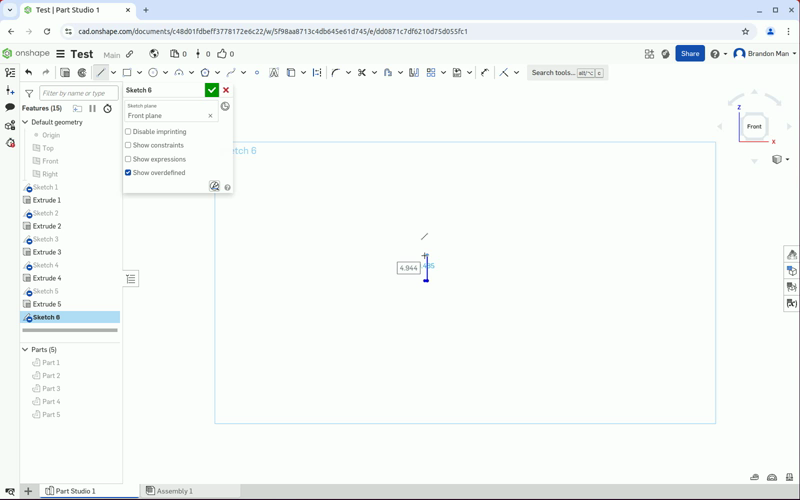
scroll(6)
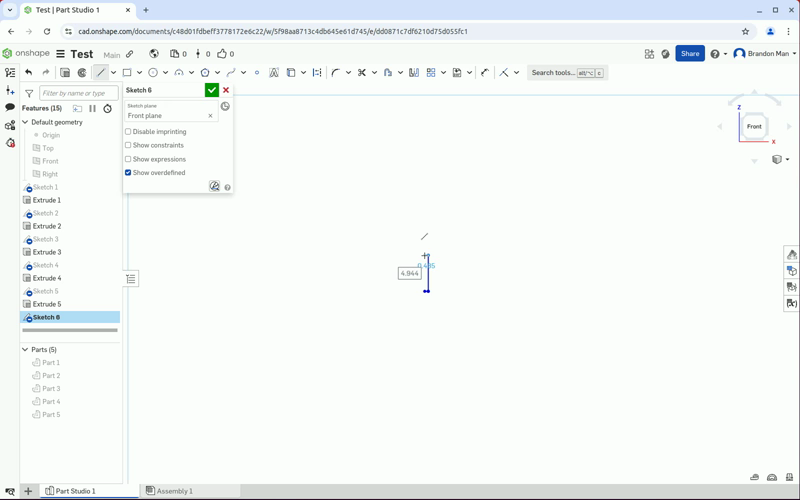
scroll(6)
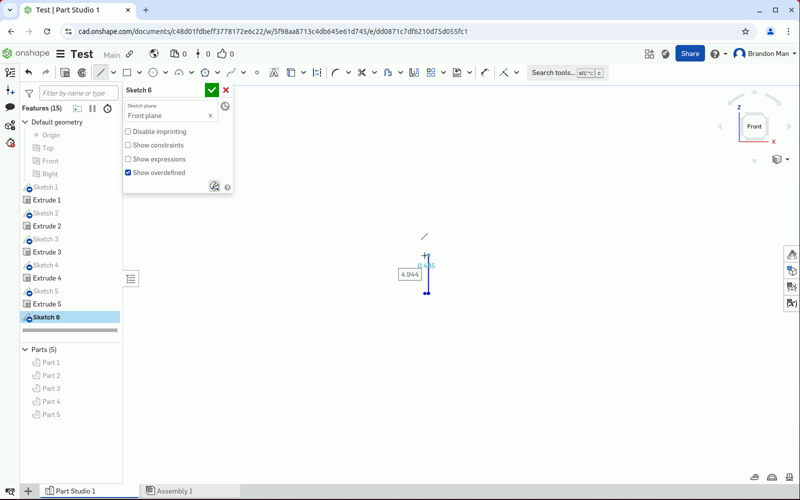
scroll(6)
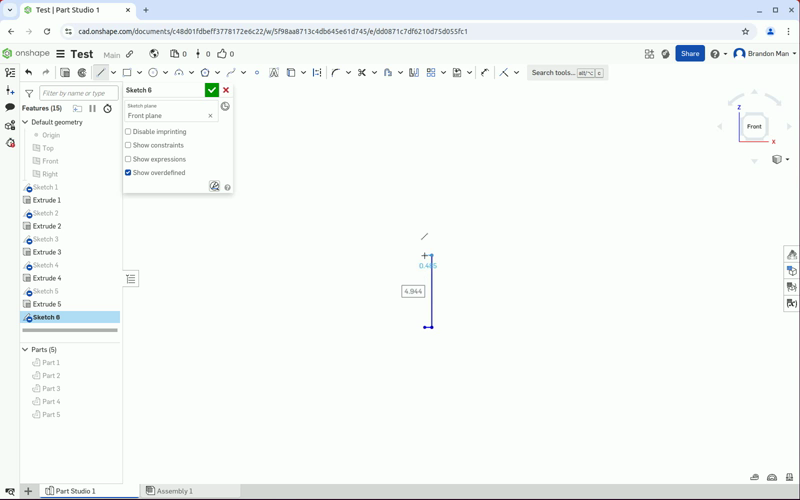
scroll(6)
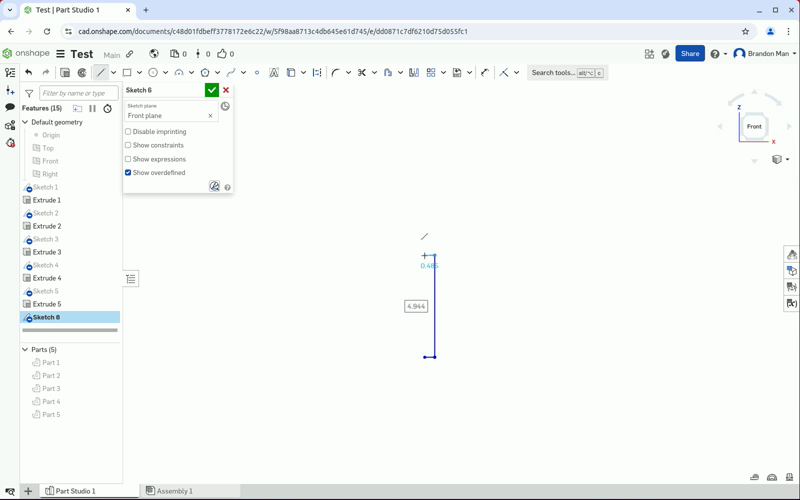
scroll(6)
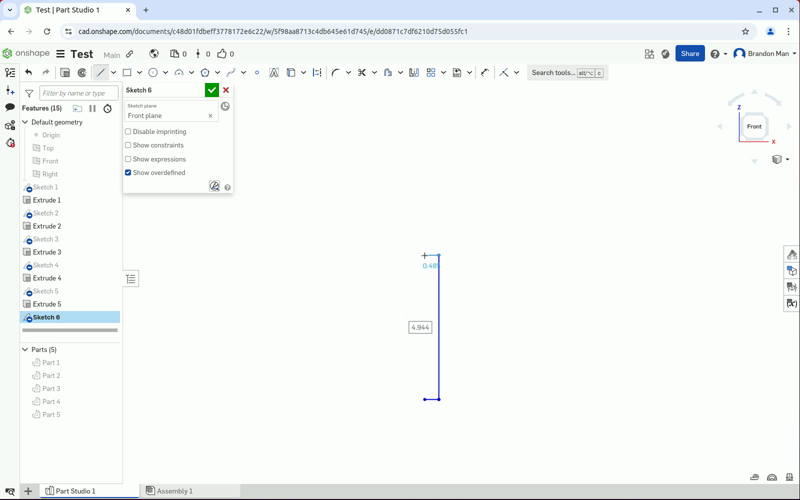
scroll(6)
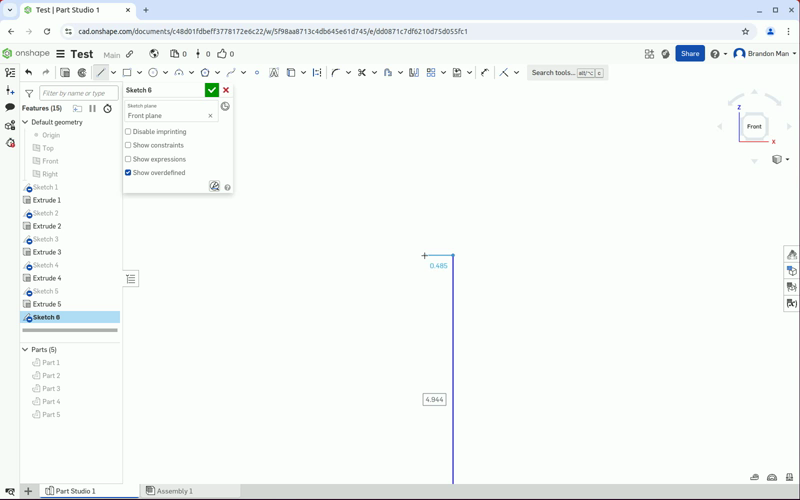
click(424, 255)
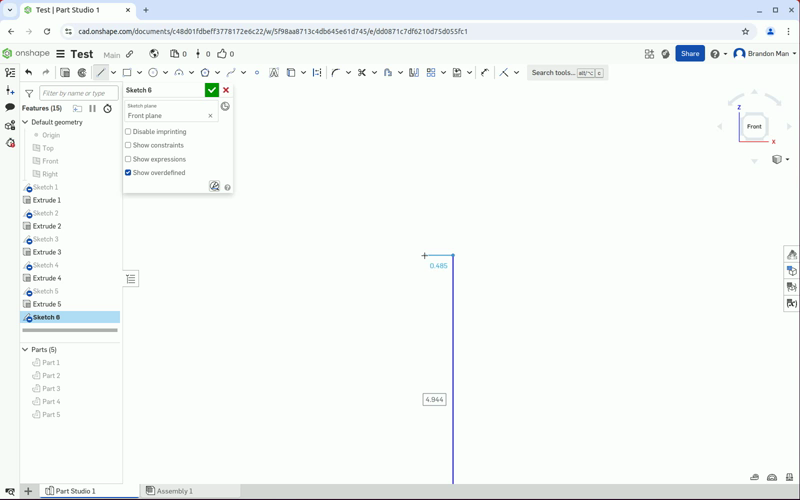
scroll(-6)
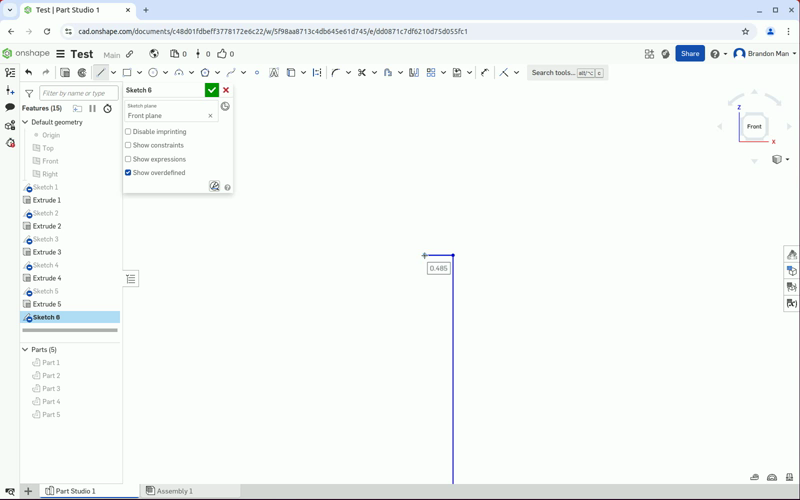
scroll(-6)
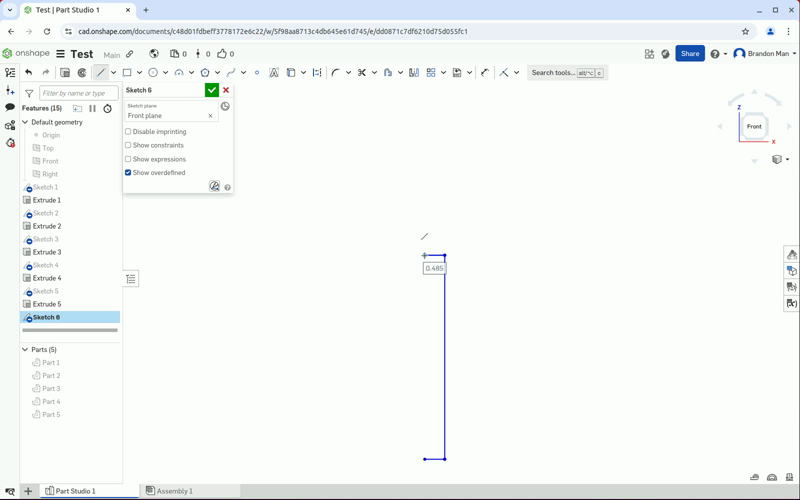
scroll(-6)
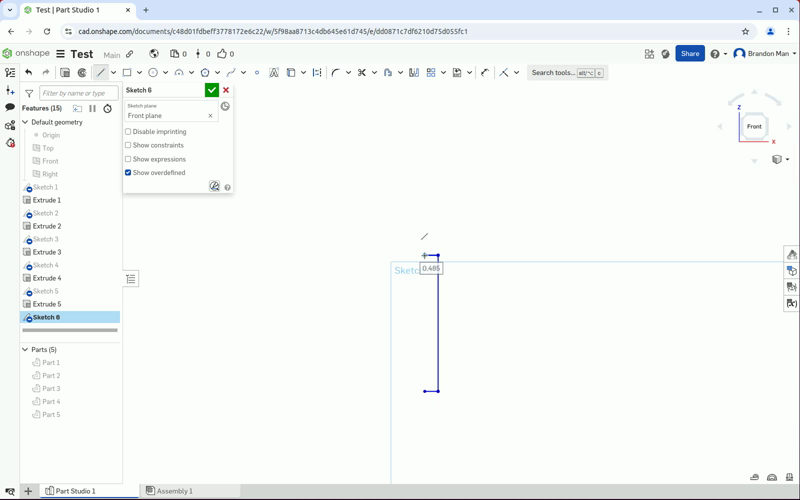
scroll(-6)
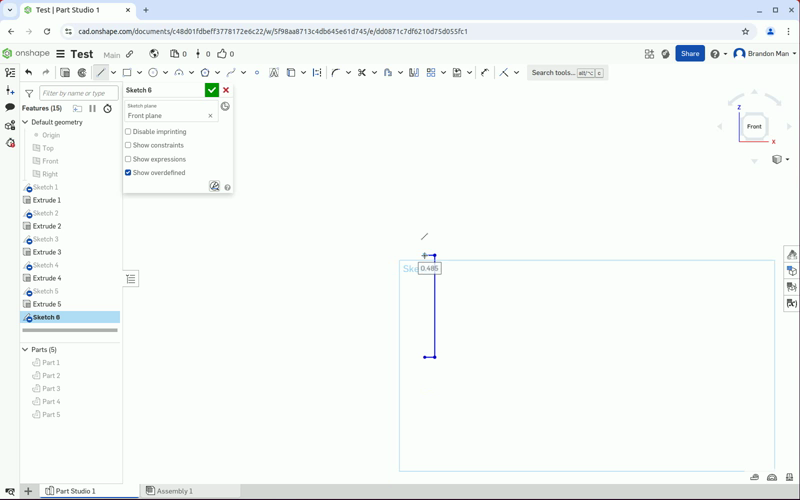
scroll(-6)
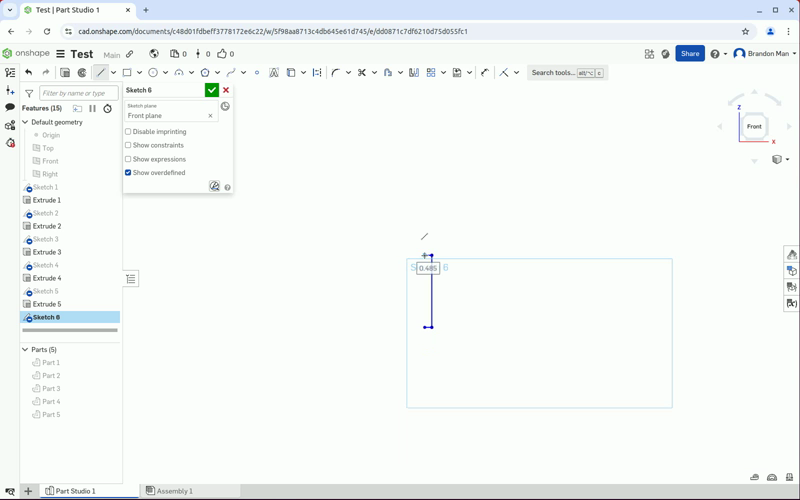
scroll(-6)
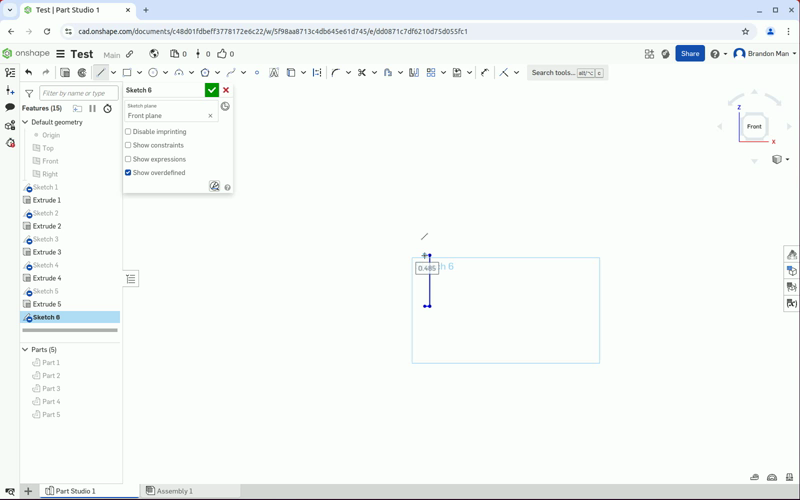
scroll(-6)
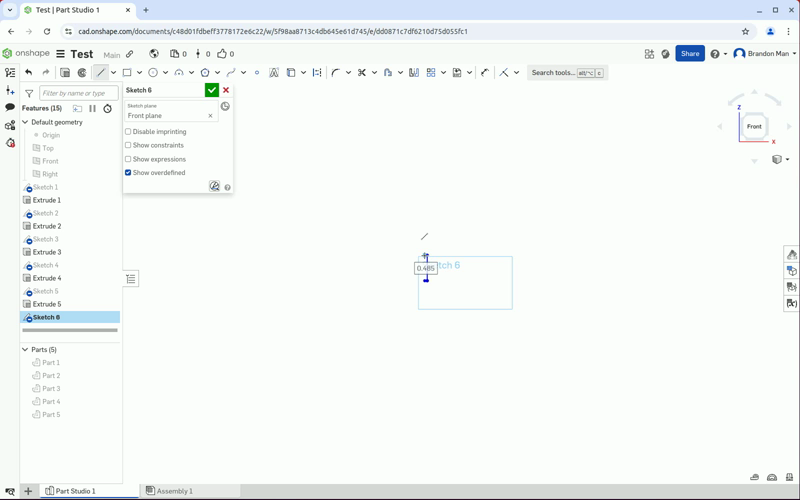
key_up(shift)
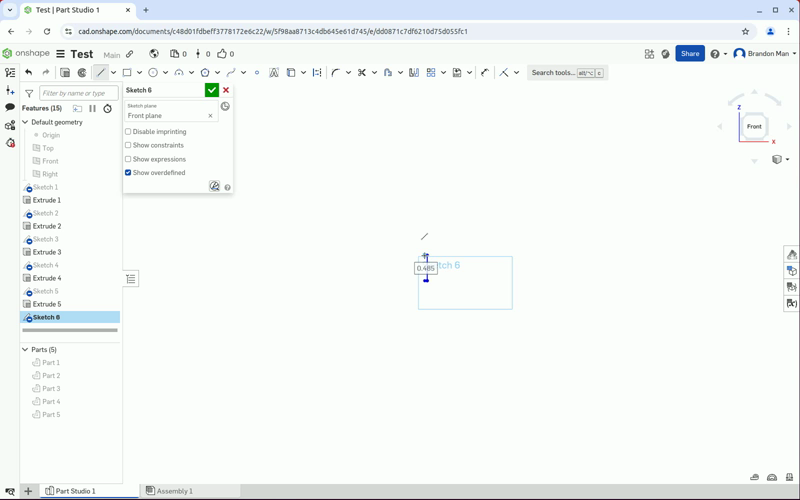
mouse_move(454, 255)
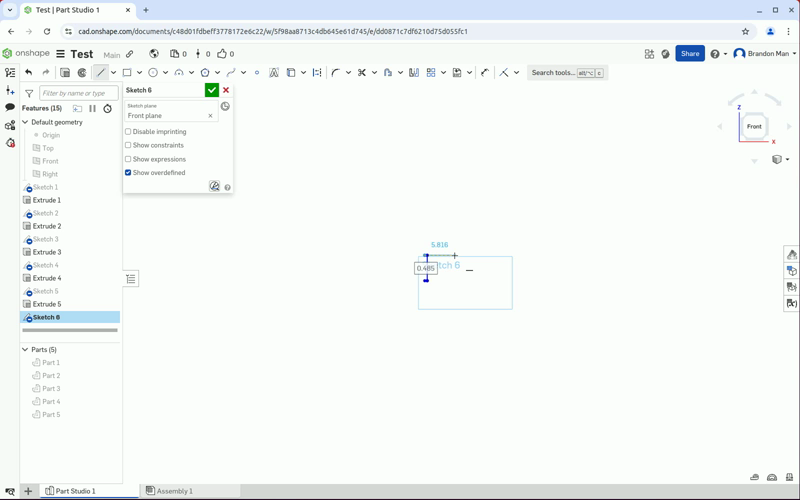
key_down(shift)
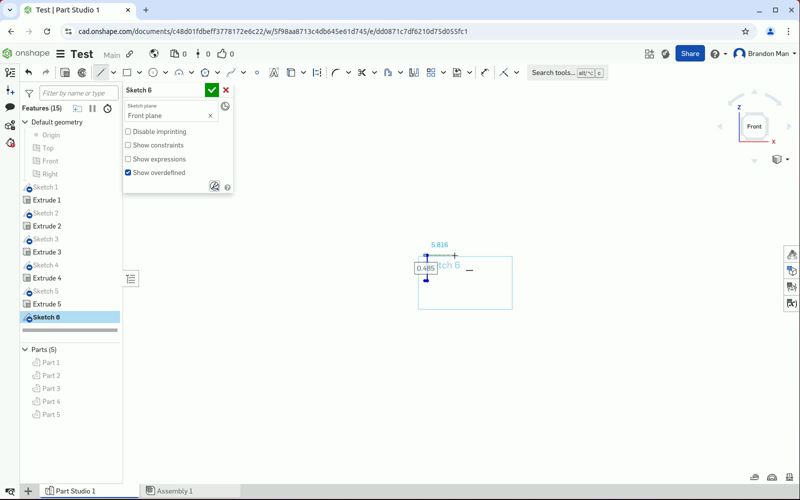
mouse_move(424, 280)
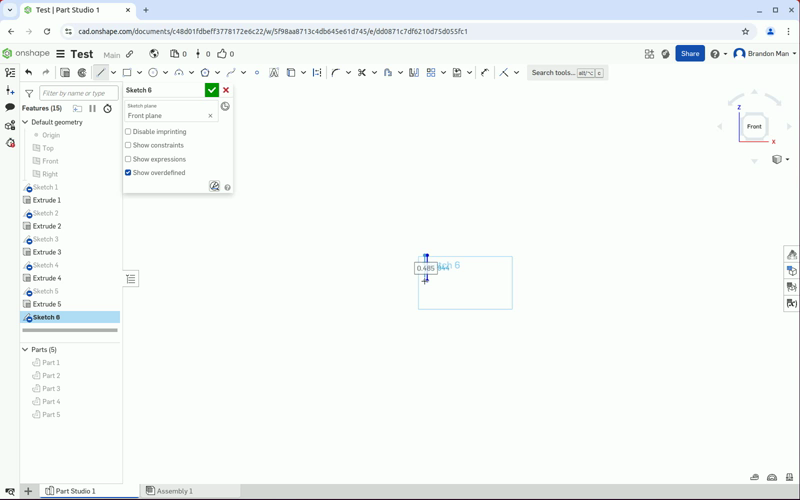
scroll(6)
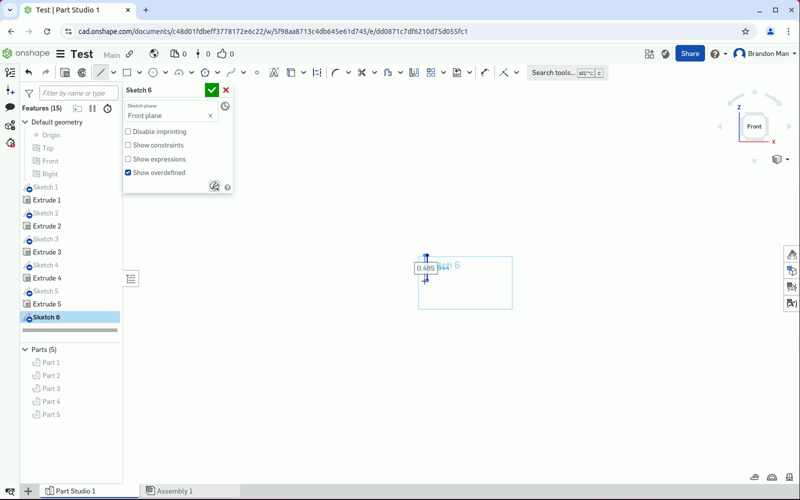
scroll(6)
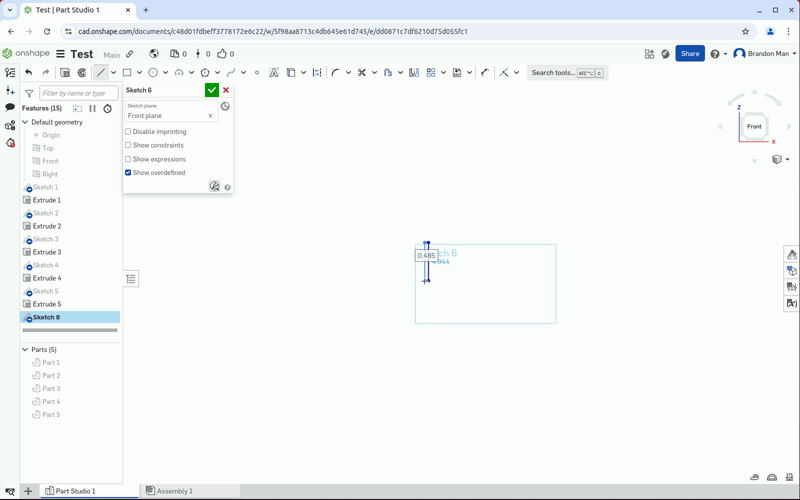
scroll(6)
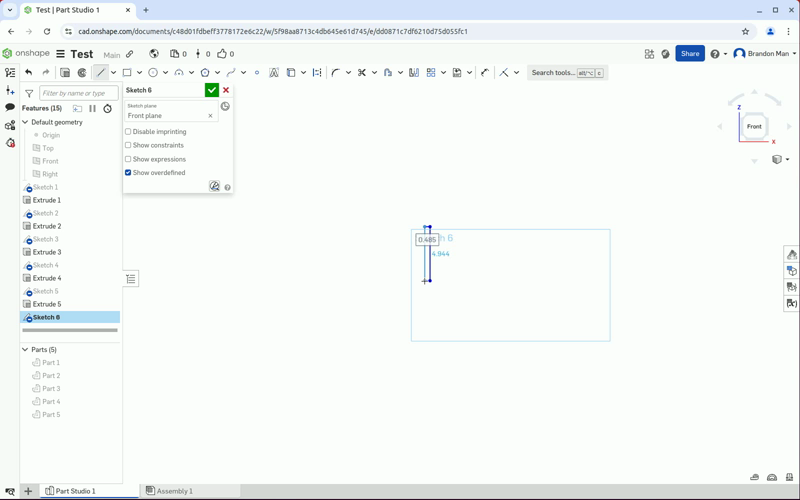
scroll(6)
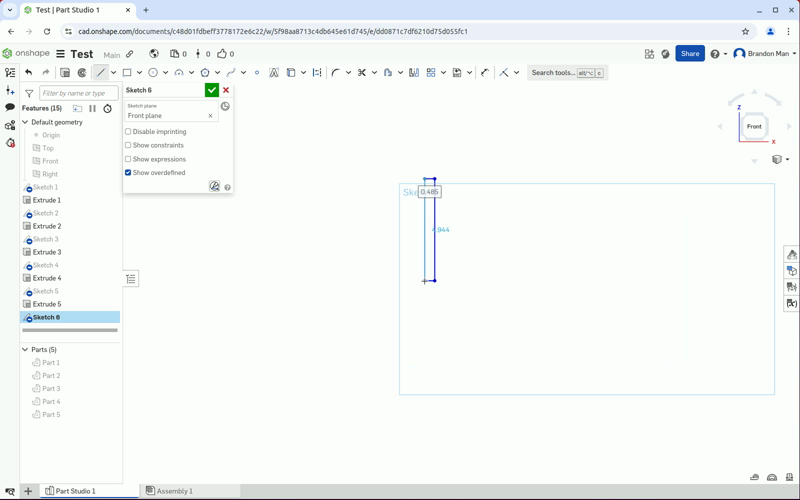
scroll(6)
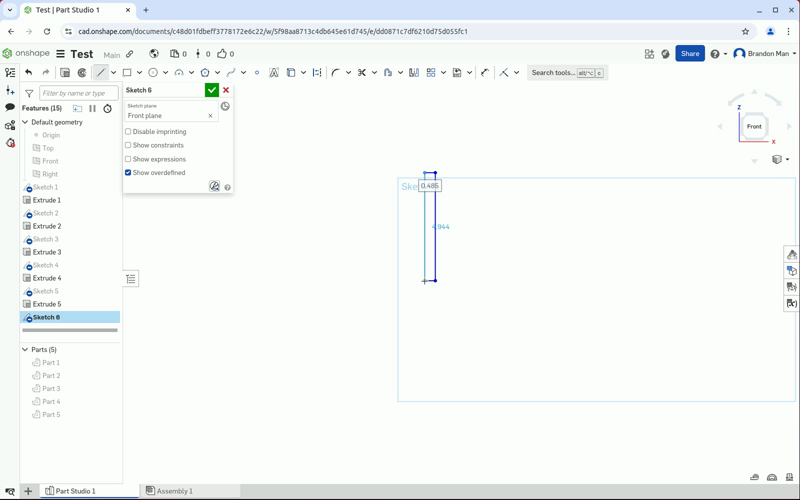
scroll(6)
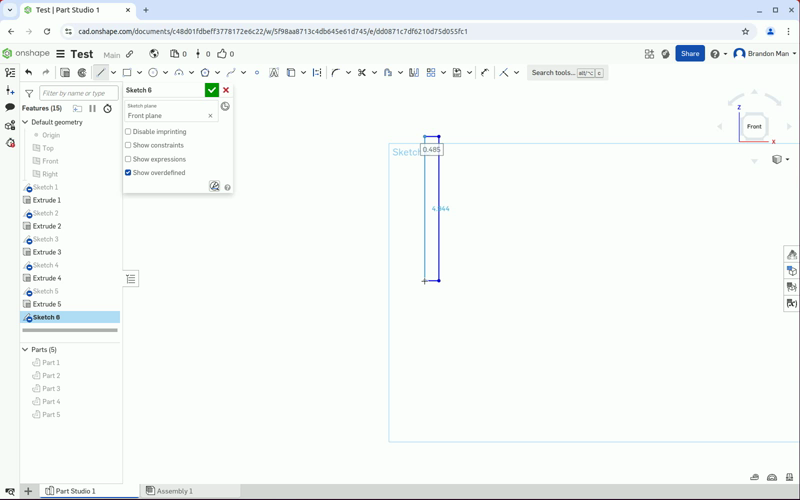
scroll(6)
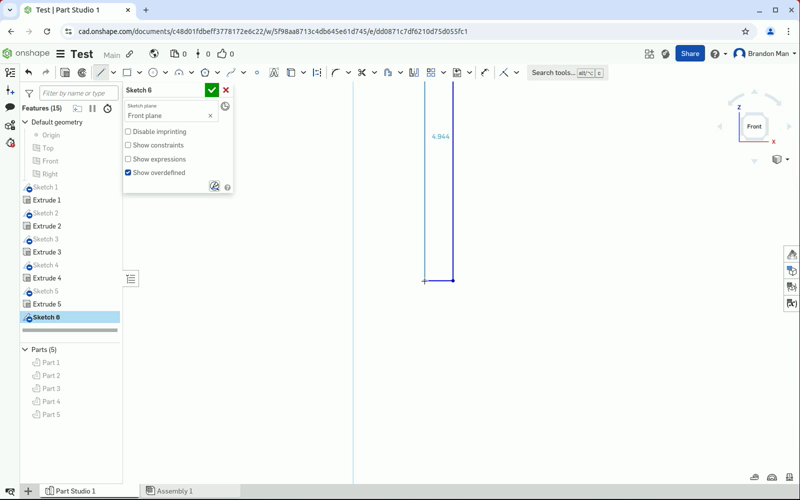
key_up(shift)
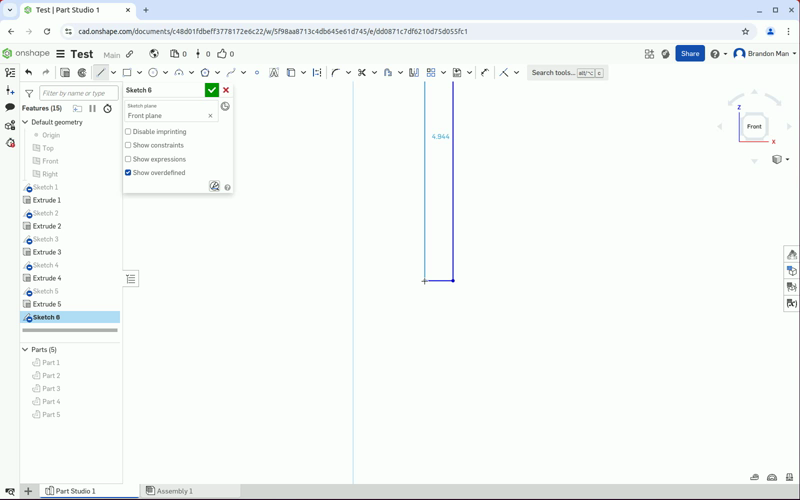
click(424, 280)
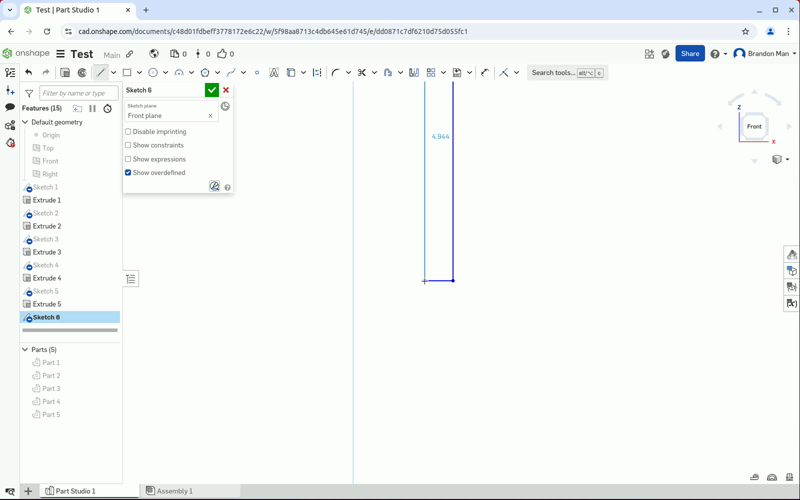
scroll(-6)
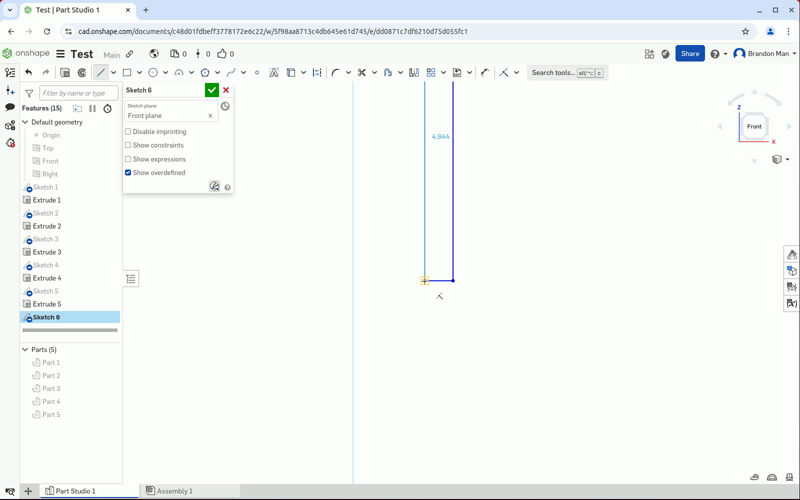
scroll(-6)
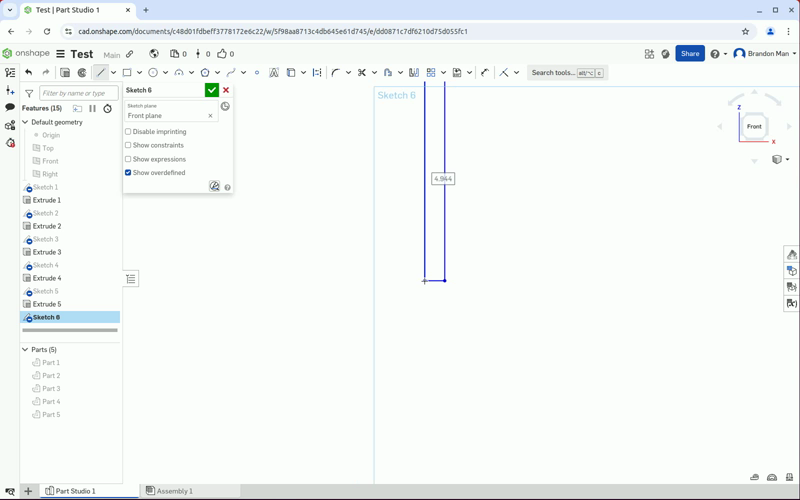
scroll(-6)
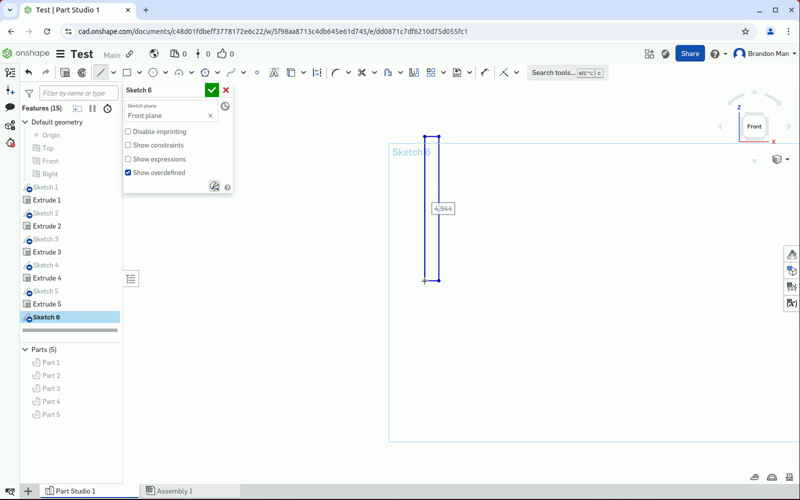
scroll(-6)
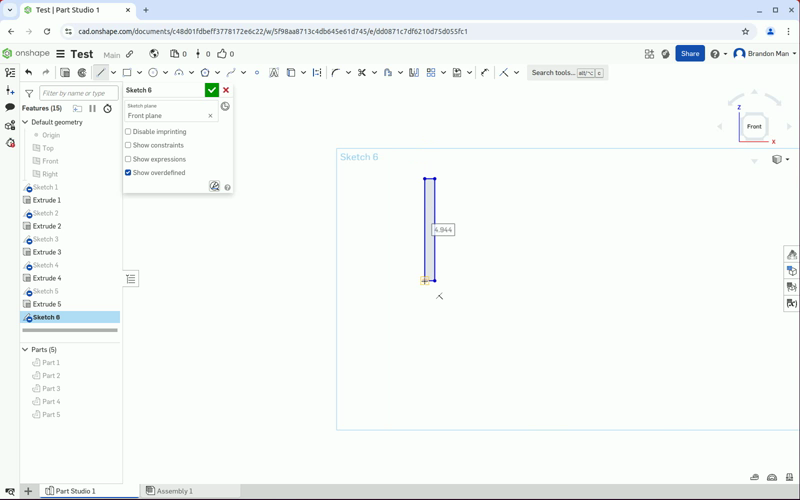
scroll(-6)
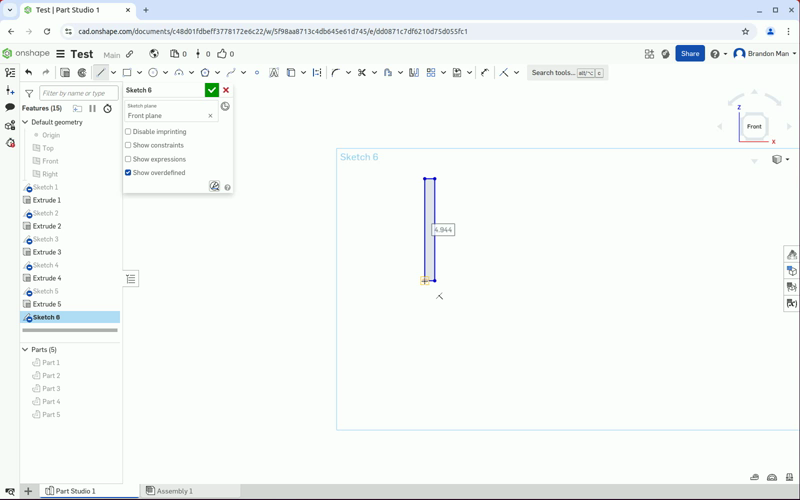
scroll(-6)
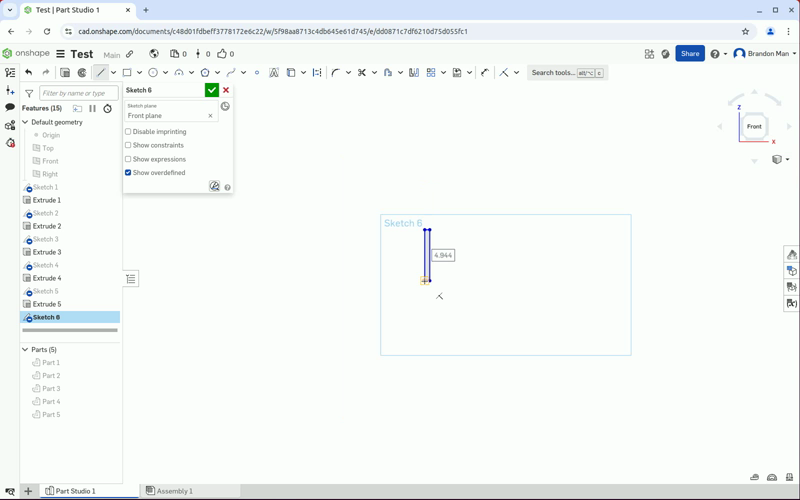
scroll(-6)
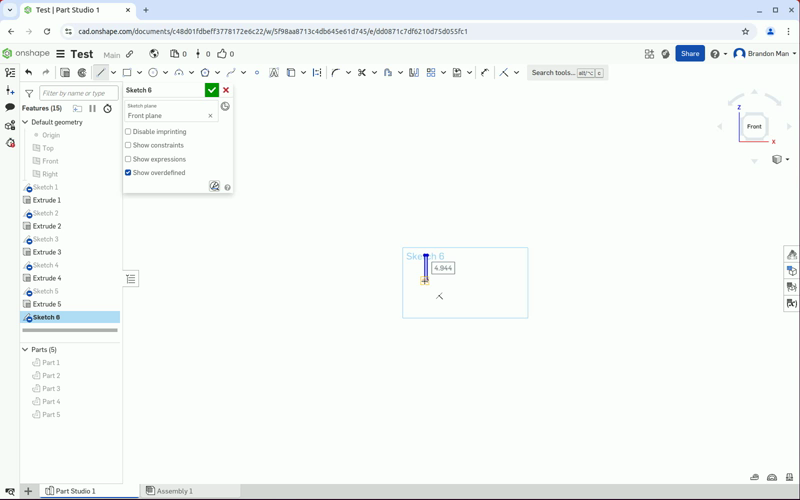
key(esc)
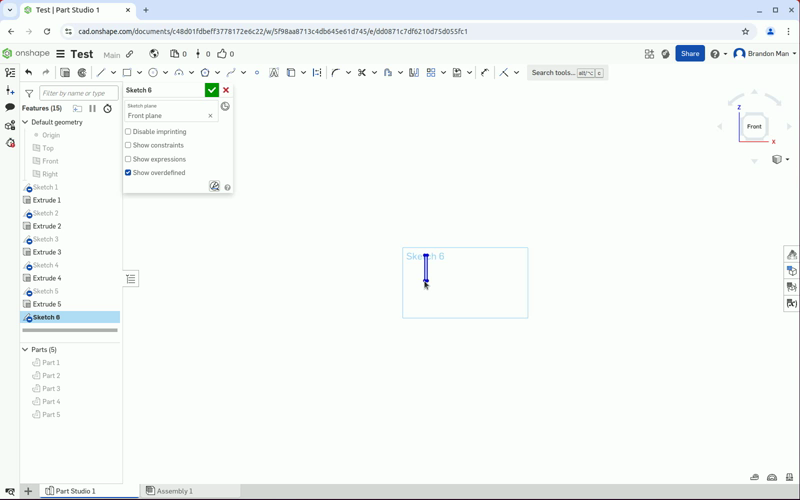
mouse_move(425, 262)
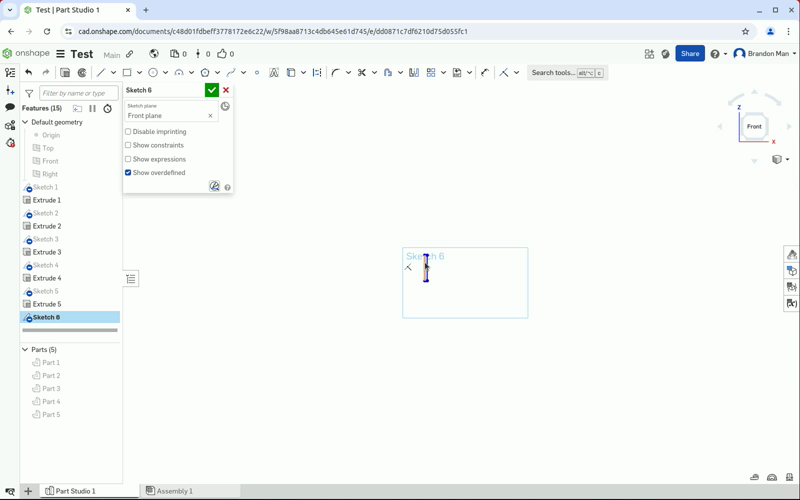
scroll(6)
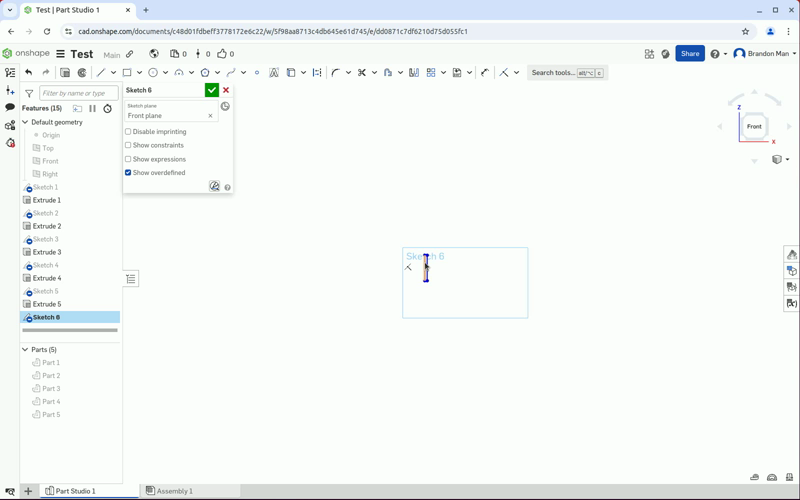
scroll(6)
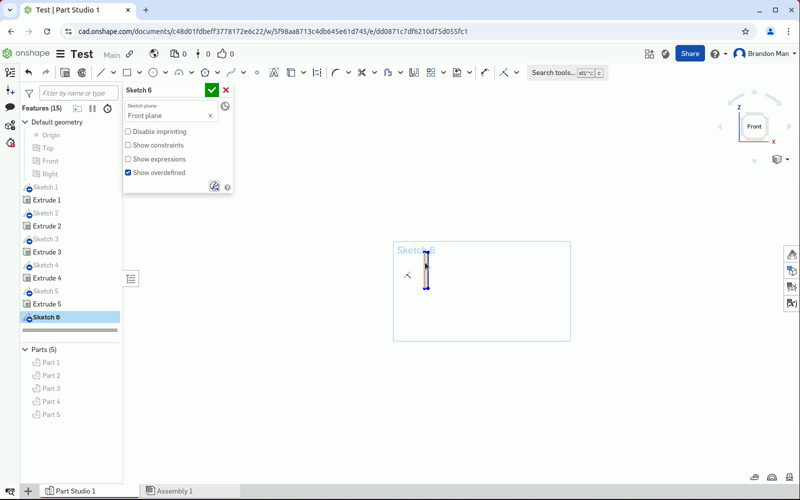
scroll(6)
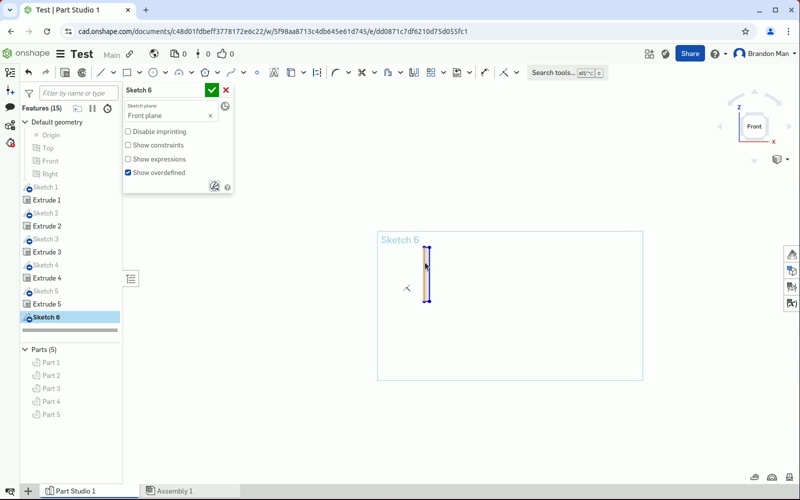
scroll(6)
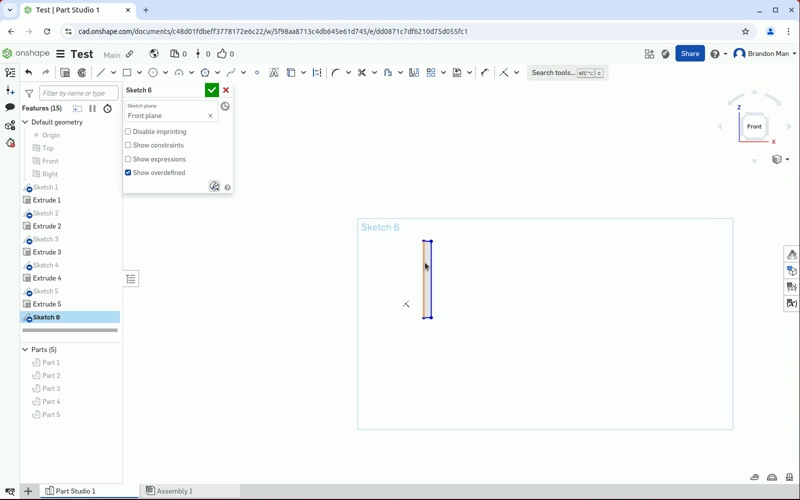
scroll(6)
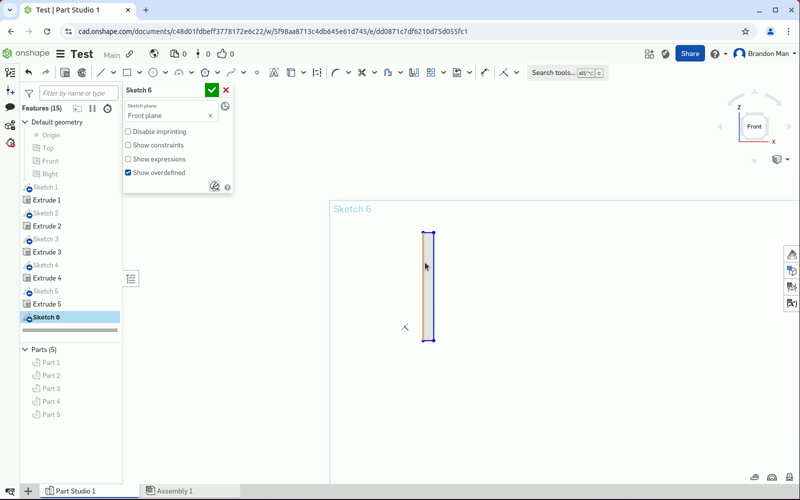
scroll(6)
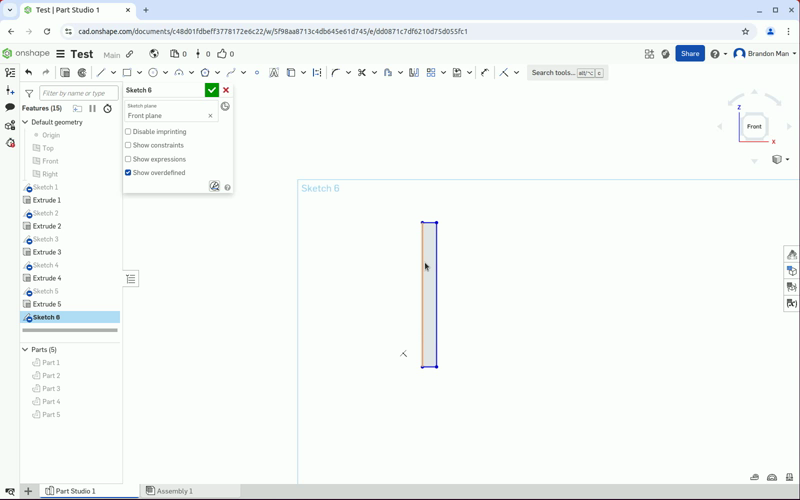
scroll(6)
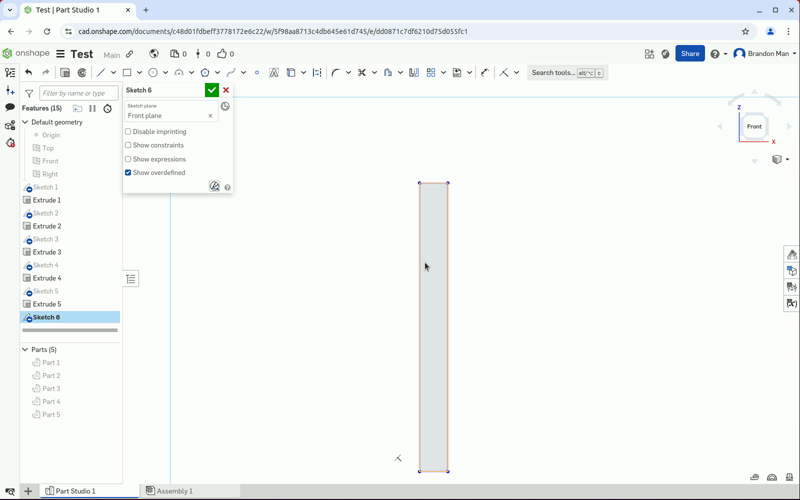
click(425, 262)
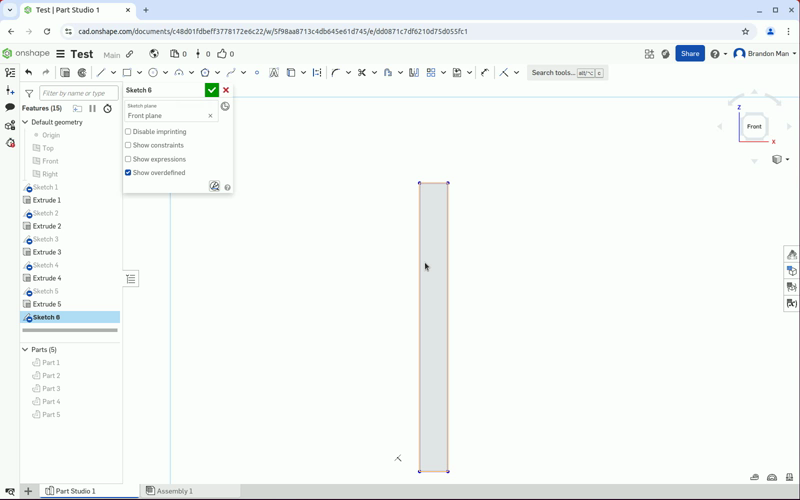
scroll(-6)
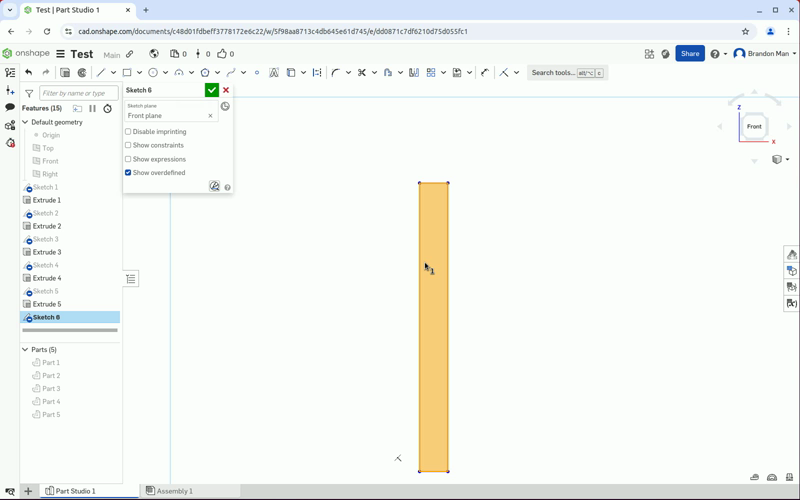
scroll(-6)
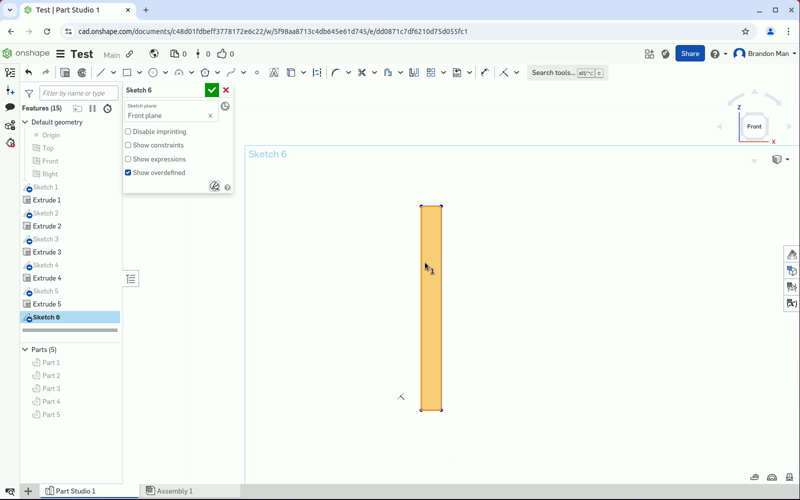
scroll(-6)
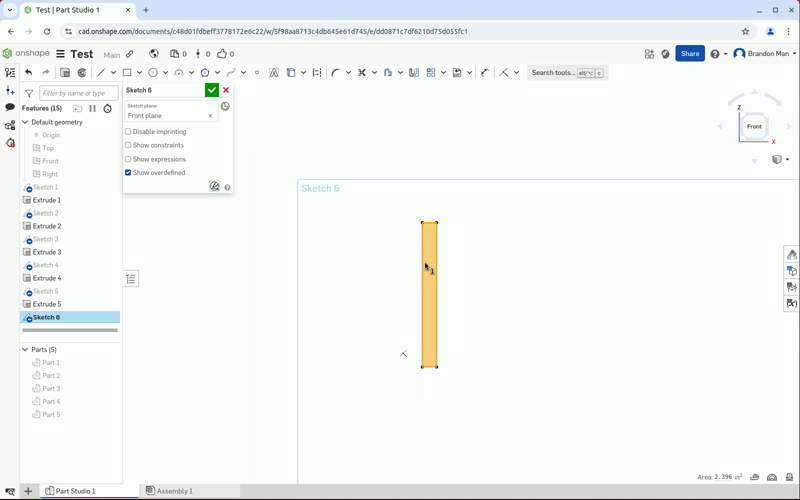
scroll(-6)
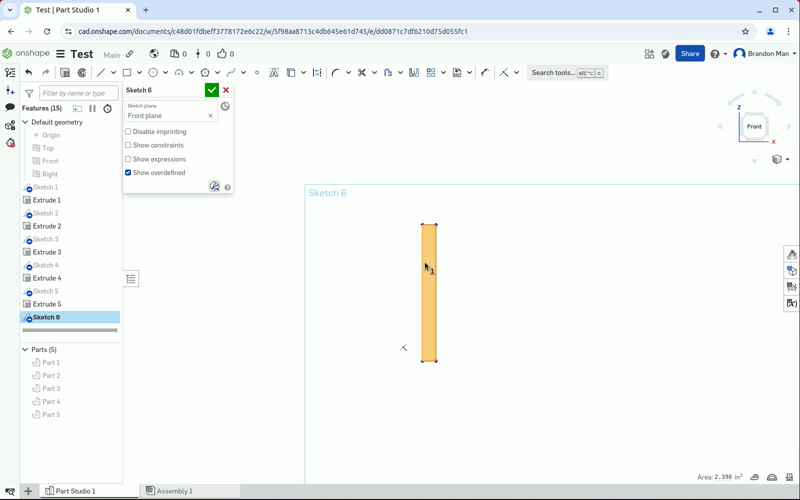
scroll(-6)
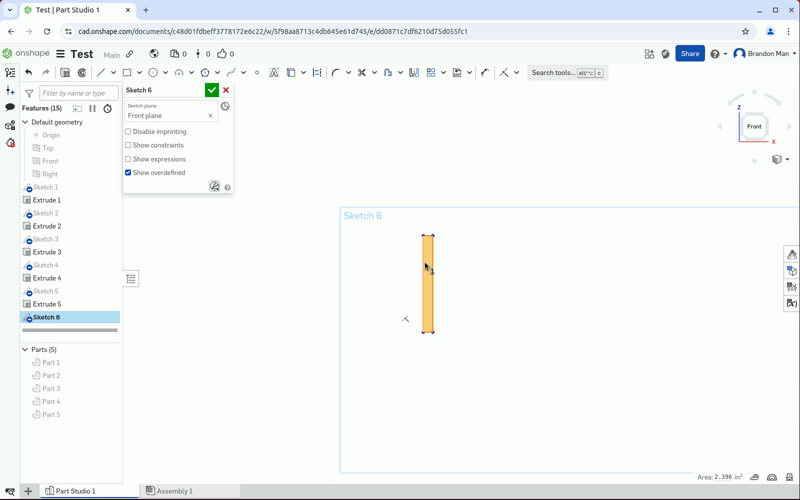
scroll(-6)
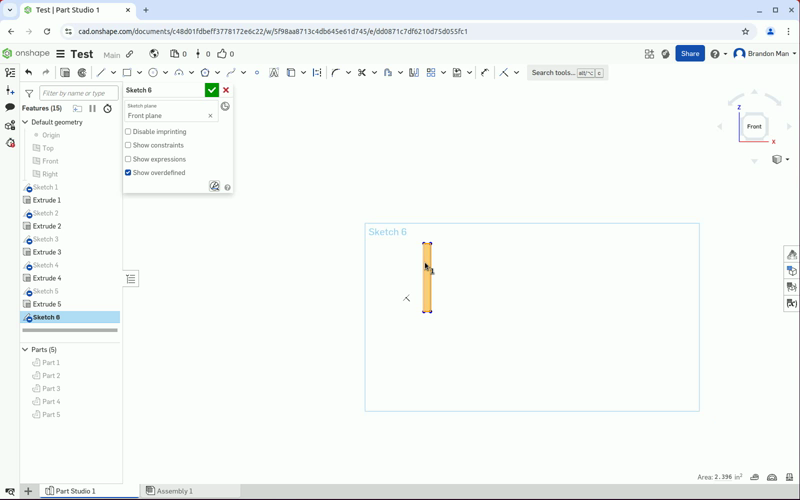
scroll(-6)
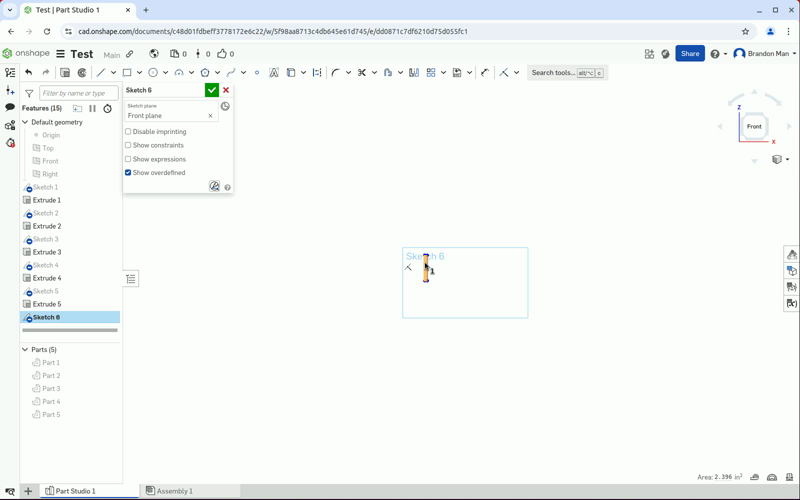
mouse_move(73, 352)
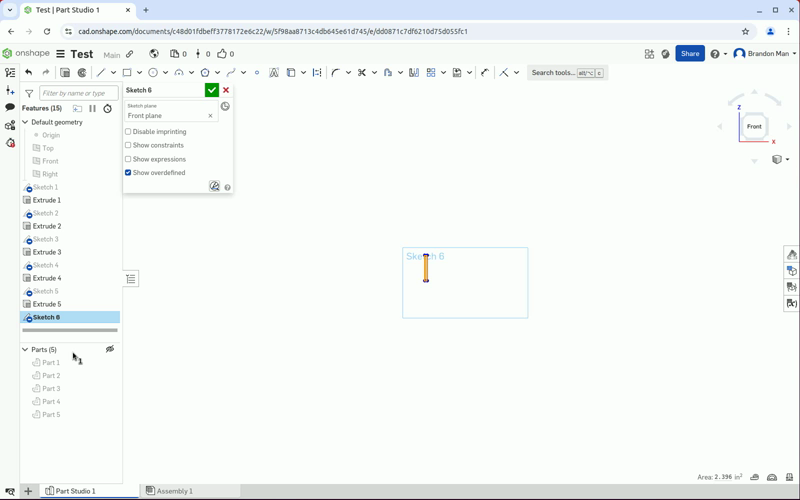
key(shift+y)
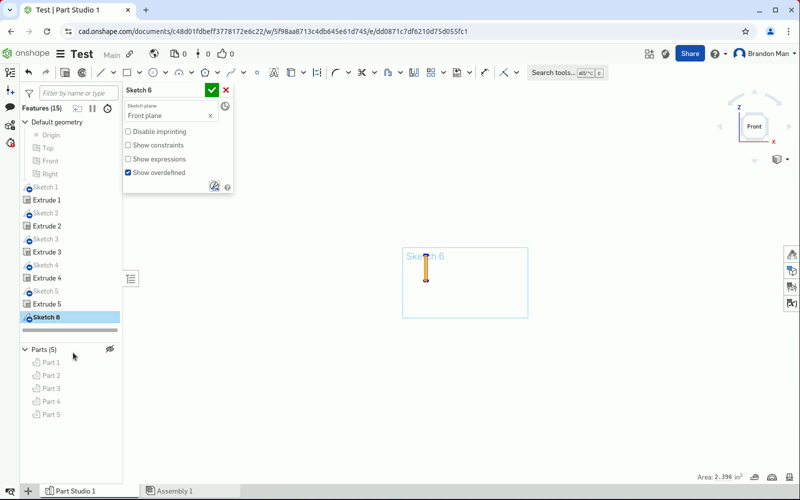
key(shift+e)
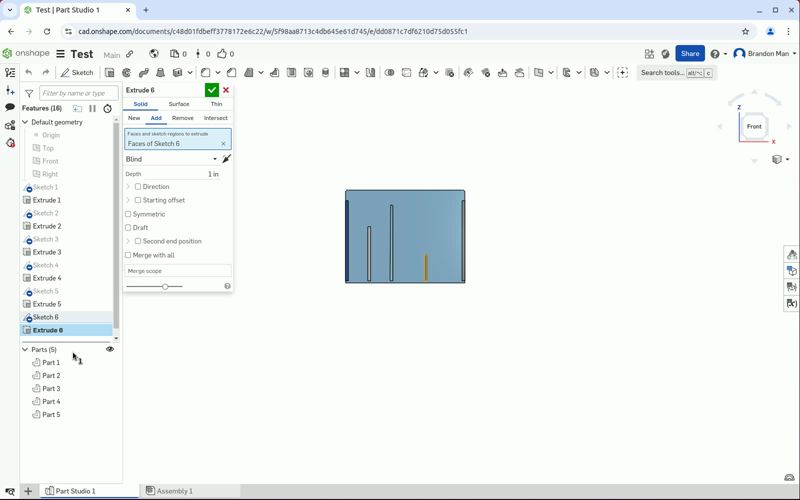
mouse_move(143, 106)
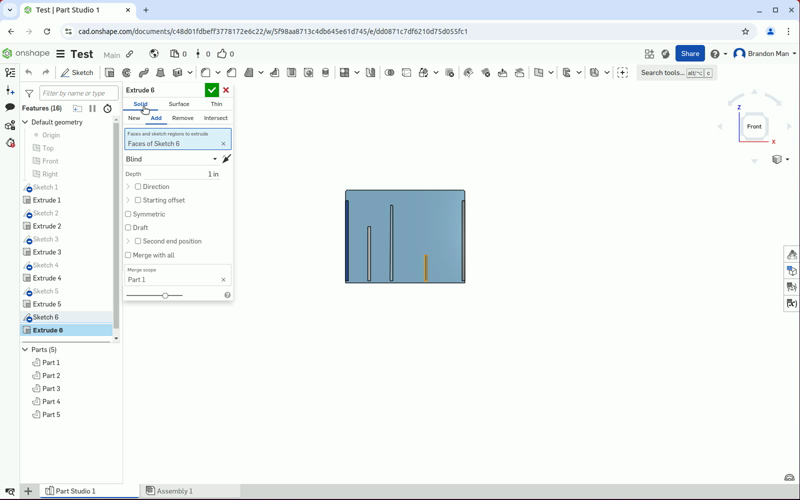
click(143, 106)
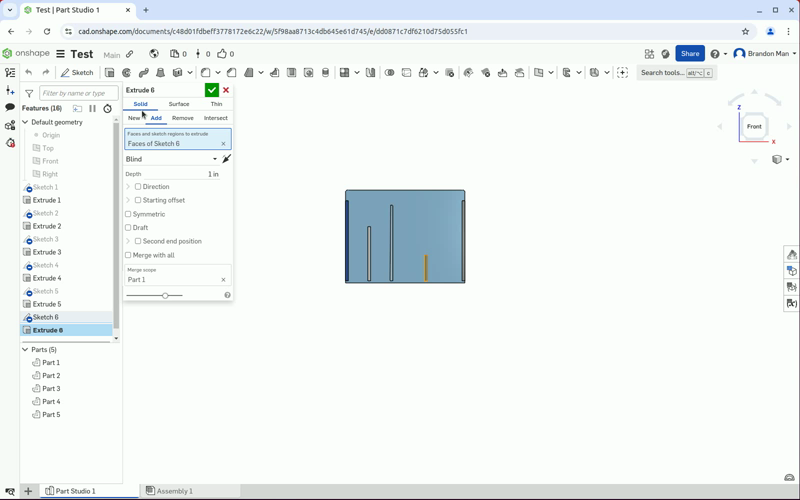
mouse_move(137, 120)
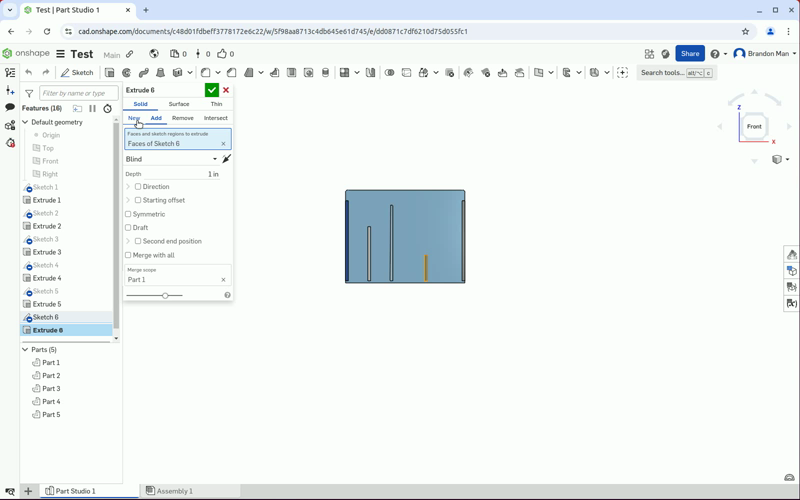
click(137, 120)
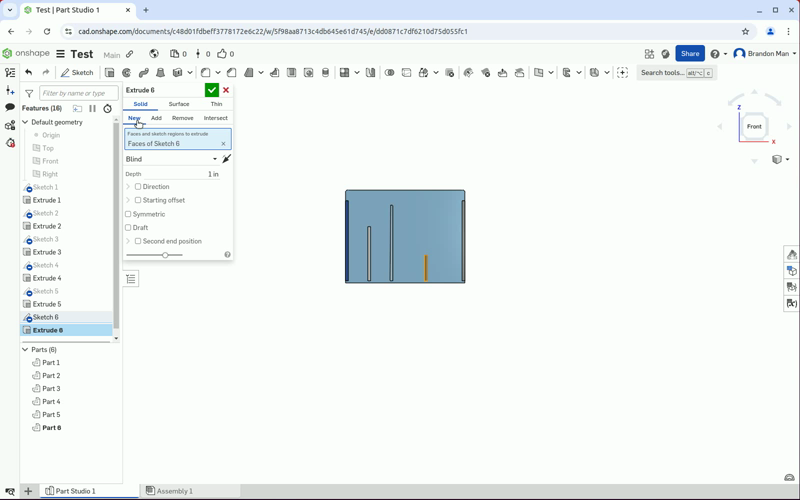
key(tab, 4)
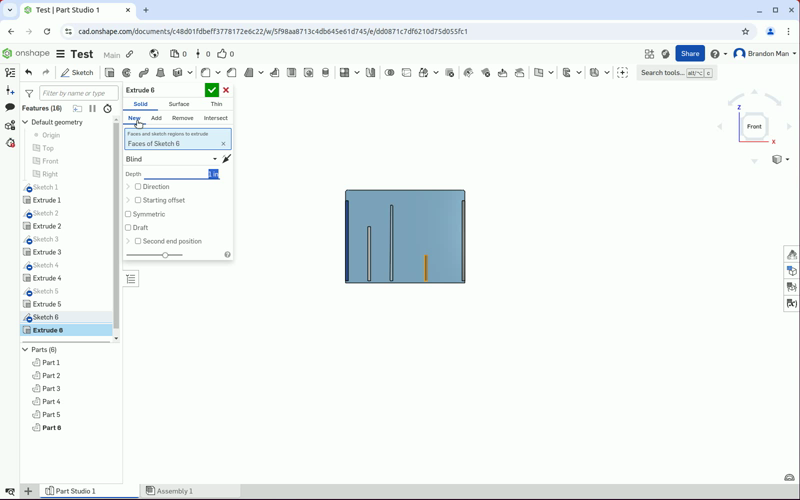
text(6.499)
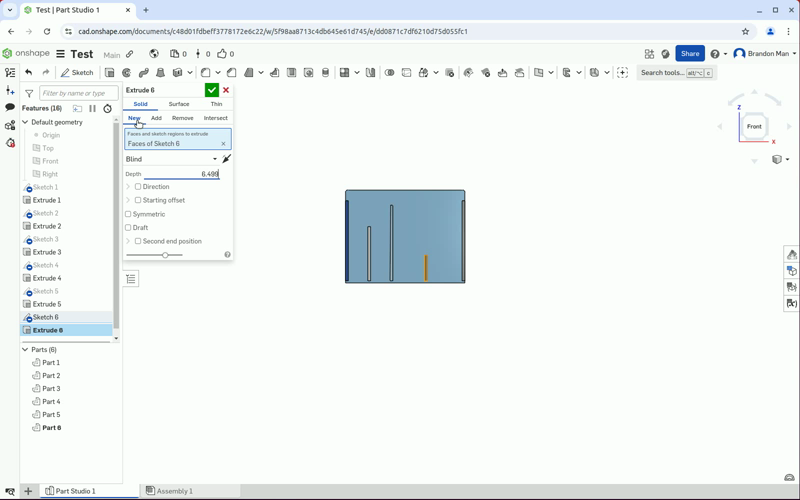
key(enter)
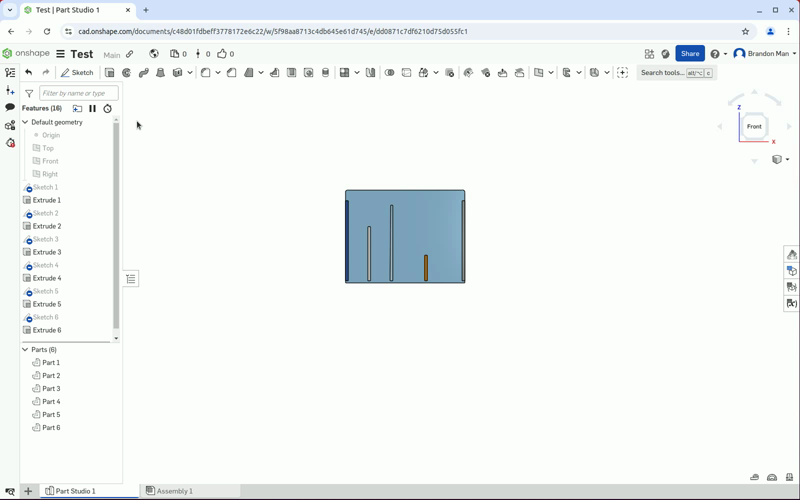
key(shift+h)
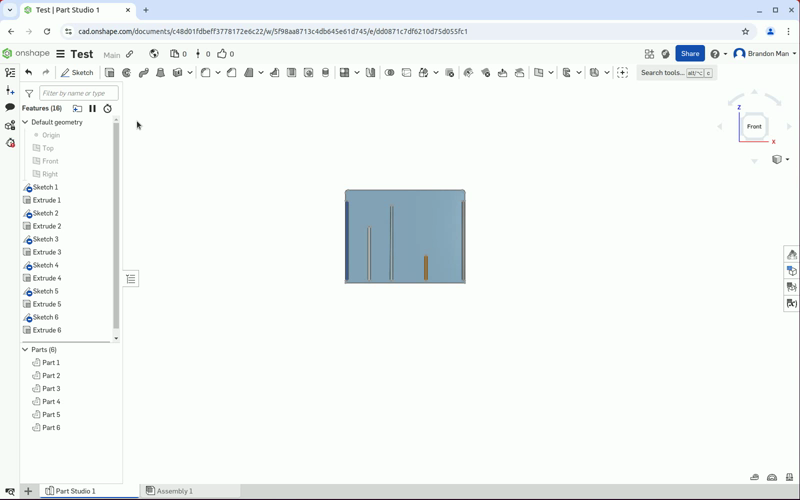
key(shift+h)
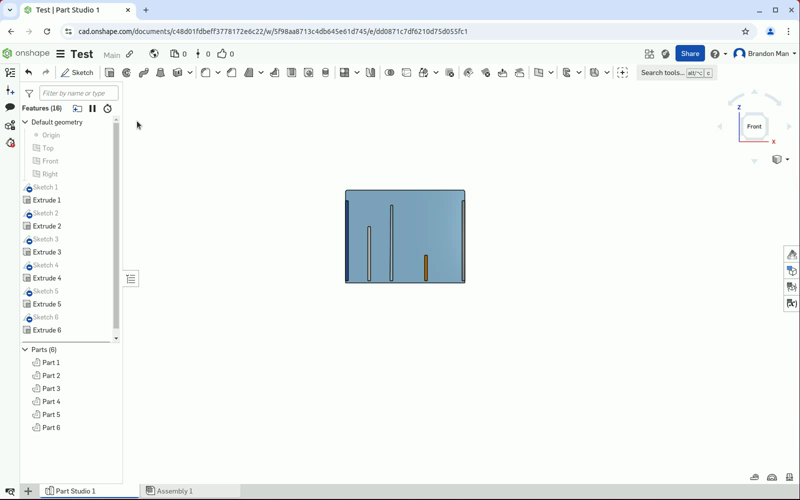
mouse_move(69, 189)
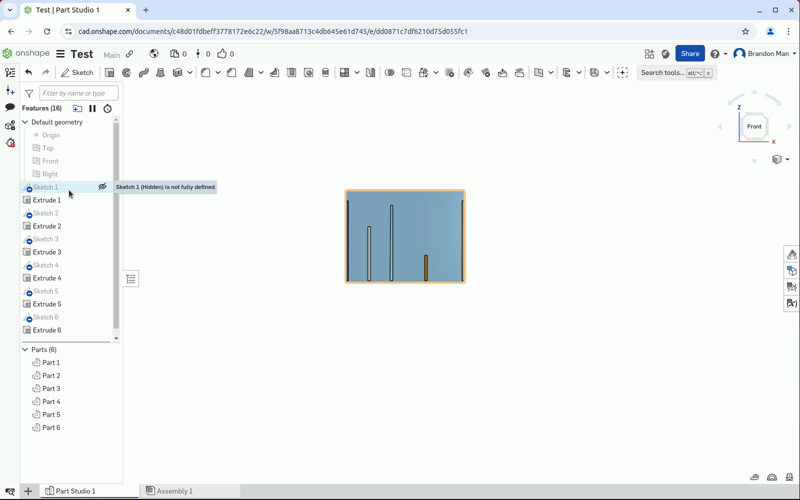
click(69, 189)
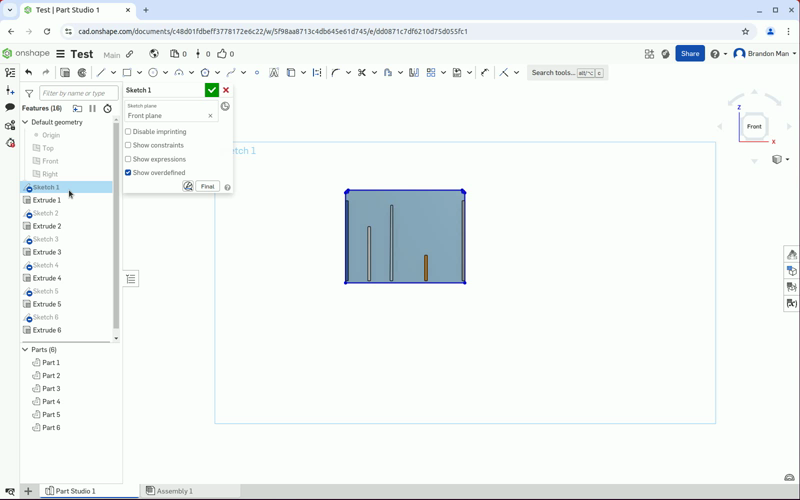
mouse_move(229, 92)
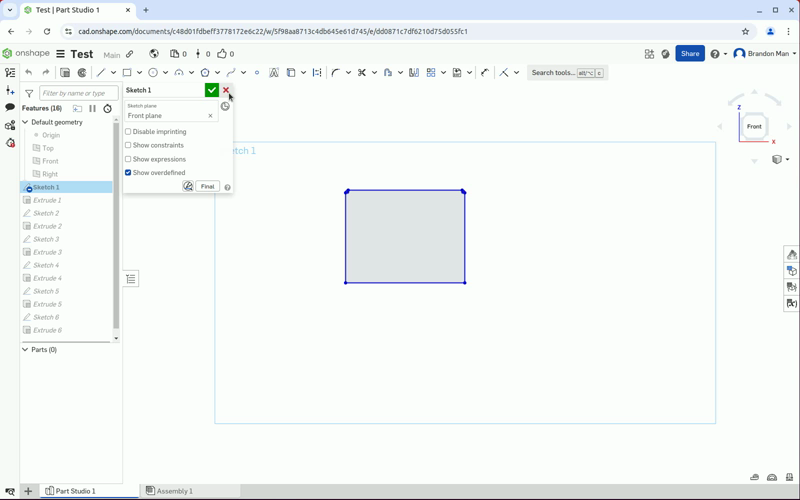
click(229, 92)
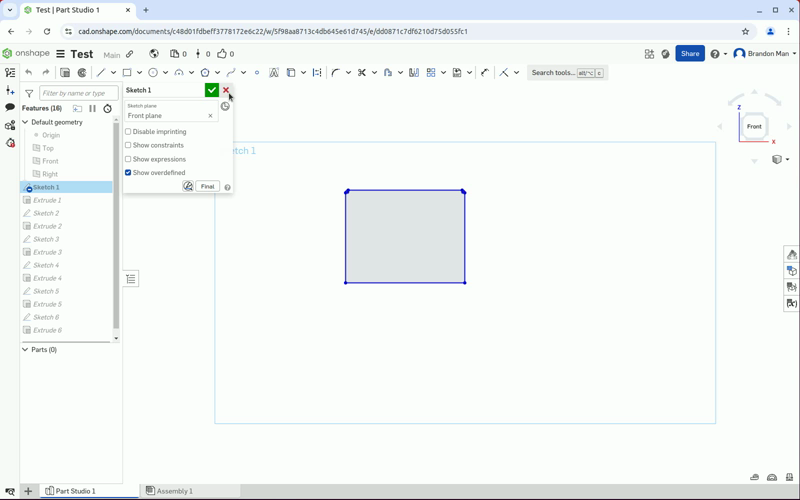
key(shift+s)
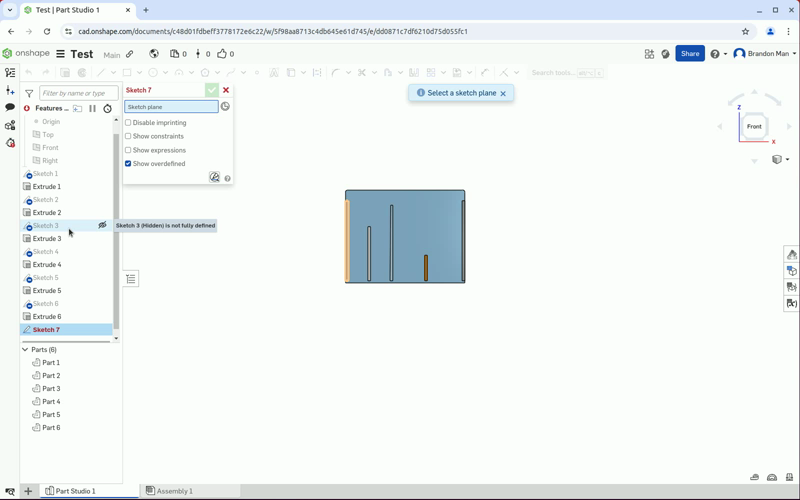
scroll(3)
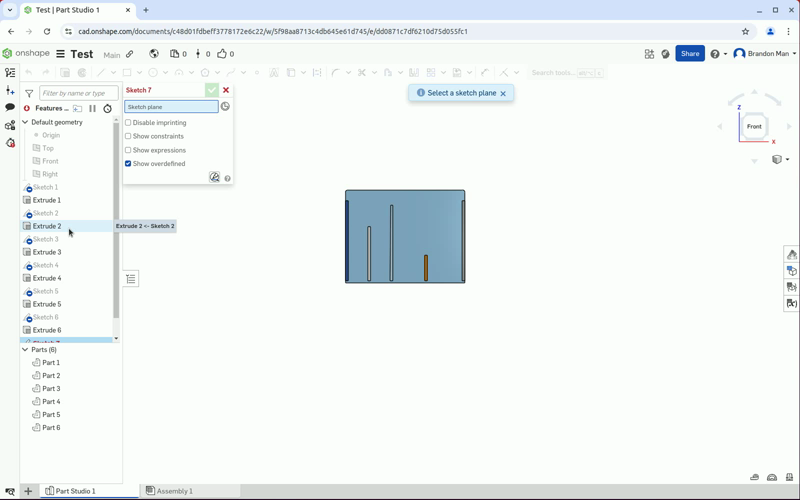
mouse_move(69, 163)
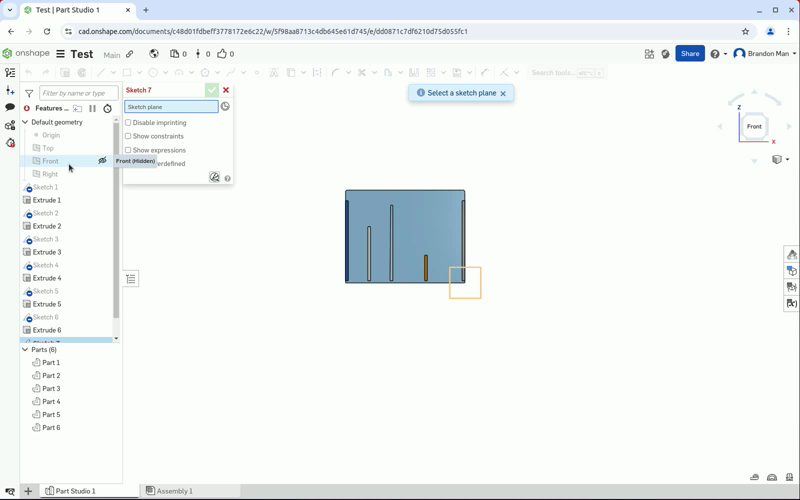
click(69, 163)
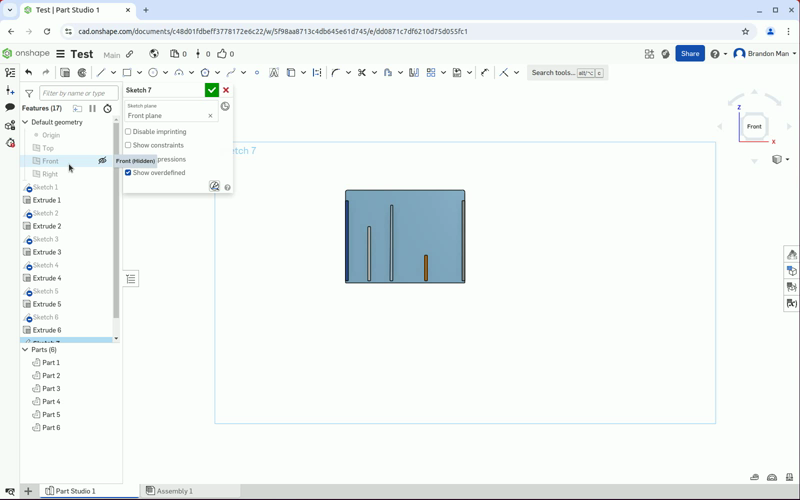
mouse_move(73, 352)
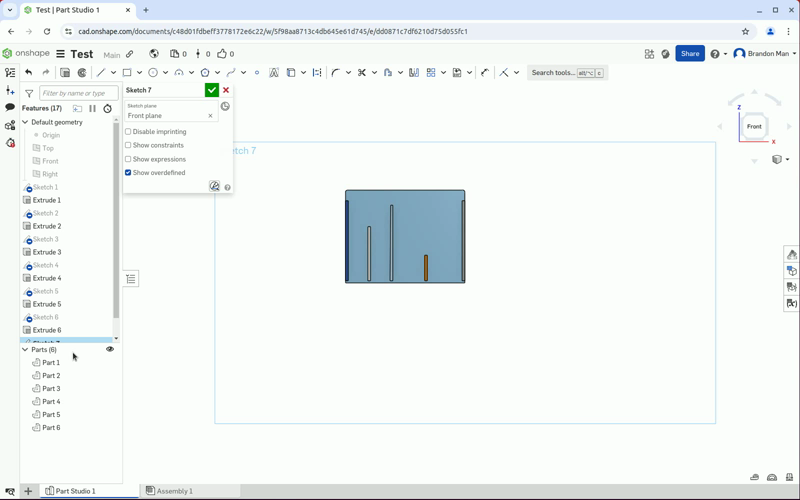
key(y)
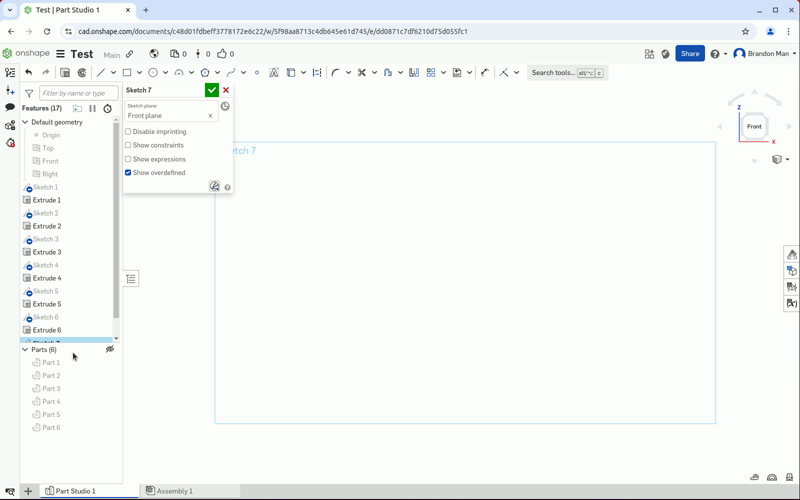
key(l)
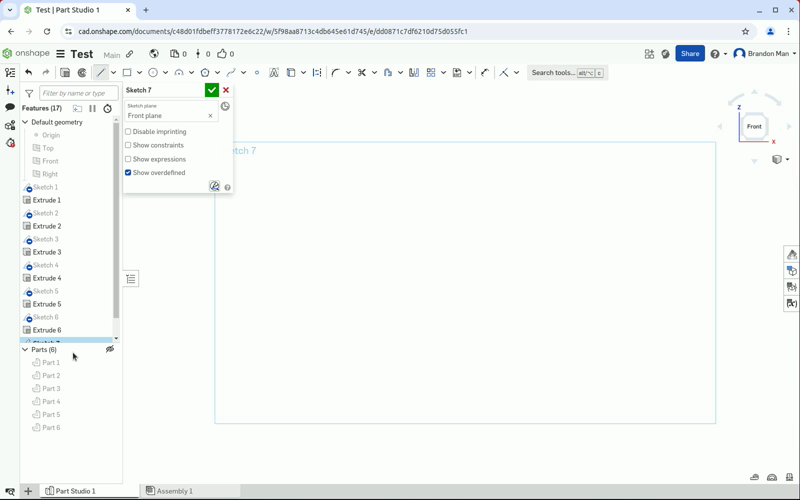
key_down(shift)
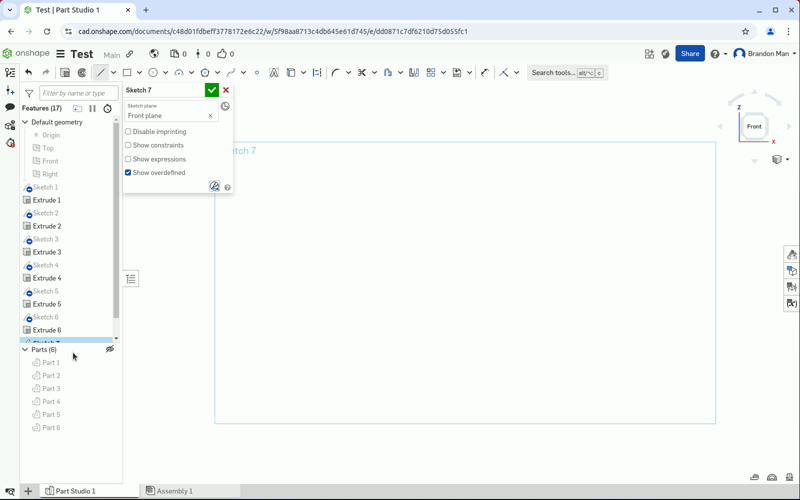
mouse_move(348, 282)
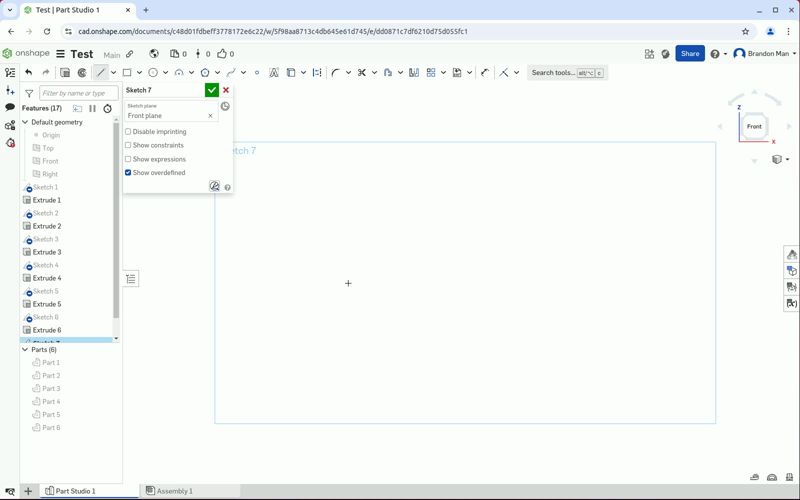
click(348, 282)
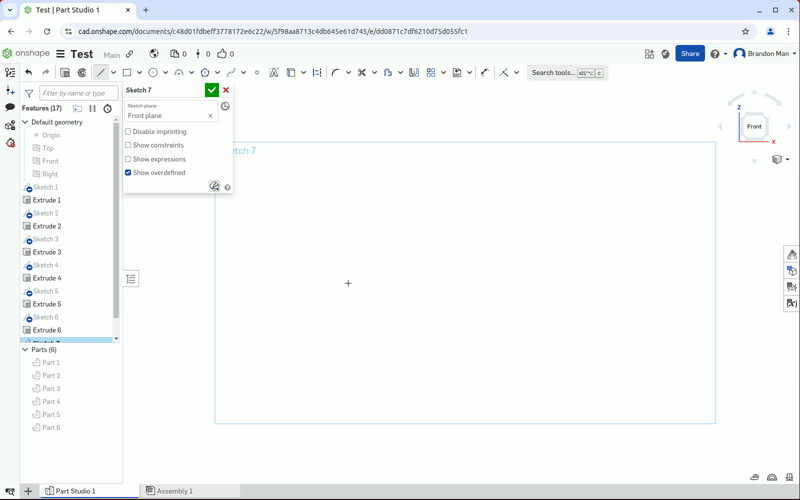
key_up(shift)
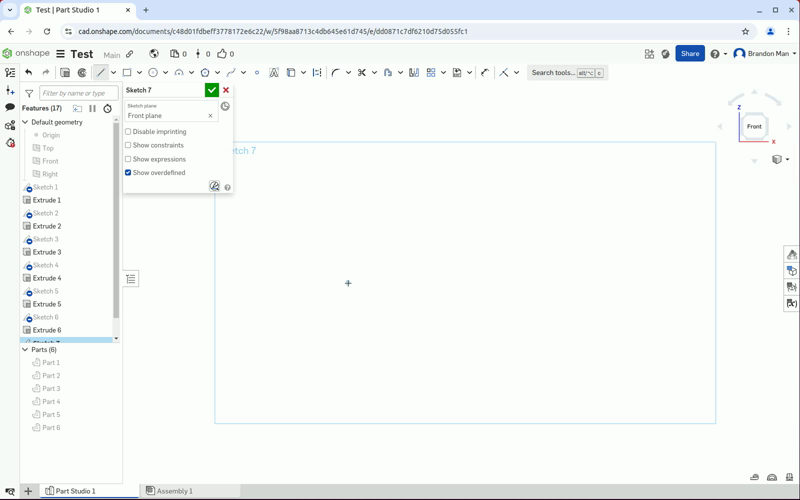
key_down(shift)
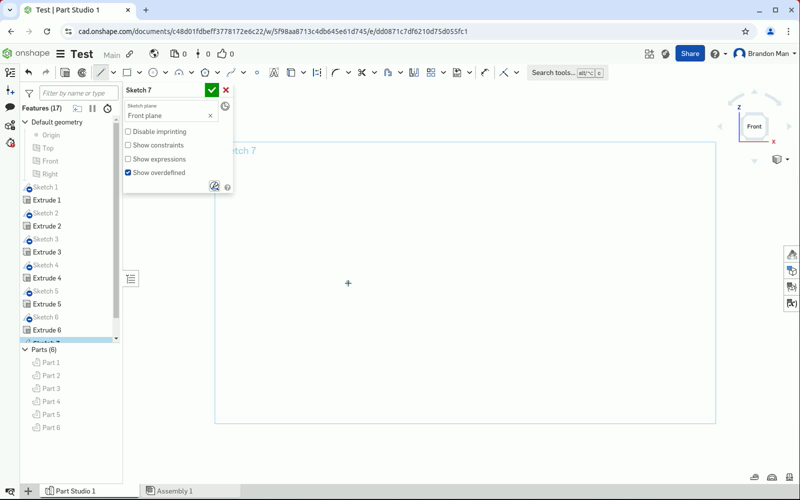
mouse_move(460, 282)
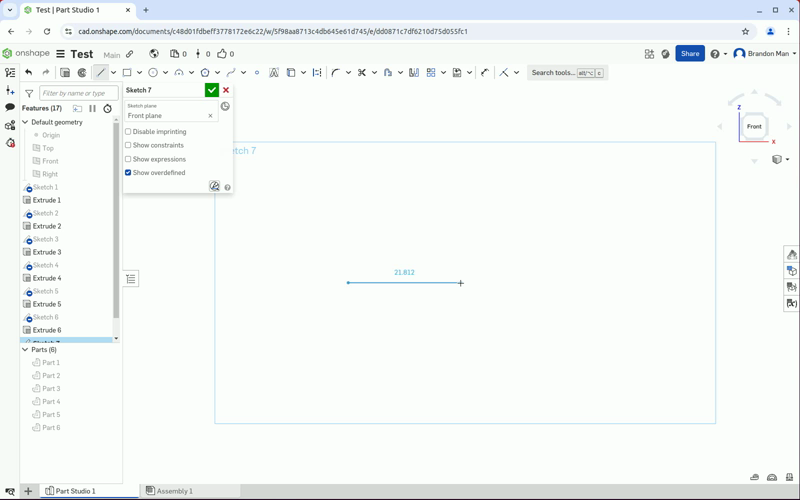
click(460, 282)
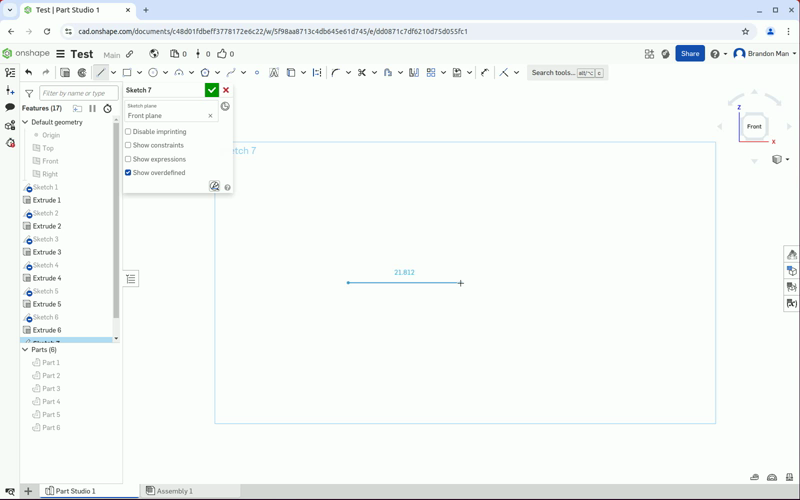
key_up(shift)
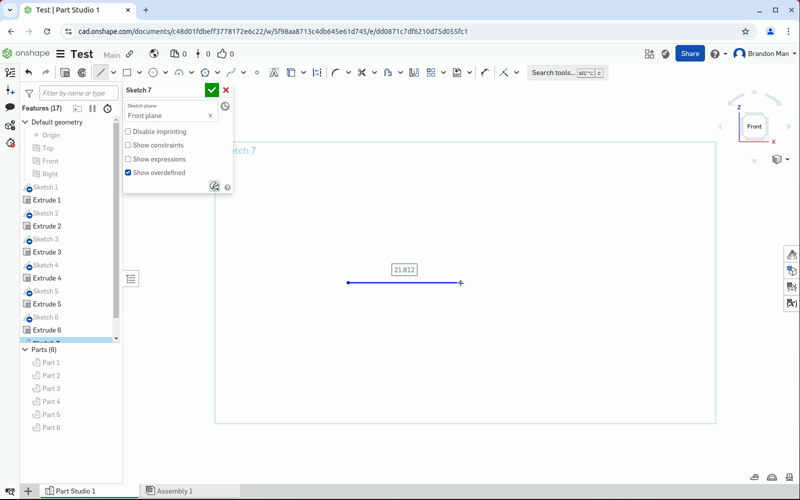
key_down(shift)
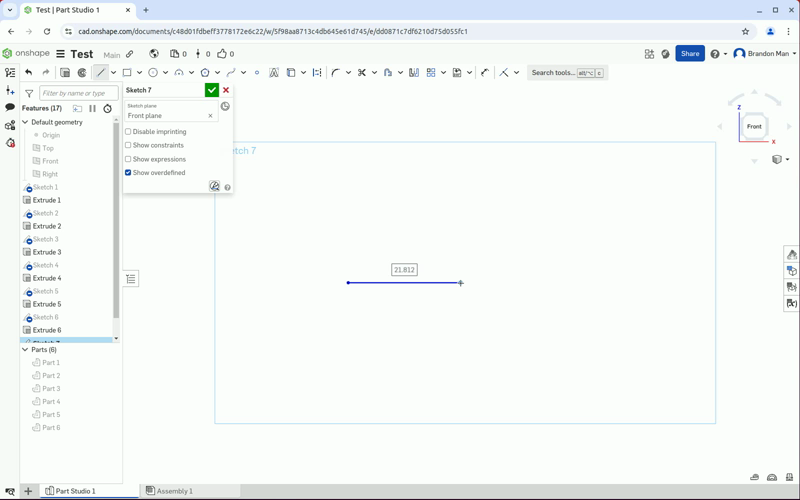
mouse_move(490, 282)
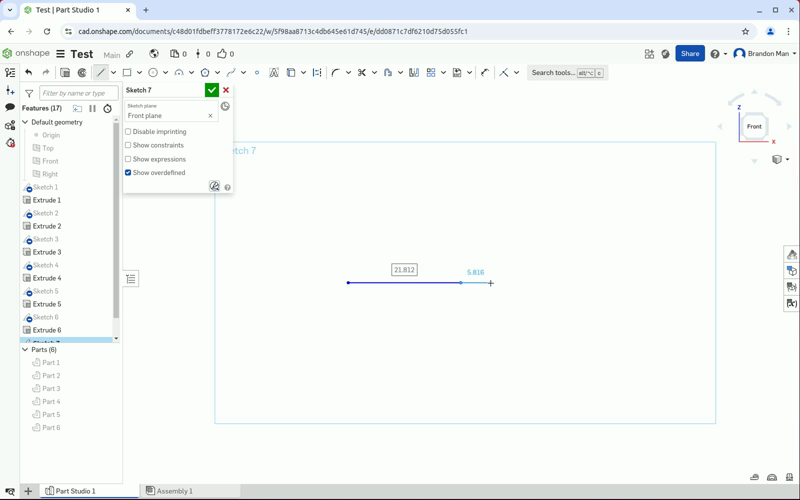
mouse_move(460, 280)
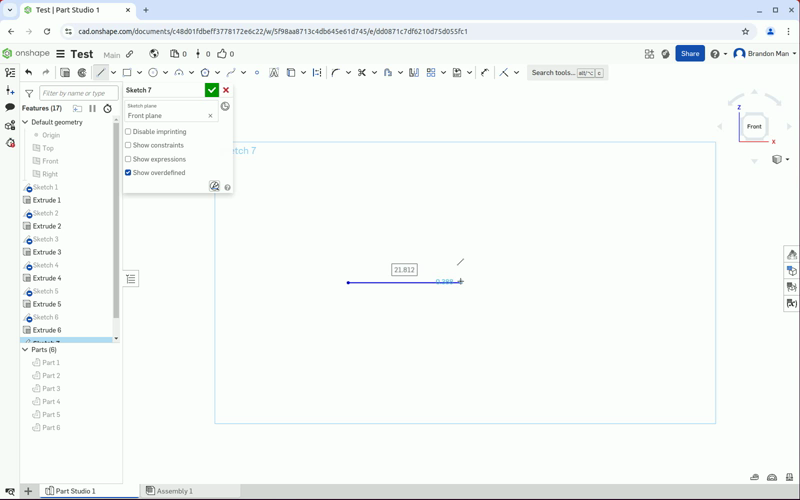
scroll(6)
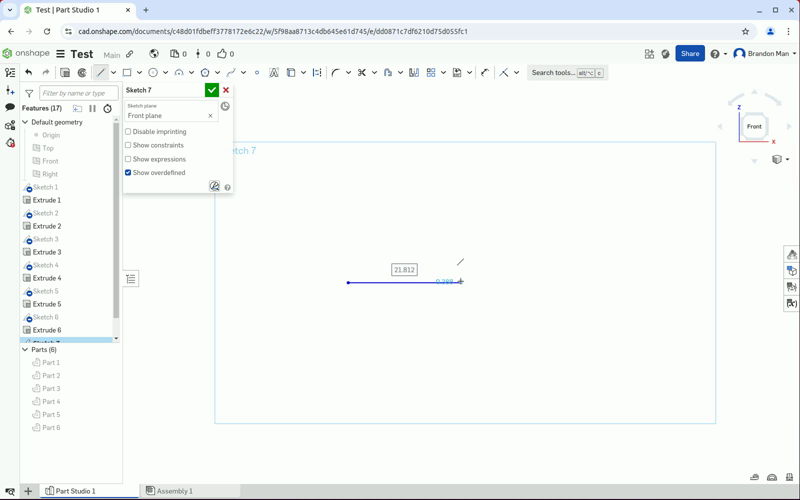
scroll(6)
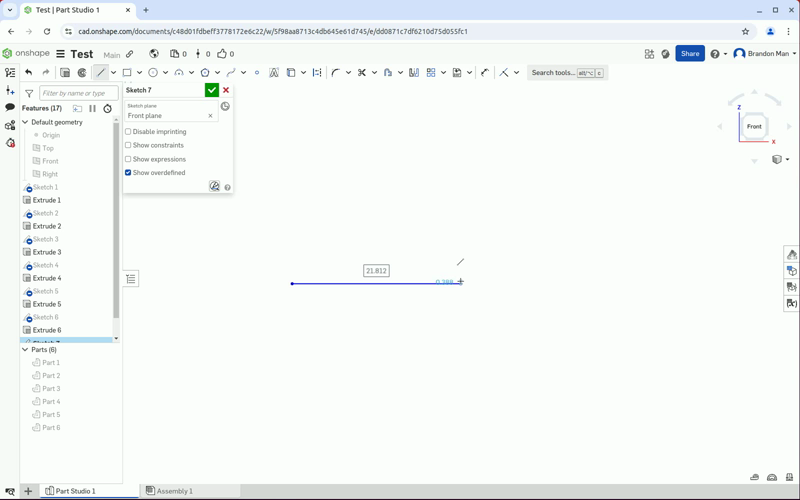
scroll(6)
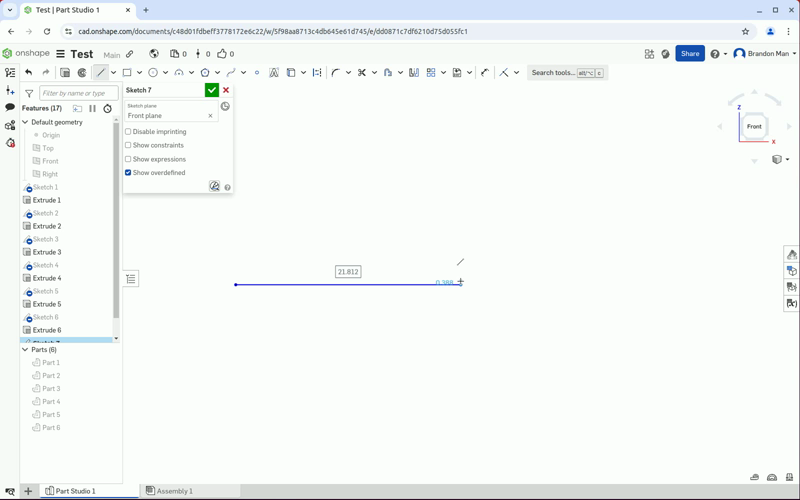
scroll(6)
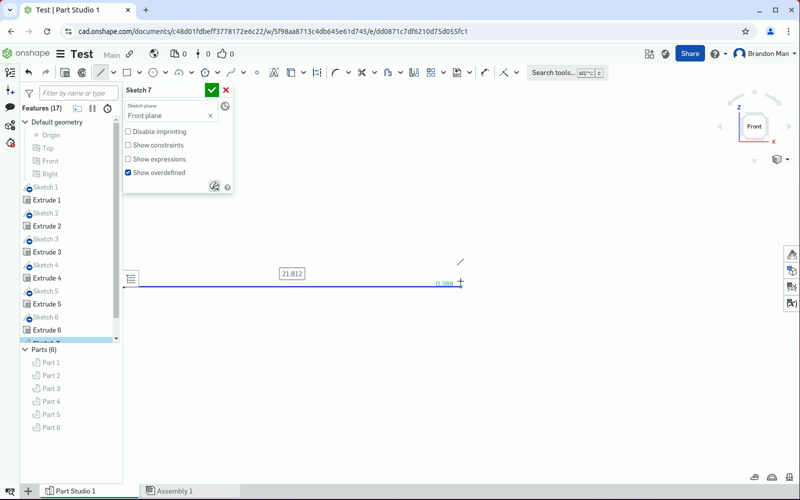
scroll(6)
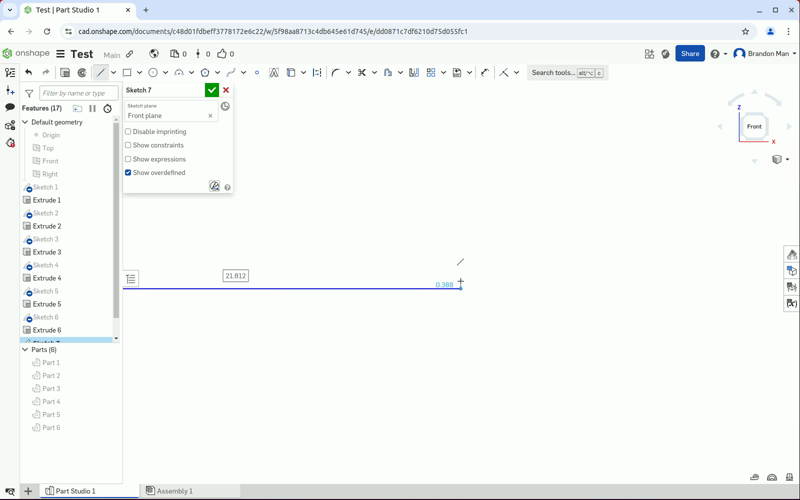
scroll(6)
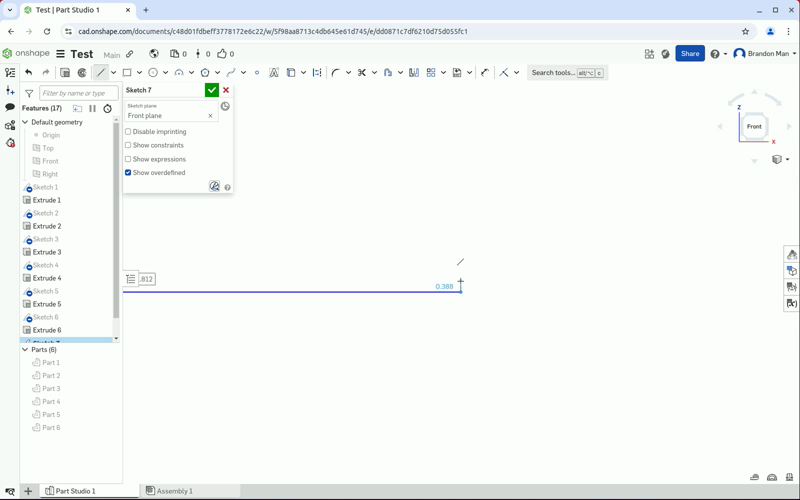
scroll(6)
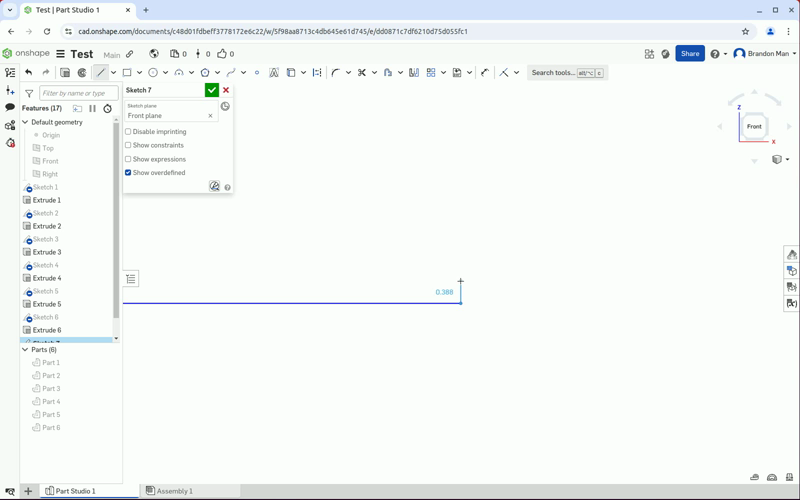
click(460, 280)
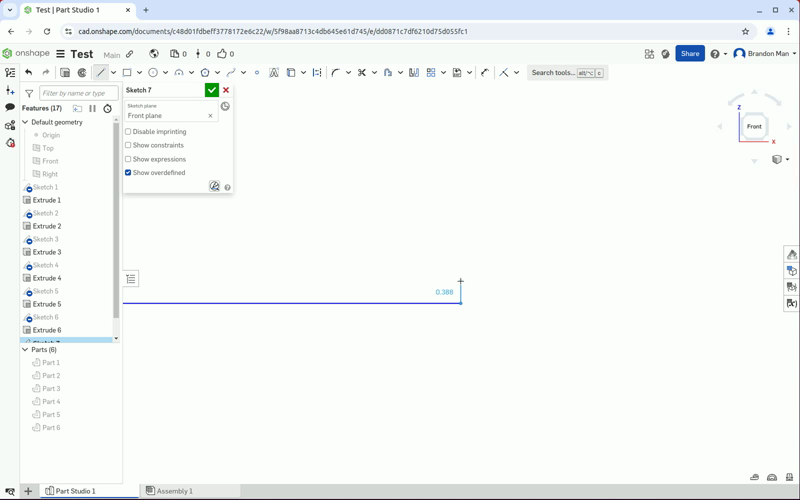
scroll(-6)
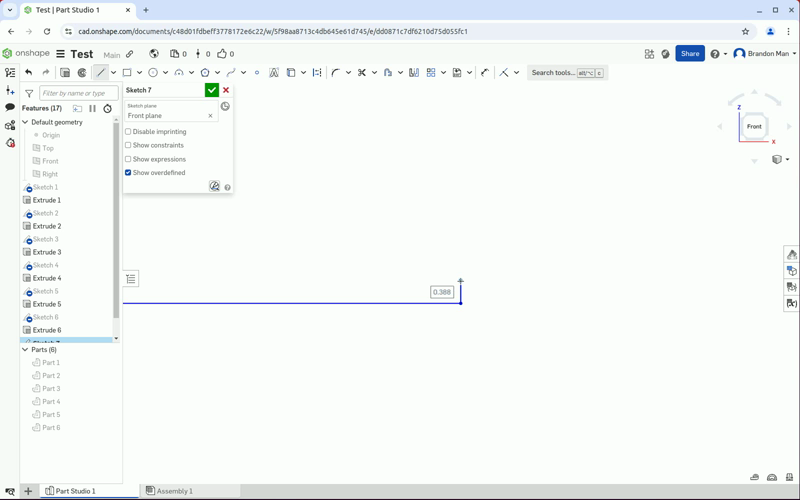
scroll(-6)
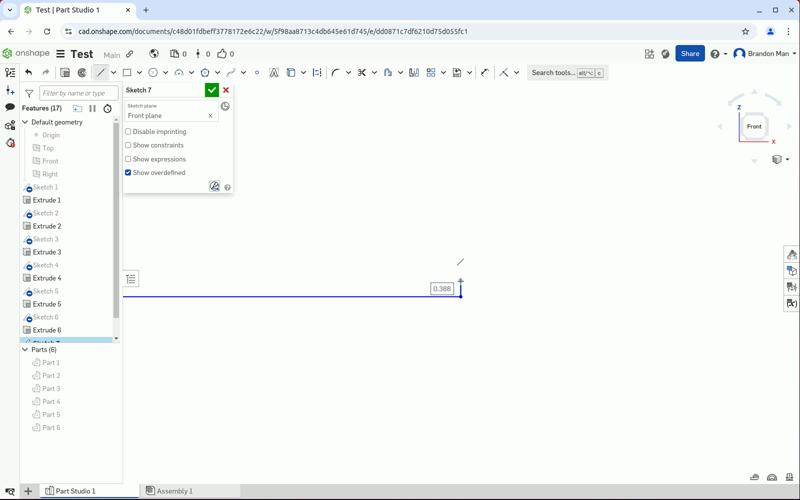
scroll(-6)
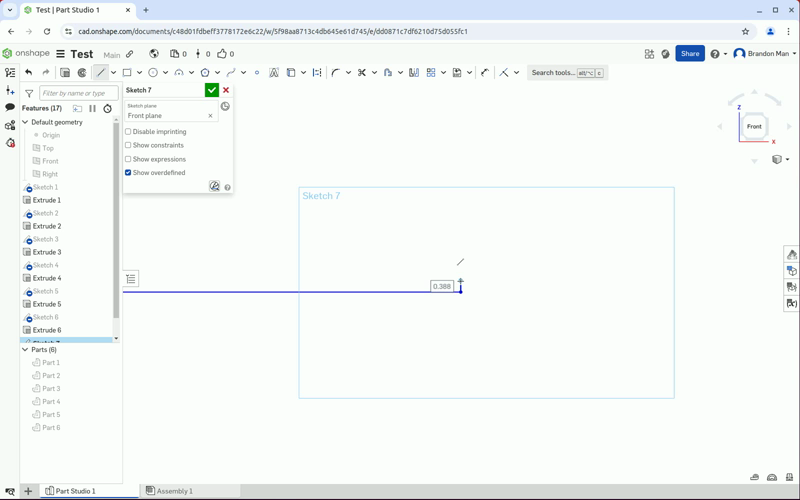
scroll(-6)
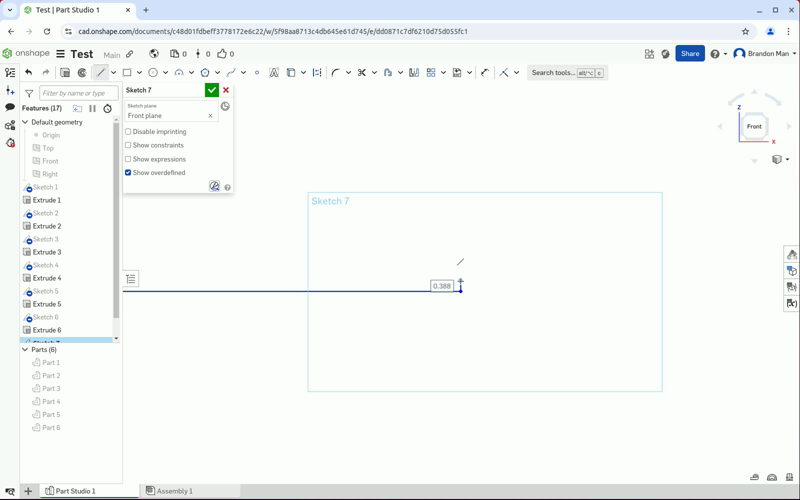
scroll(-6)
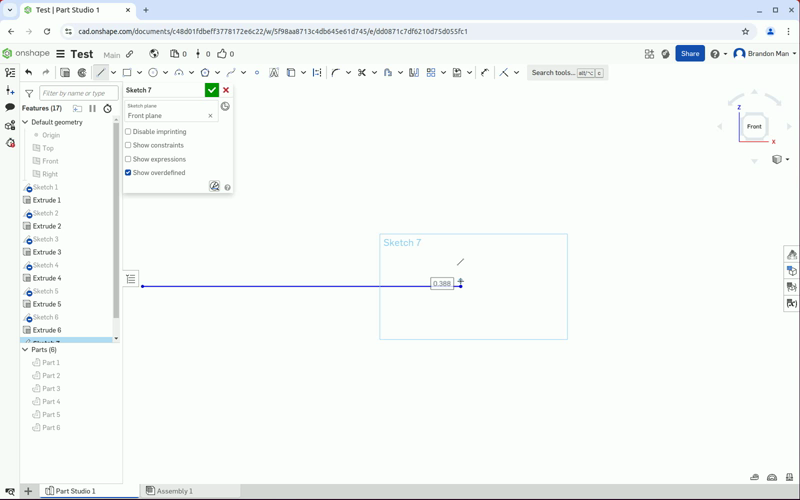
scroll(-6)
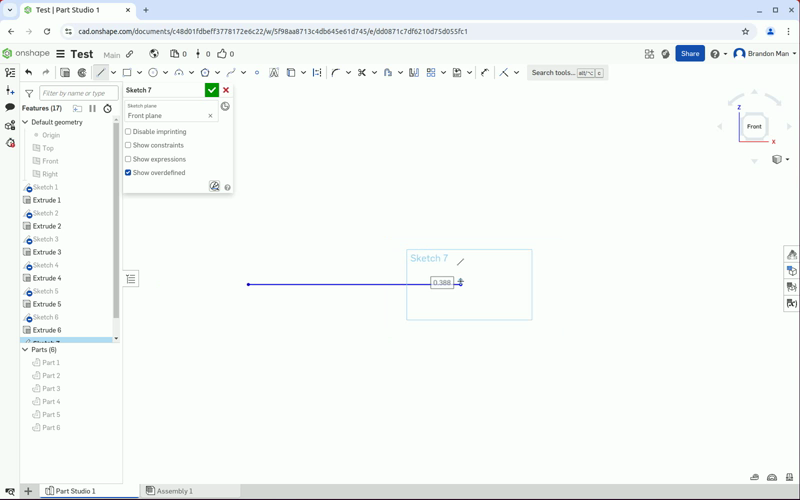
scroll(-6)
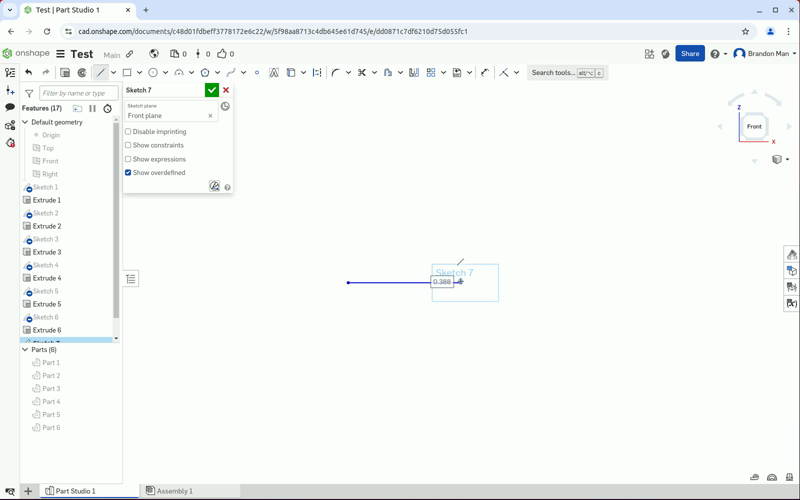
key_up(shift)
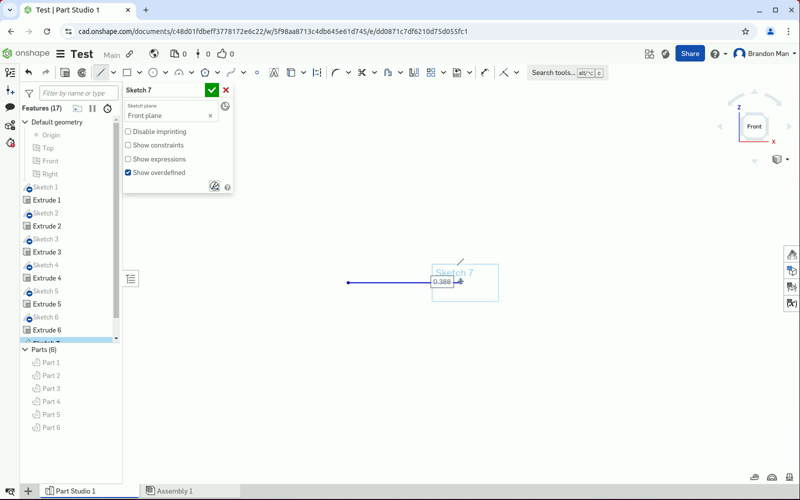
key_down(shift)
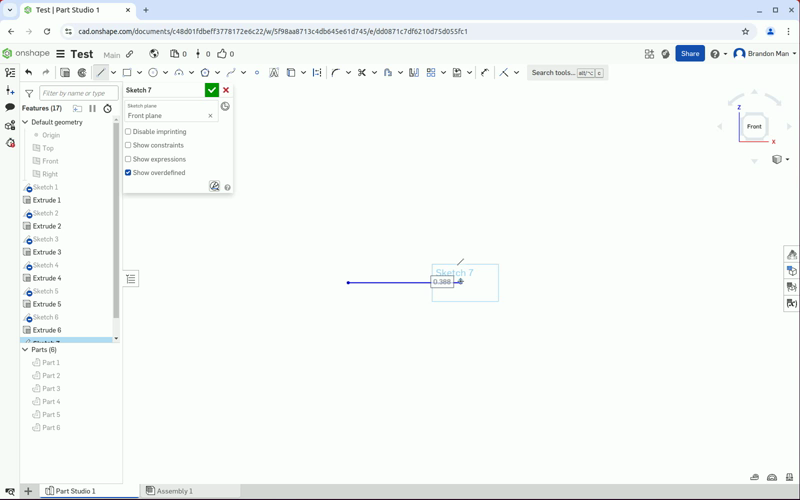
mouse_move(490, 280)
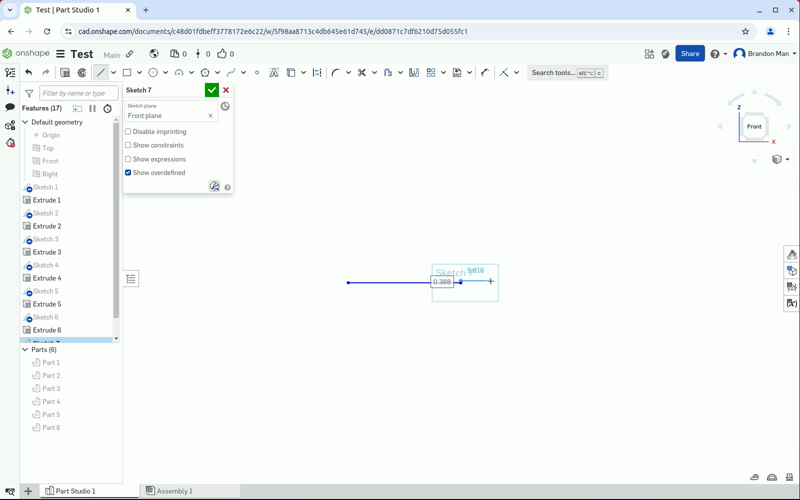
mouse_move(458, 280)
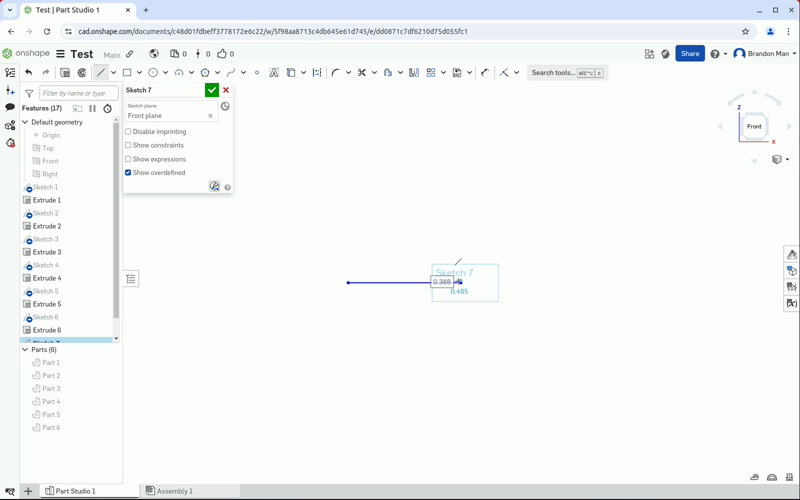
scroll(6)
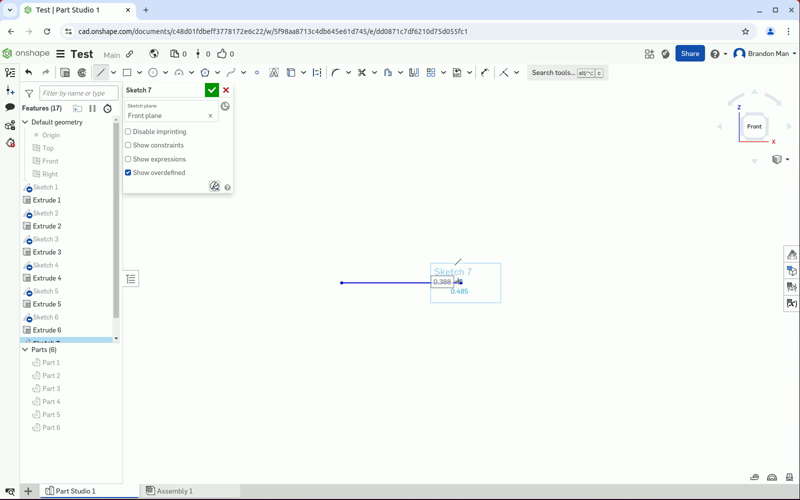
scroll(6)
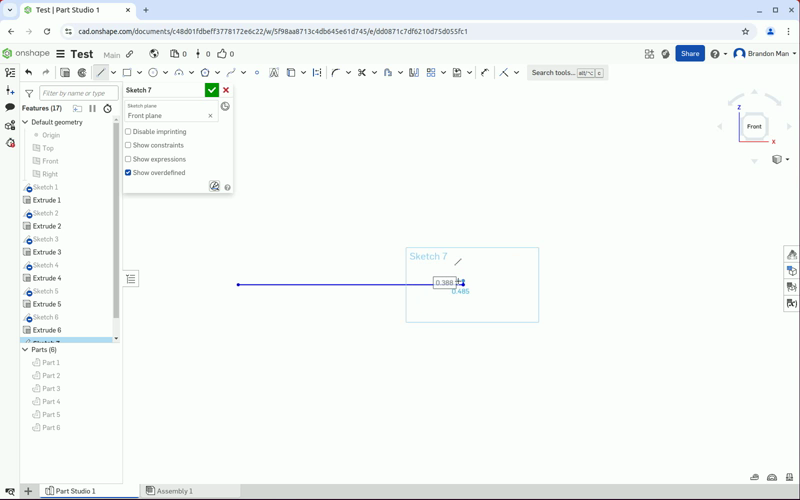
scroll(6)
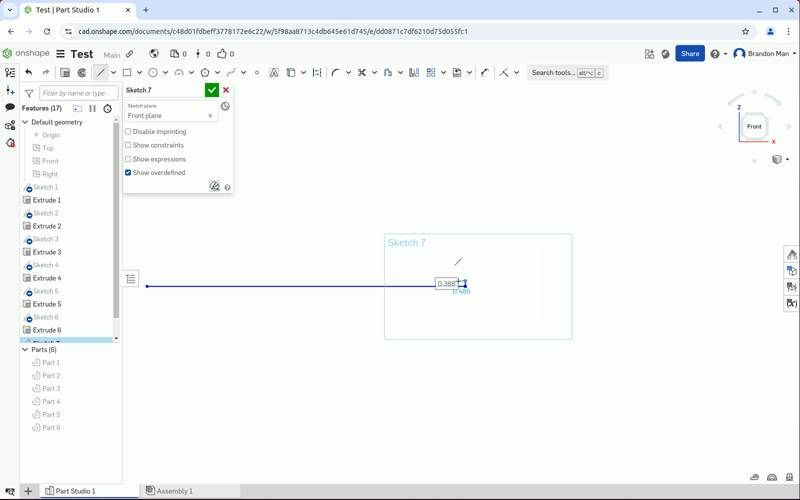
scroll(6)
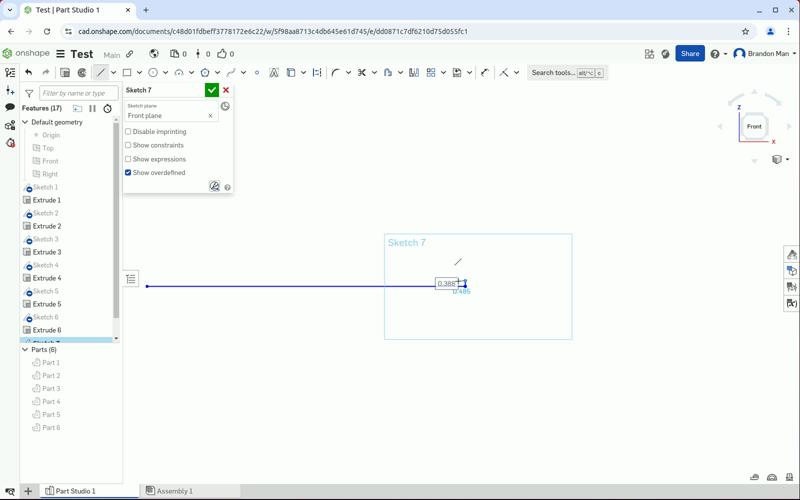
scroll(6)
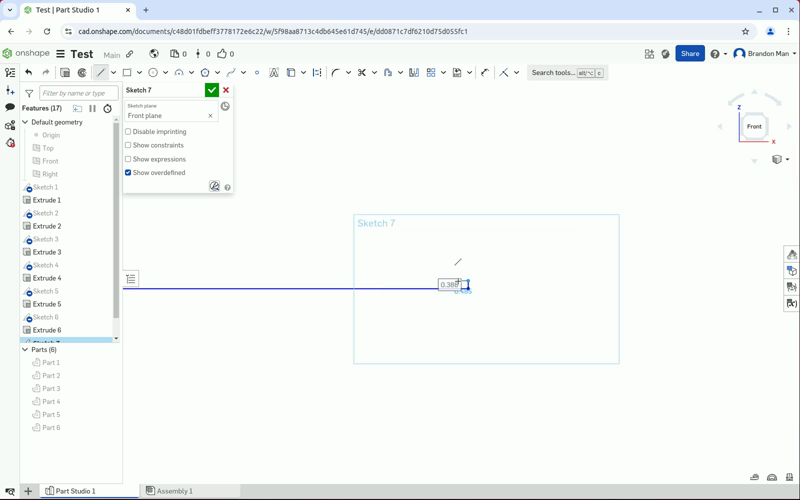
scroll(6)
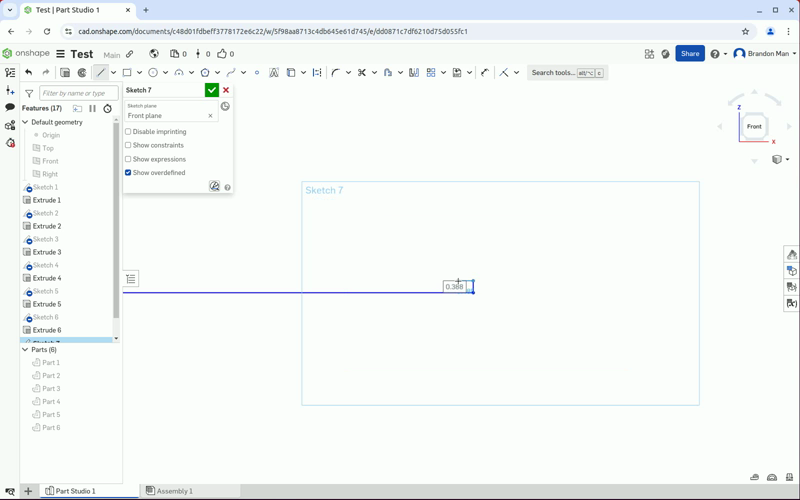
scroll(6)
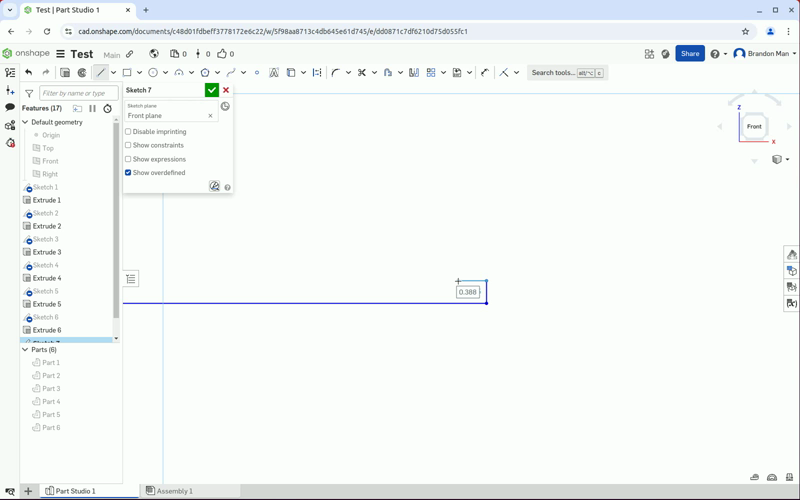
click(458, 280)
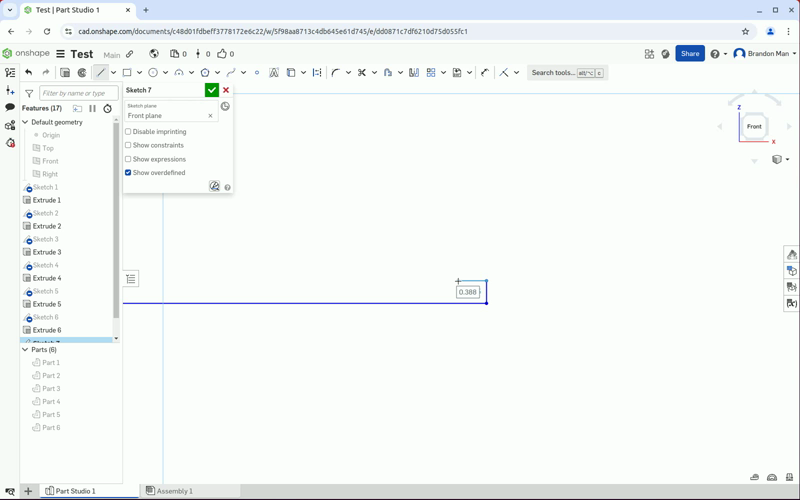
scroll(-6)
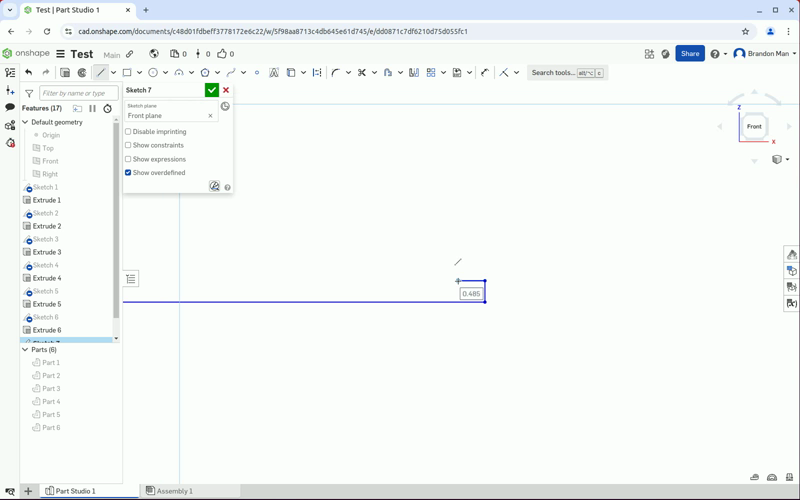
scroll(-6)
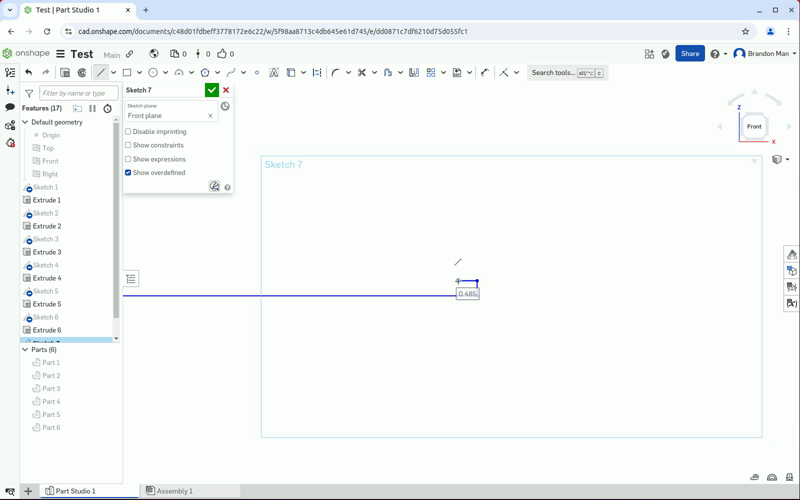
scroll(-6)
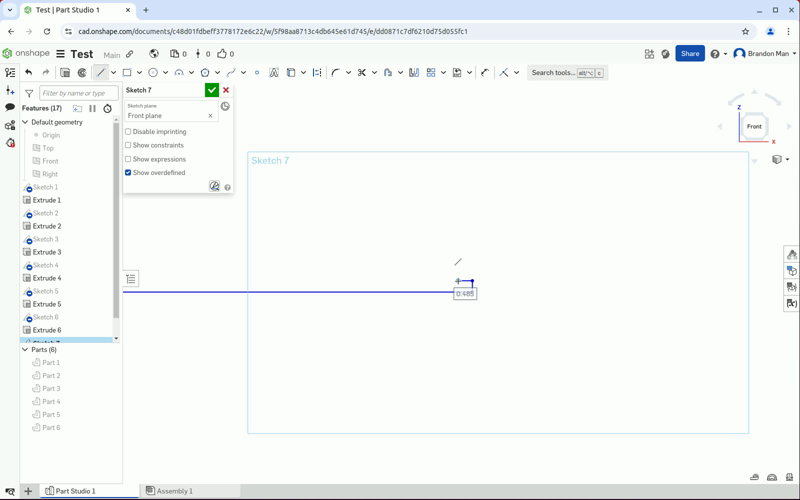
scroll(-6)
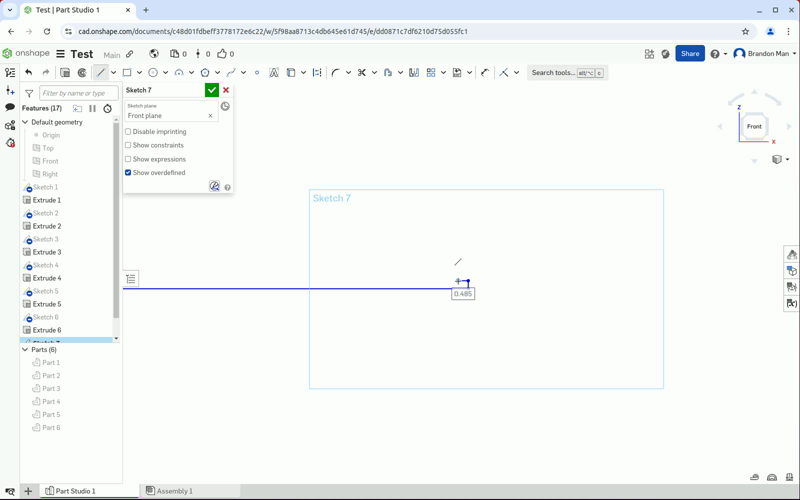
scroll(-6)
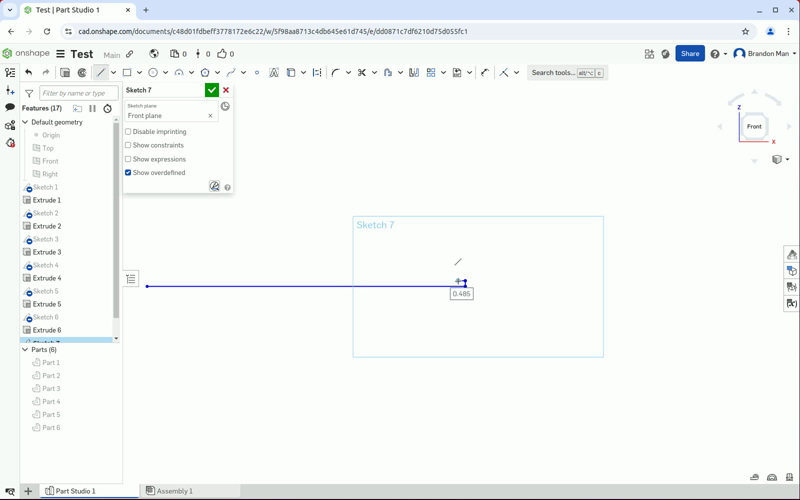
scroll(-6)
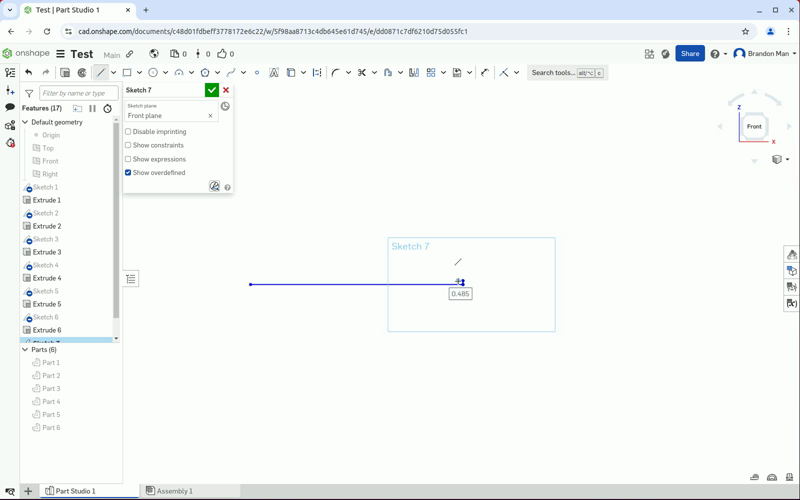
scroll(-6)
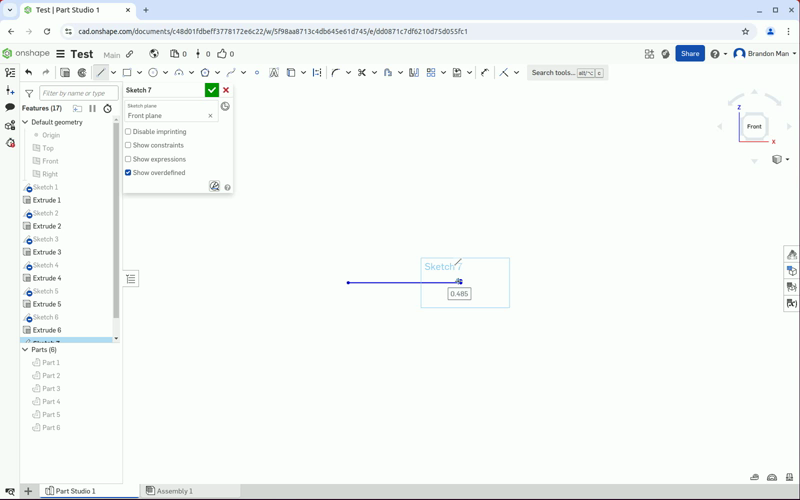
key_up(shift)
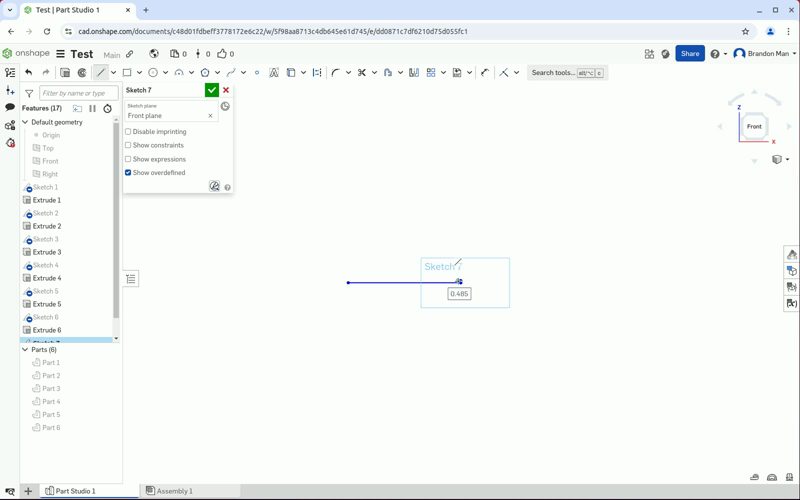
key_down(shift)
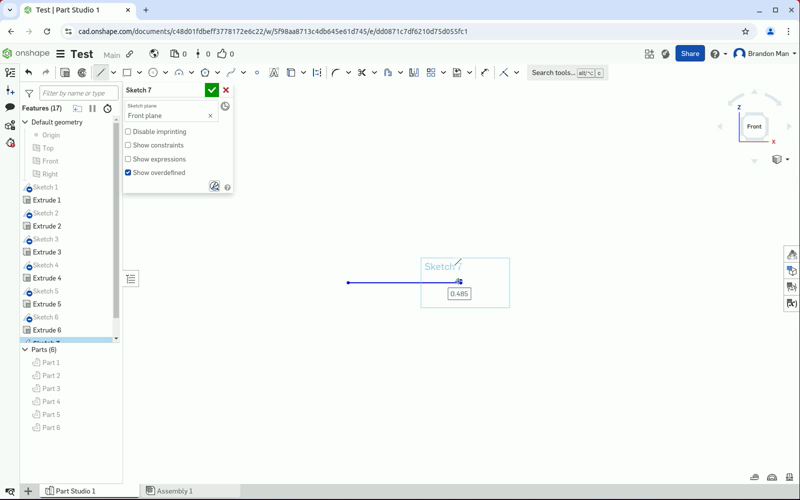
mouse_move(488, 280)
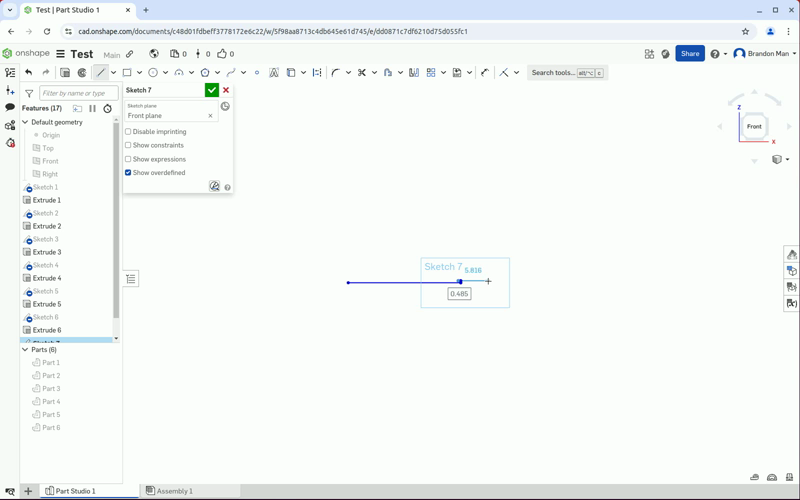
mouse_move(426, 280)
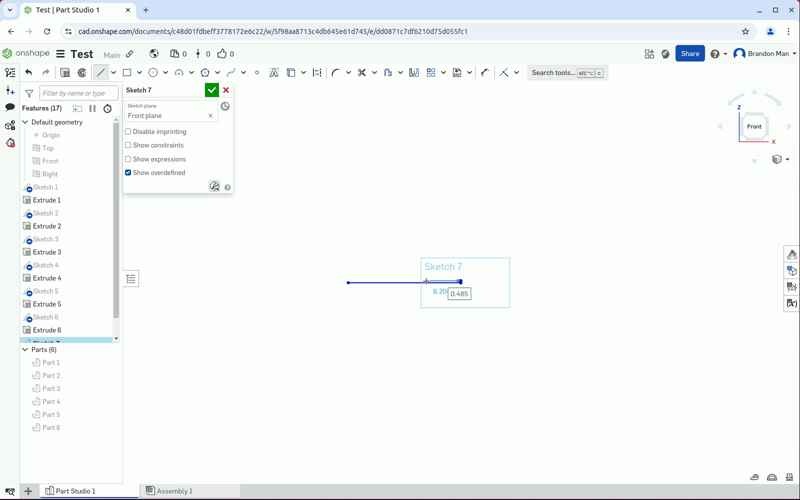
click(426, 280)
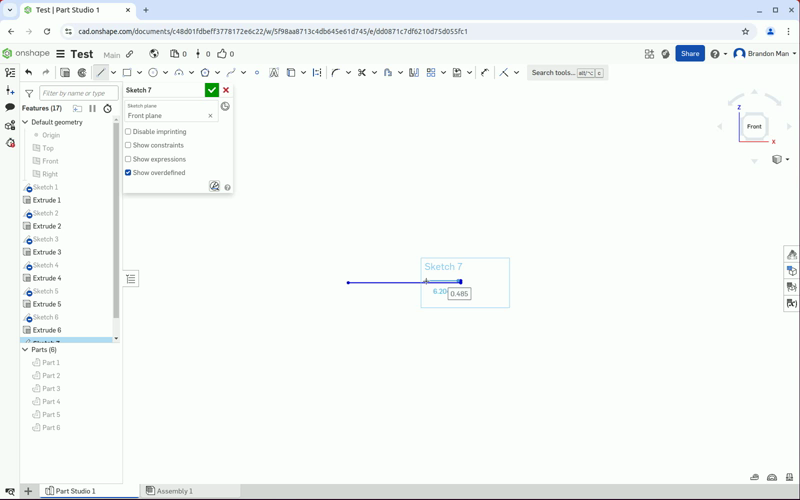
key_up(shift)
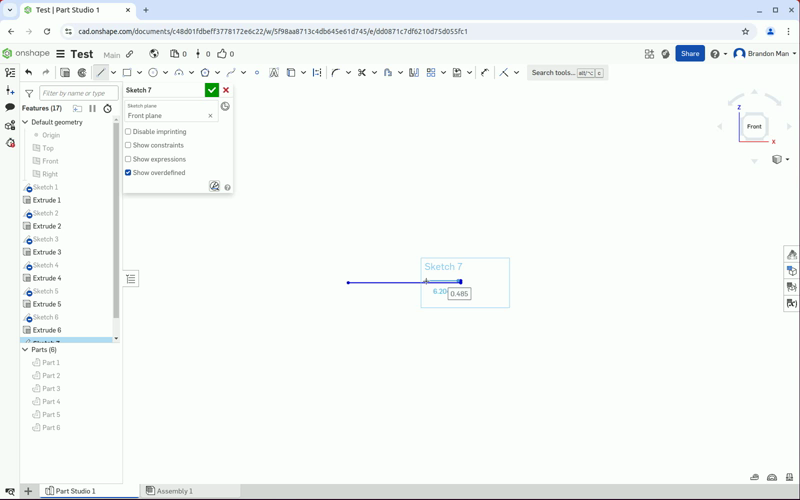
key_down(shift)
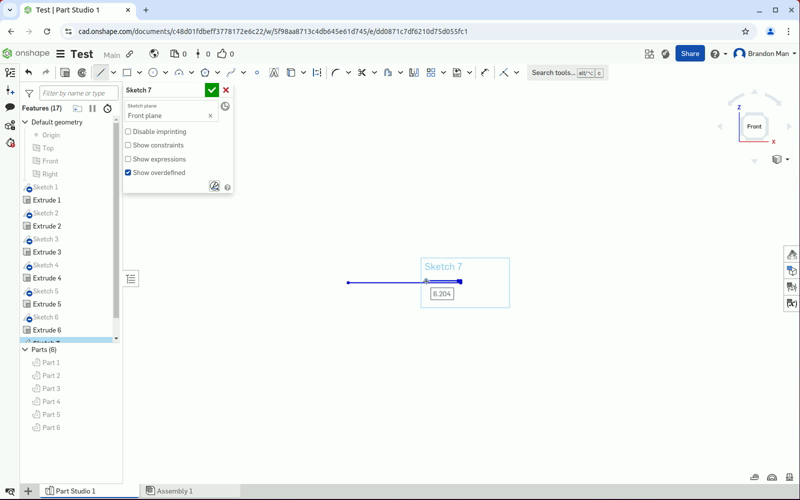
mouse_move(456, 280)
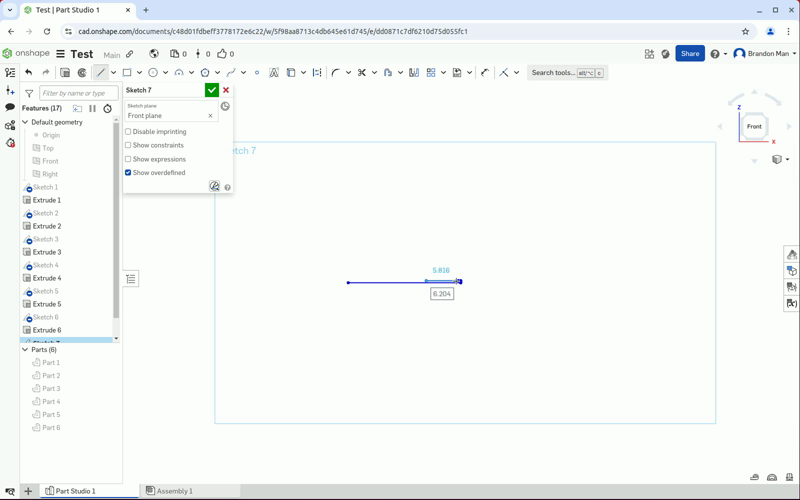
mouse_move(424, 280)
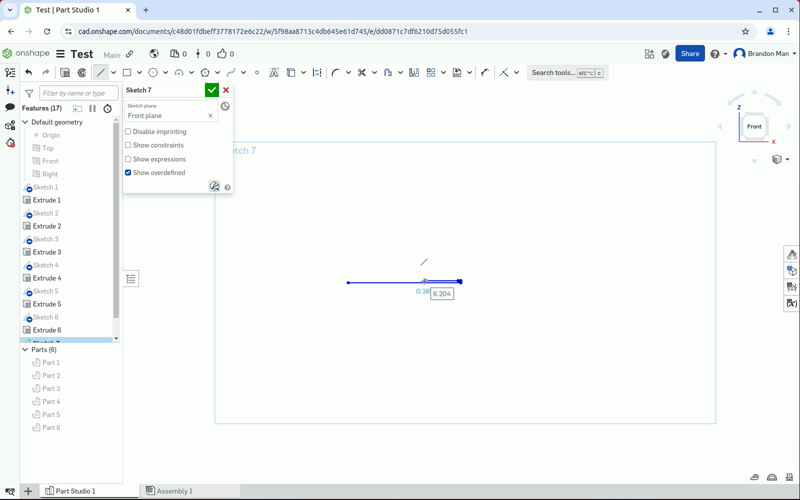
scroll(6)
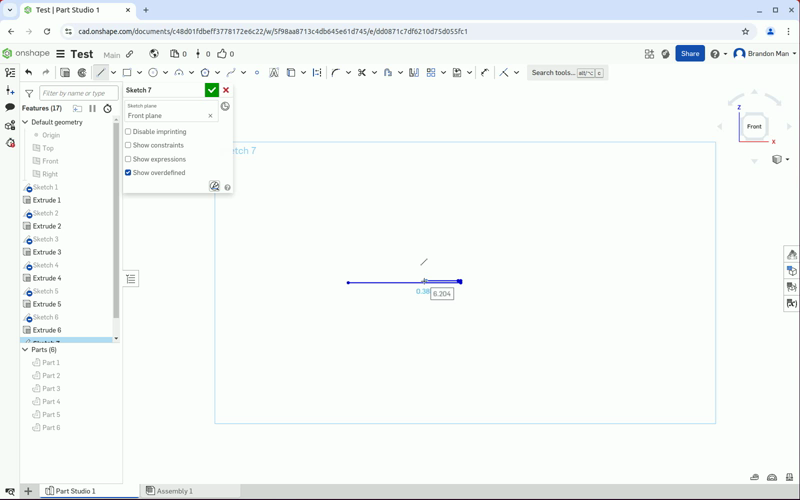
scroll(6)
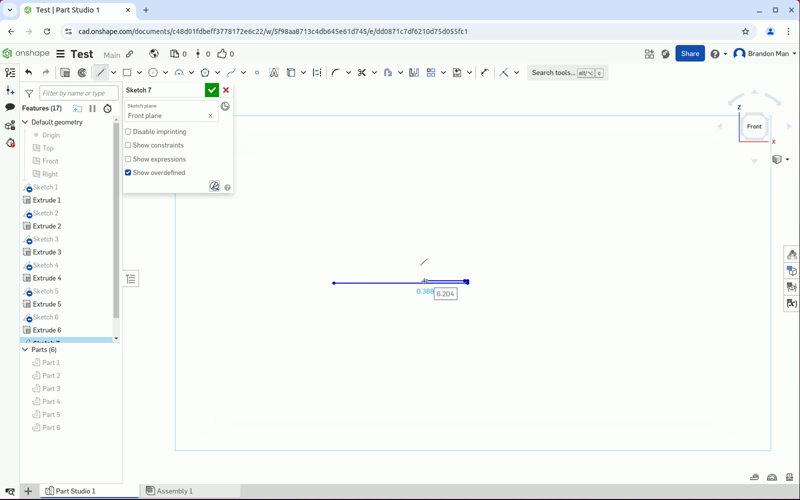
scroll(6)
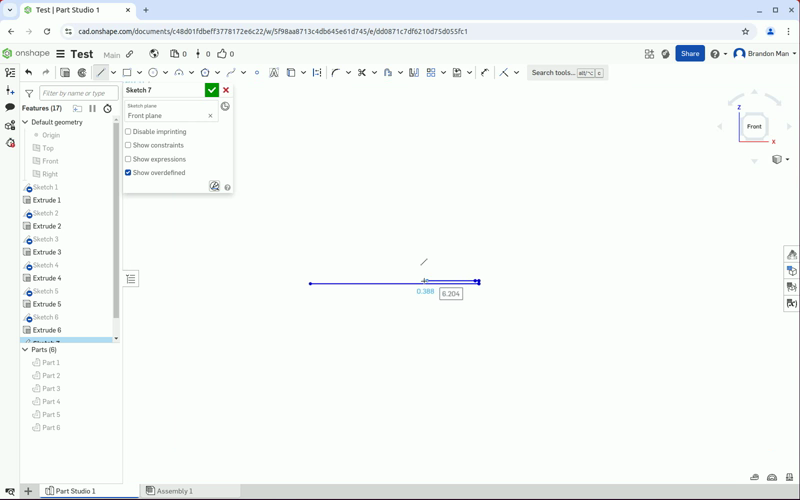
scroll(6)
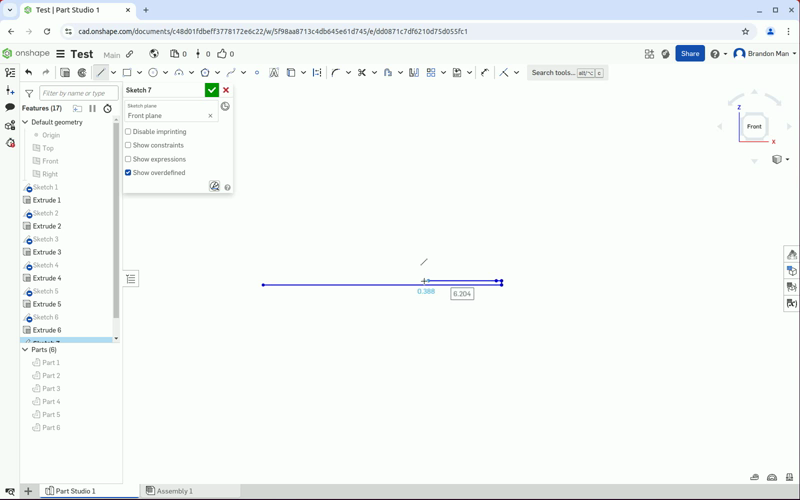
scroll(6)
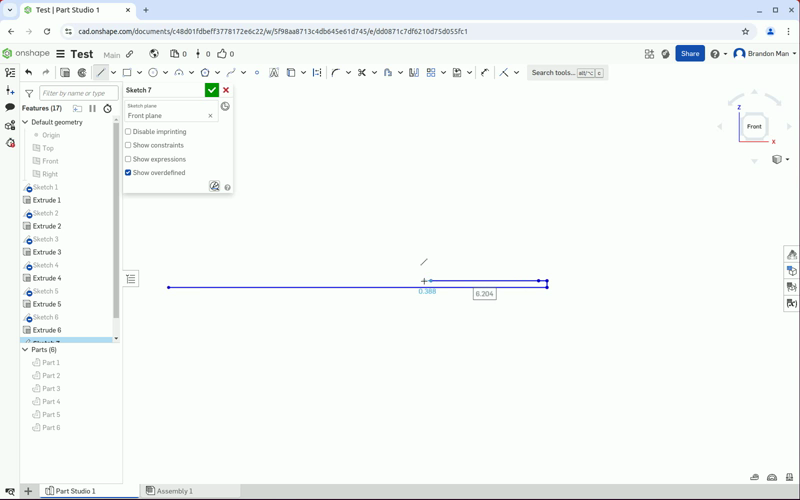
scroll(6)
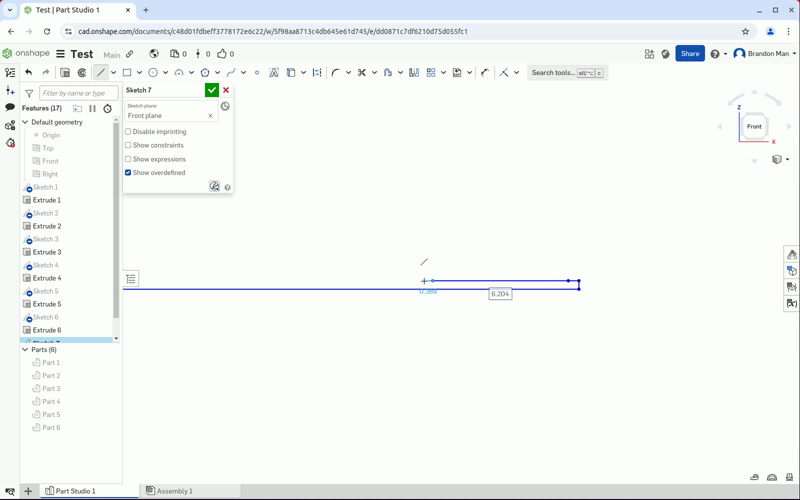
scroll(6)
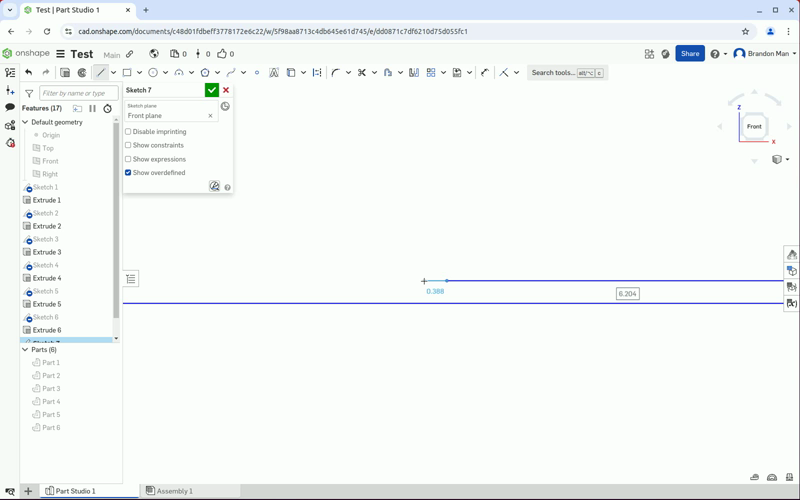
click(424, 280)
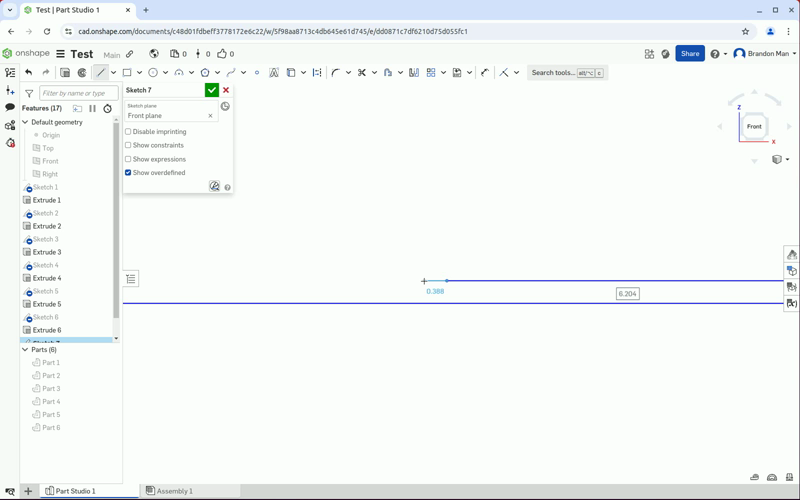
scroll(-6)
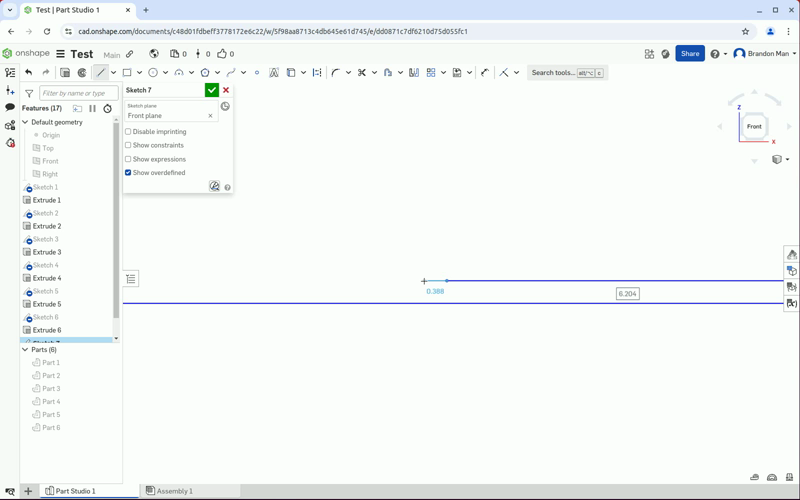
scroll(-6)
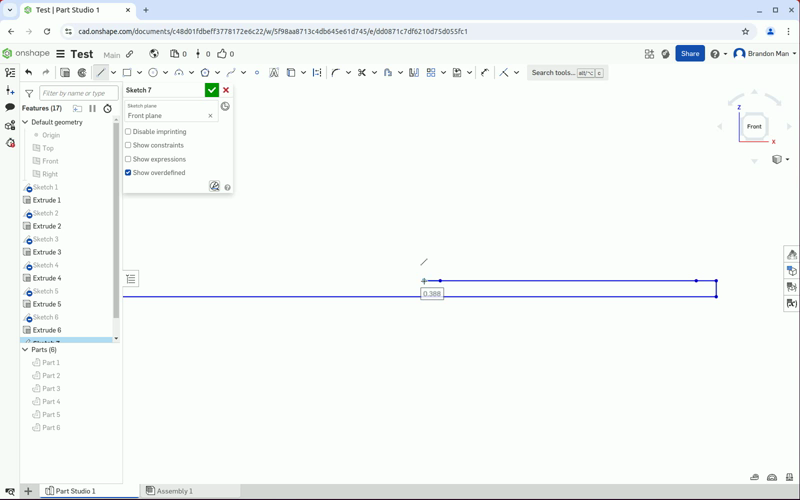
scroll(-6)
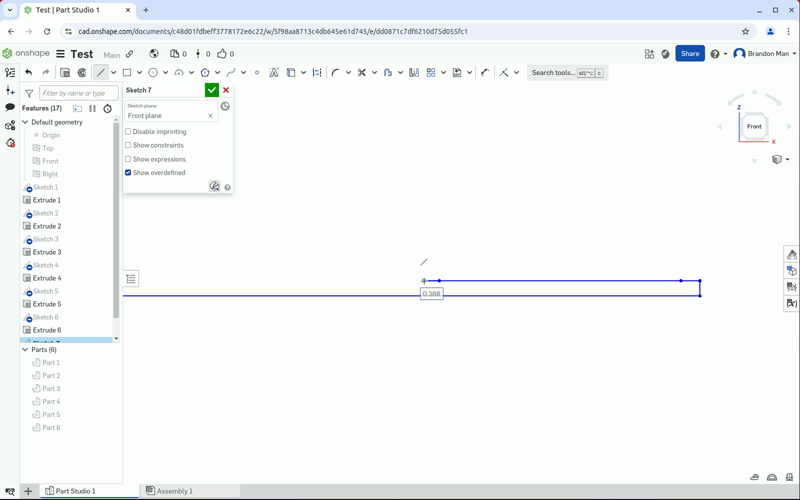
scroll(-6)
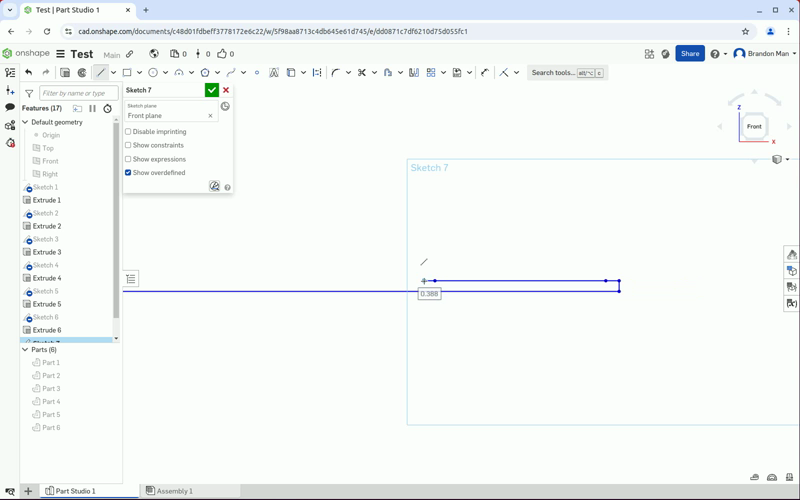
scroll(-6)
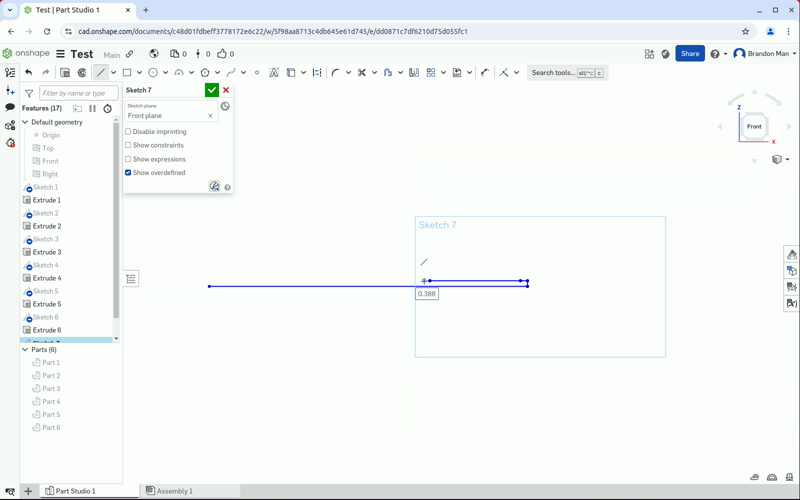
scroll(-6)
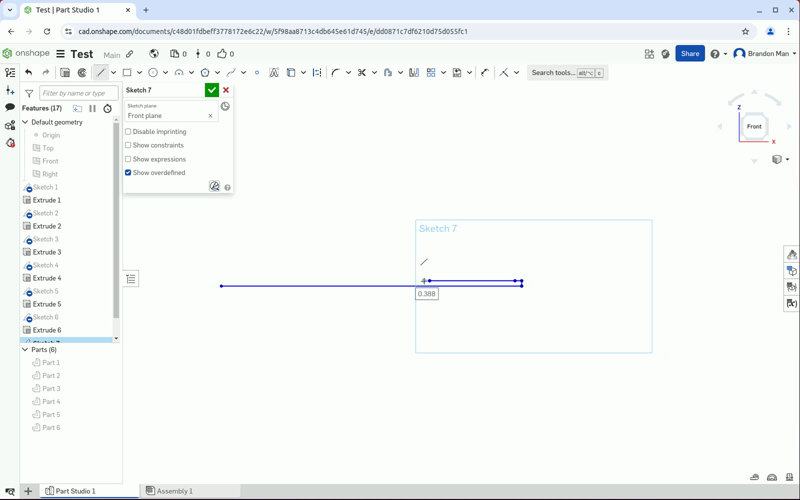
scroll(-6)
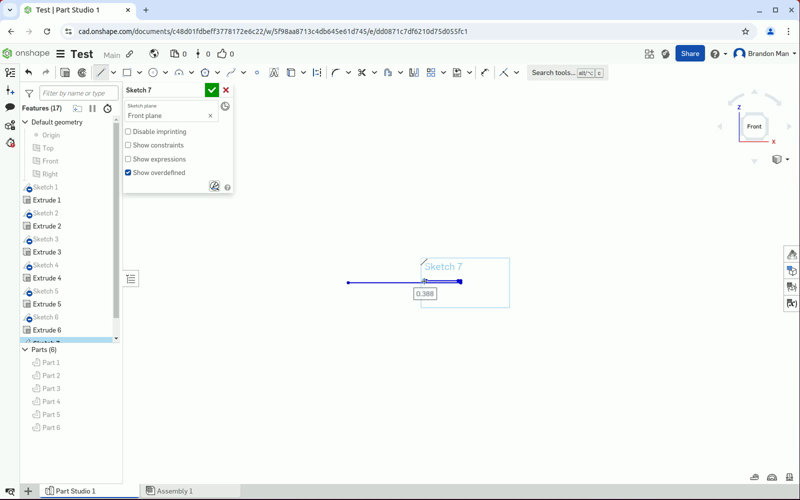
key_up(shift)
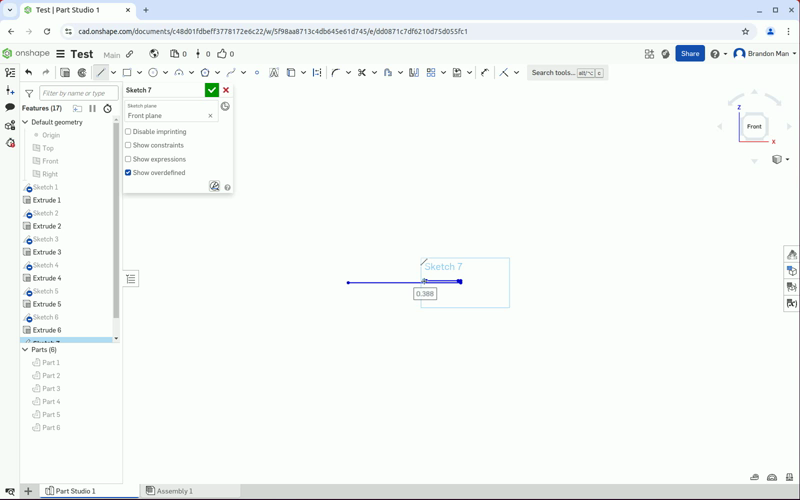
key_down(shift)
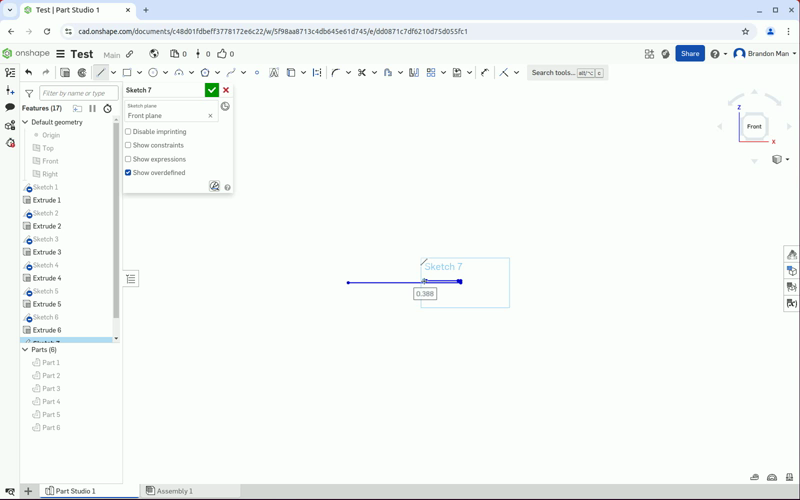
mouse_move(454, 280)
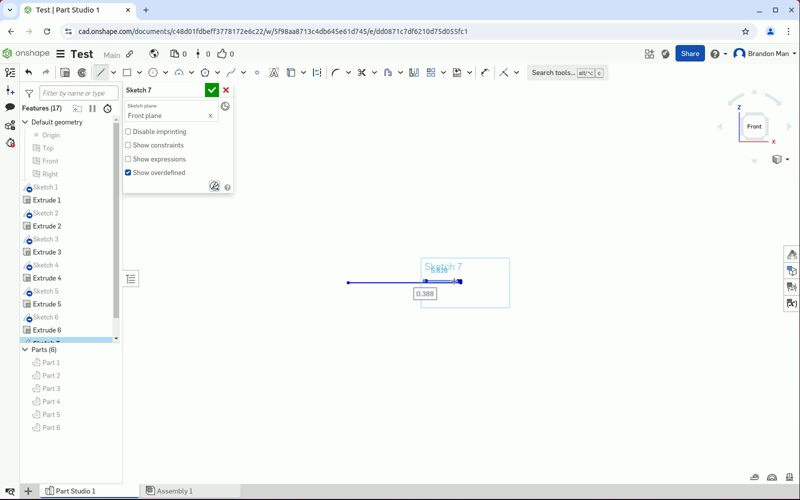
mouse_move(393, 280)
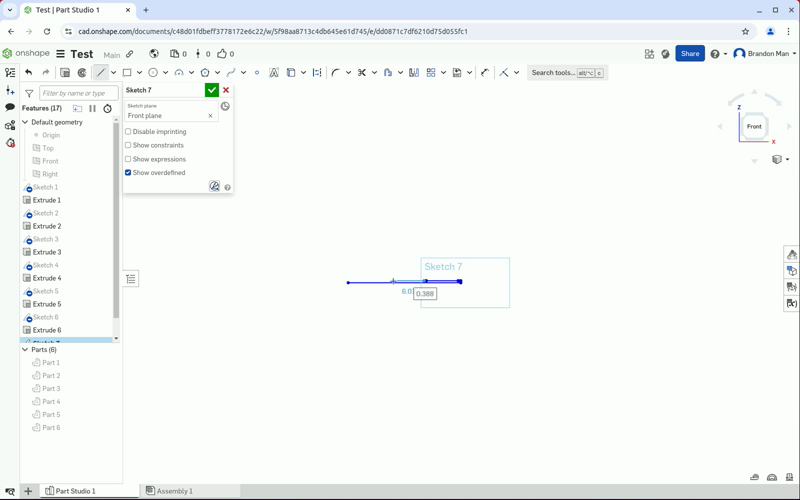
click(393, 280)
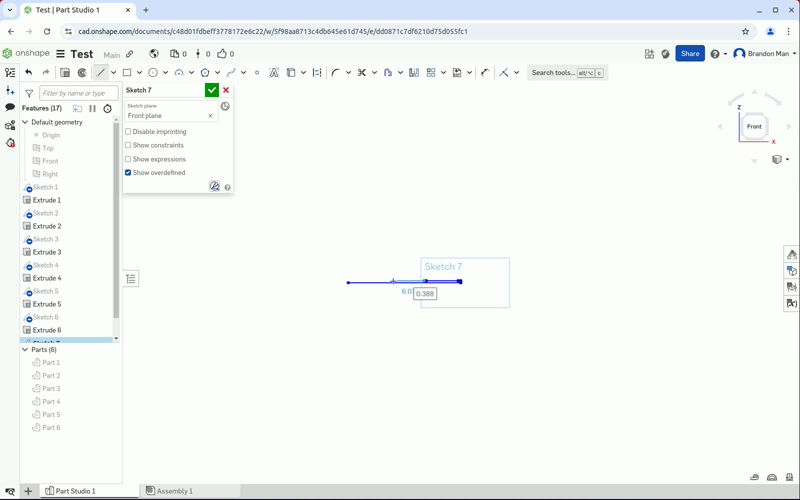
key_up(shift)
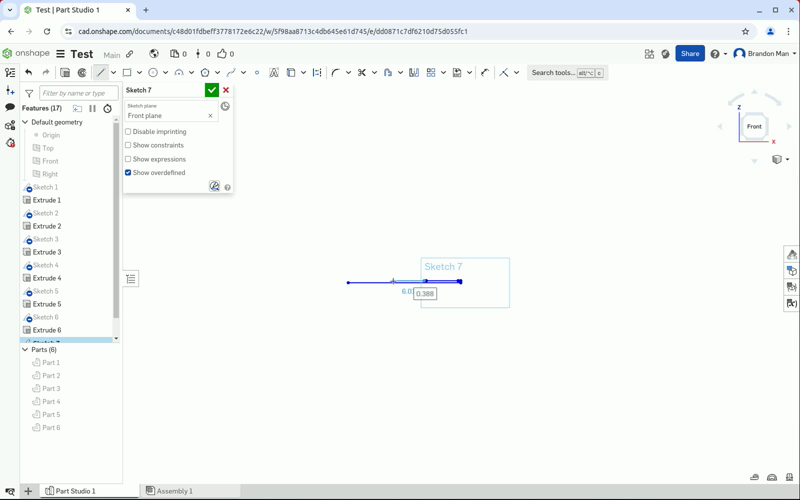
key_down(shift)
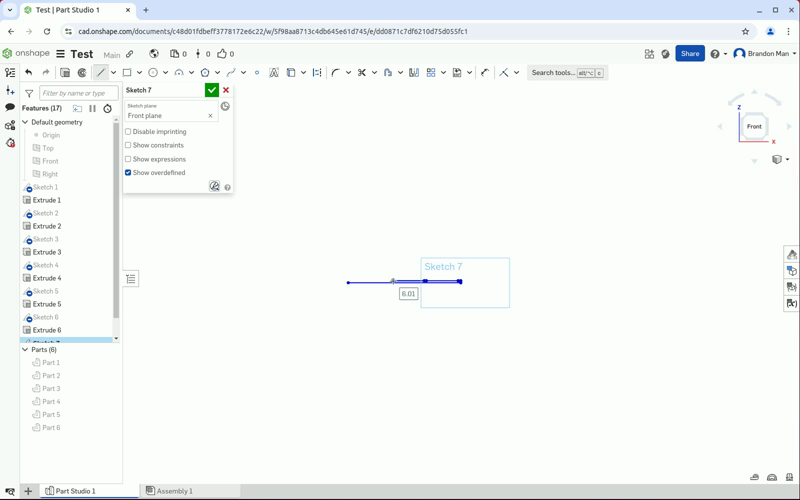
mouse_move(423, 280)
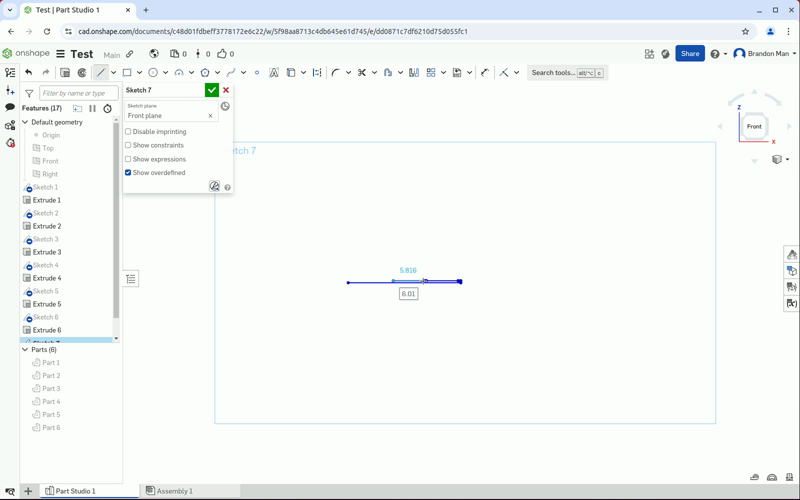
mouse_move(390, 280)
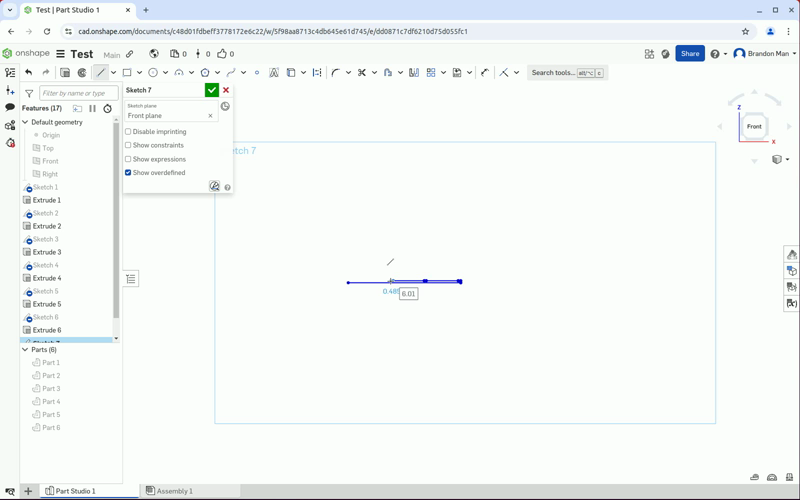
scroll(6)
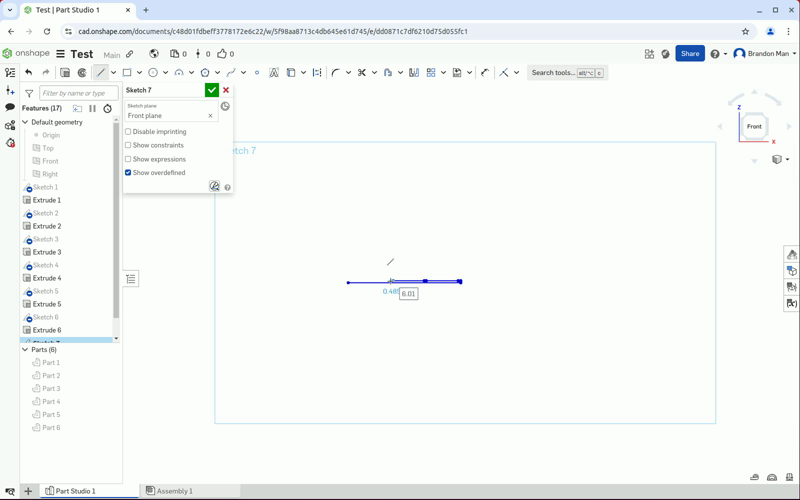
scroll(6)
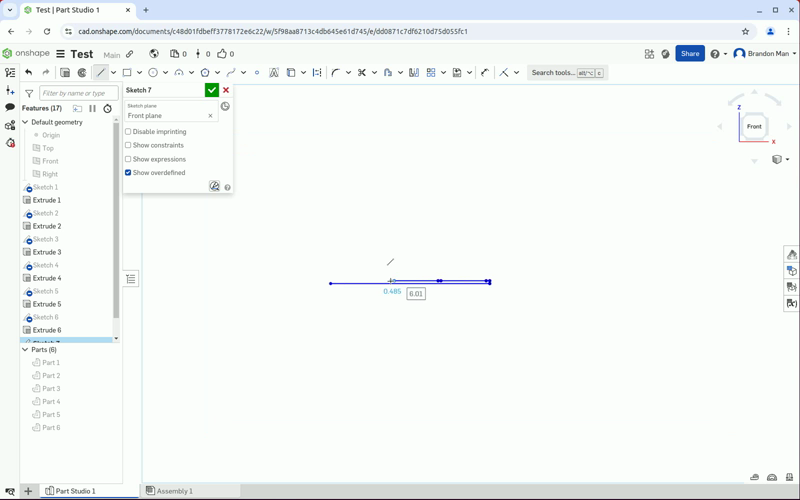
scroll(6)
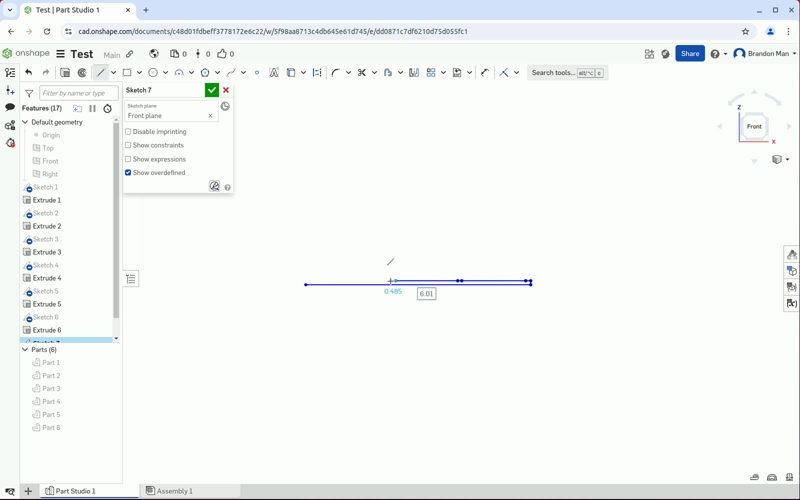
scroll(6)
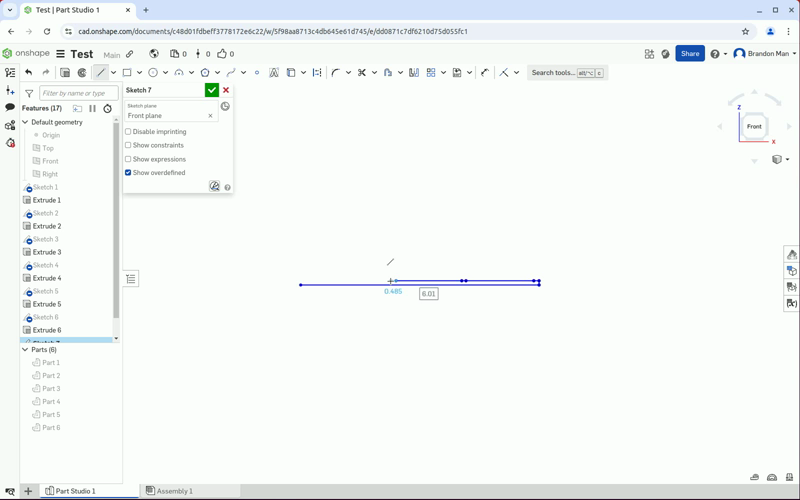
scroll(6)
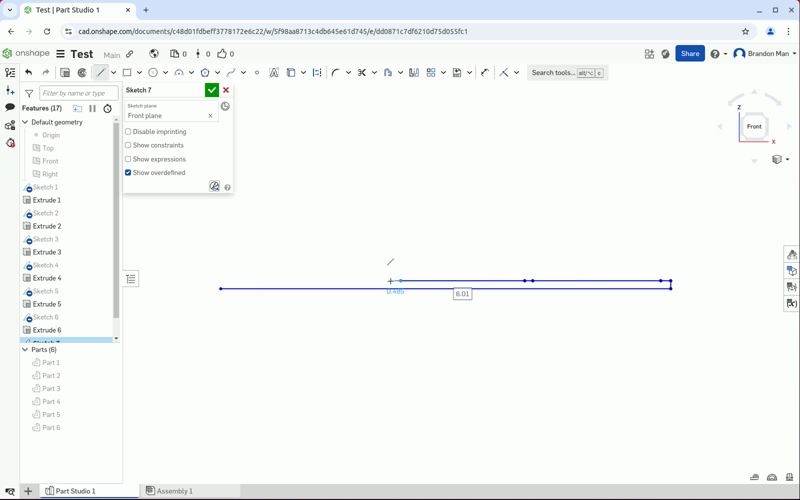
scroll(6)
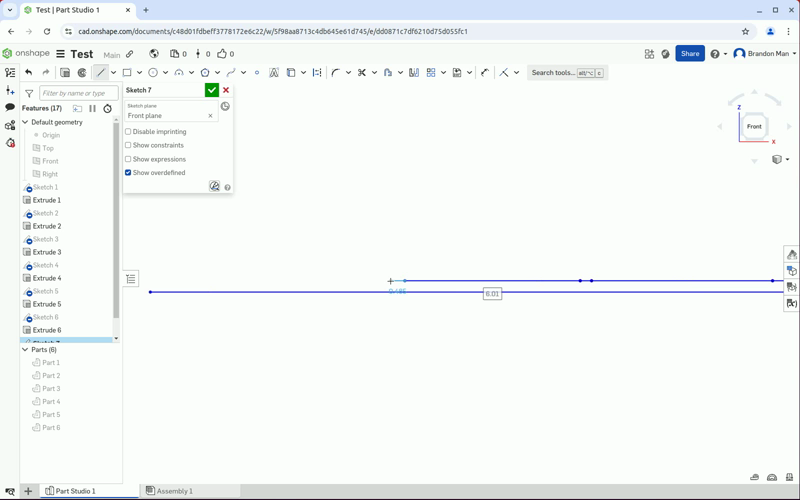
scroll(6)
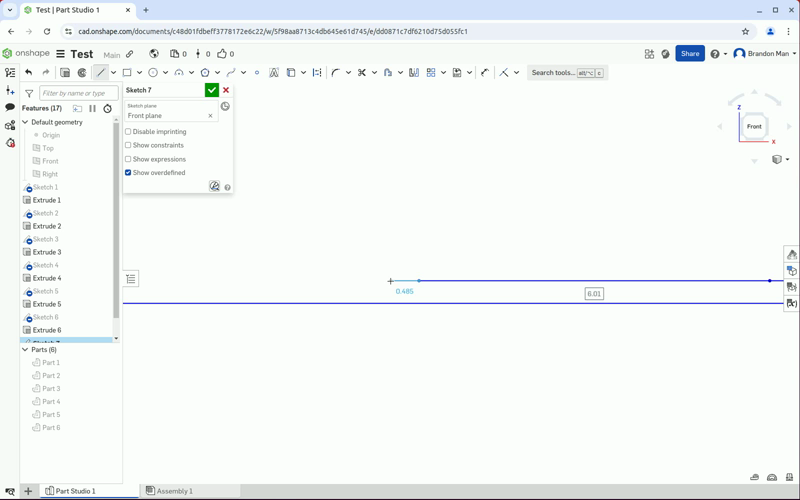
click(390, 280)
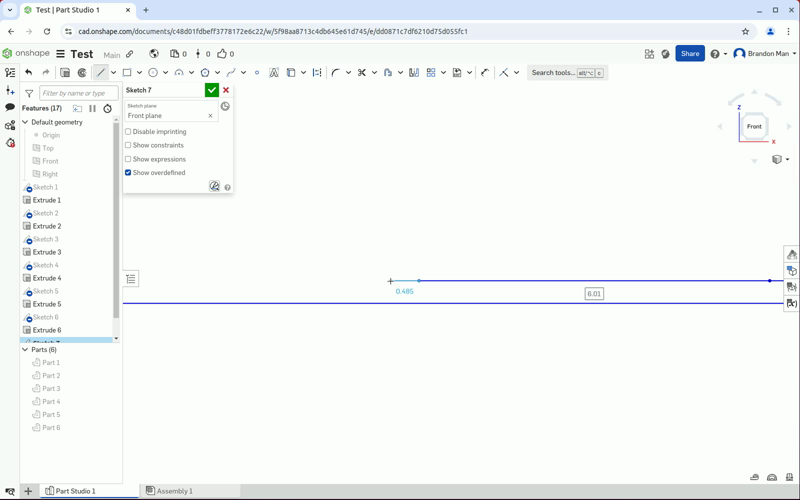
scroll(-6)
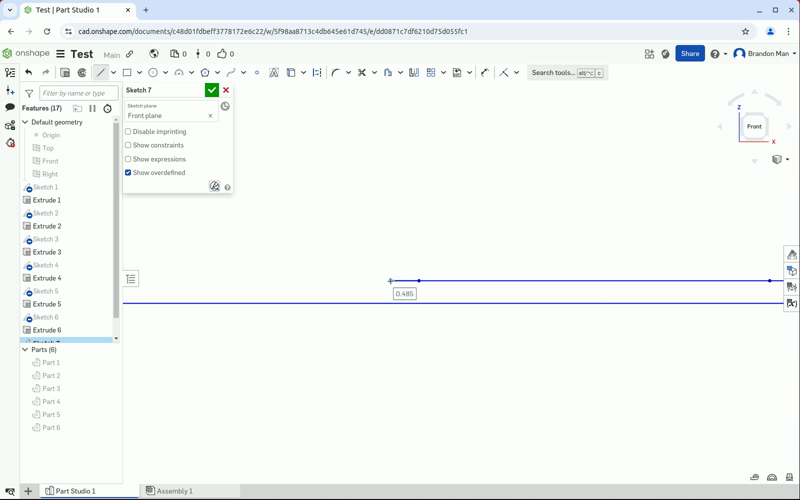
scroll(-6)
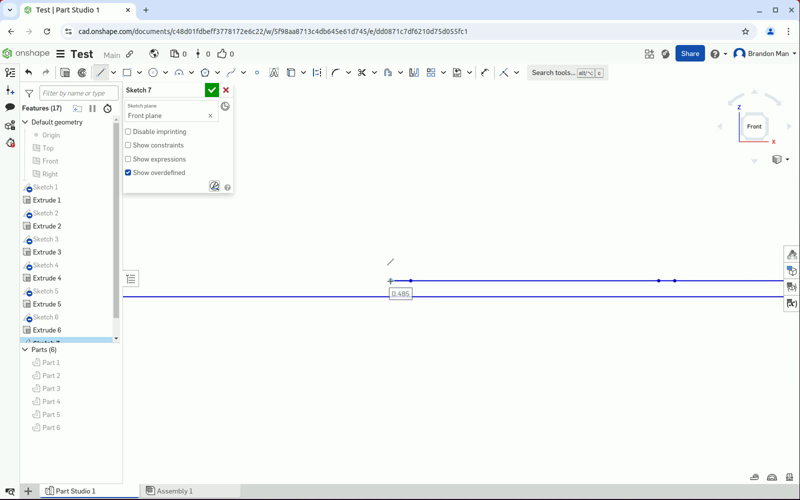
scroll(-6)
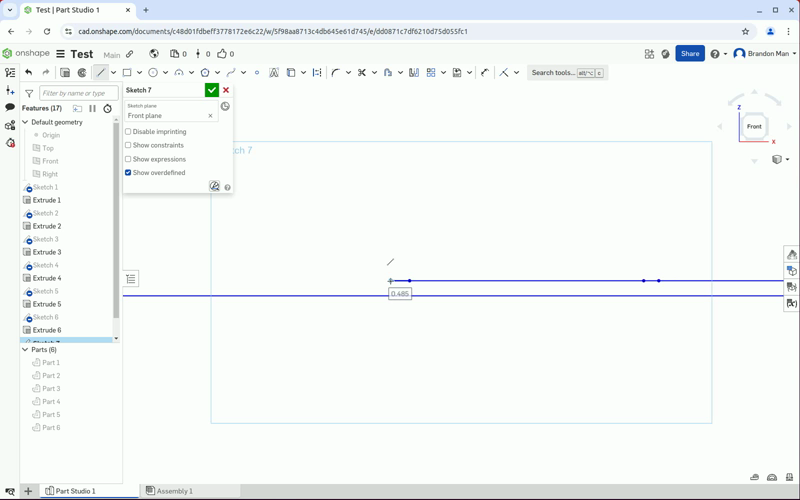
scroll(-6)
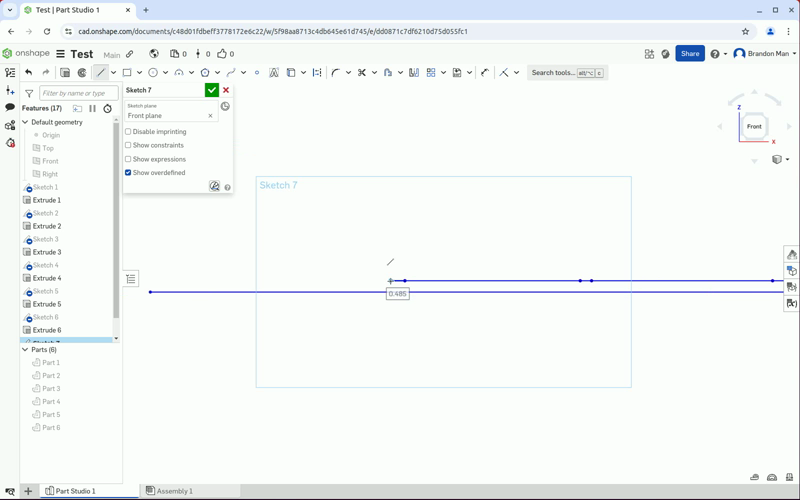
scroll(-6)
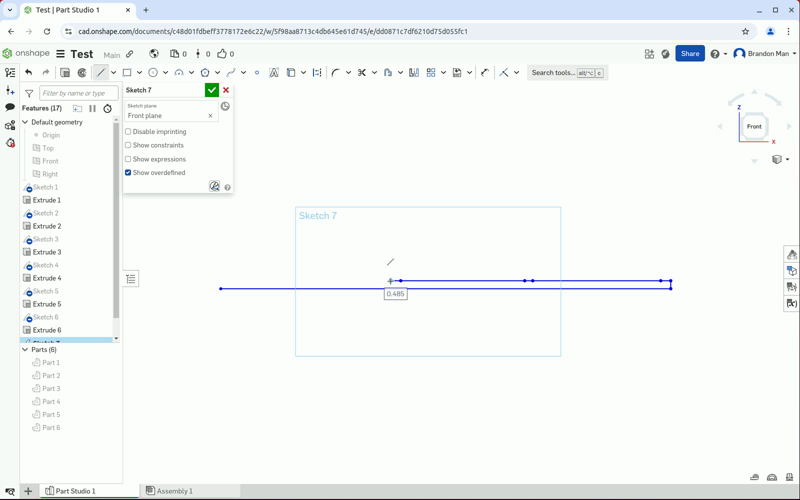
scroll(-6)
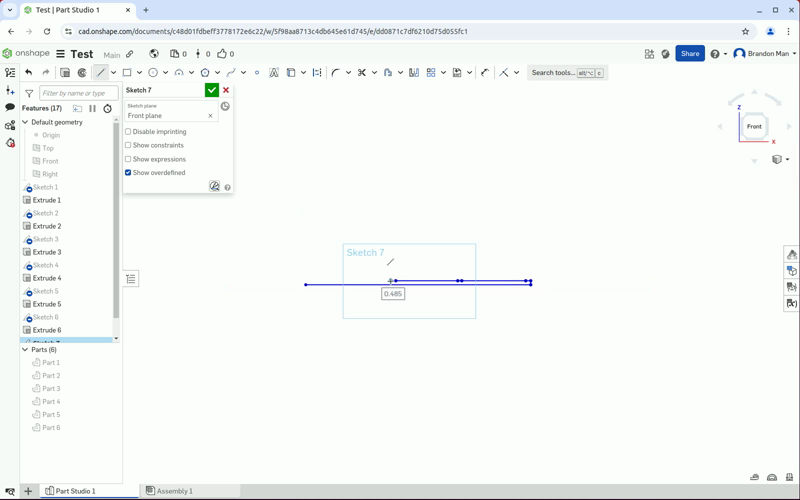
scroll(-6)
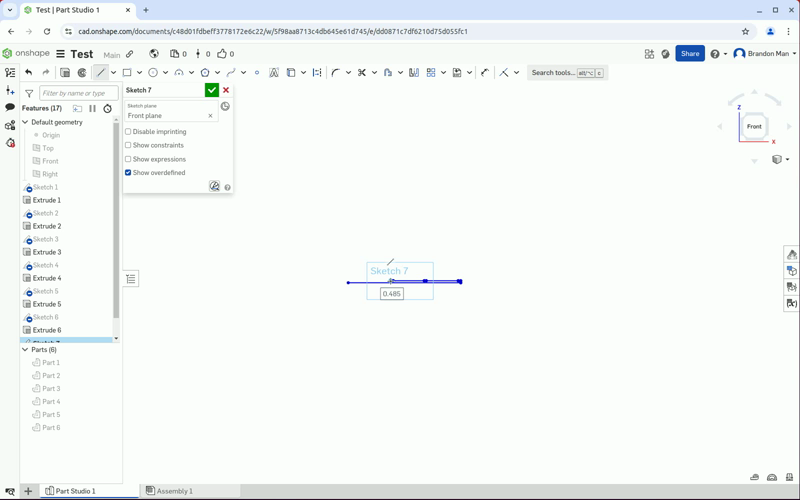
key_up(shift)
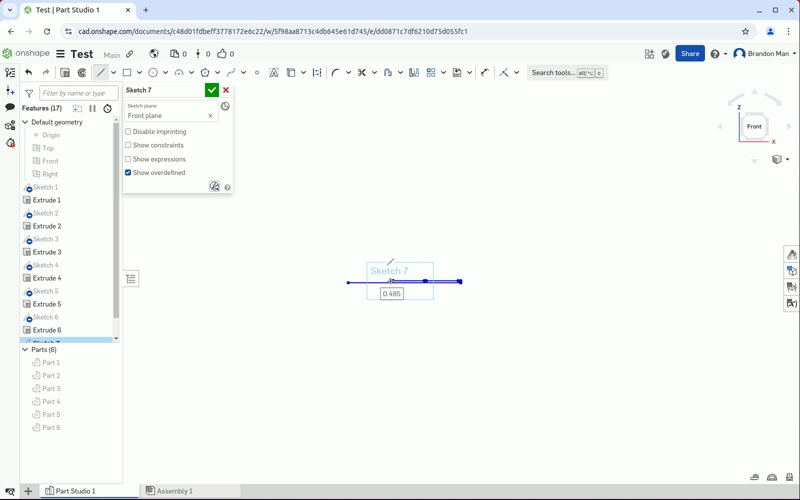
key_down(shift)
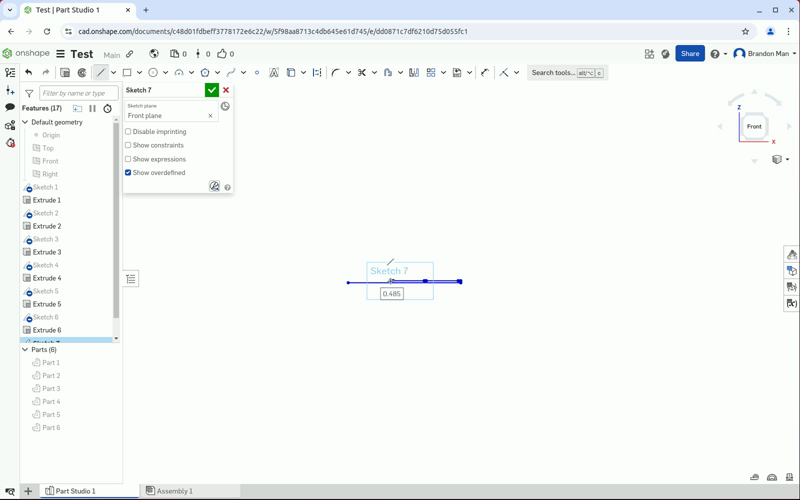
mouse_move(420, 280)
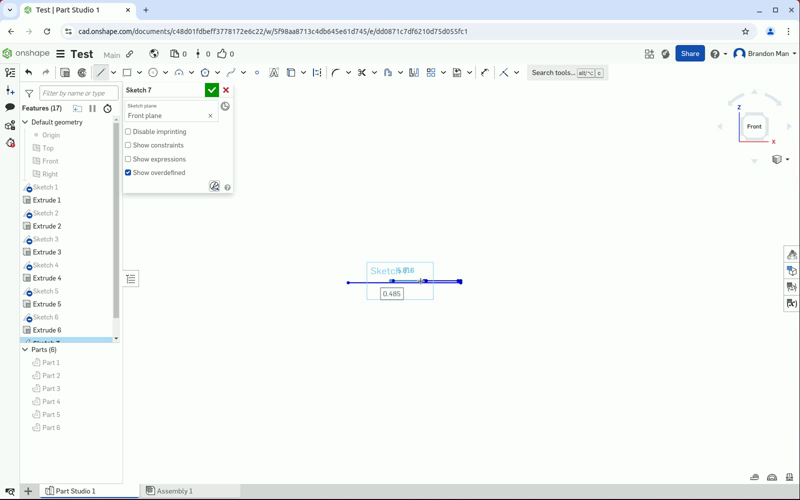
mouse_move(371, 280)
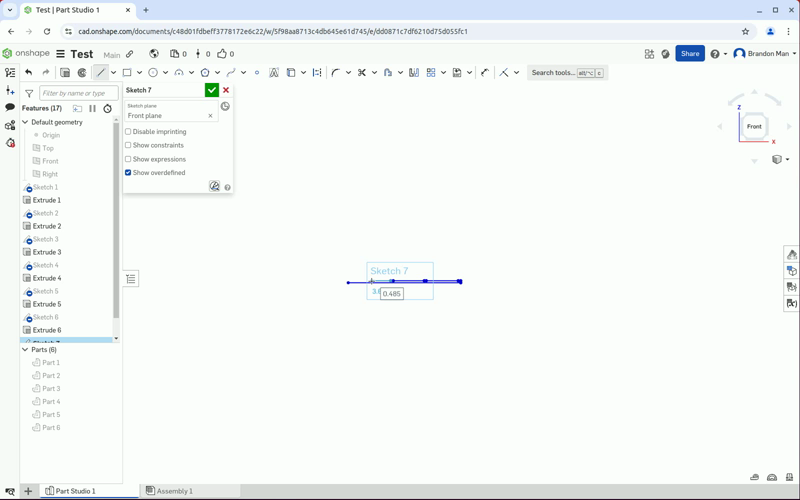
click(371, 280)
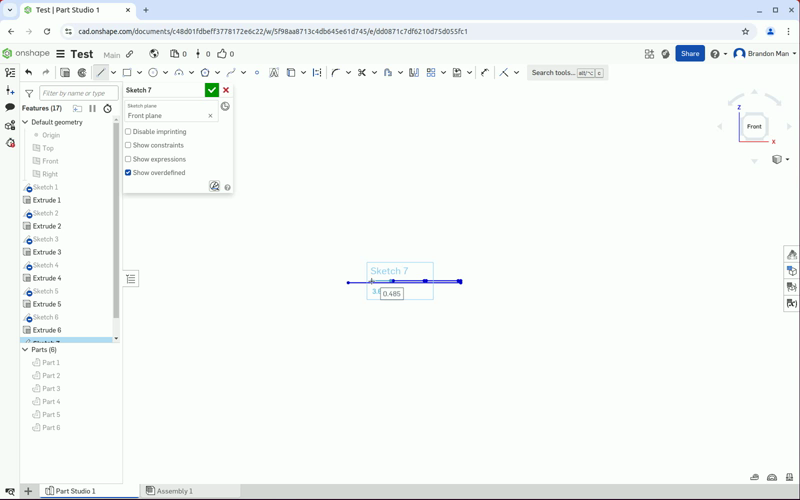
key_up(shift)
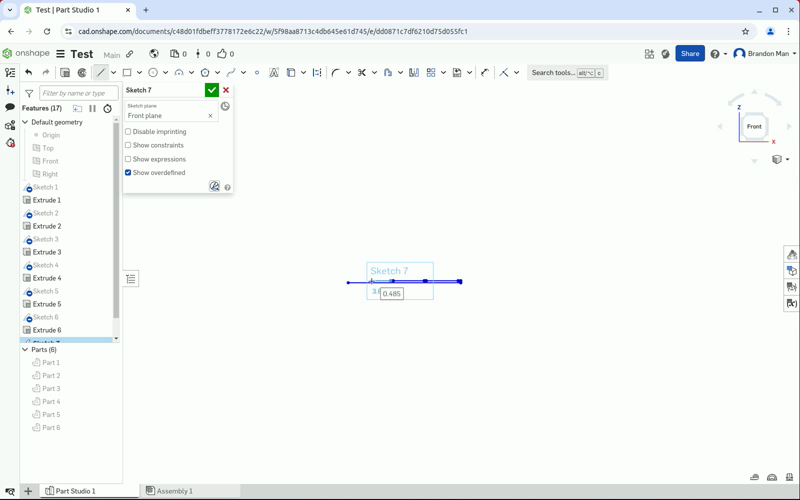
key_down(shift)
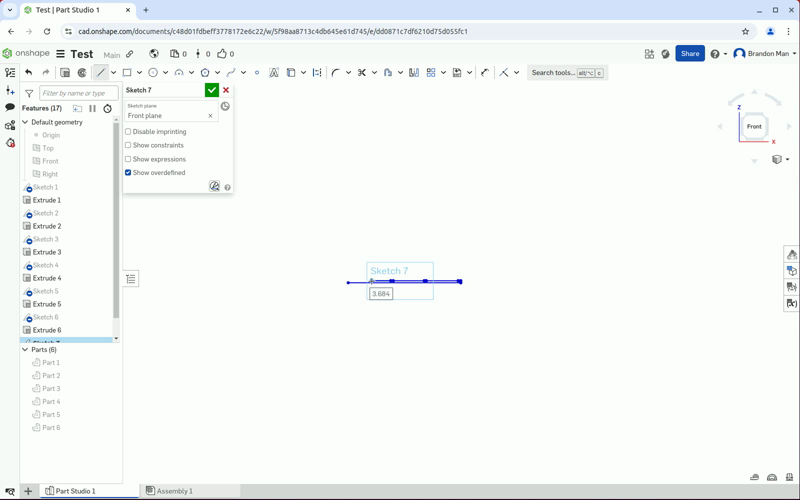
mouse_move(401, 280)
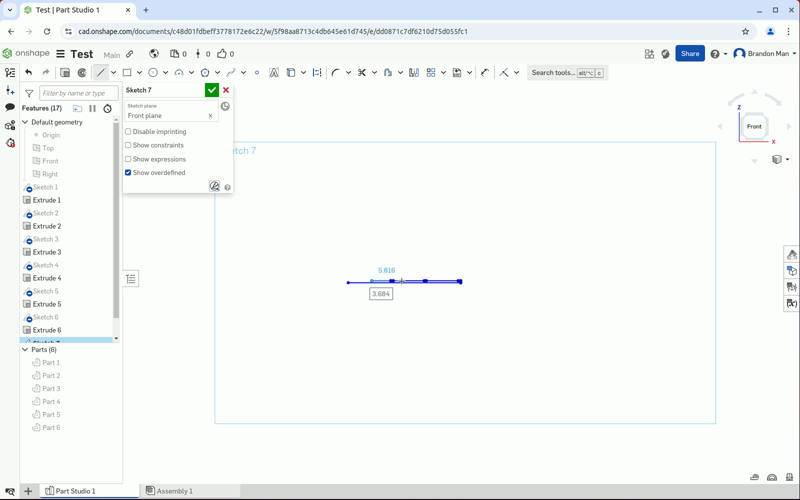
mouse_move(369, 280)
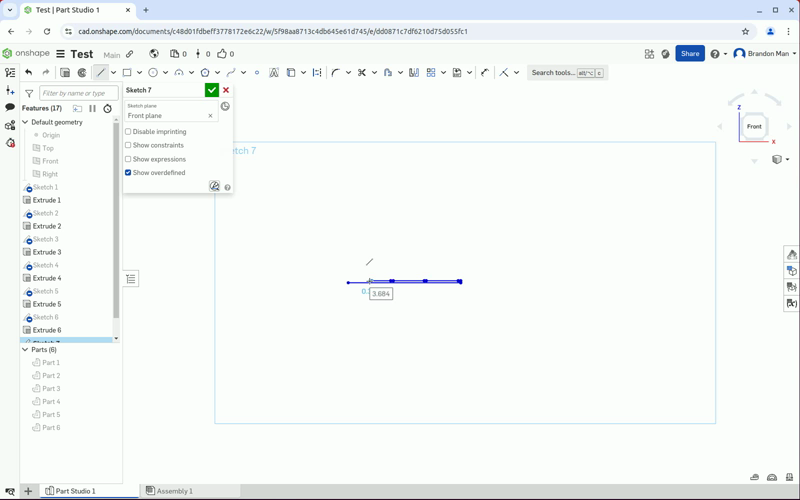
scroll(6)
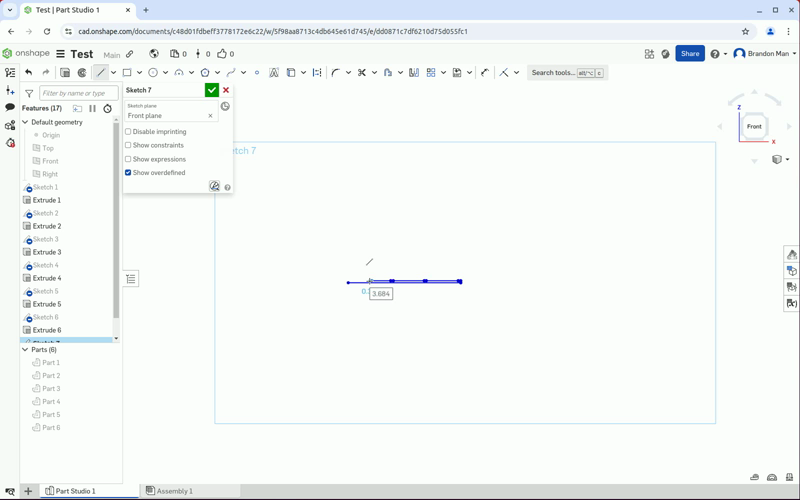
scroll(6)
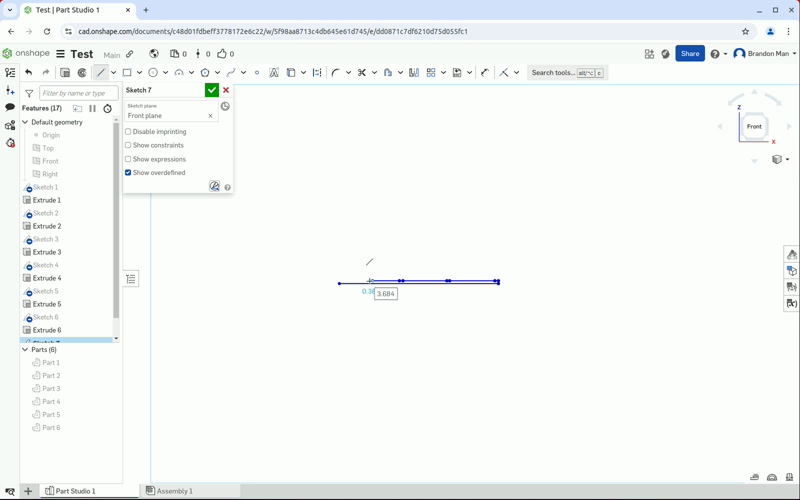
scroll(6)
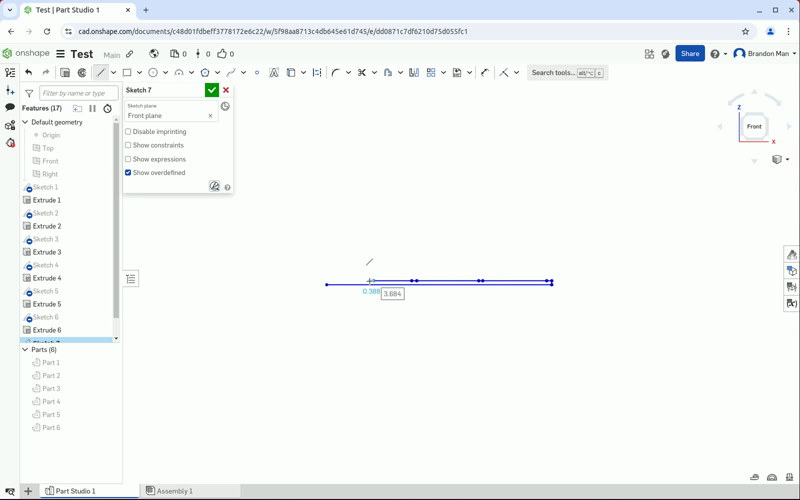
scroll(6)
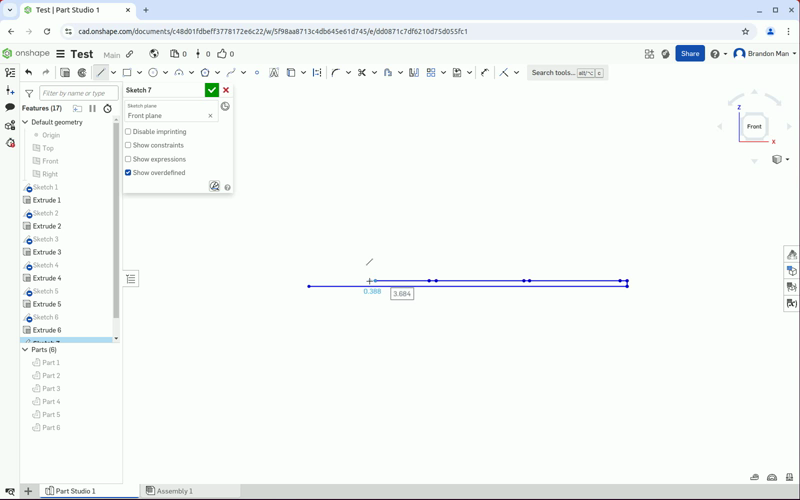
scroll(6)
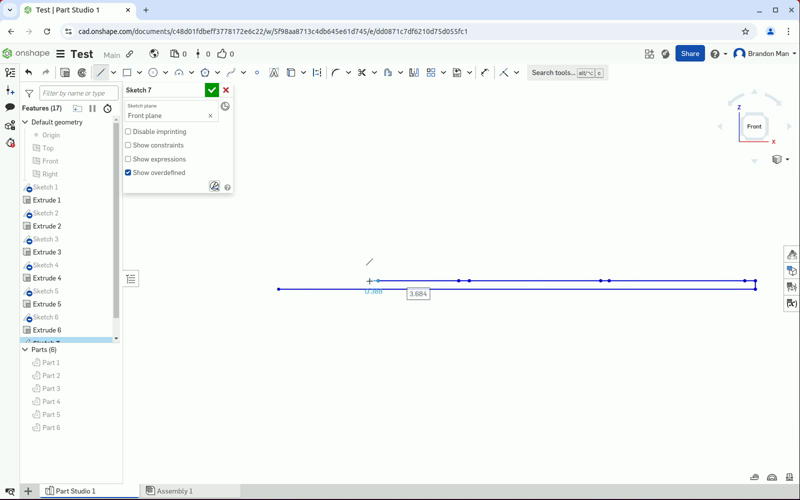
scroll(6)
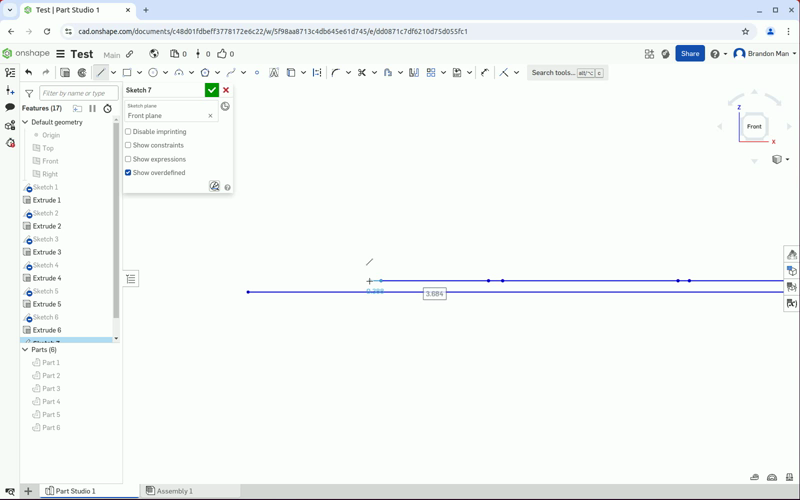
scroll(6)
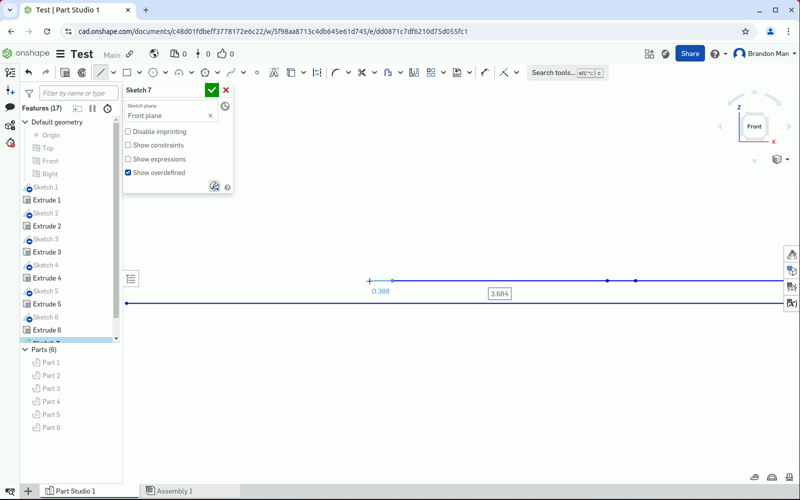
click(369, 280)
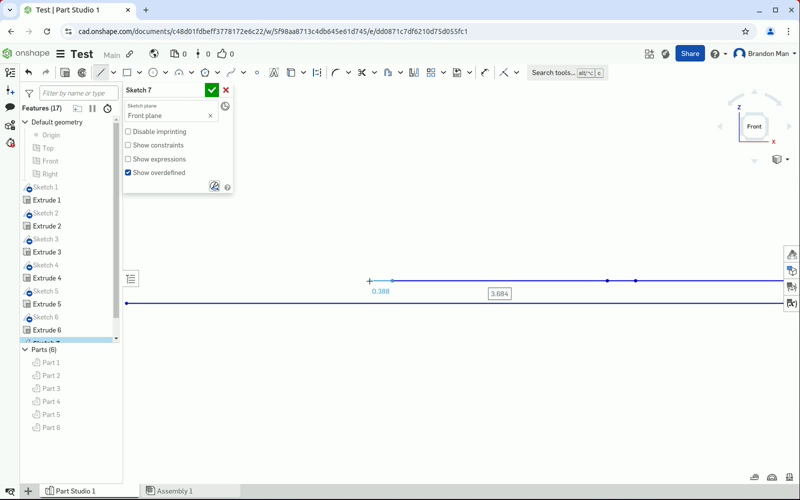
scroll(-6)
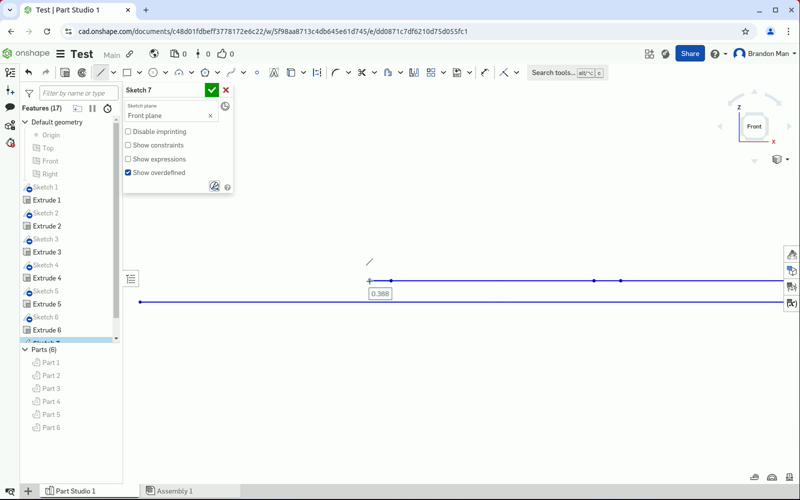
scroll(-6)
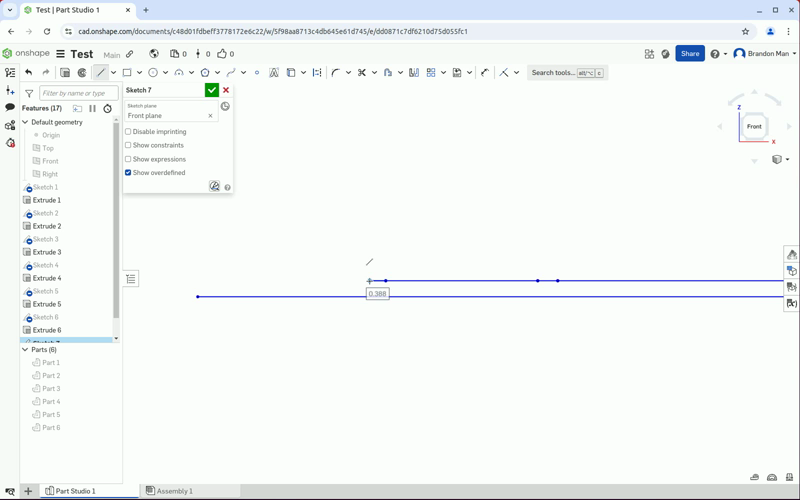
scroll(-6)
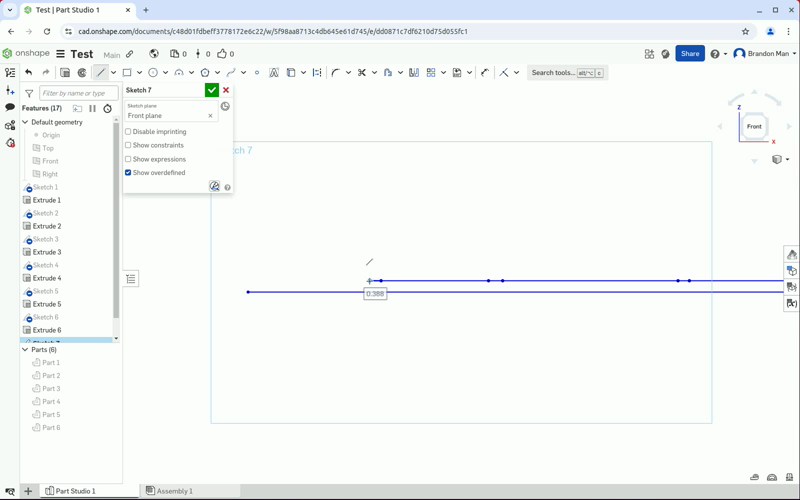
scroll(-6)
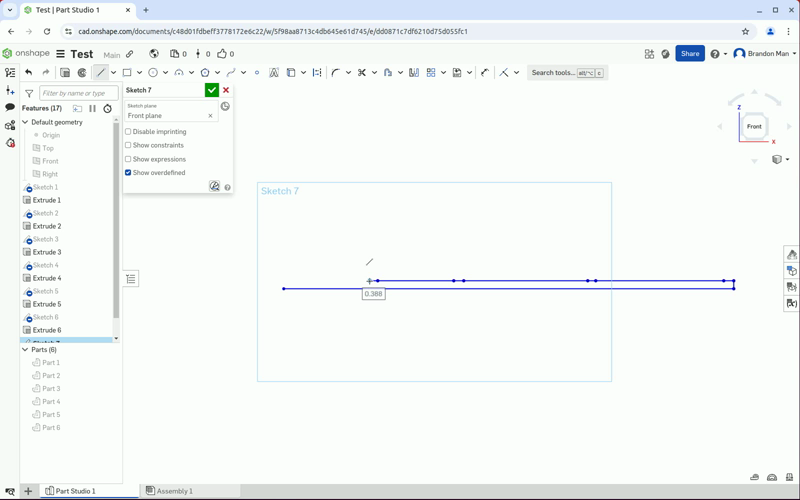
scroll(-6)
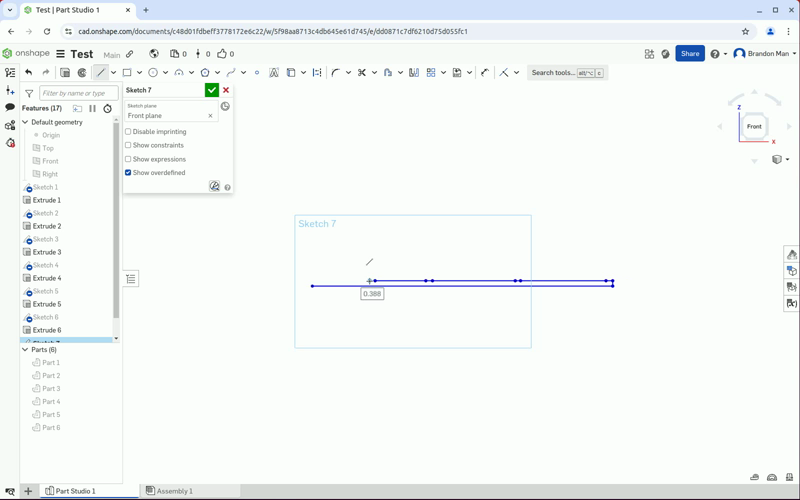
scroll(-6)
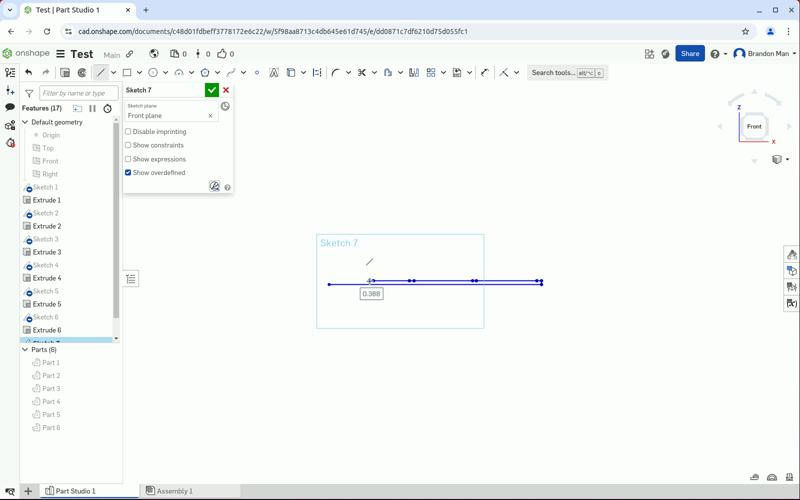
scroll(-6)
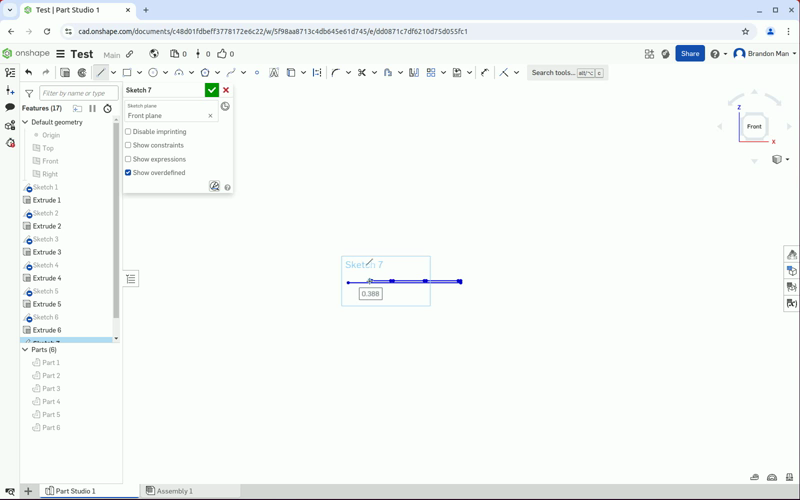
key_up(shift)
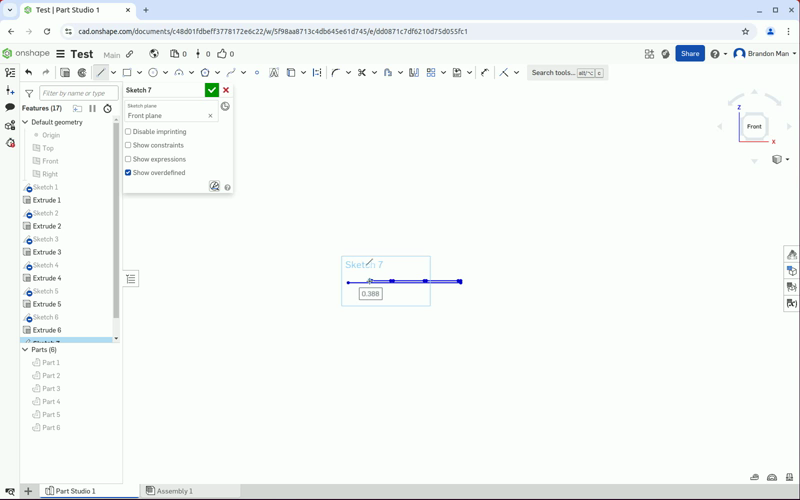
key_down(shift)
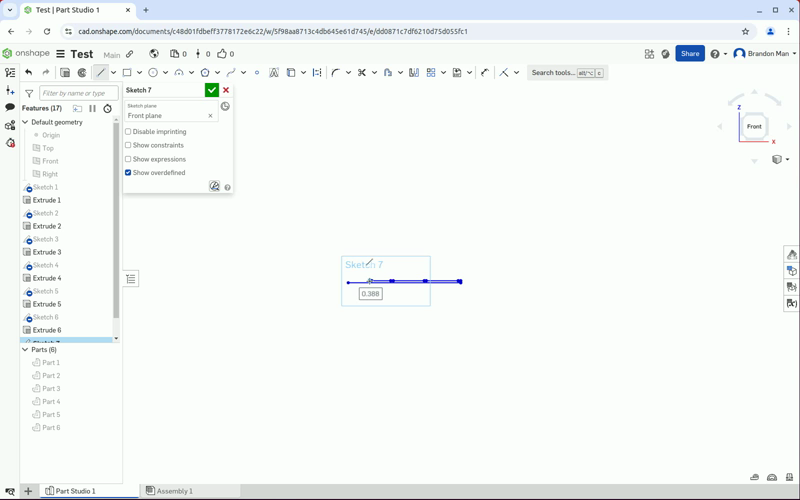
mouse_move(399, 280)
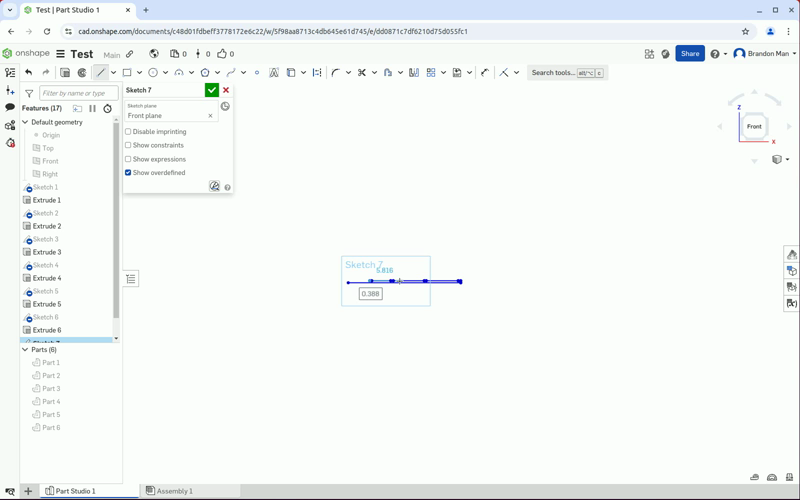
mouse_move(350, 280)
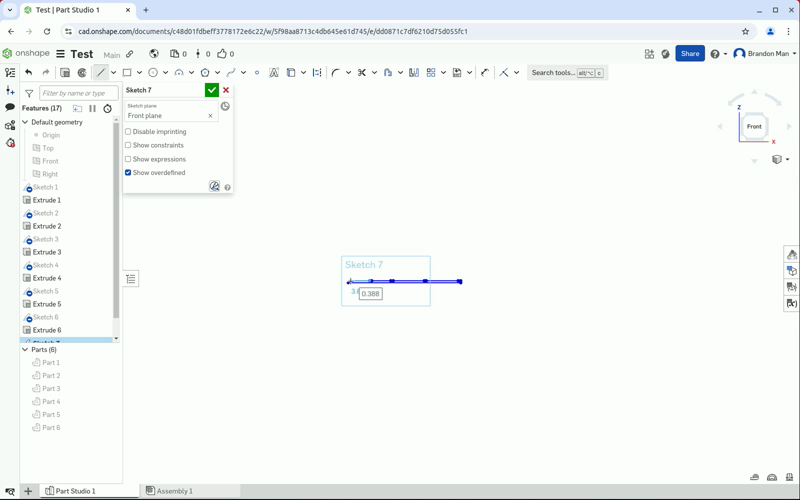
scroll(6)
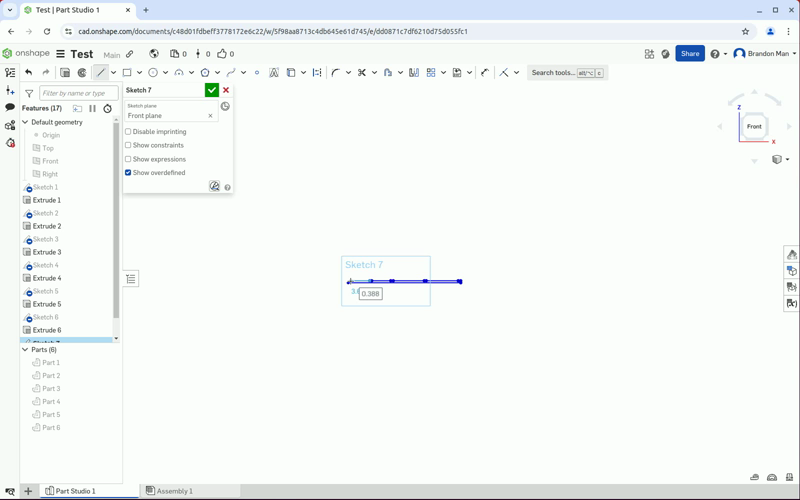
scroll(6)
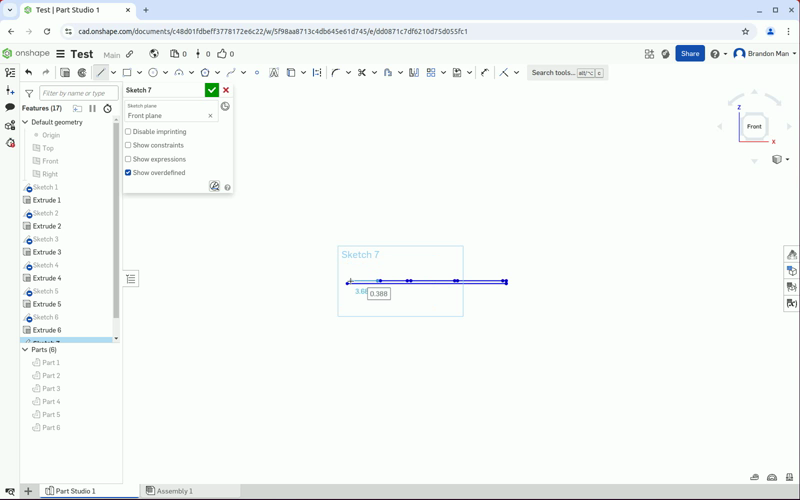
scroll(6)
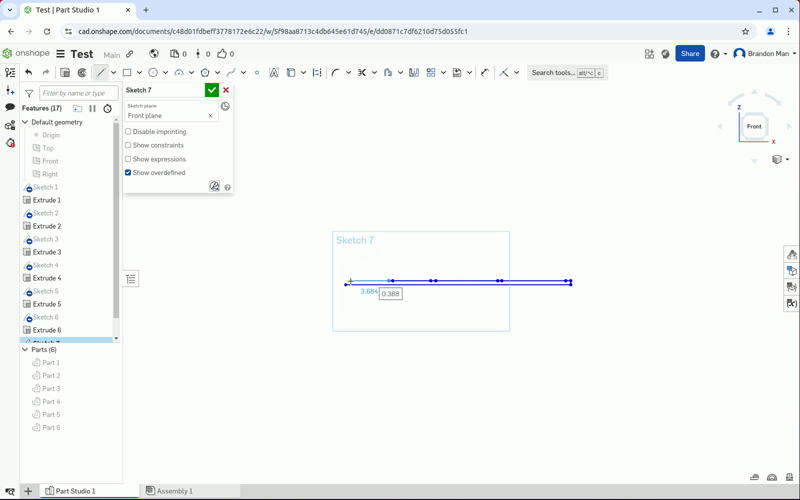
scroll(6)
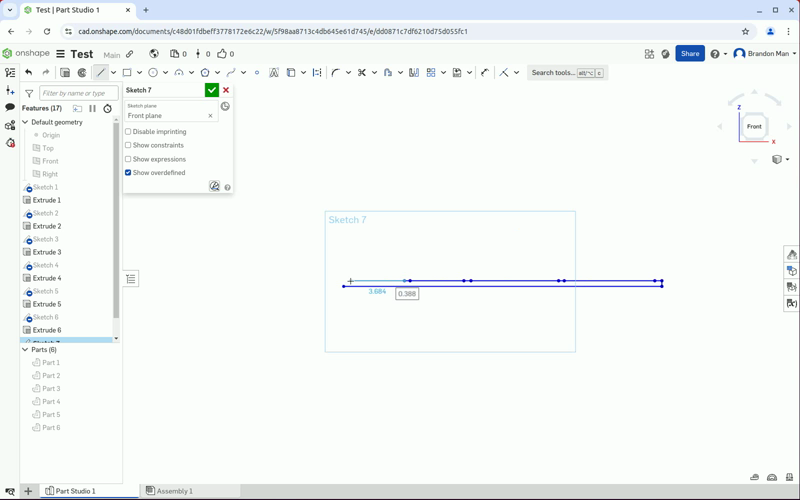
scroll(6)
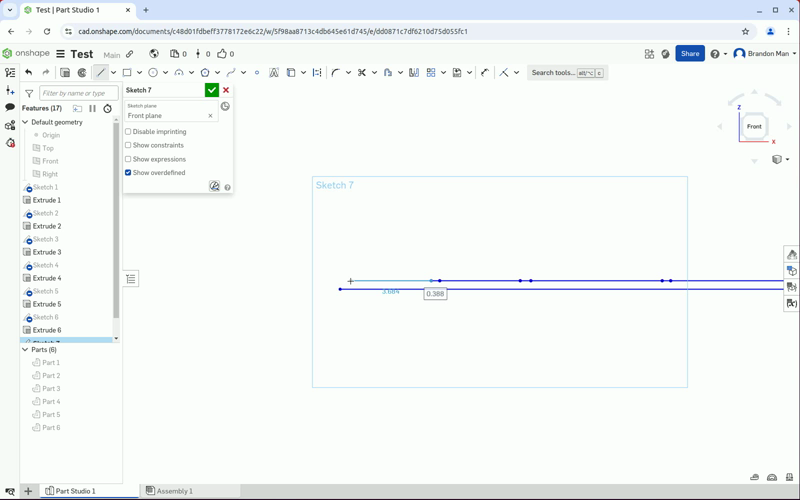
scroll(6)
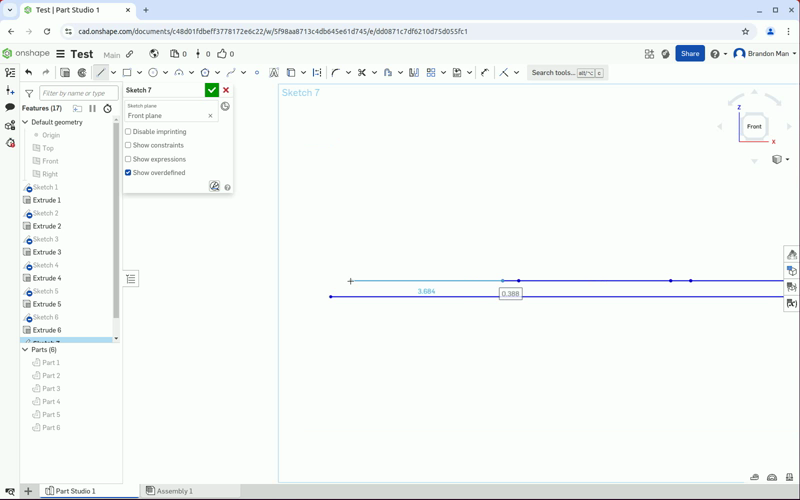
scroll(6)
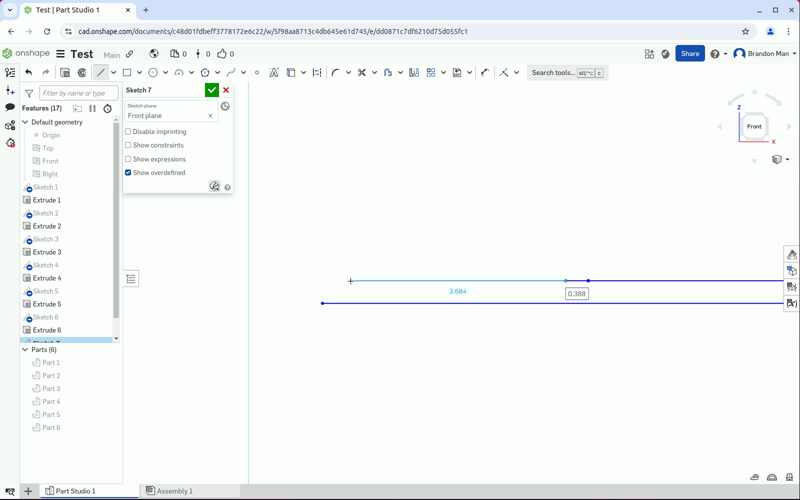
click(350, 280)
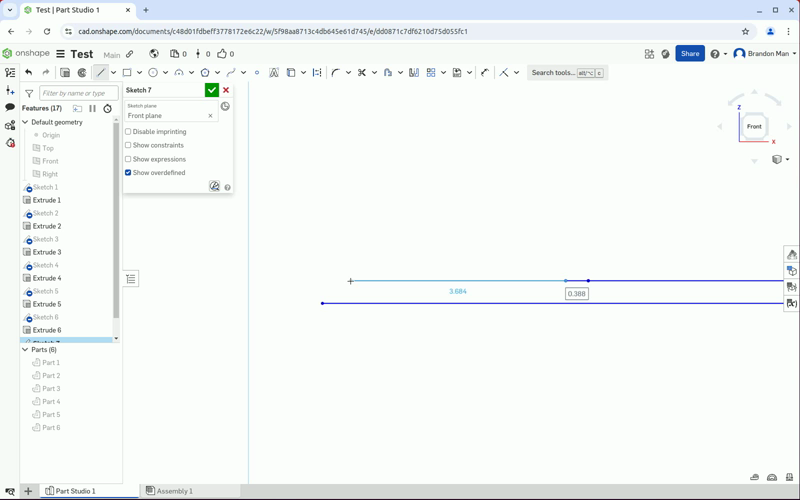
scroll(-6)
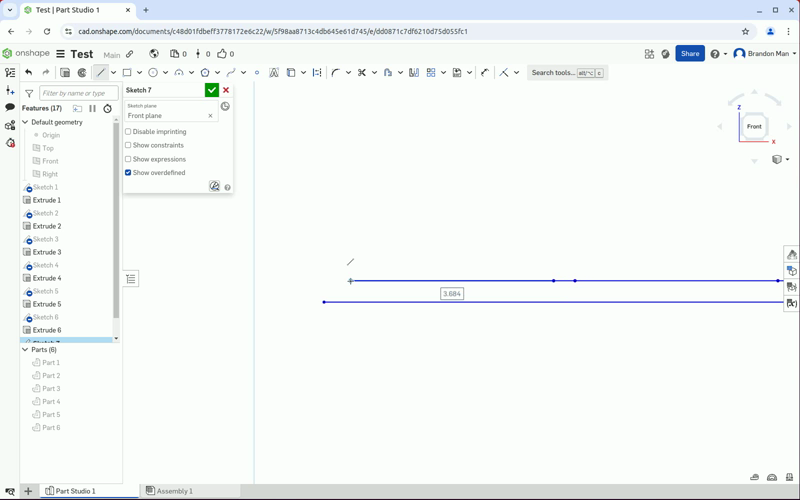
scroll(-6)
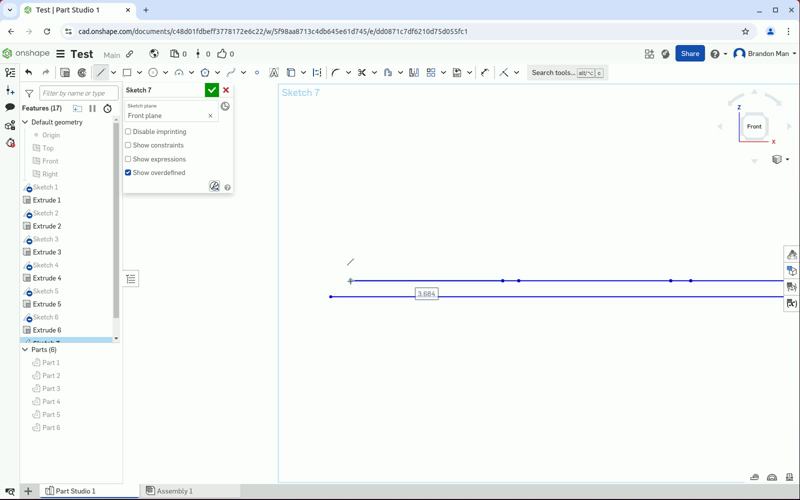
scroll(-6)
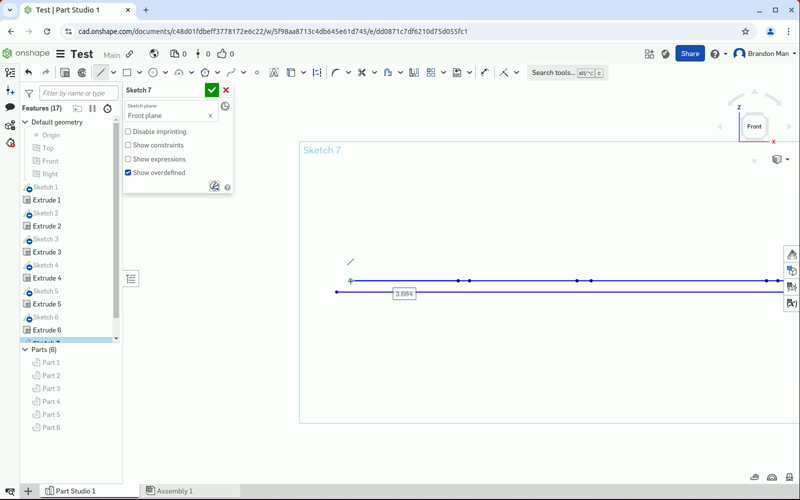
scroll(-6)
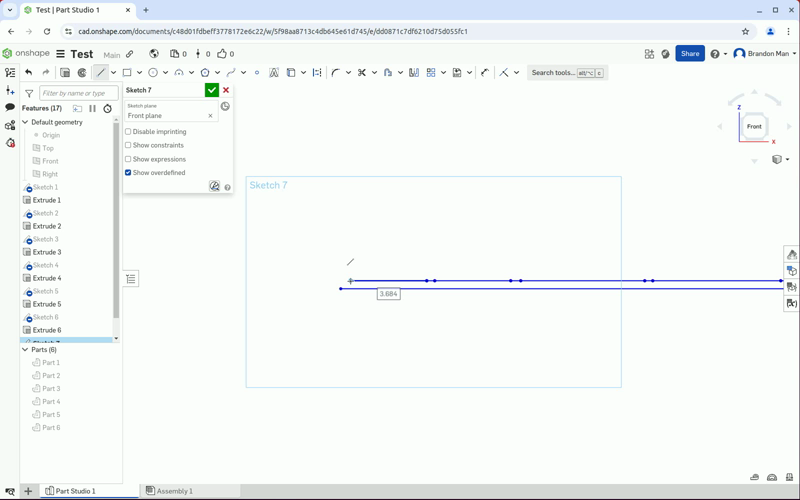
scroll(-6)
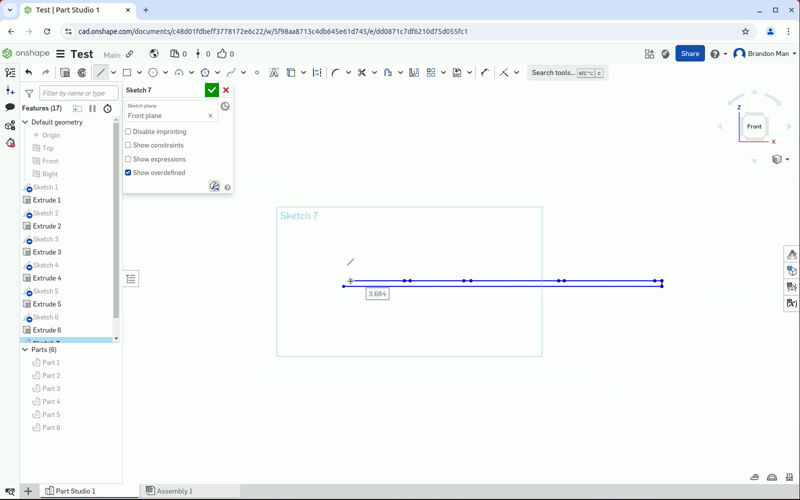
scroll(-6)
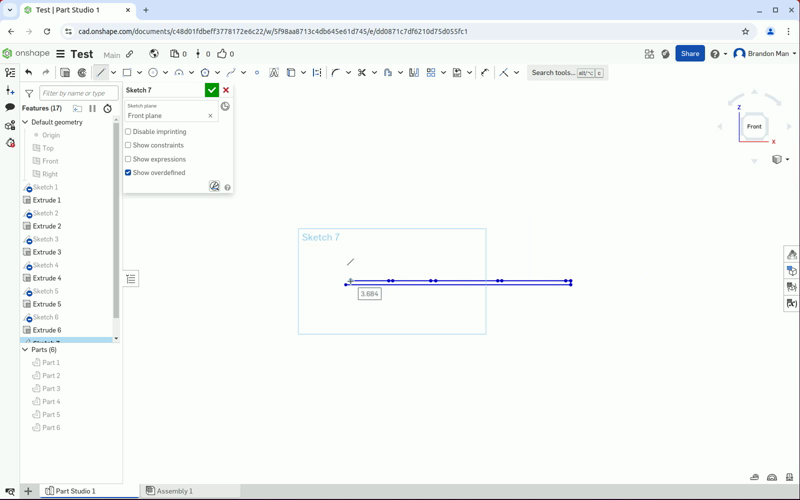
scroll(-6)
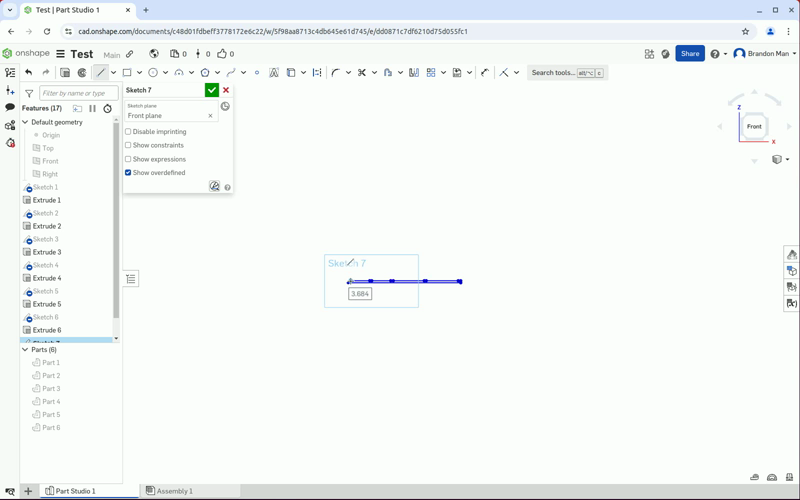
key_up(shift)
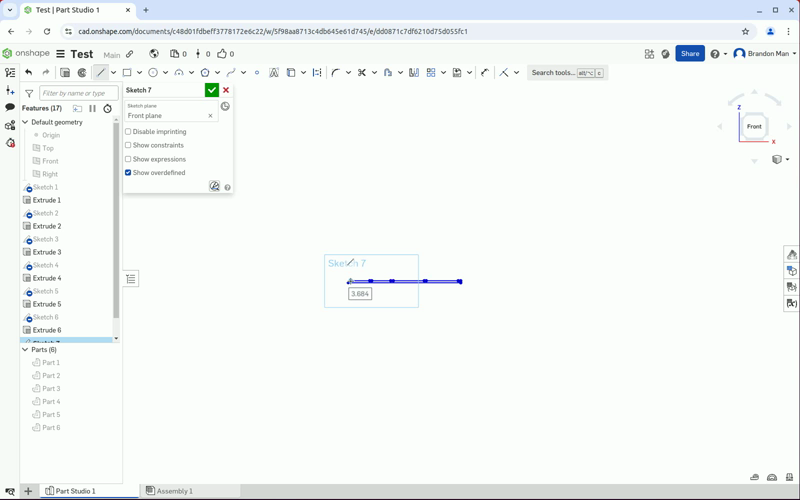
key_down(shift)
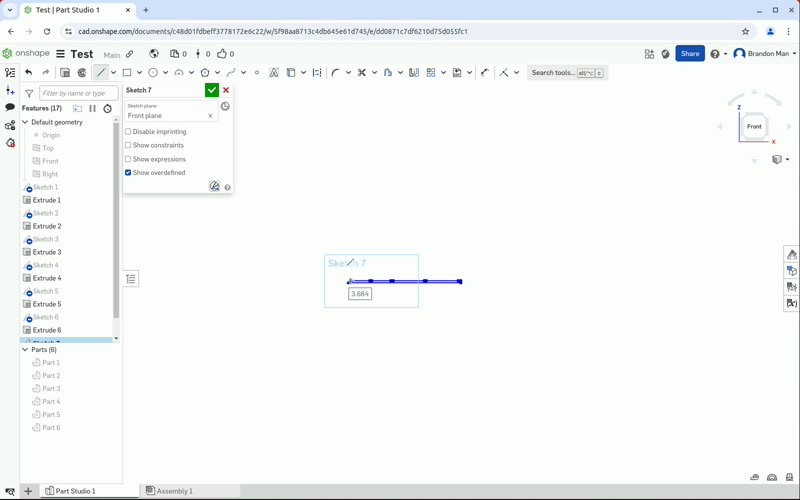
mouse_move(380, 280)
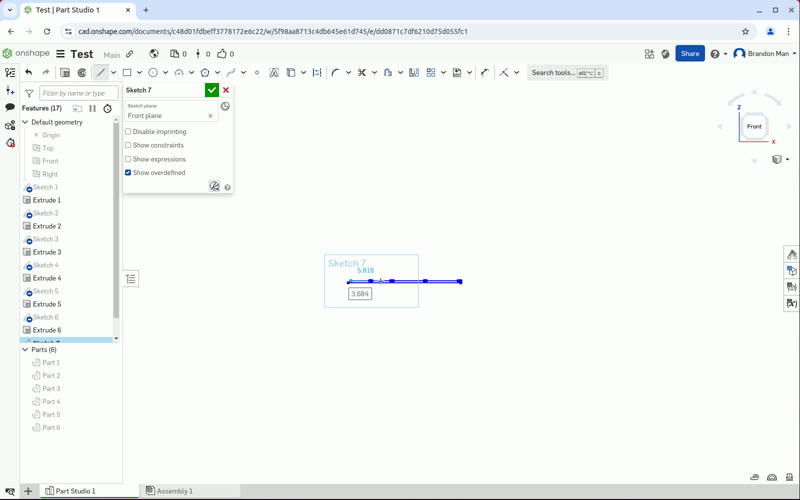
mouse_move(348, 280)
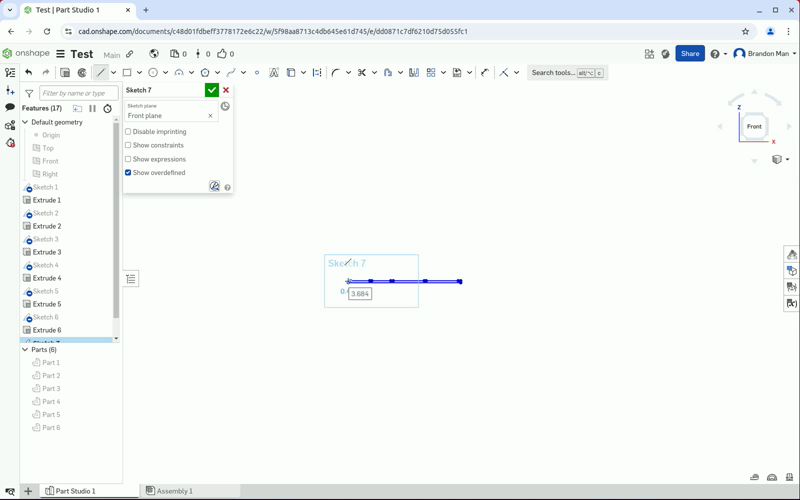
scroll(6)
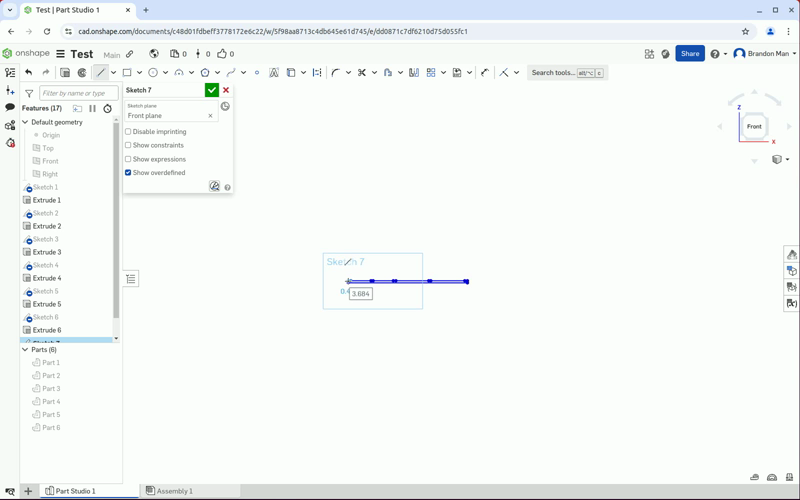
scroll(6)
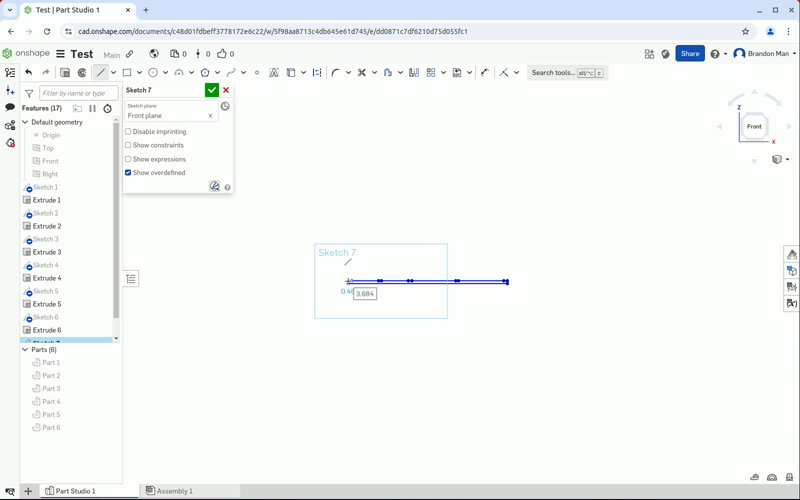
scroll(6)
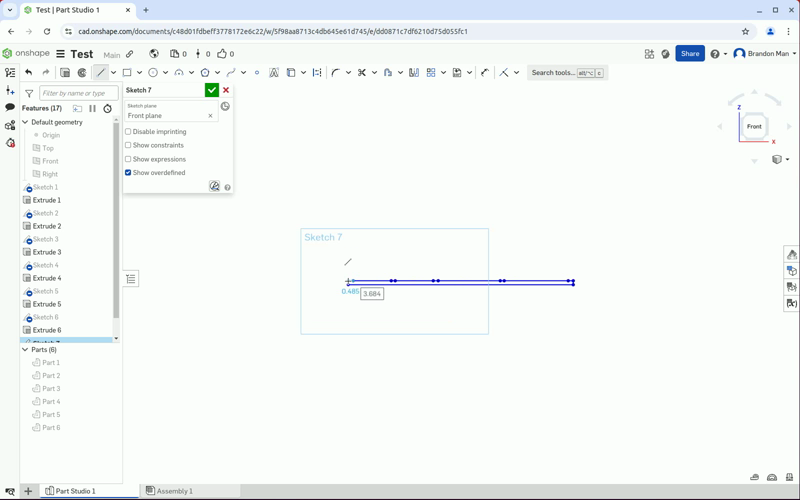
scroll(6)
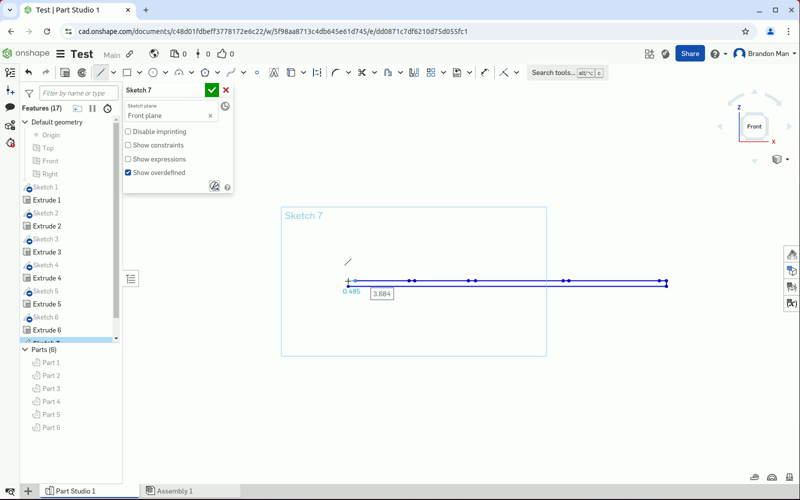
scroll(6)
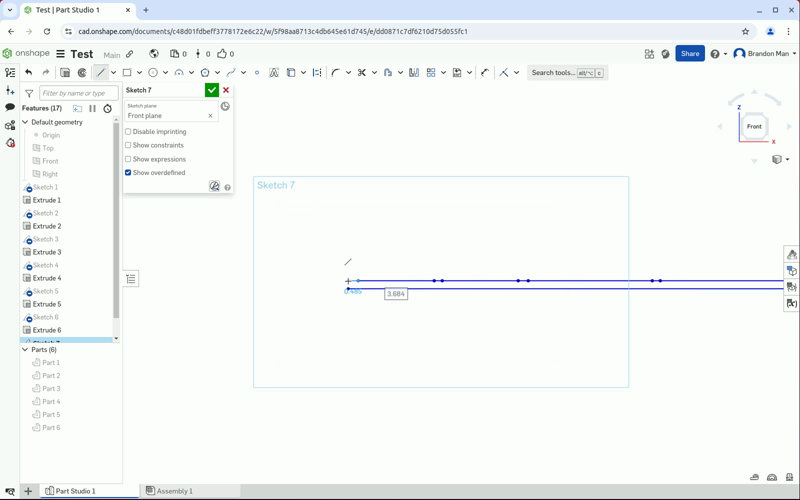
scroll(6)
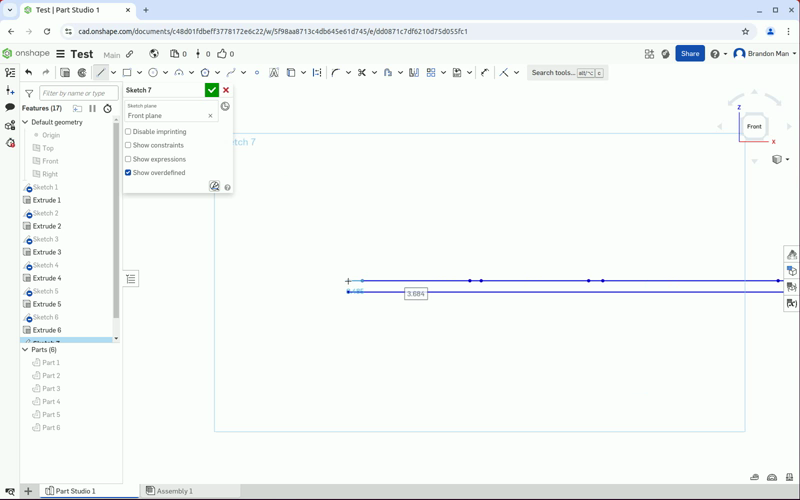
scroll(6)
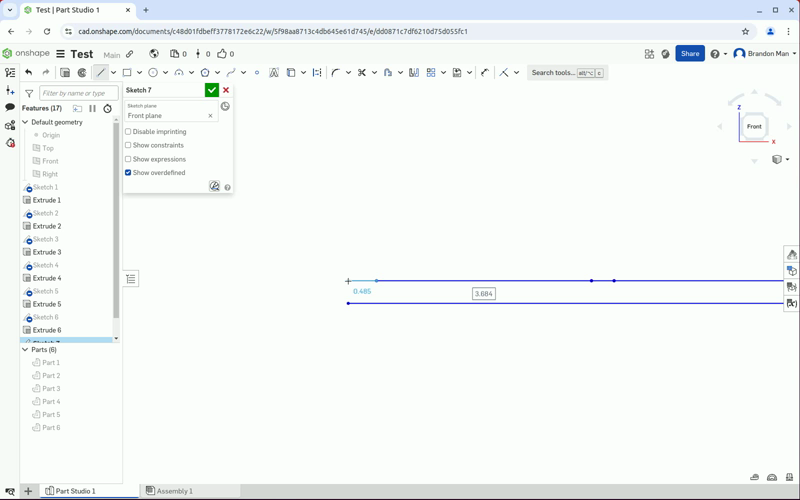
click(348, 280)
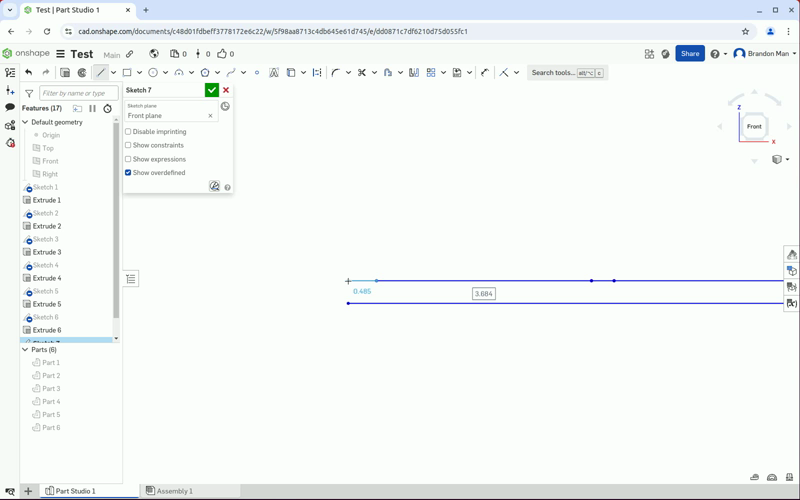
scroll(-6)
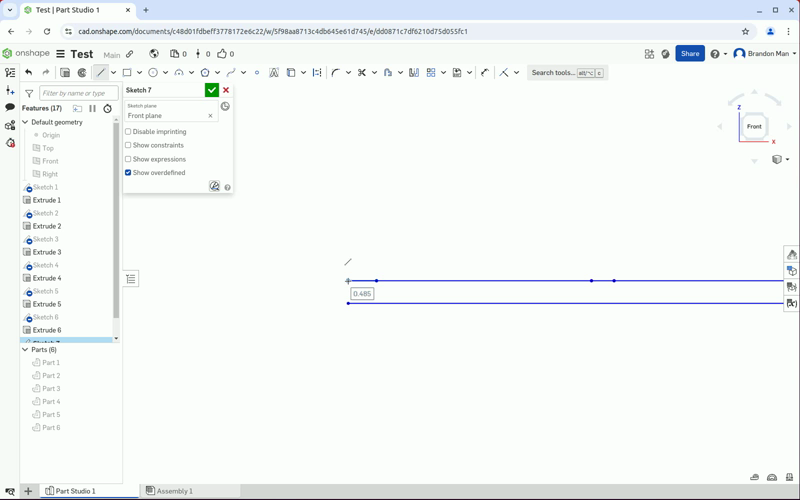
scroll(-6)
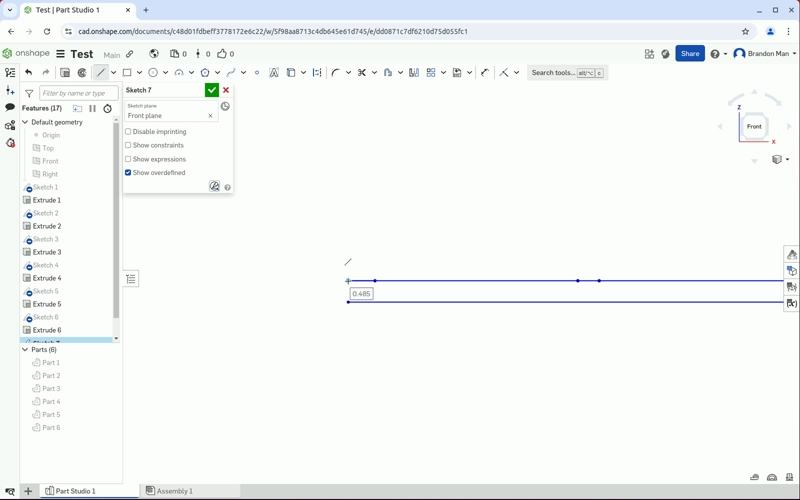
scroll(-6)
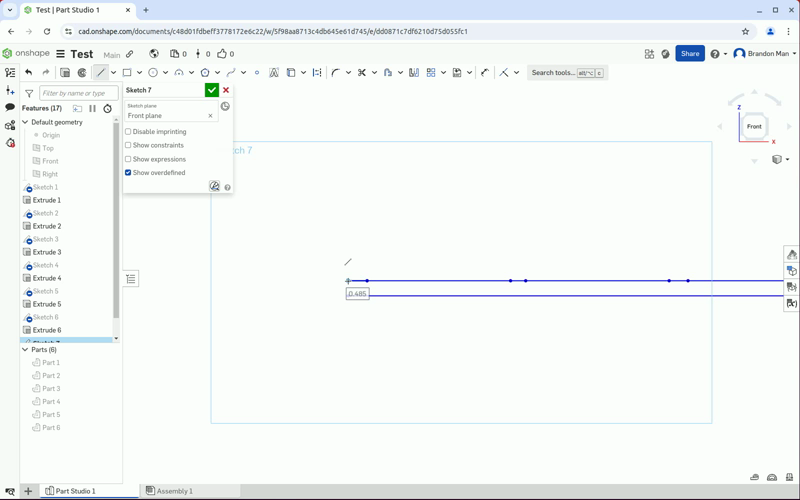
scroll(-6)
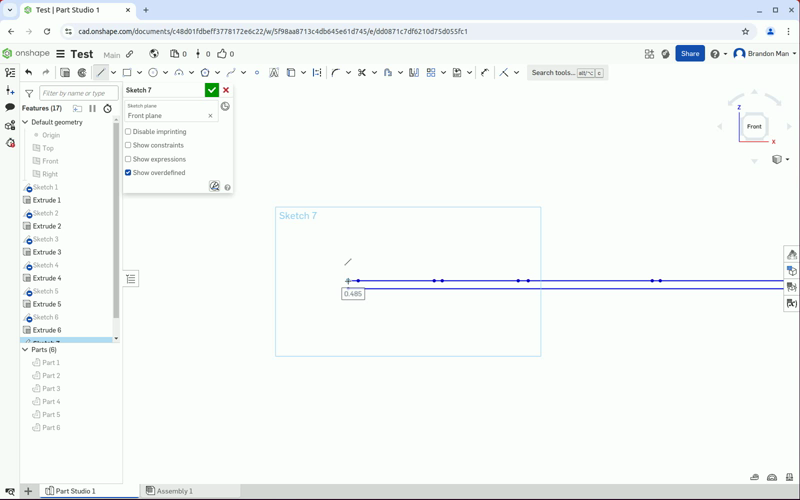
scroll(-6)
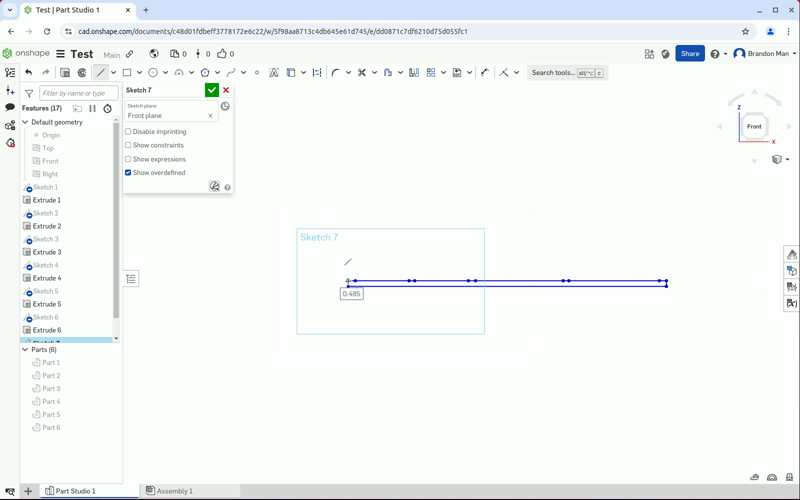
scroll(-6)
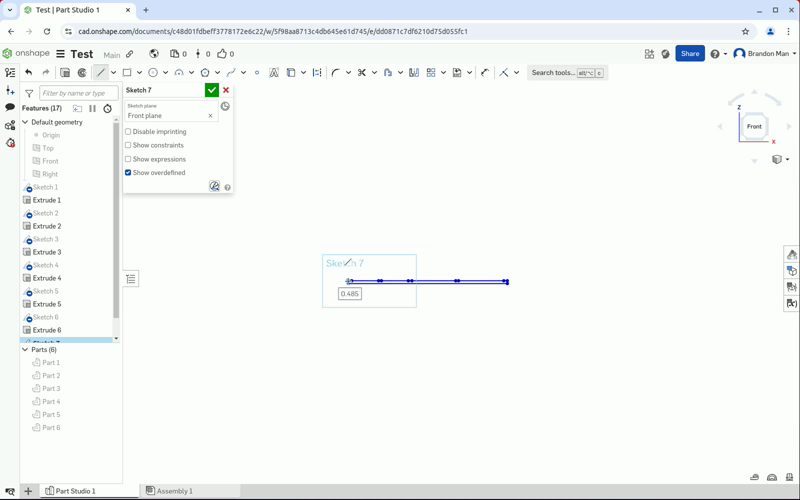
scroll(-6)
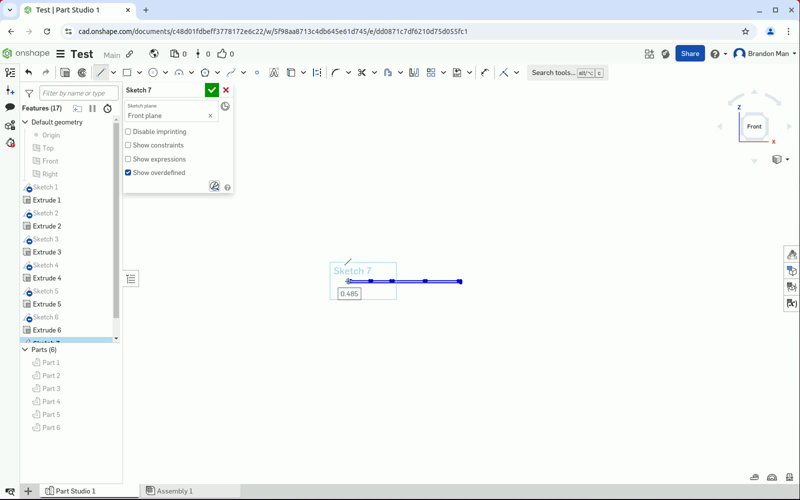
key_up(shift)
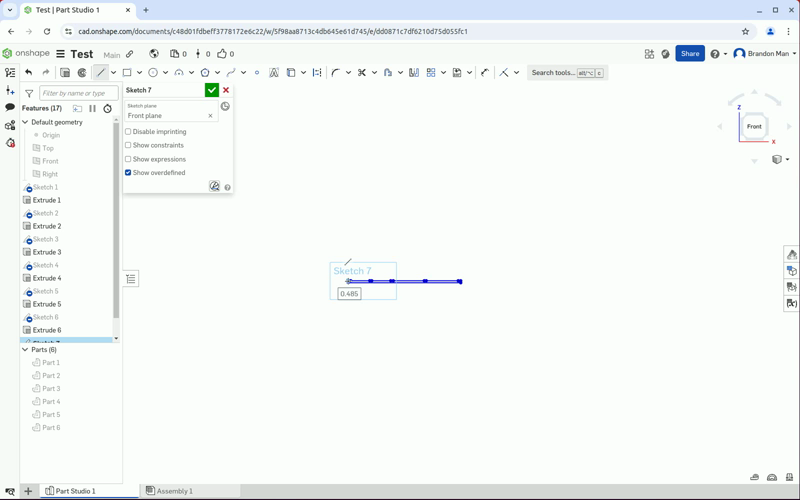
mouse_move(378, 280)
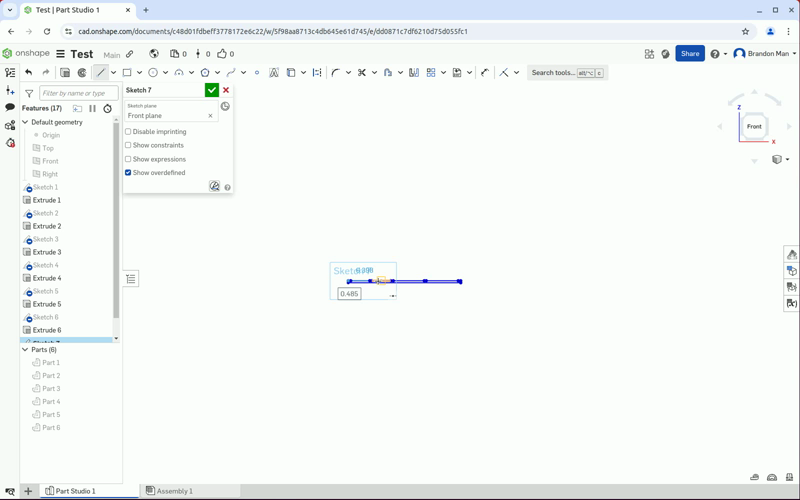
key_down(shift)
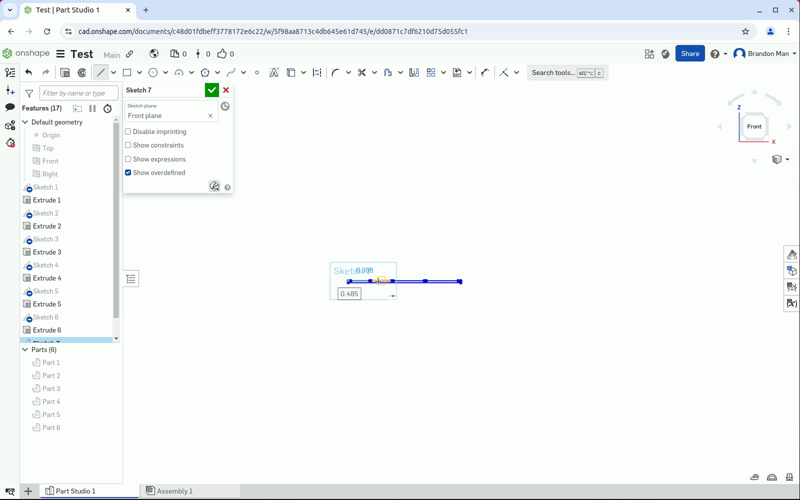
mouse_move(348, 282)
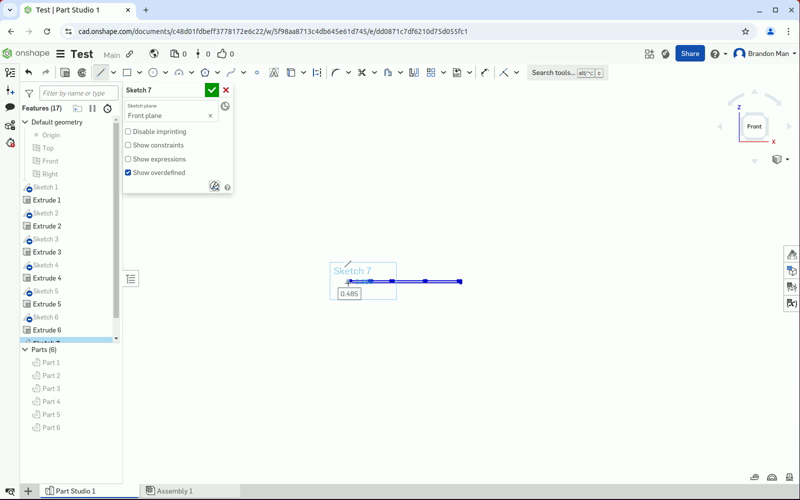
scroll(6)
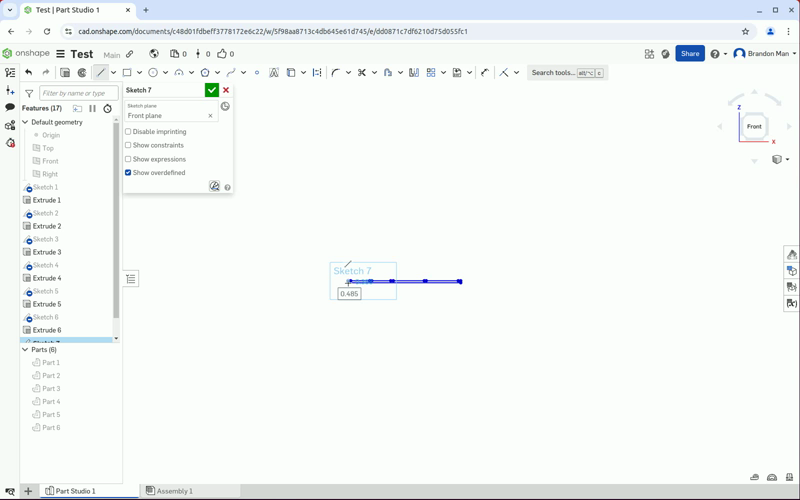
scroll(6)
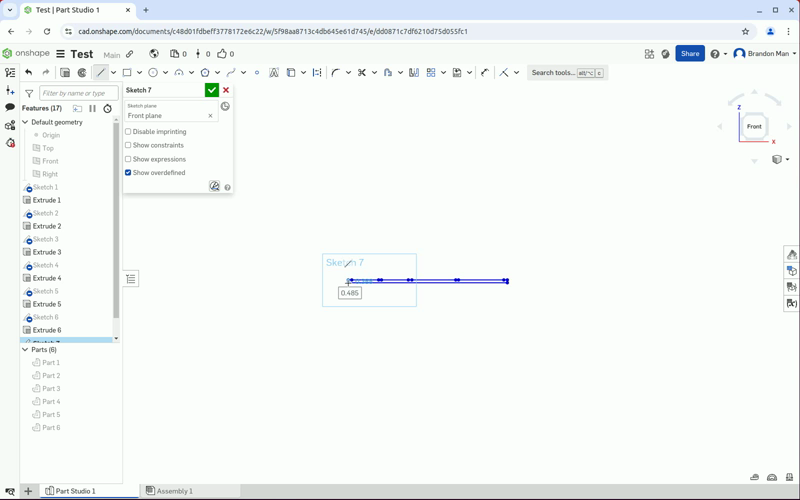
scroll(6)
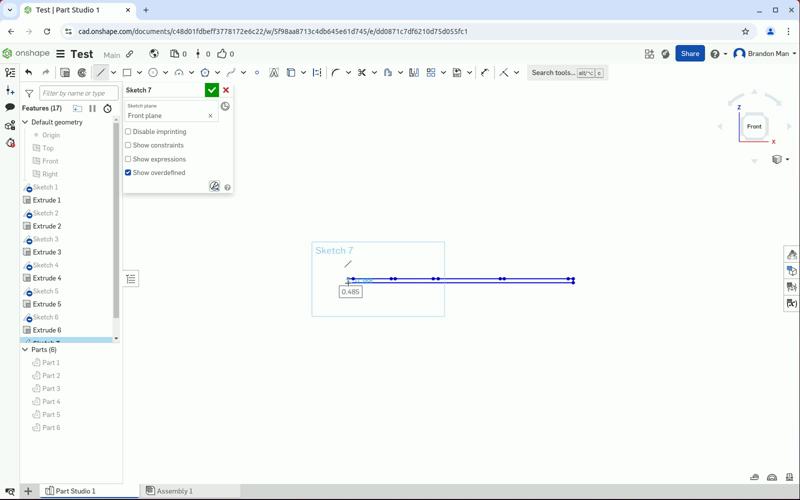
scroll(6)
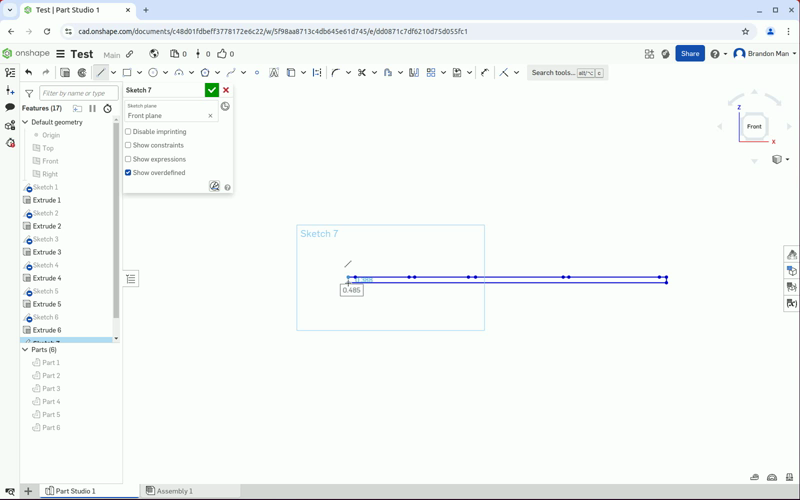
scroll(6)
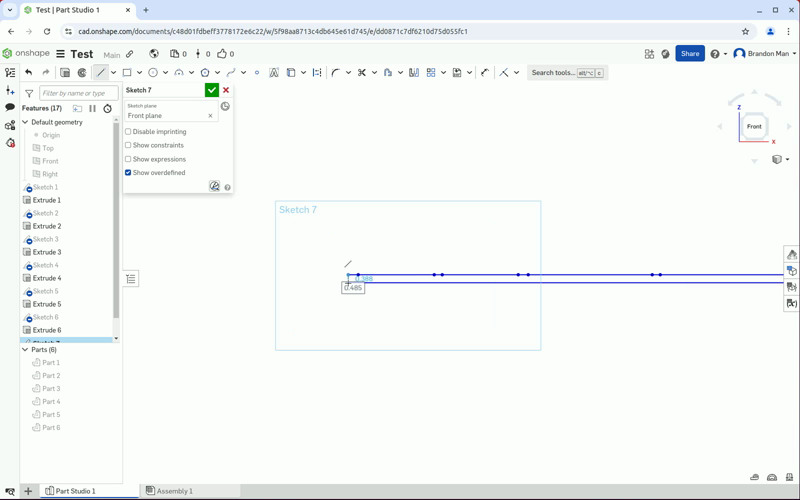
scroll(6)
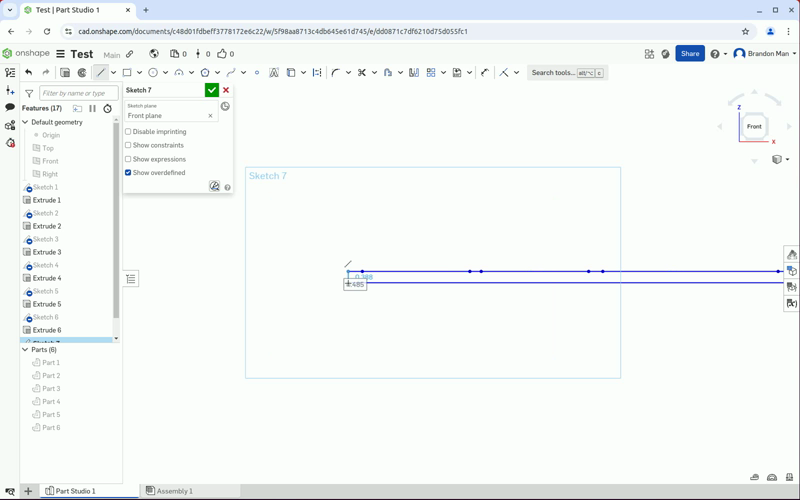
scroll(6)
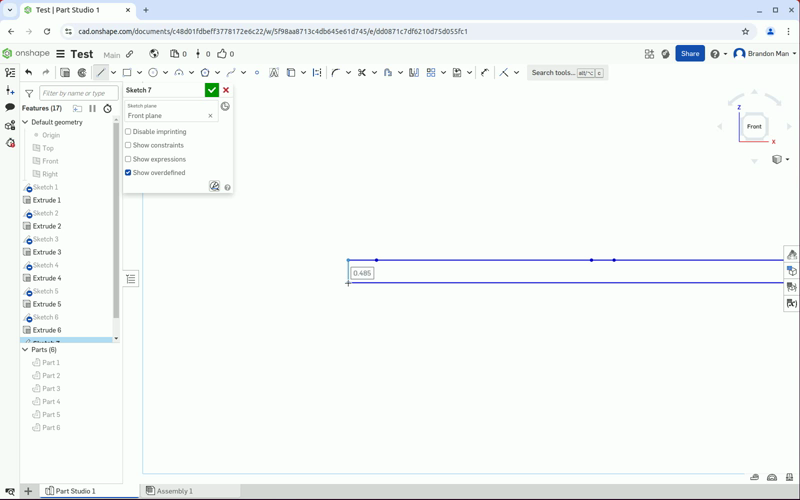
key_up(shift)
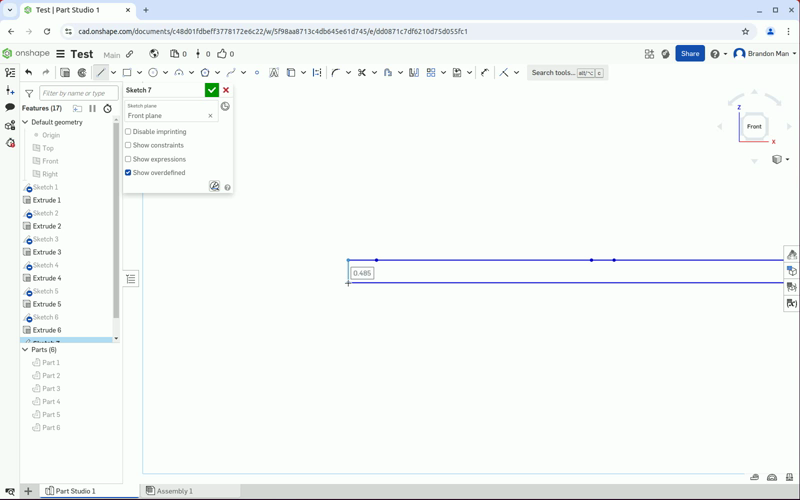
click(348, 282)
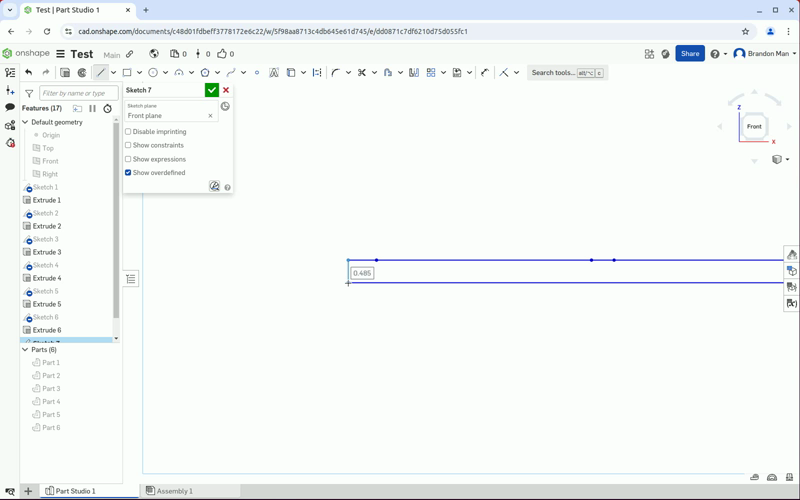
scroll(-6)
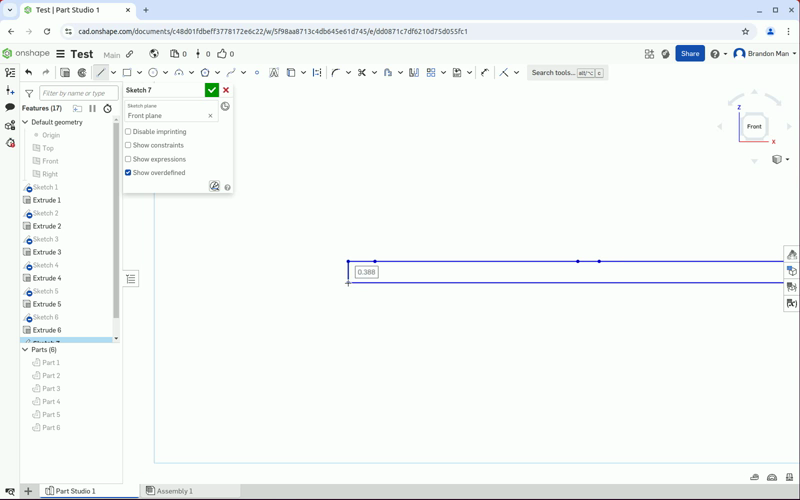
scroll(-6)
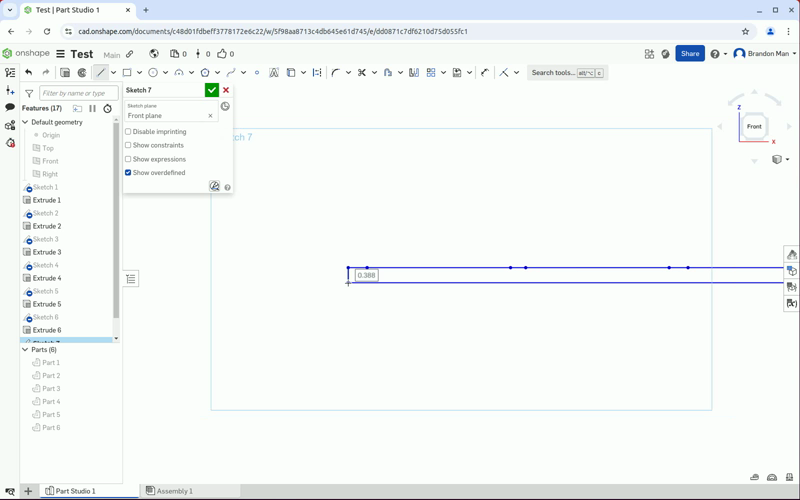
scroll(-6)
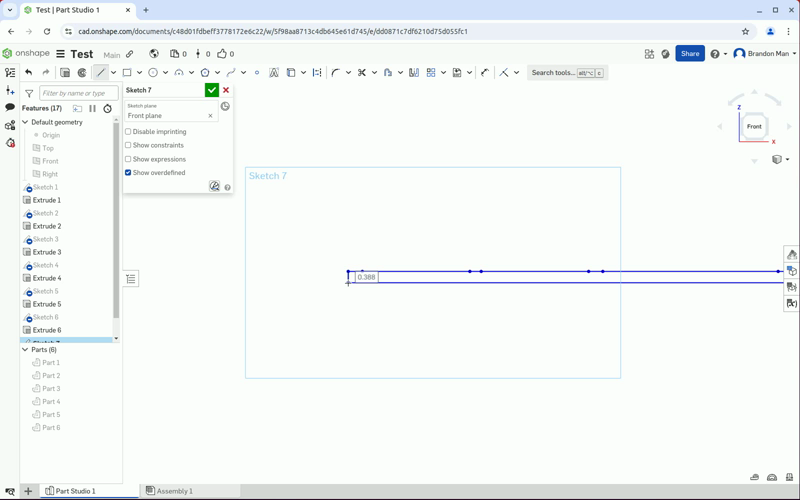
scroll(-6)
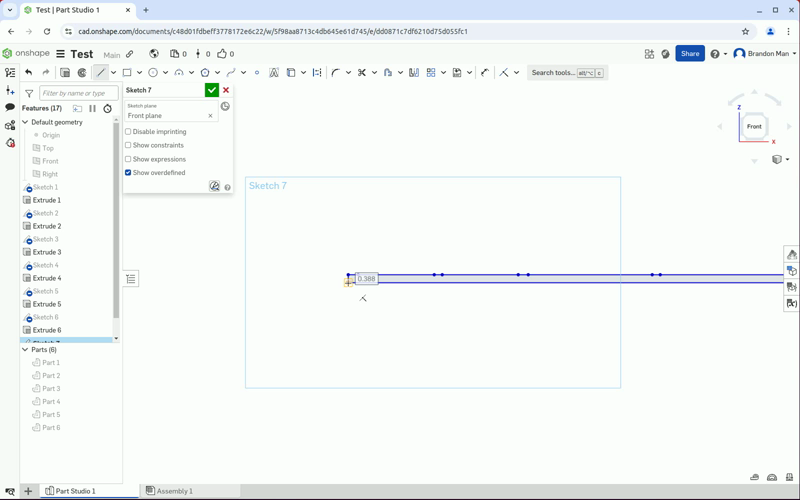
scroll(-6)
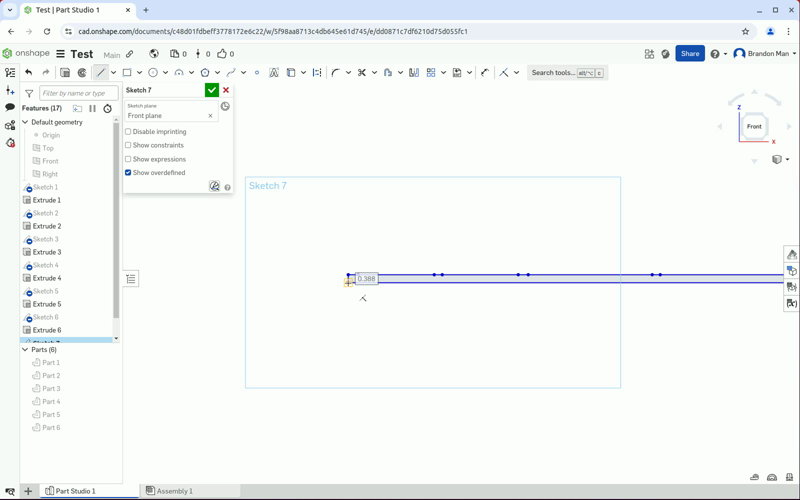
scroll(-6)
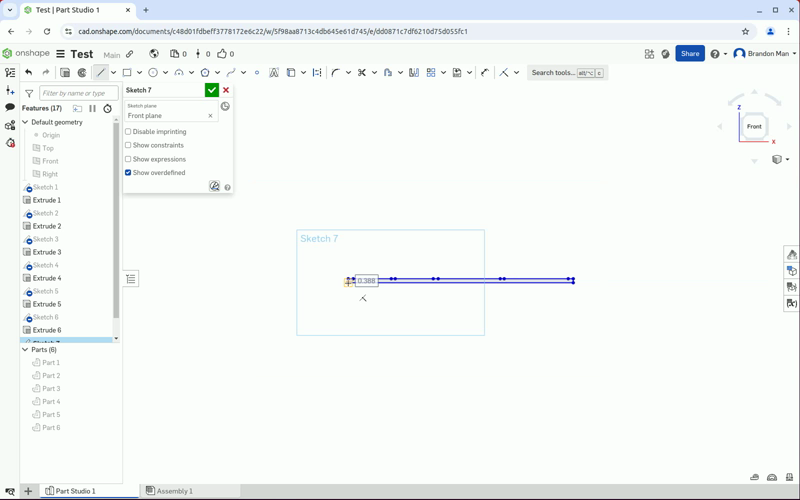
scroll(-6)
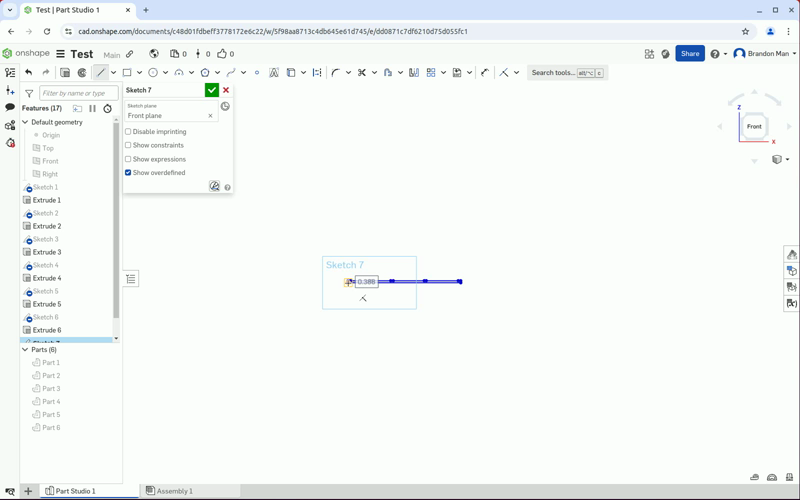
key(esc)
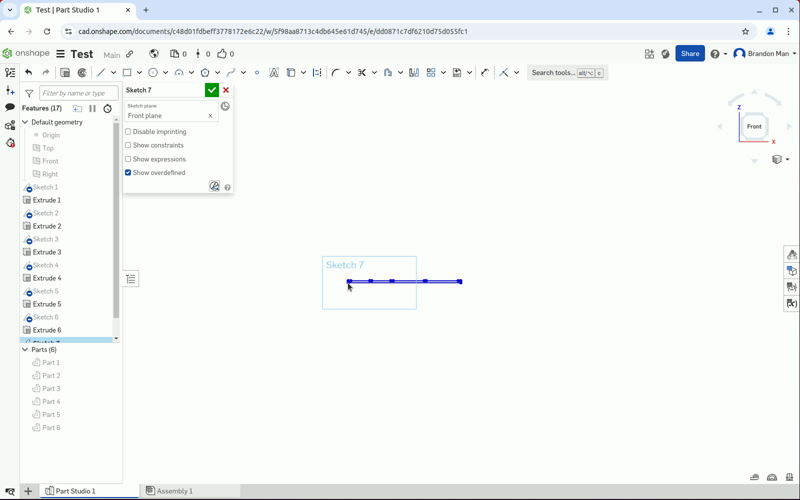
mouse_move(451, 282)
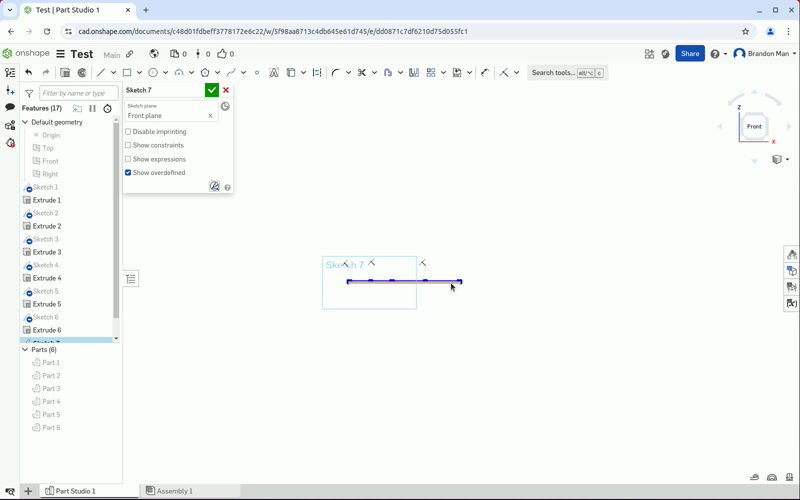
scroll(6)
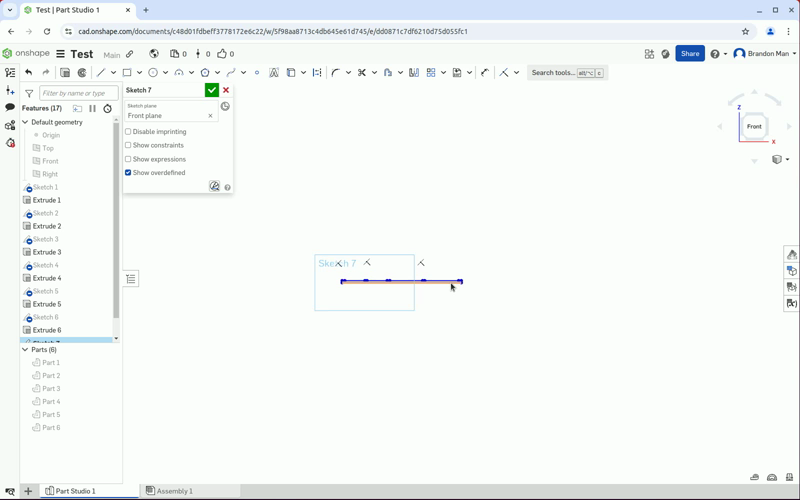
scroll(6)
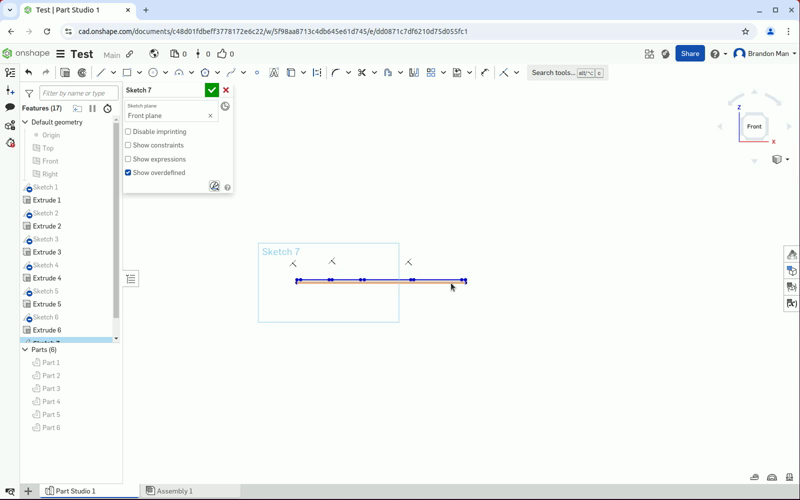
scroll(6)
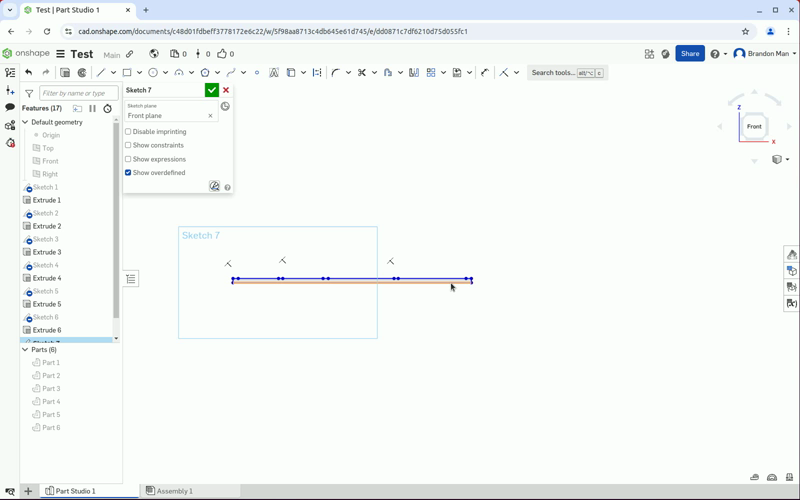
scroll(6)
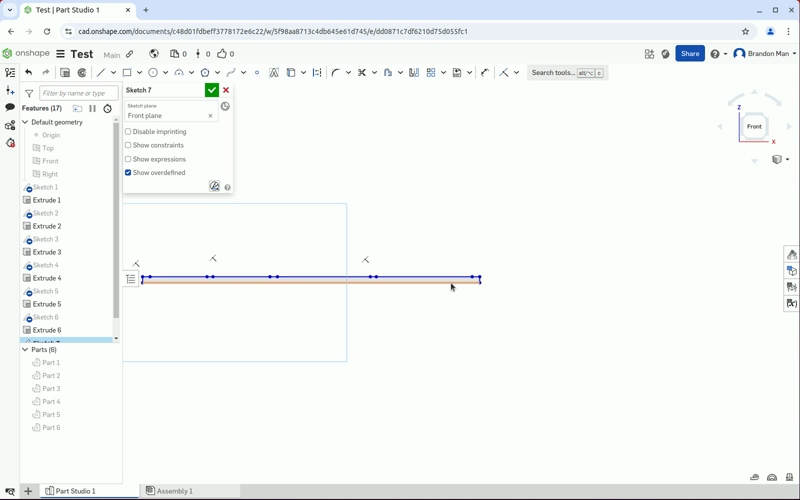
scroll(6)
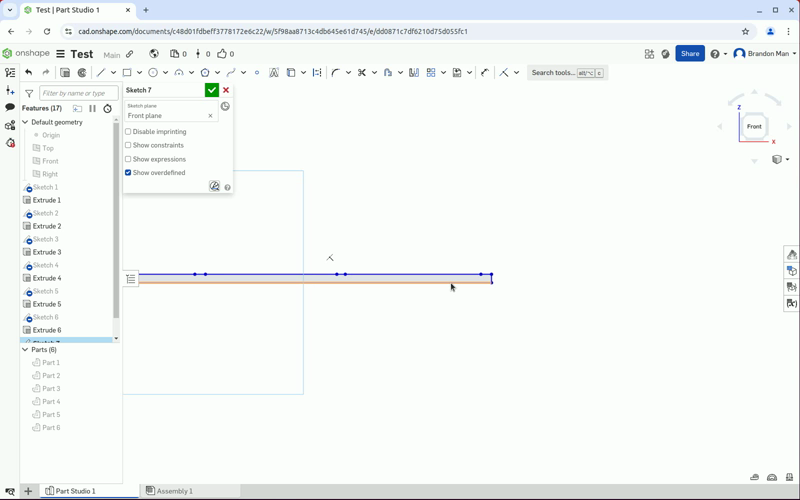
scroll(6)
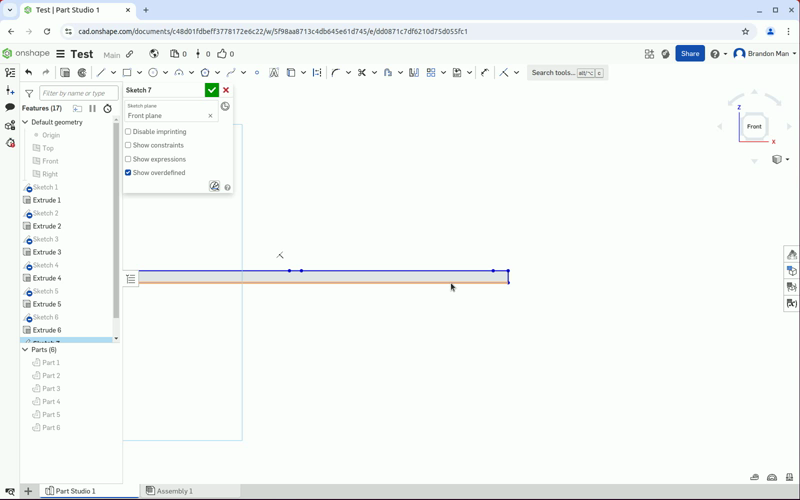
scroll(6)
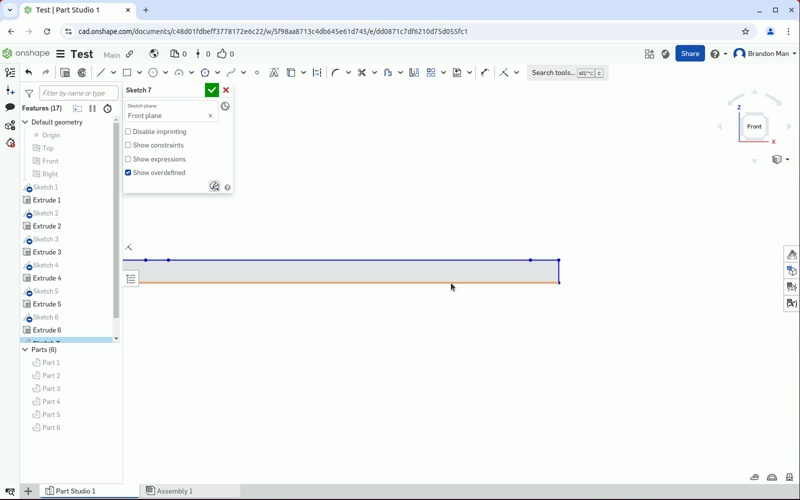
click(451, 282)
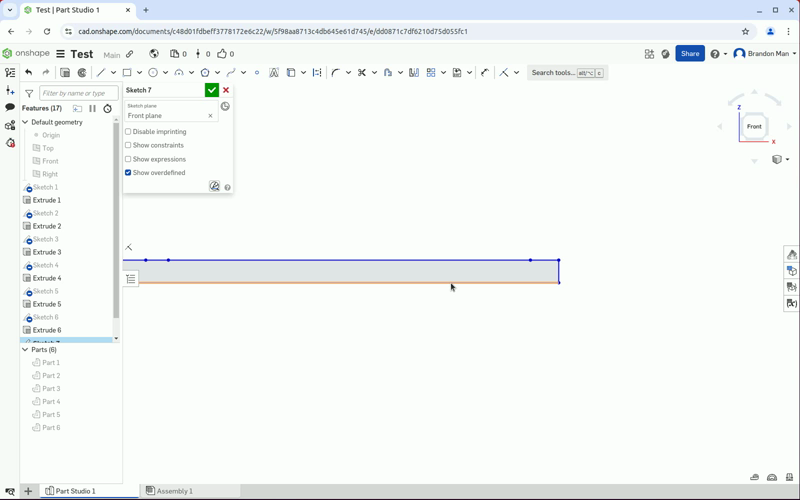
scroll(-6)
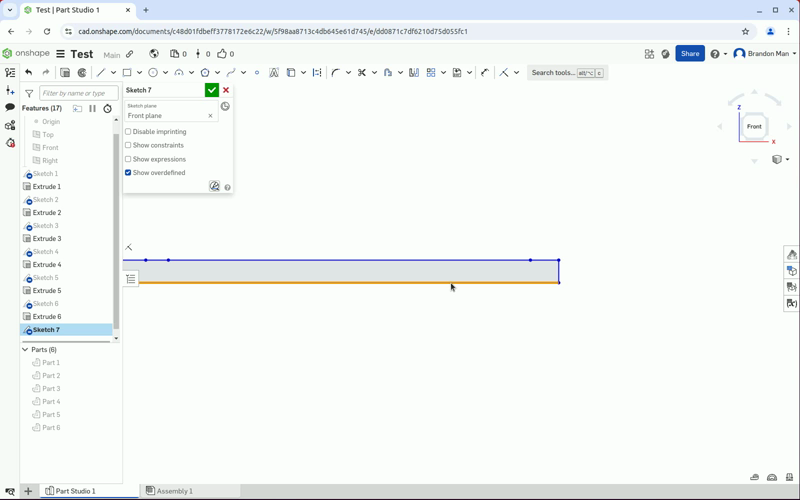
scroll(-6)
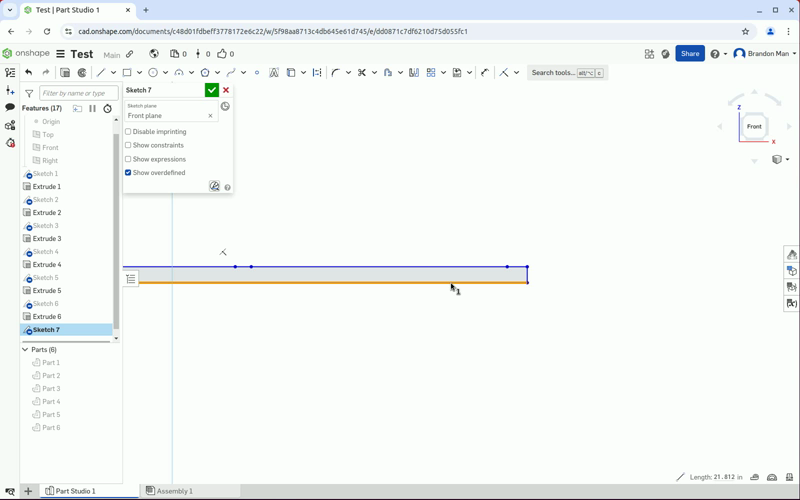
scroll(-6)
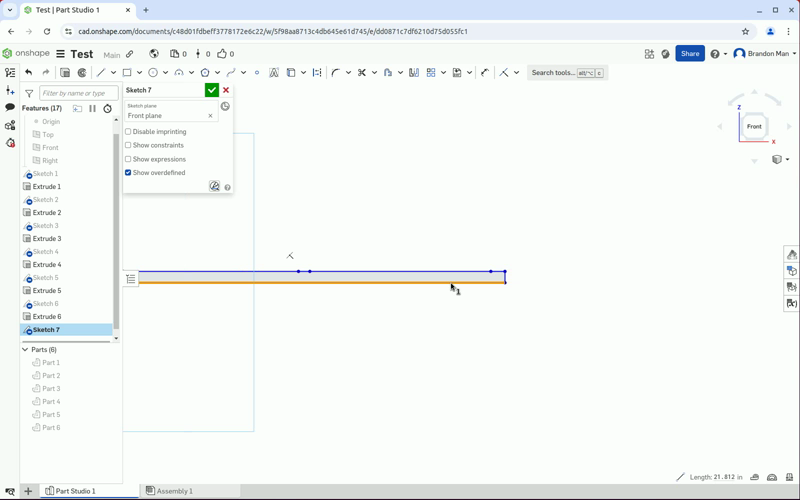
scroll(-6)
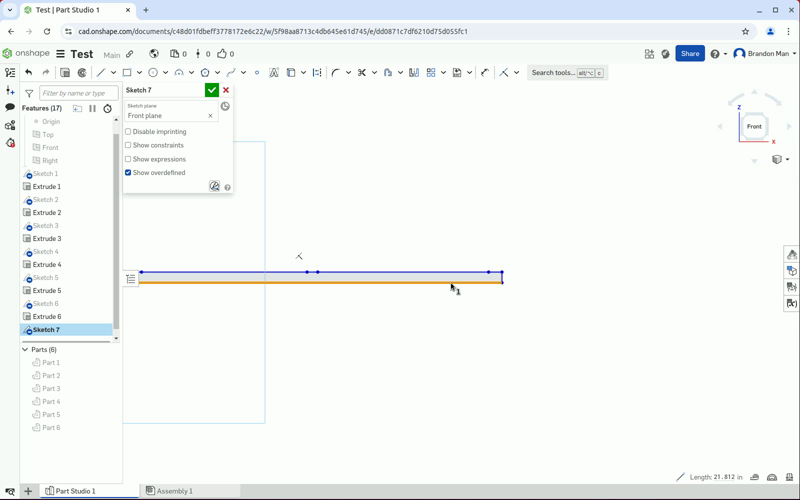
scroll(-6)
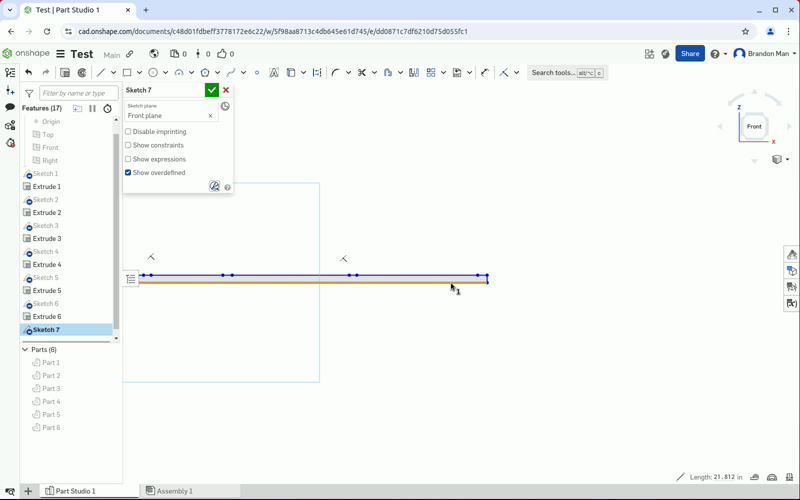
scroll(-6)
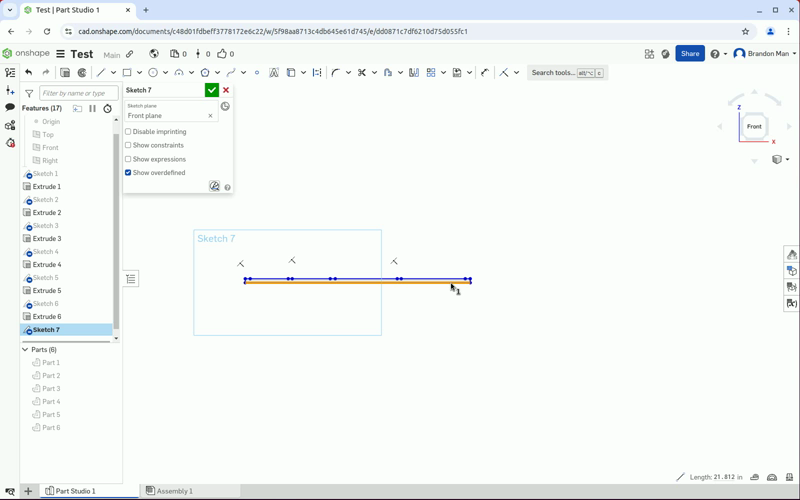
scroll(-6)
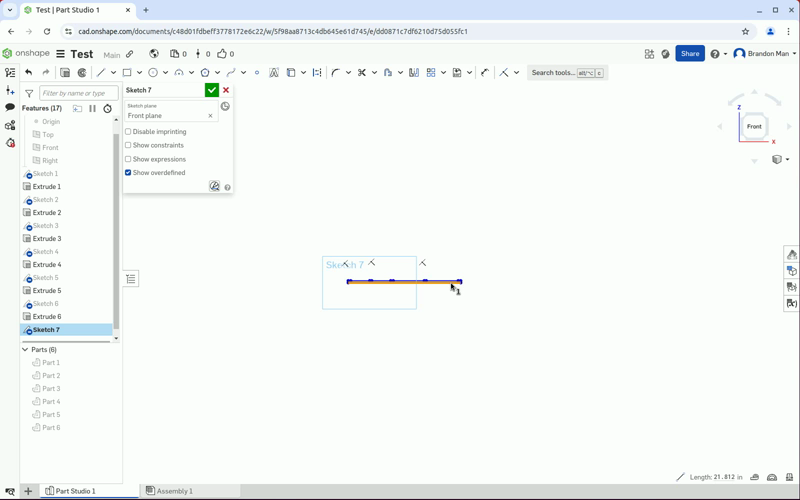
mouse_move(73, 352)
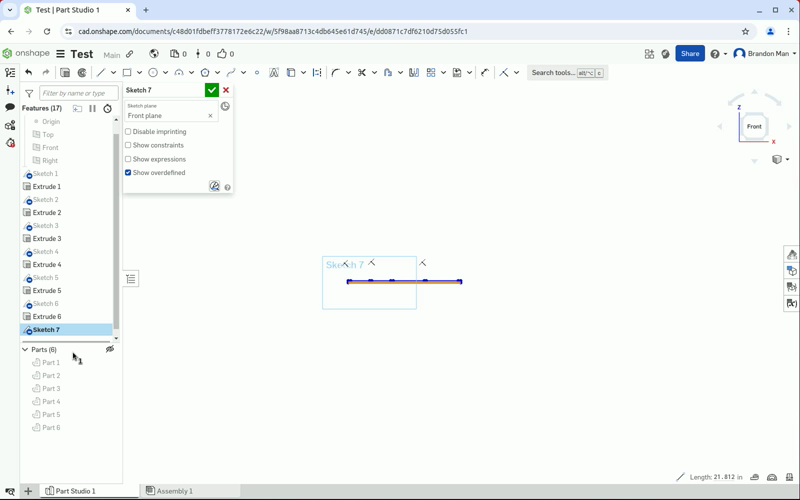
key(shift+y)
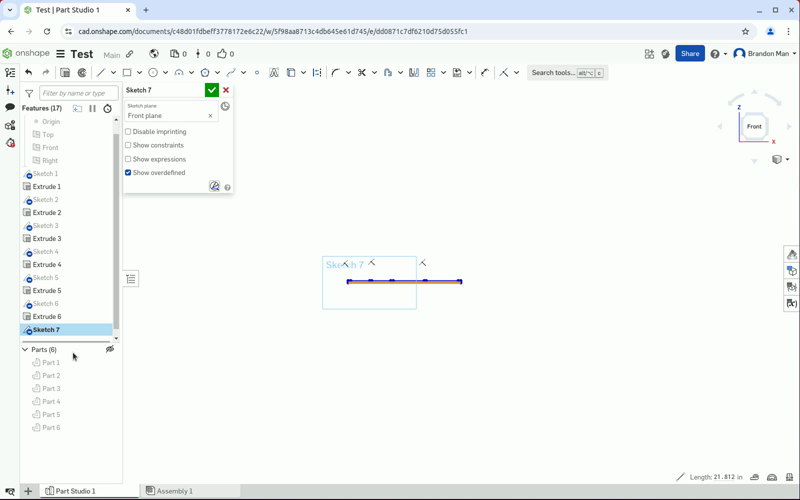
key(shift+e)
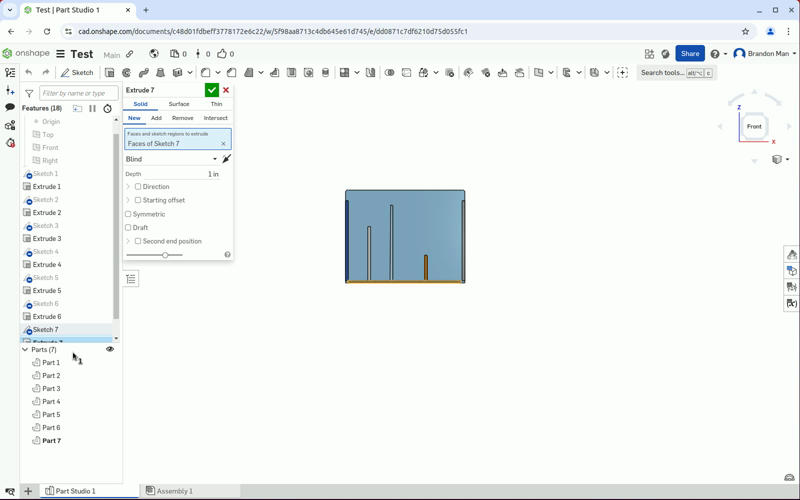
mouse_move(143, 106)
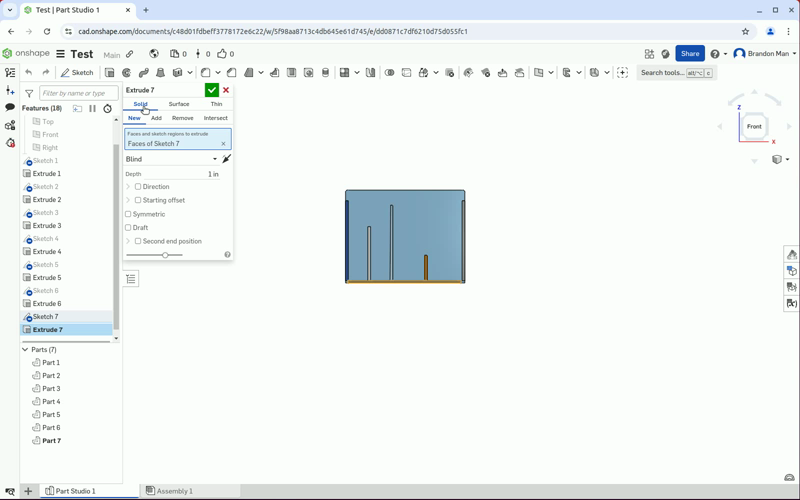
click(143, 106)
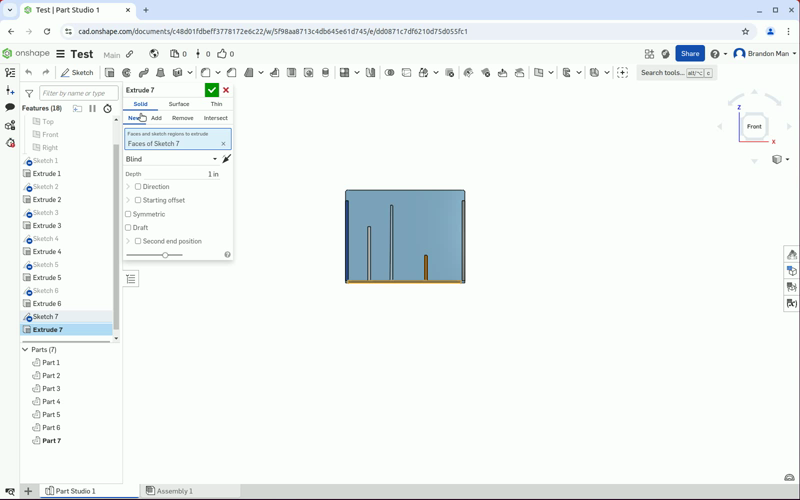
mouse_move(137, 120)
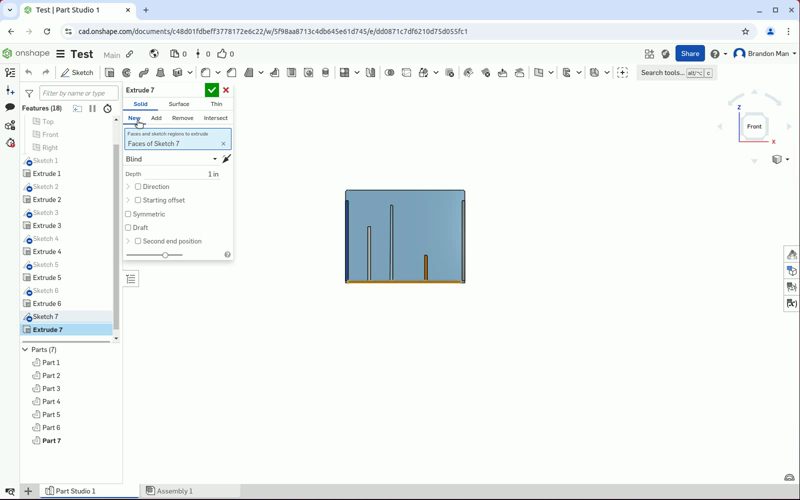
click(137, 120)
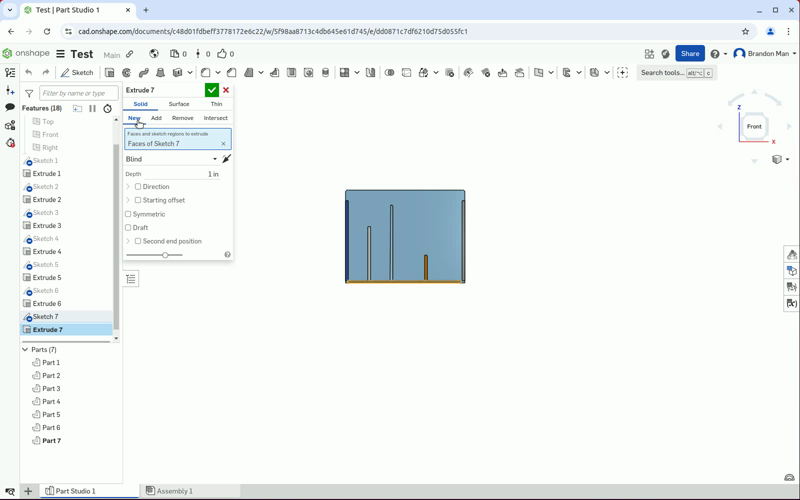
key(tab, 4)
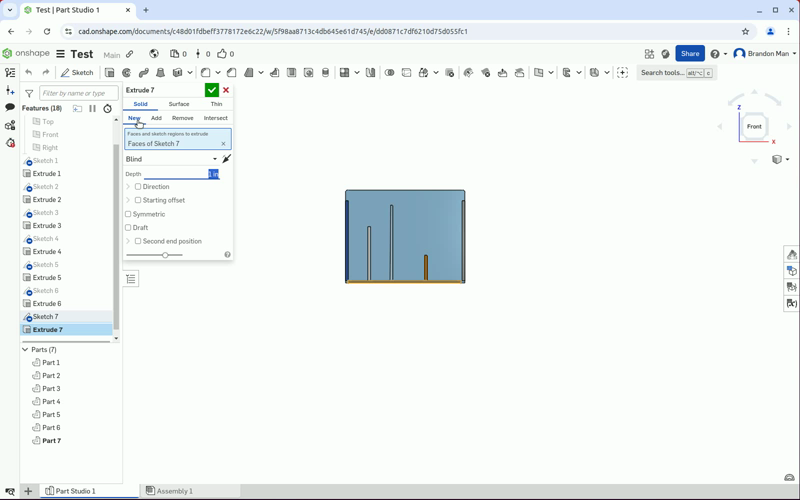
text(6.499)
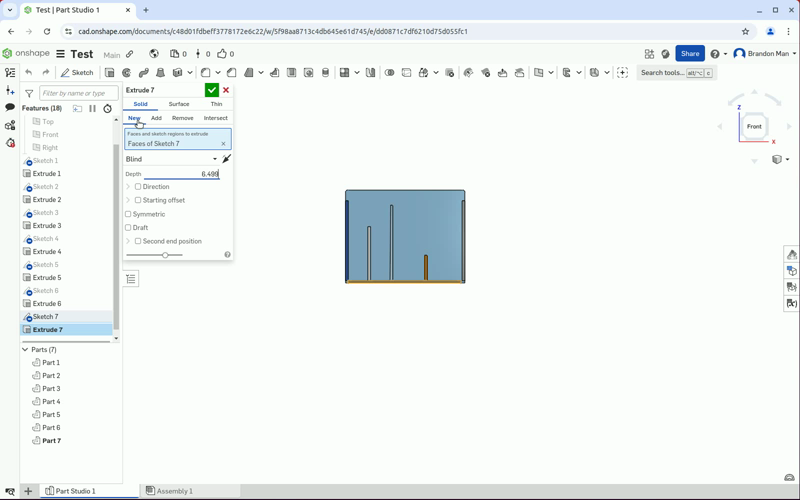
key(enter)
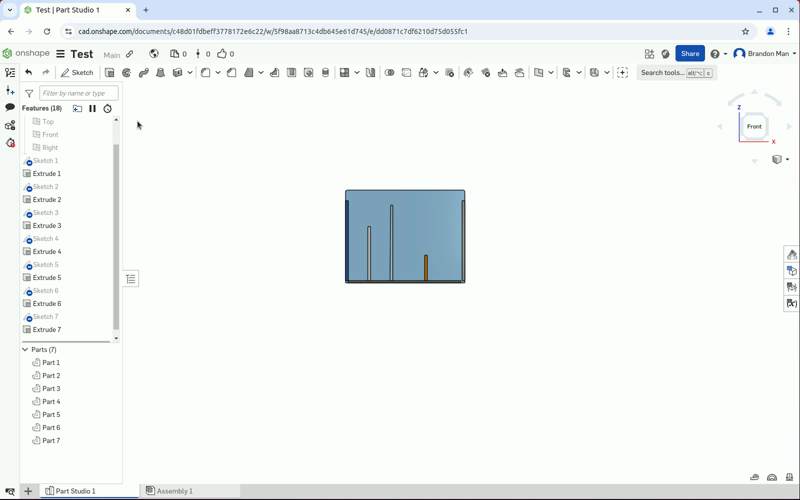
key(shift+h)
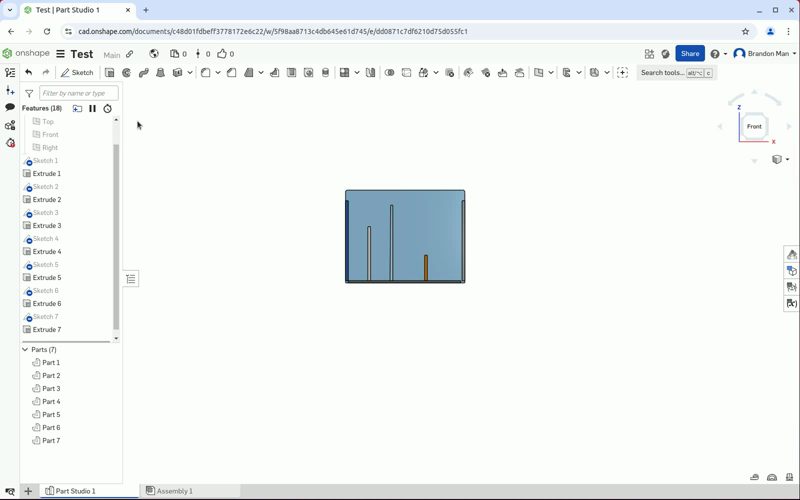
key(shift+h)
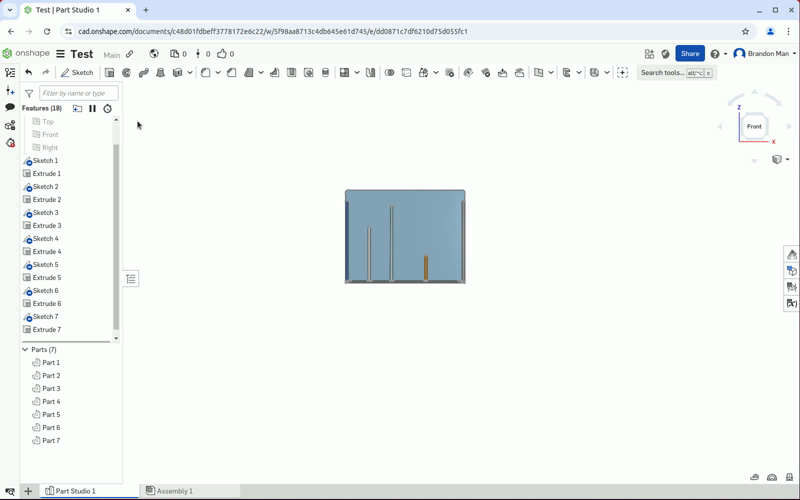
key(shift+7)
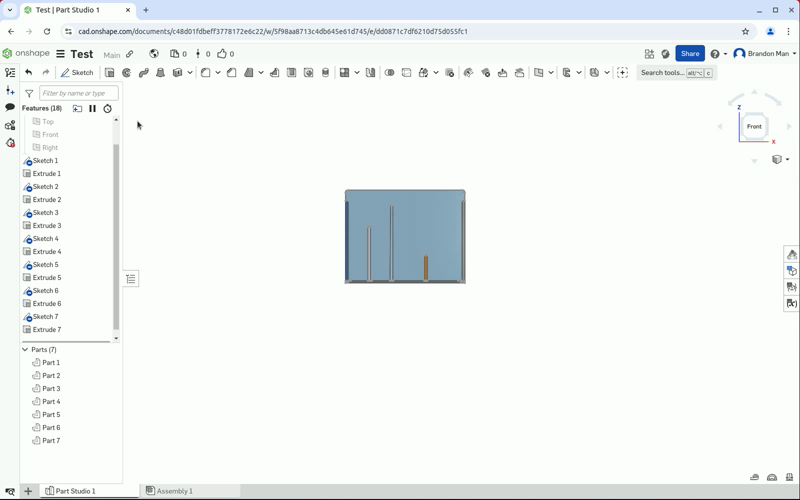
key(left, 2)
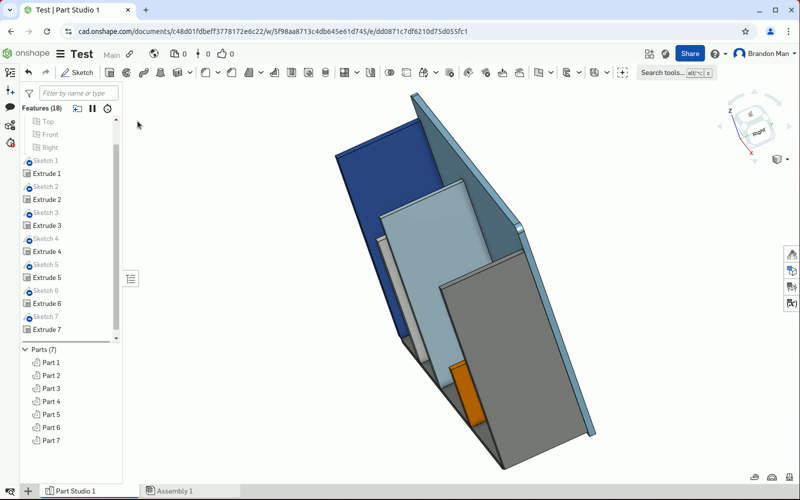
key(down, 2)
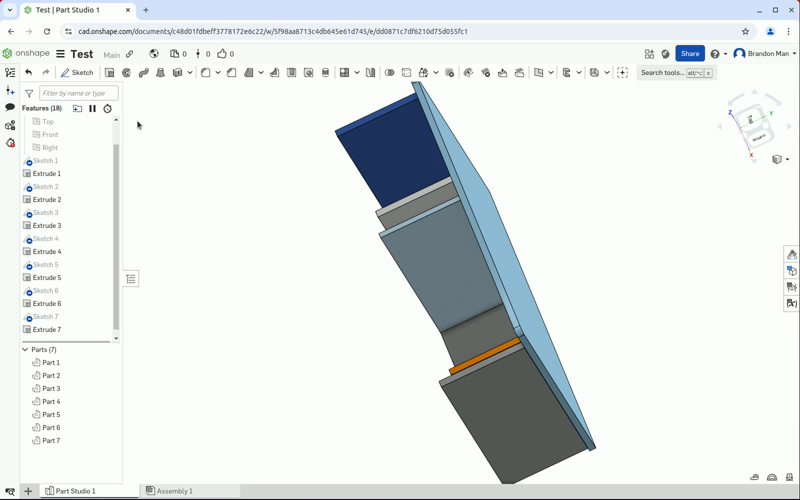
key(up, 2)
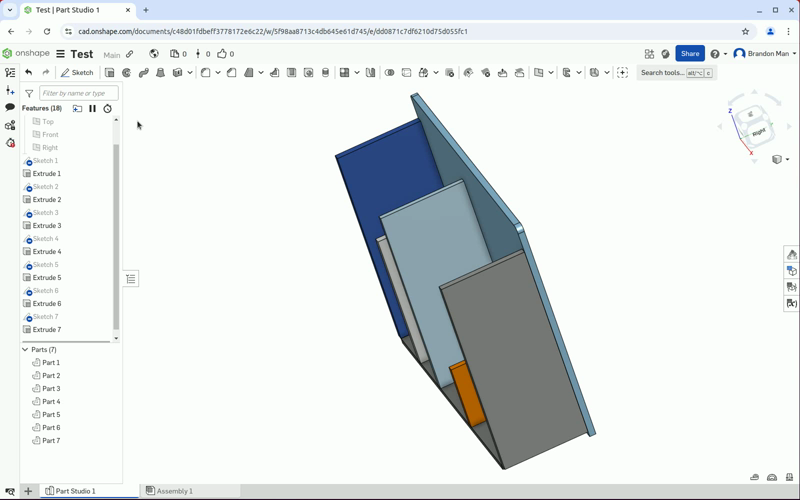
key(right, 2)
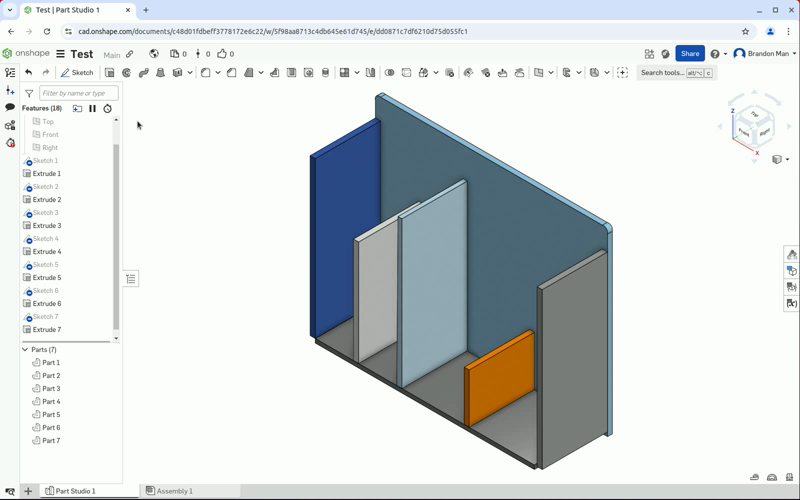
mouse_move(69, 163)
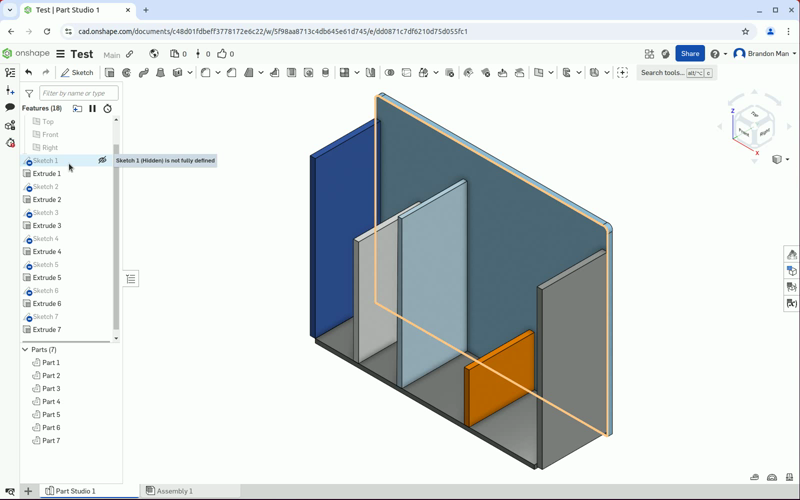
click(69, 163)